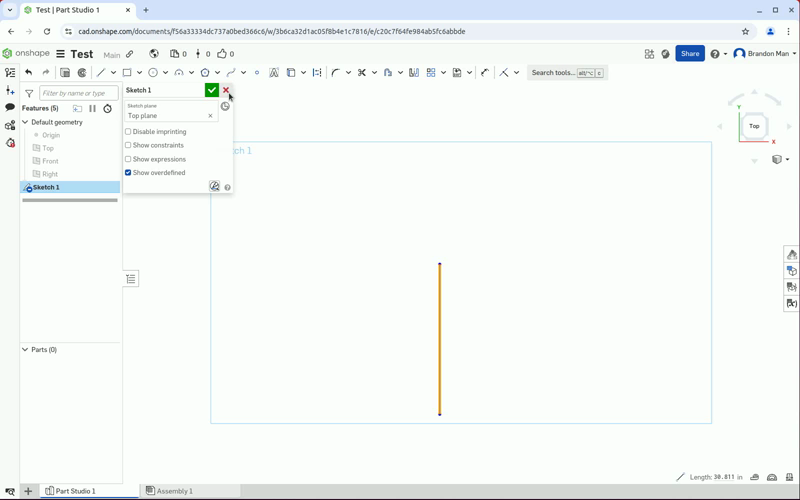
key(shift+h)
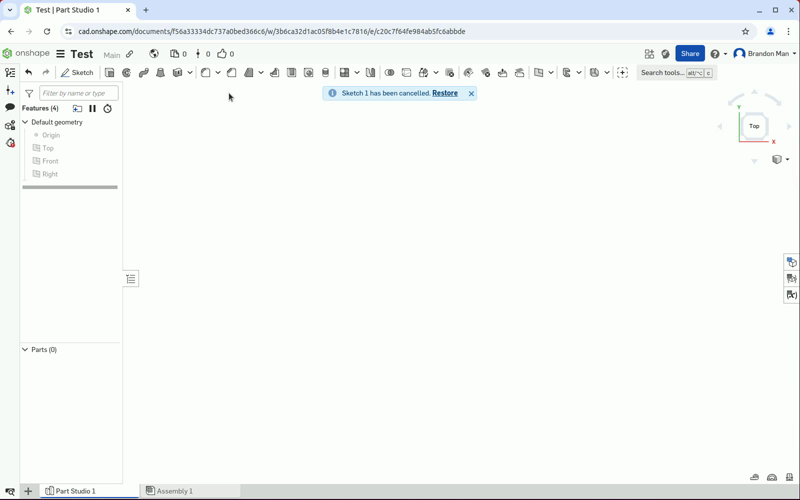
mouse_move(73, 352)
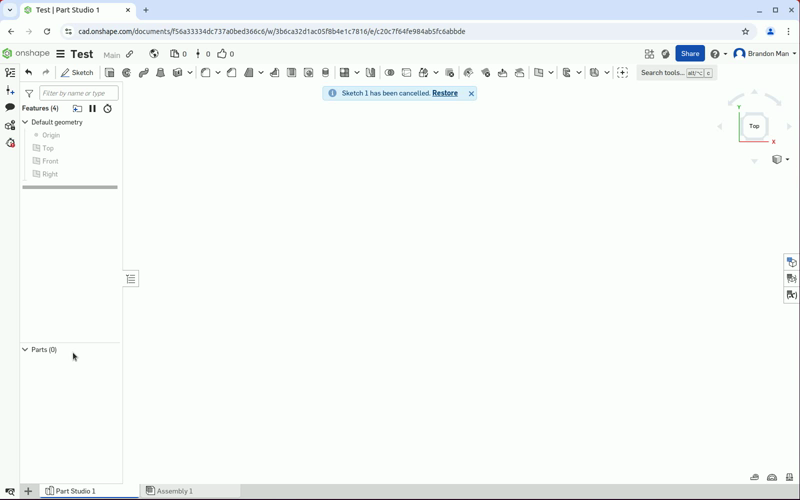
key(y)
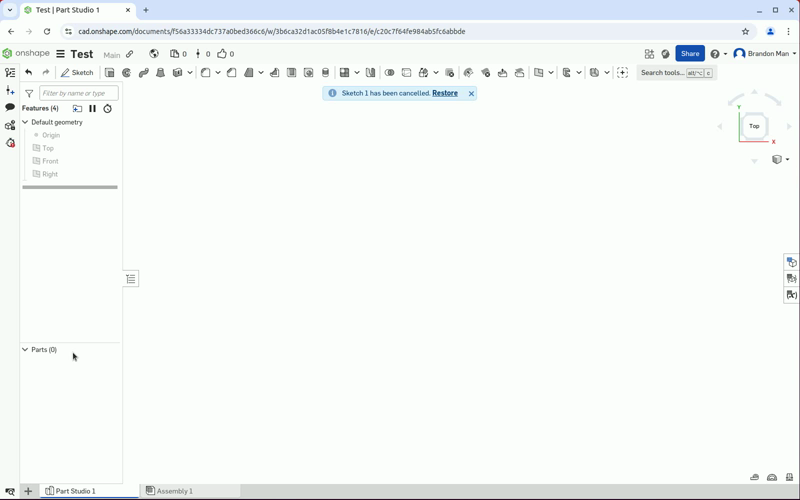
key(shift+p)
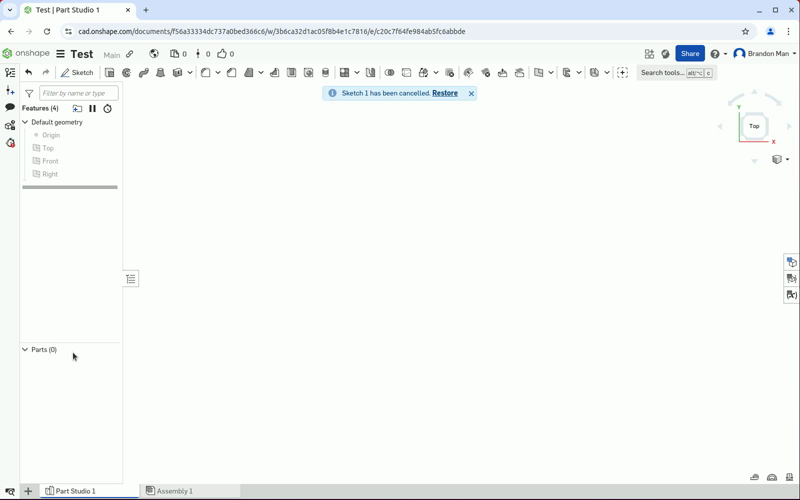
key(space)
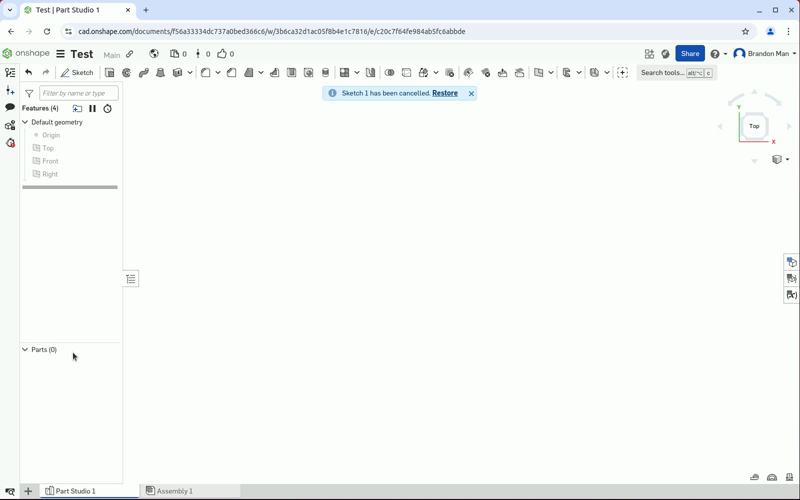
key_down(shift)
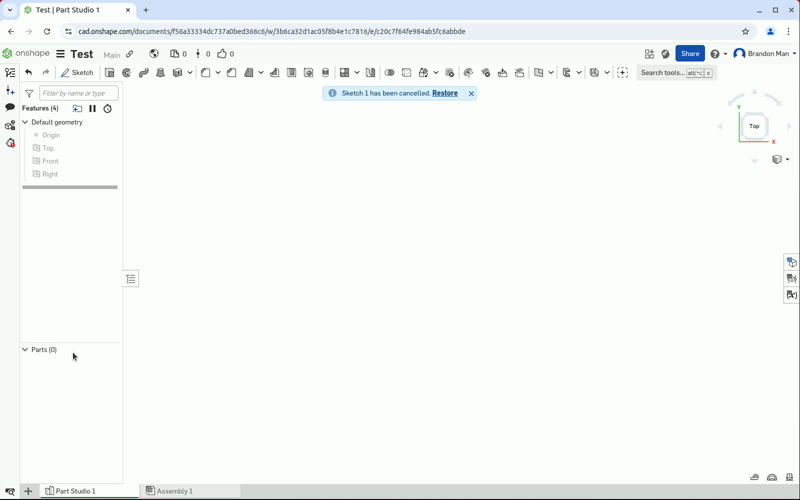
key(up)
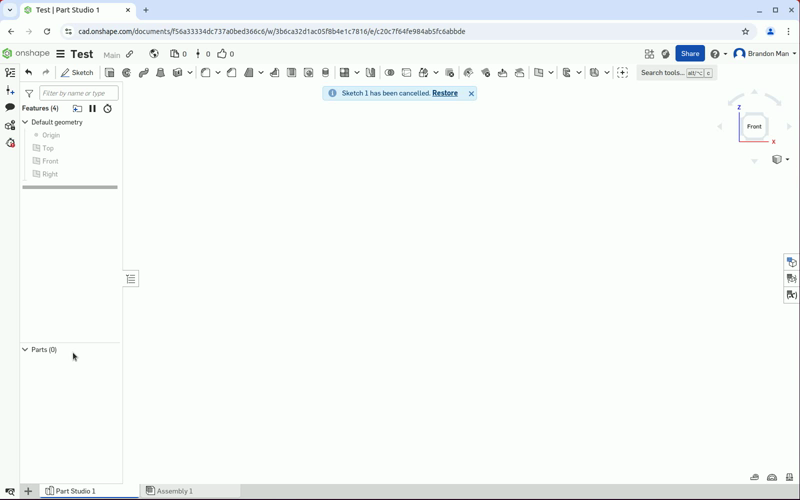
key_up(shift)
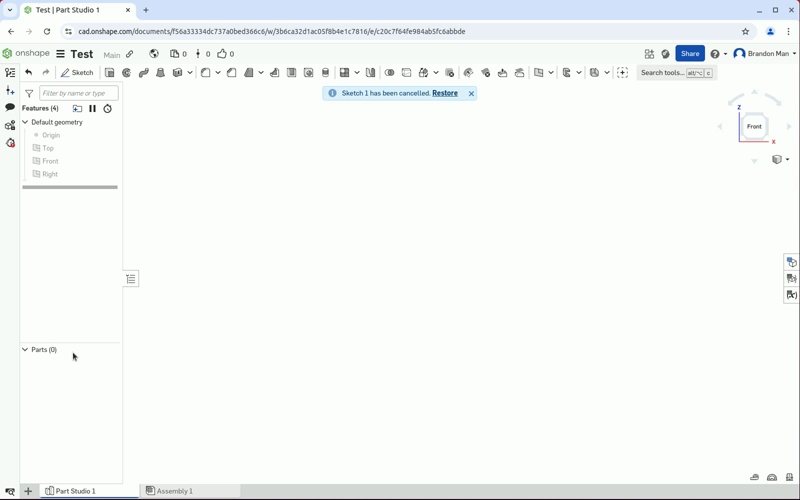
mouse_move(73, 352)
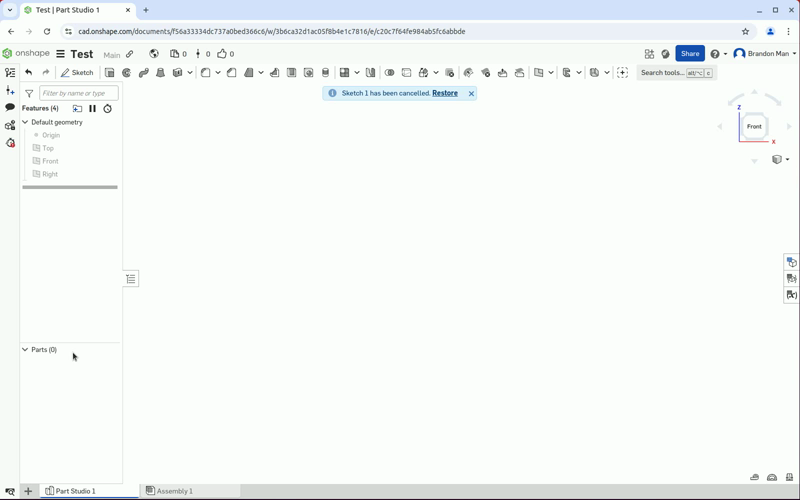
key(shift+y)
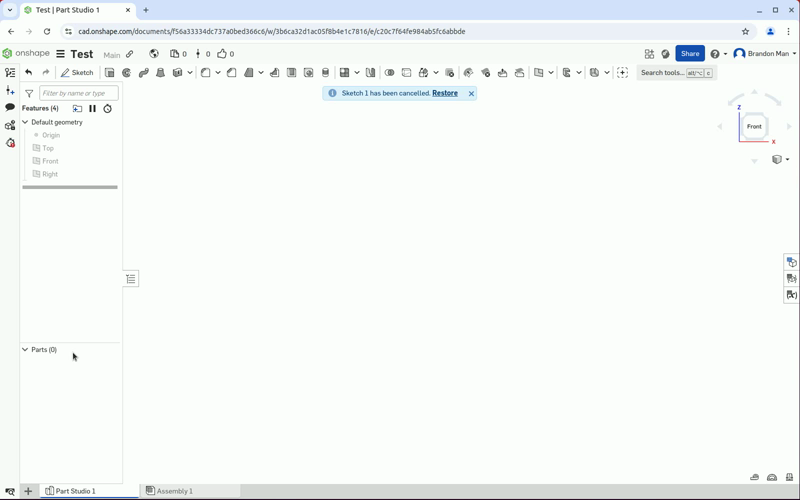
key(shift+s)
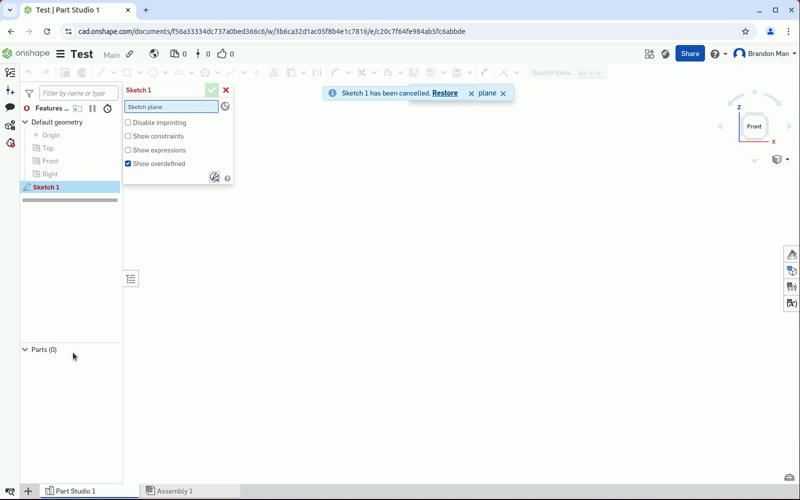
mouse_move(73, 163)
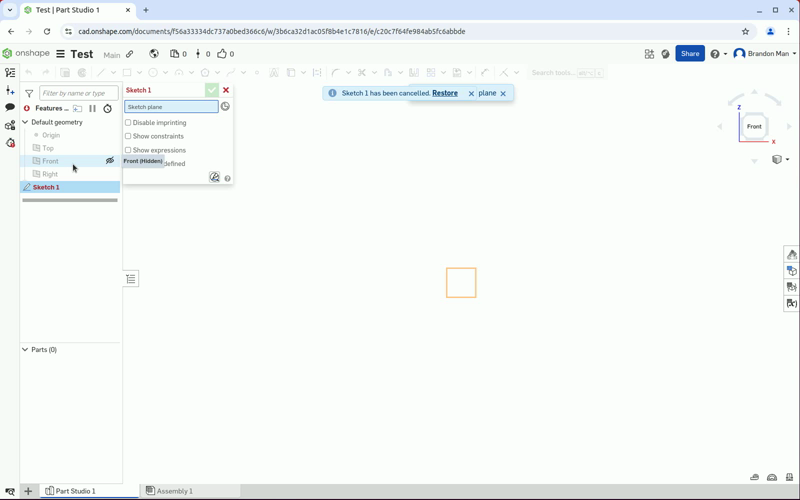
click(73, 163)
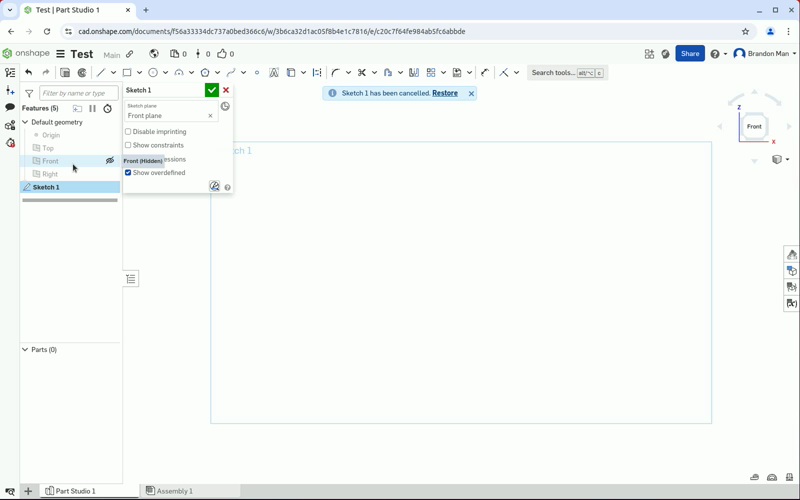
mouse_move(73, 352)
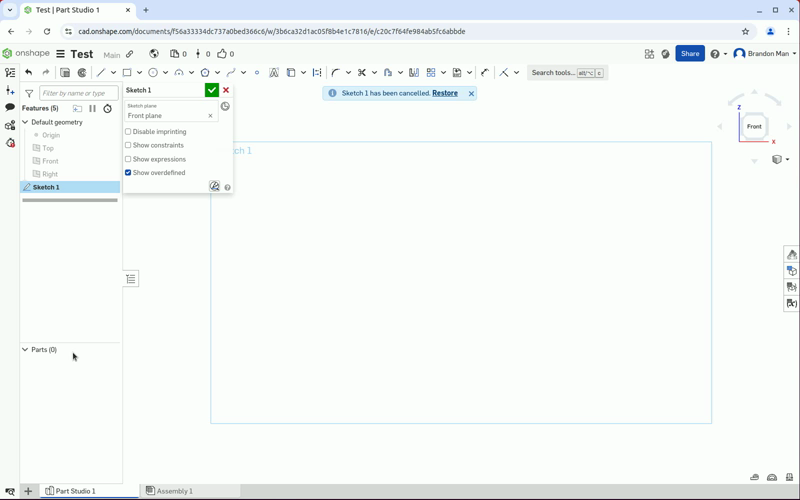
key(y)
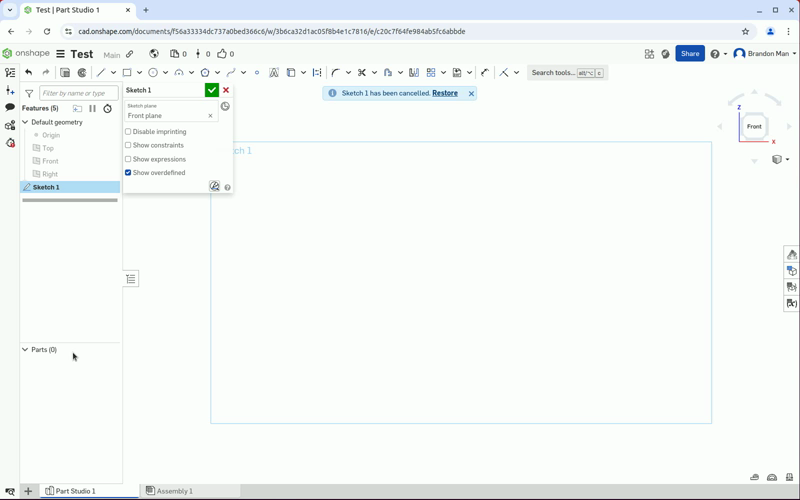
key(l)
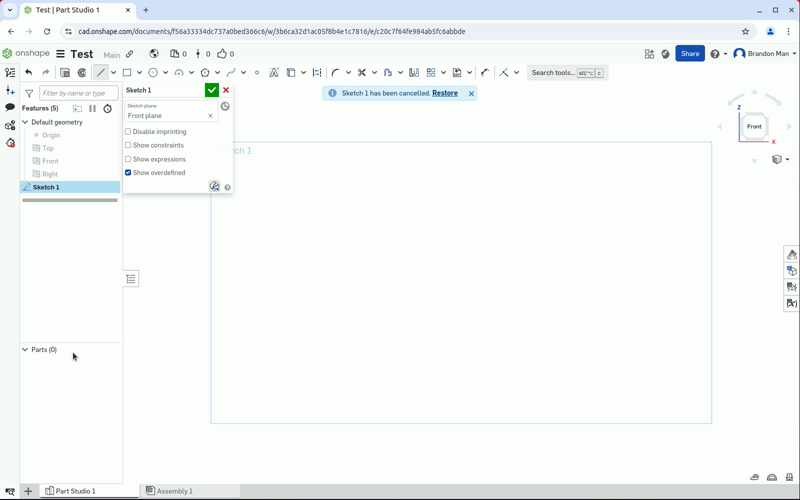
key_down(shift)
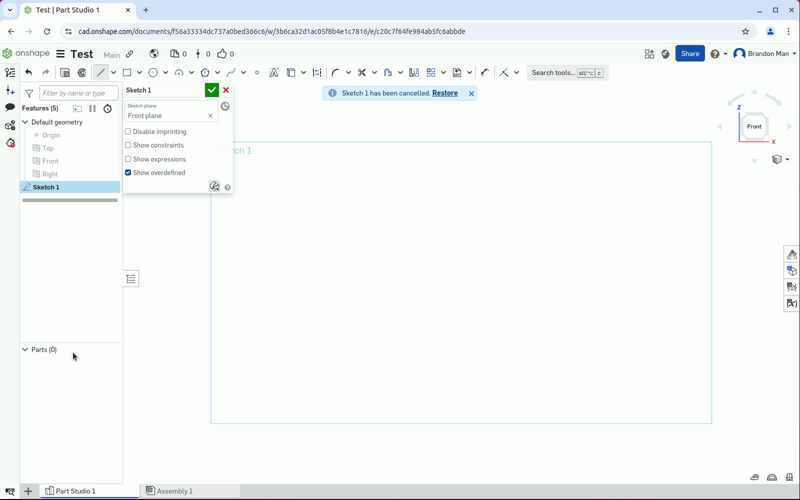
mouse_move(460, 282)
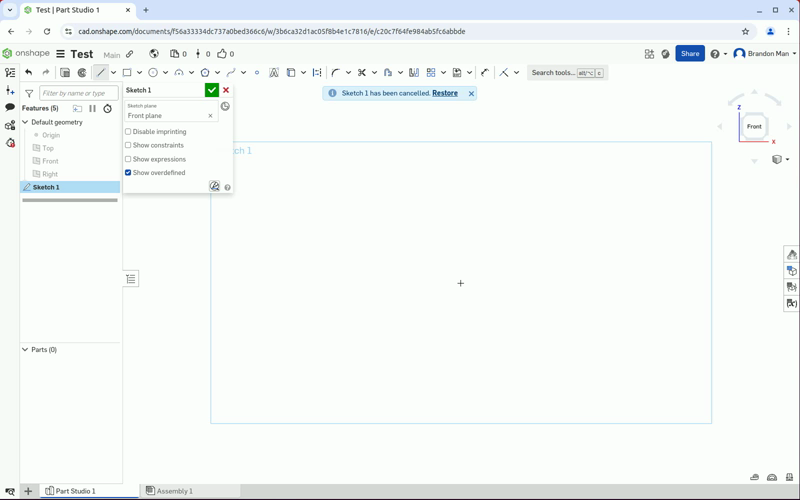
click(460, 282)
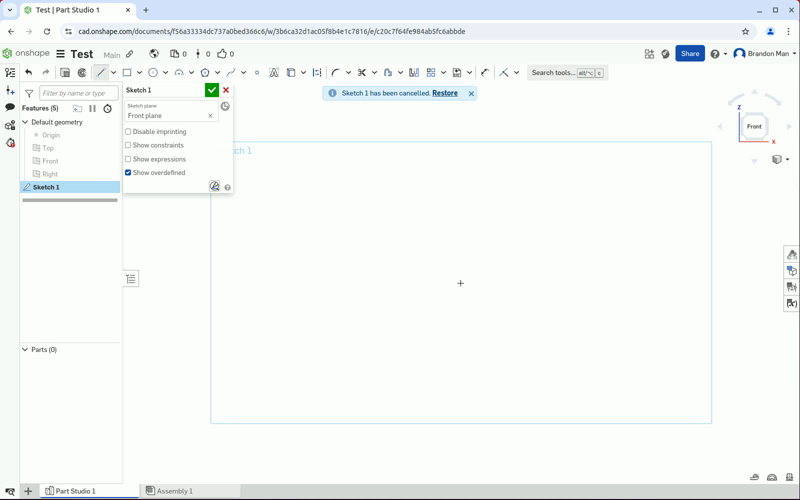
key_up(shift)
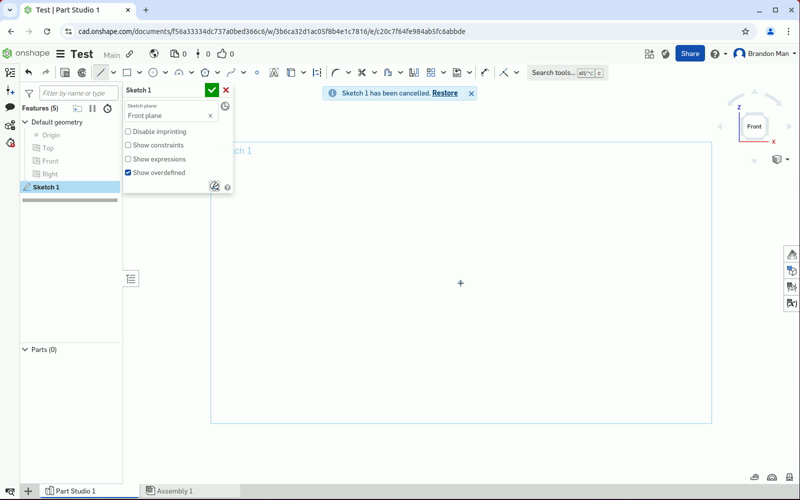
key_down(shift)
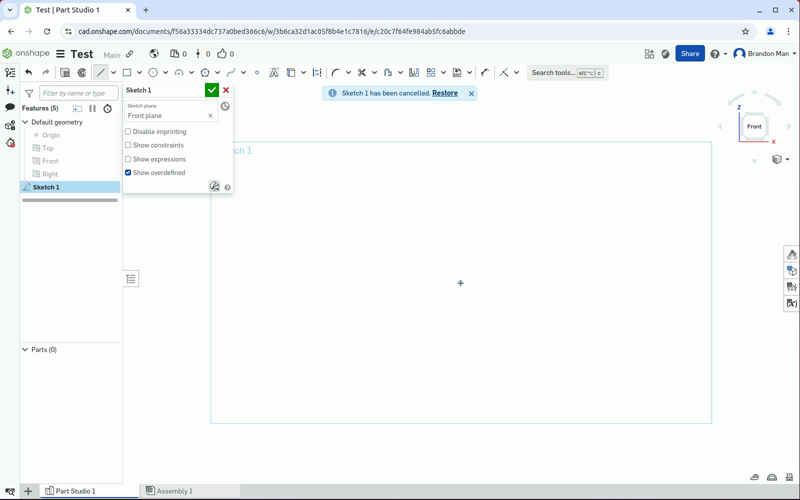
mouse_move(573, 282)
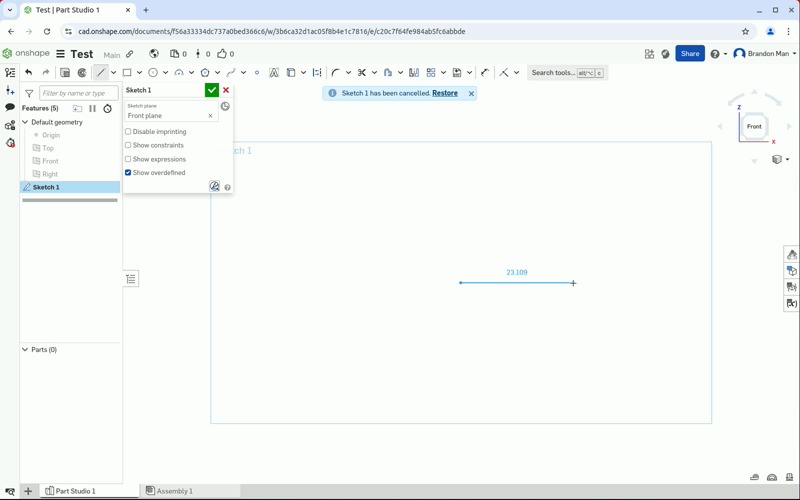
click(573, 282)
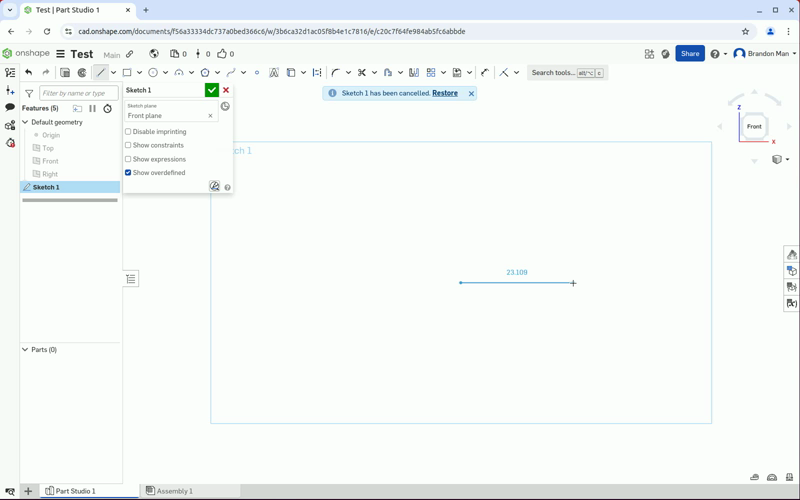
key_up(shift)
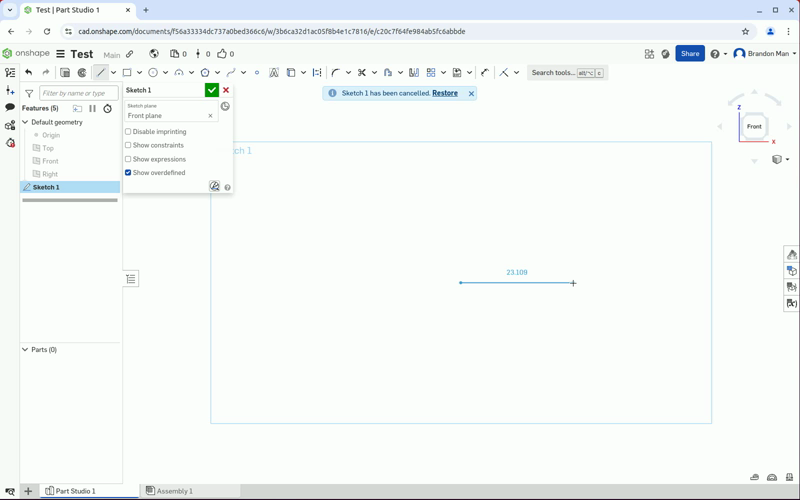
key_down(shift)
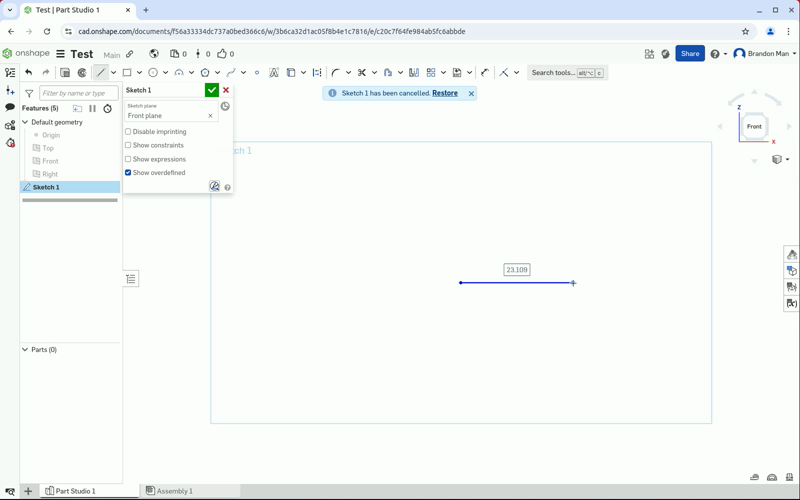
mouse_move(589, 282)
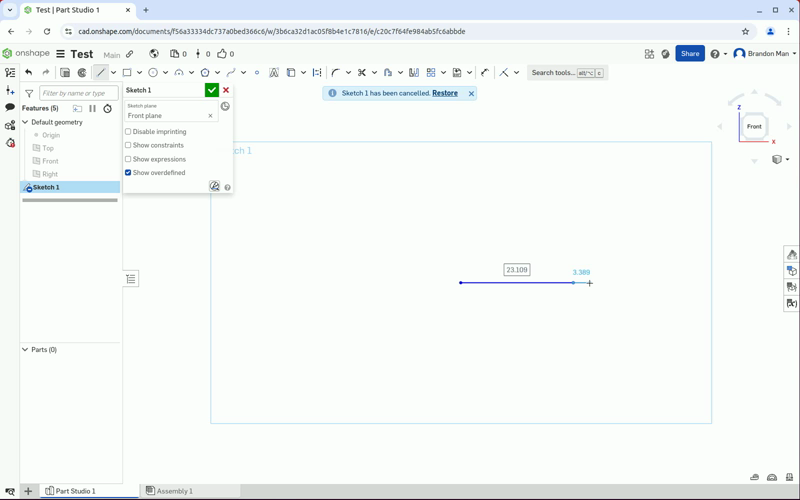
mouse_move(573, 248)
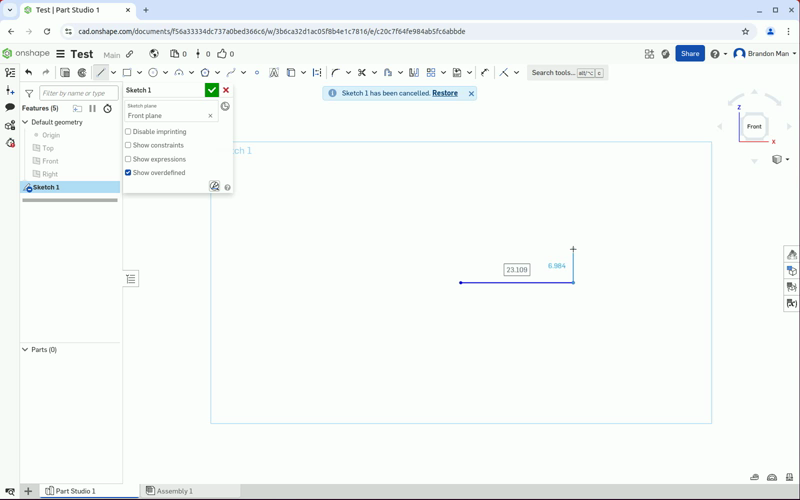
click(573, 248)
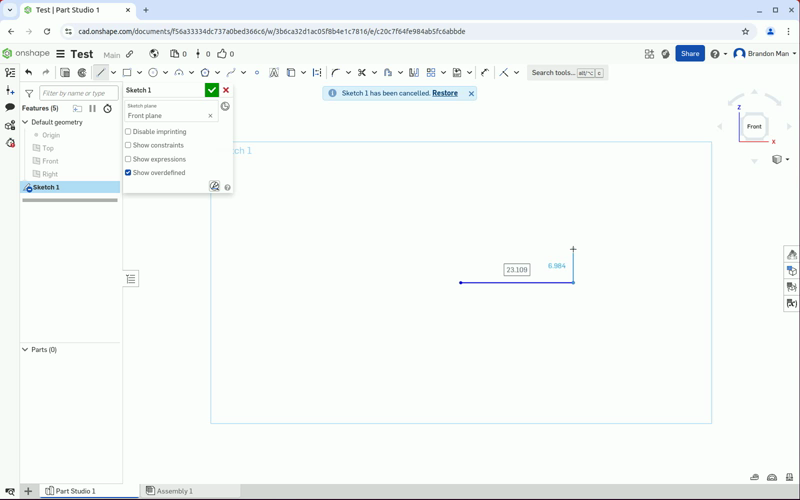
key_up(shift)
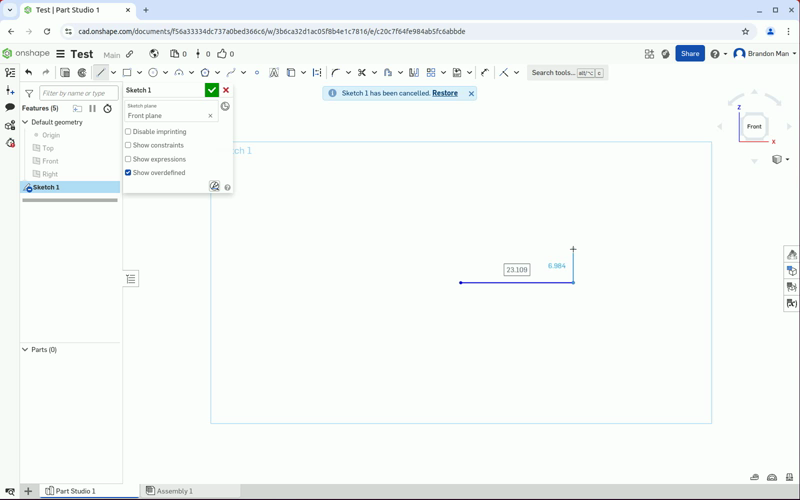
key_down(shift)
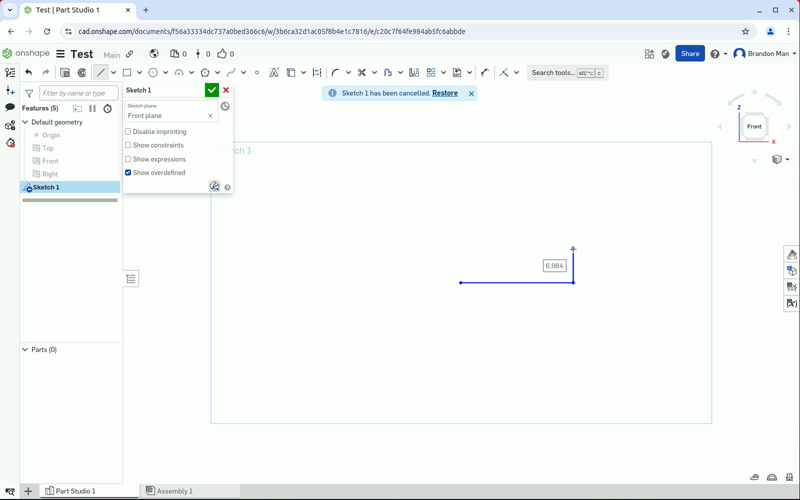
mouse_move(460, 248)
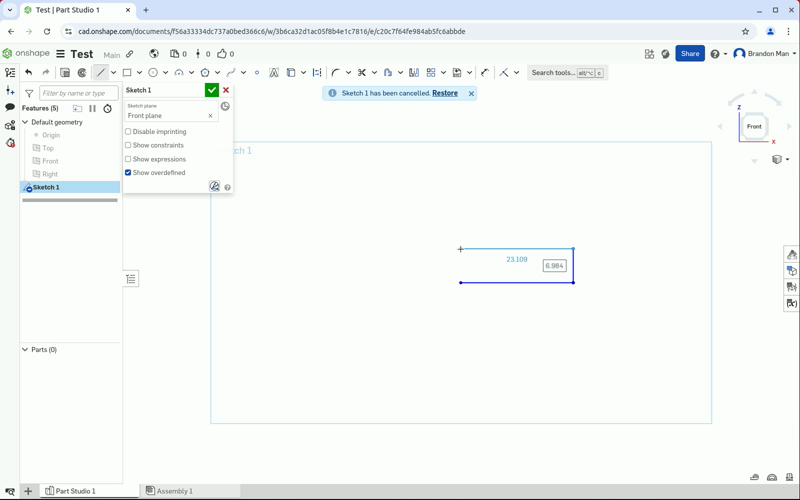
click(460, 248)
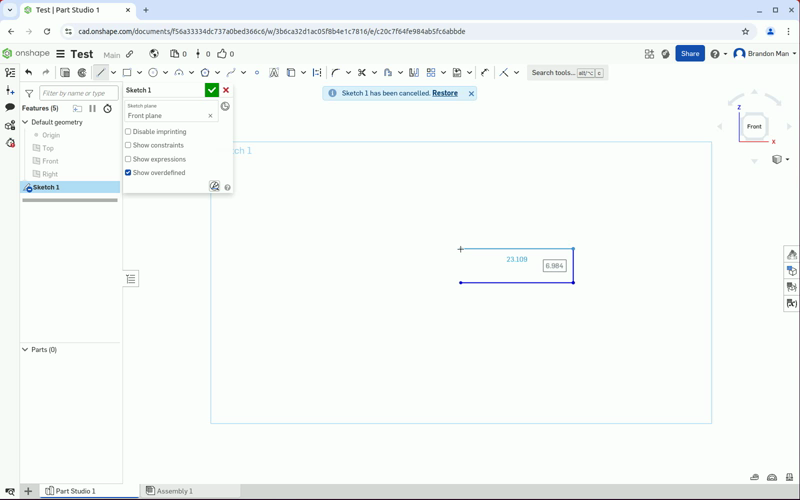
key_up(shift)
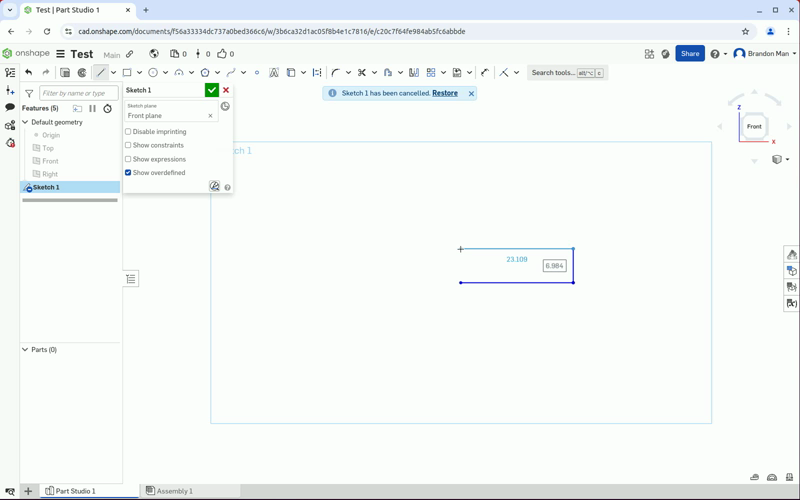
mouse_move(490, 248)
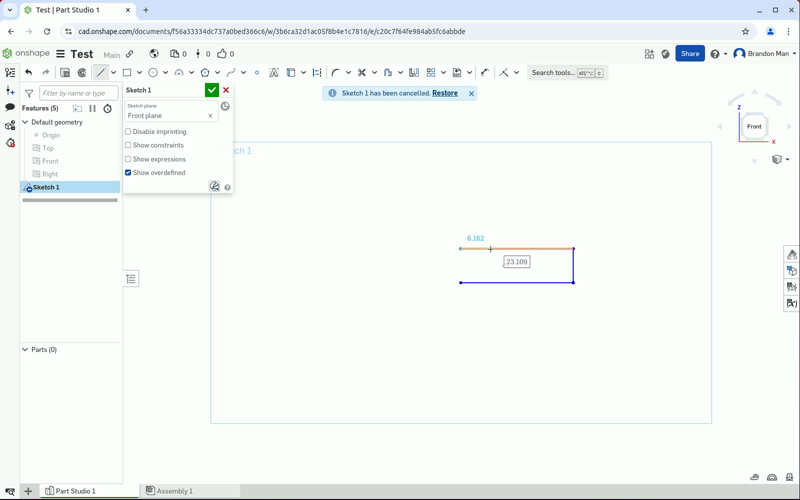
key_down(shift)
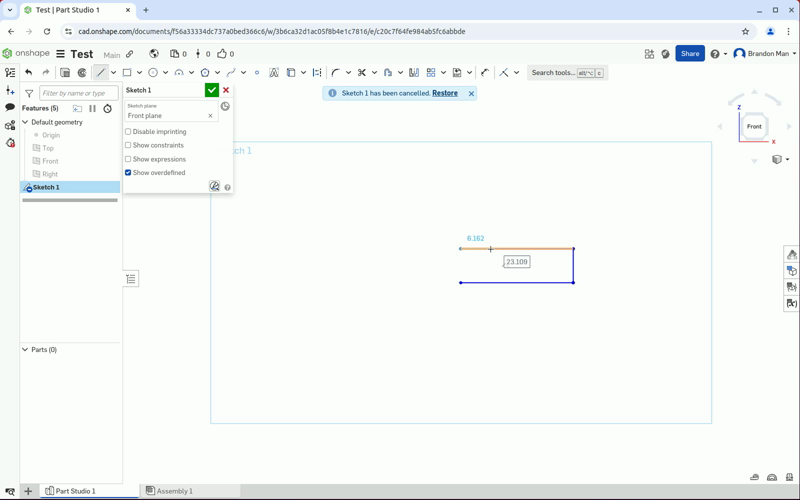
mouse_move(460, 282)
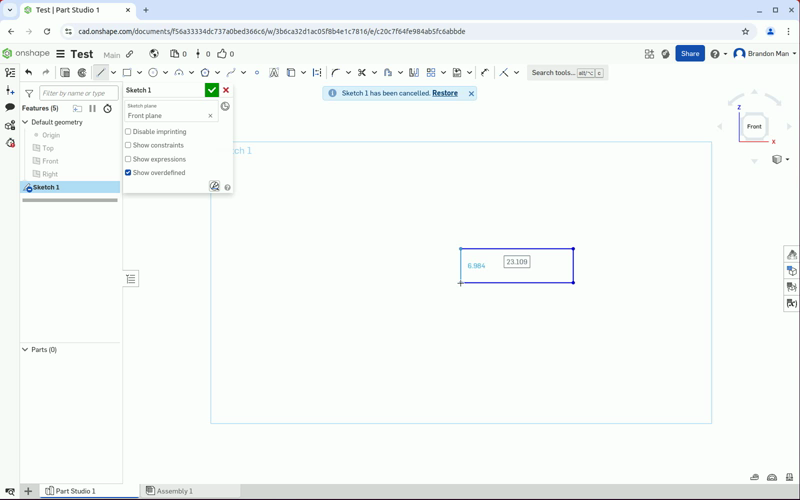
key_up(shift)
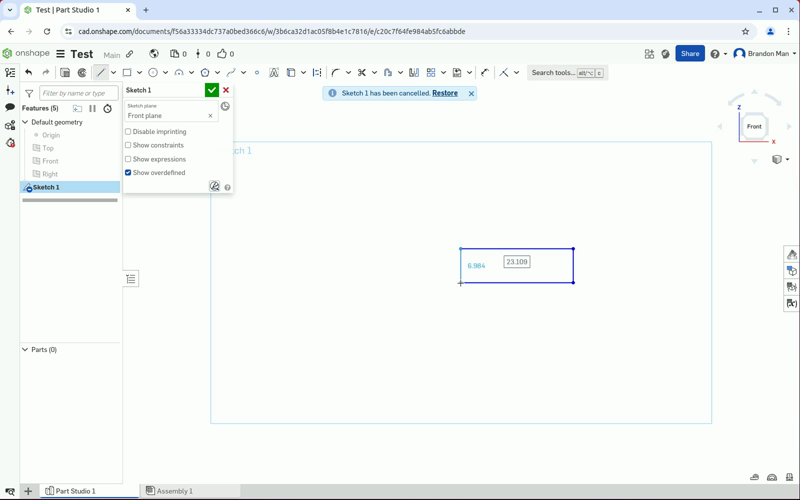
click(460, 282)
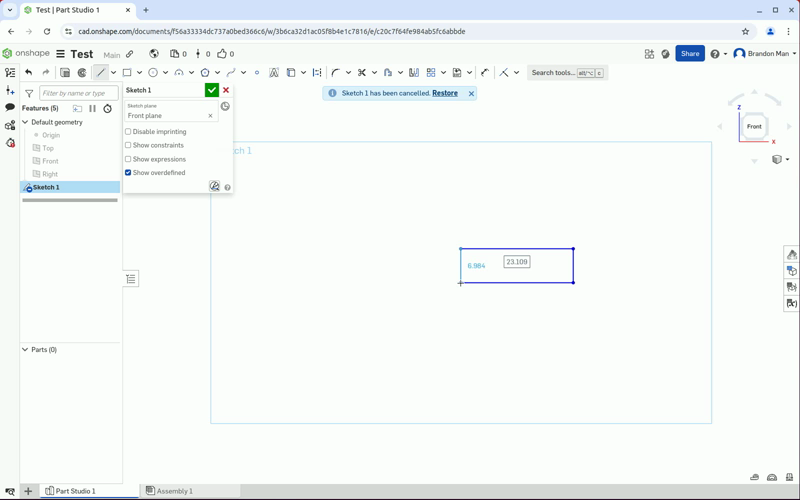
key(esc)
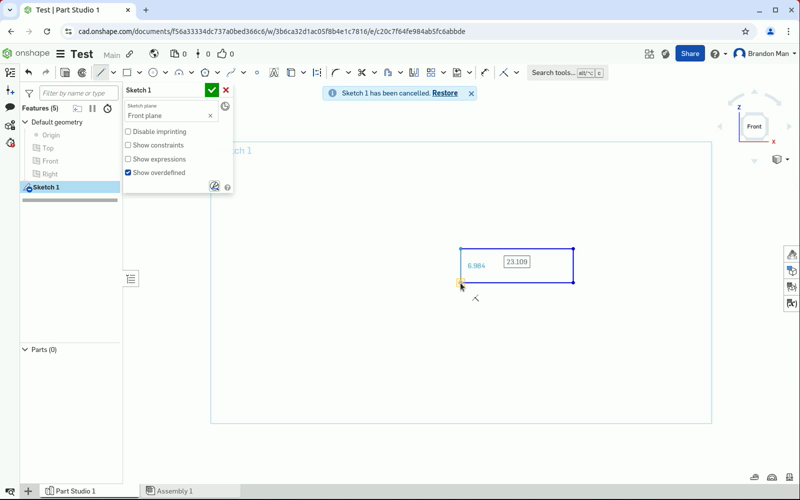
mouse_move(468, 270)
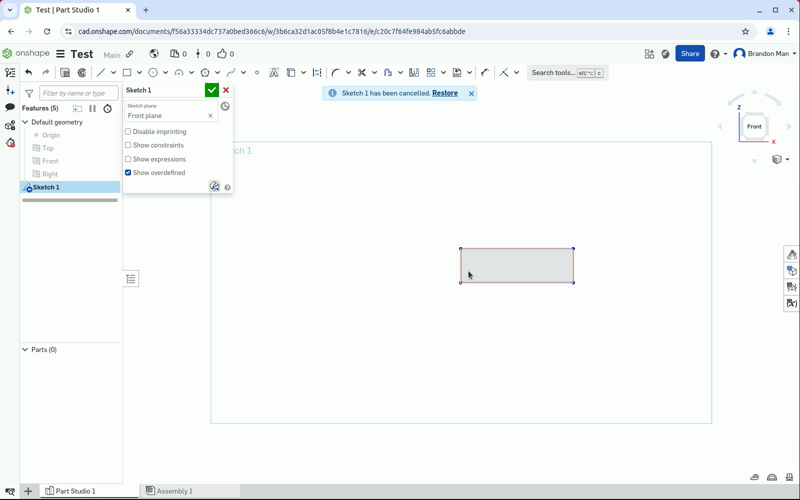
click(468, 270)
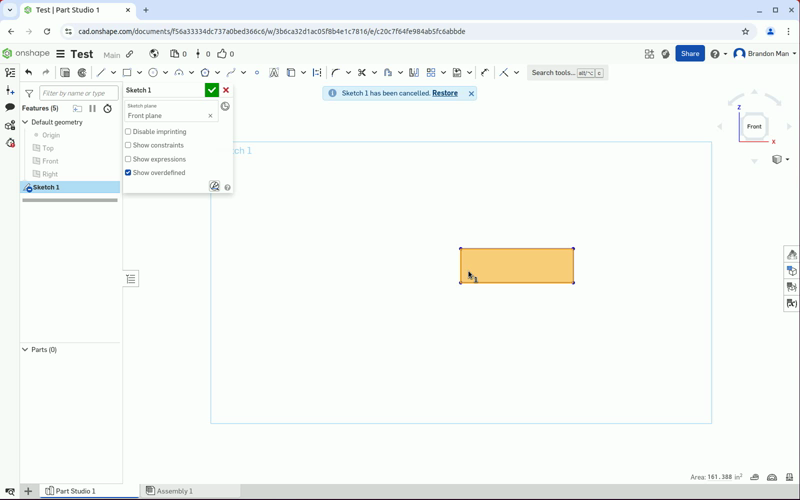
mouse_move(73, 352)
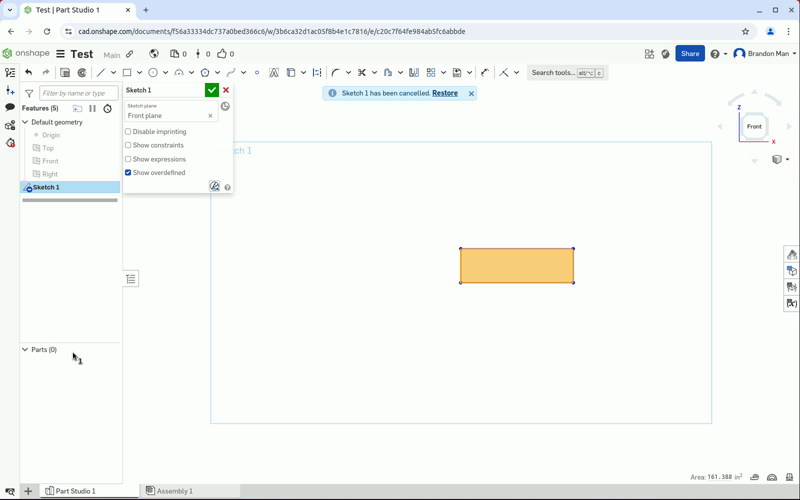
key(shift+y)
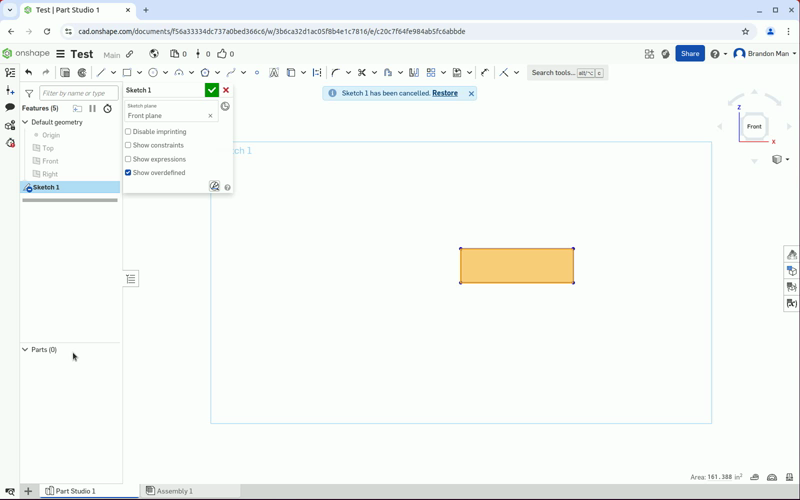
key(shift+e)
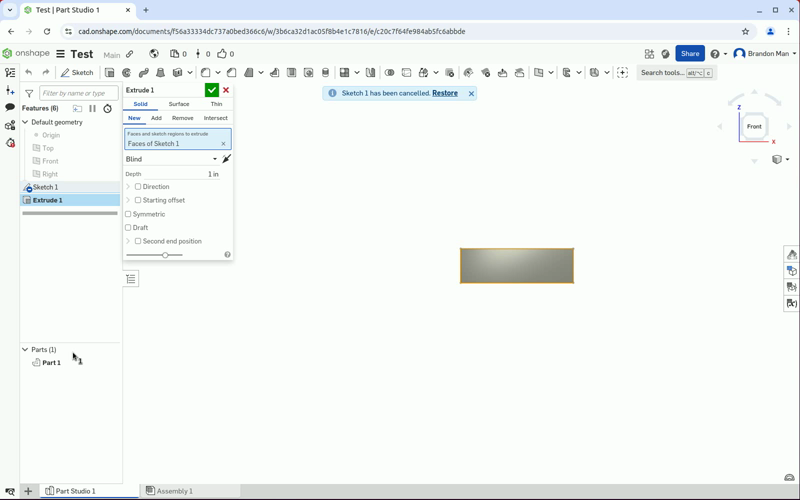
mouse_move(143, 106)
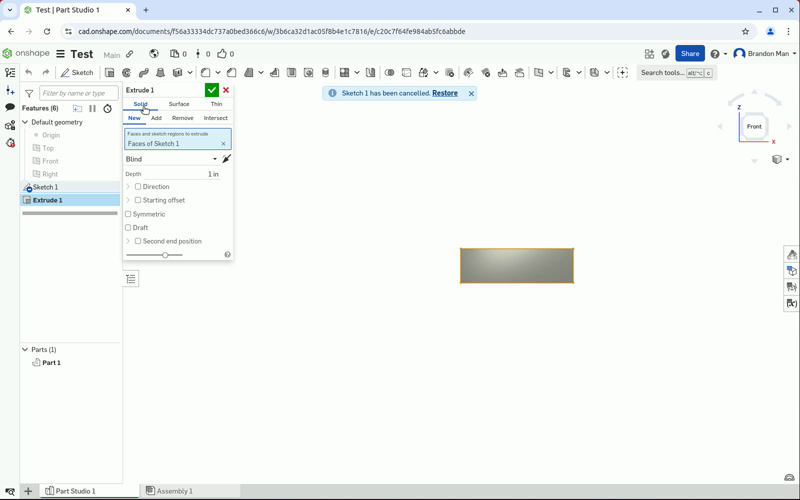
click(143, 106)
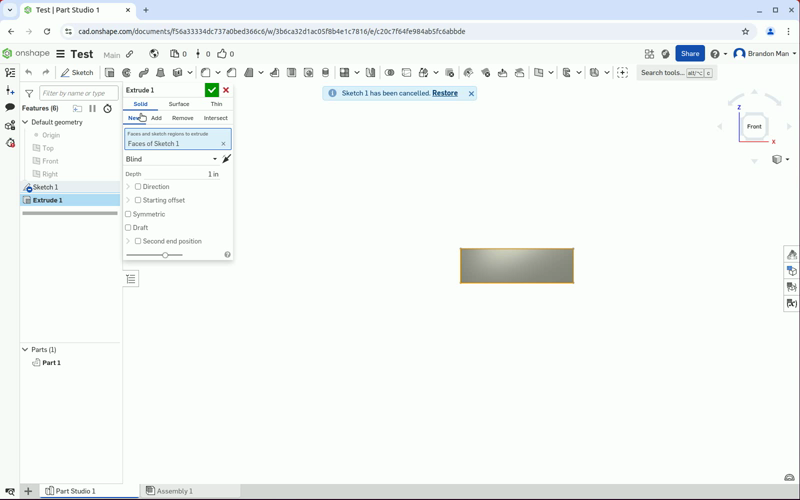
mouse_move(137, 120)
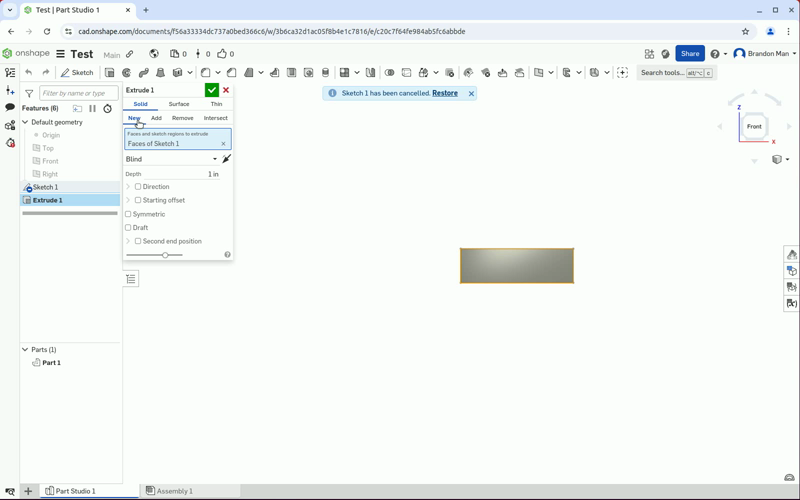
click(137, 120)
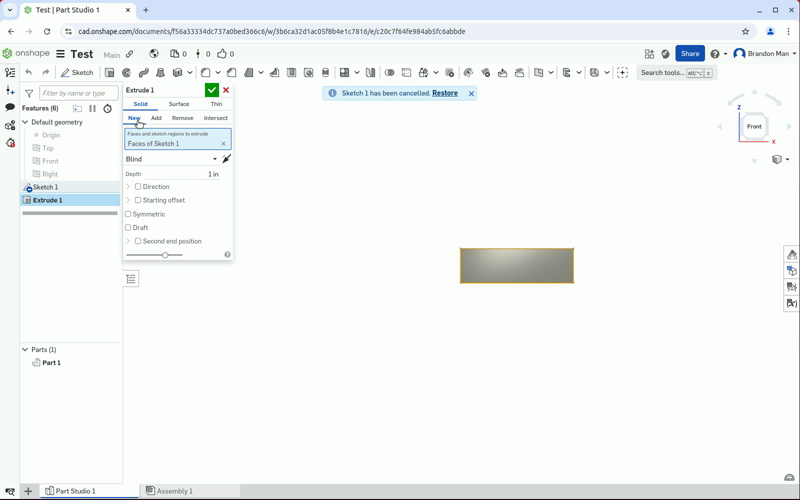
key(tab, 4)
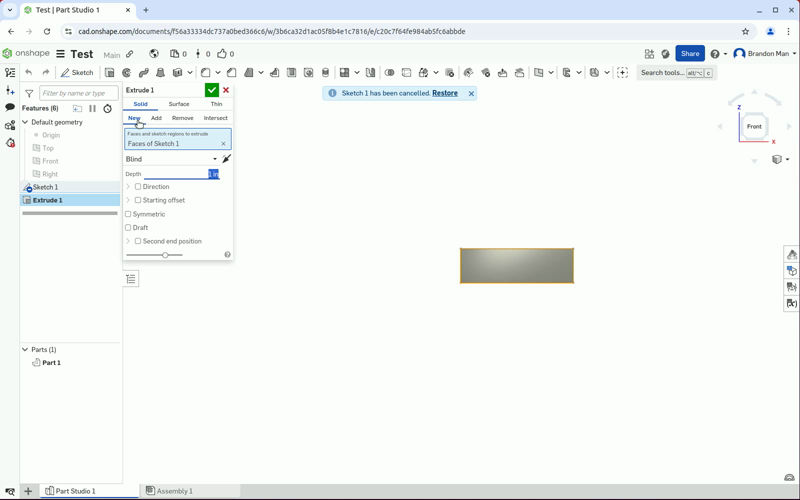
text(0.481)
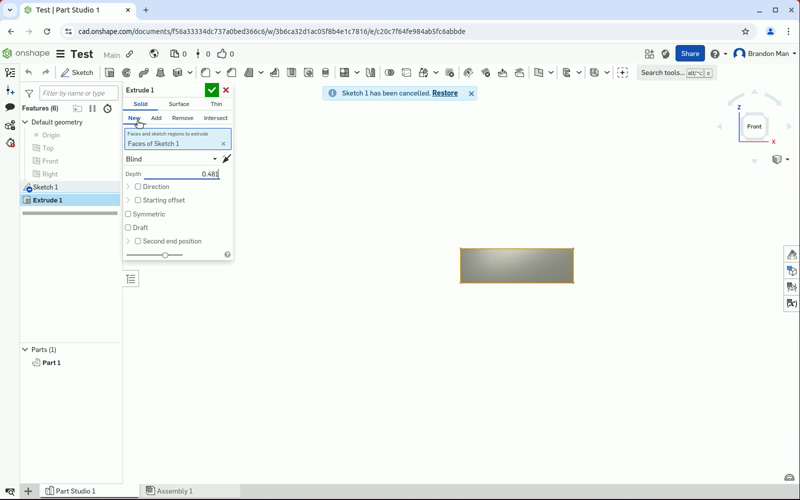
key(enter)
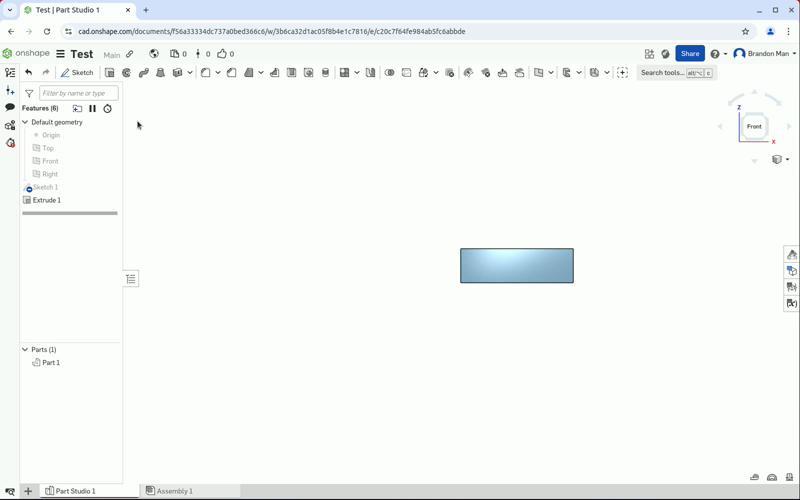
key(shift+h)
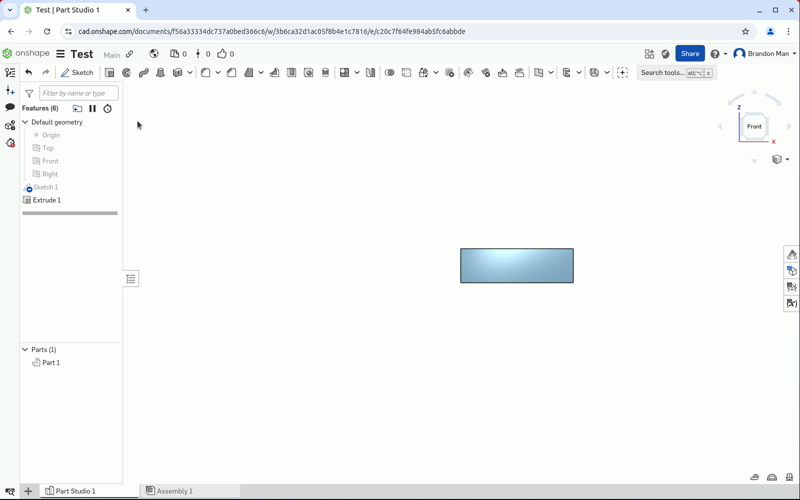
key(shift+h)
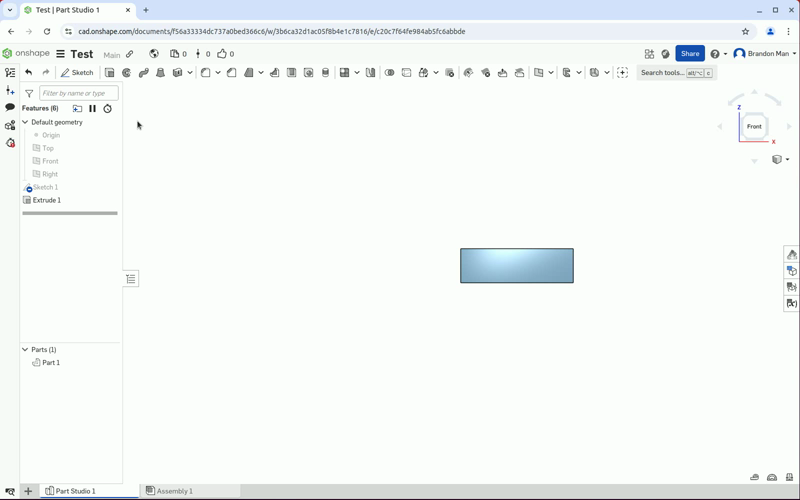
mouse_move(73, 189)
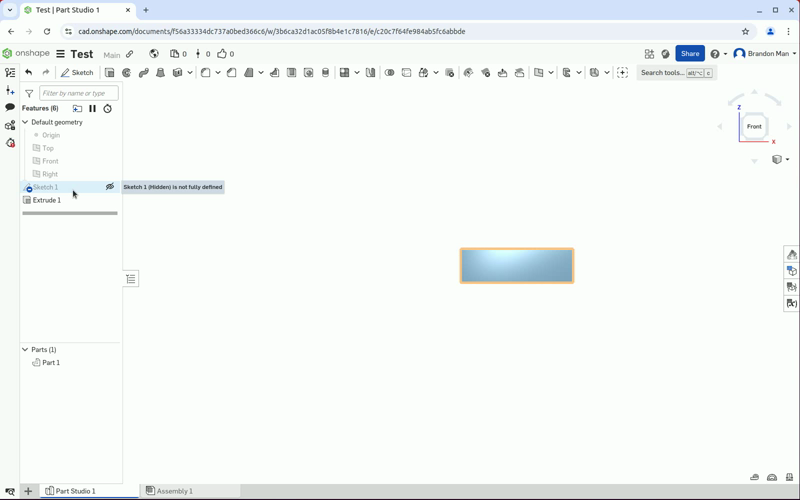
click(73, 189)
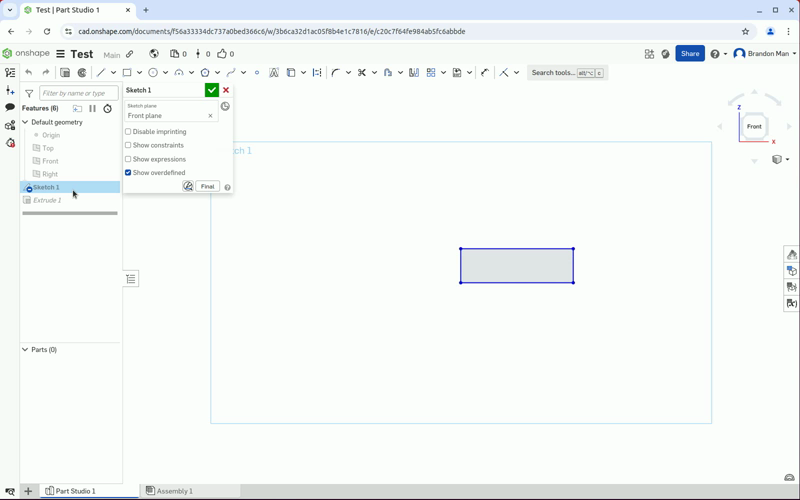
mouse_move(229, 92)
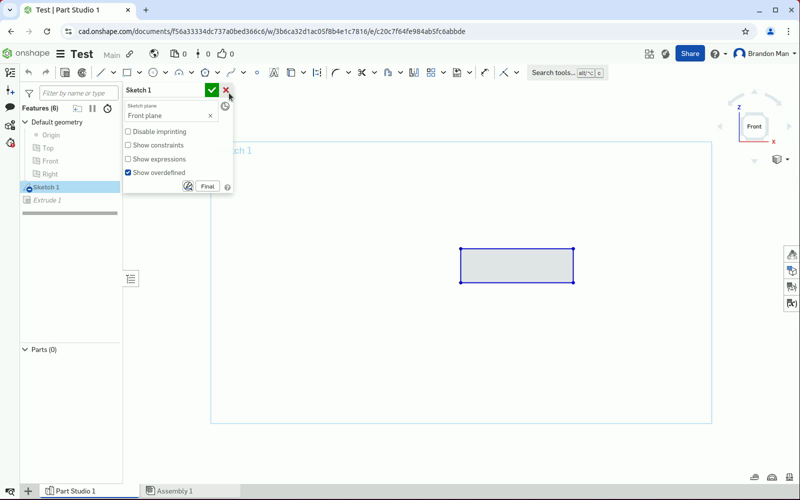
click(229, 92)
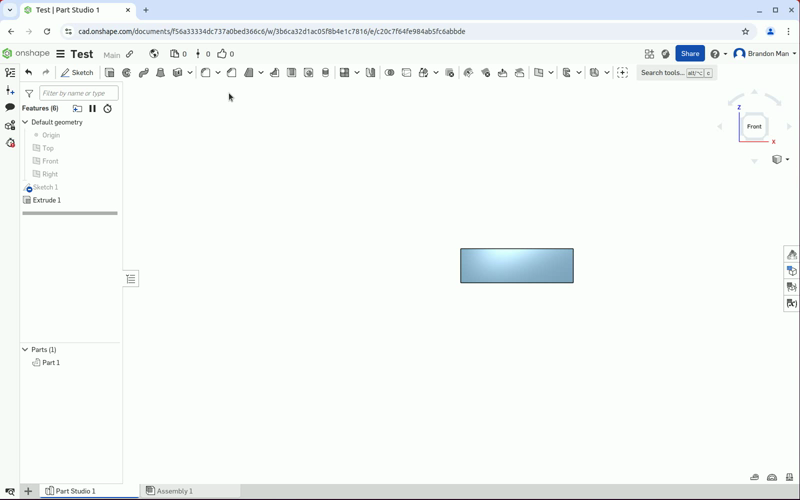
mouse_move(541, 75)
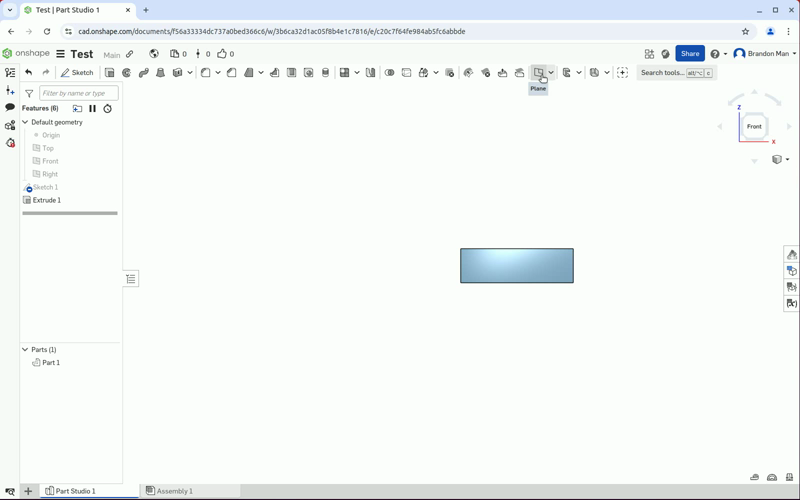
click(541, 75)
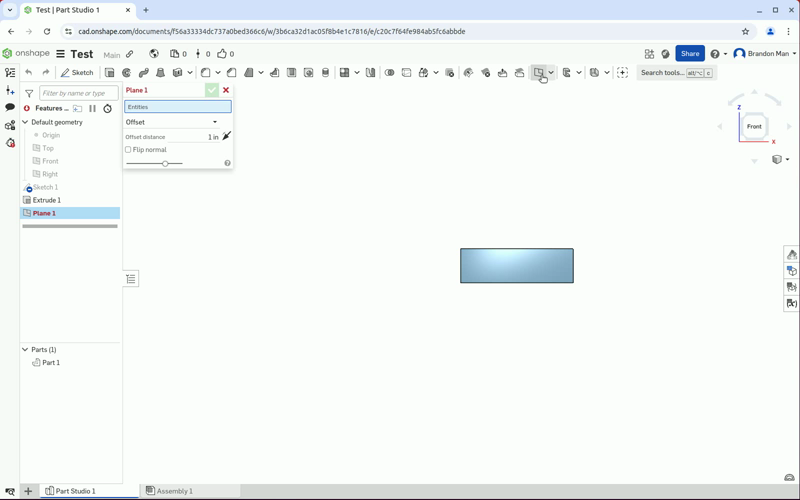
mouse_move(73, 163)
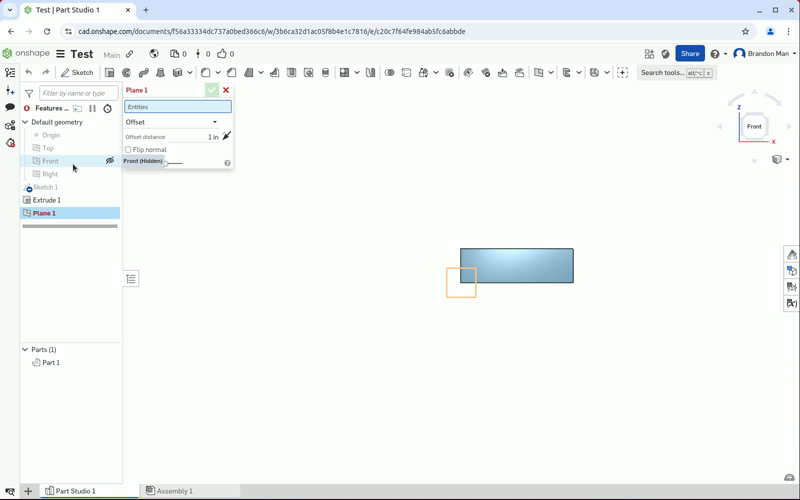
click(73, 163)
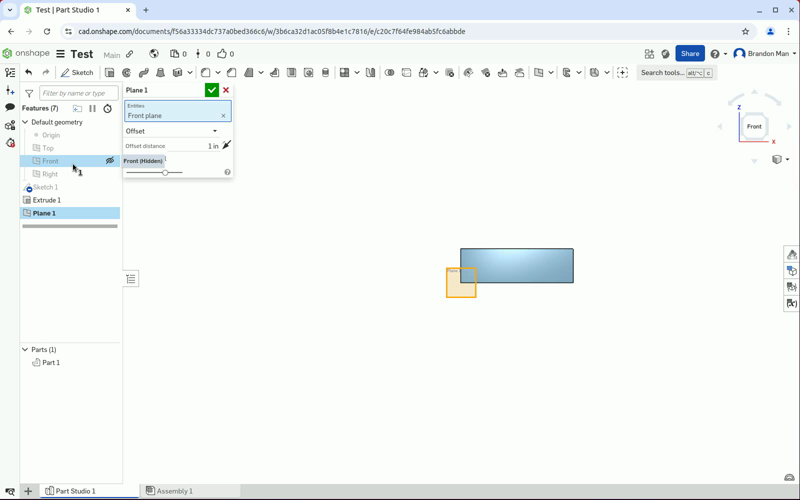
key(tab, 2)
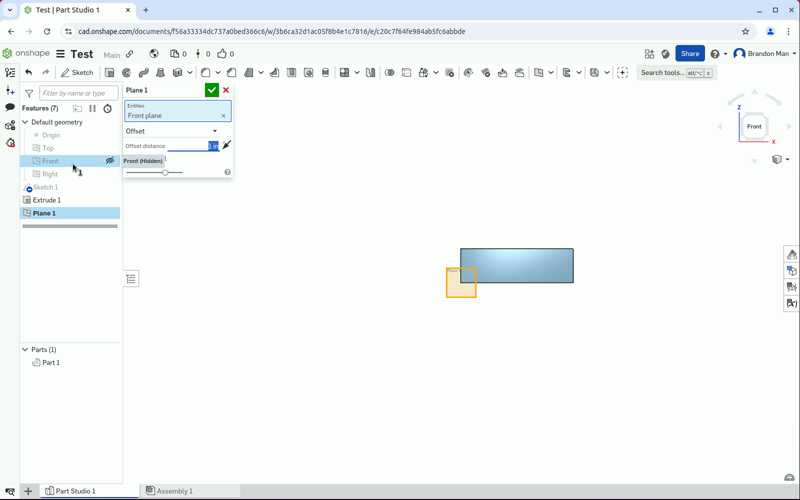
text(0.493)
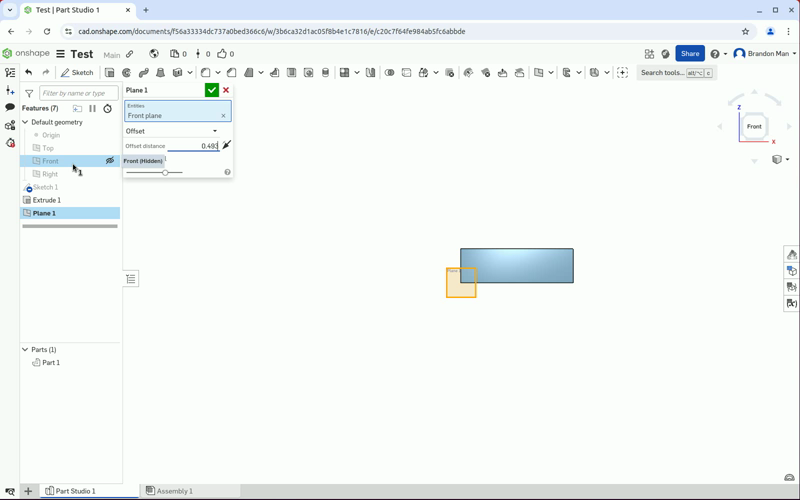
key(enter, 2)
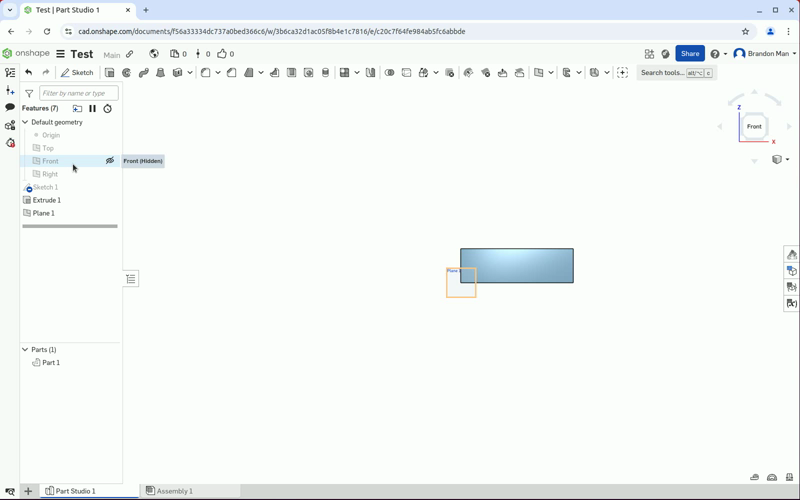
key(shift+s)
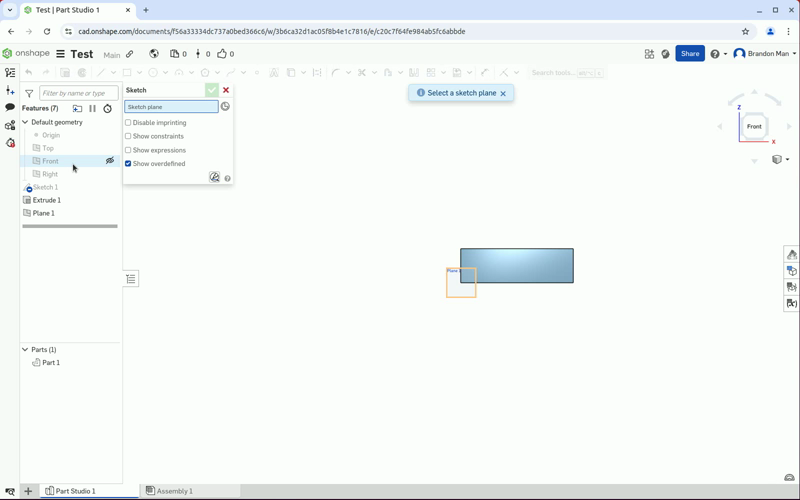
mouse_move(73, 215)
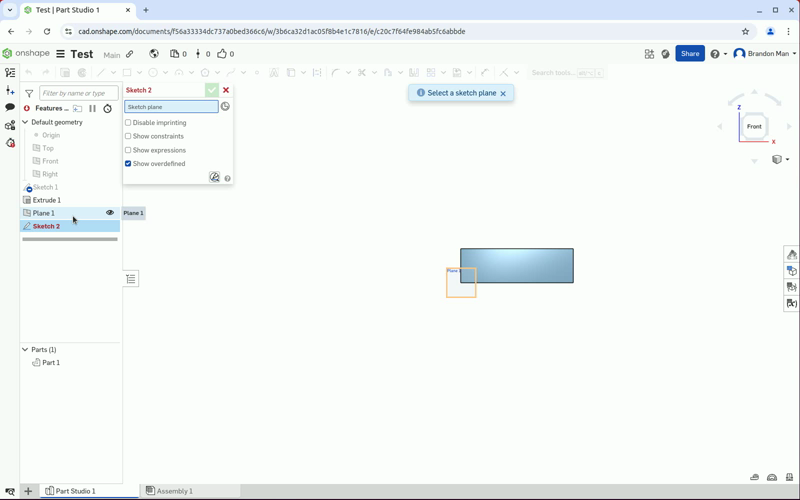
click(73, 215)
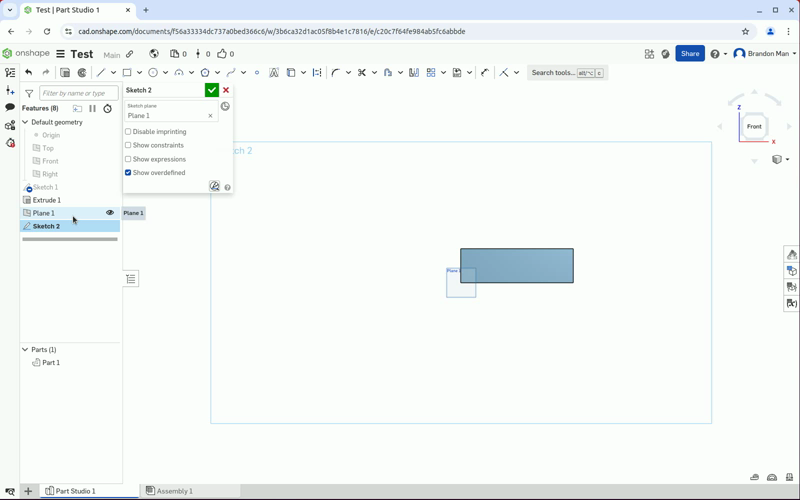
mouse_move(73, 352)
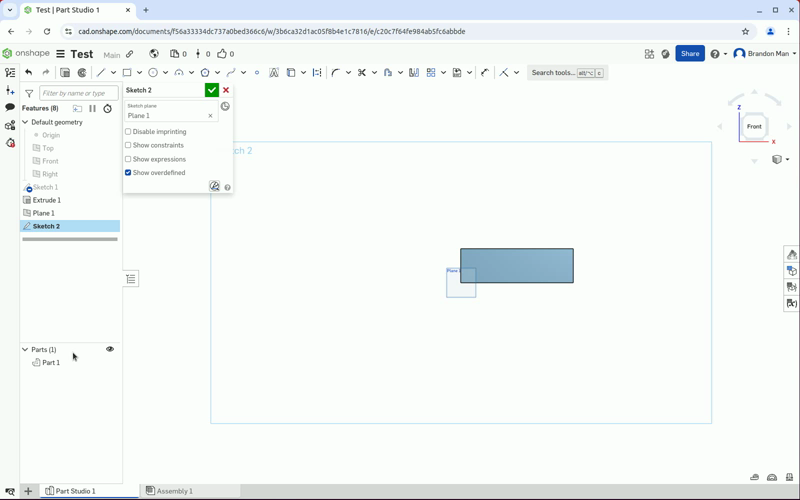
key(y)
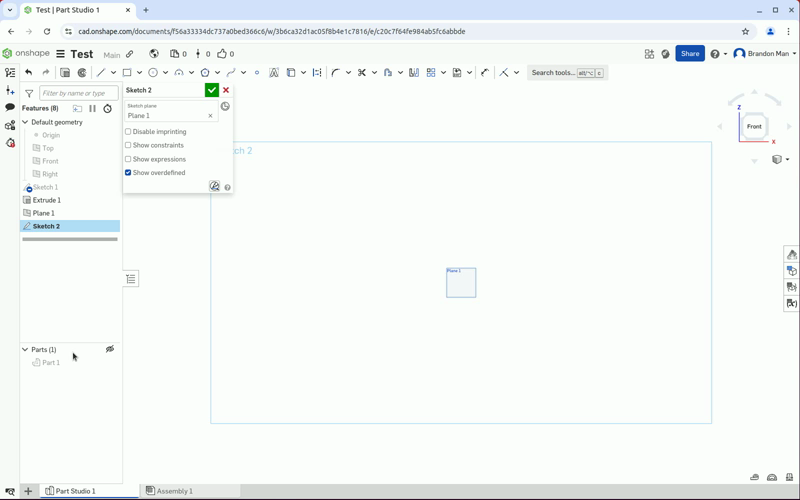
key(l)
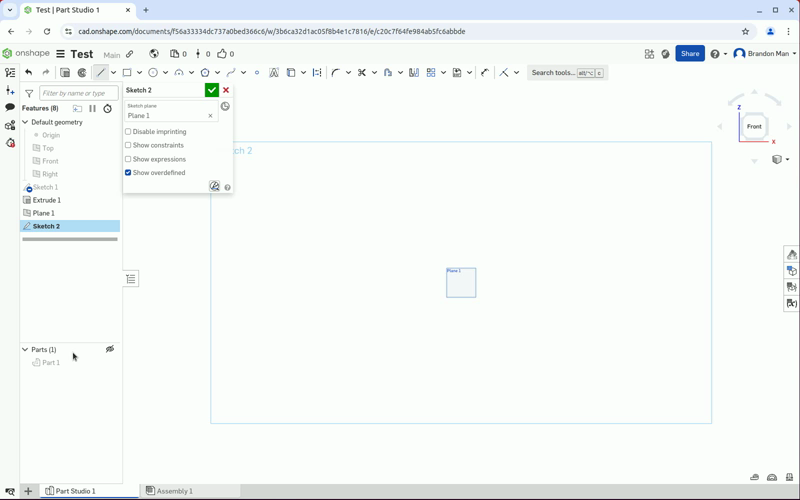
key_down(shift)
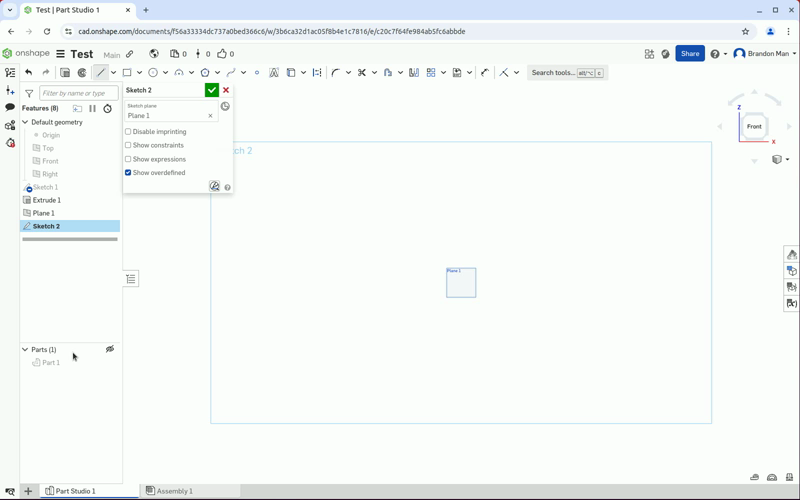
mouse_move(461, 282)
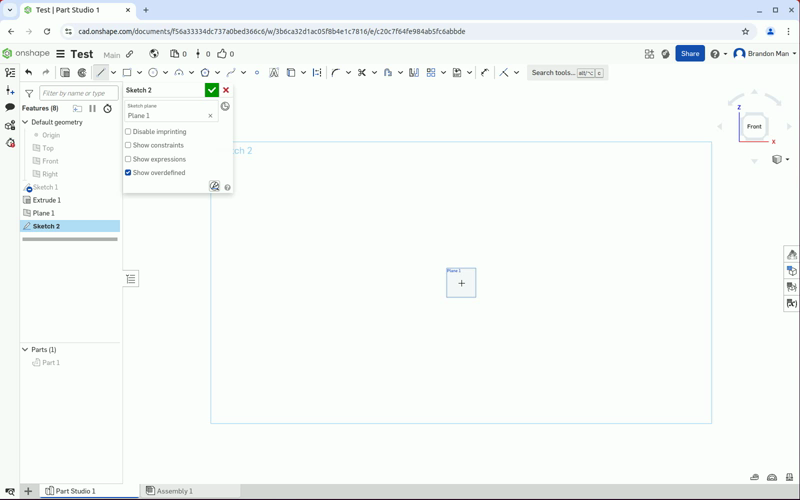
click(461, 282)
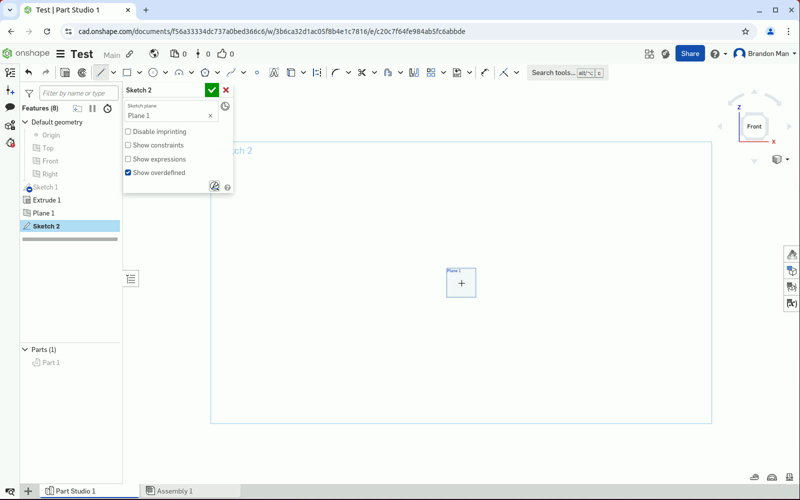
key_up(shift)
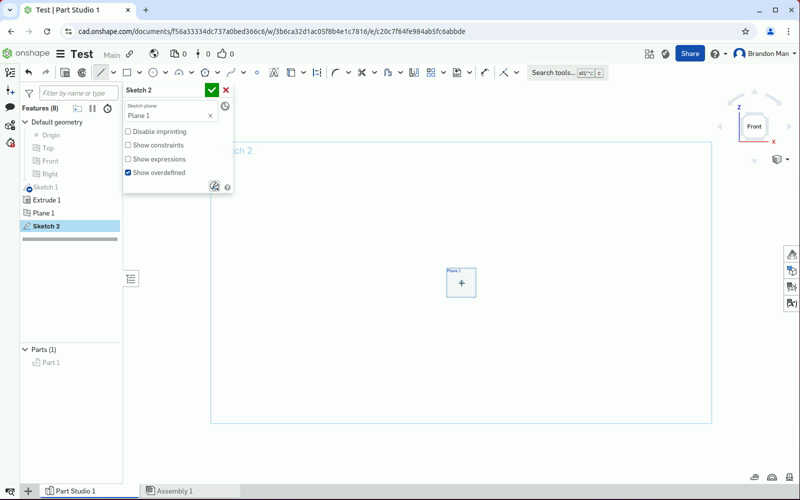
key_down(shift)
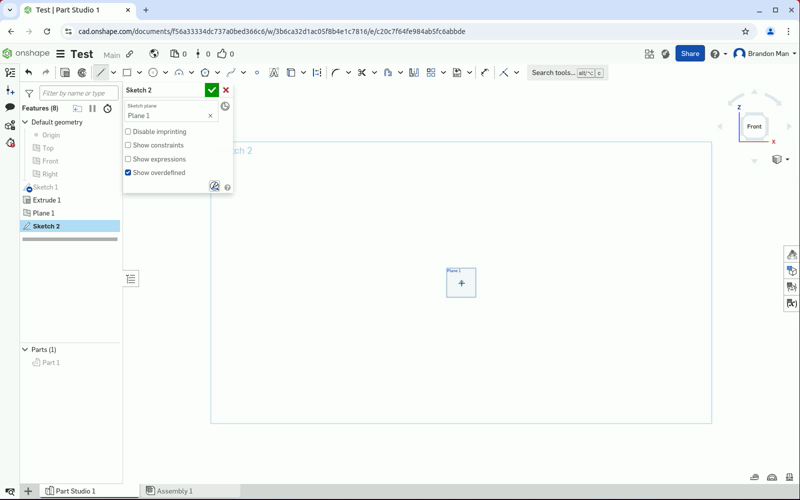
mouse_move(492, 282)
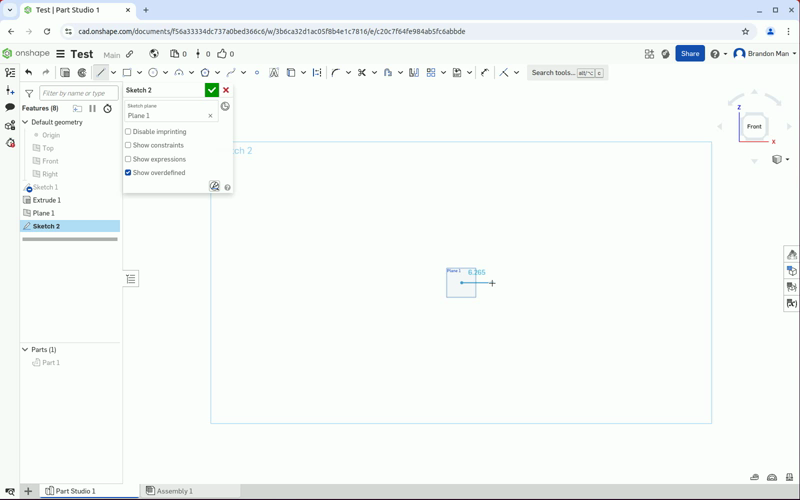
mouse_move(464, 282)
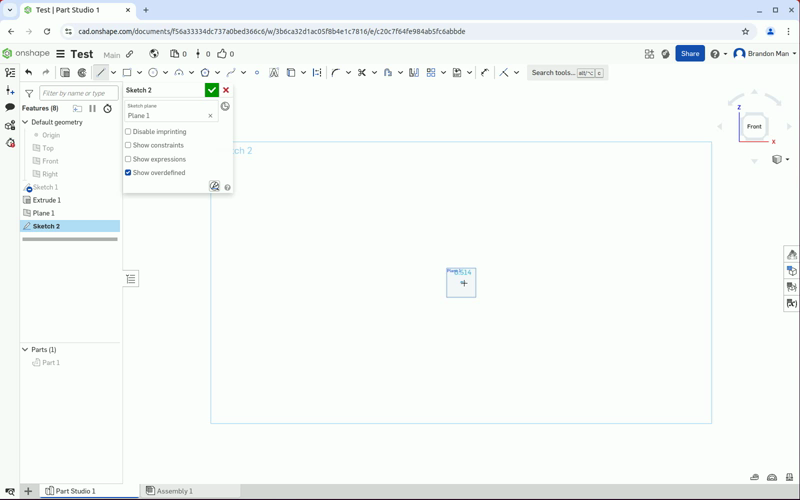
scroll(6)
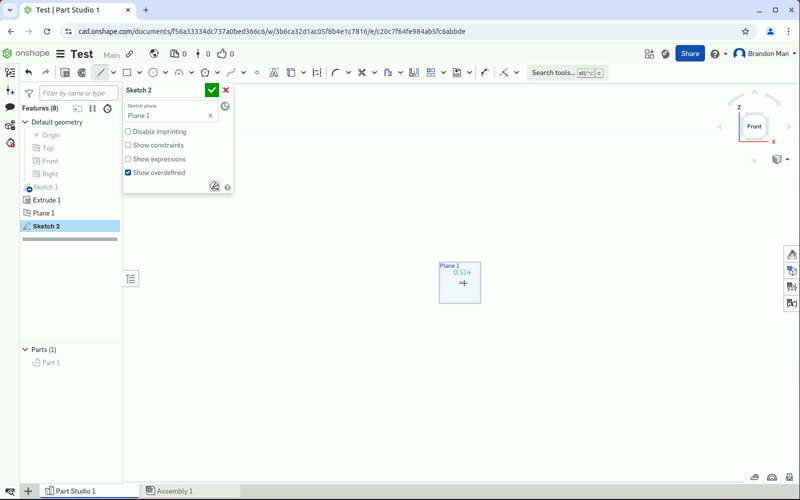
scroll(6)
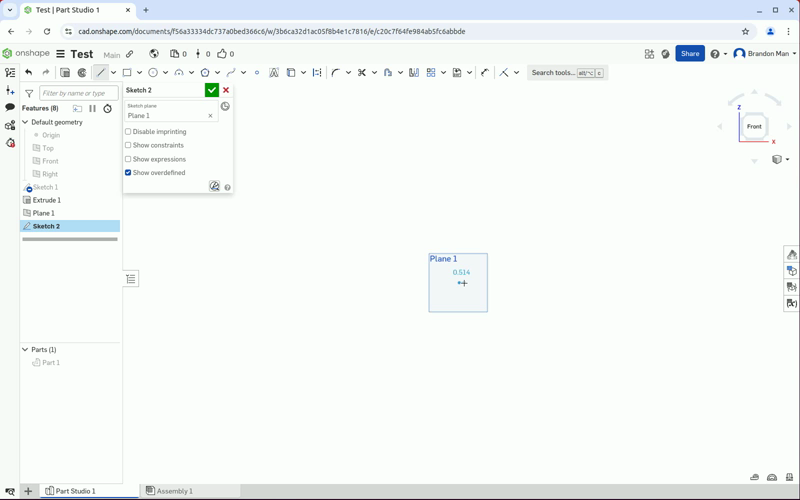
scroll(6)
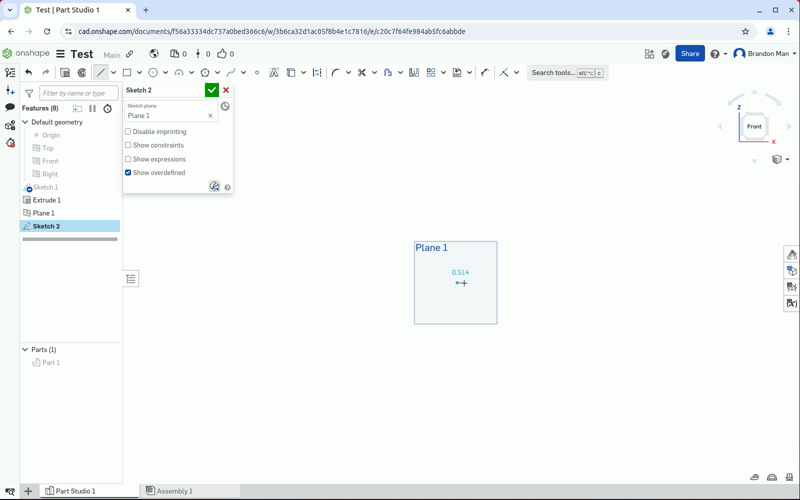
scroll(6)
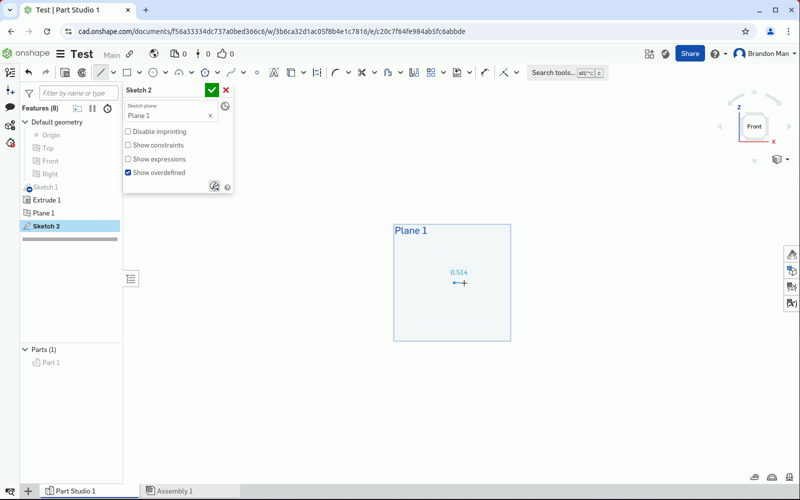
scroll(6)
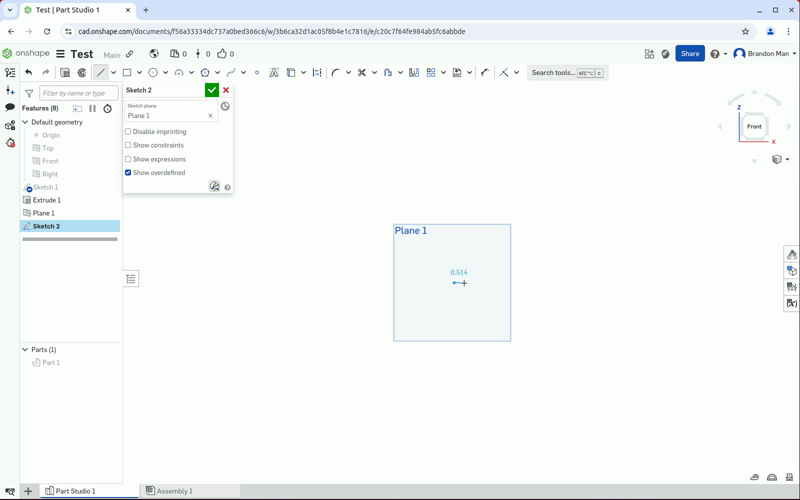
scroll(6)
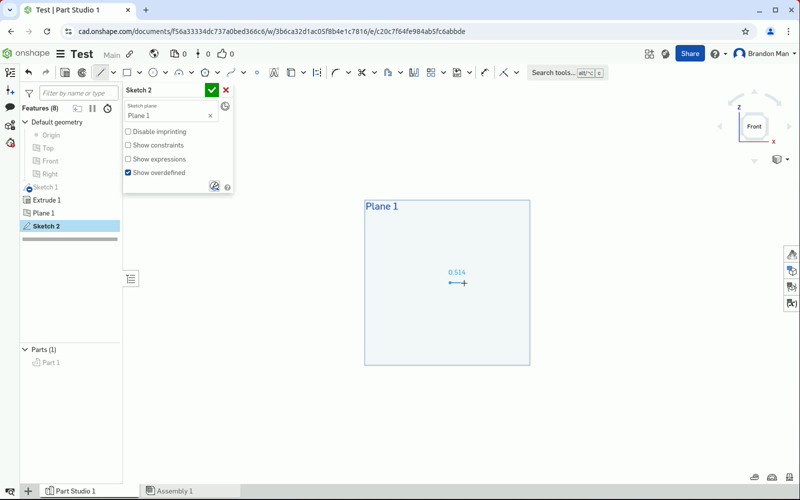
scroll(6)
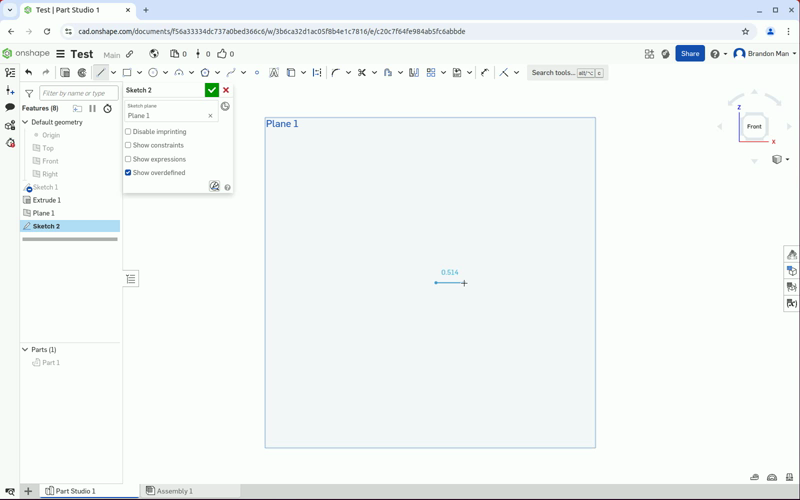
click(464, 282)
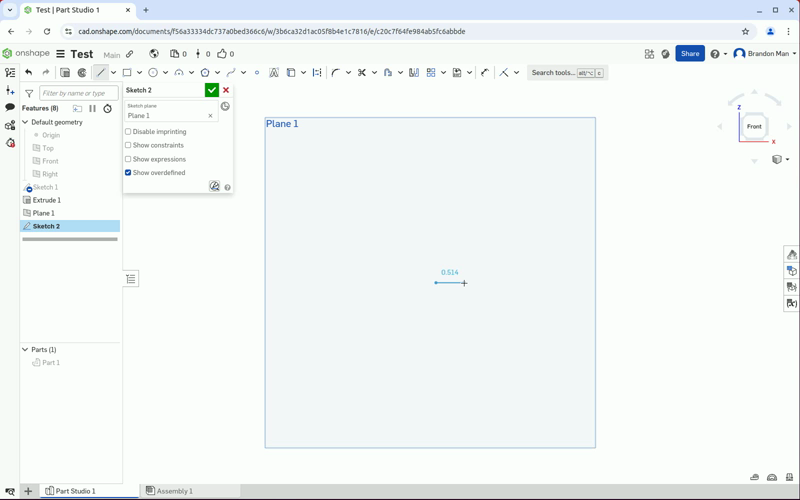
scroll(-6)
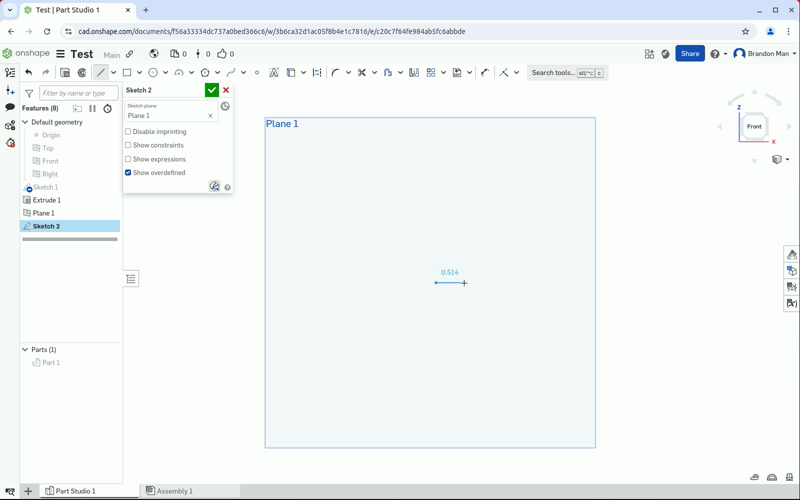
scroll(-6)
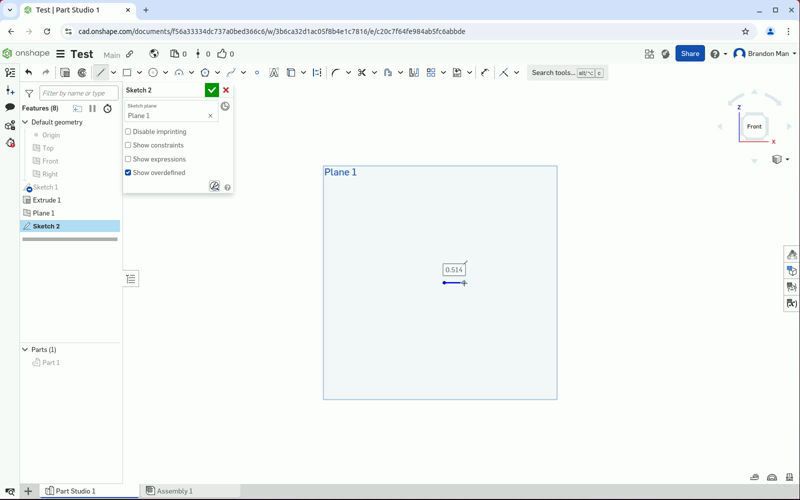
scroll(-6)
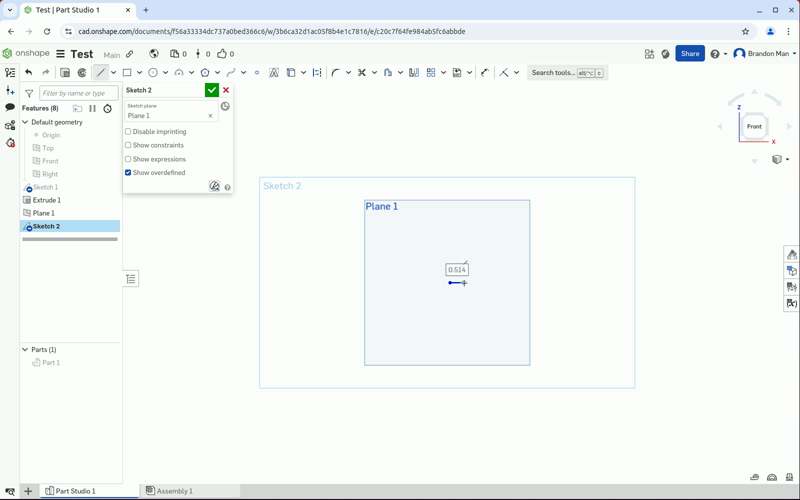
scroll(-6)
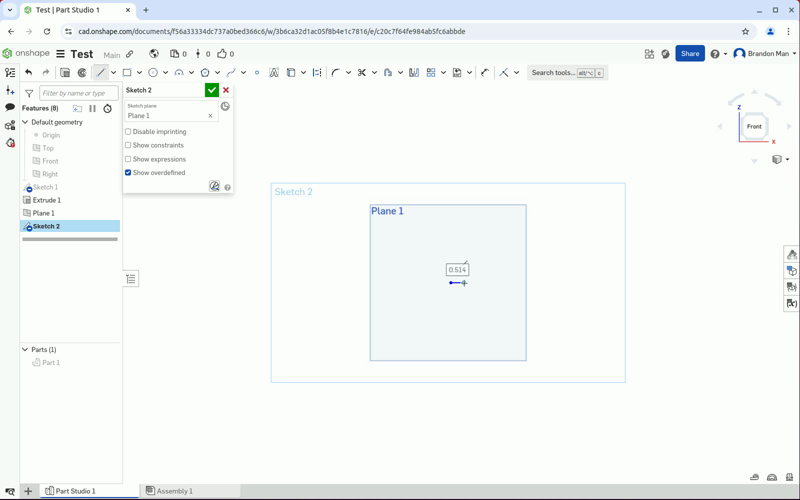
scroll(-6)
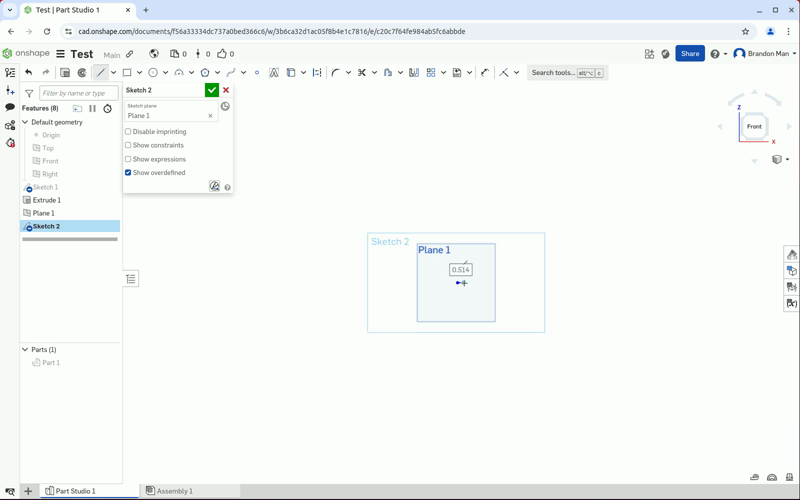
scroll(-6)
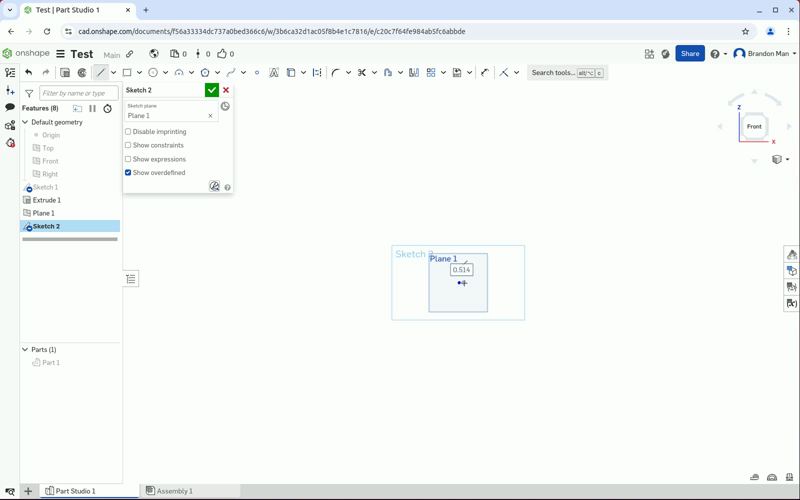
scroll(-6)
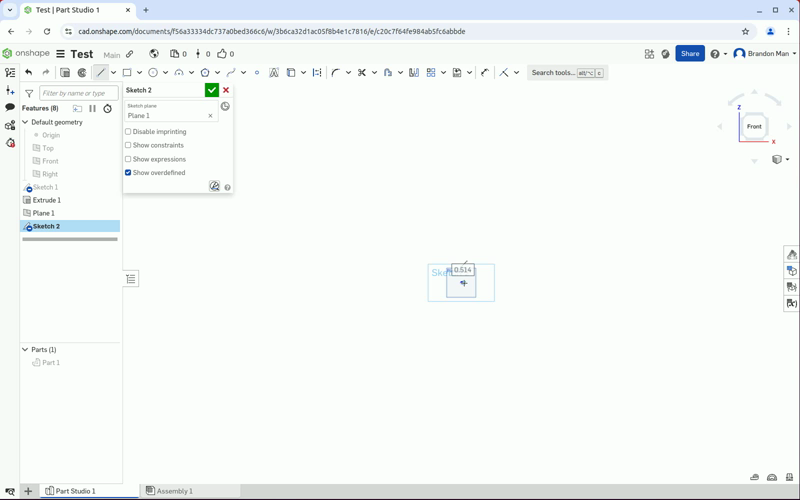
key_up(shift)
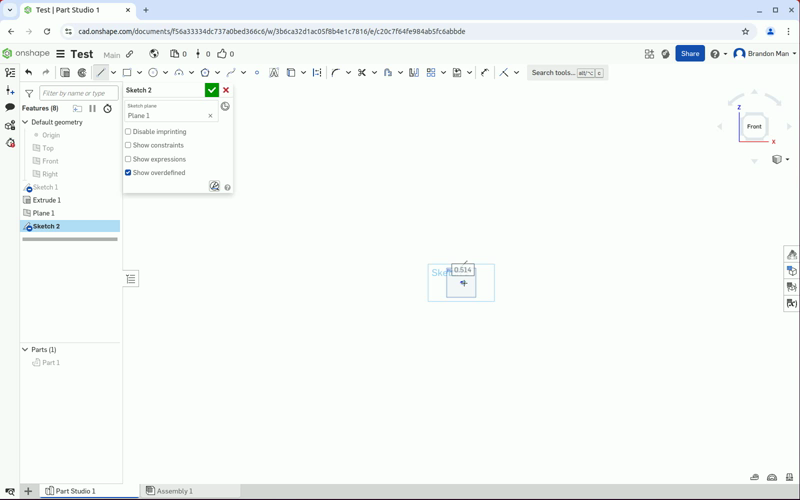
key_down(shift)
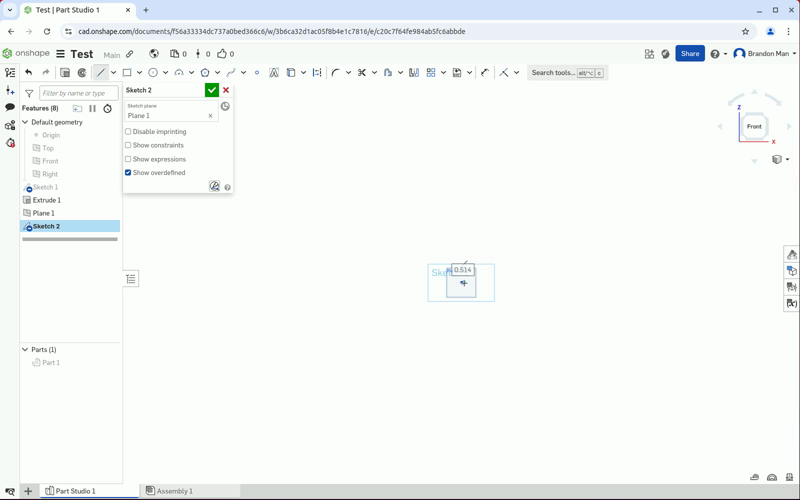
mouse_move(494, 282)
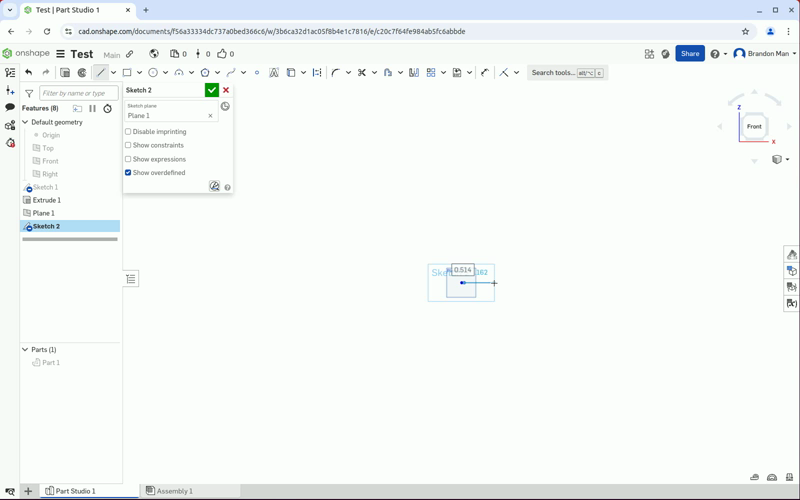
mouse_move(464, 248)
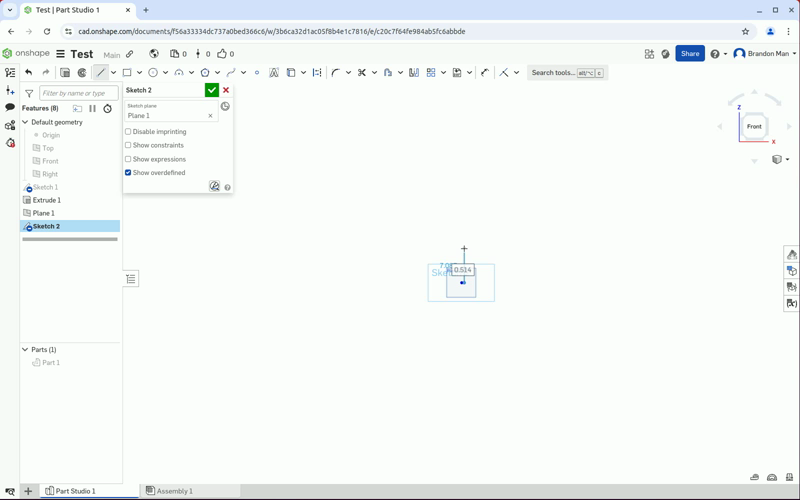
click(464, 248)
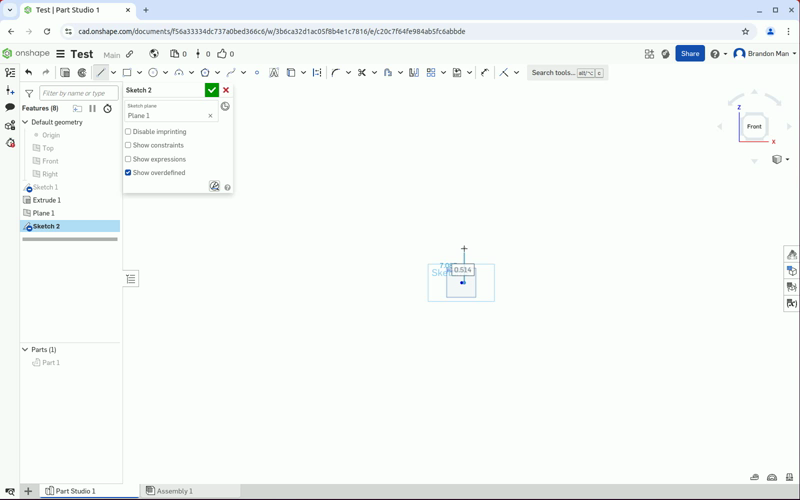
key_up(shift)
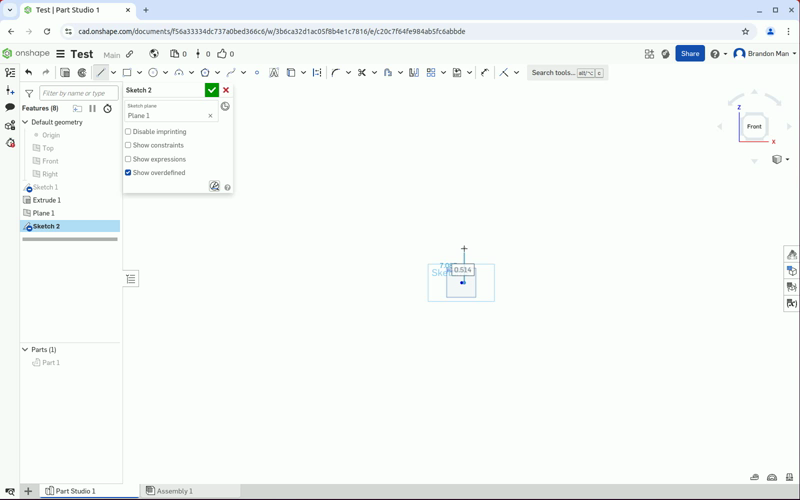
key_down(shift)
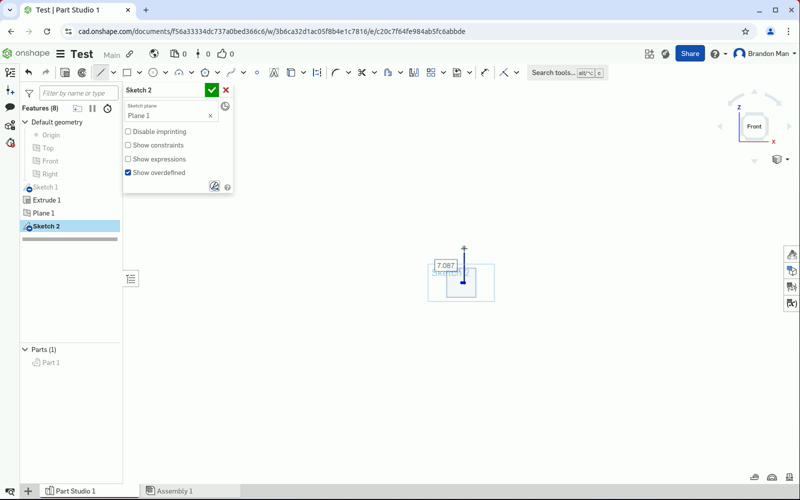
mouse_move(494, 248)
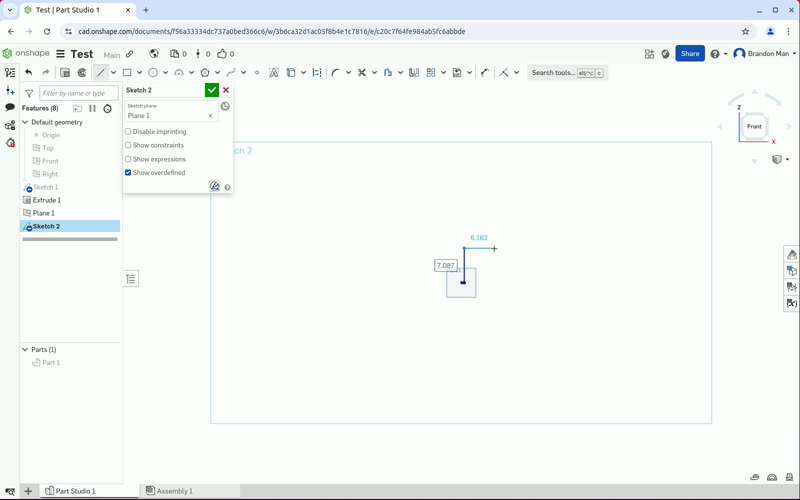
mouse_move(461, 248)
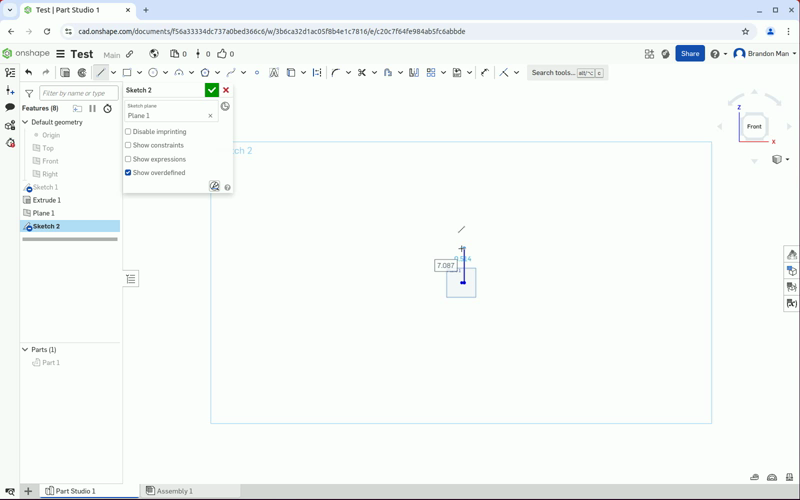
scroll(6)
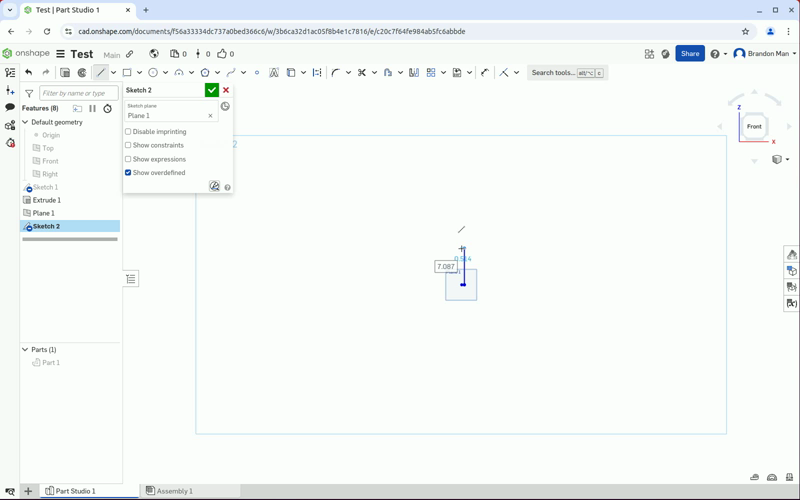
scroll(6)
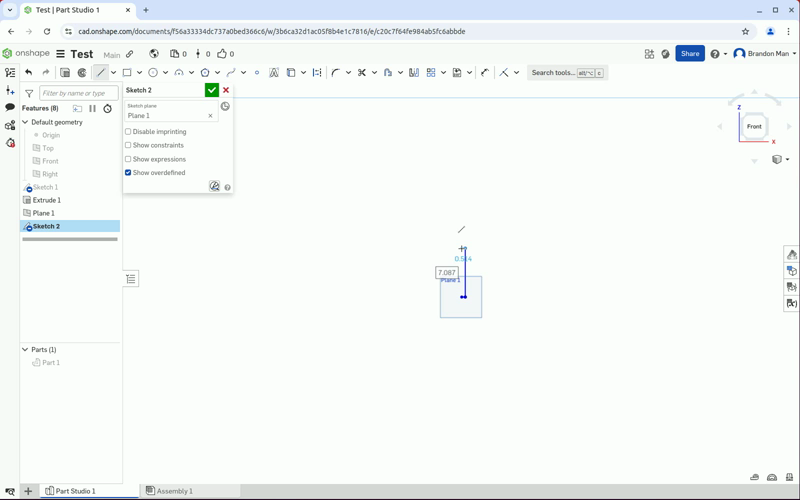
scroll(6)
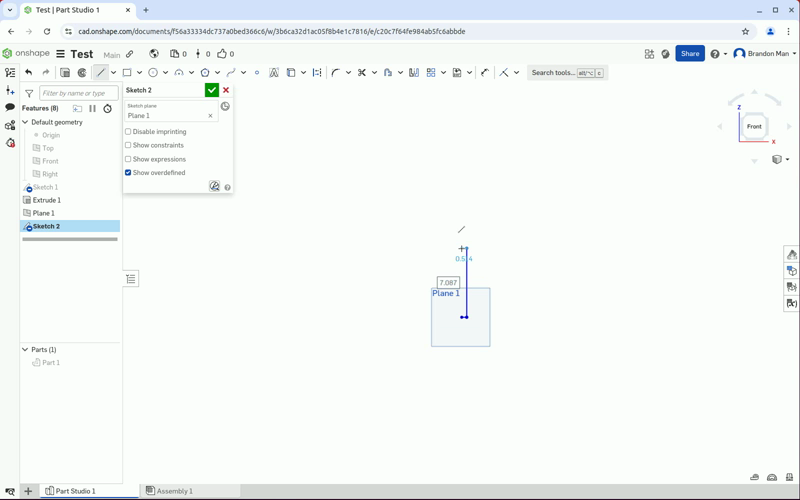
scroll(6)
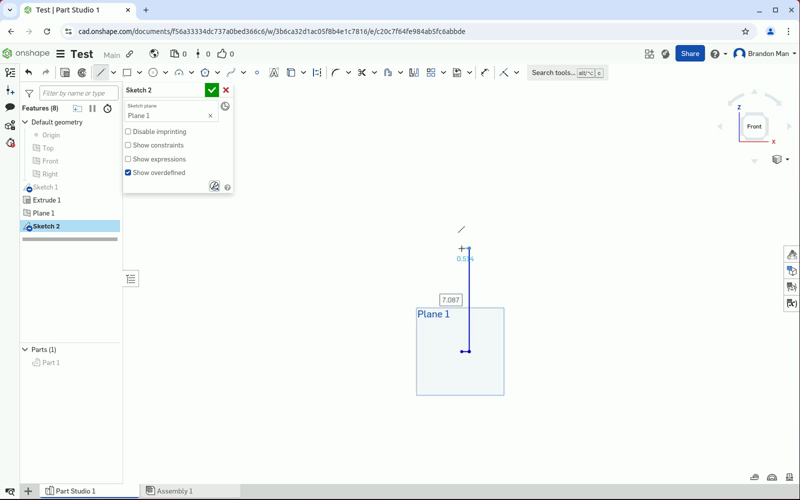
scroll(6)
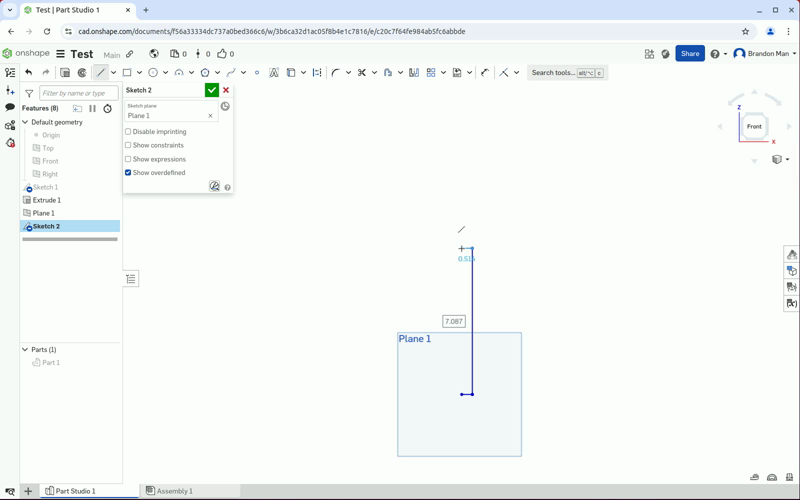
scroll(6)
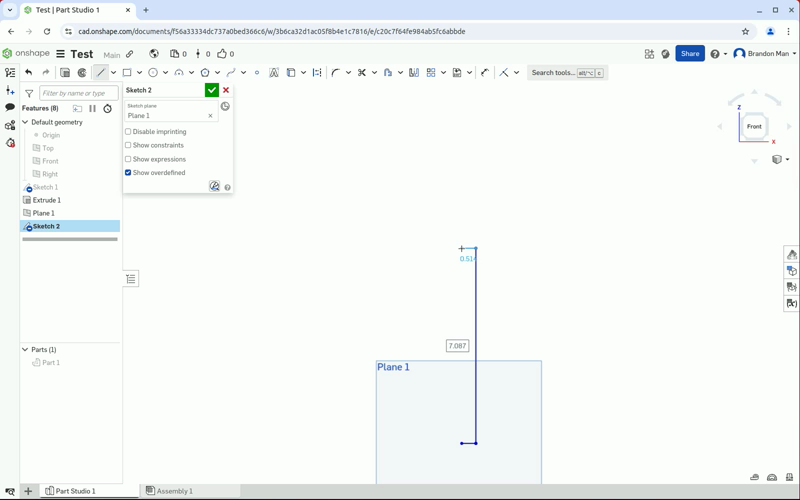
scroll(6)
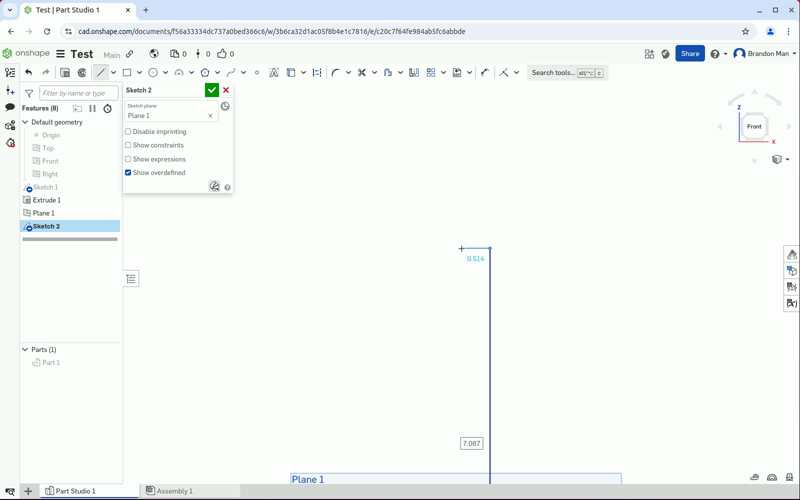
click(461, 248)
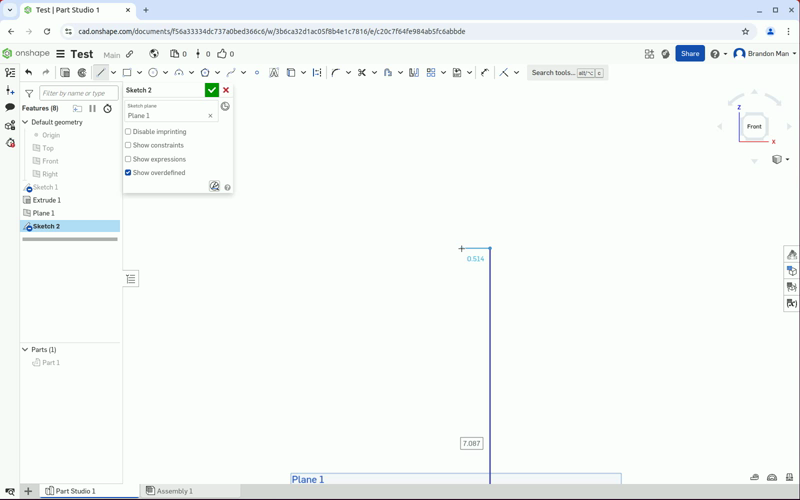
scroll(-6)
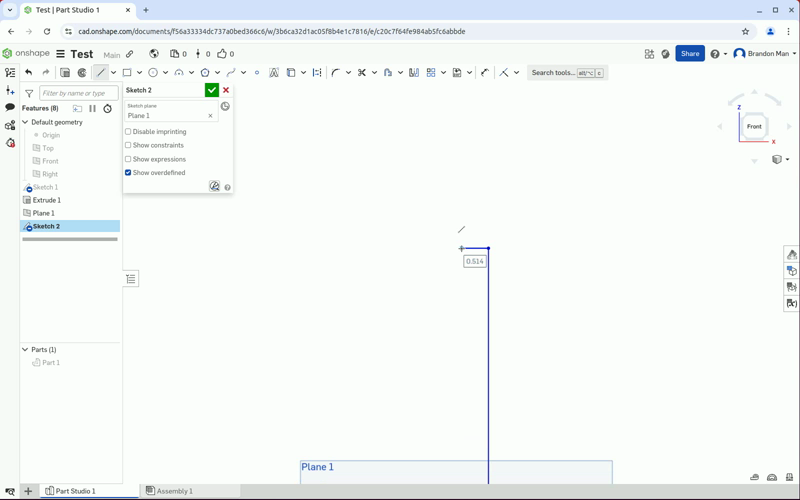
scroll(-6)
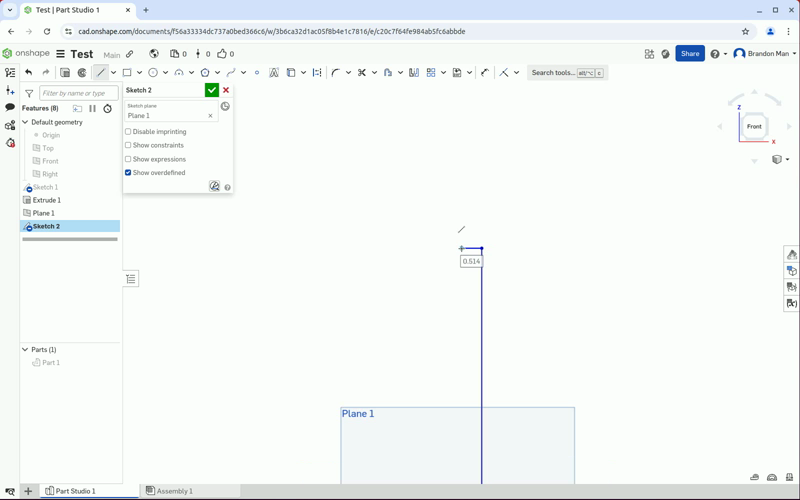
scroll(-6)
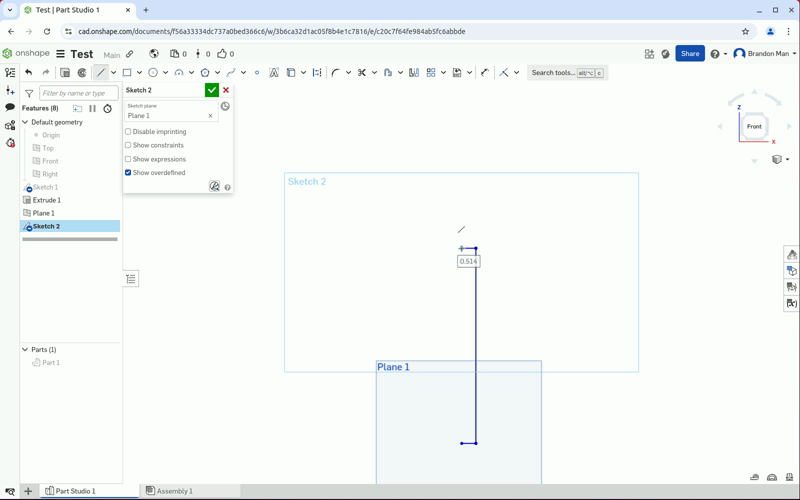
scroll(-6)
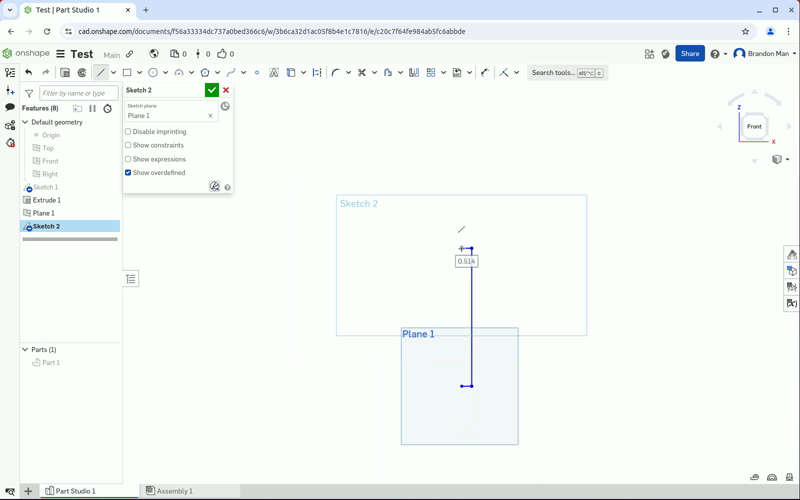
scroll(-6)
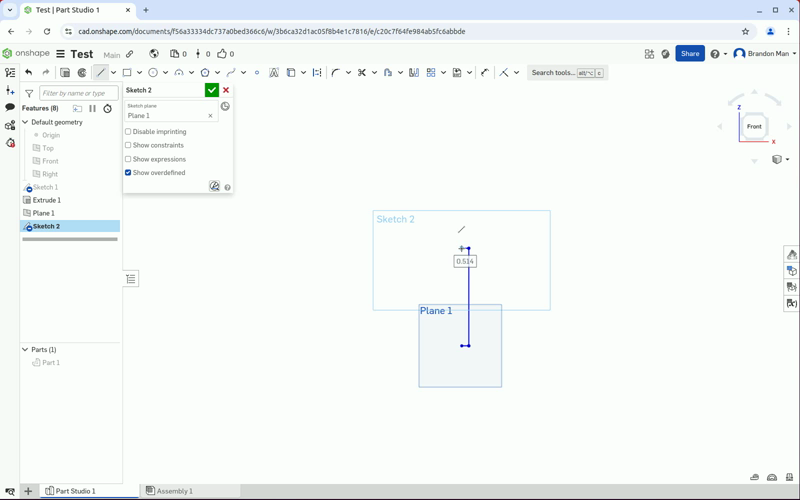
scroll(-6)
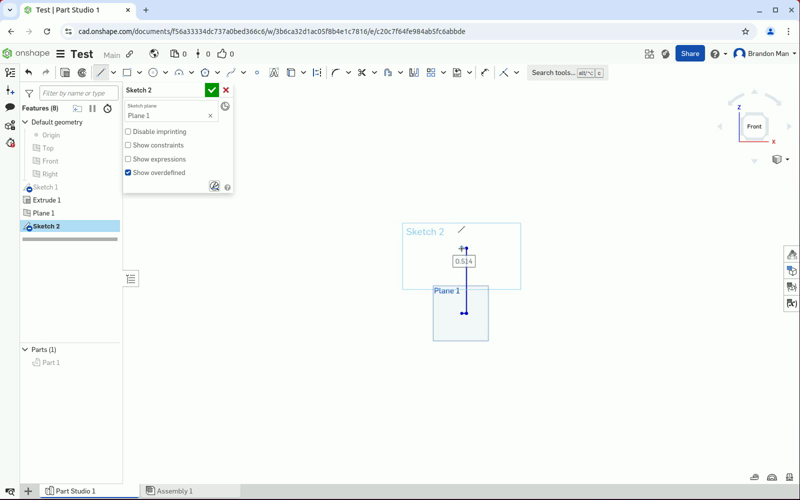
scroll(-6)
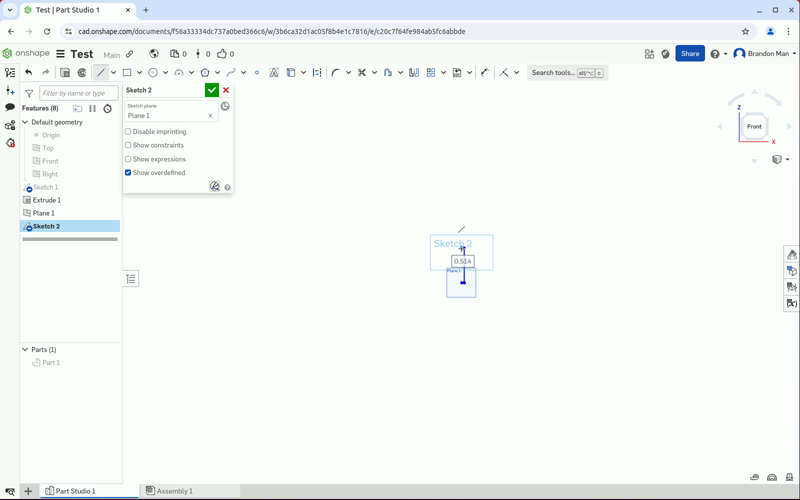
key_up(shift)
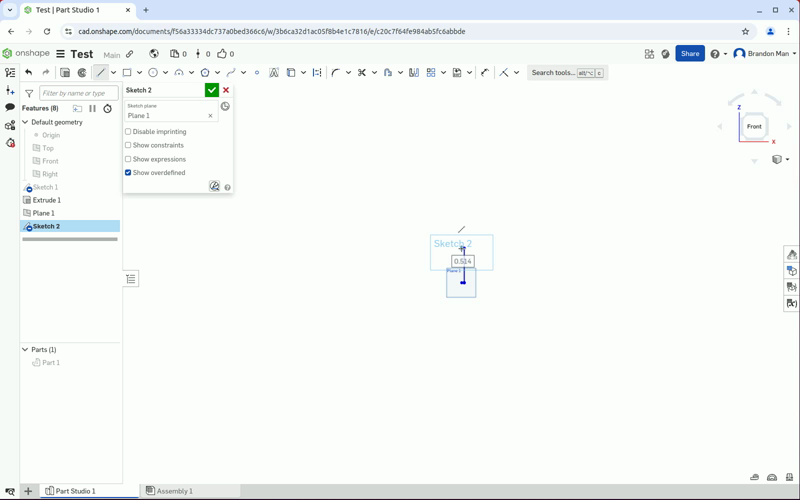
mouse_move(492, 248)
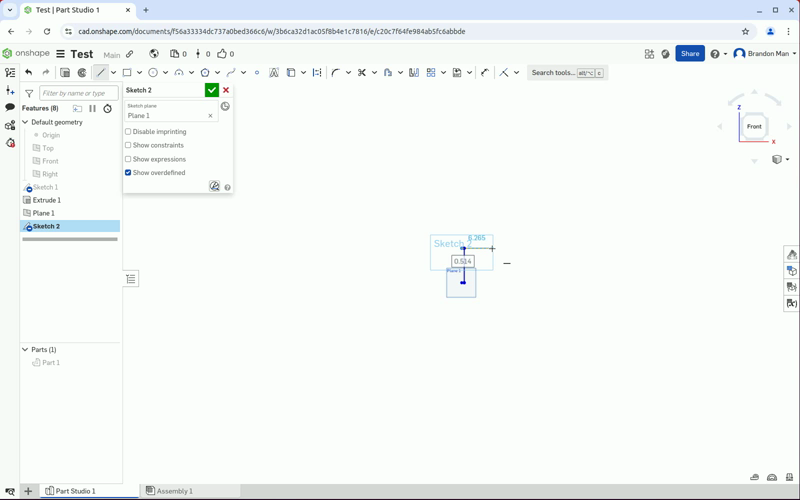
key_down(shift)
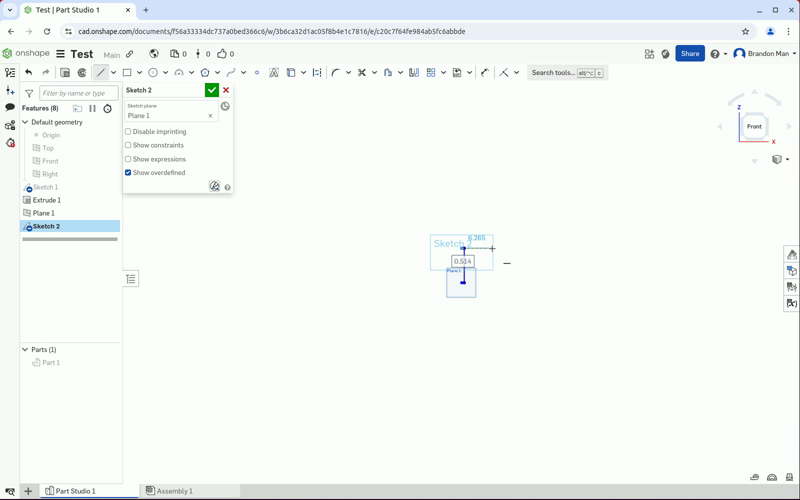
mouse_move(461, 282)
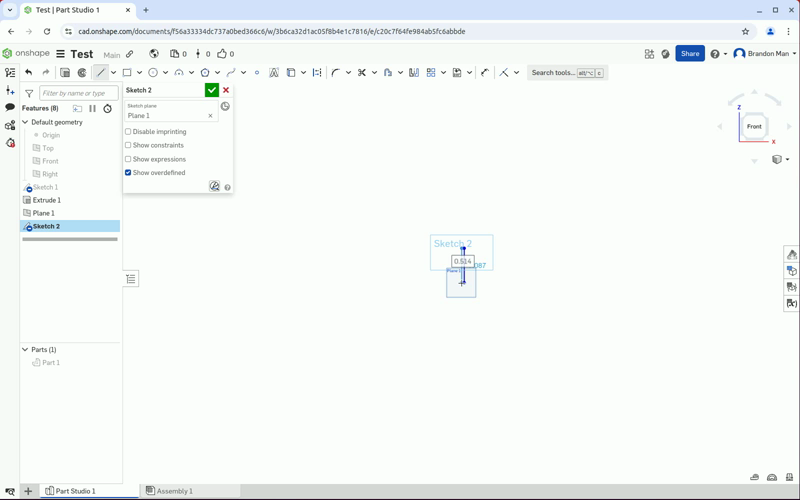
scroll(6)
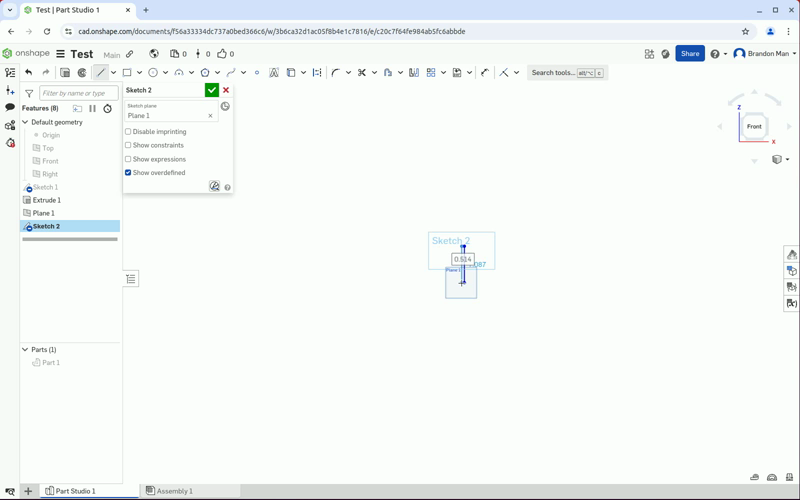
scroll(6)
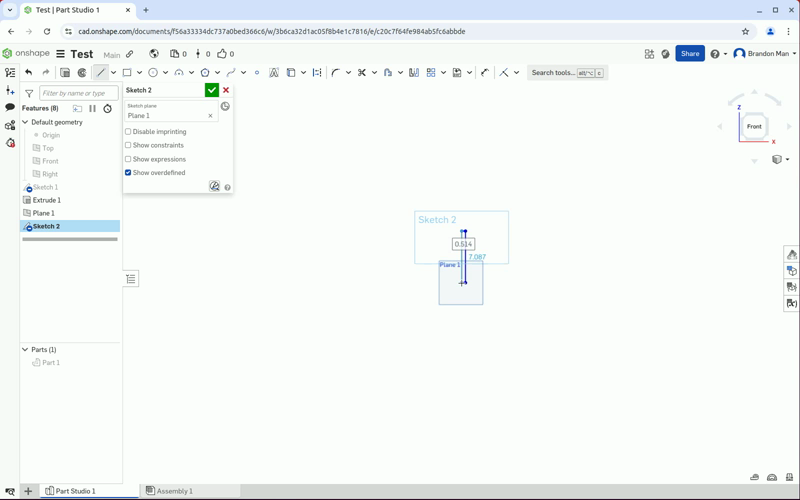
scroll(6)
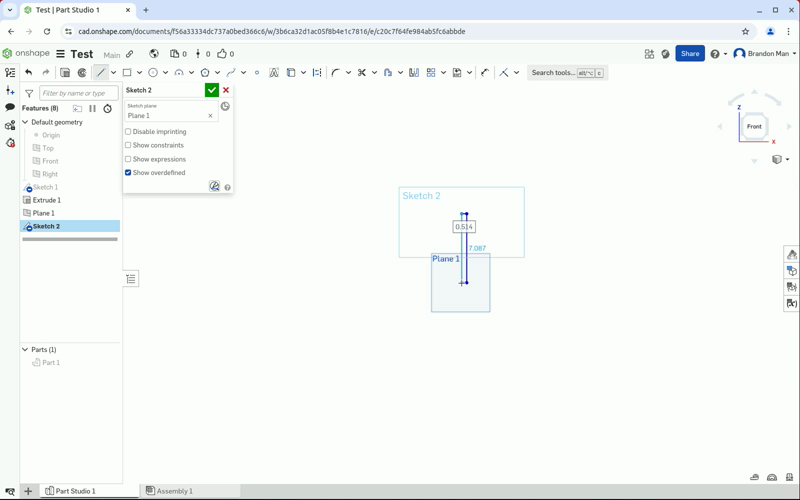
scroll(6)
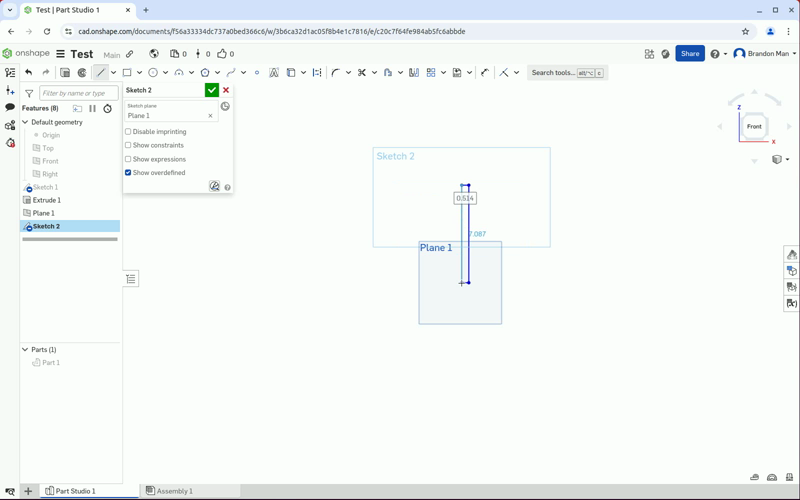
scroll(6)
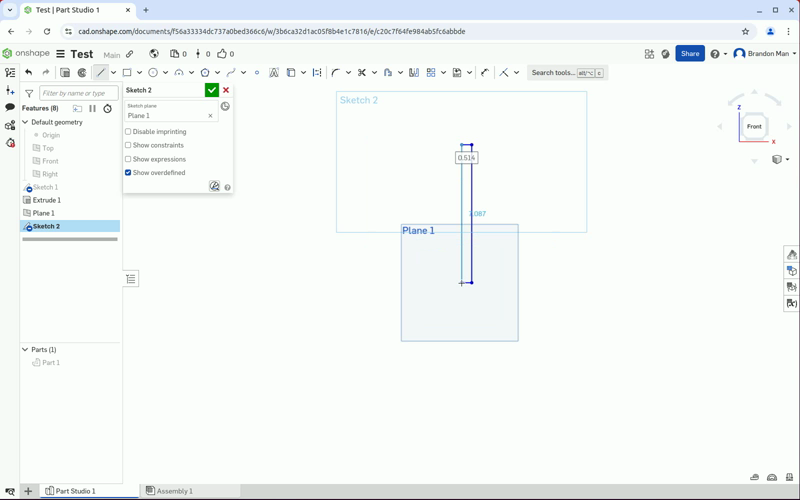
scroll(6)
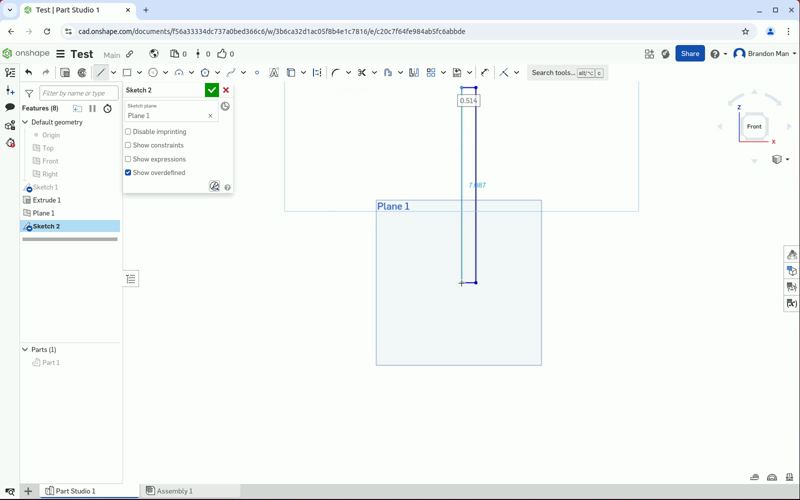
scroll(6)
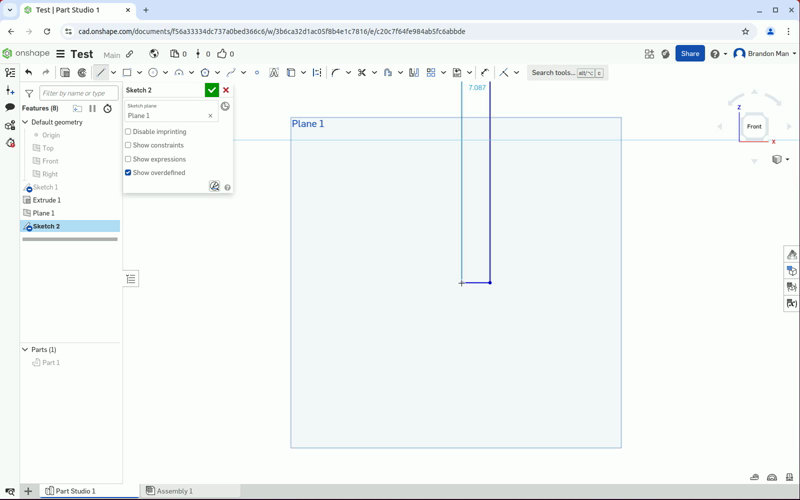
key_up(shift)
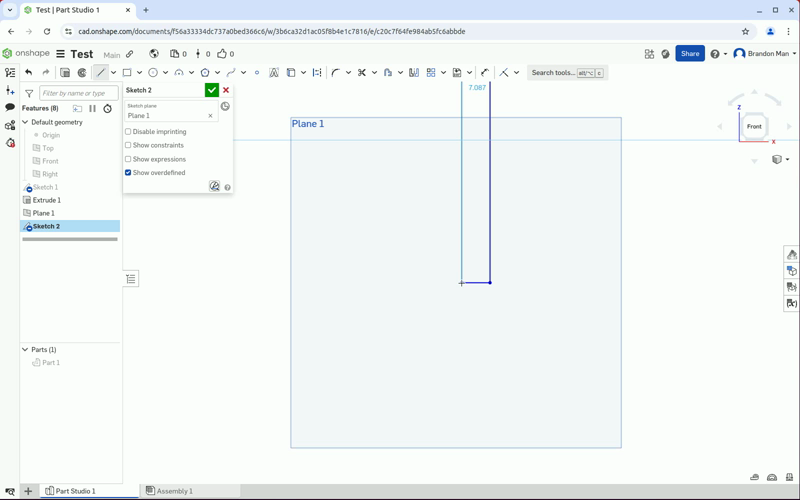
click(461, 282)
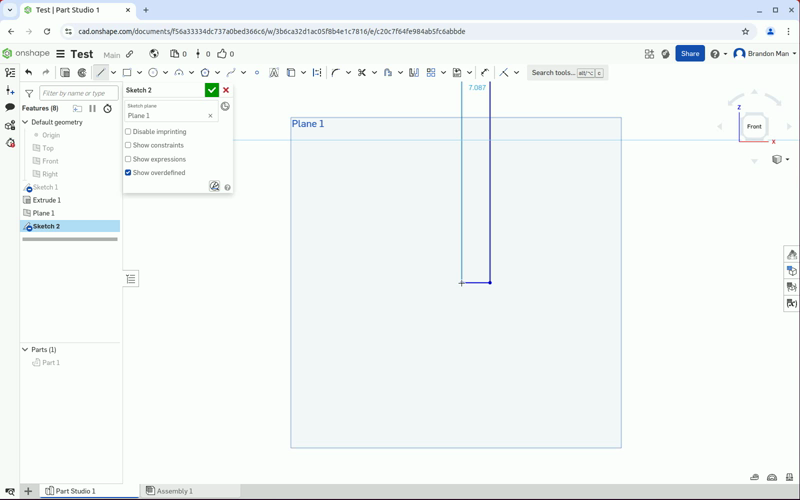
scroll(-6)
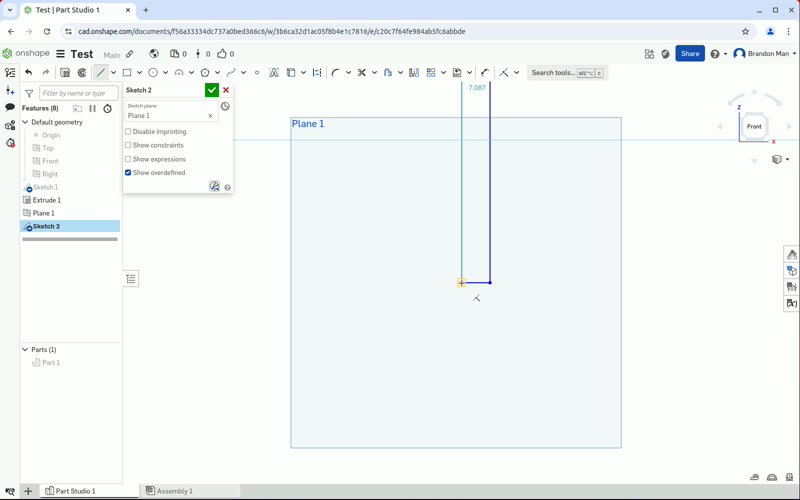
scroll(-6)
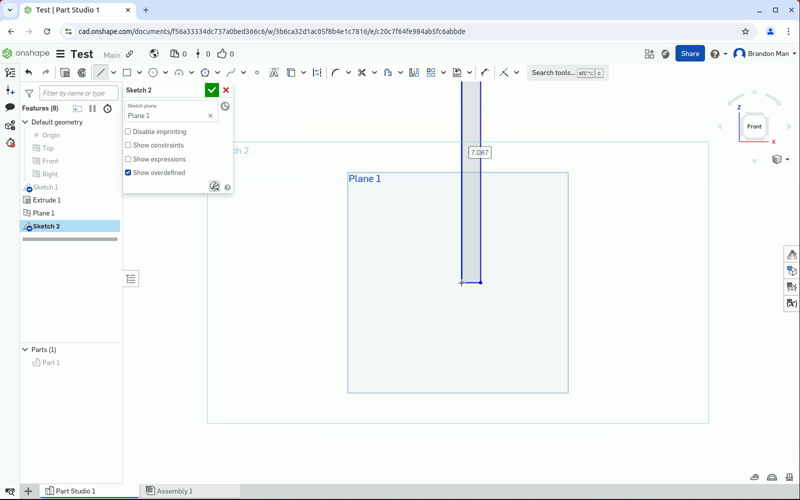
scroll(-6)
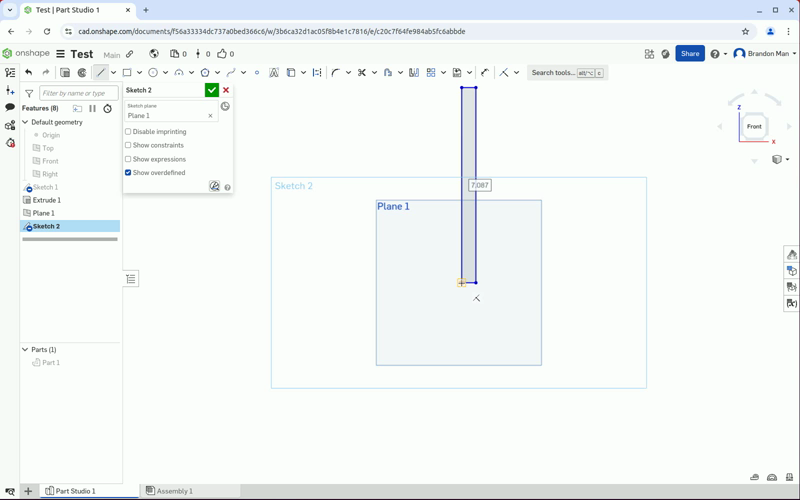
scroll(-6)
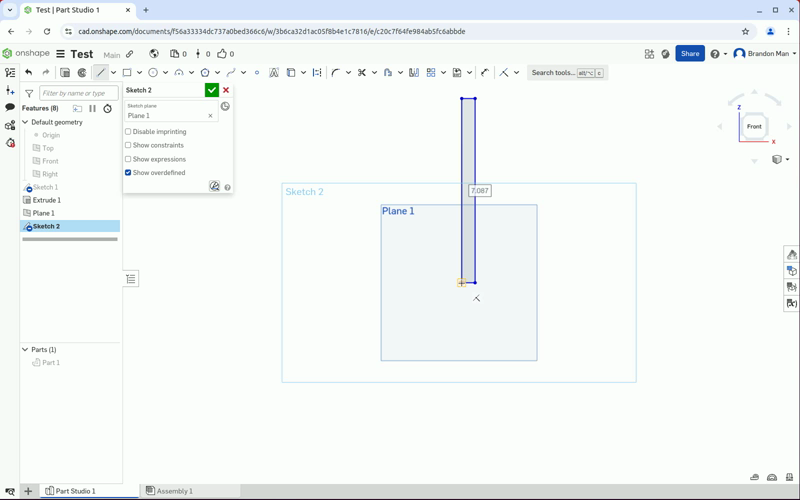
scroll(-6)
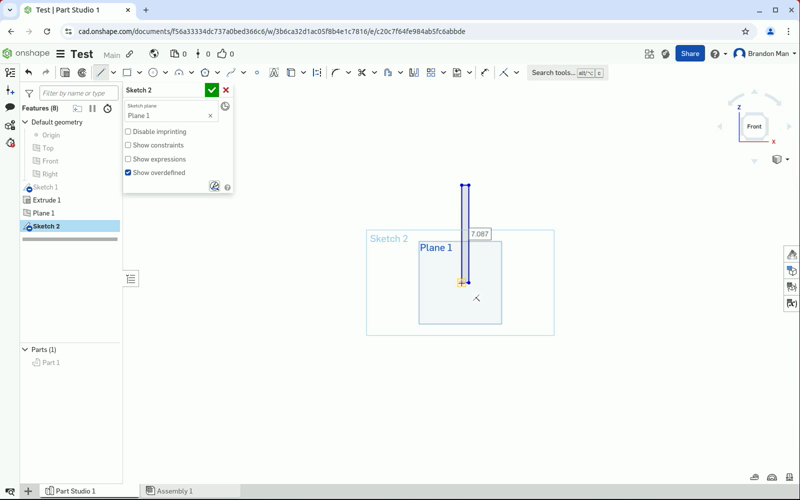
scroll(-6)
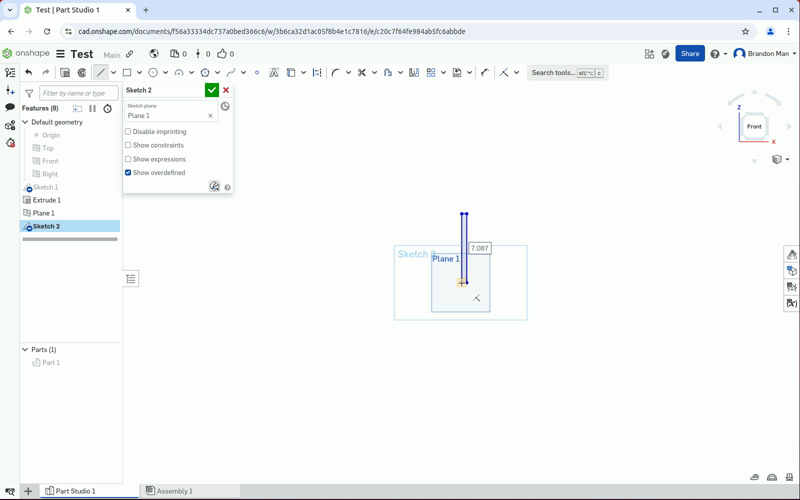
scroll(-6)
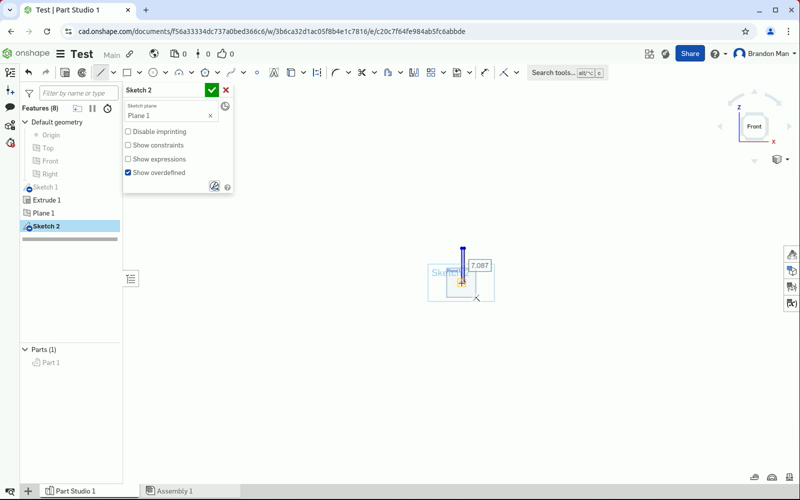
key(esc)
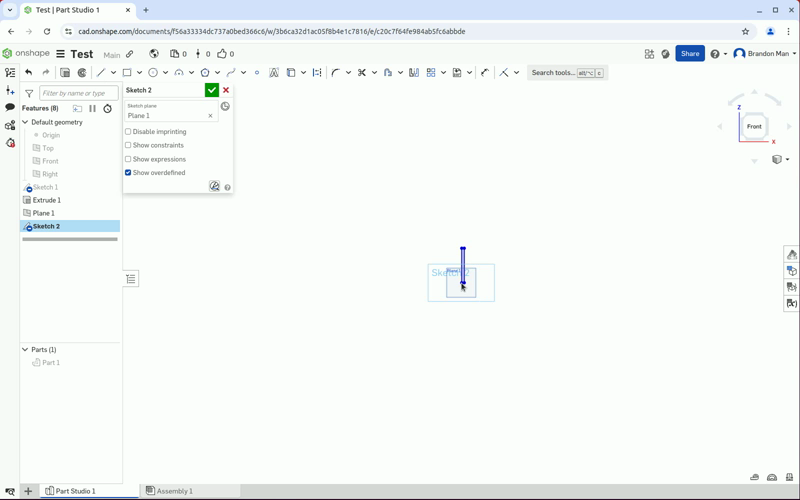
mouse_move(462, 264)
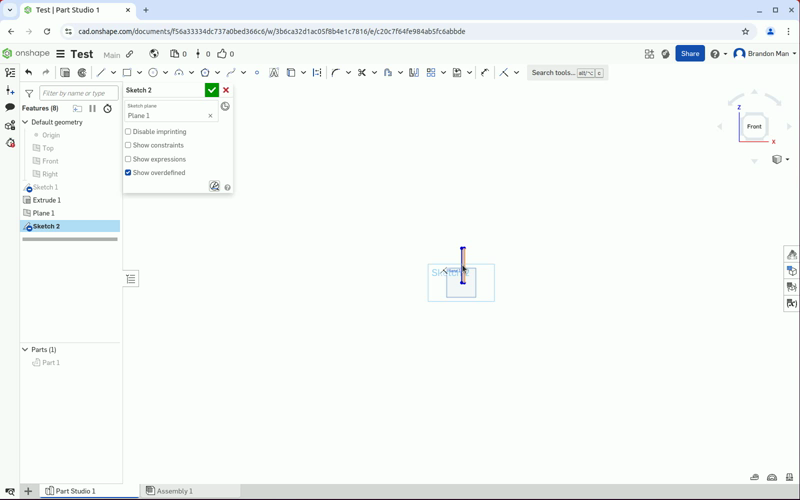
scroll(6)
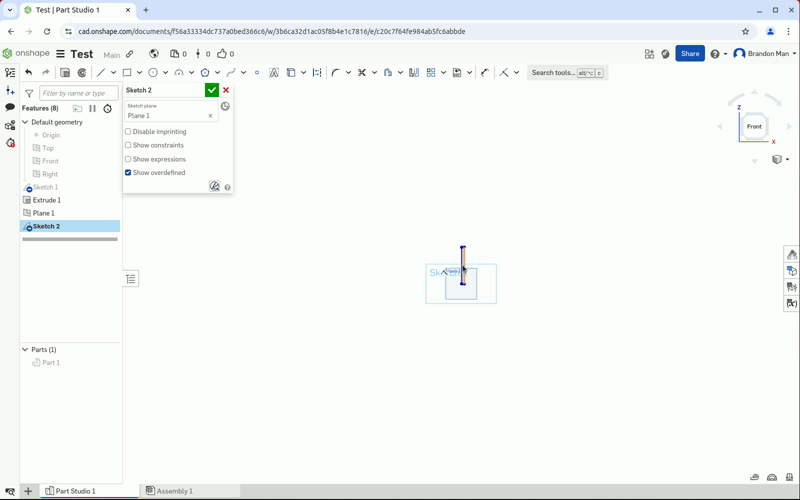
scroll(6)
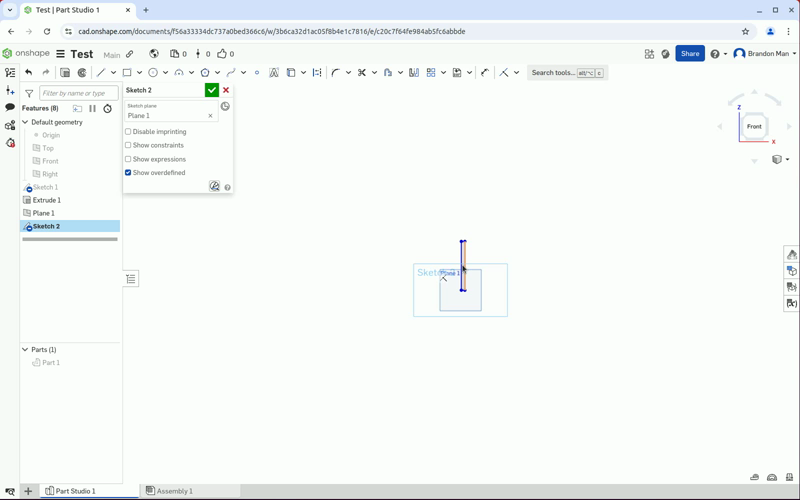
scroll(6)
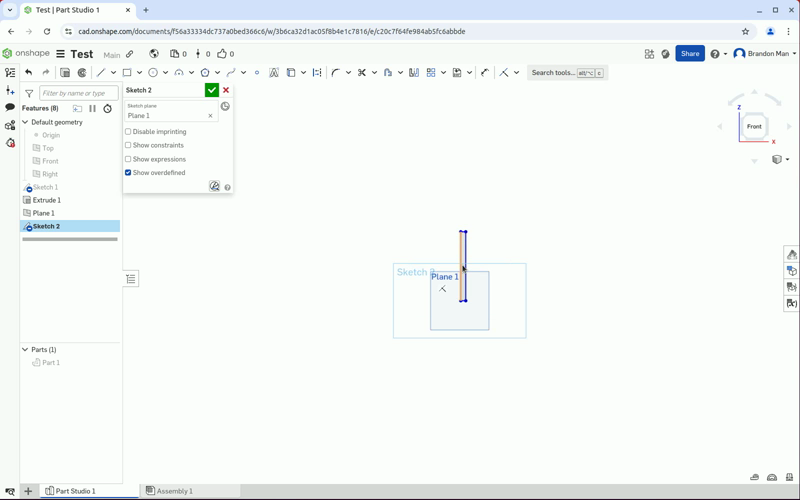
scroll(6)
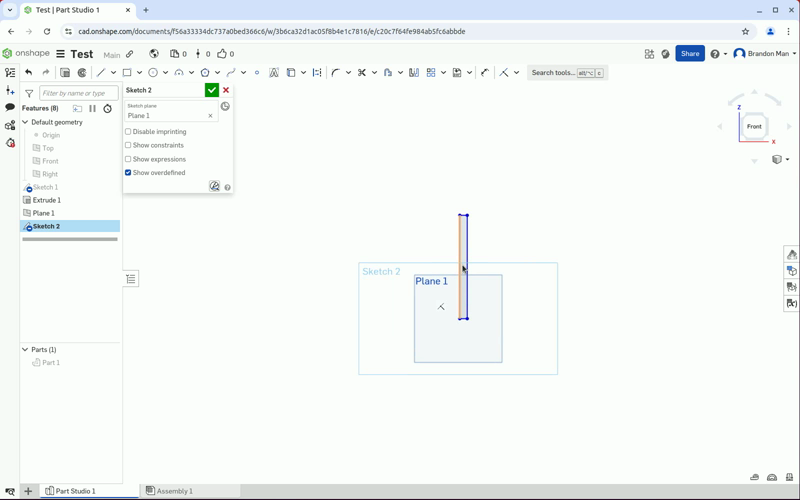
scroll(6)
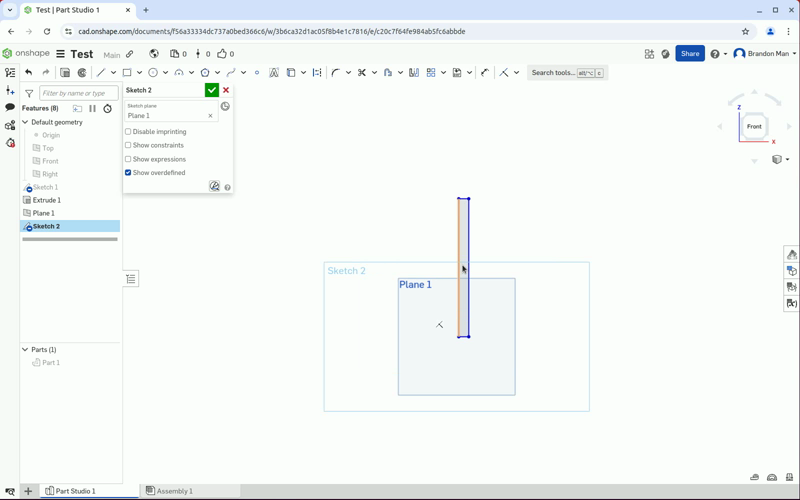
scroll(6)
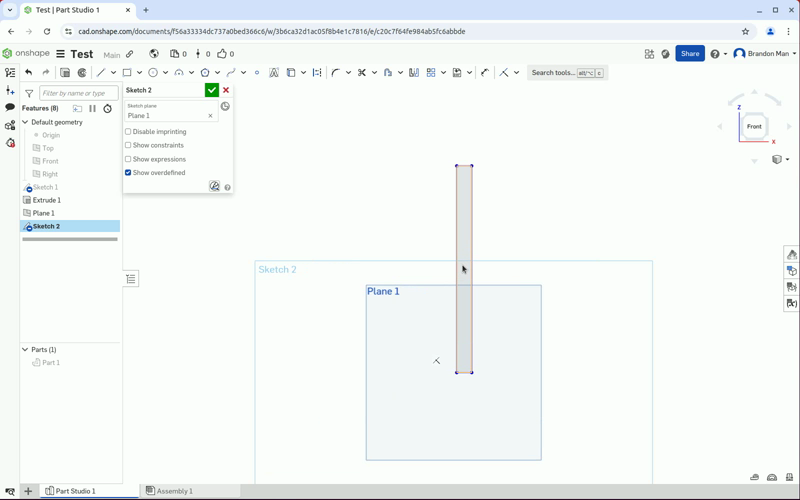
scroll(6)
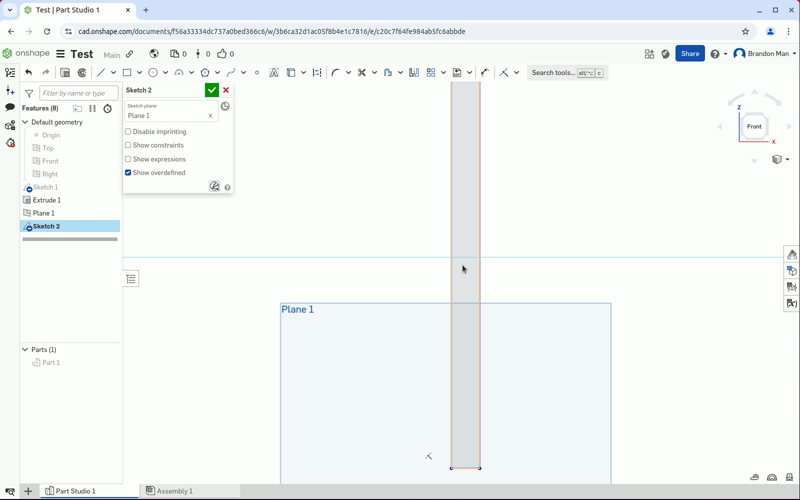
click(462, 264)
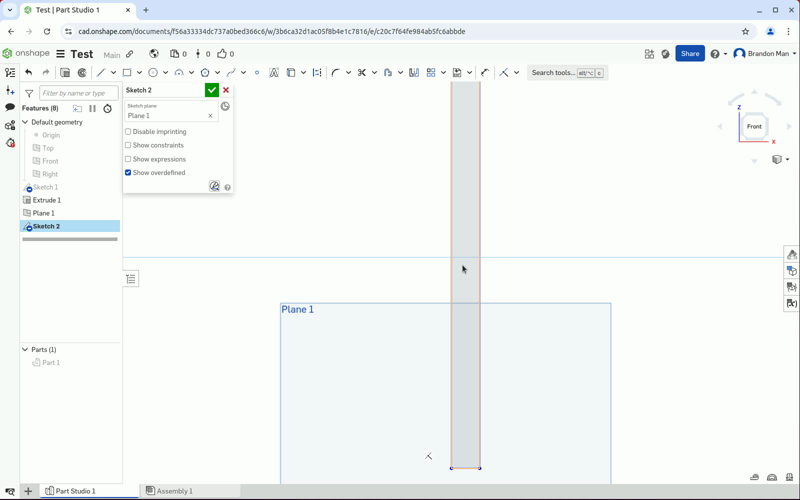
scroll(-6)
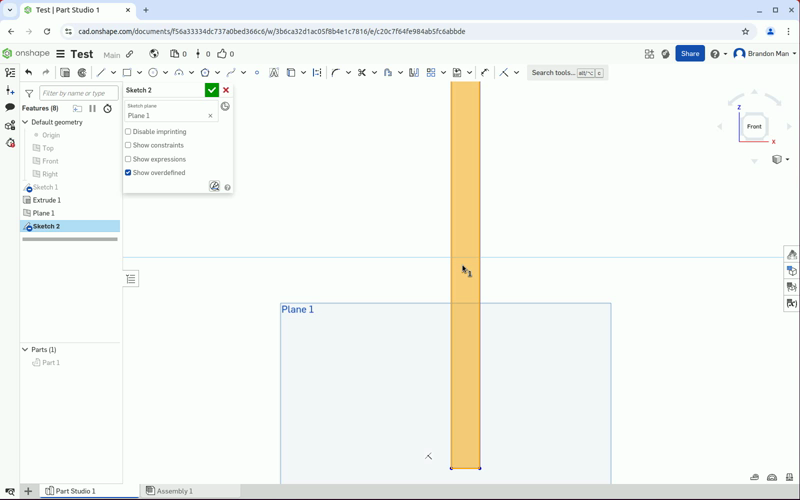
scroll(-6)
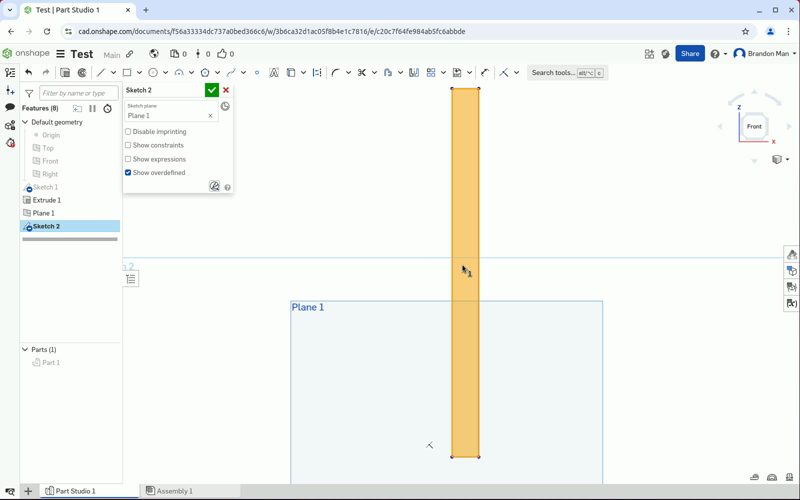
scroll(-6)
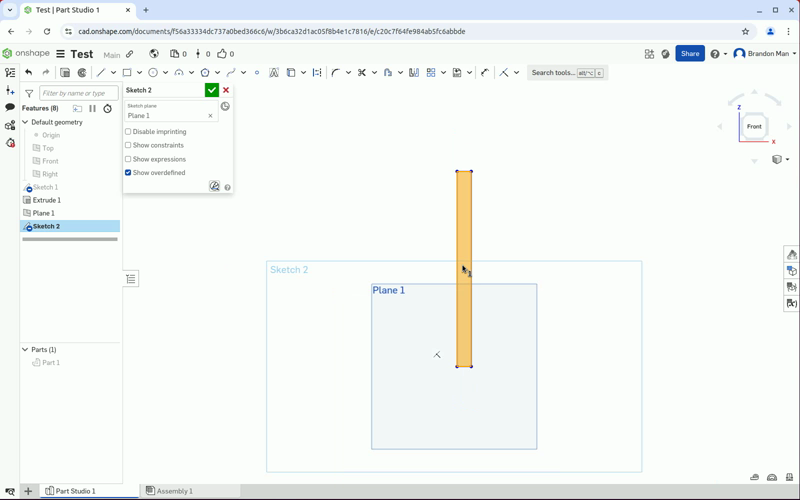
scroll(-6)
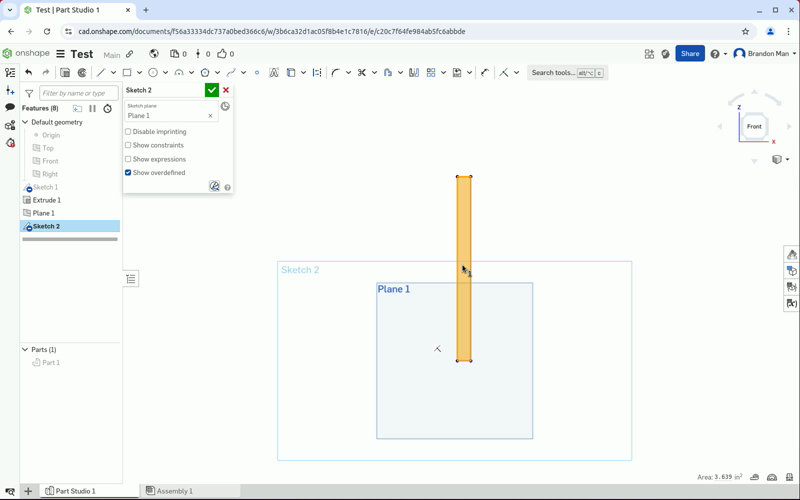
scroll(-6)
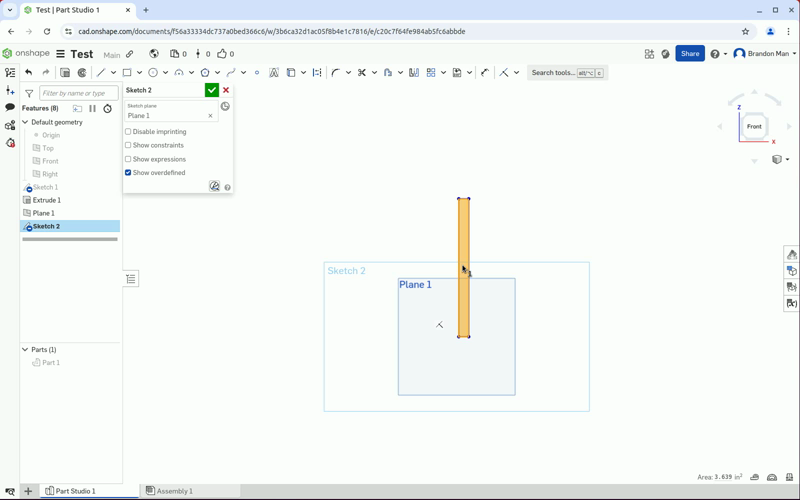
scroll(-6)
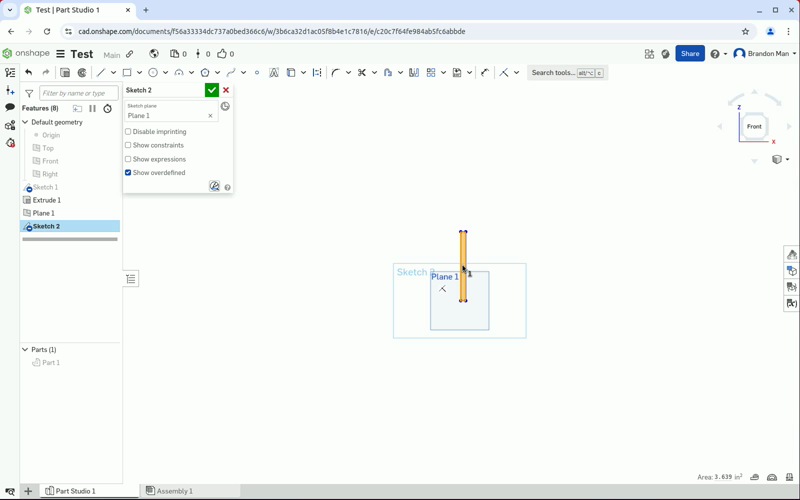
scroll(-6)
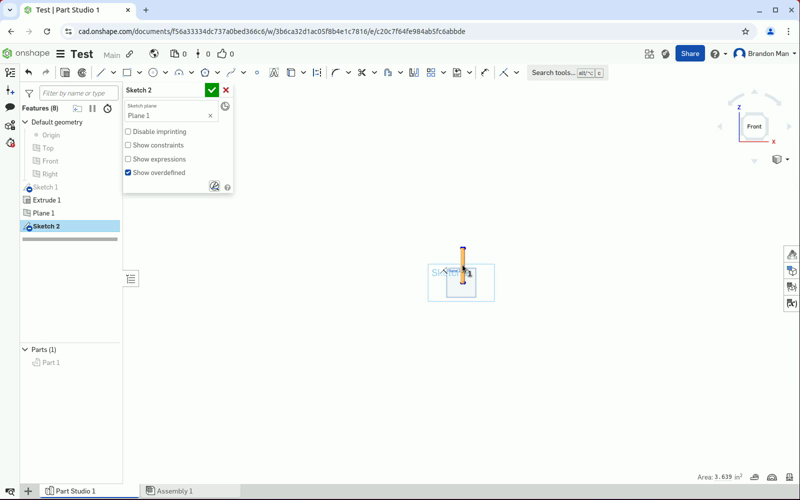
mouse_move(73, 352)
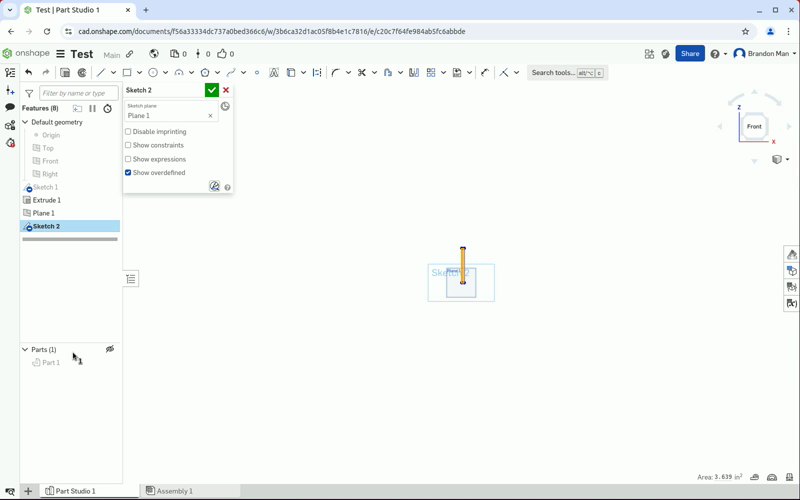
key(shift+y)
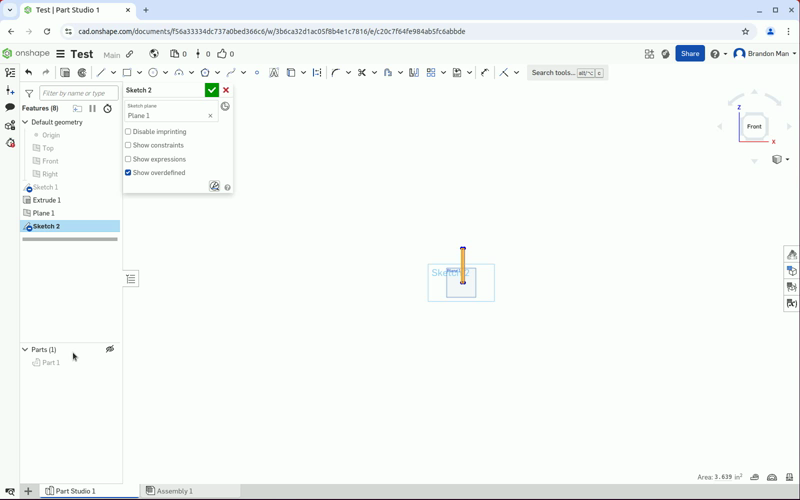
key(shift+e)
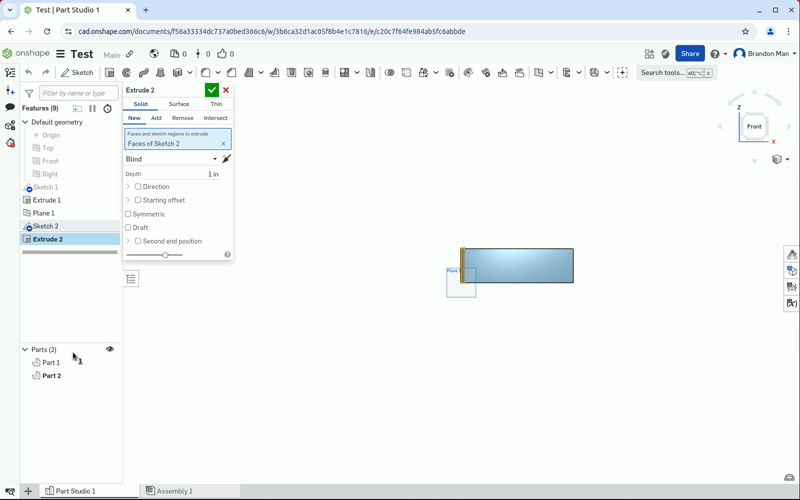
mouse_move(143, 106)
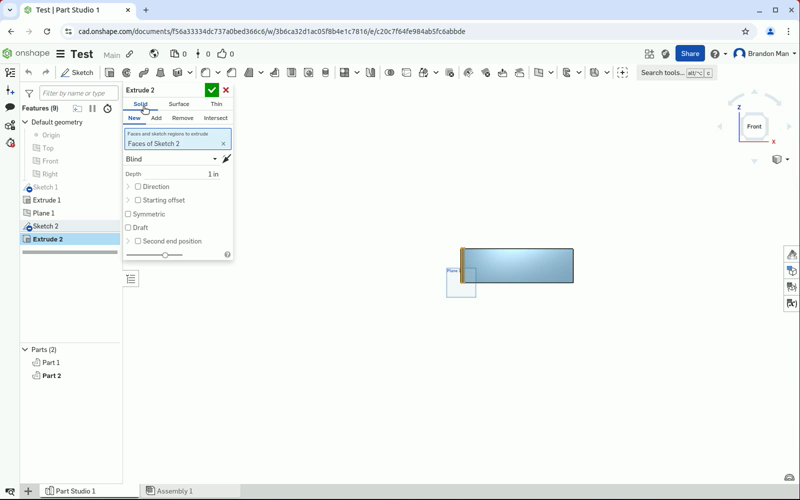
click(143, 106)
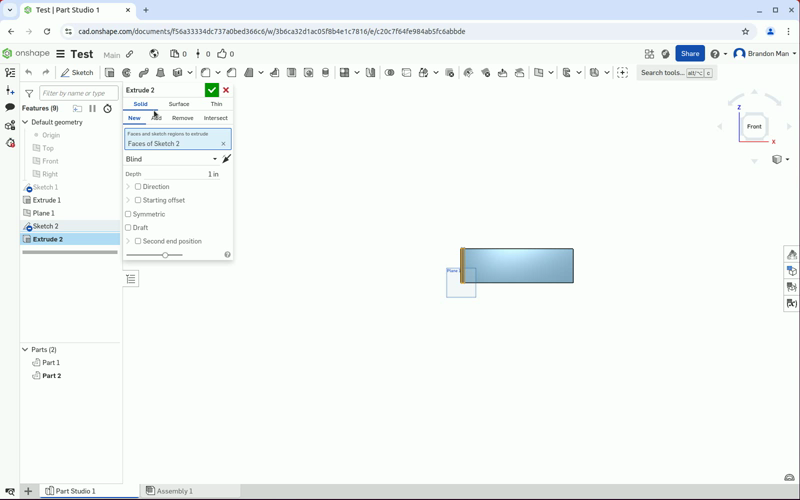
mouse_move(186, 120)
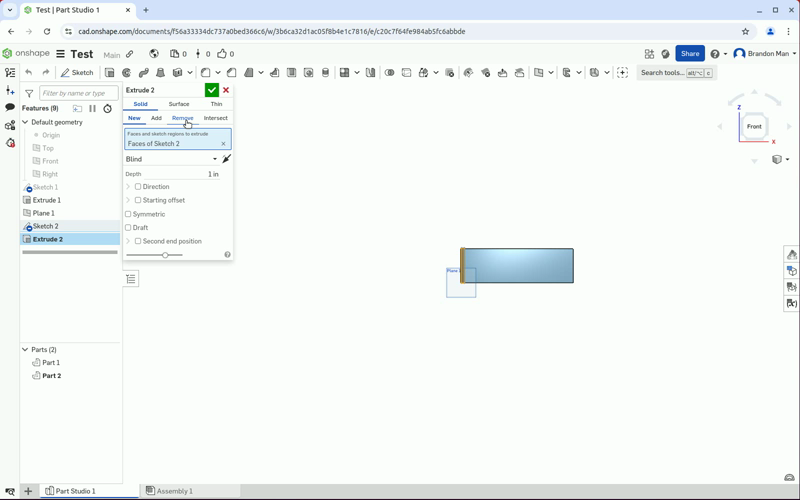
click(186, 120)
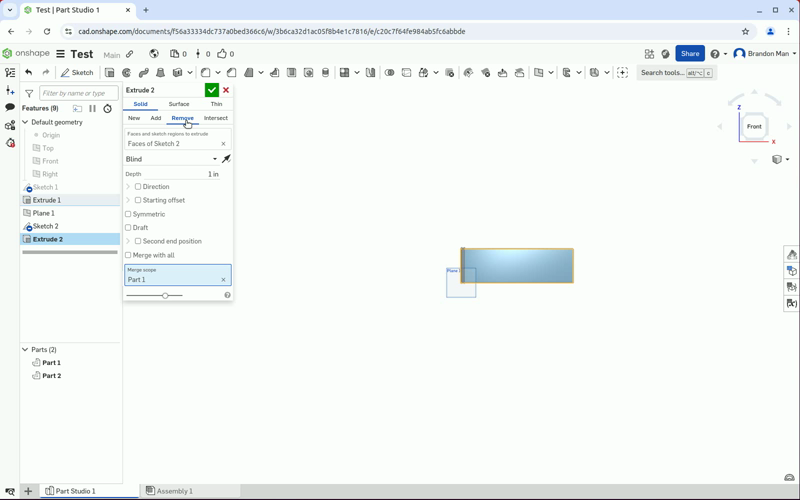
key(tab, 4)
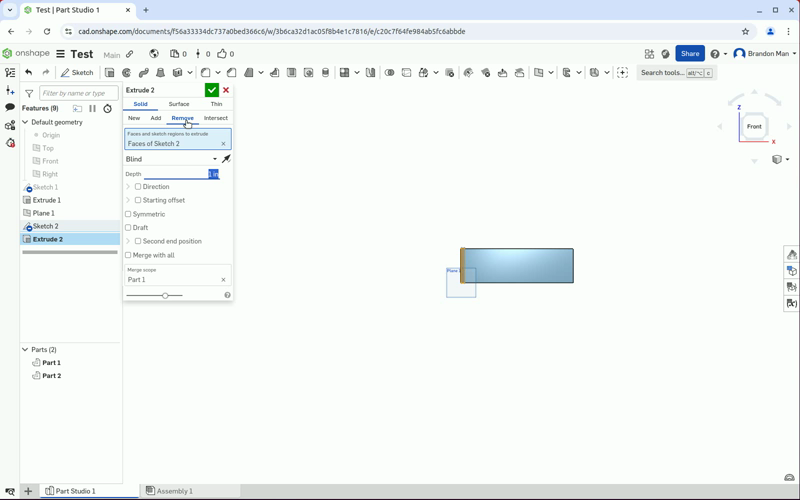
text(0.241)
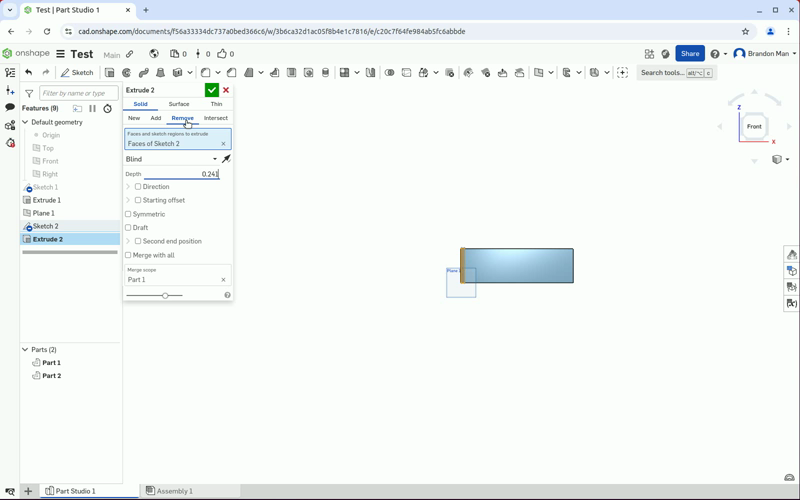
key(tab, 6)
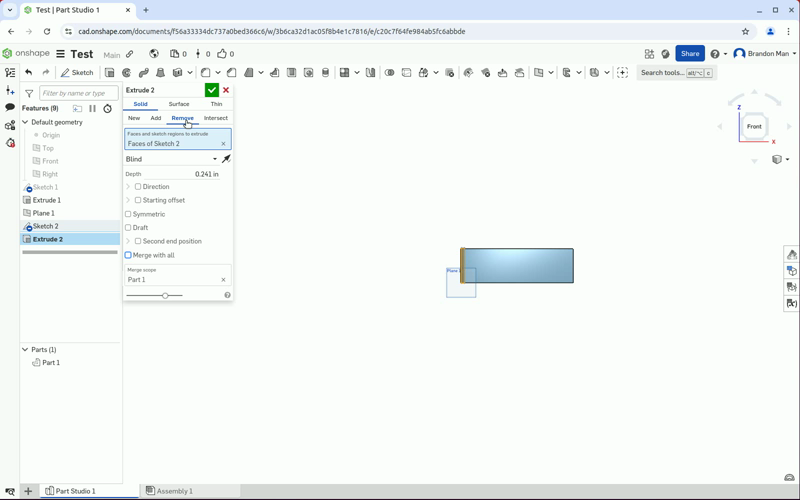
key(space)
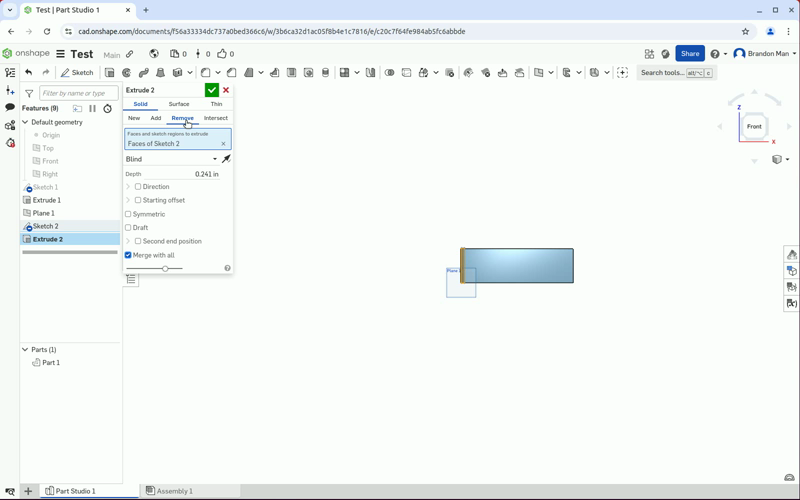
key(enter)
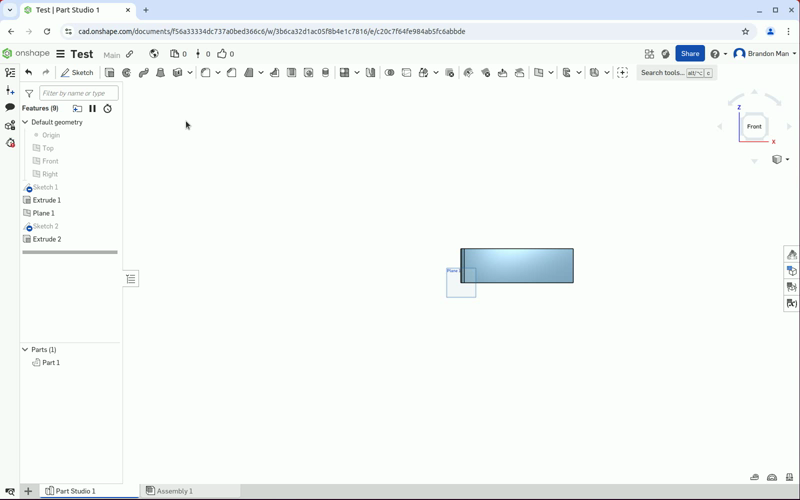
key(shift+h)
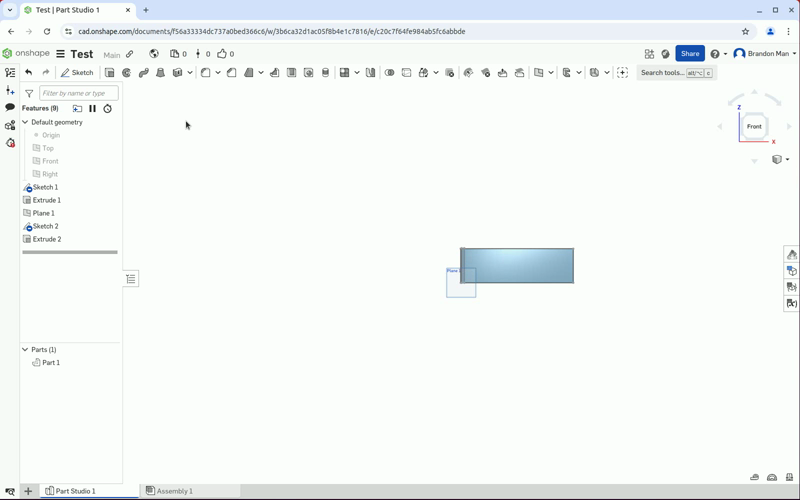
key(shift+h)
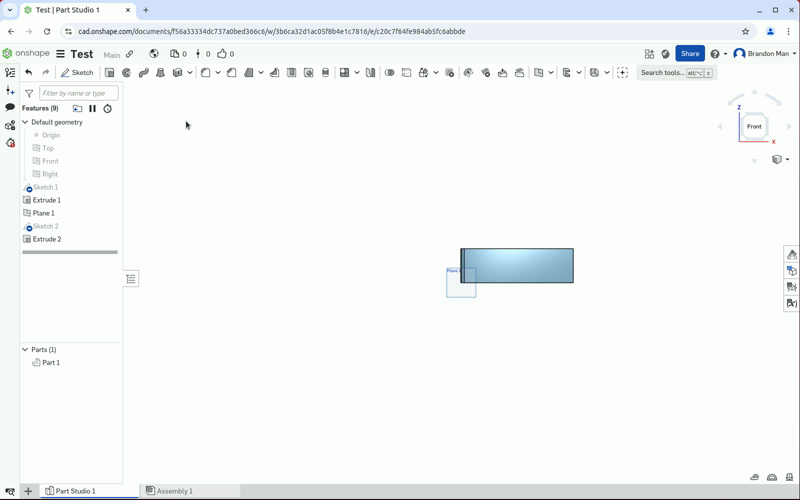
mouse_move(73, 189)
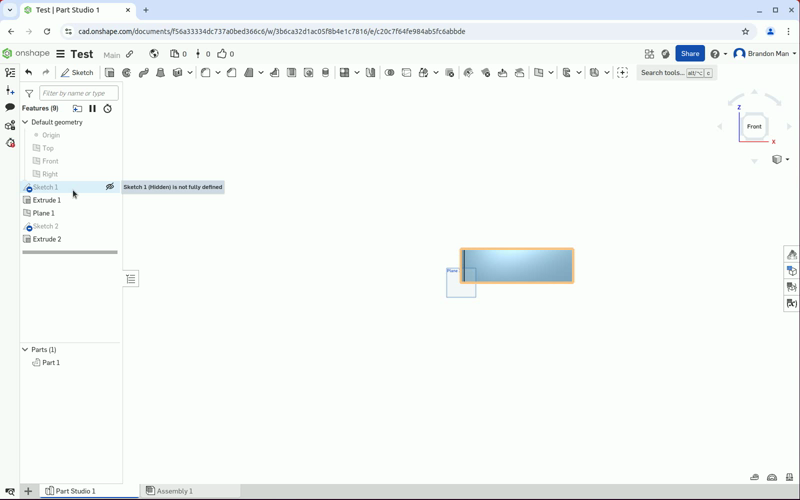
click(73, 189)
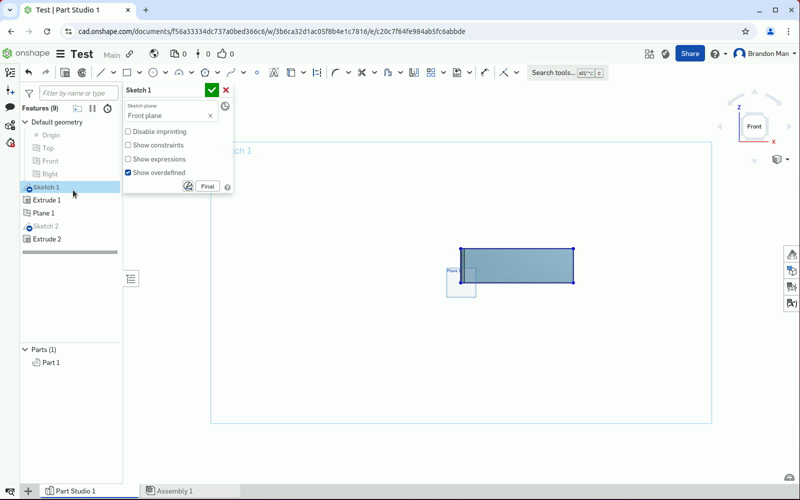
mouse_move(229, 92)
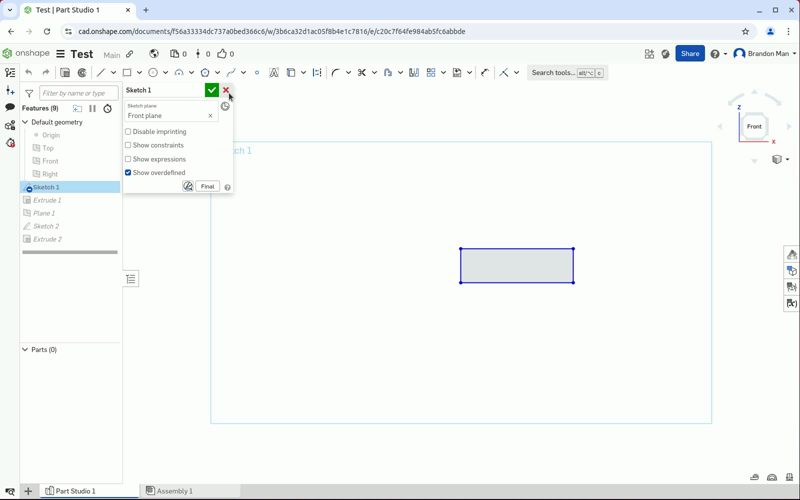
click(229, 92)
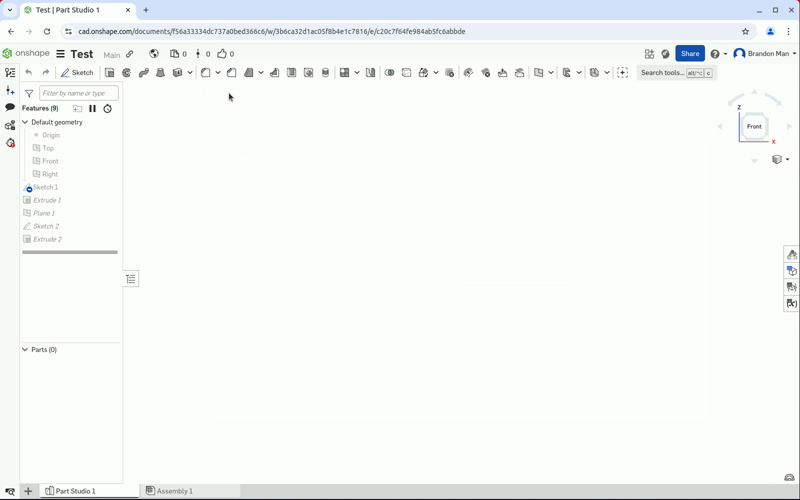
key(shift+s)
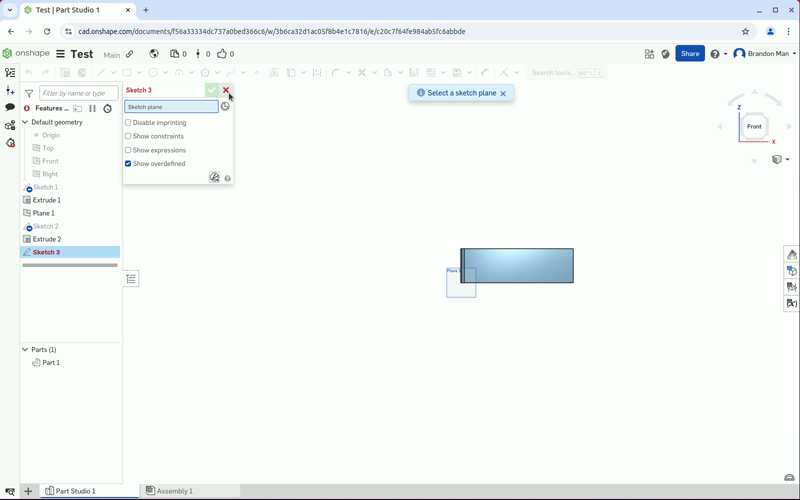
mouse_move(73, 215)
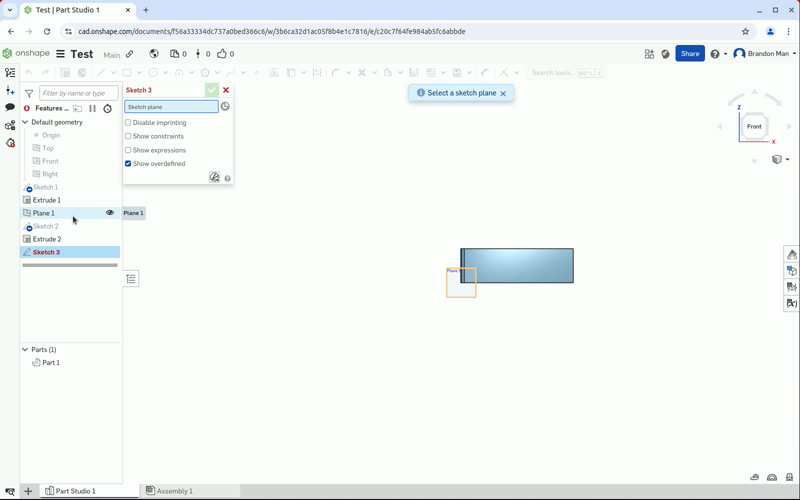
click(73, 215)
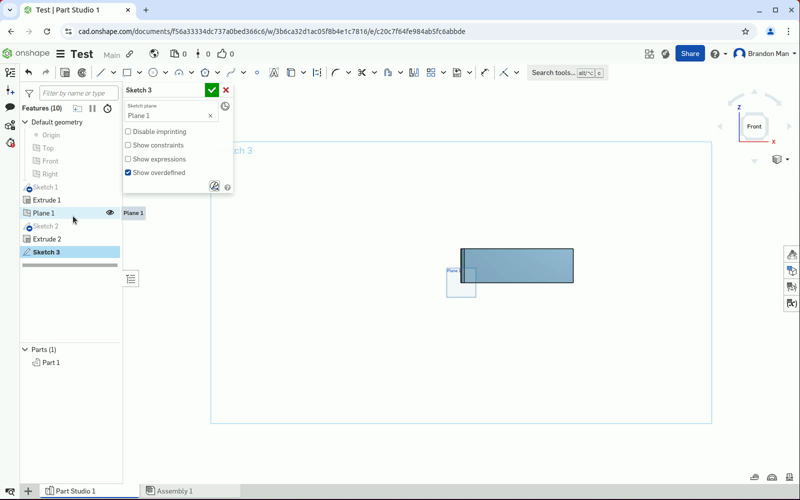
mouse_move(73, 352)
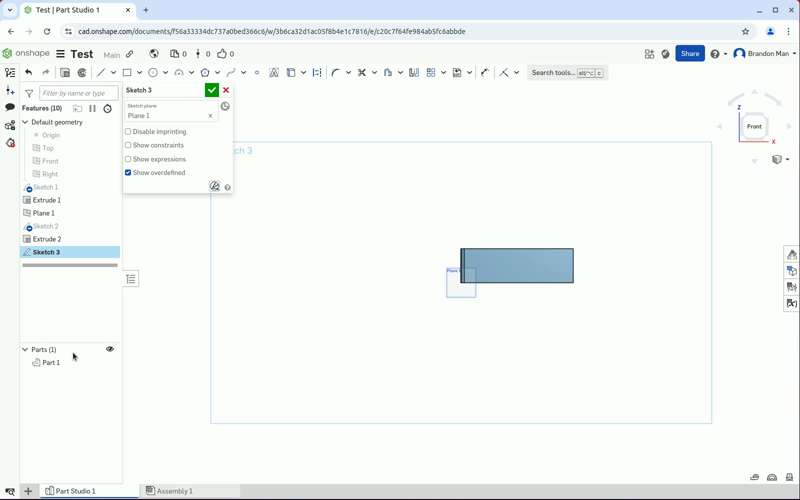
key(y)
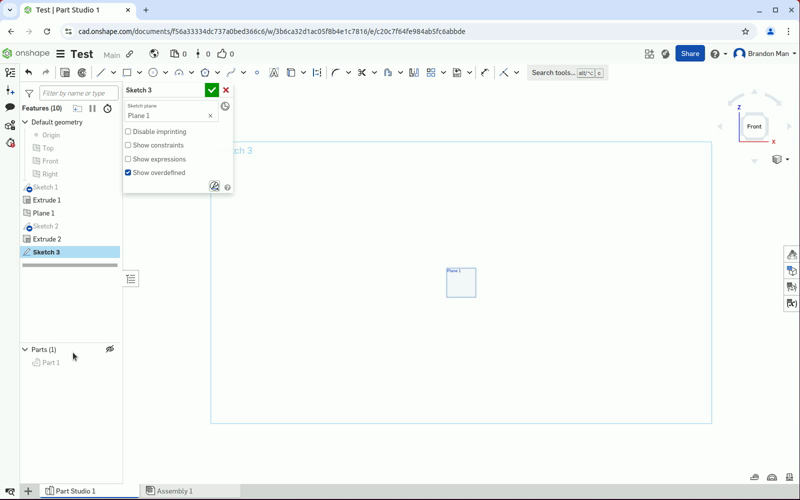
key(l)
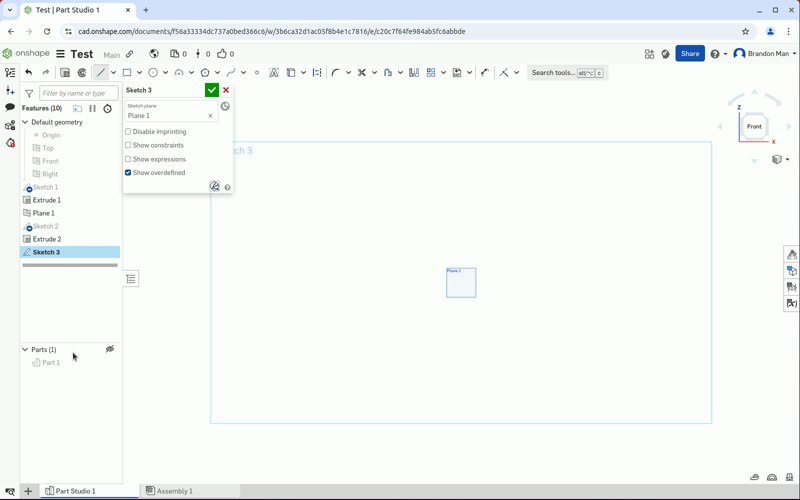
key_down(shift)
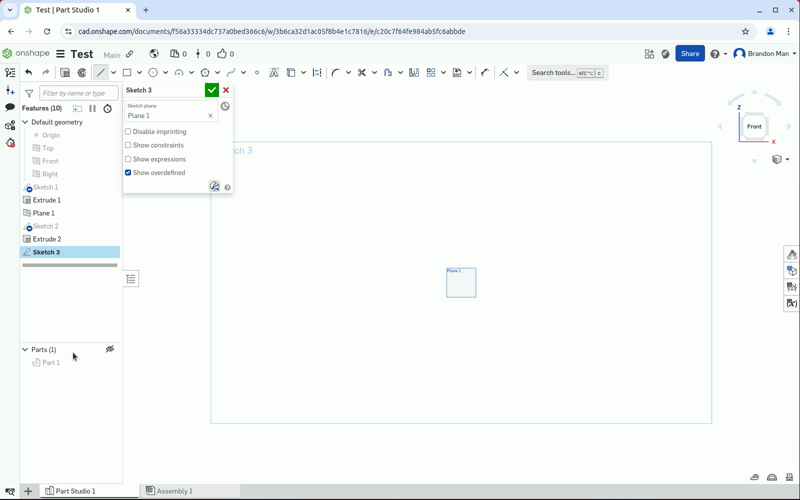
mouse_move(569, 282)
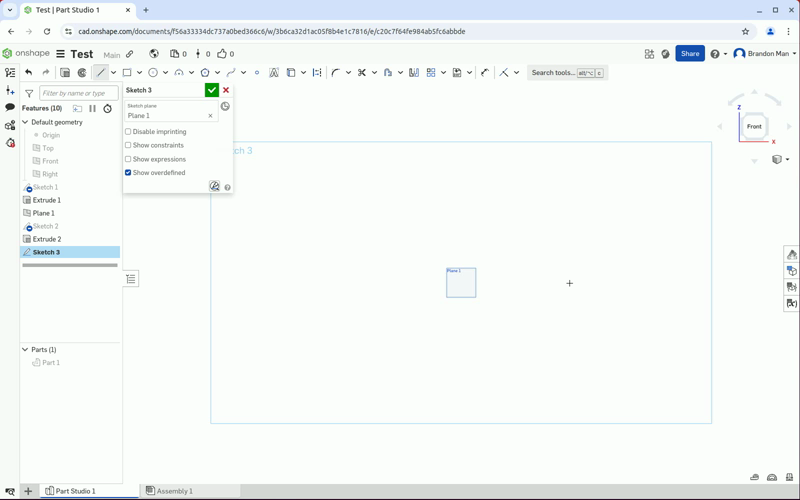
click(569, 282)
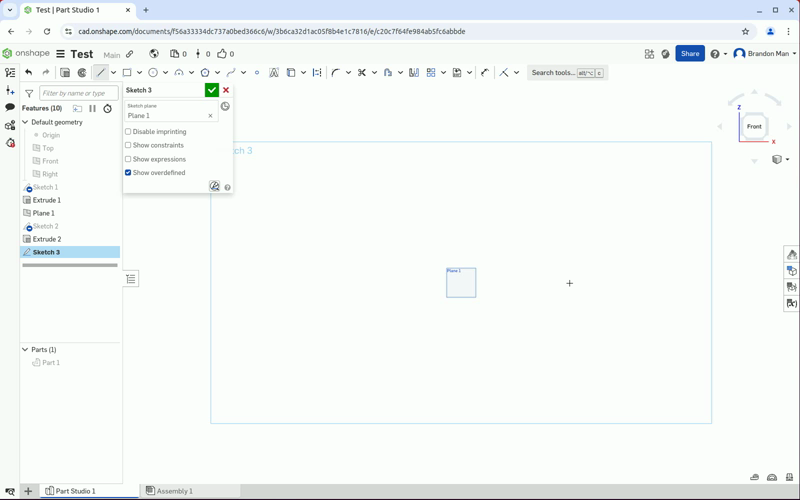
key_up(shift)
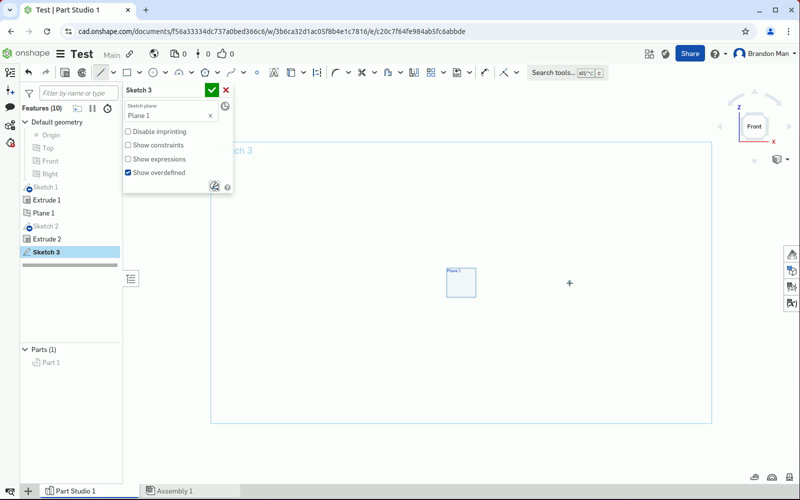
key_down(shift)
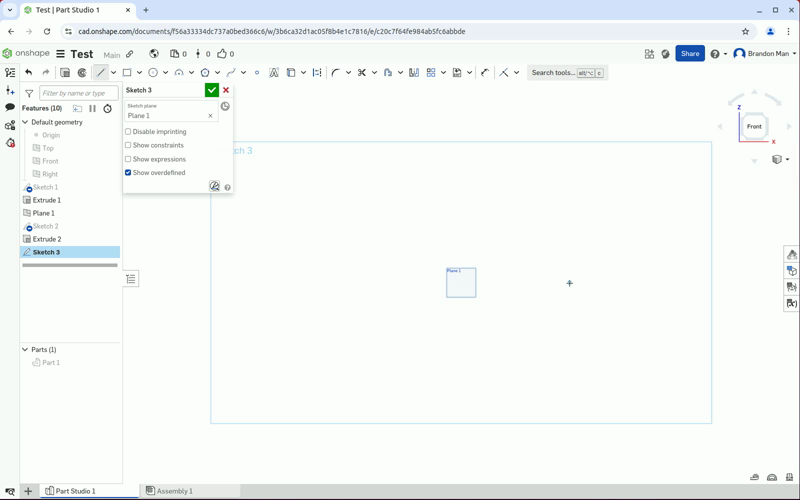
mouse_move(589, 282)
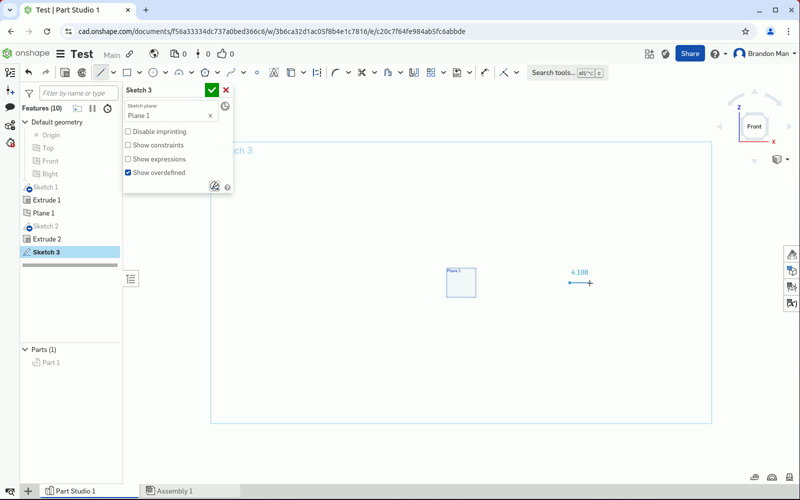
mouse_move(572, 282)
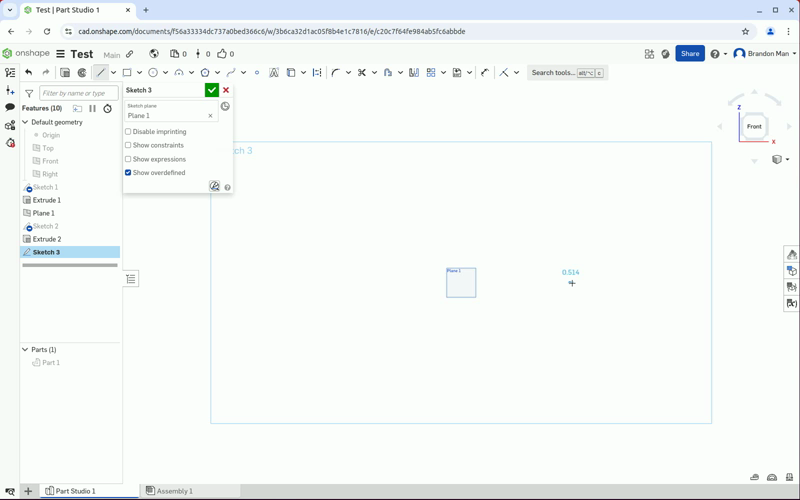
scroll(6)
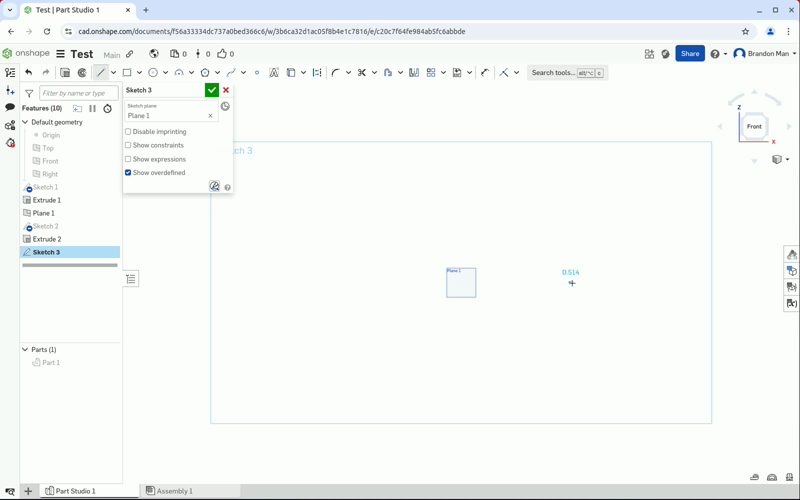
scroll(6)
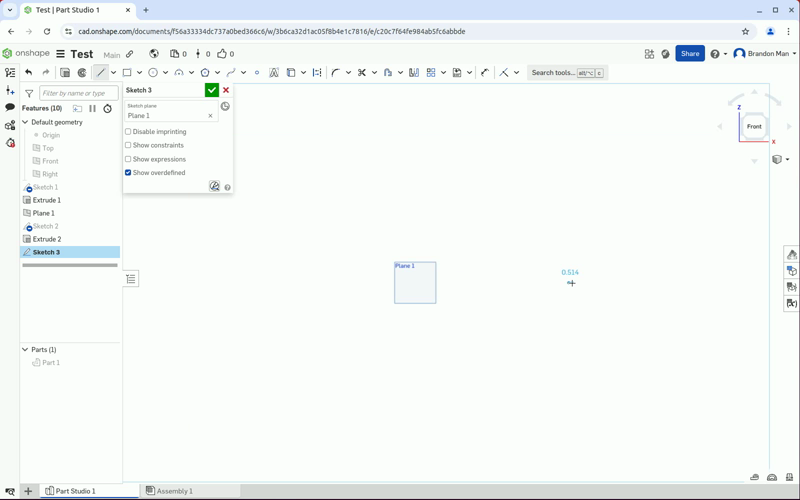
scroll(6)
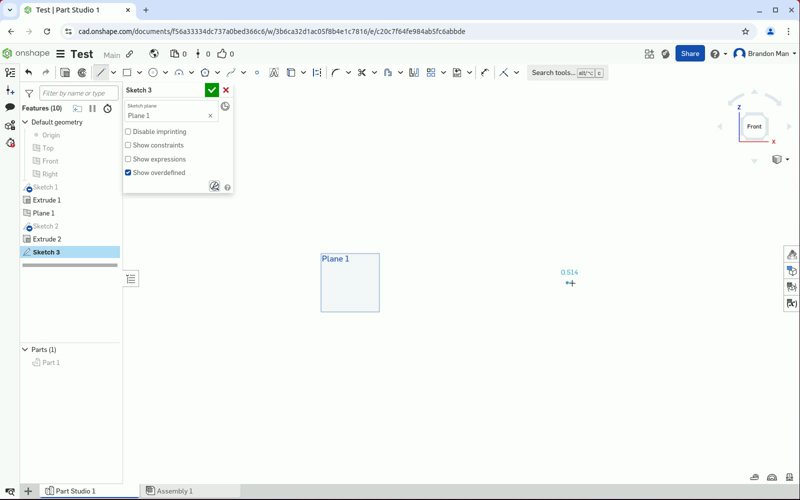
scroll(6)
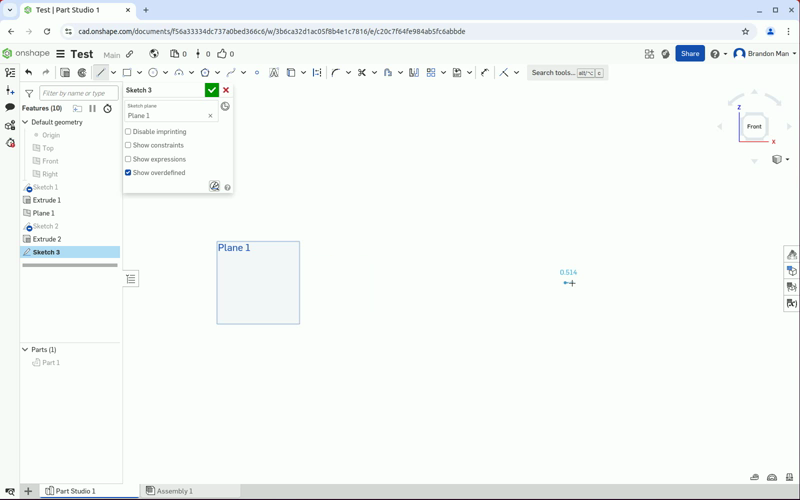
scroll(6)
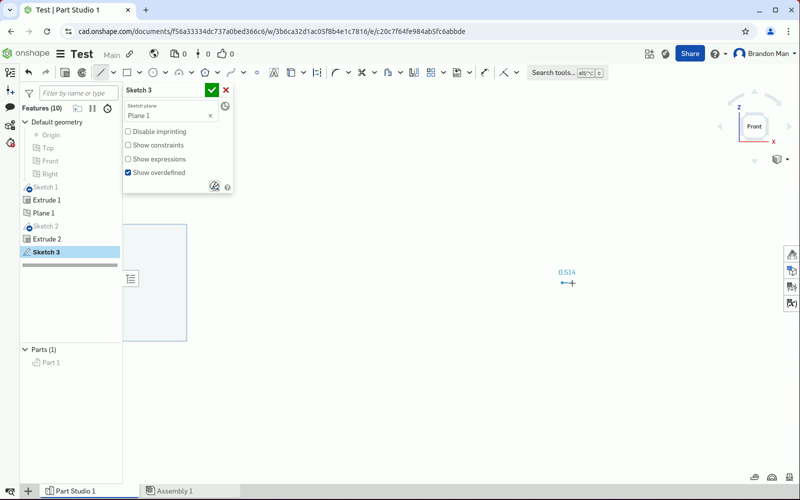
scroll(6)
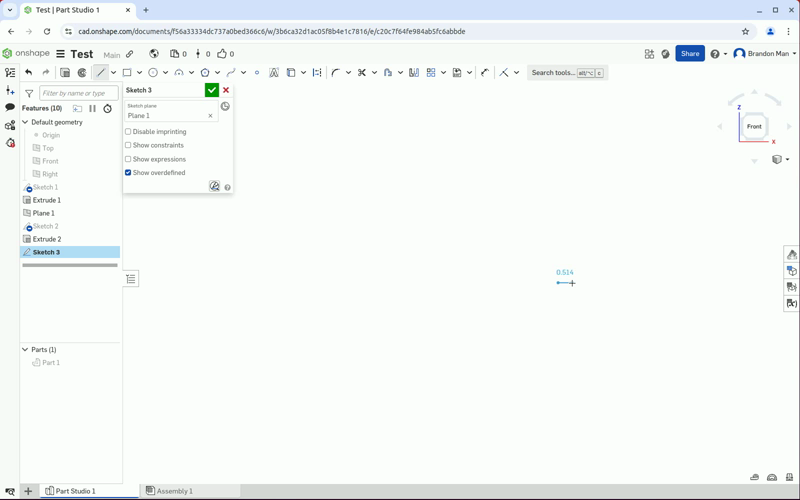
scroll(6)
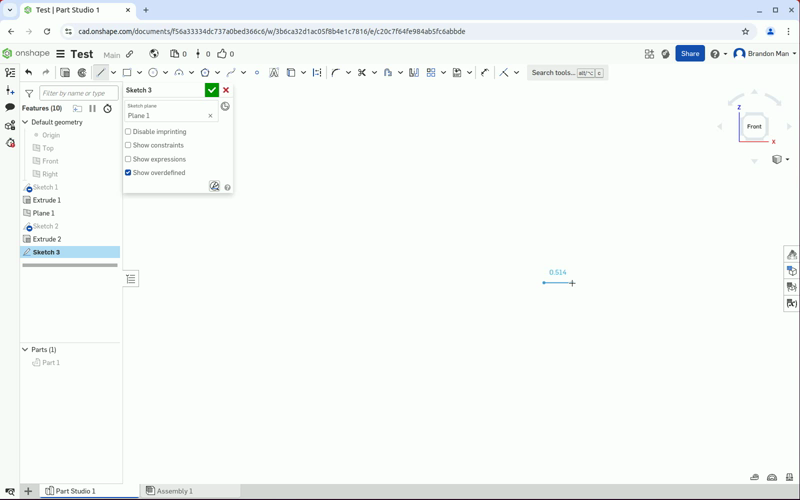
click(572, 282)
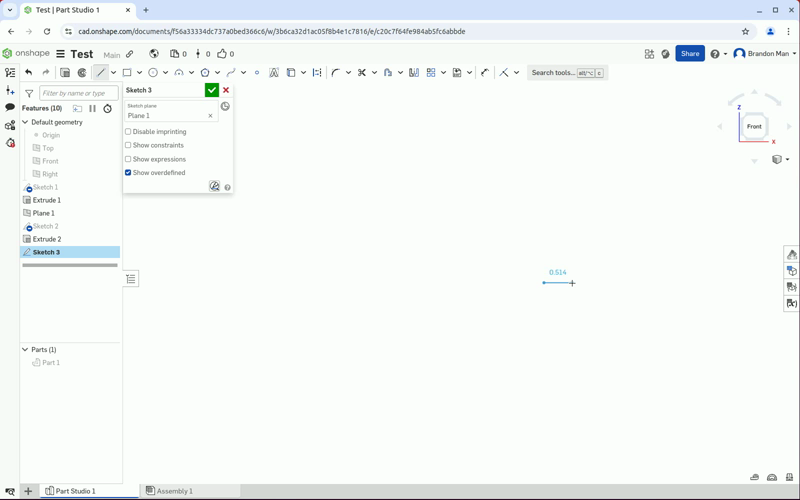
scroll(-6)
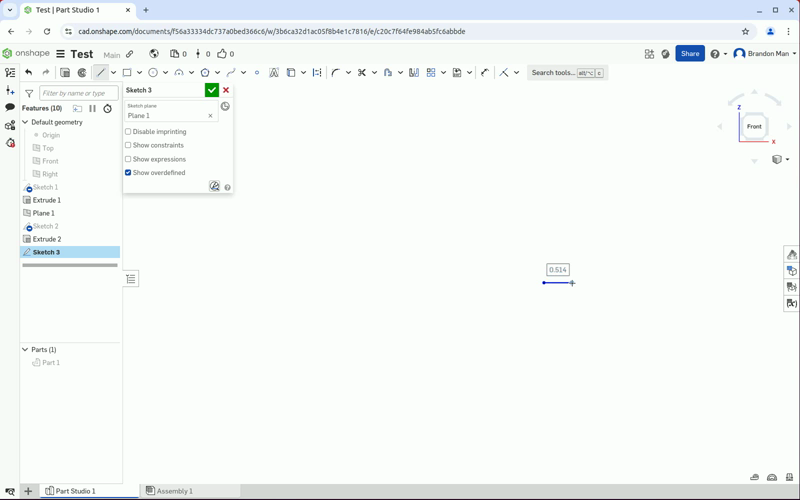
scroll(-6)
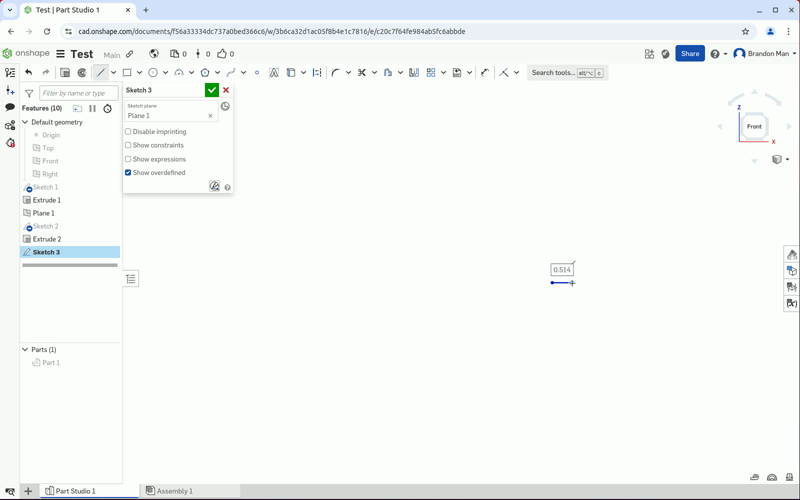
scroll(-6)
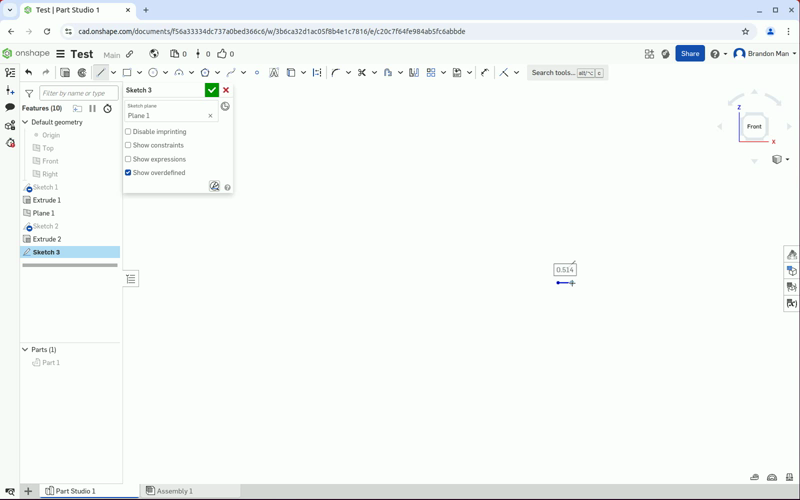
scroll(-6)
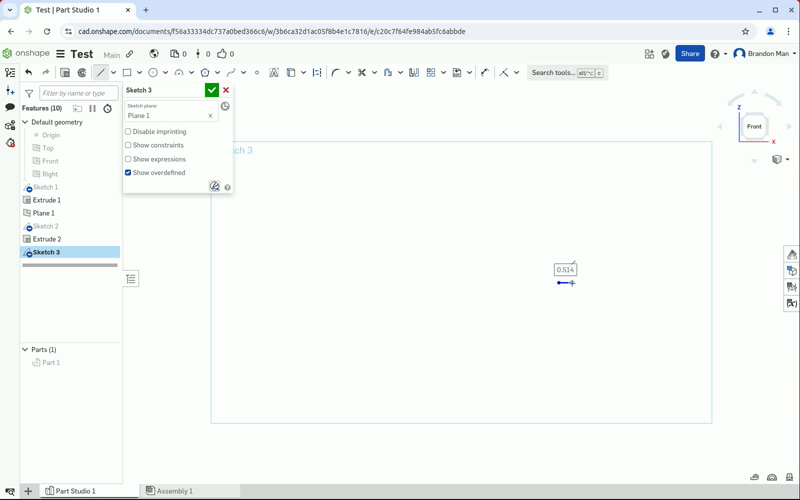
scroll(-6)
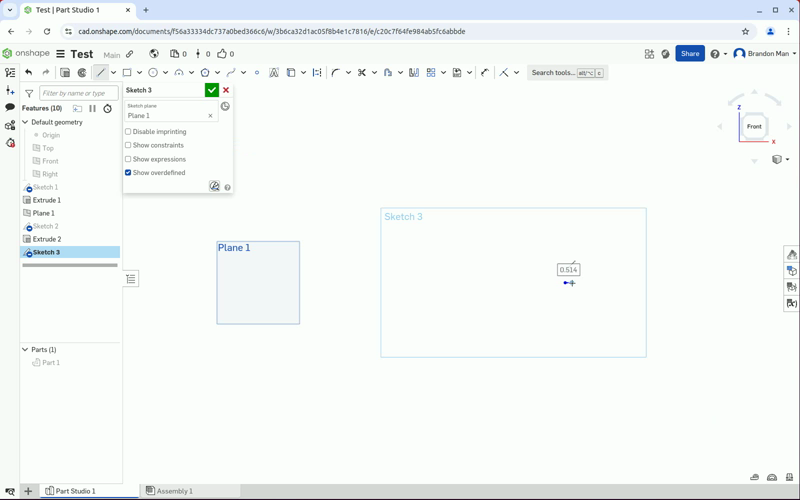
scroll(-6)
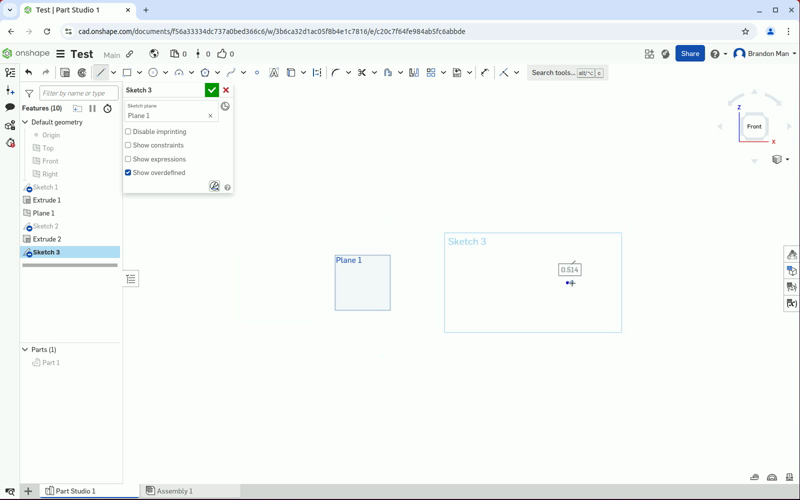
scroll(-6)
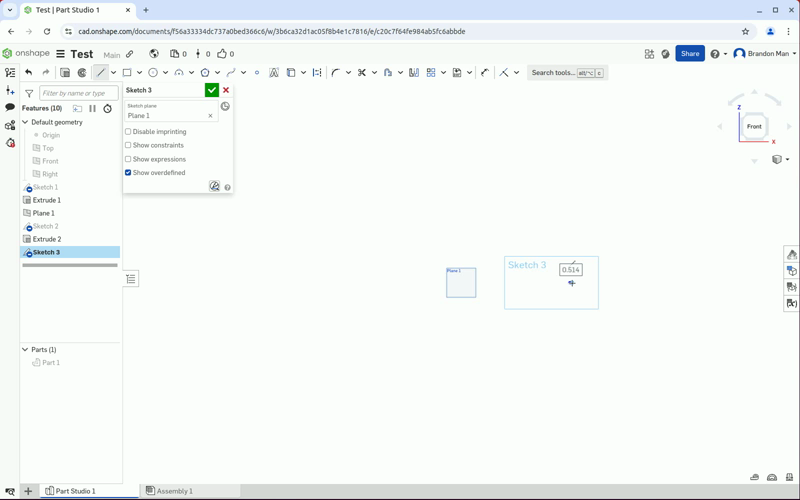
key_up(shift)
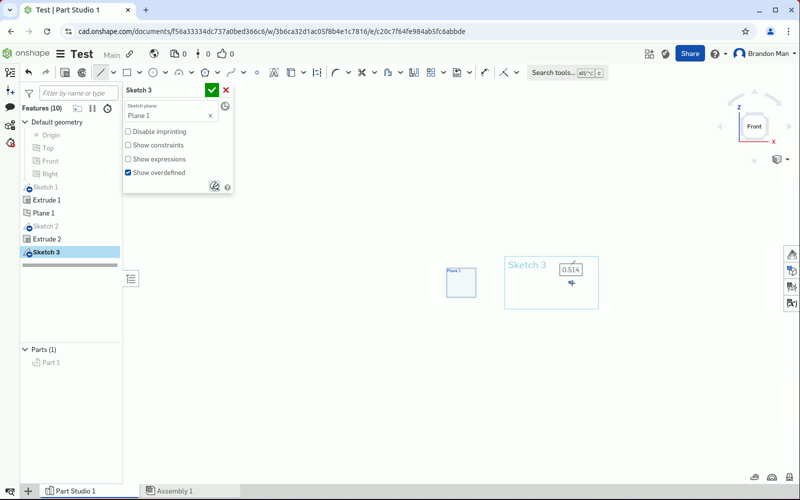
key_down(shift)
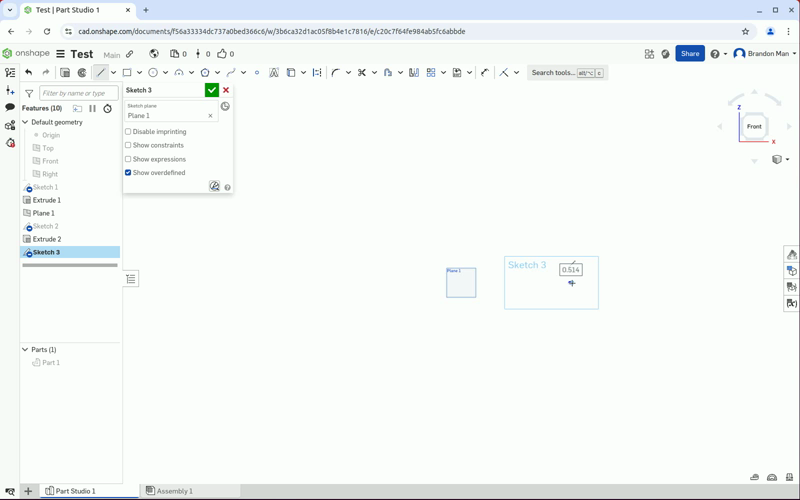
mouse_move(589, 282)
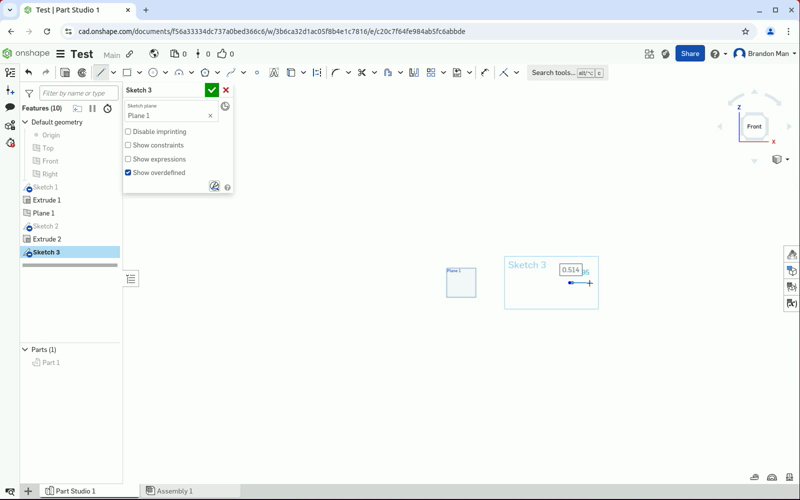
mouse_move(572, 248)
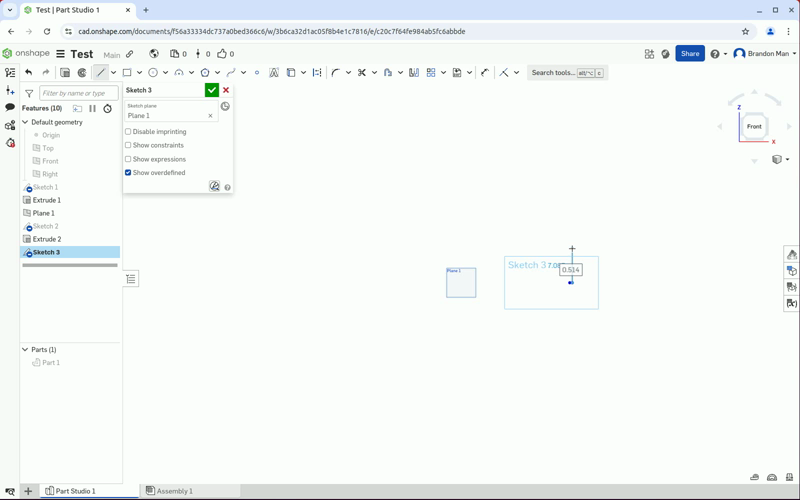
click(572, 248)
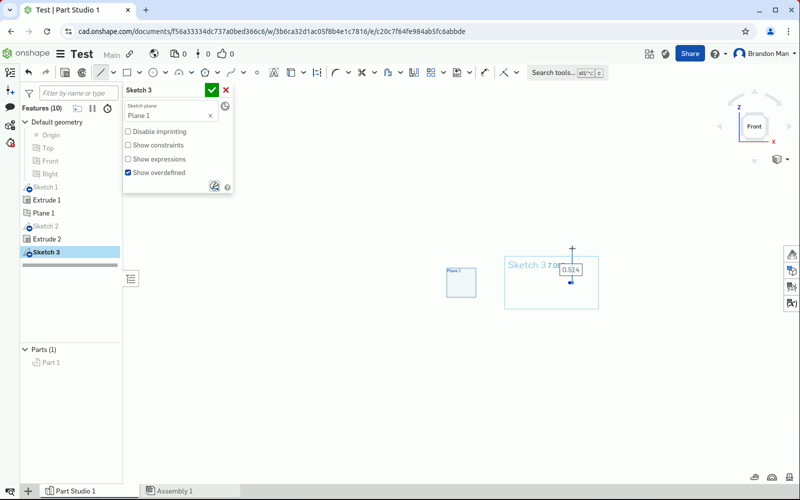
key_up(shift)
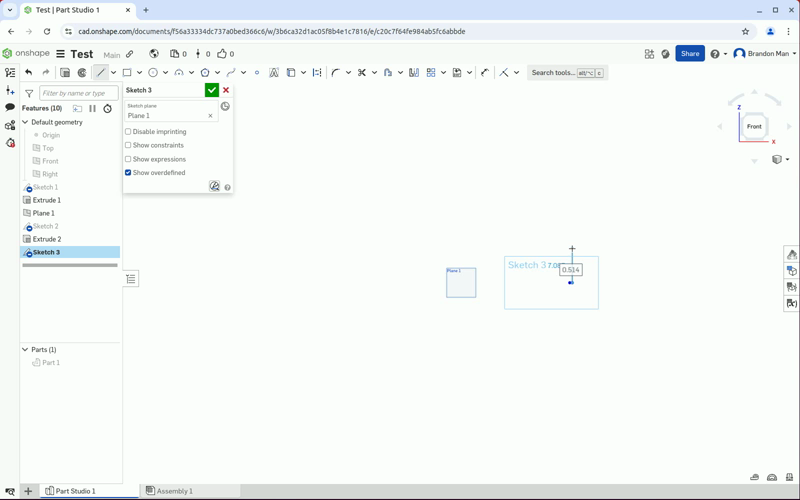
key_down(shift)
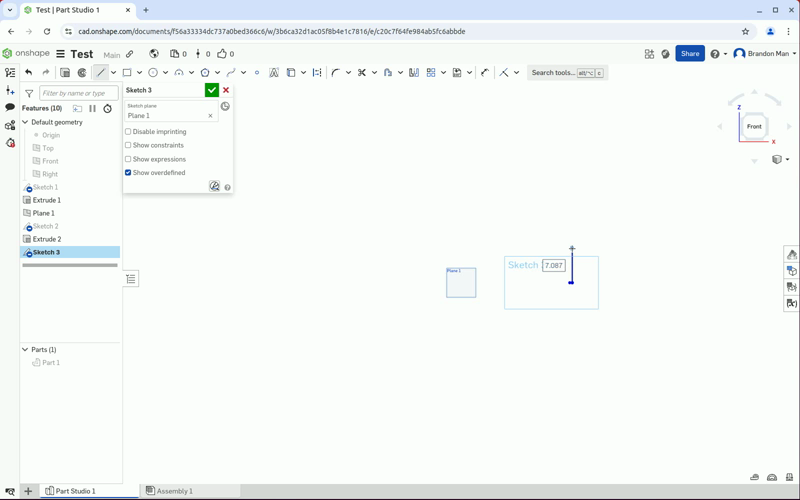
mouse_move(589, 248)
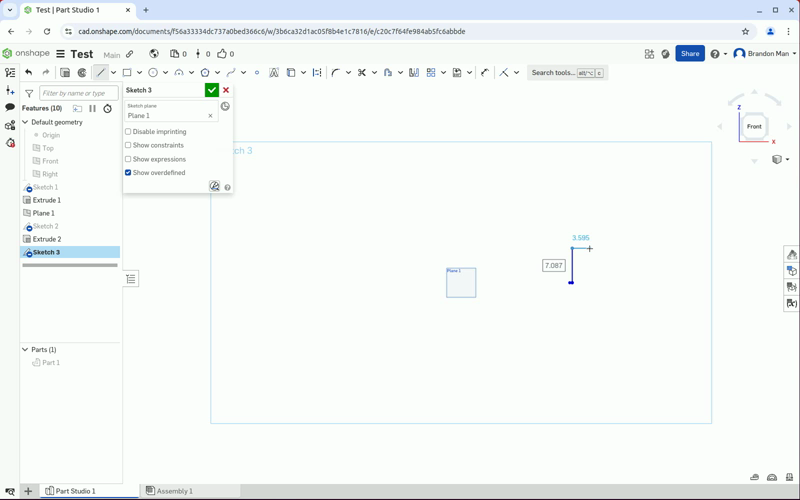
mouse_move(569, 248)
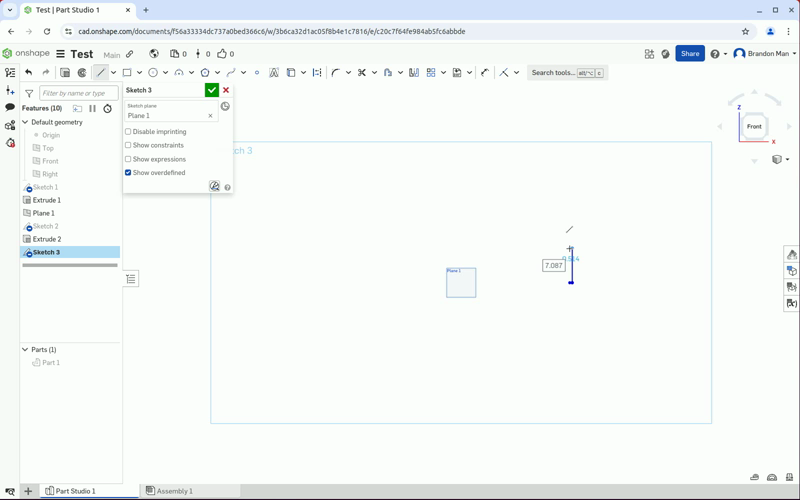
scroll(6)
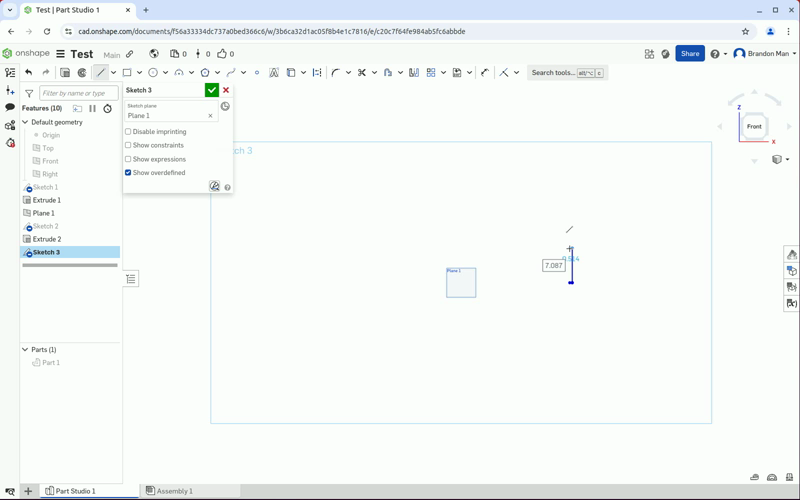
scroll(6)
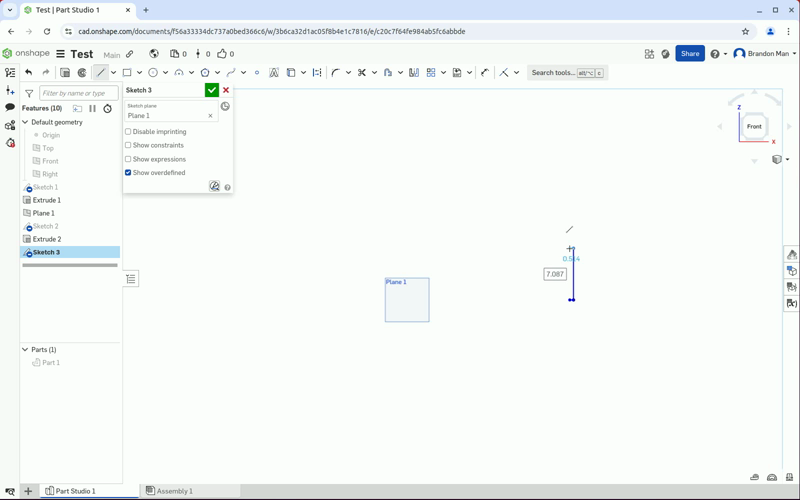
scroll(6)
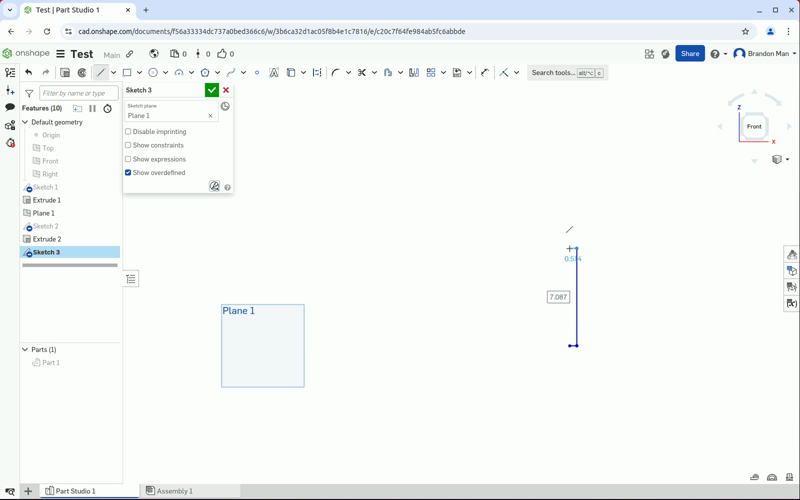
scroll(6)
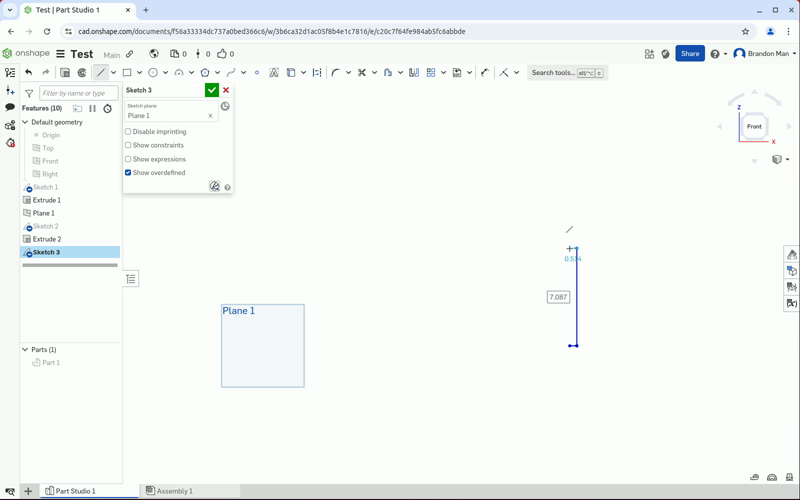
scroll(6)
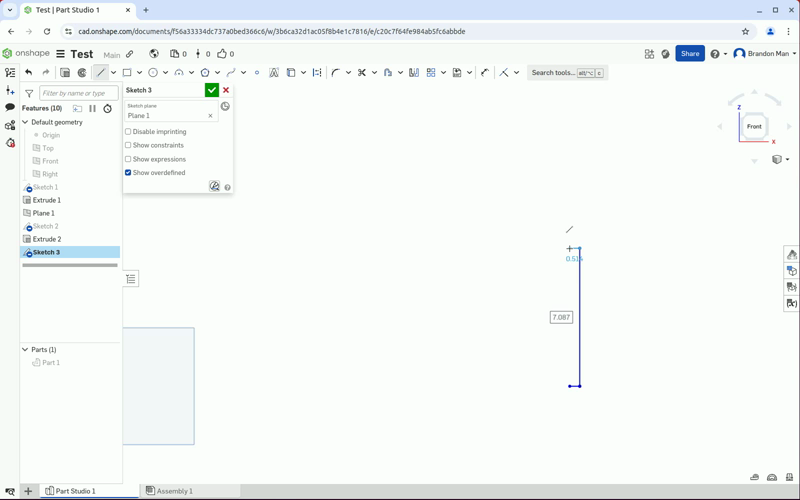
scroll(6)
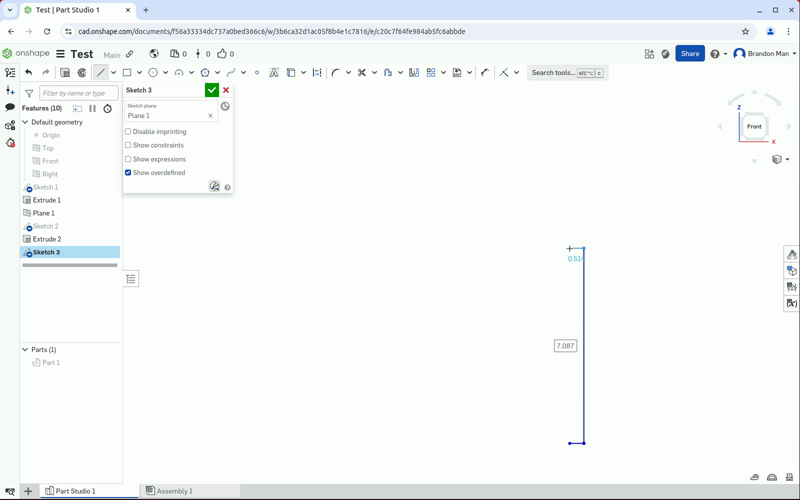
scroll(6)
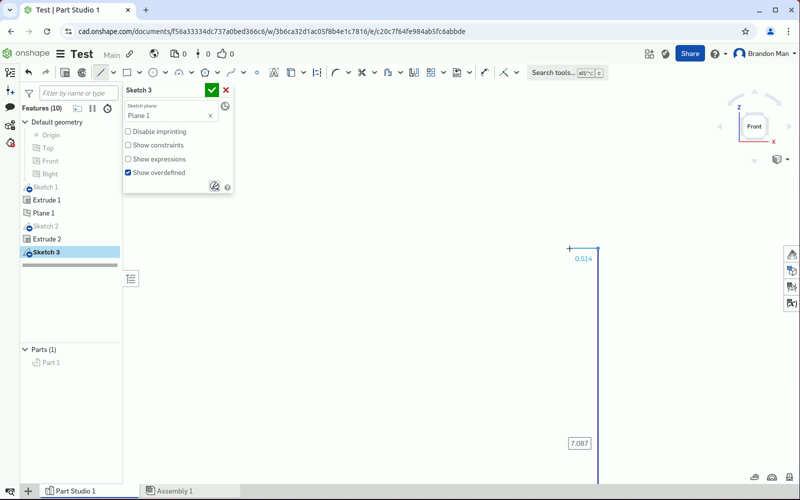
click(569, 248)
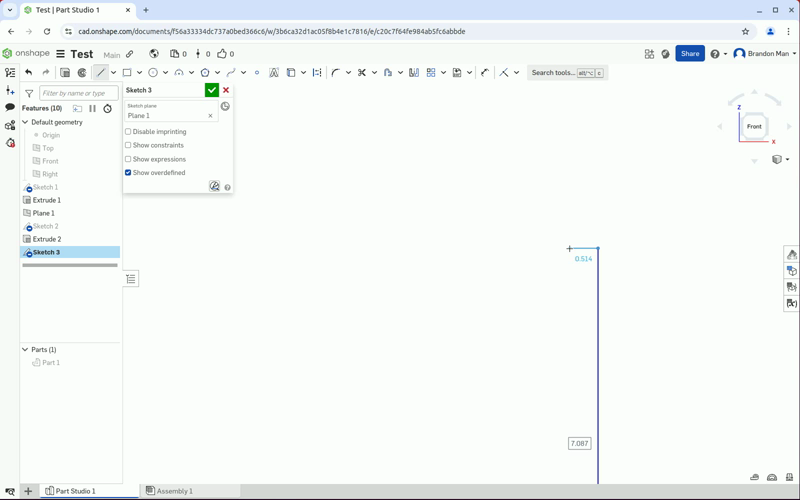
scroll(-6)
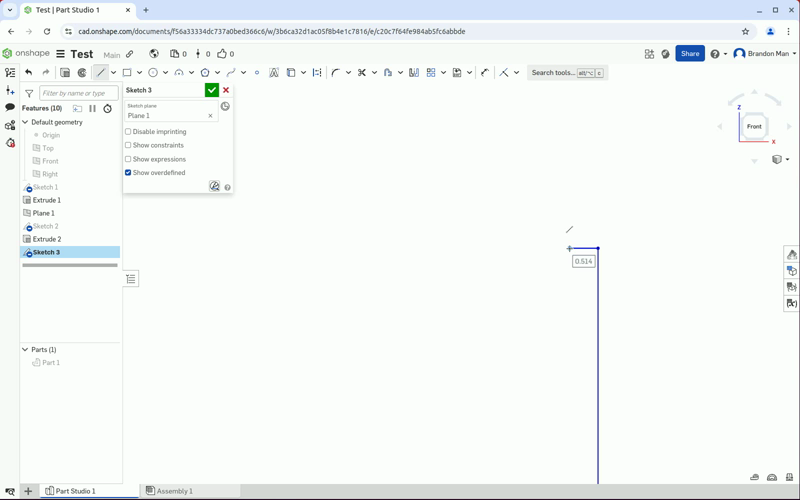
scroll(-6)
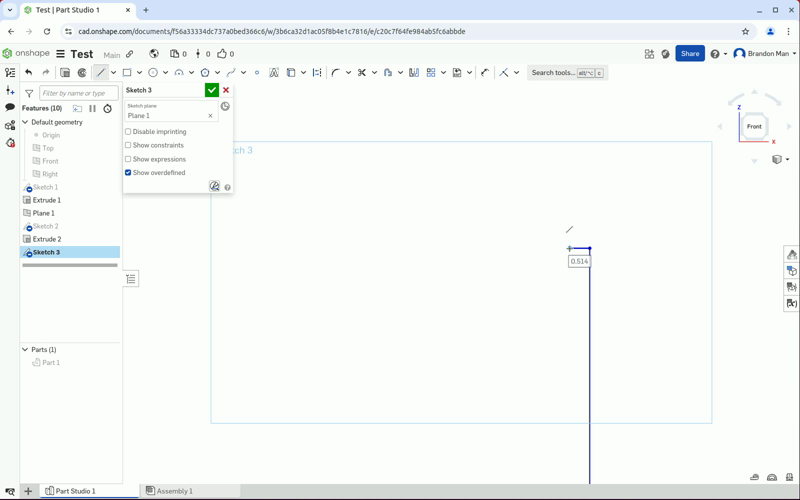
scroll(-6)
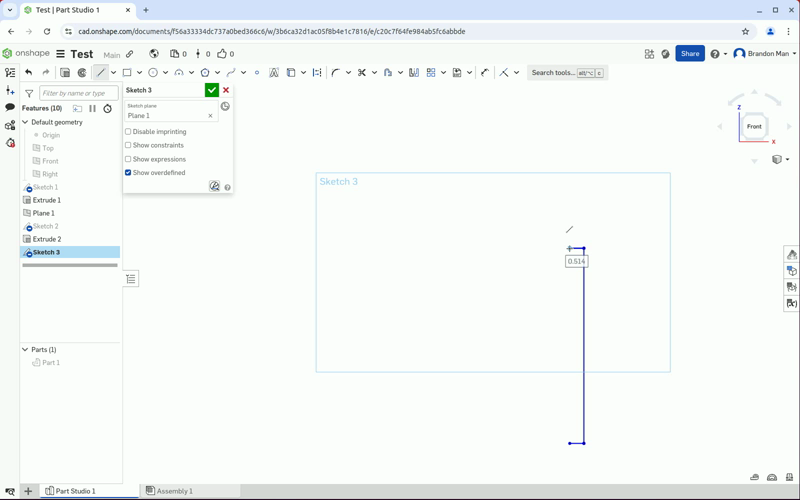
scroll(-6)
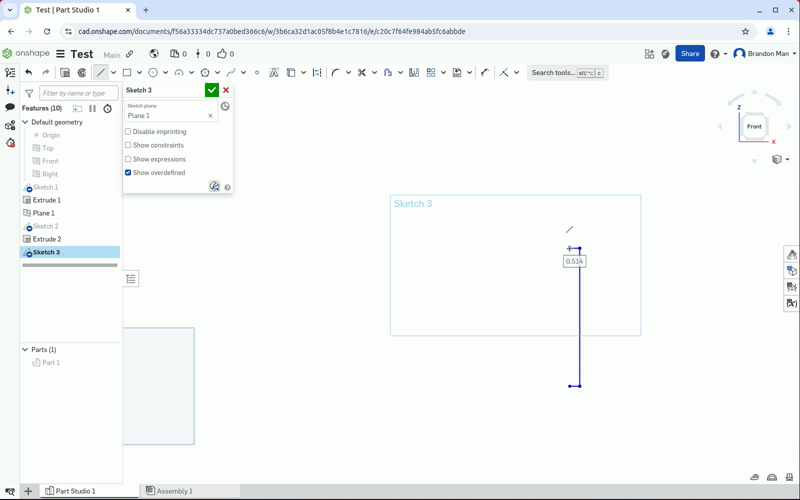
scroll(-6)
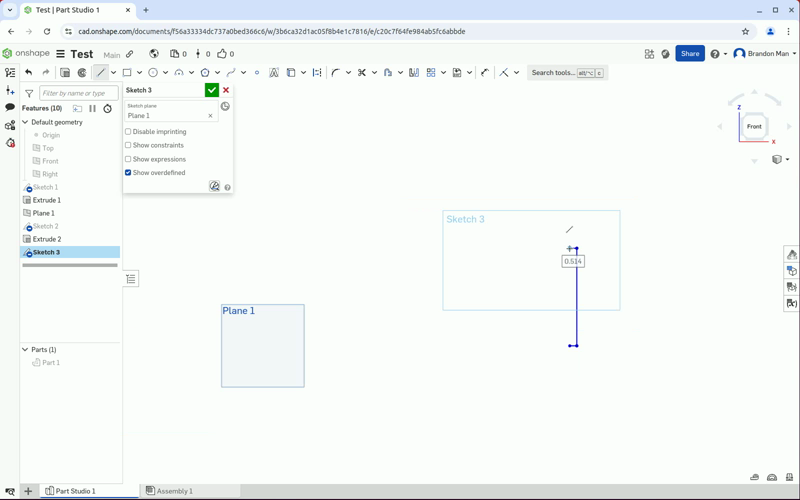
scroll(-6)
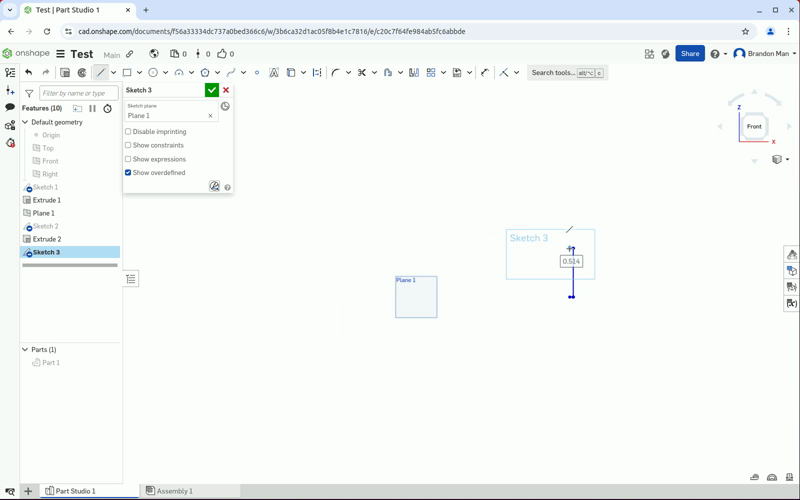
scroll(-6)
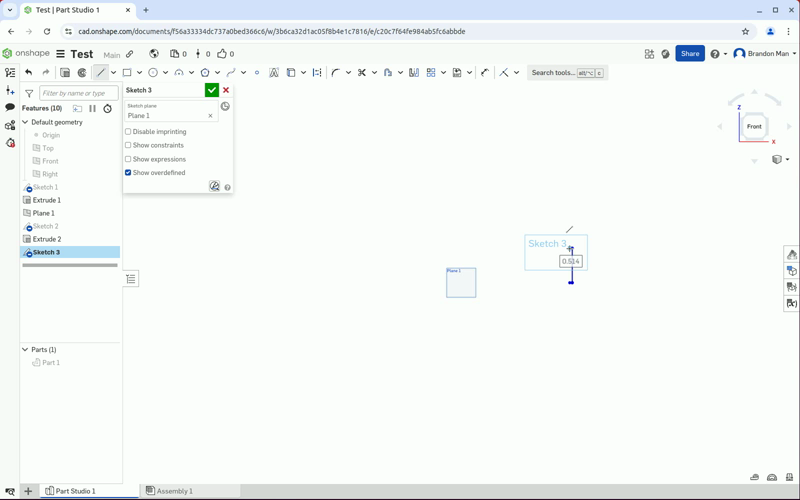
key_up(shift)
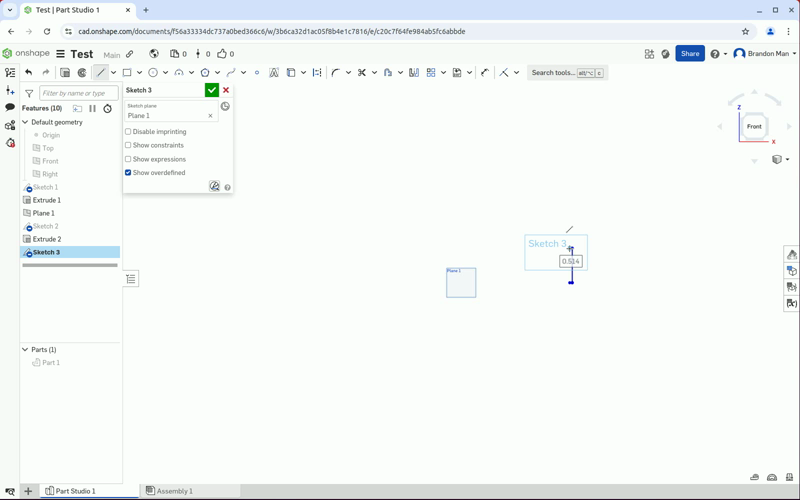
mouse_move(589, 248)
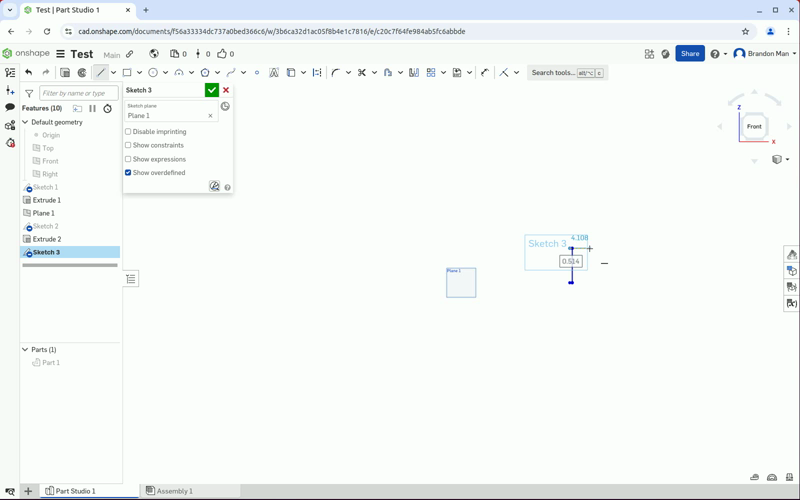
key_down(shift)
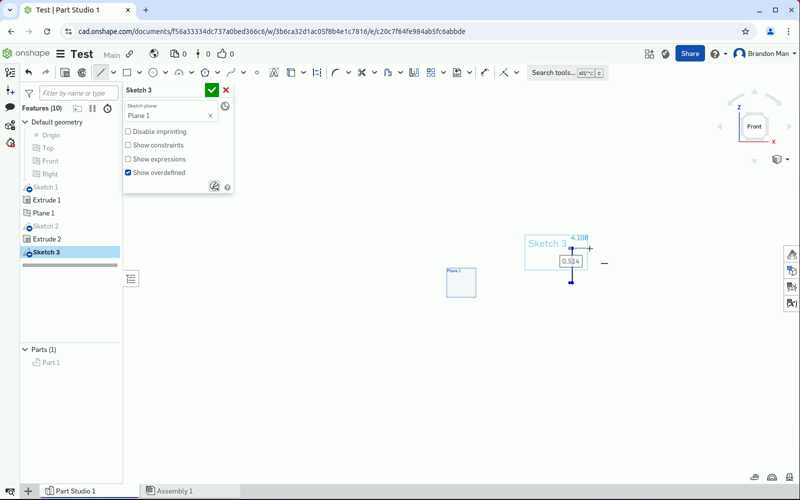
mouse_move(569, 282)
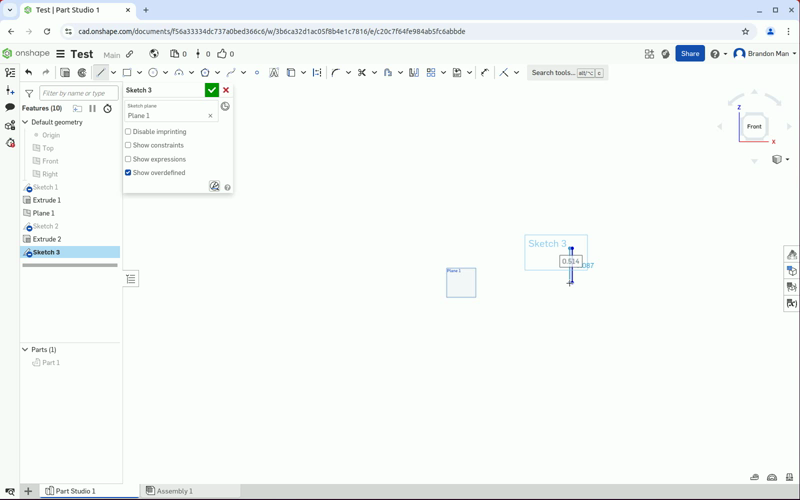
scroll(6)
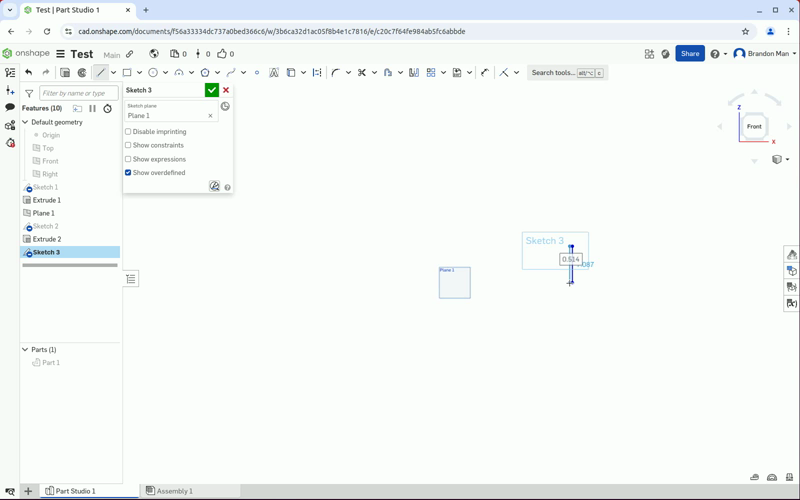
scroll(6)
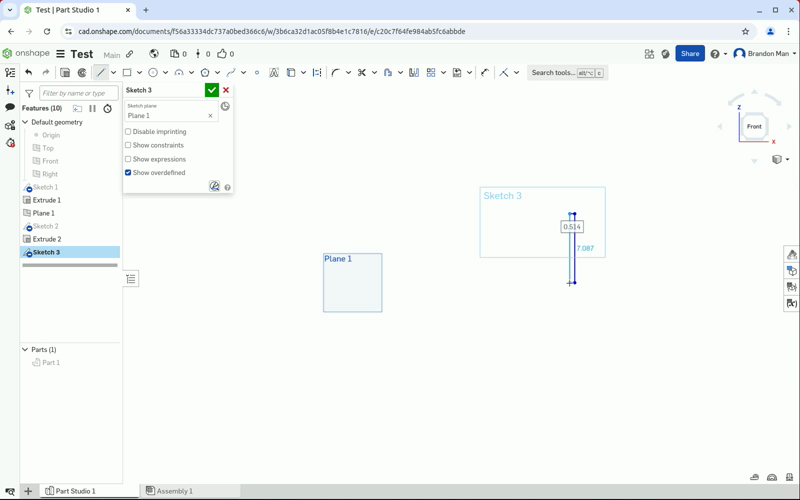
scroll(6)
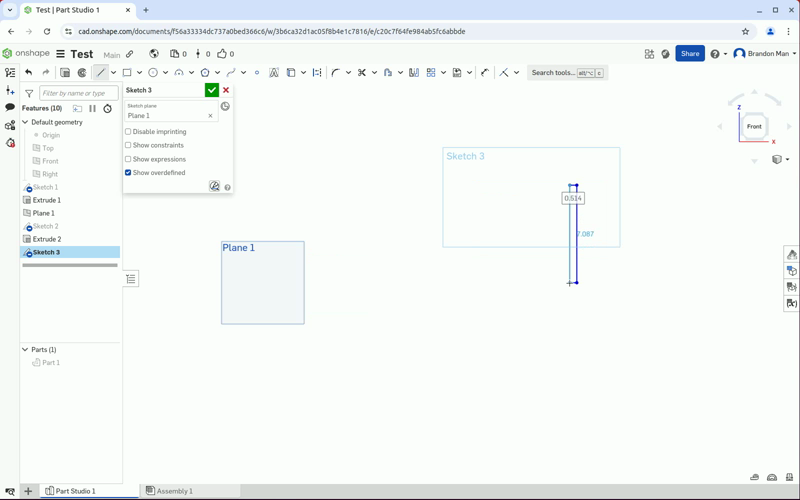
scroll(6)
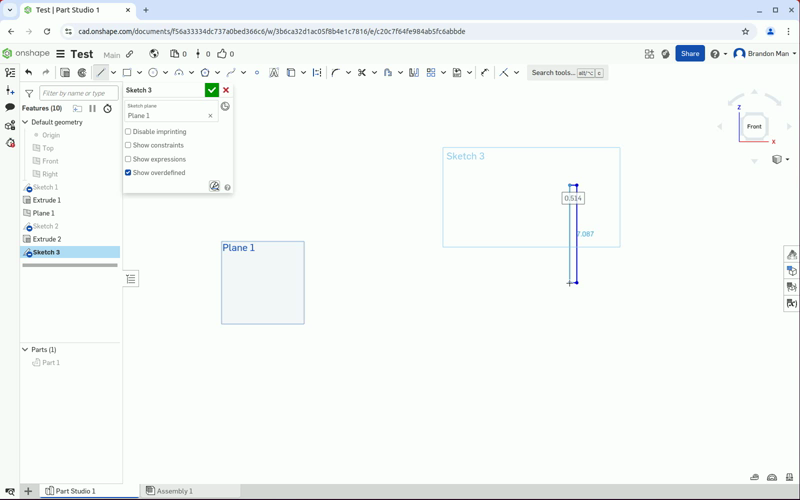
scroll(6)
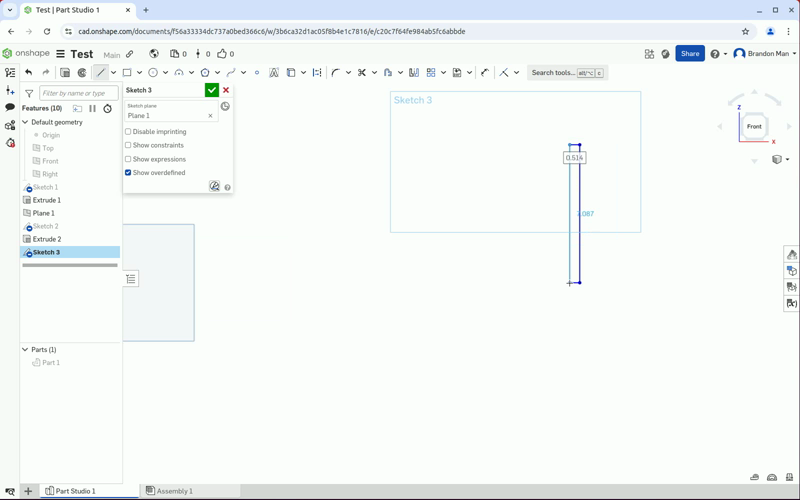
scroll(6)
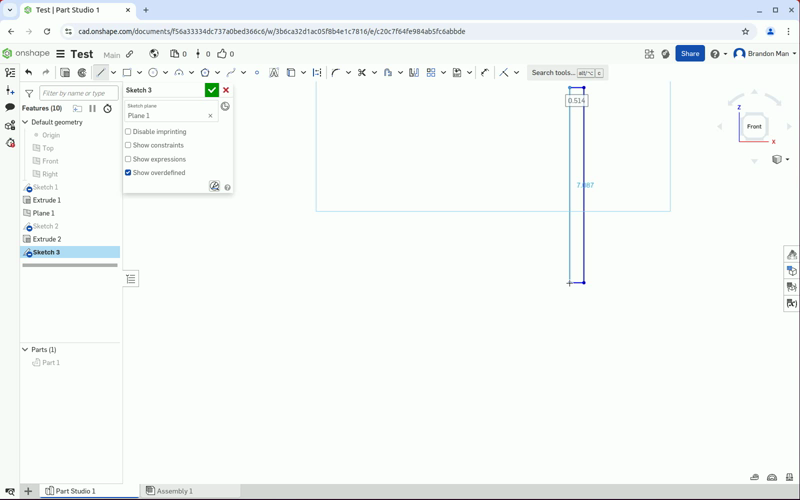
scroll(6)
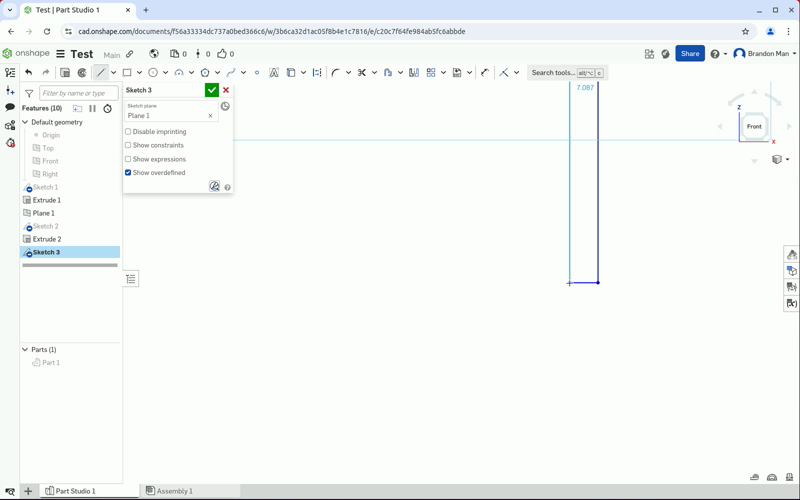
key_up(shift)
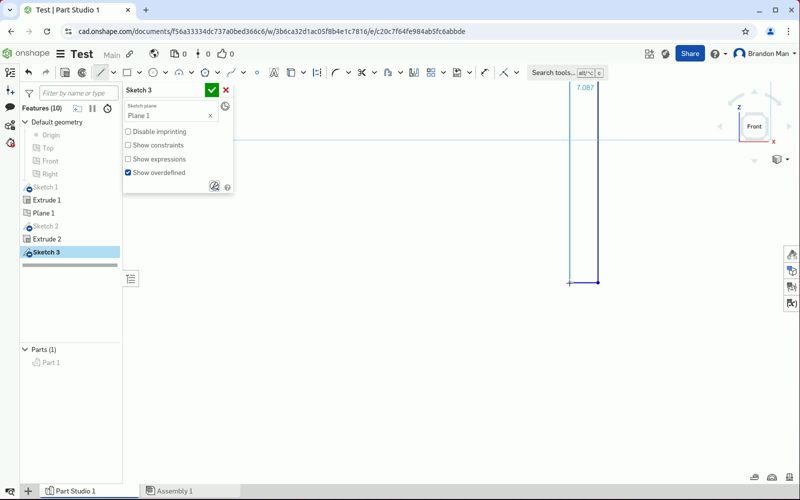
click(569, 282)
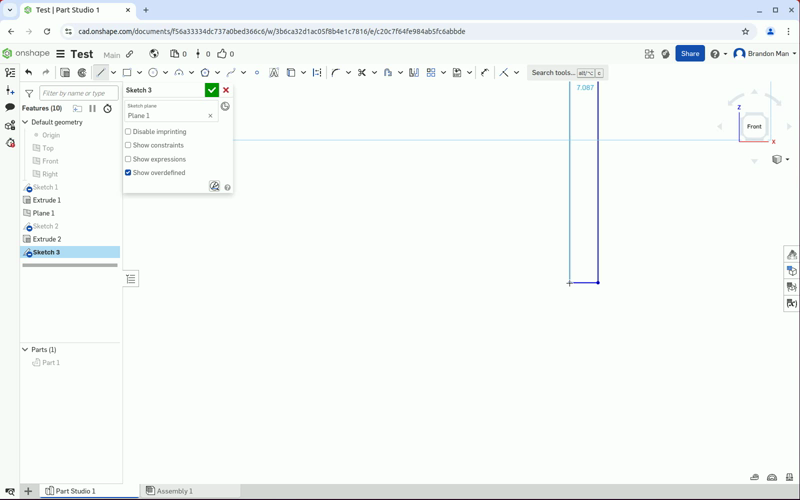
scroll(-6)
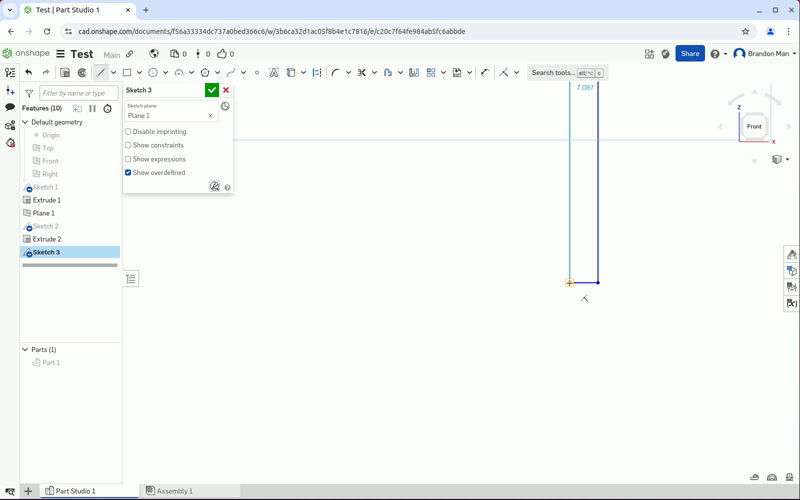
scroll(-6)
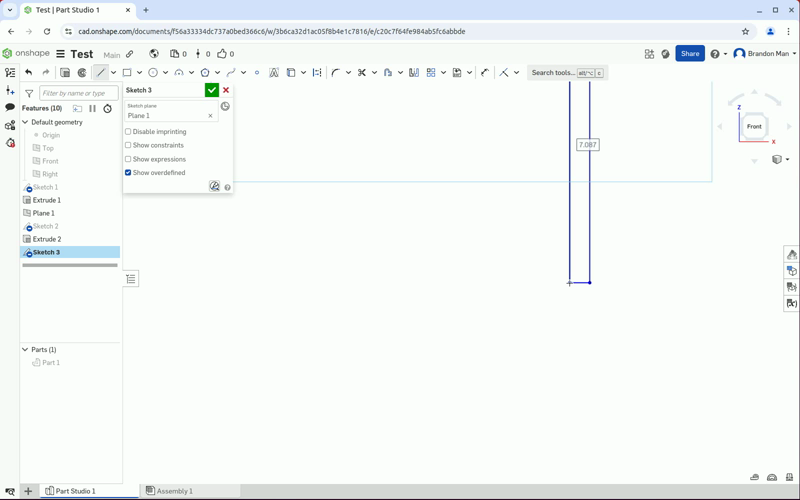
scroll(-6)
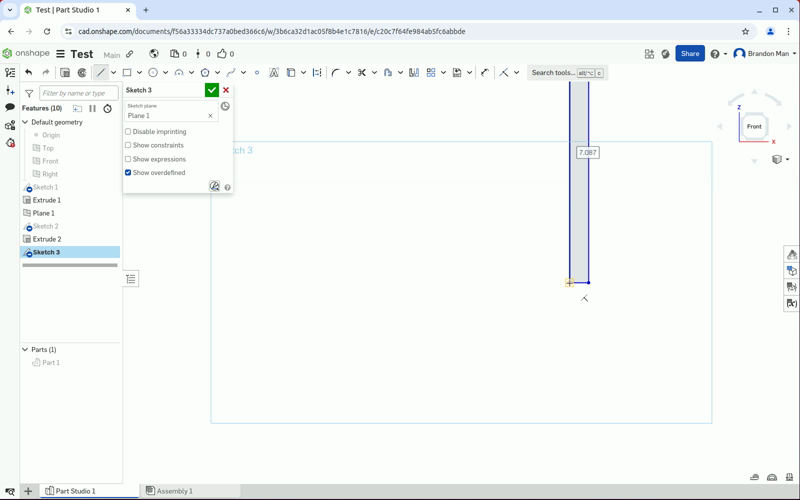
scroll(-6)
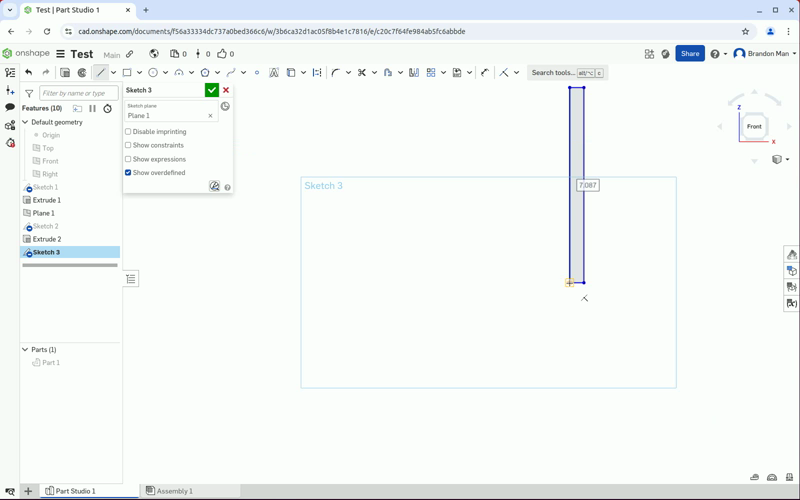
scroll(-6)
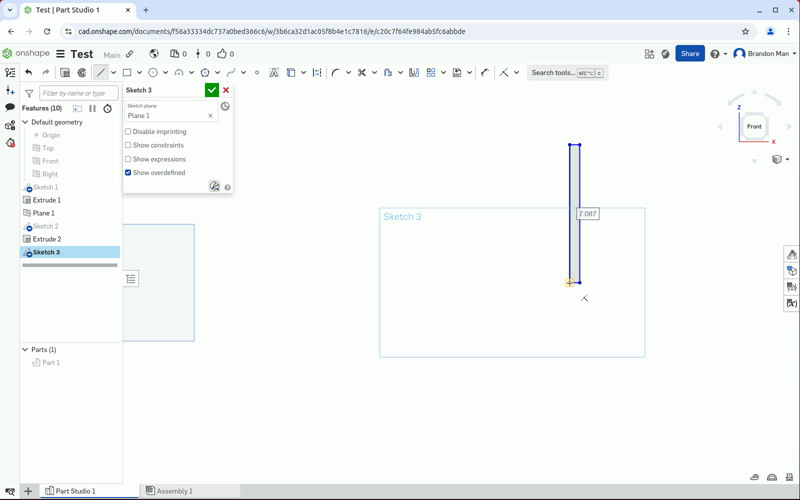
scroll(-6)
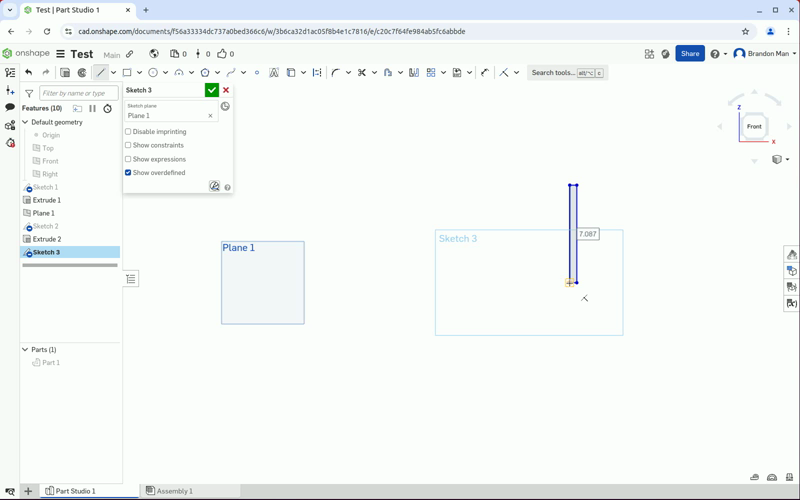
scroll(-6)
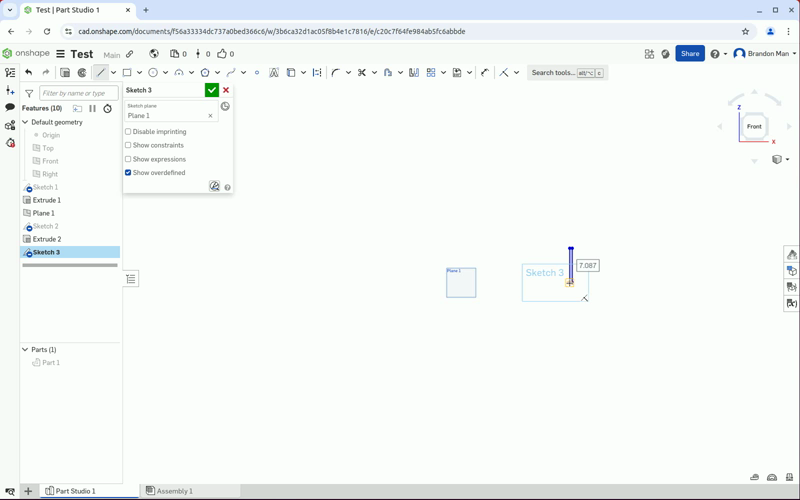
key(esc)
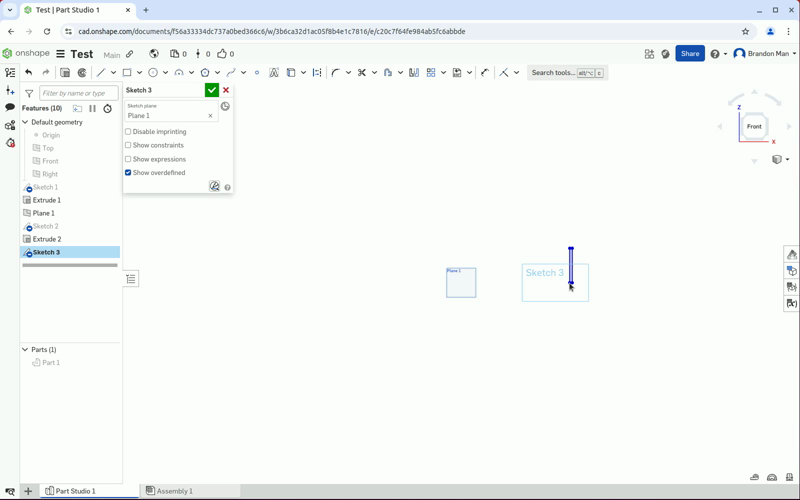
mouse_move(571, 279)
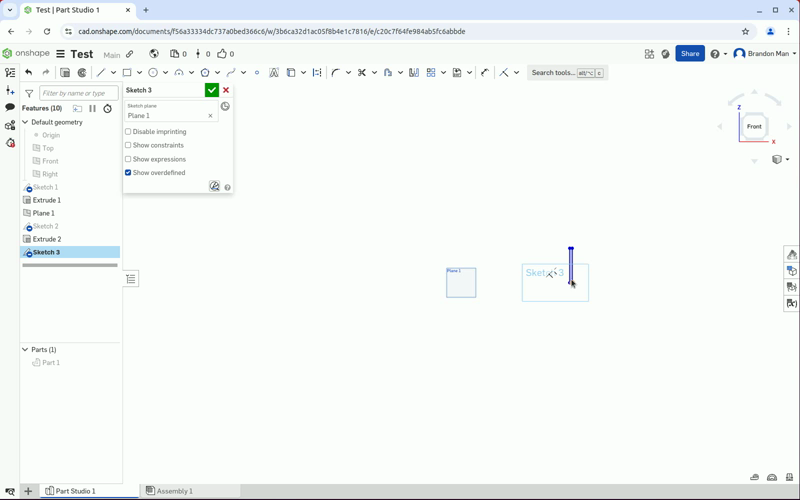
scroll(6)
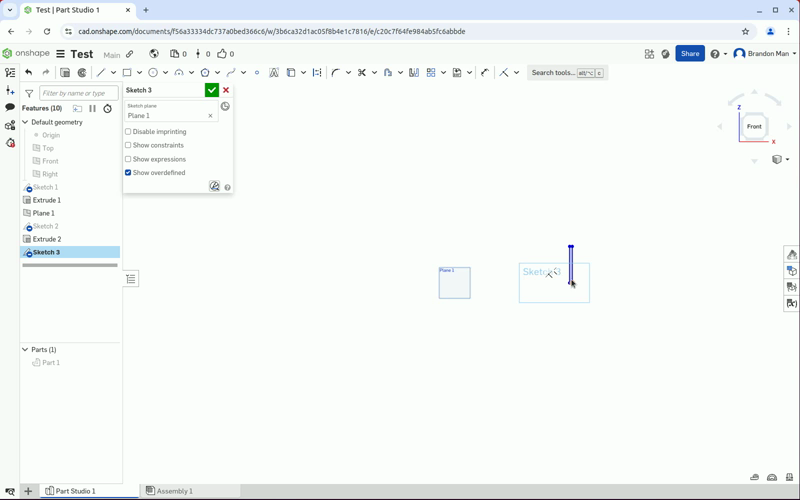
scroll(6)
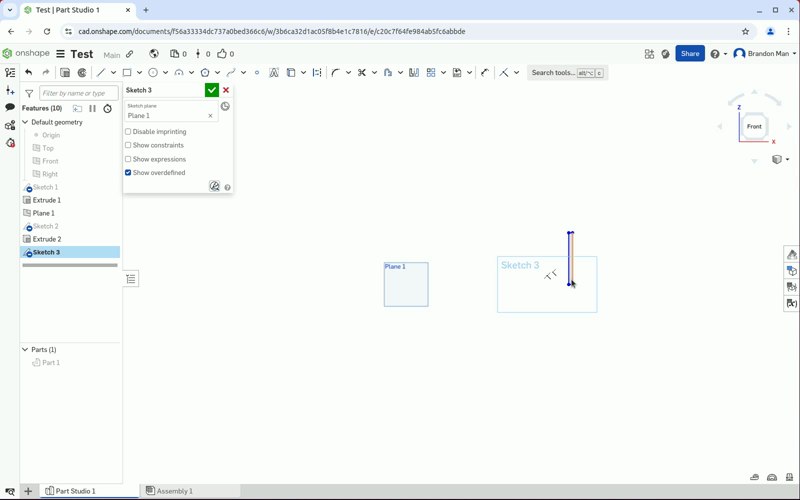
scroll(6)
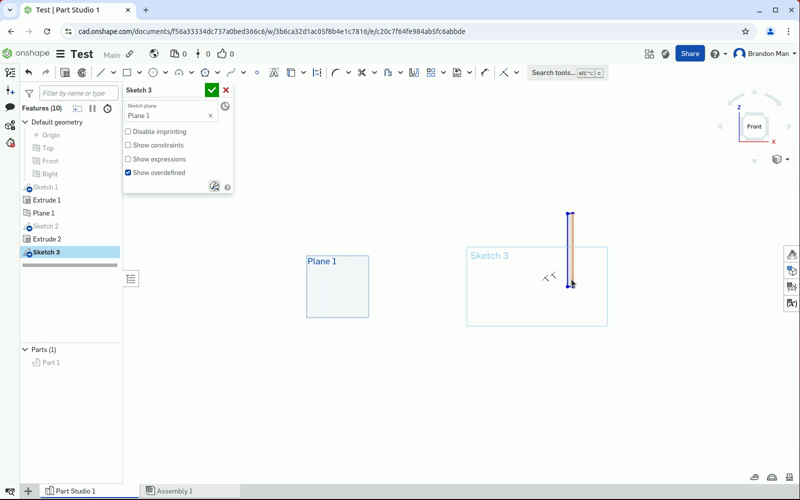
scroll(6)
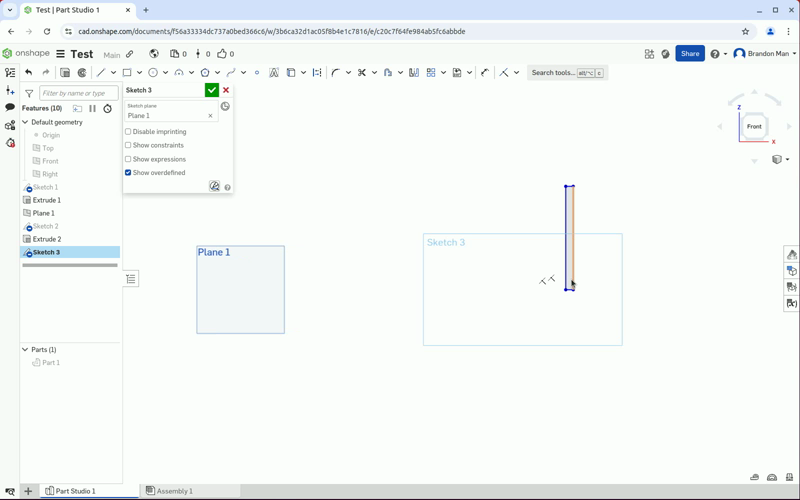
scroll(6)
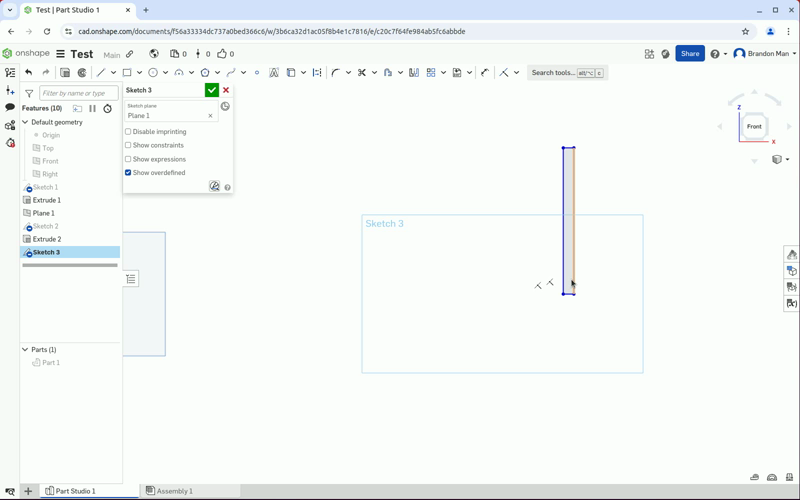
scroll(6)
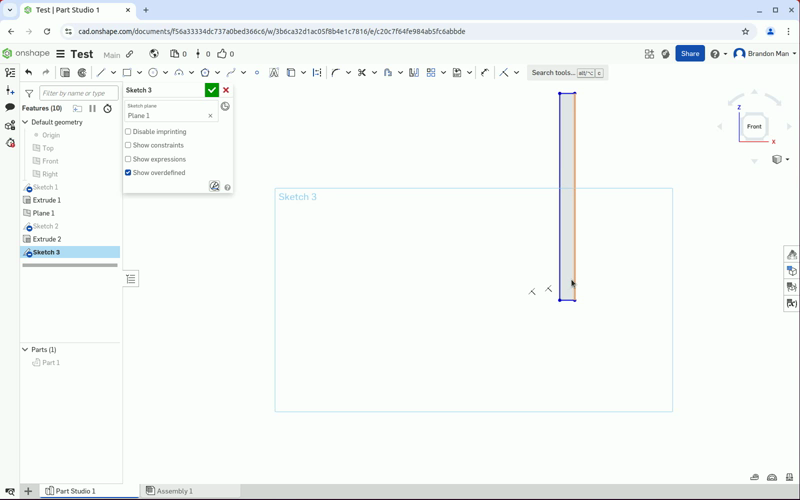
scroll(6)
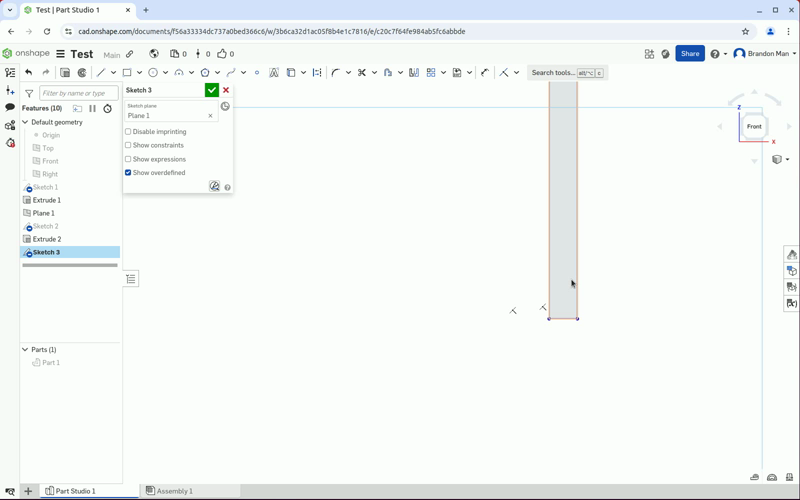
click(571, 279)
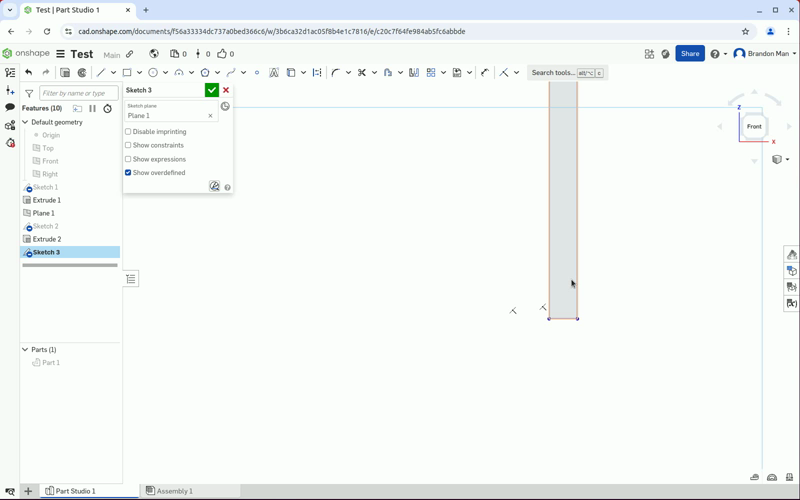
scroll(-6)
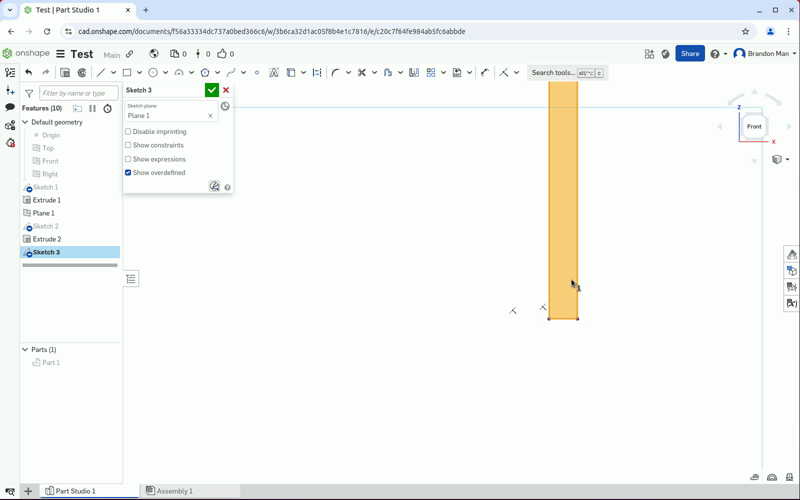
scroll(-6)
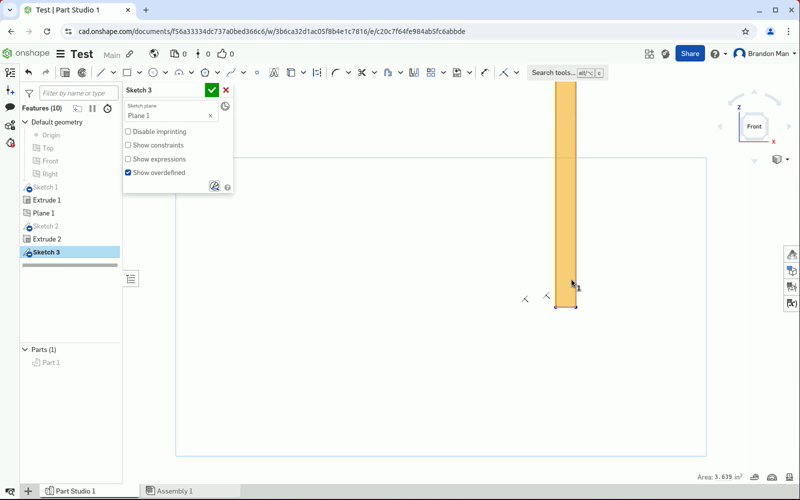
scroll(-6)
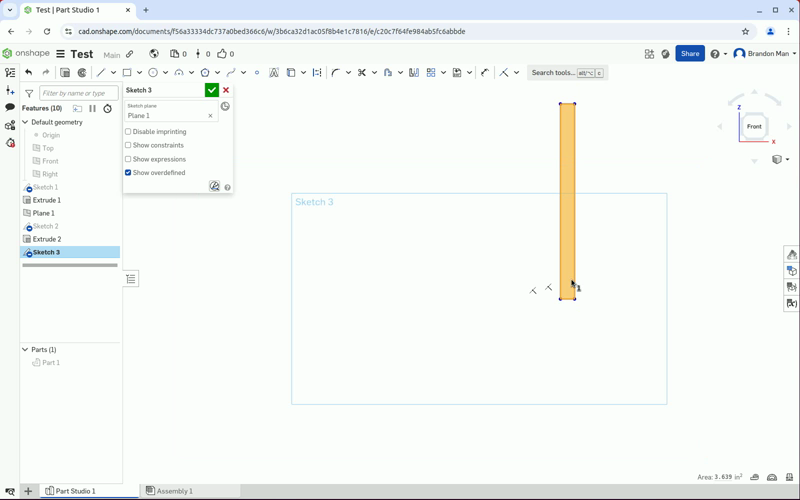
scroll(-6)
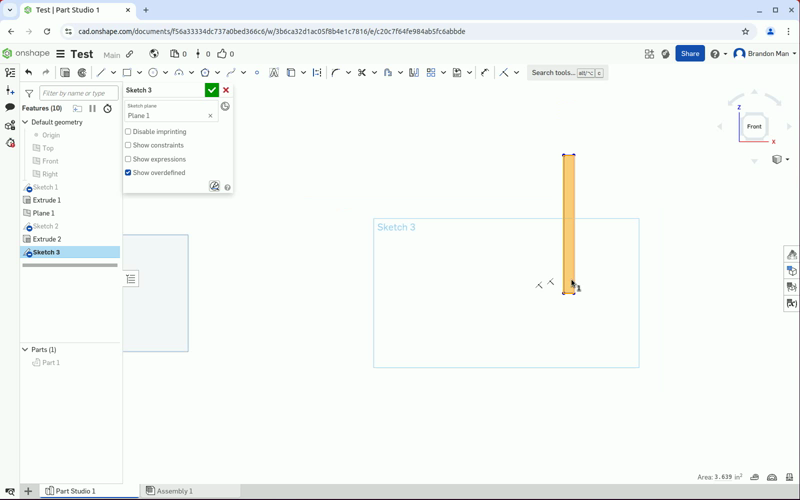
scroll(-6)
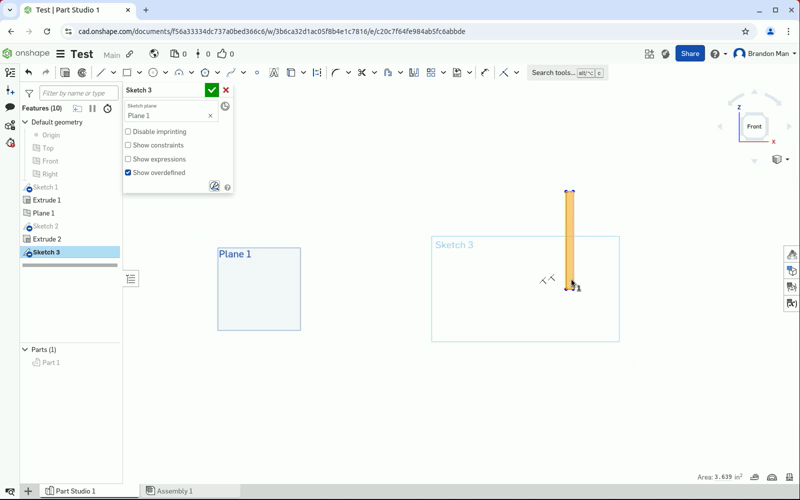
scroll(-6)
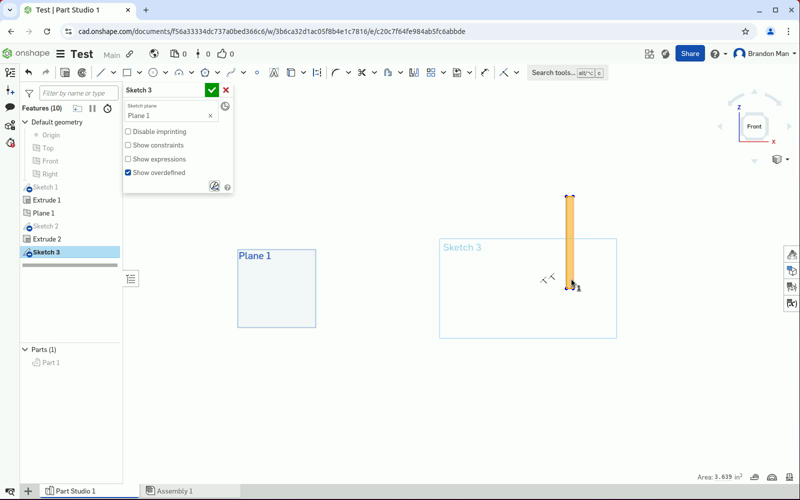
scroll(-6)
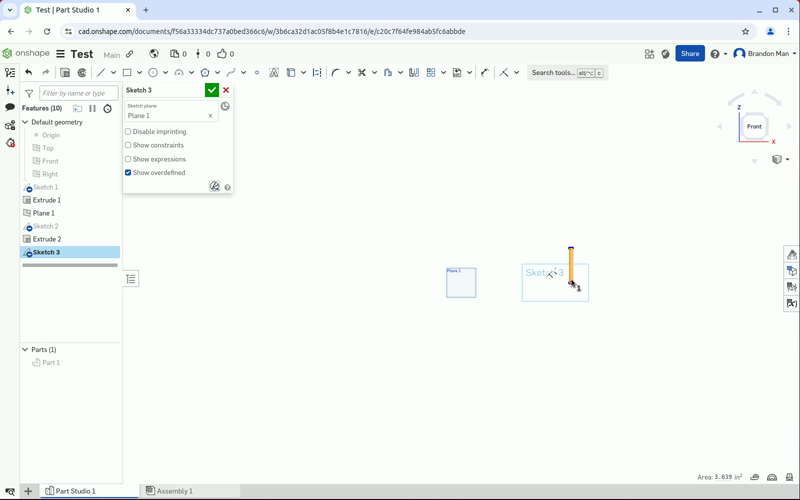
mouse_move(73, 352)
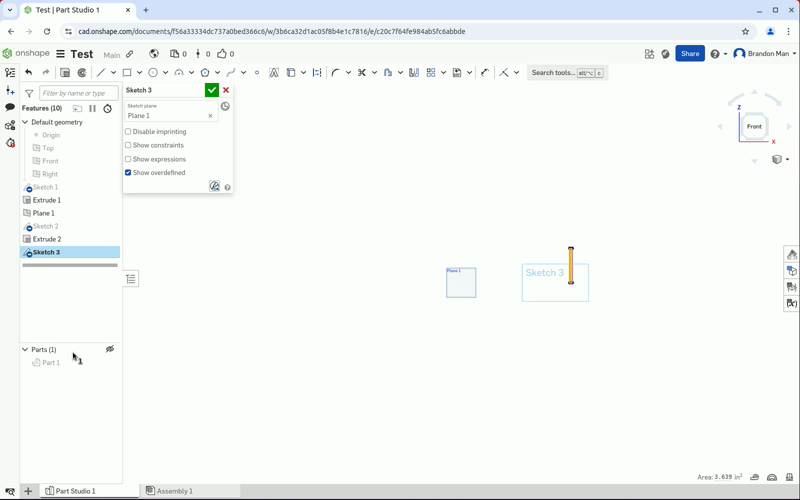
key(shift+y)
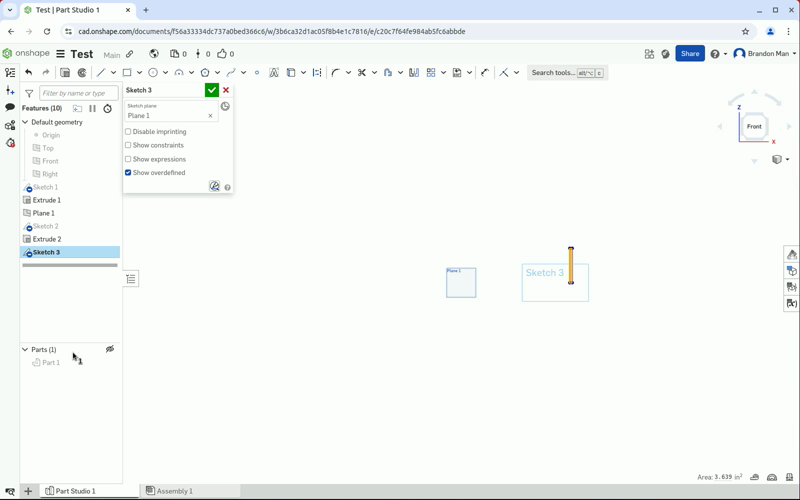
key(shift+e)
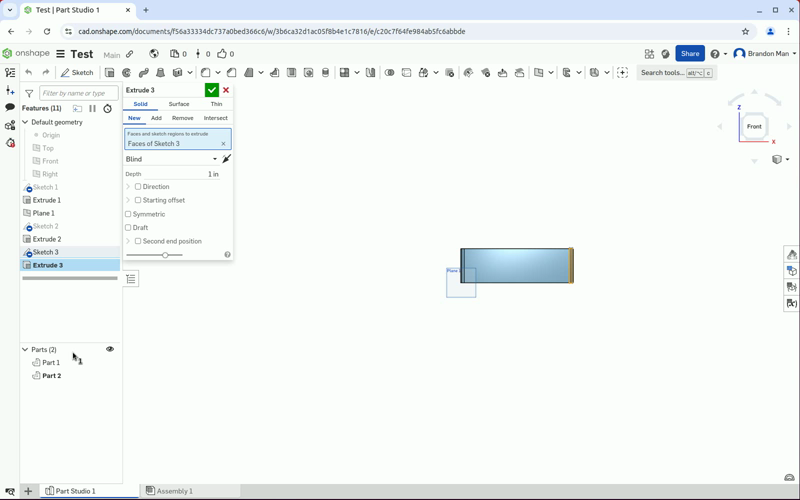
mouse_move(143, 106)
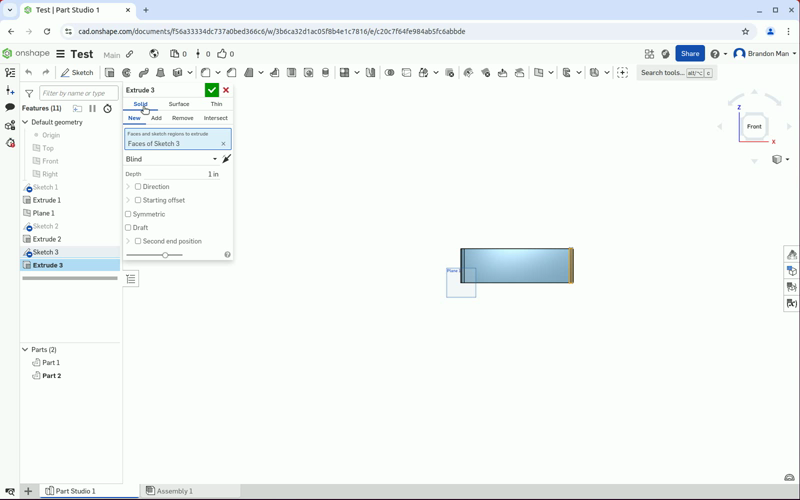
click(143, 106)
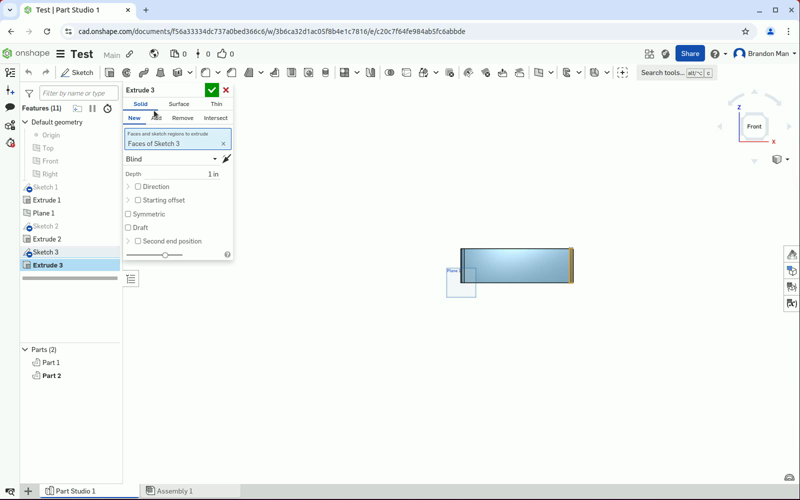
mouse_move(186, 120)
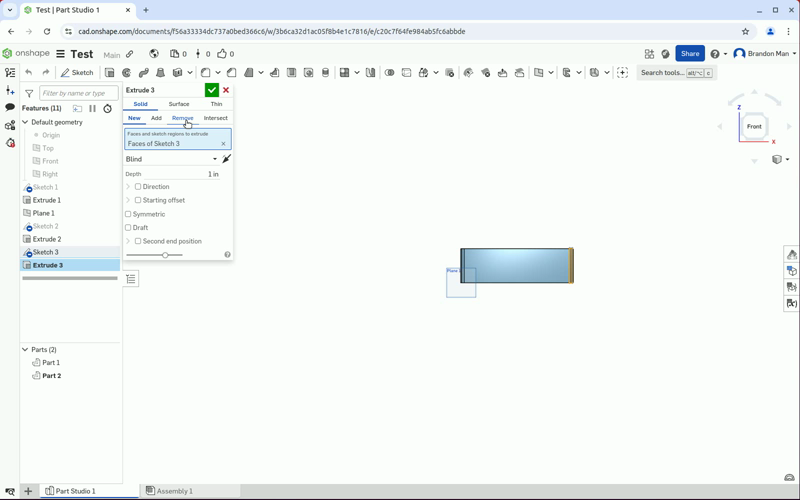
click(186, 120)
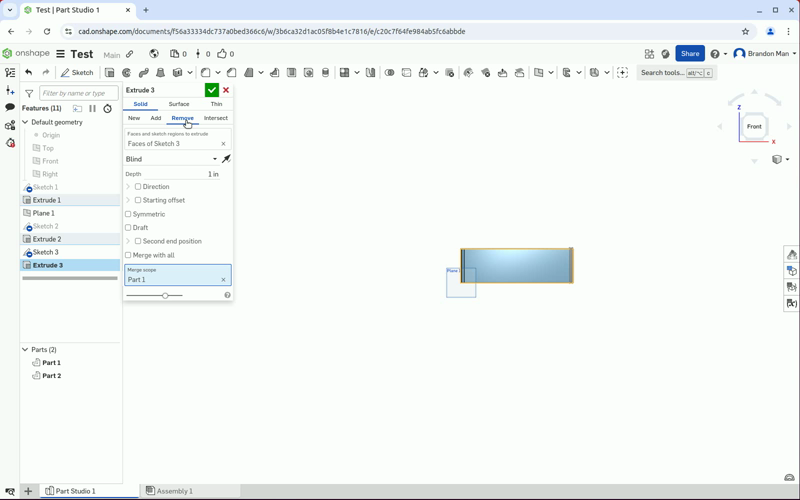
key(tab, 4)
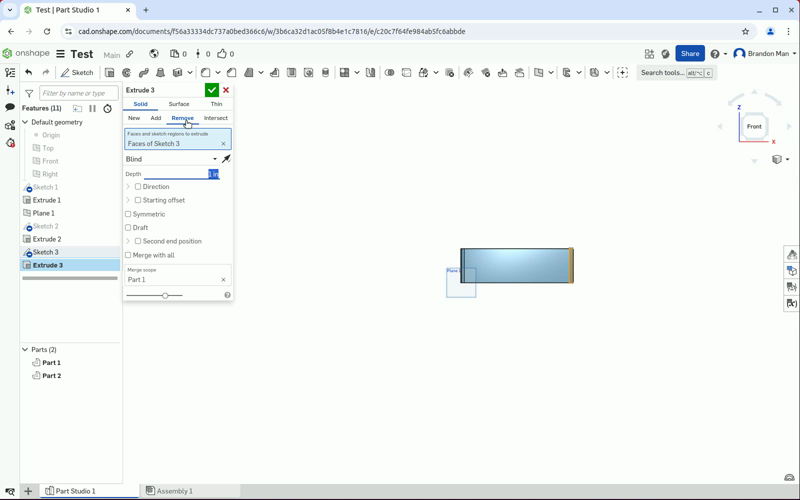
text(0.241)
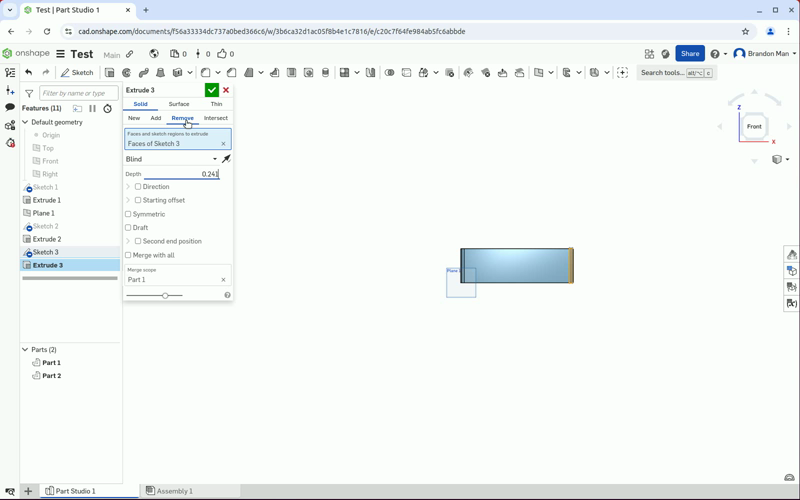
key(tab, 6)
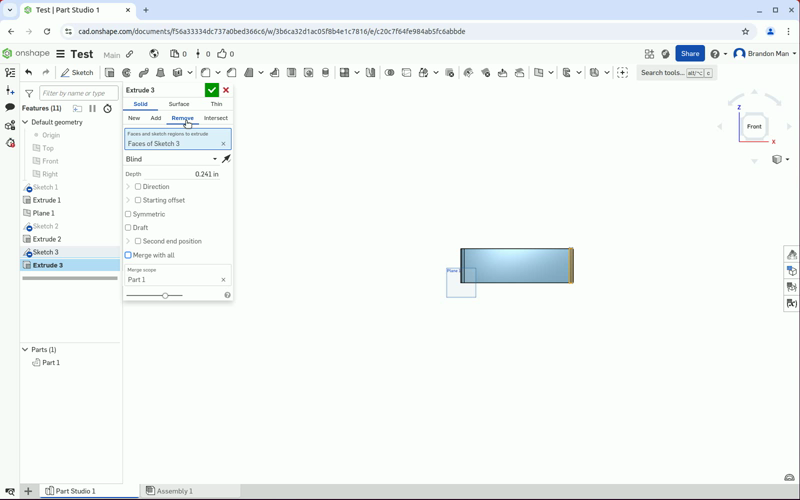
key(space)
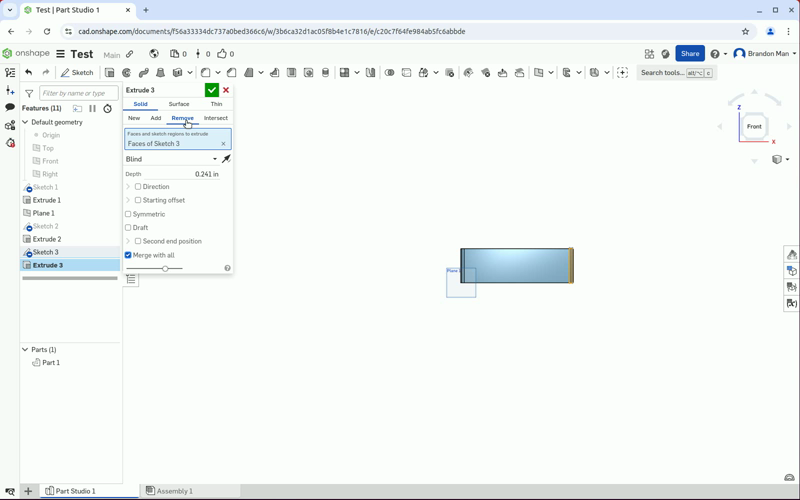
key(enter)
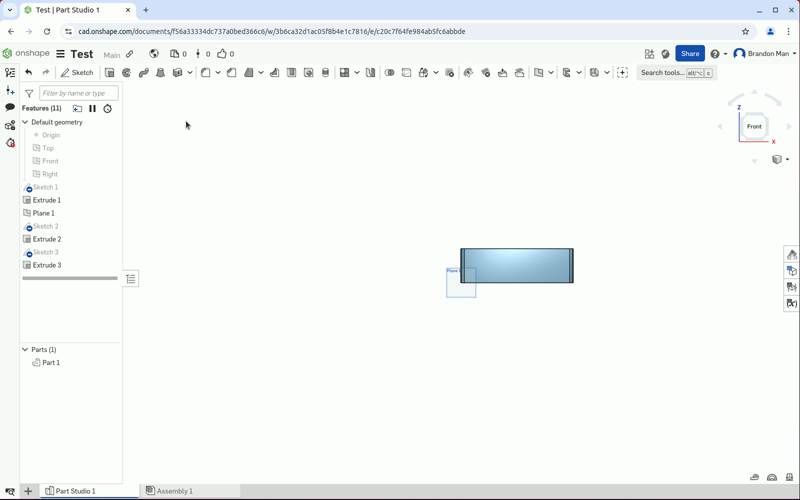
key(shift+h)
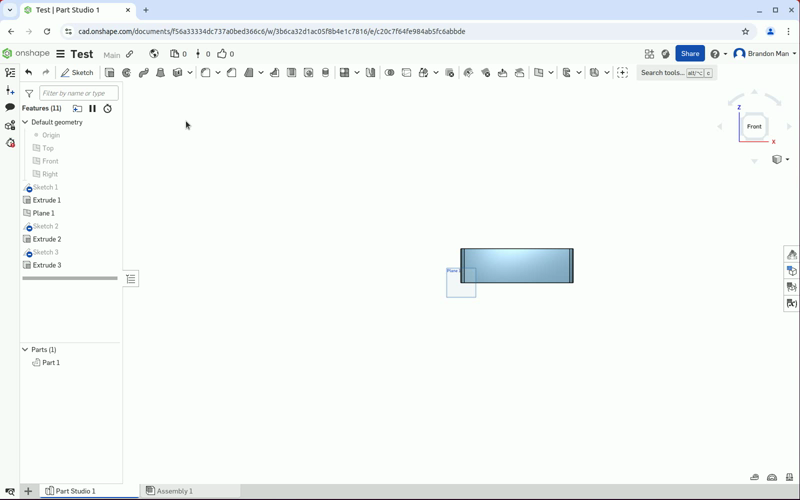
key(shift+h)
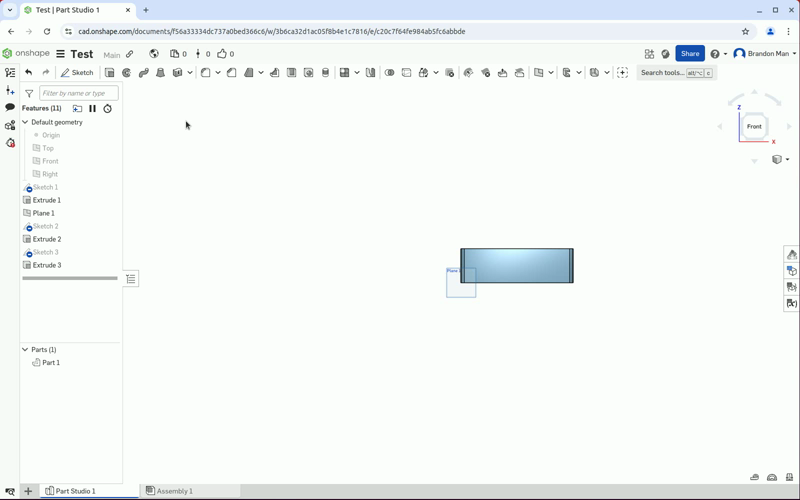
mouse_move(73, 189)
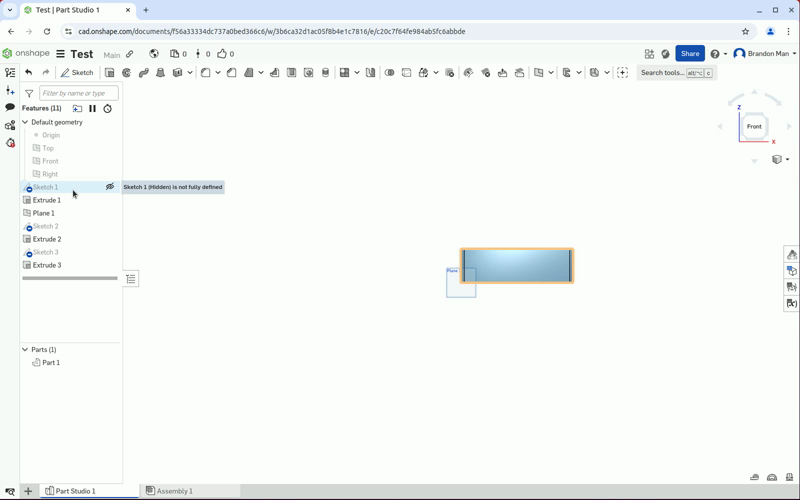
click(73, 189)
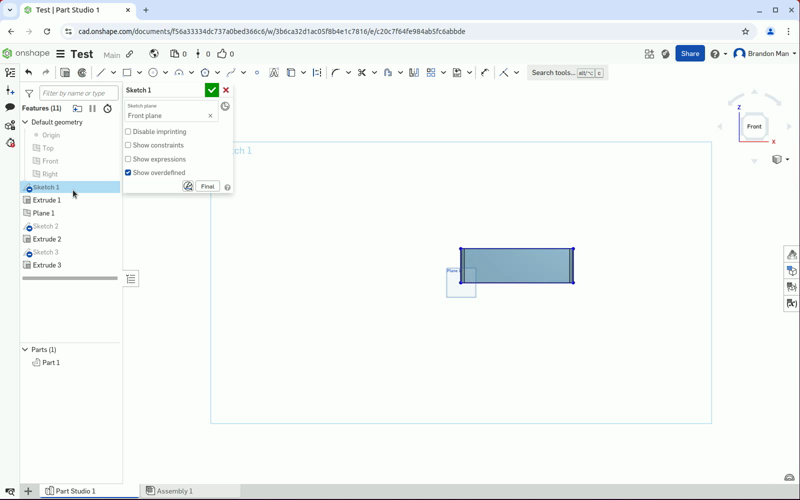
mouse_move(229, 92)
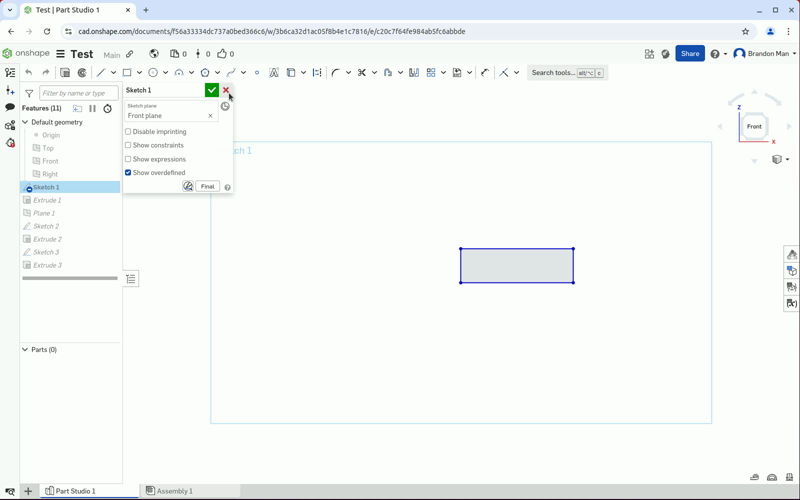
click(229, 92)
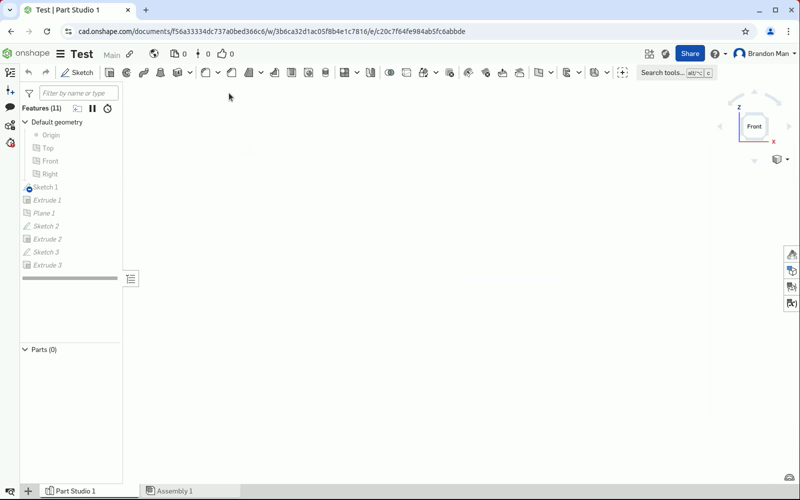
key(shift+s)
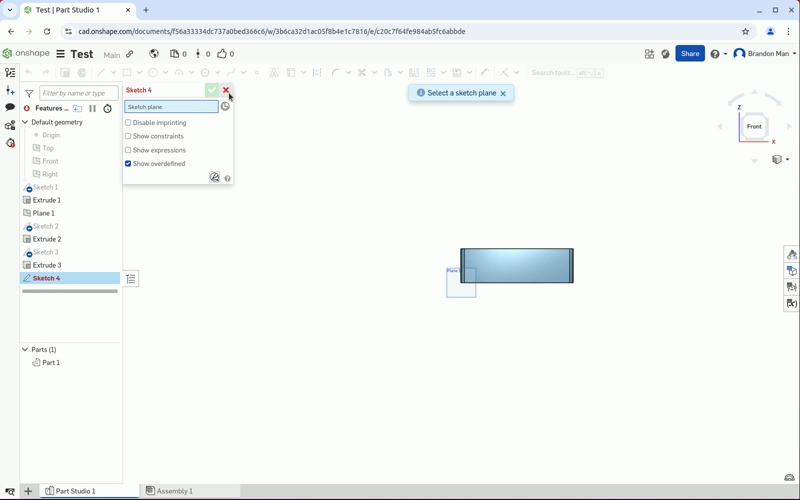
mouse_move(73, 215)
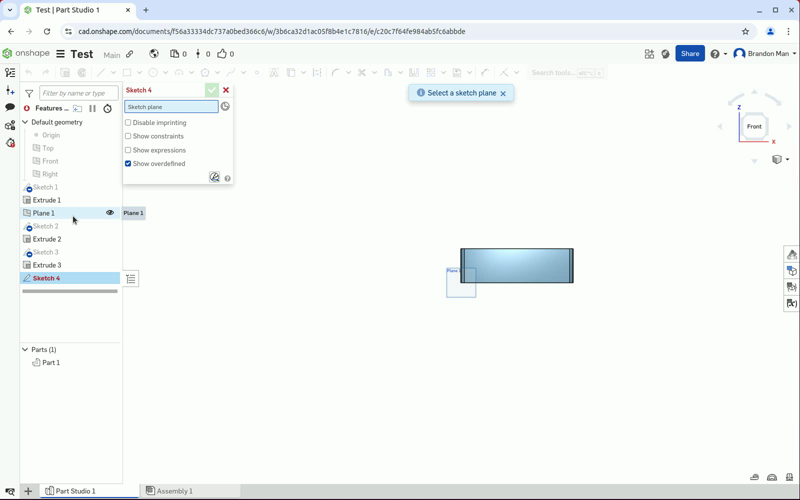
click(73, 215)
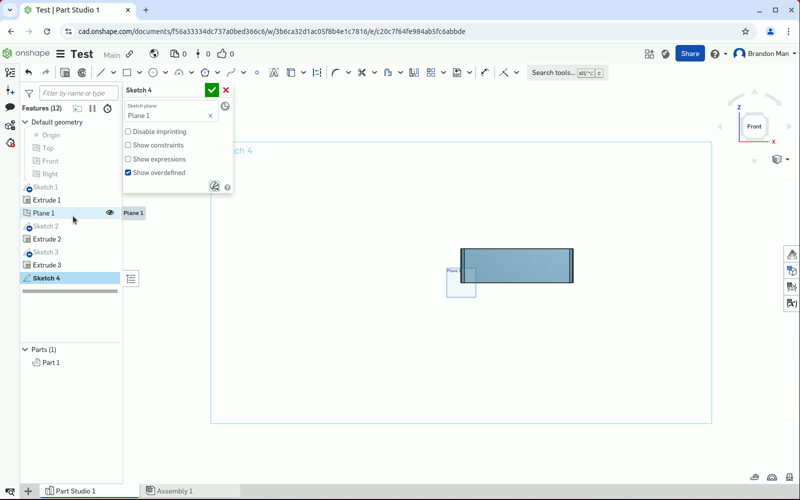
mouse_move(73, 352)
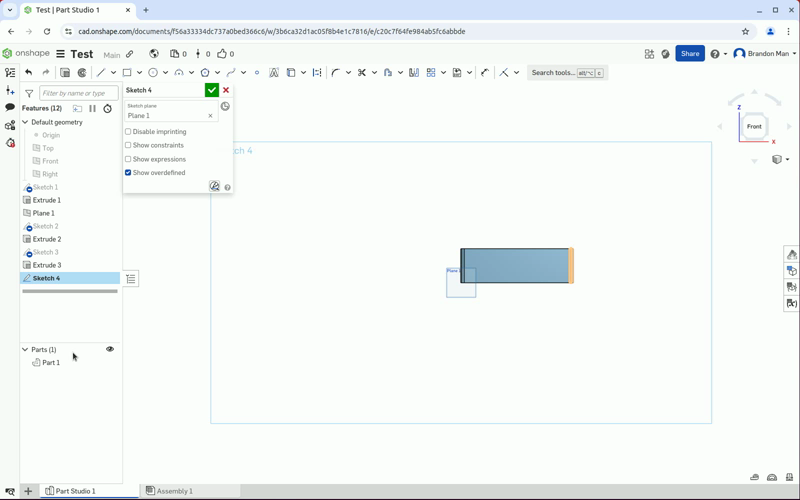
key(y)
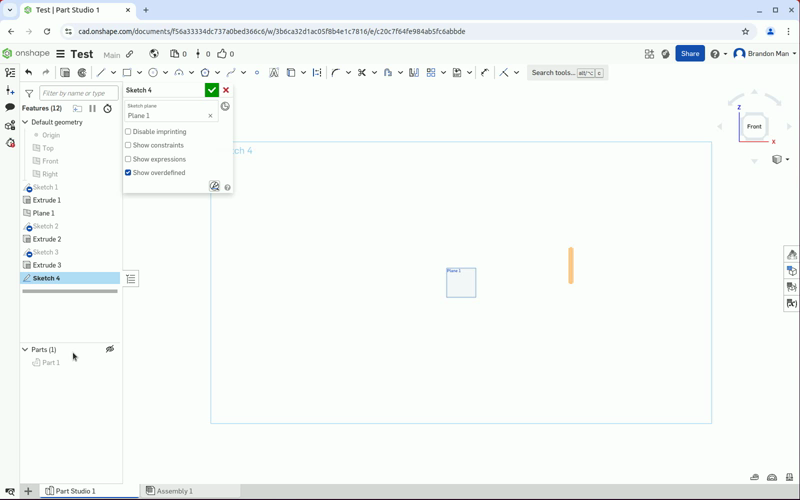
key(l)
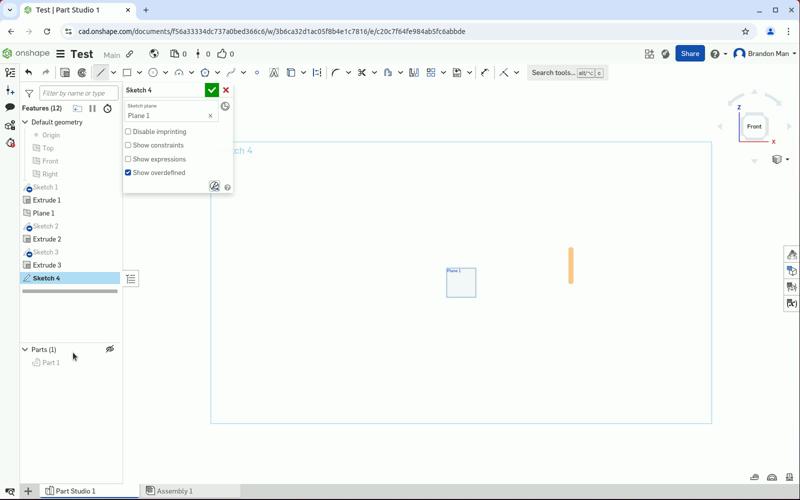
key_down(shift)
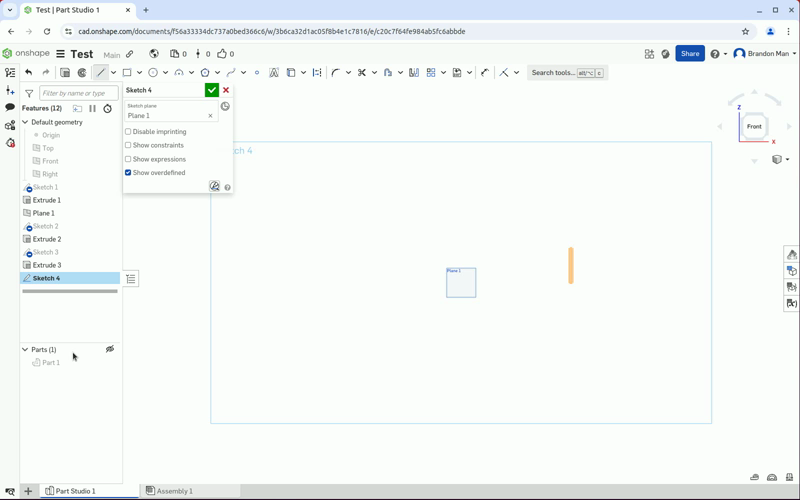
mouse_move(548, 282)
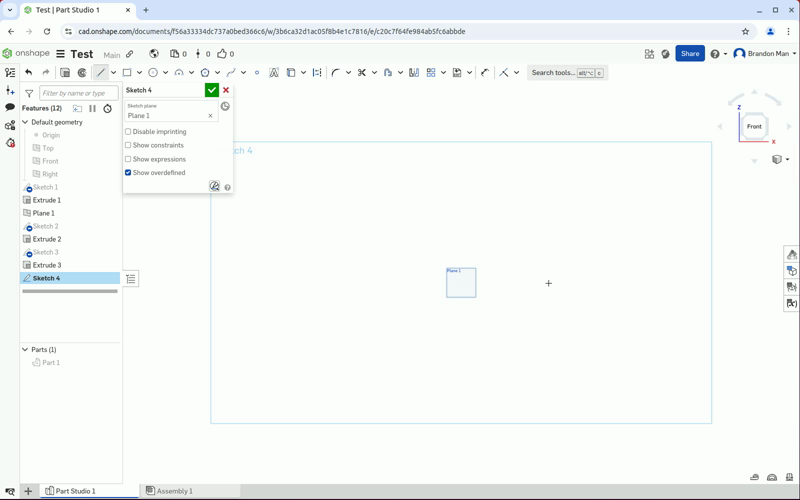
click(548, 282)
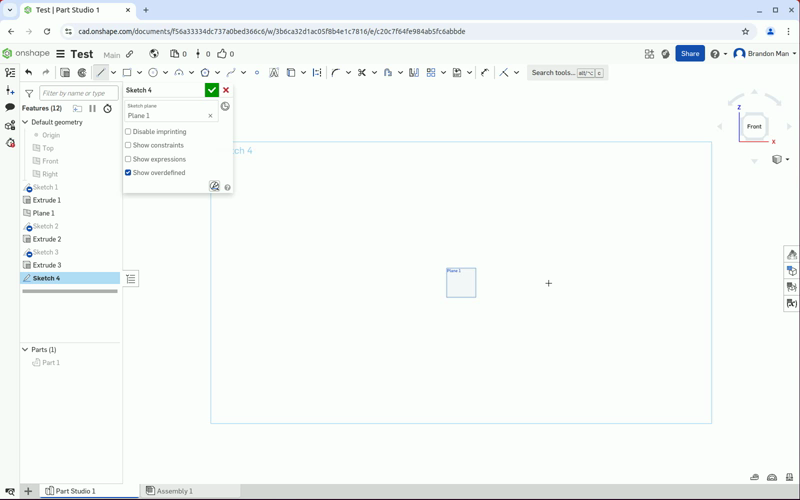
key_up(shift)
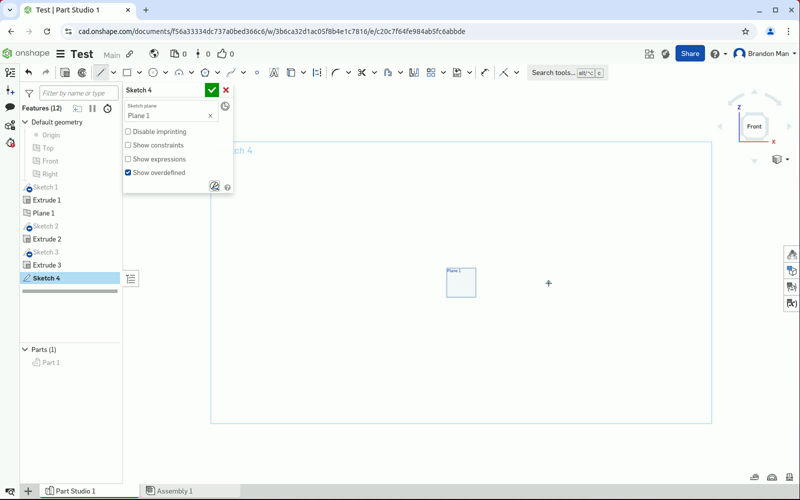
key_down(shift)
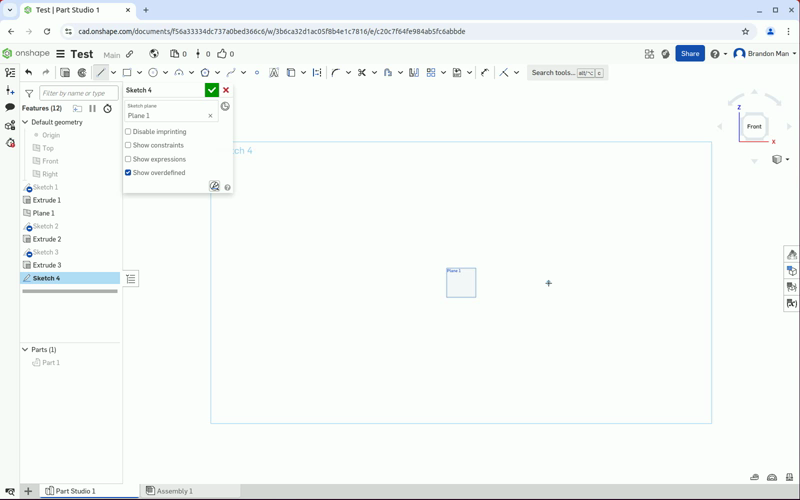
mouse_move(578, 282)
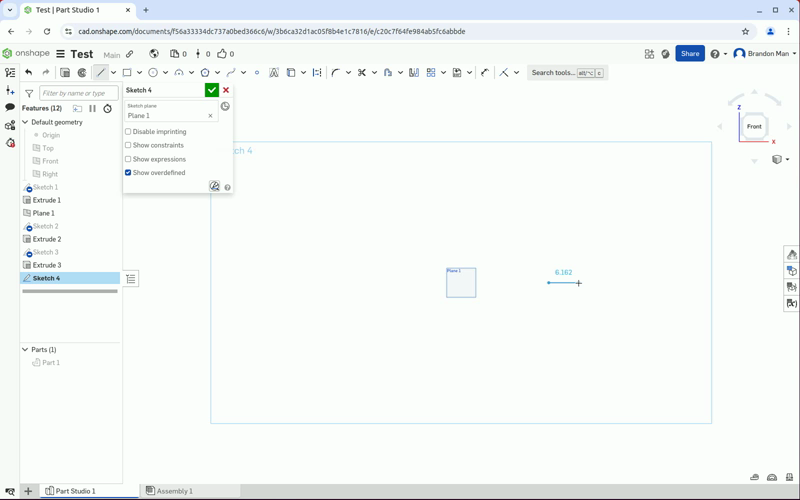
mouse_move(550, 282)
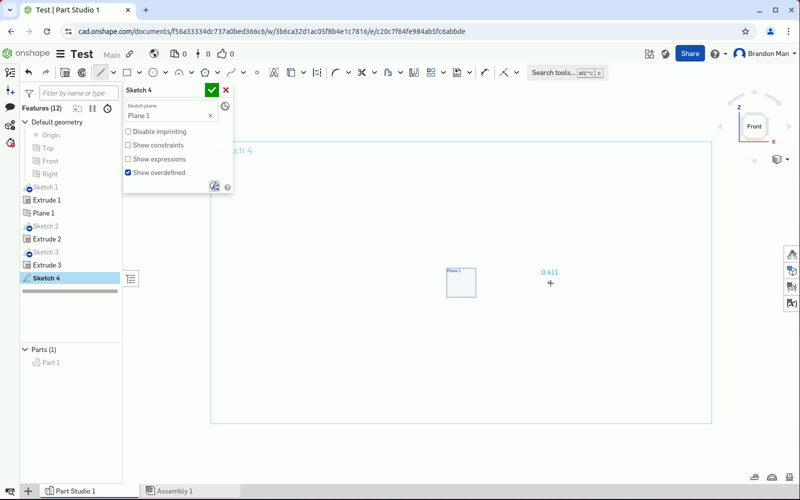
scroll(6)
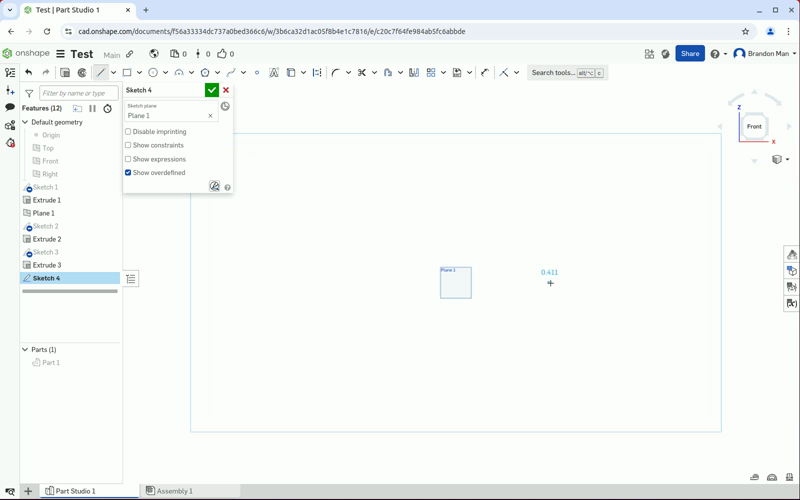
scroll(6)
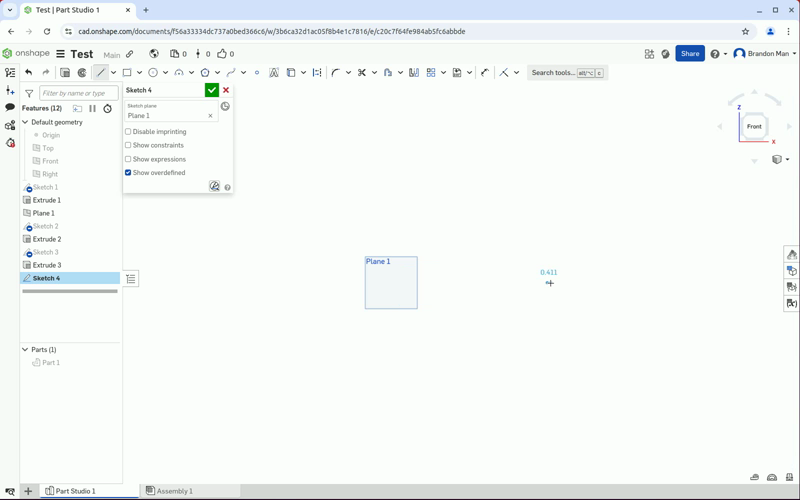
scroll(6)
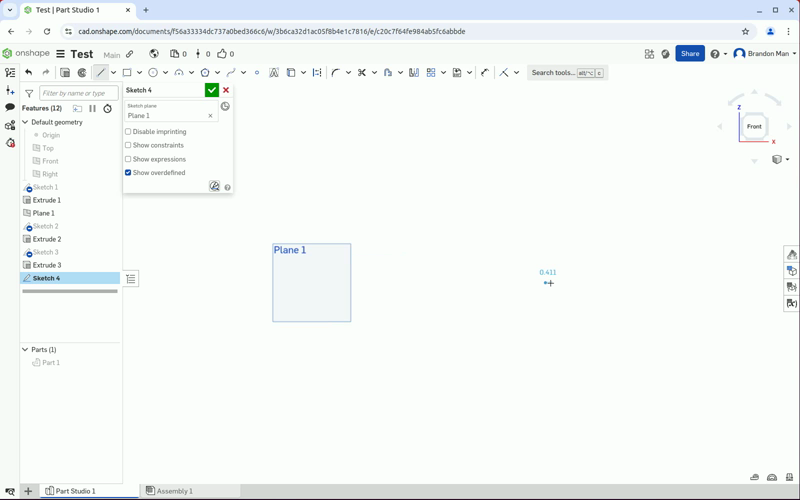
scroll(6)
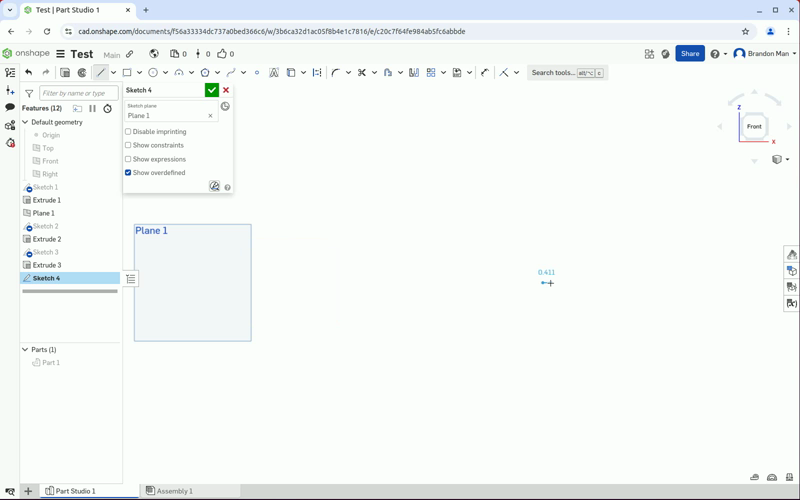
scroll(6)
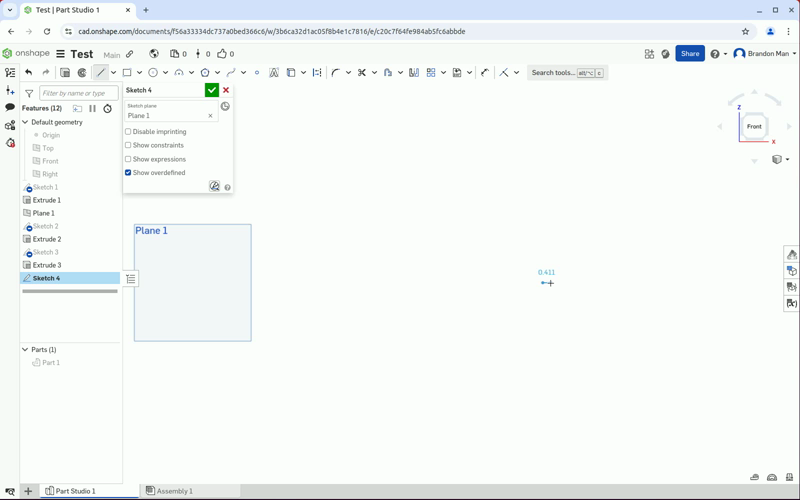
scroll(6)
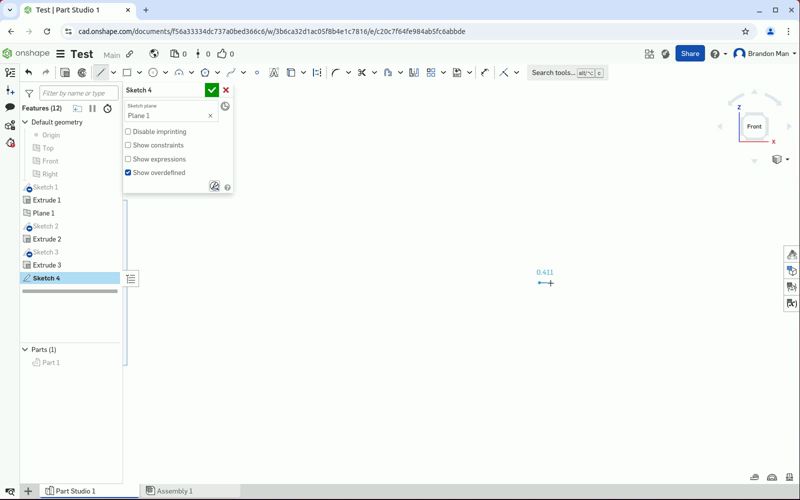
scroll(6)
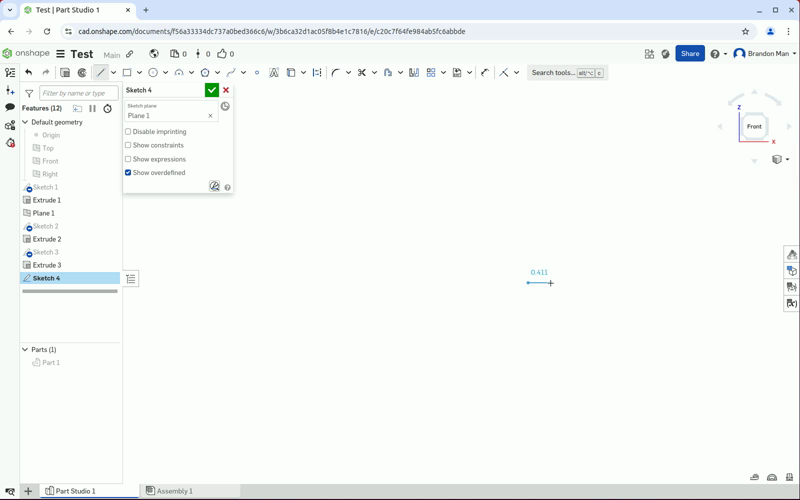
click(550, 282)
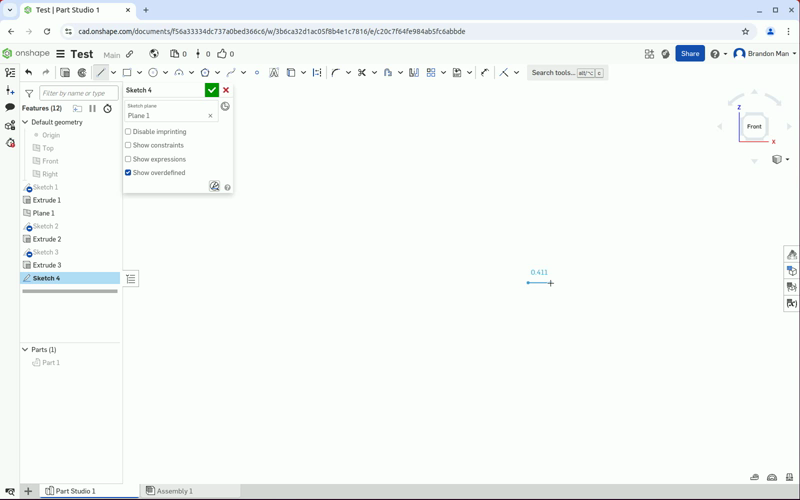
scroll(-6)
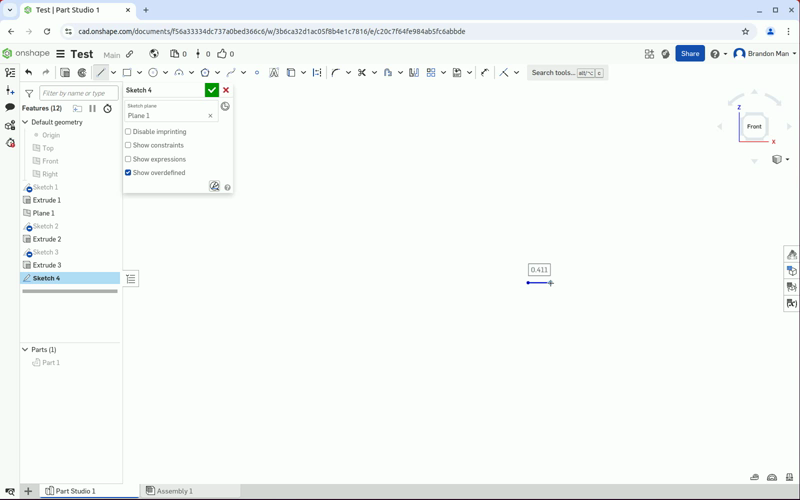
scroll(-6)
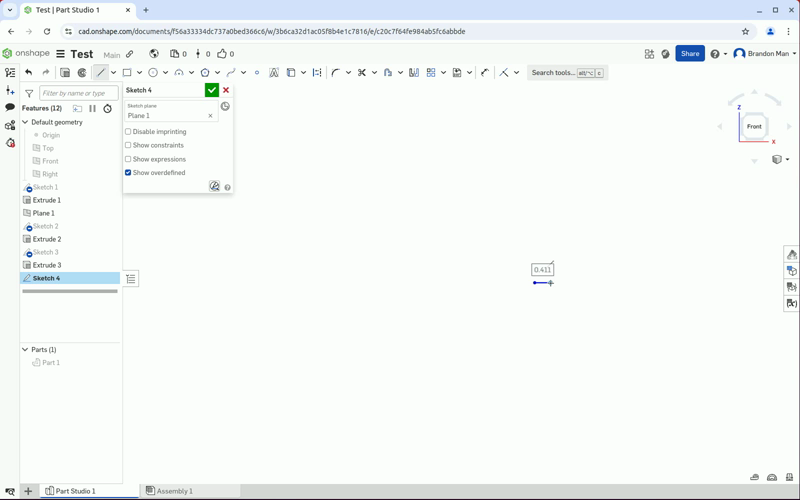
scroll(-6)
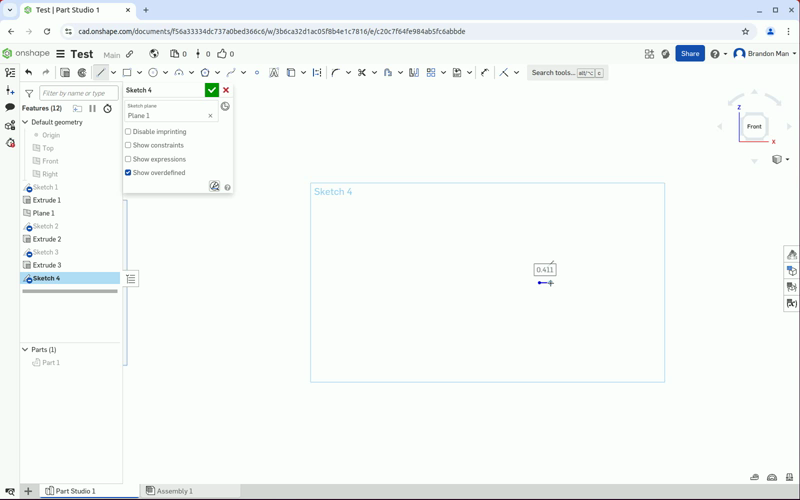
scroll(-6)
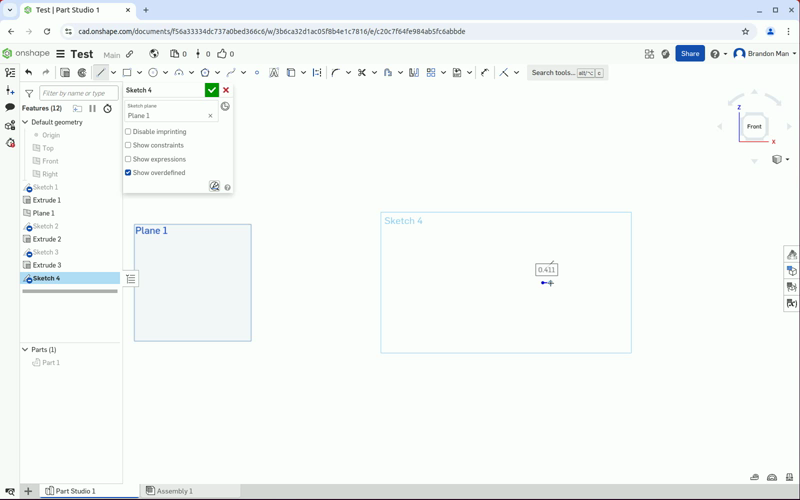
scroll(-6)
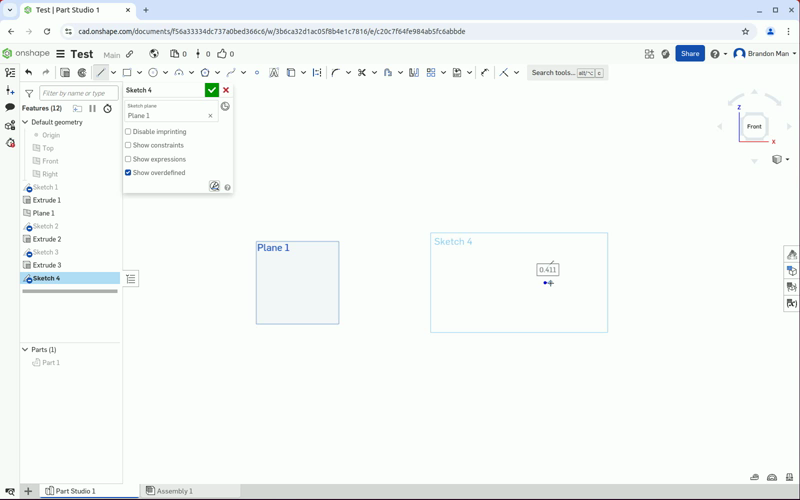
scroll(-6)
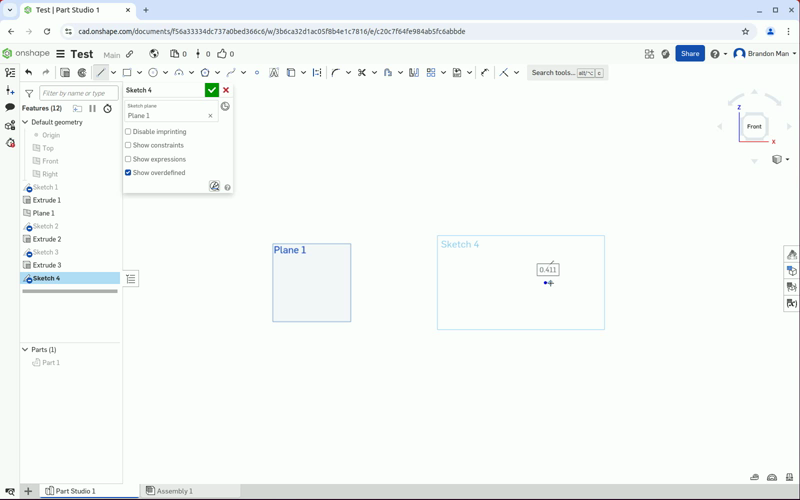
scroll(-6)
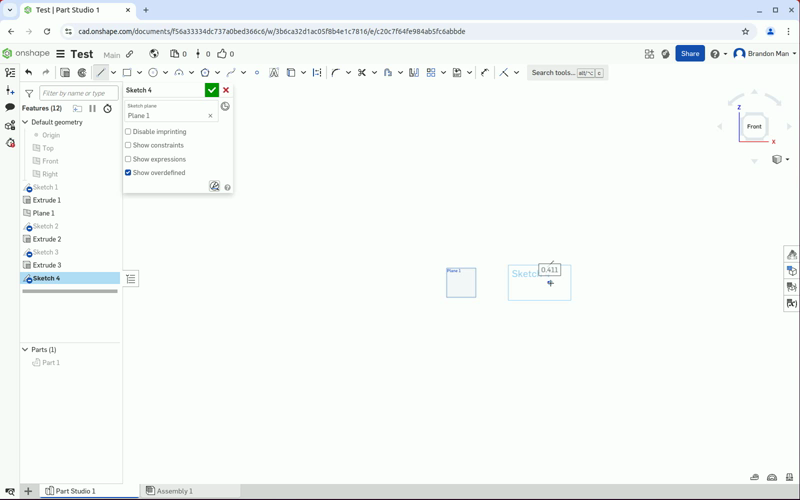
key_up(shift)
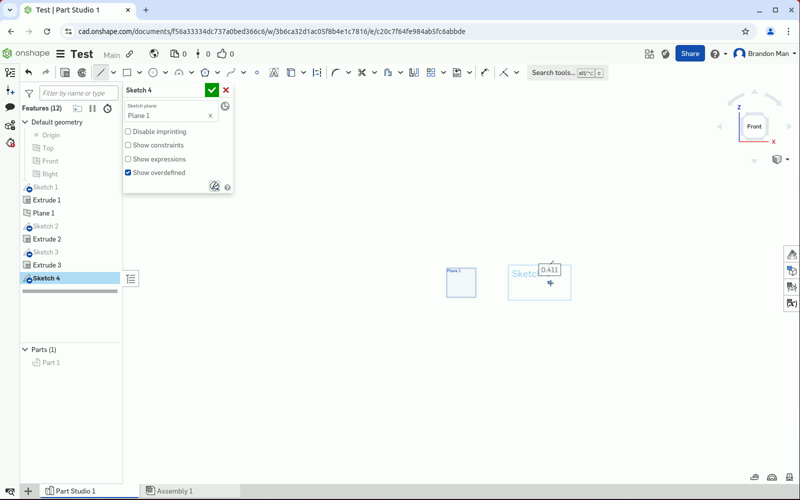
key_down(shift)
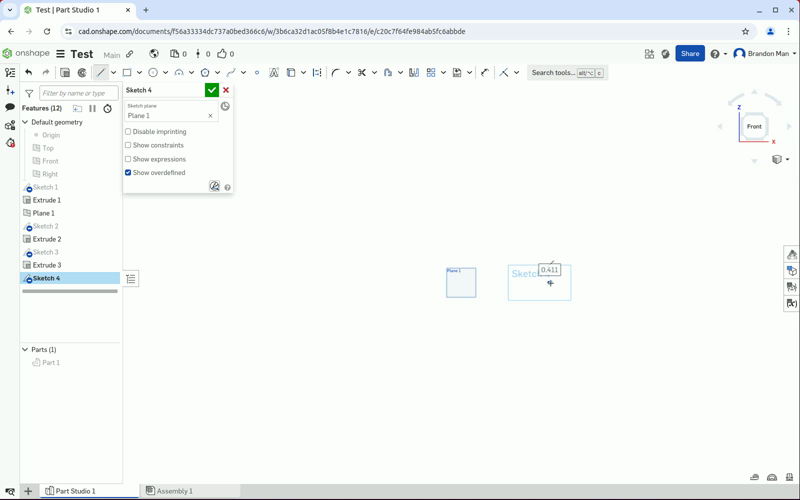
mouse_move(580, 282)
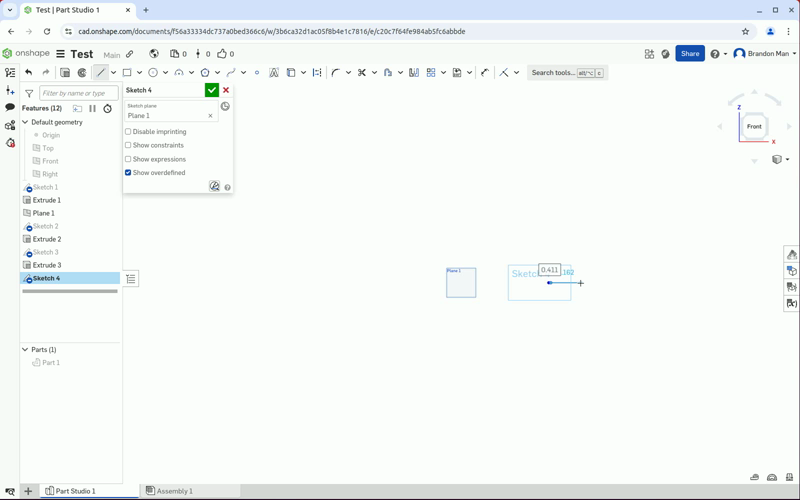
mouse_move(550, 248)
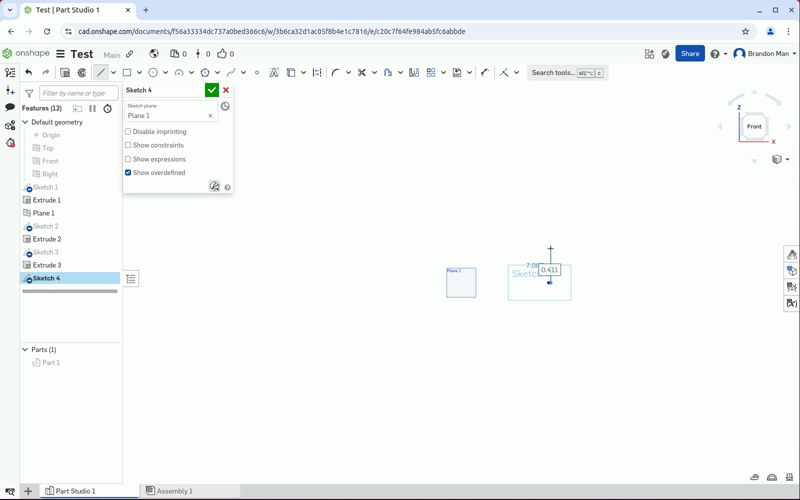
click(550, 248)
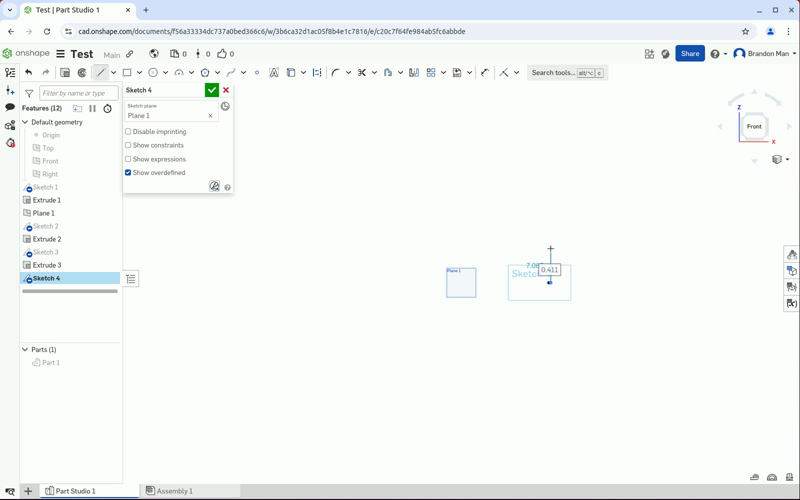
key_up(shift)
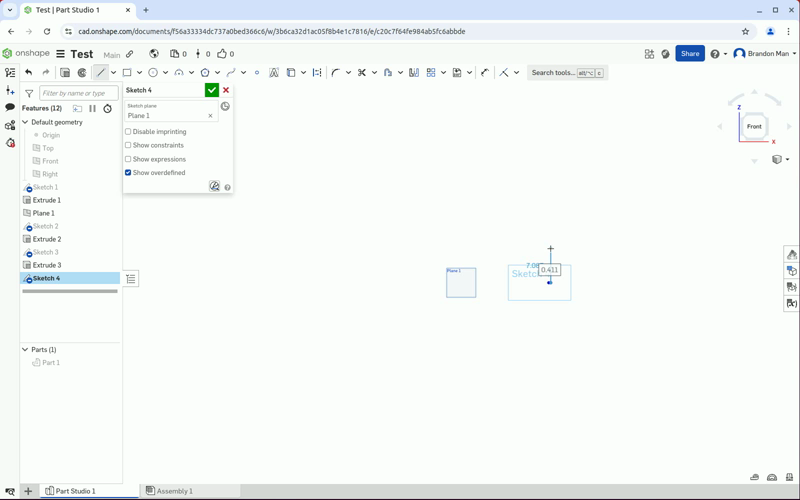
key_down(shift)
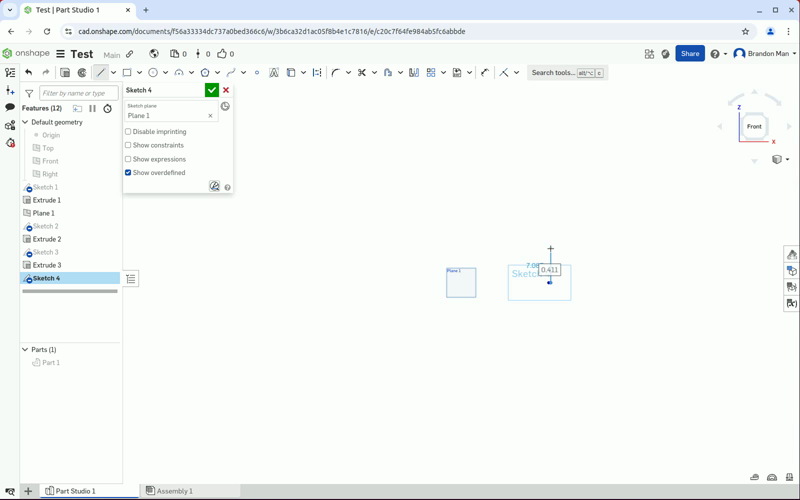
mouse_move(580, 248)
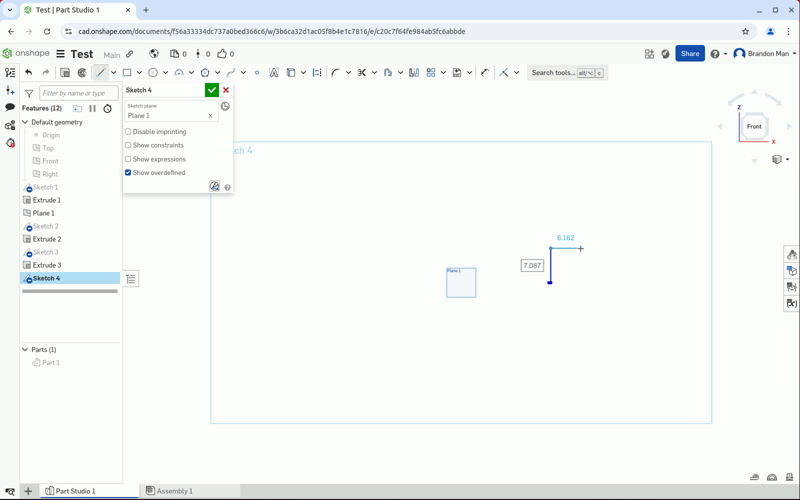
mouse_move(548, 248)
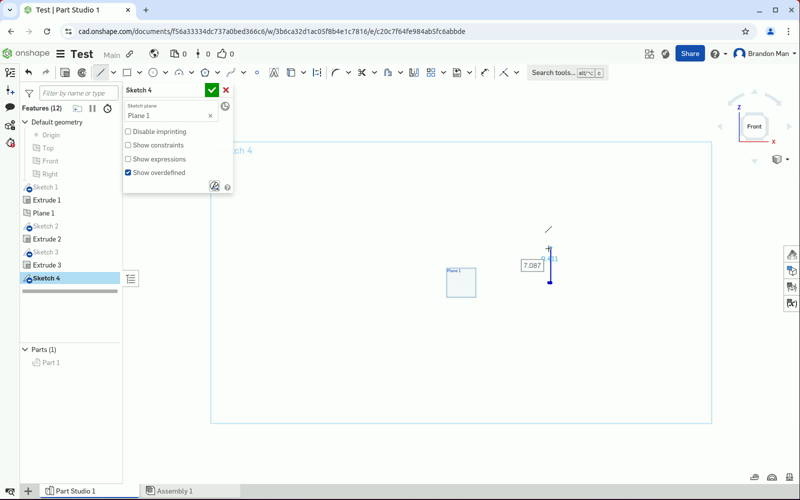
scroll(6)
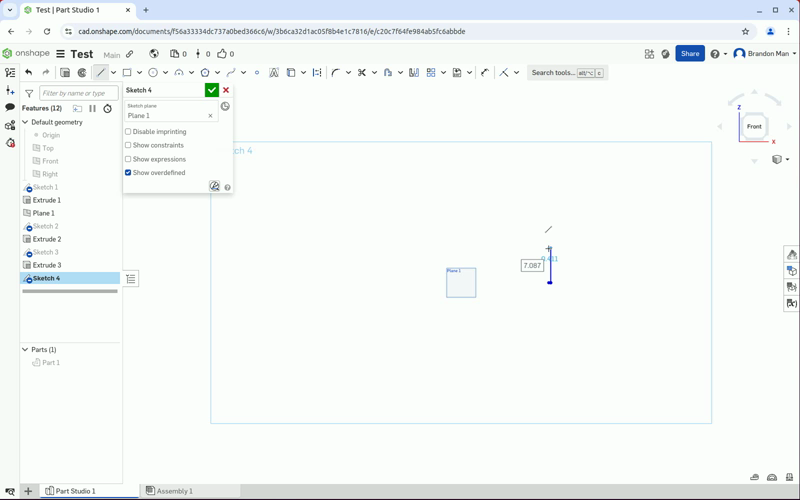
scroll(6)
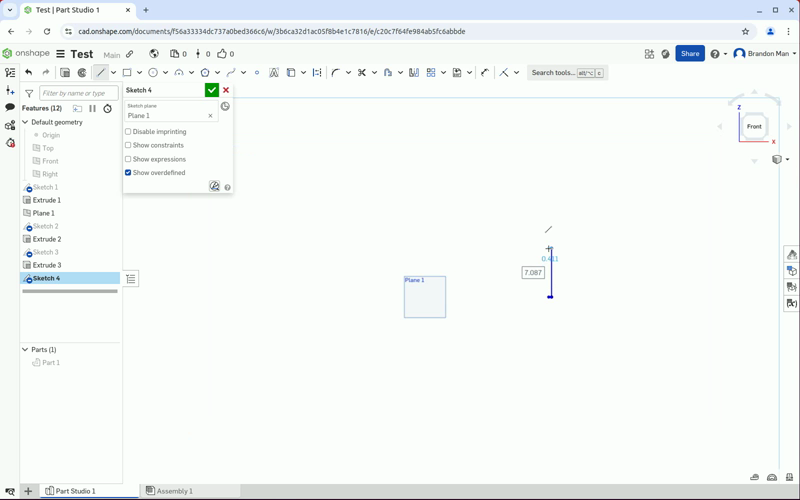
scroll(6)
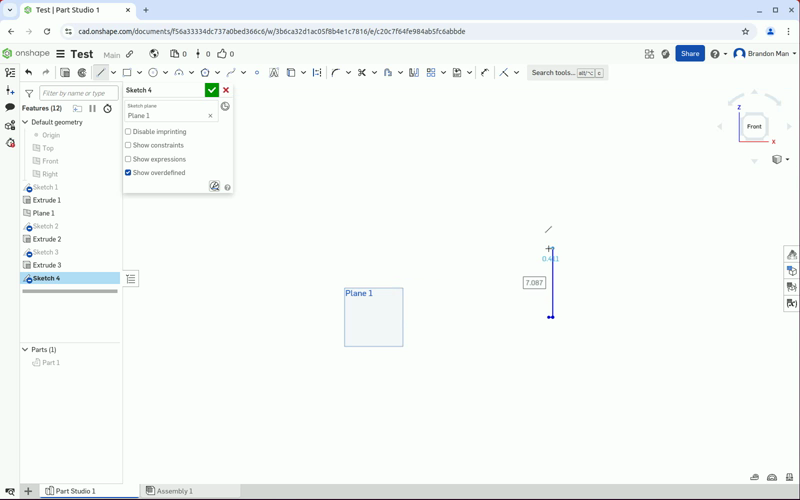
scroll(6)
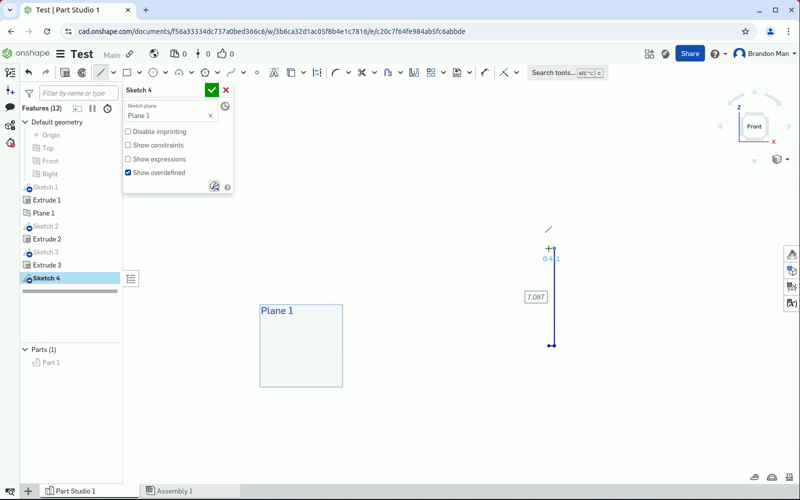
scroll(6)
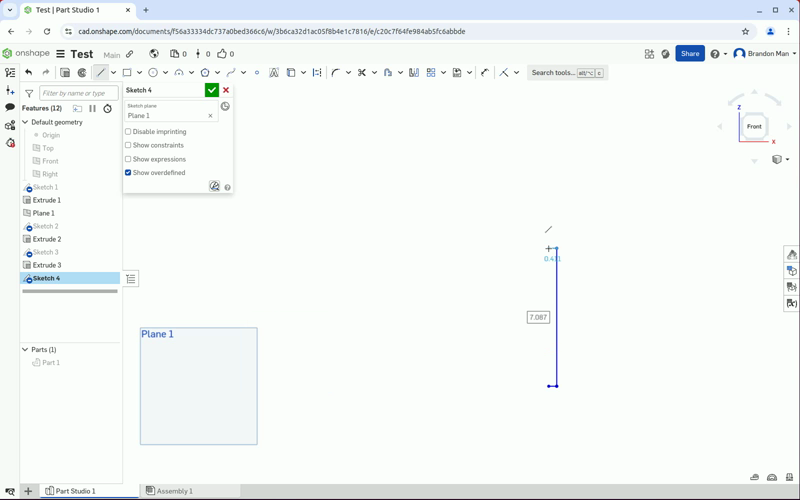
scroll(6)
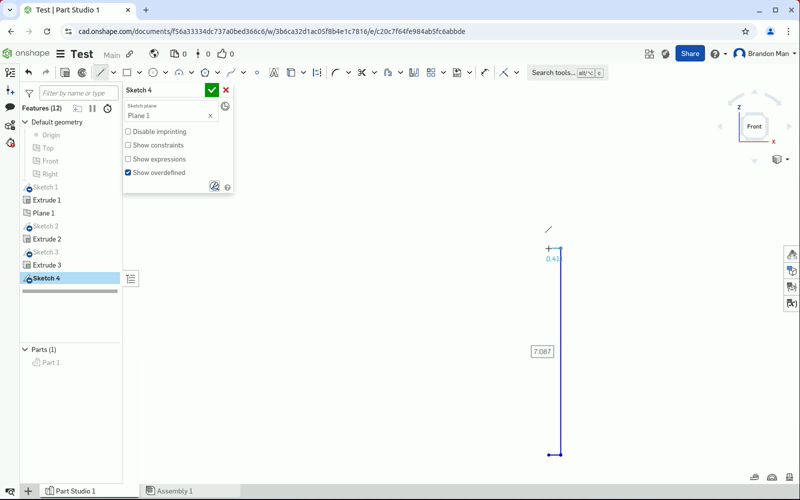
scroll(6)
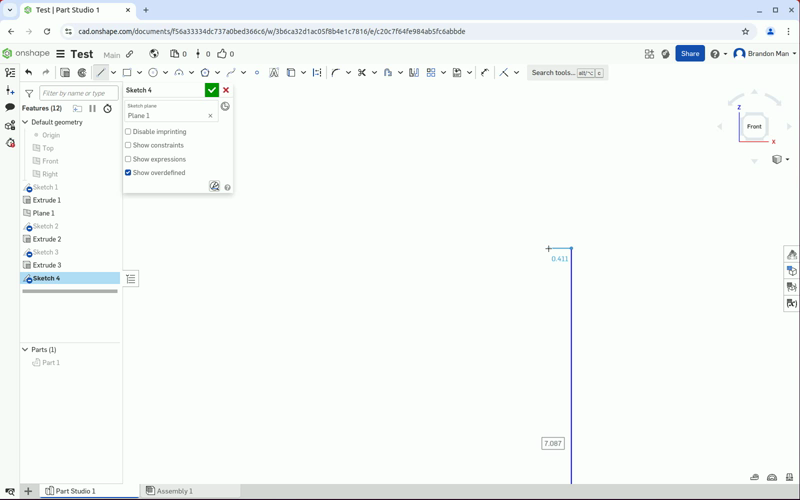
click(548, 248)
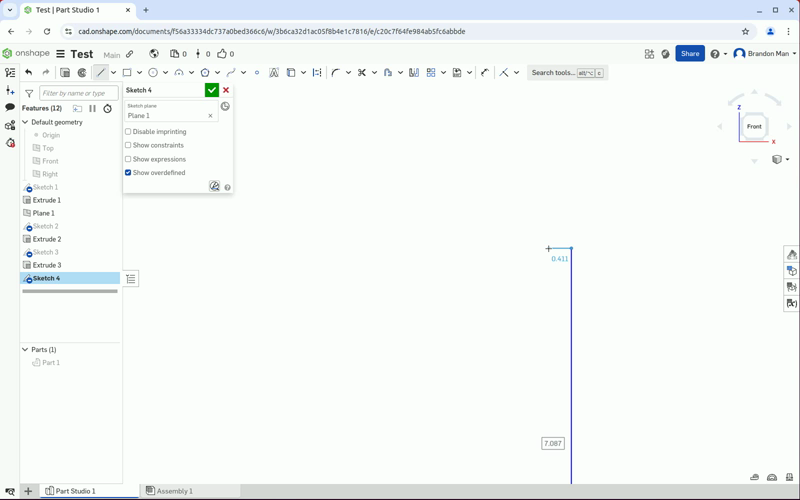
scroll(-6)
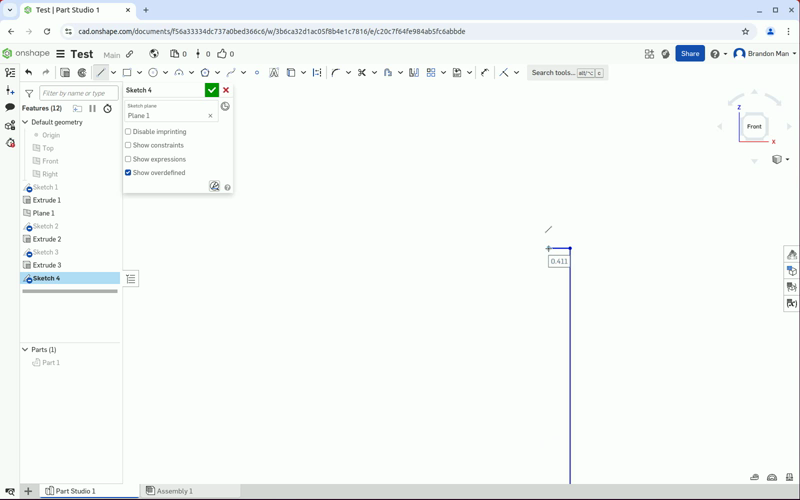
scroll(-6)
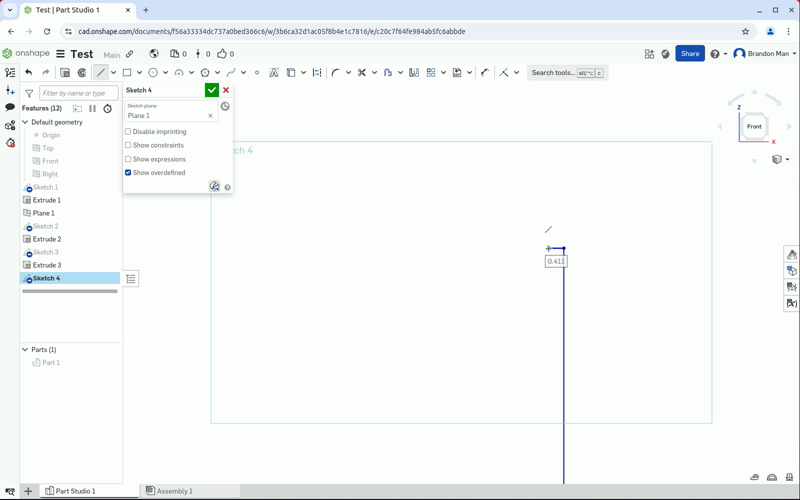
scroll(-6)
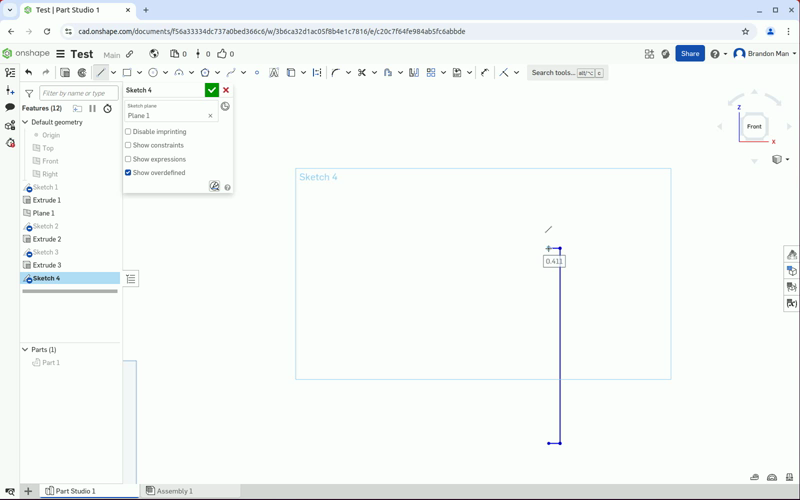
scroll(-6)
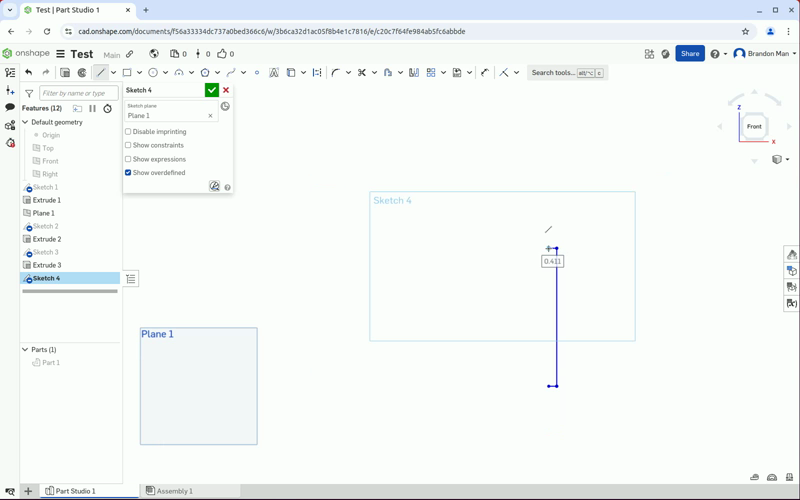
scroll(-6)
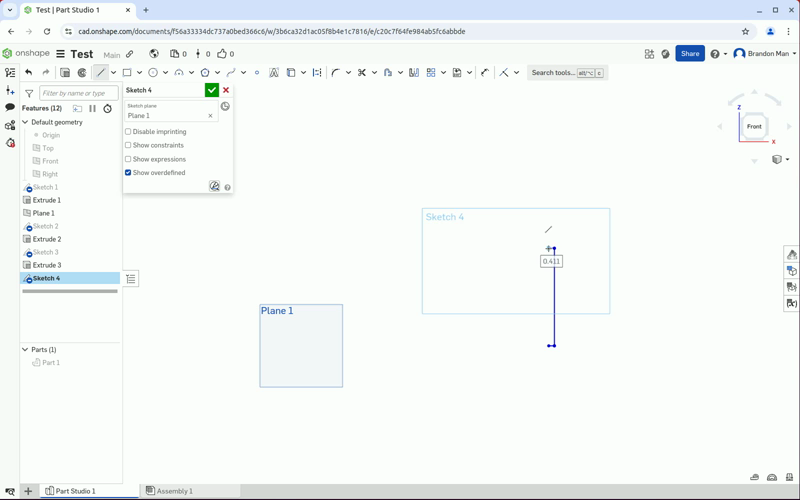
scroll(-6)
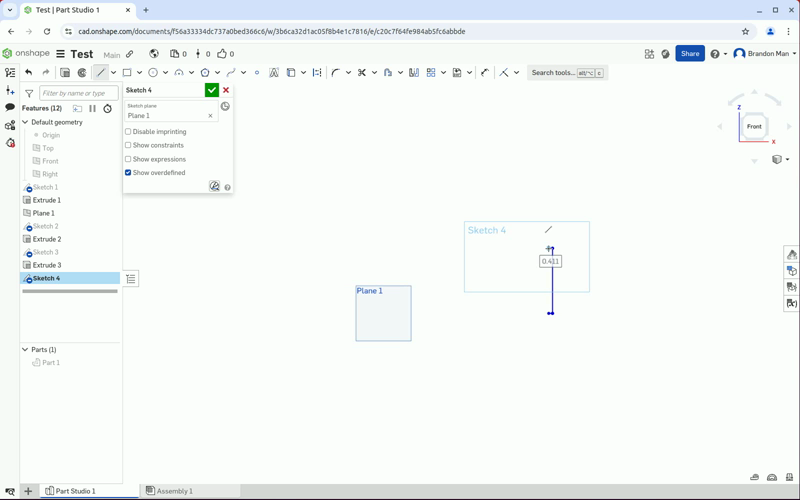
scroll(-6)
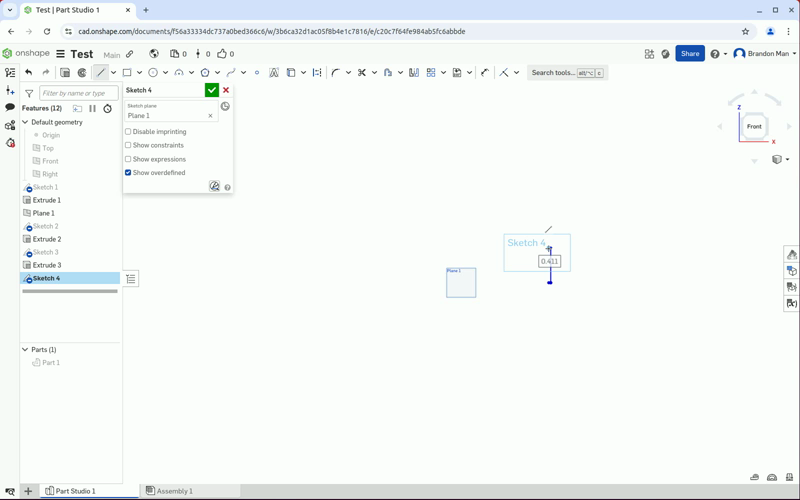
key_up(shift)
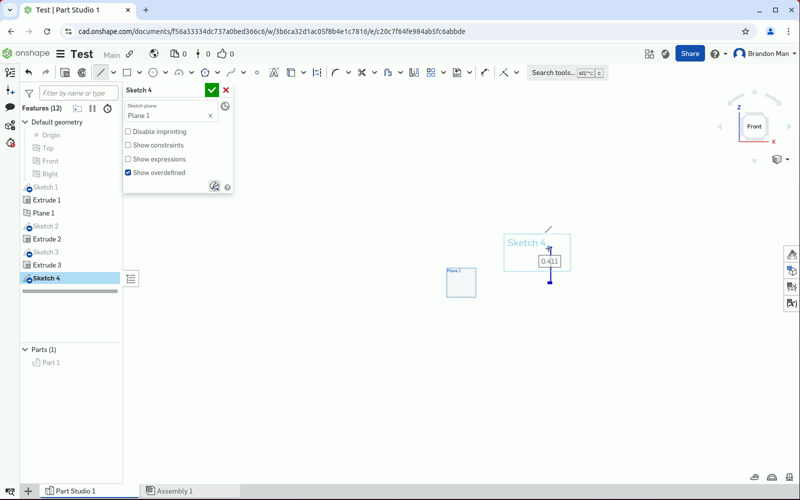
mouse_move(578, 248)
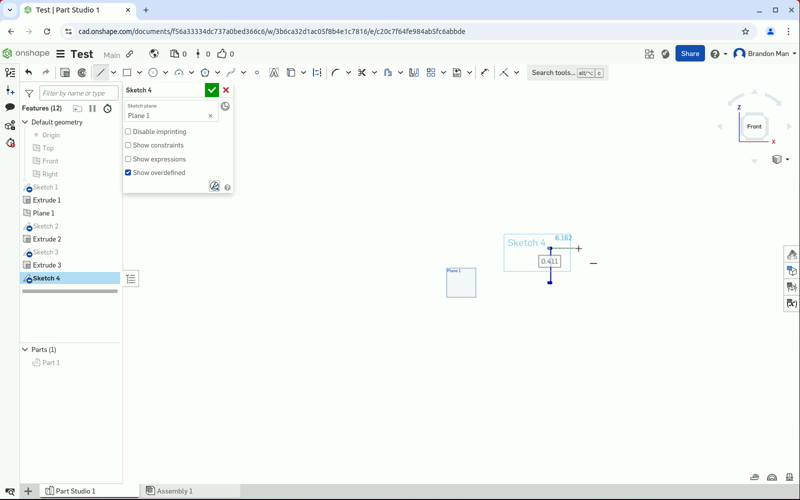
key_down(shift)
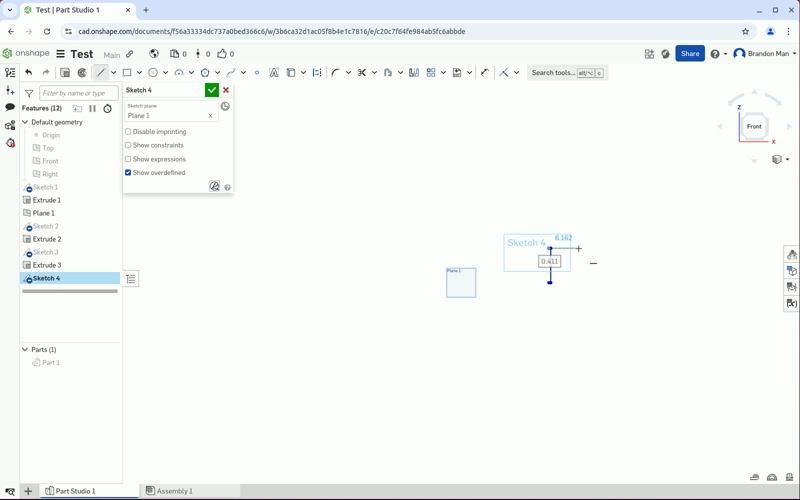
mouse_move(548, 282)
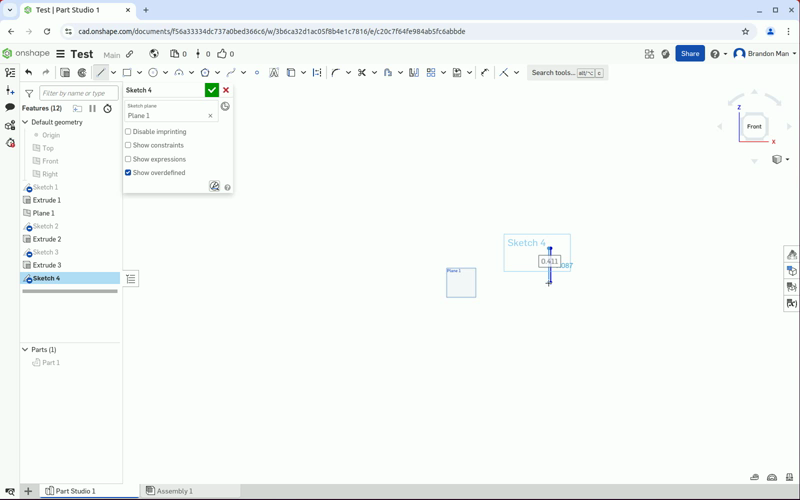
scroll(6)
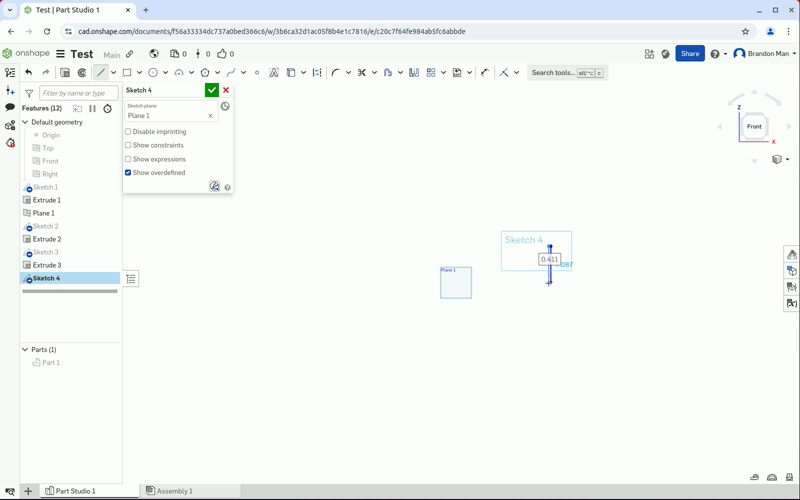
scroll(6)
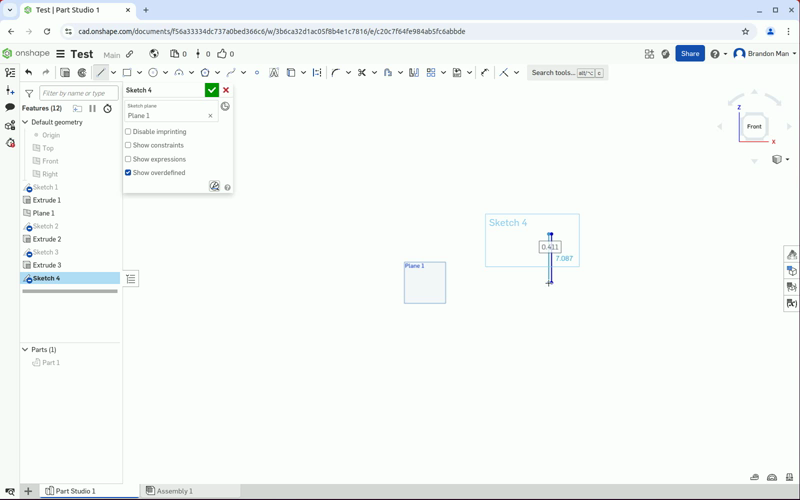
scroll(6)
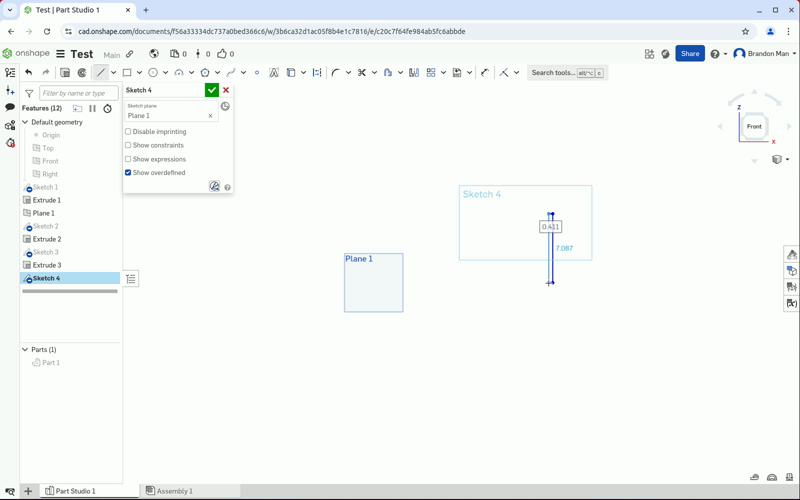
scroll(6)
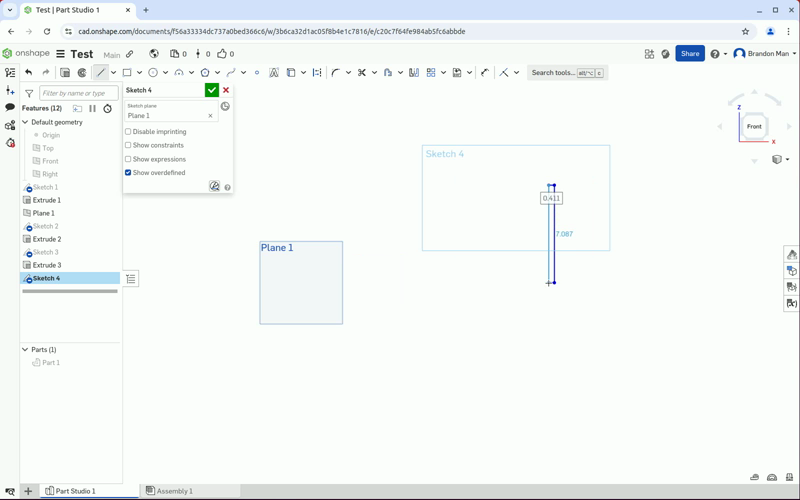
scroll(6)
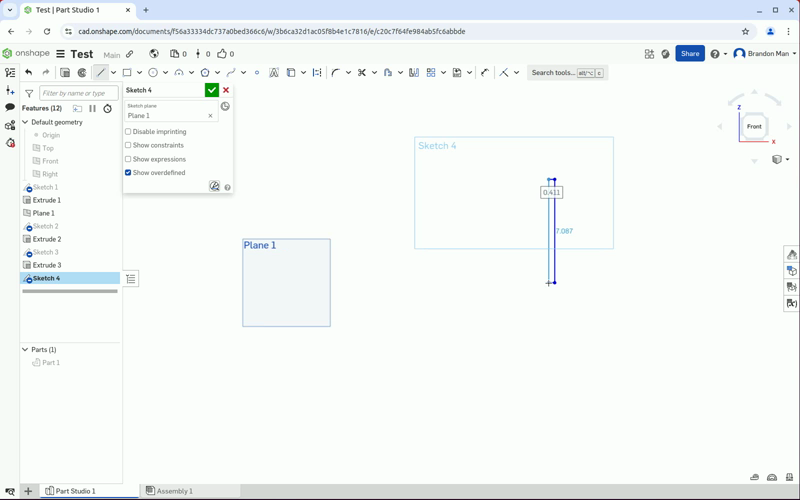
scroll(6)
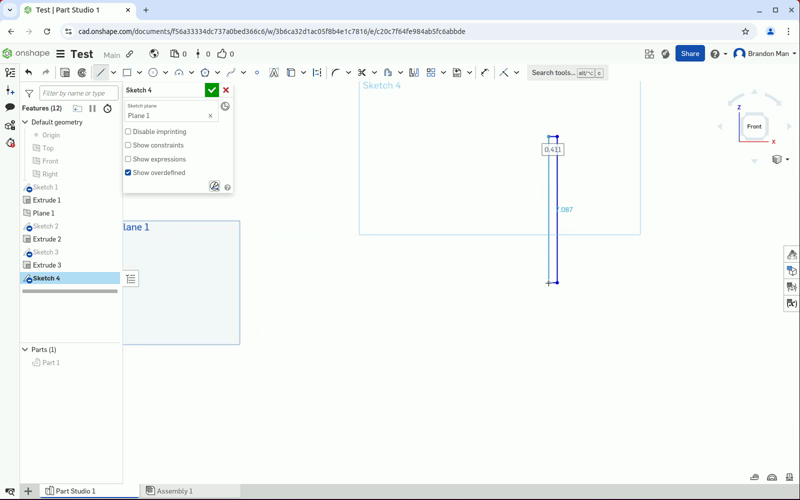
scroll(6)
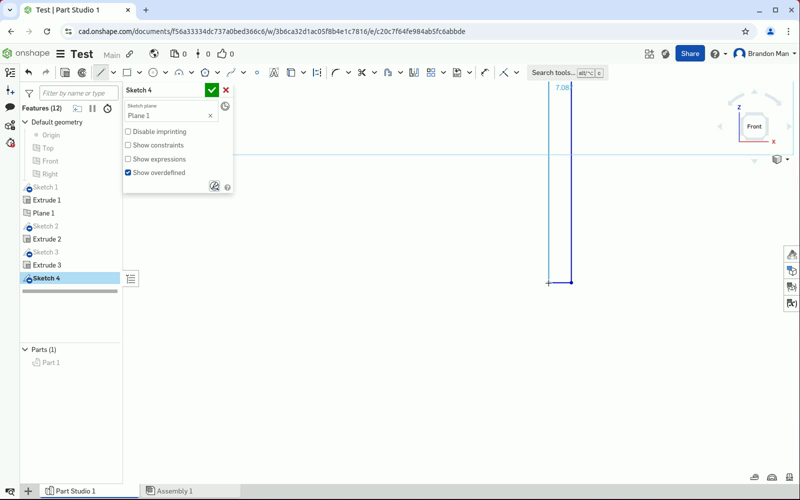
key_up(shift)
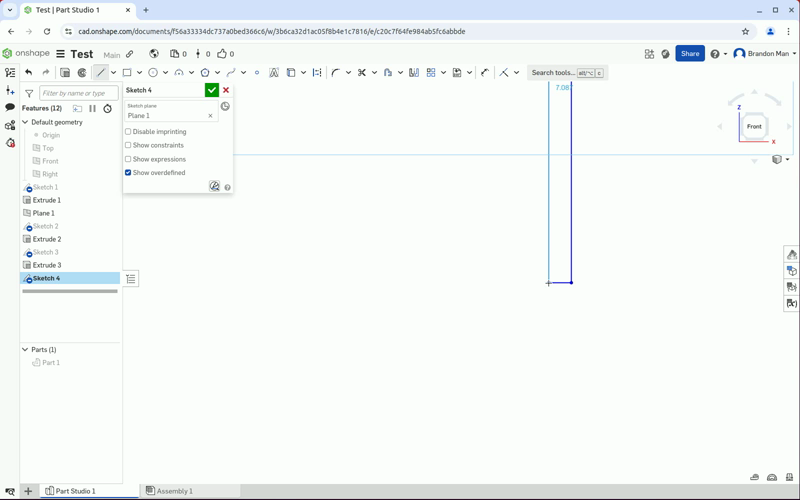
click(548, 282)
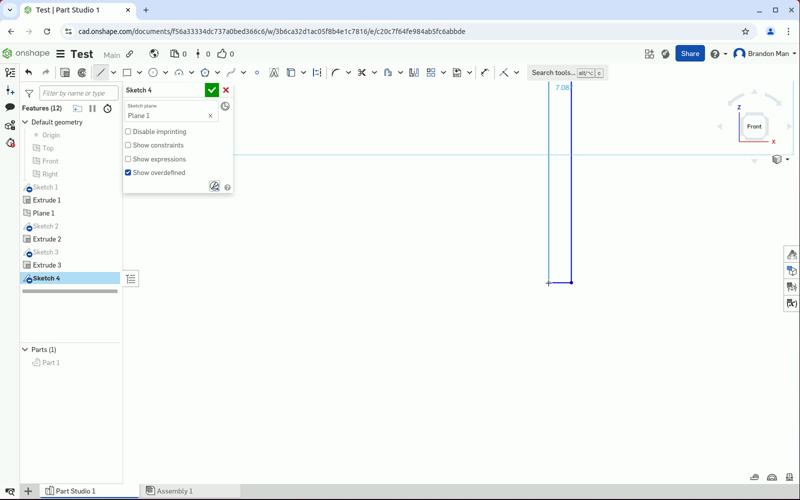
scroll(-6)
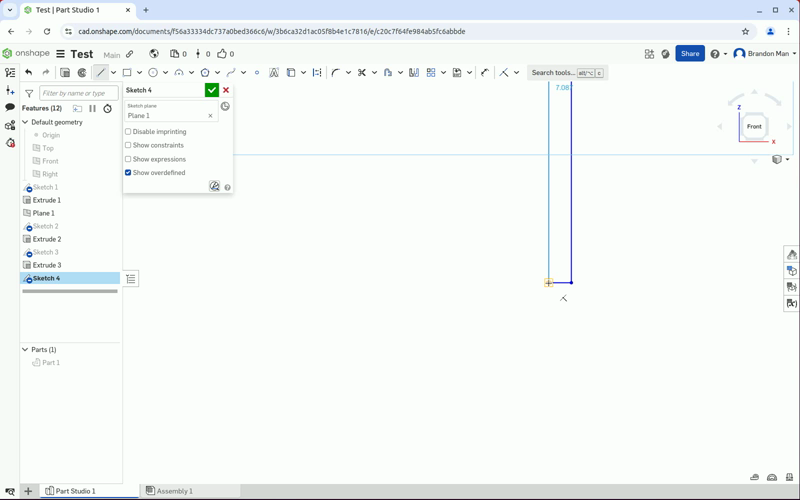
scroll(-6)
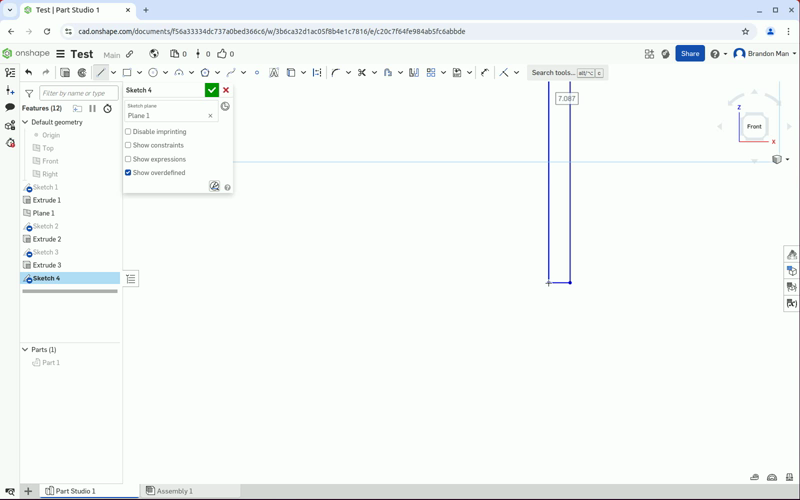
scroll(-6)
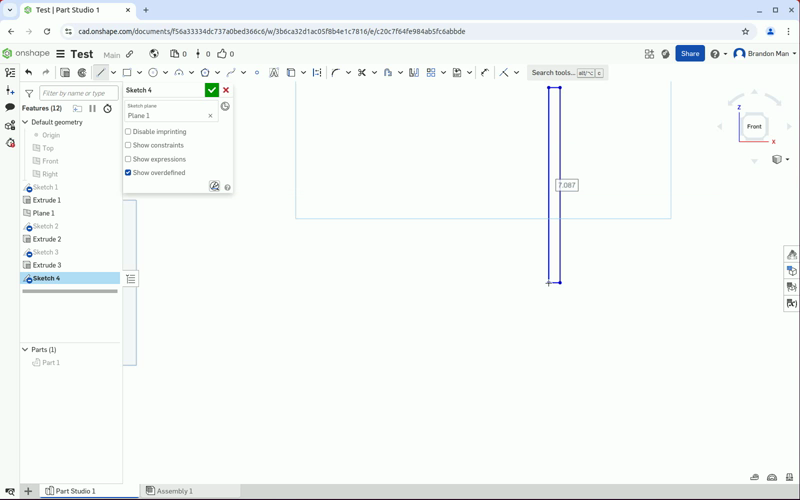
scroll(-6)
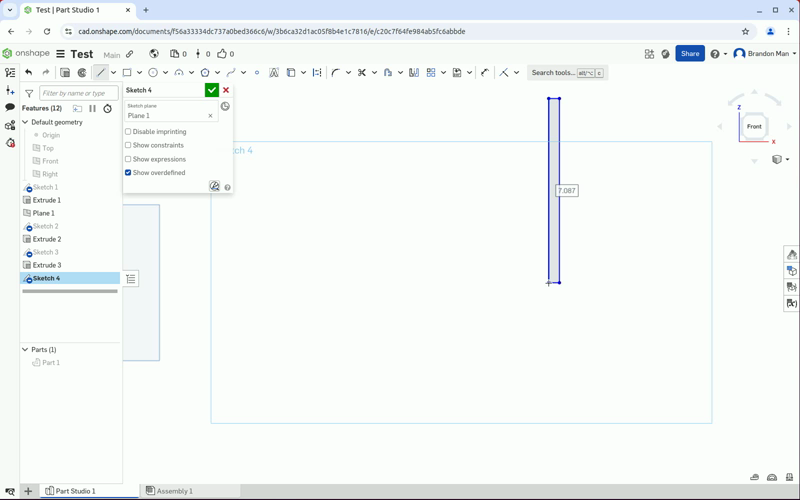
scroll(-6)
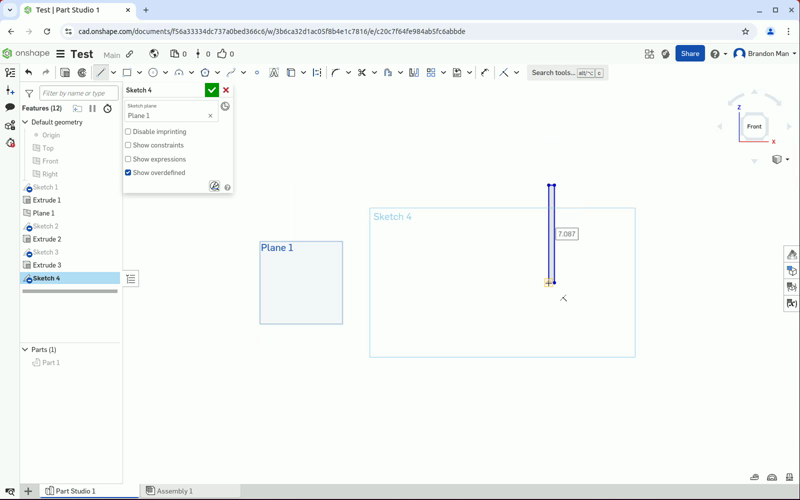
scroll(-6)
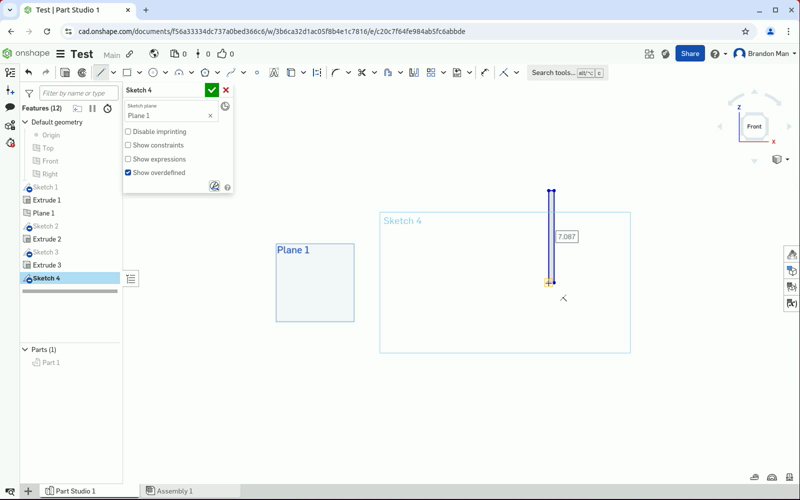
scroll(-6)
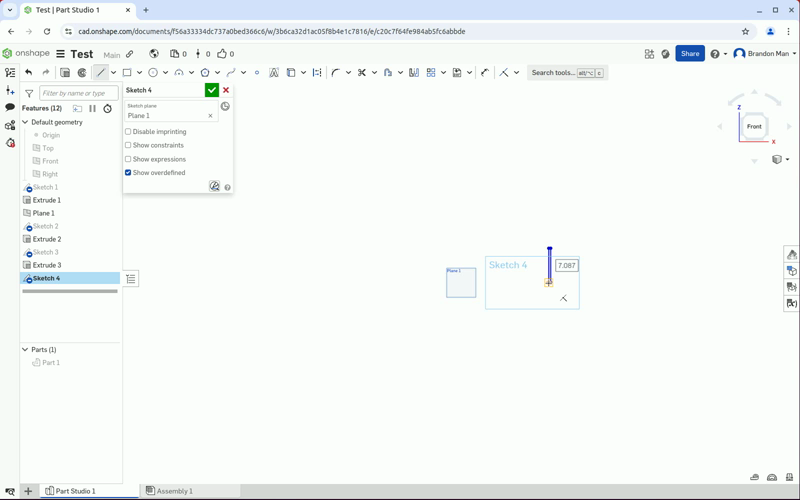
key(esc)
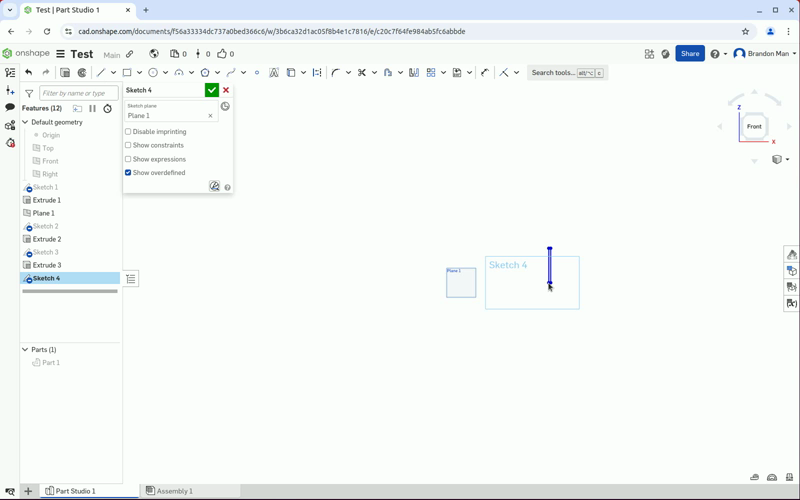
mouse_move(550, 271)
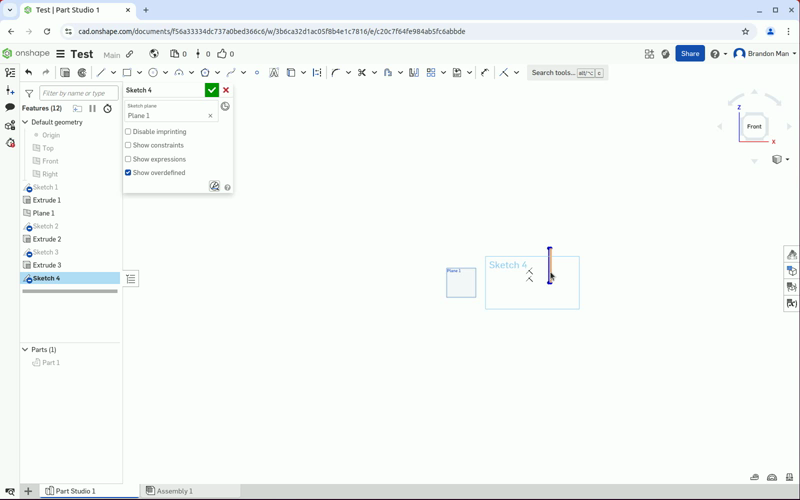
scroll(6)
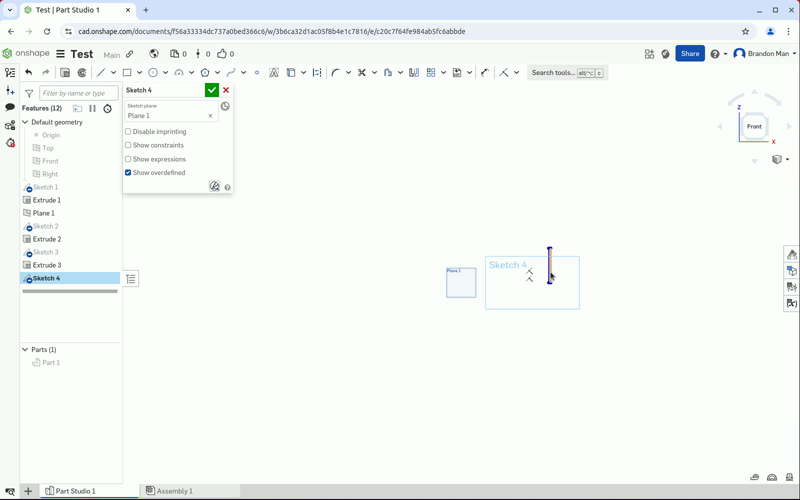
scroll(6)
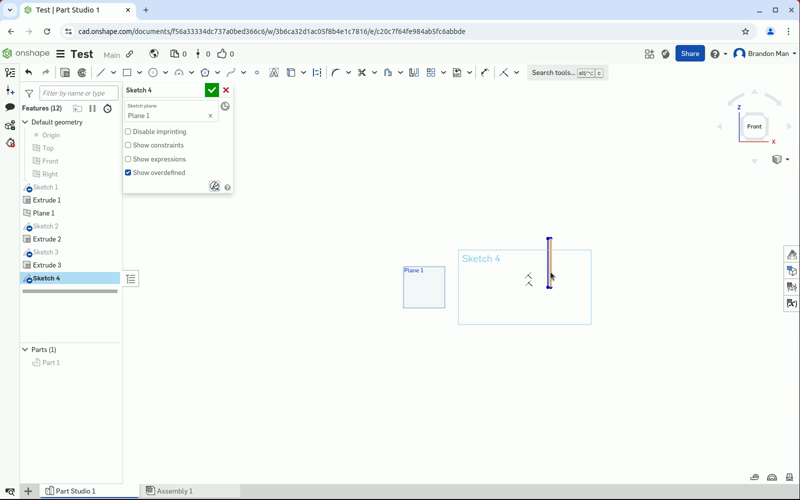
scroll(6)
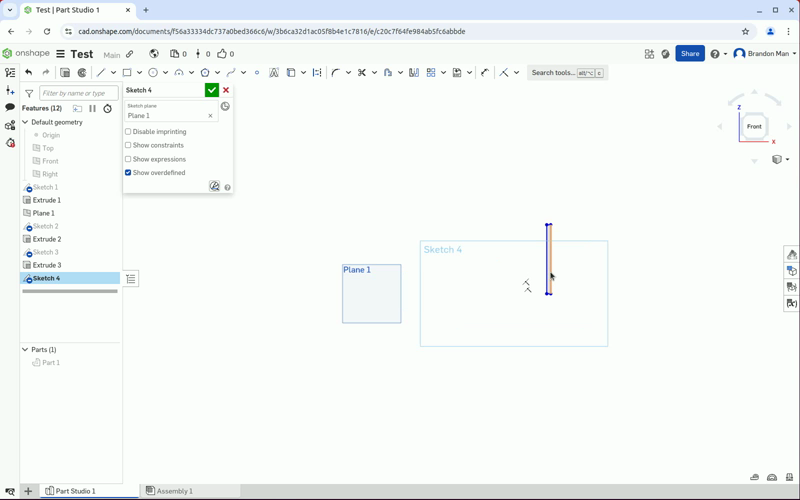
scroll(6)
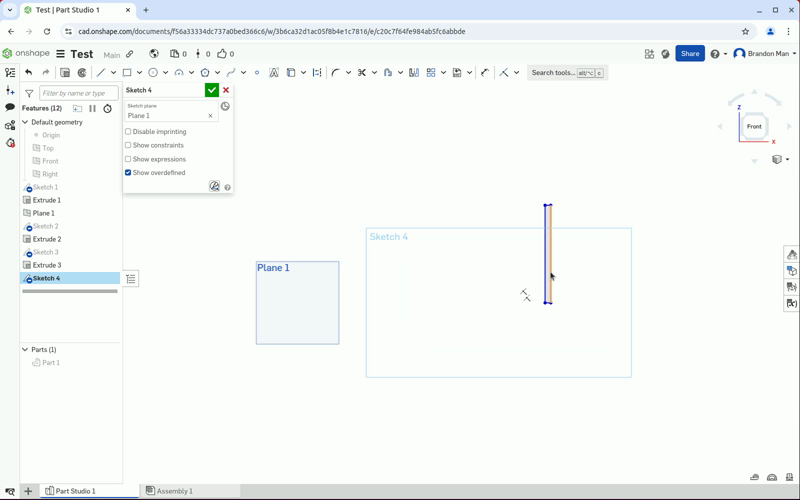
scroll(6)
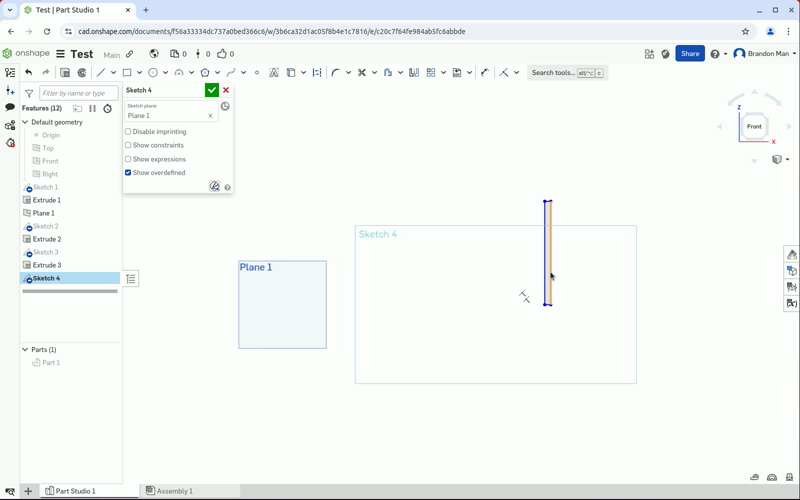
scroll(6)
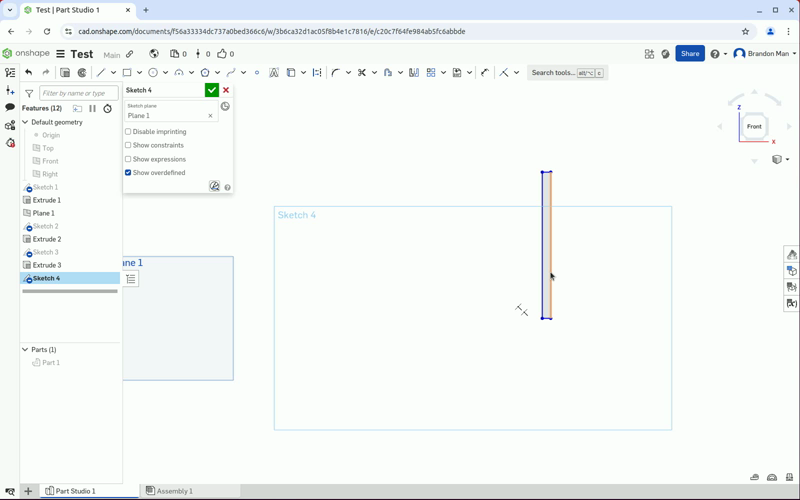
scroll(6)
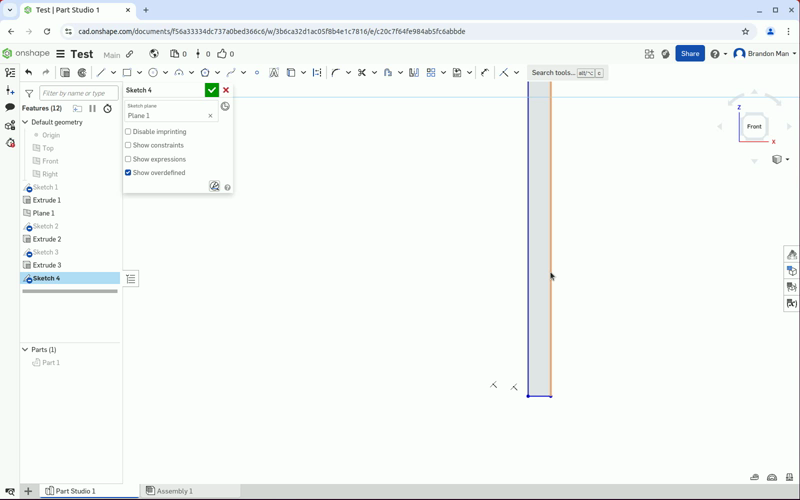
click(550, 271)
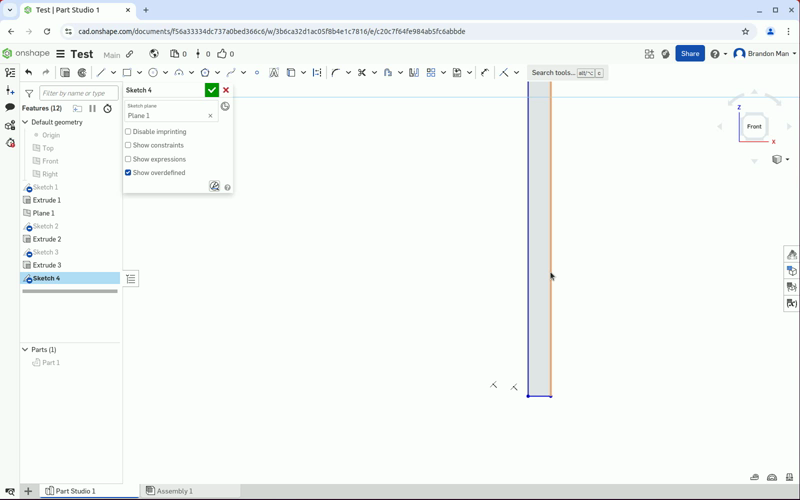
scroll(-6)
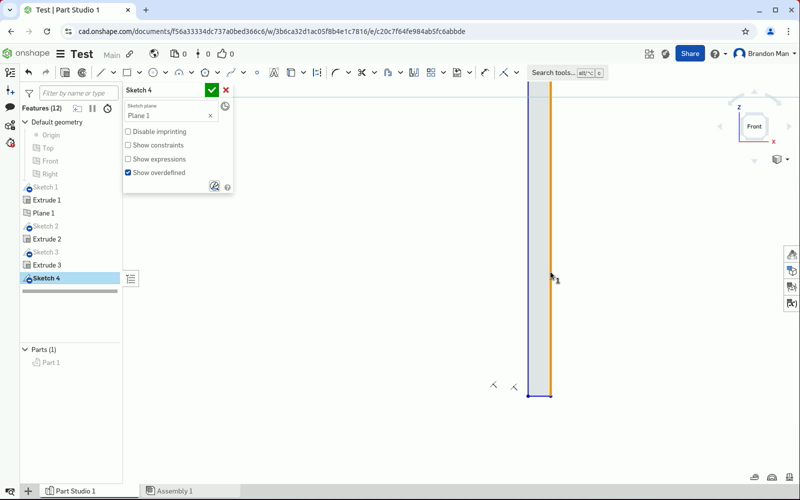
scroll(-6)
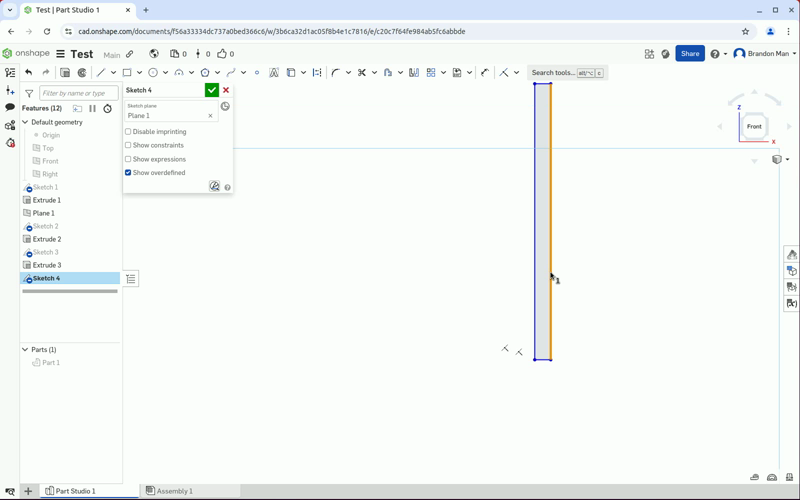
scroll(-6)
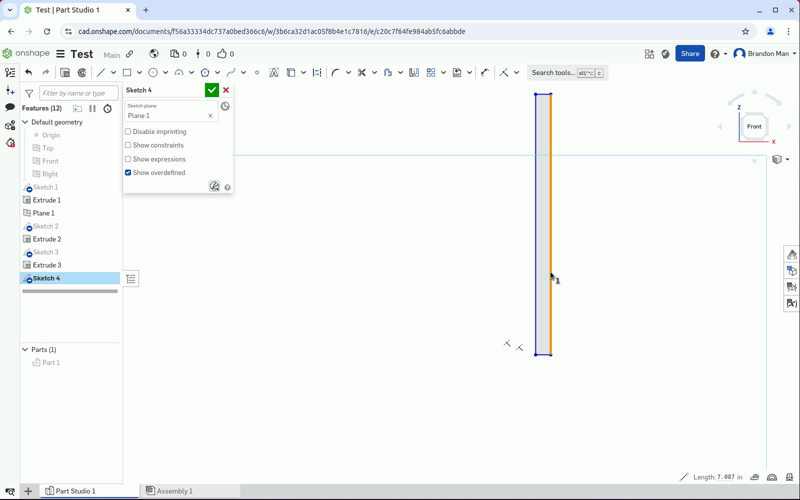
scroll(-6)
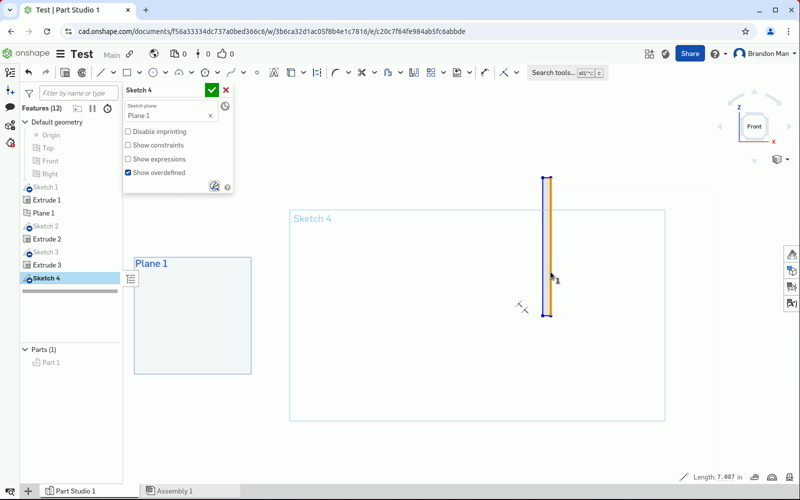
scroll(-6)
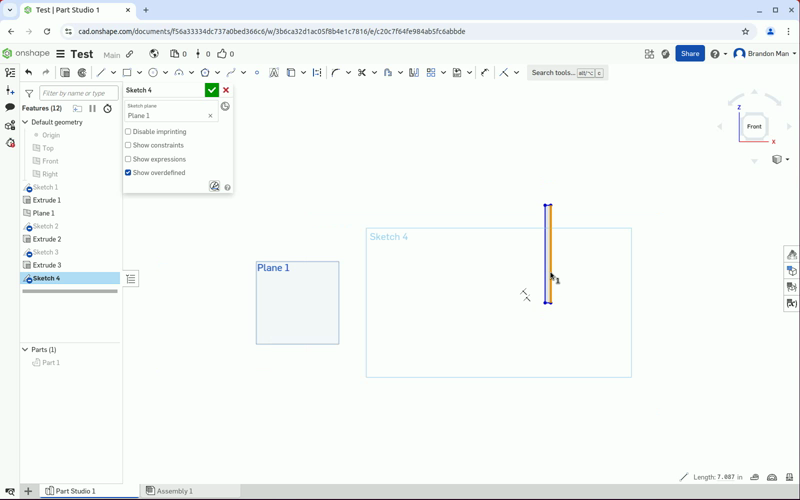
scroll(-6)
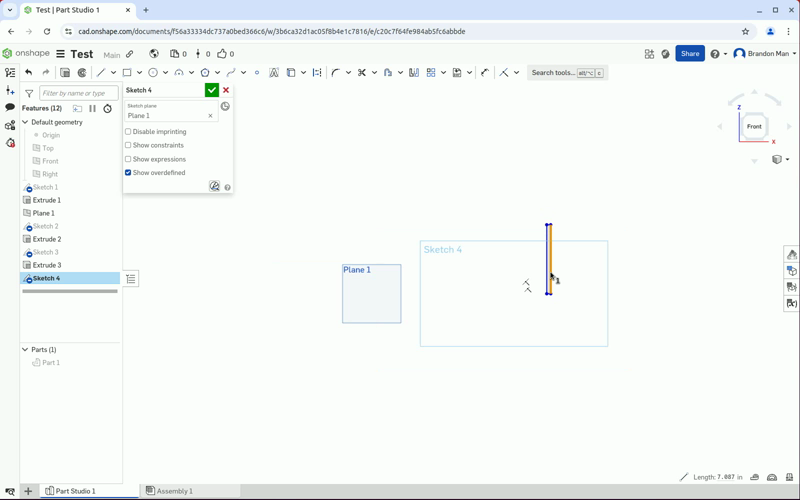
scroll(-6)
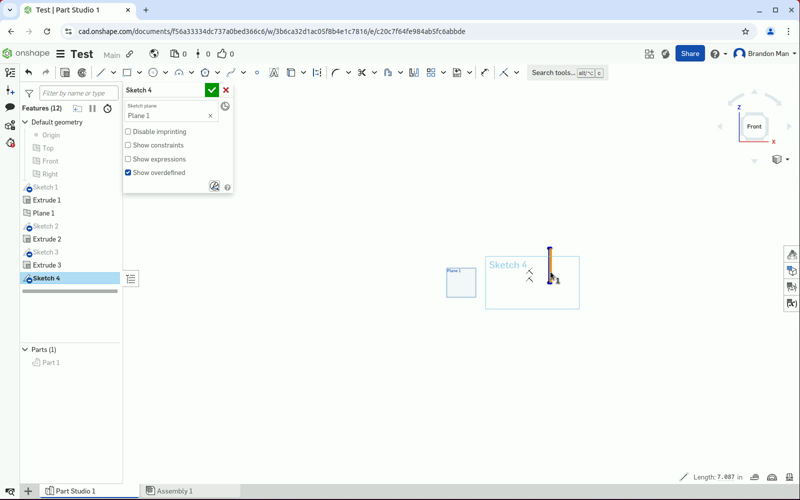
mouse_move(73, 352)
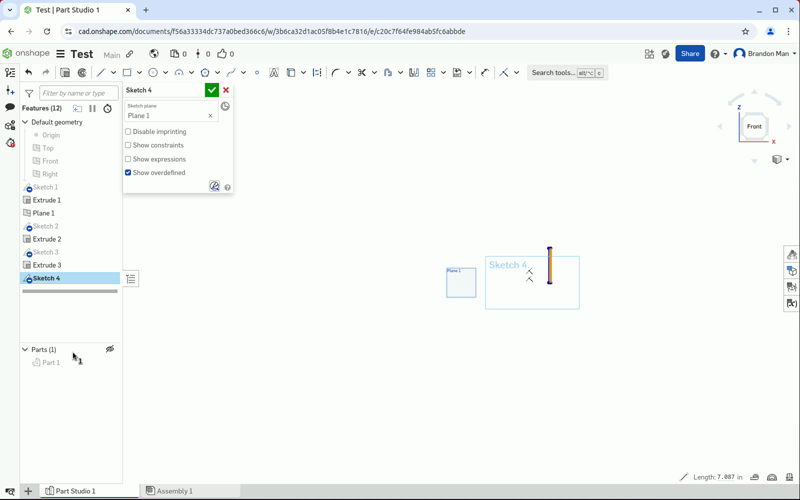
key(shift+y)
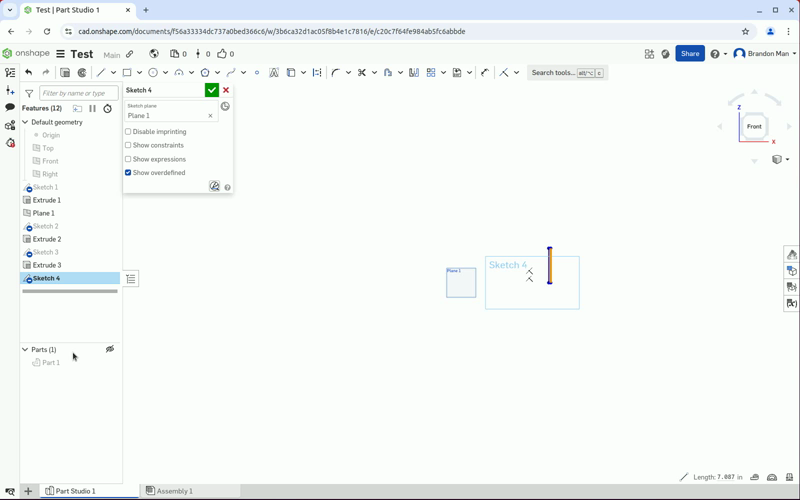
key(shift+e)
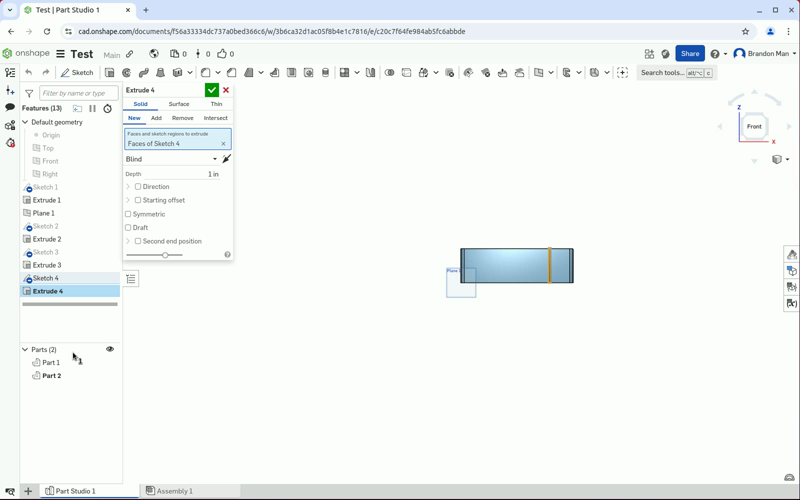
mouse_move(143, 106)
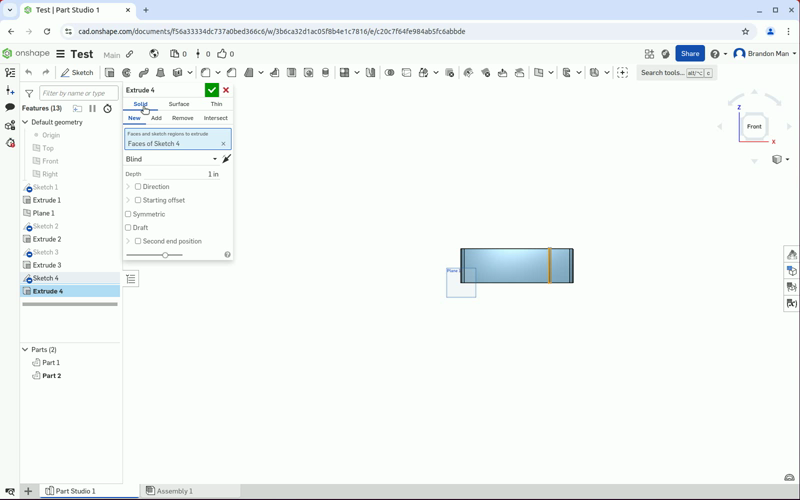
click(143, 106)
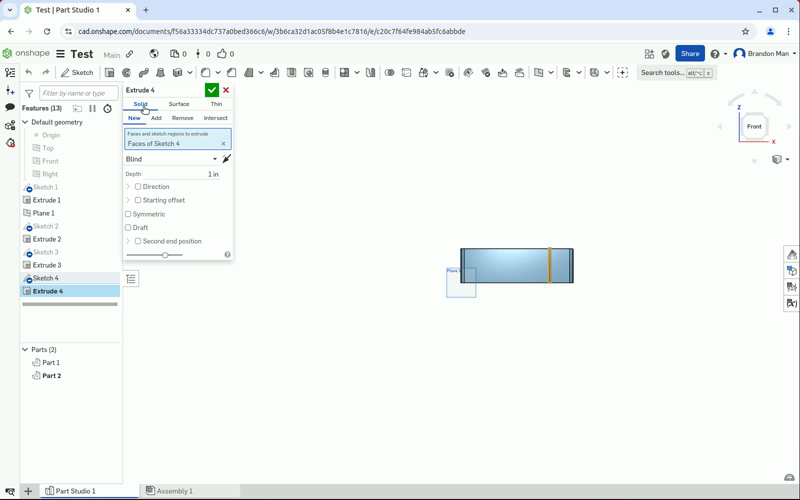
mouse_move(186, 120)
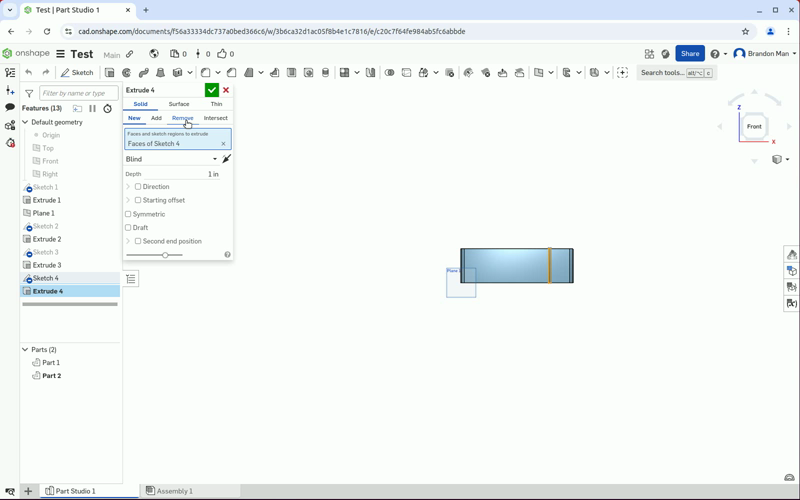
click(186, 120)
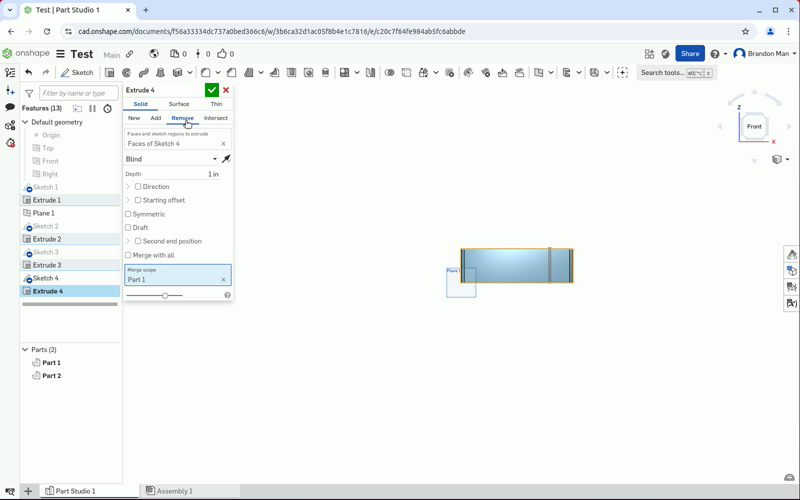
key(tab, 4)
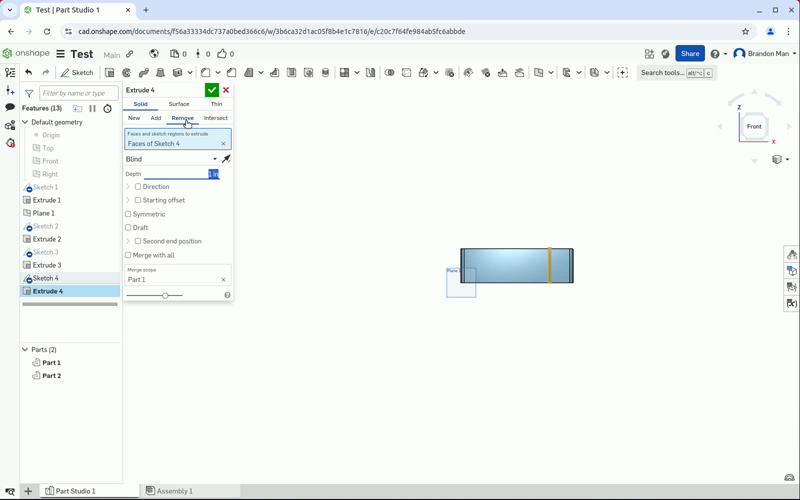
text(0.241)
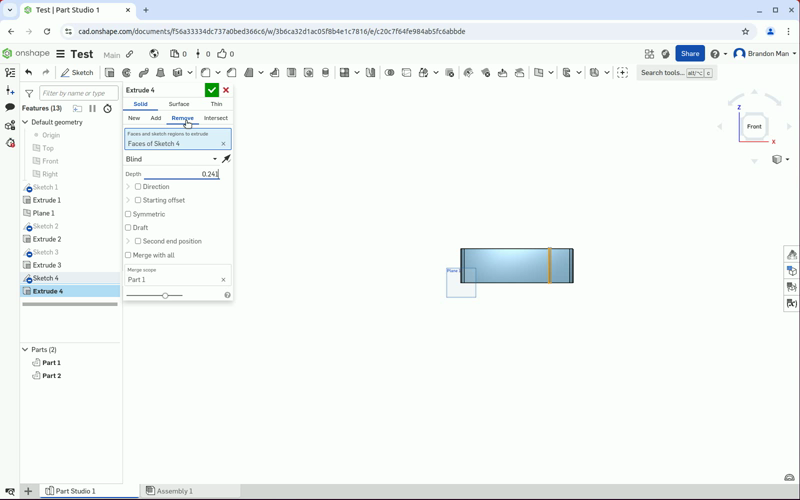
key(tab, 6)
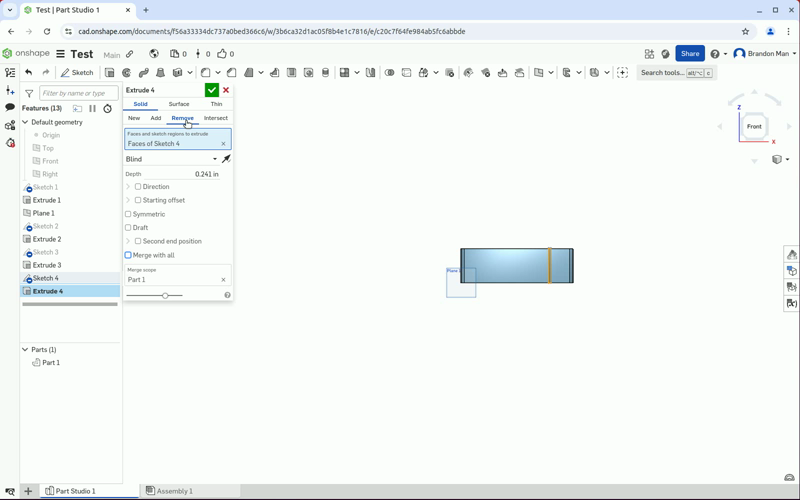
key(space)
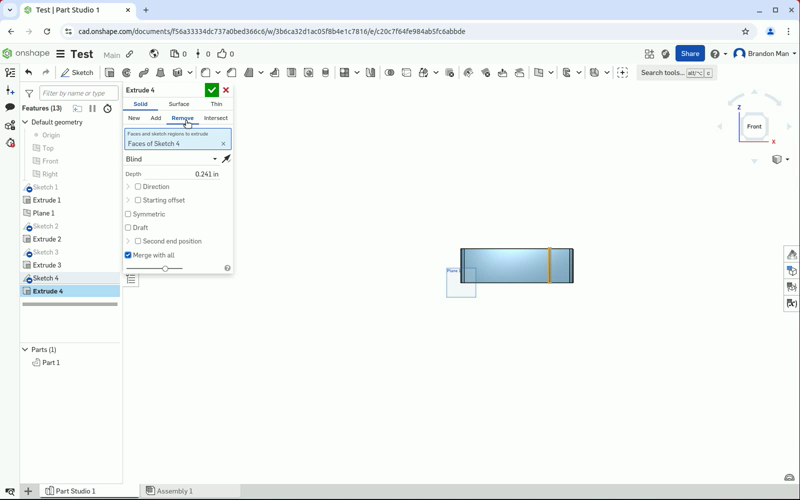
key(enter)
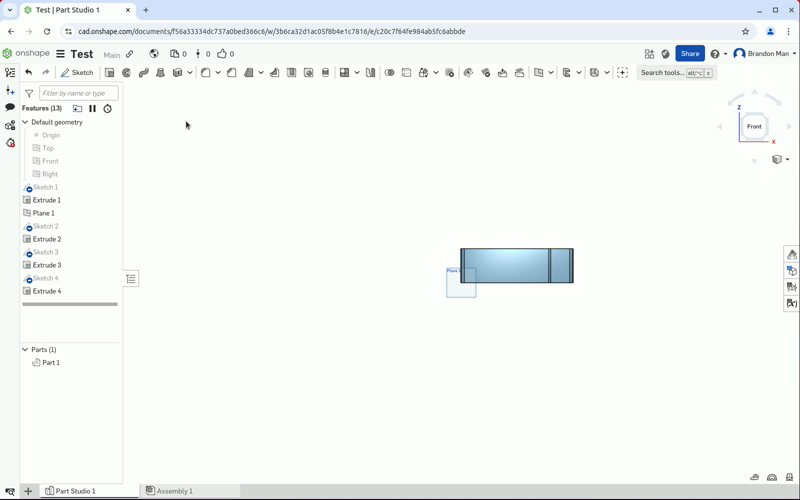
key(shift+h)
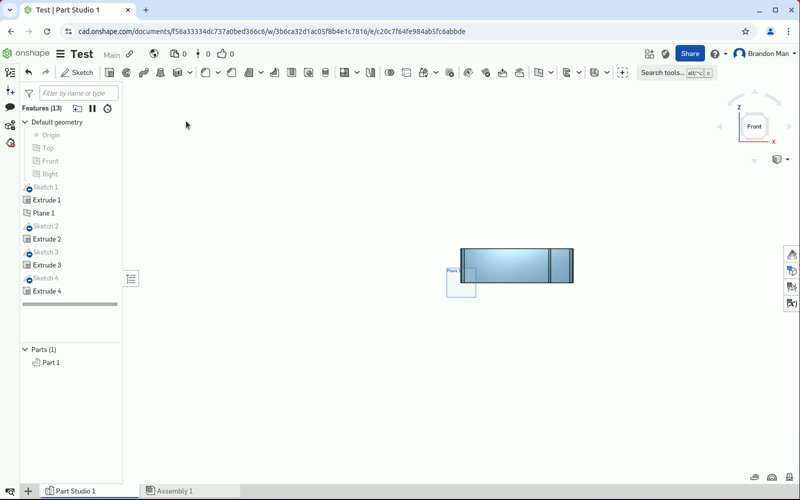
key(shift+h)
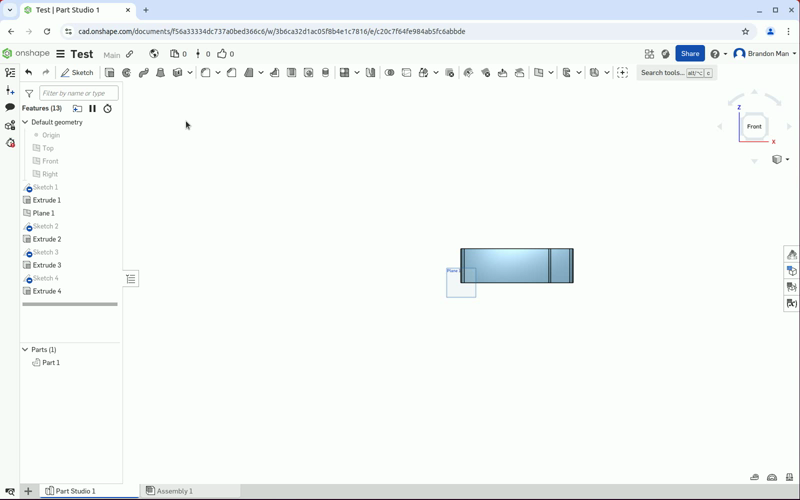
mouse_move(73, 189)
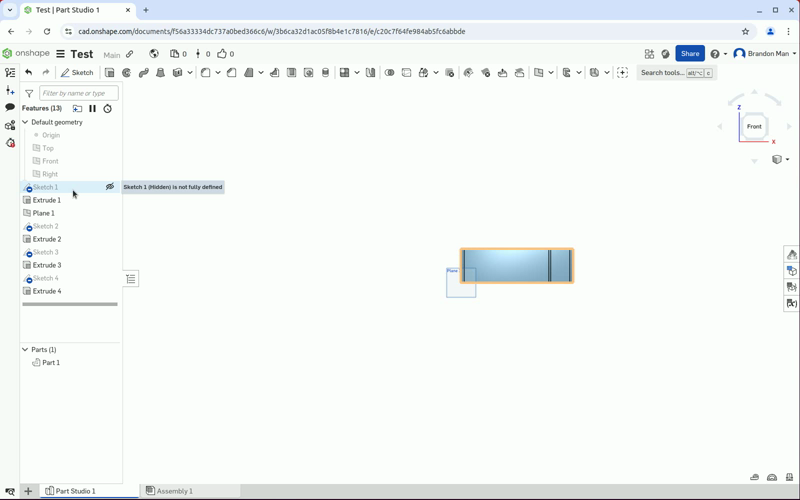
click(73, 189)
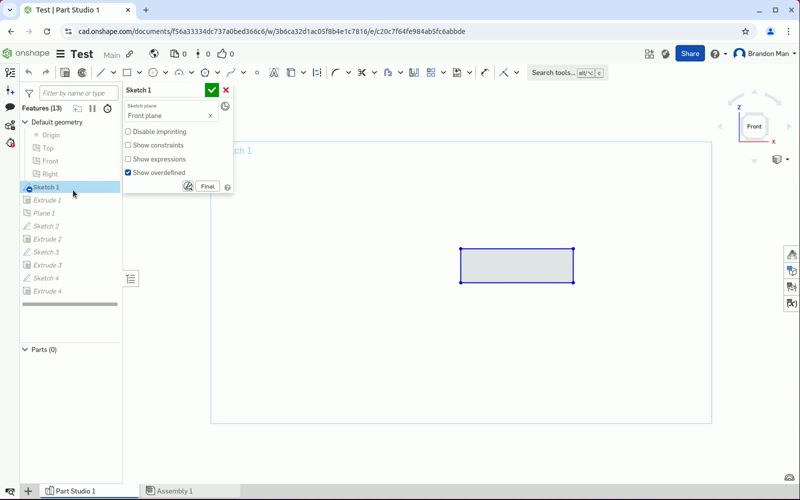
mouse_move(229, 92)
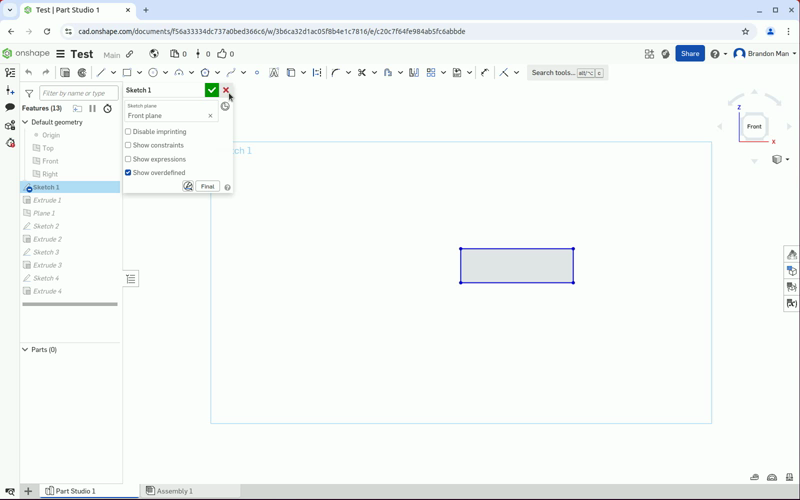
click(229, 92)
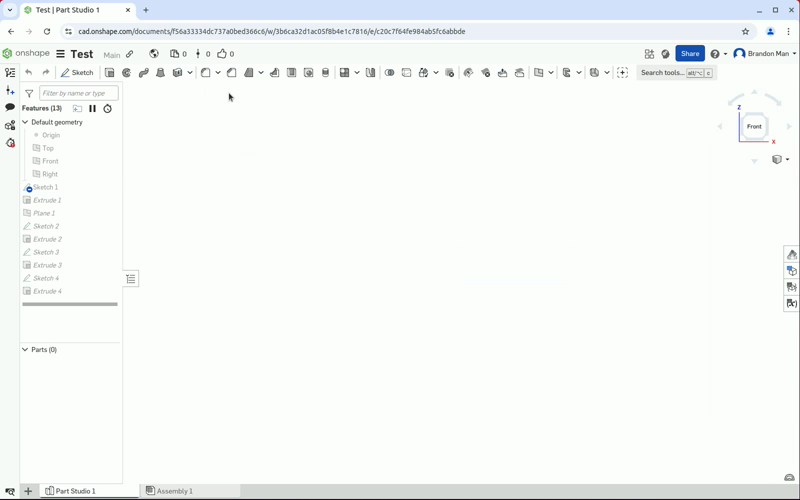
key(shift+s)
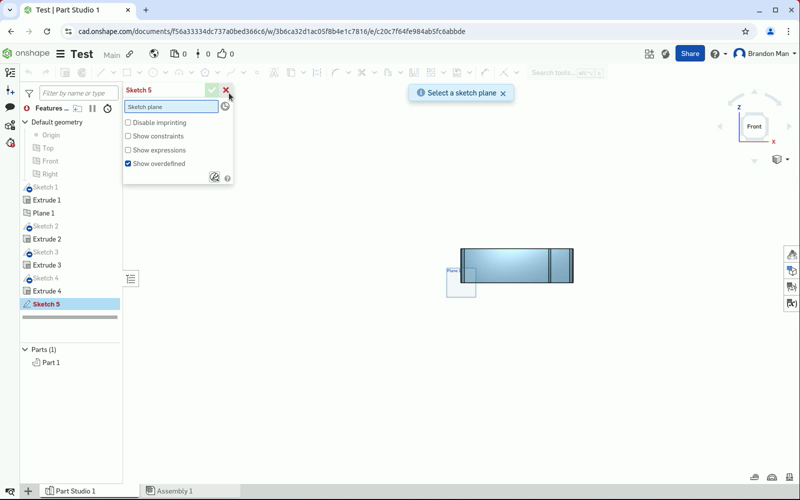
mouse_move(73, 215)
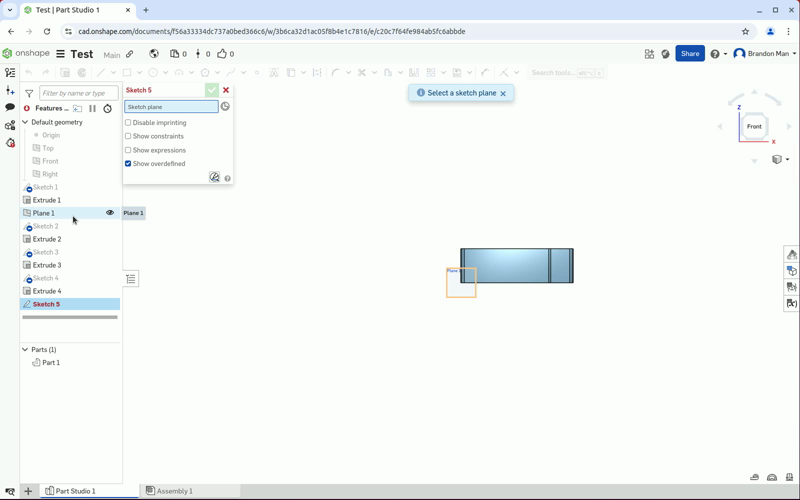
click(73, 215)
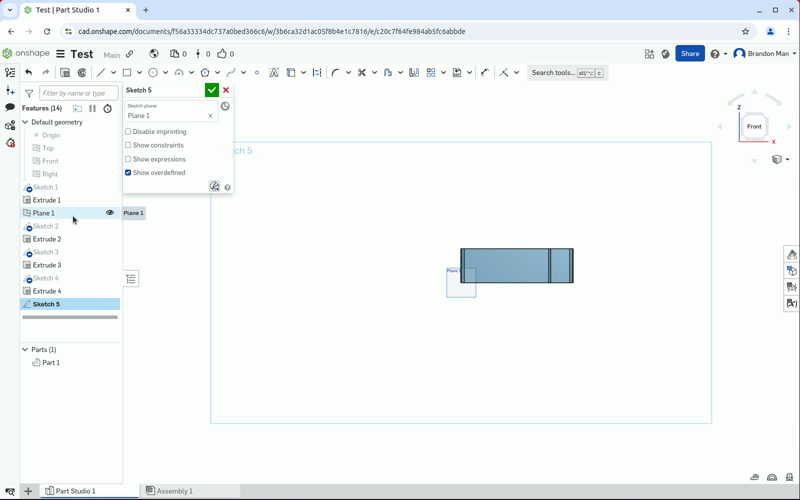
mouse_move(73, 352)
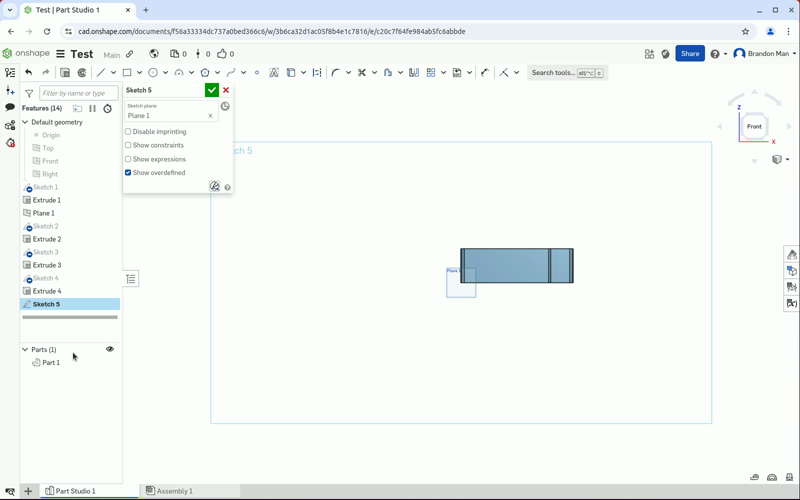
key(y)
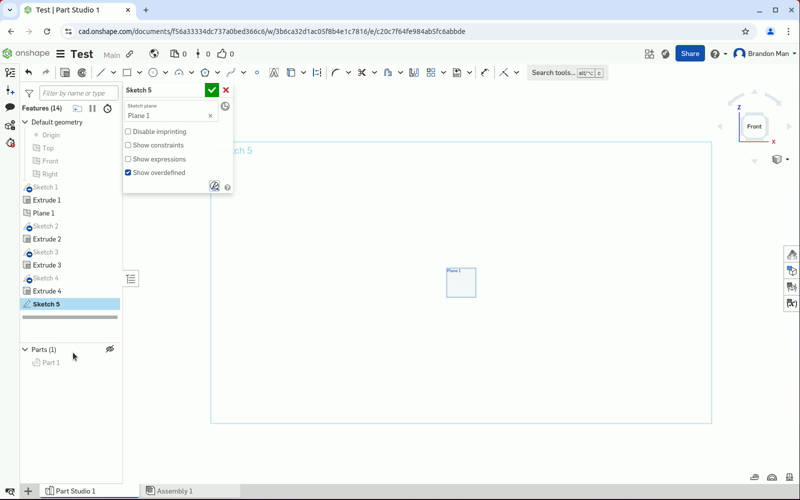
key(l)
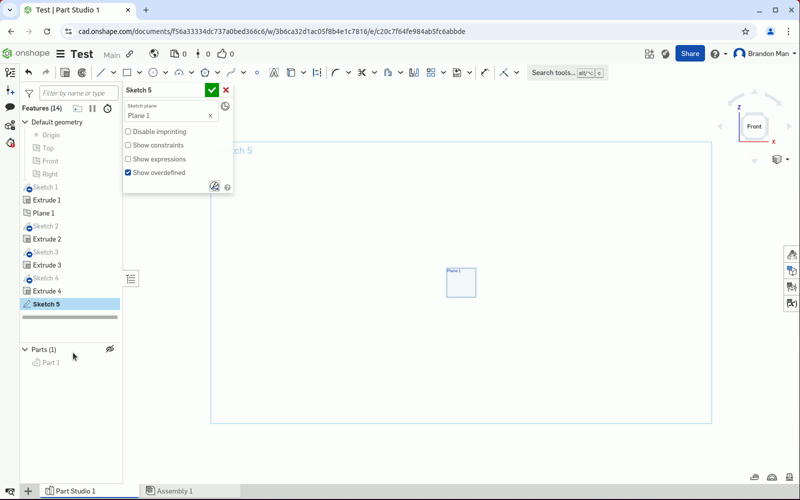
key_down(shift)
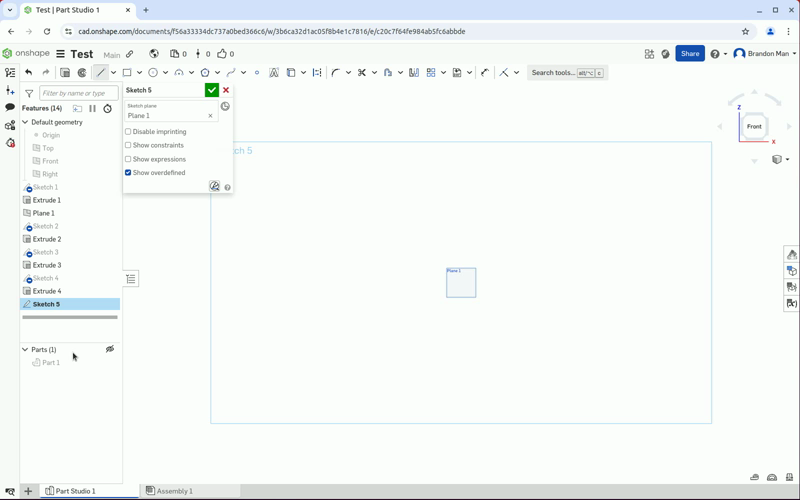
mouse_move(483, 282)
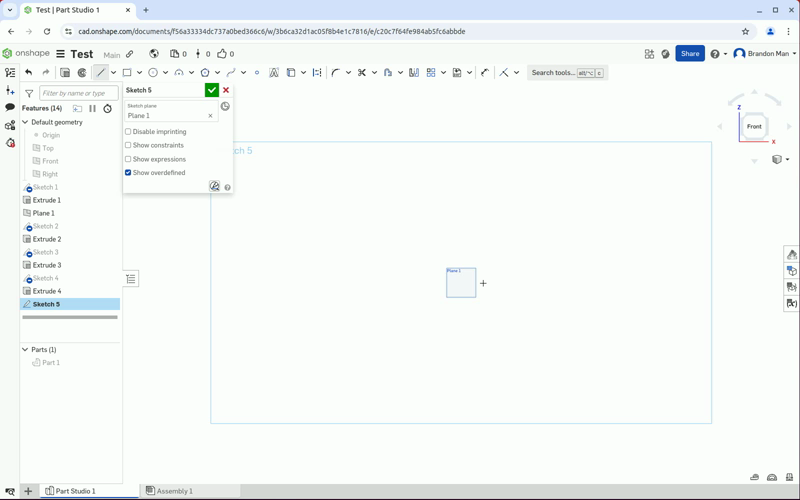
click(483, 282)
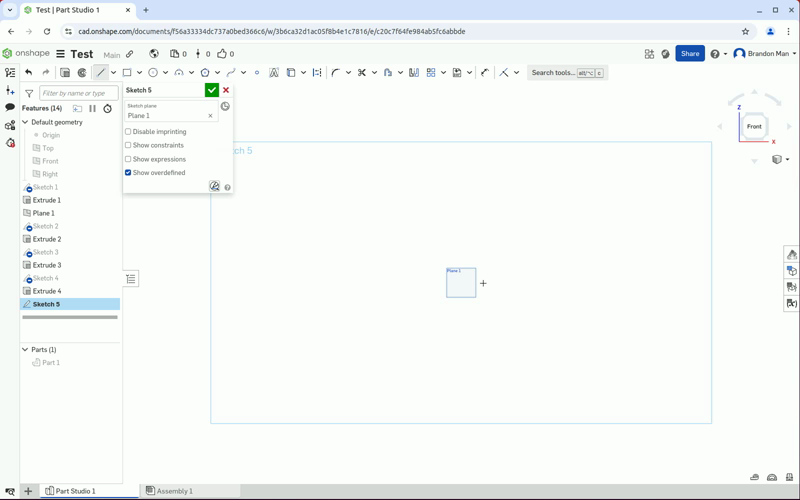
key_up(shift)
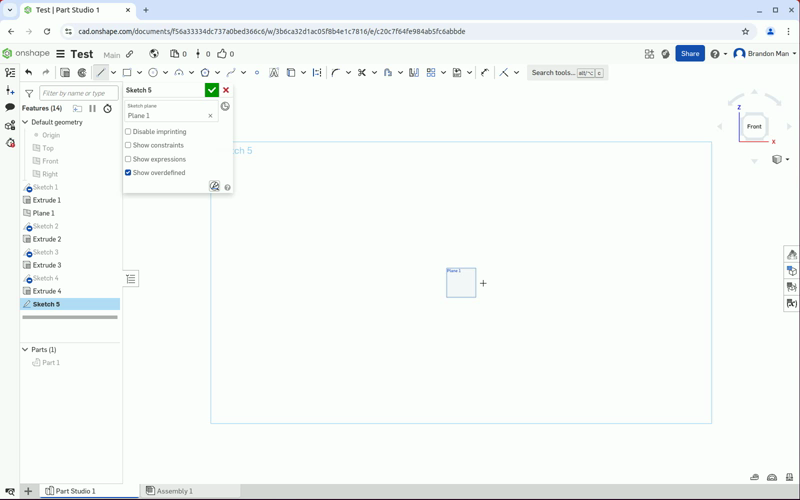
key_down(shift)
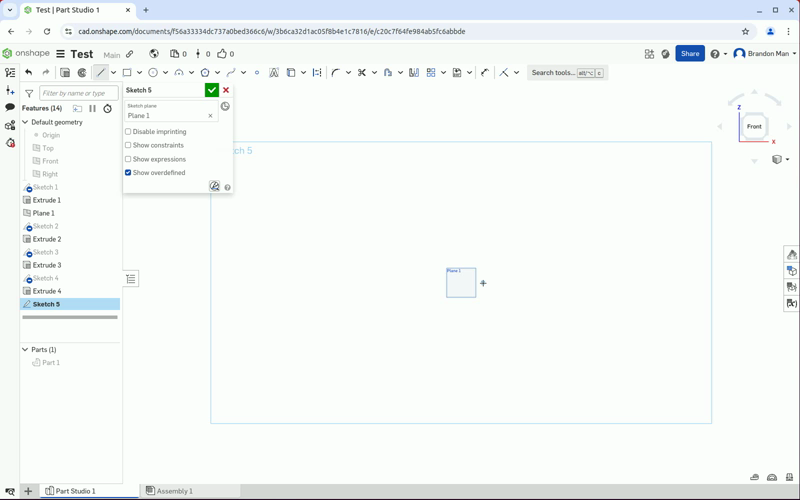
mouse_move(513, 282)
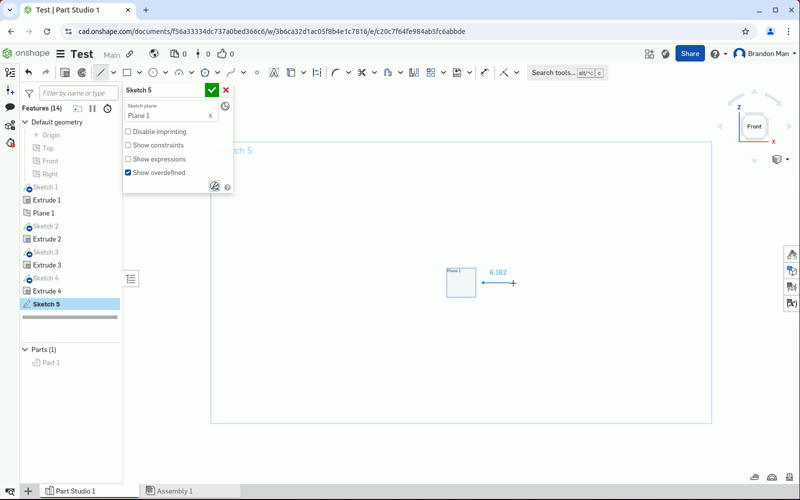
mouse_move(485, 282)
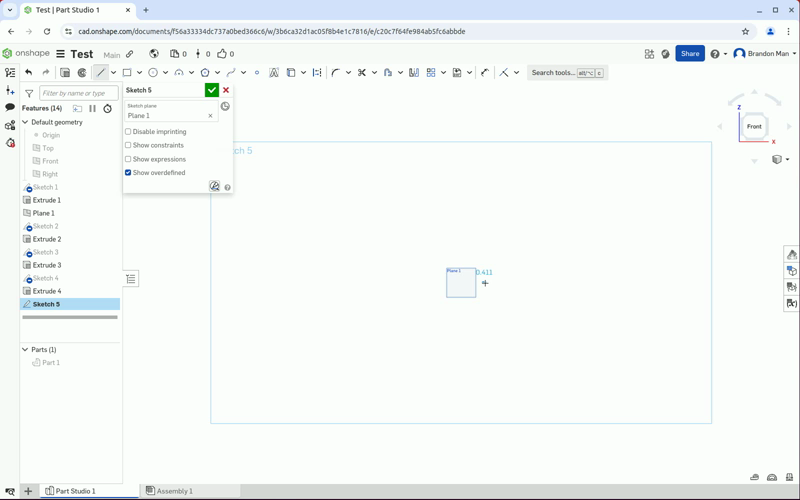
scroll(6)
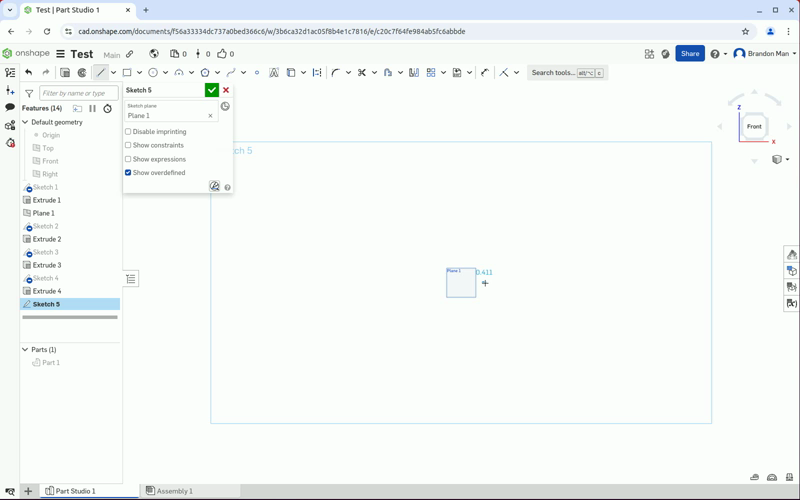
scroll(6)
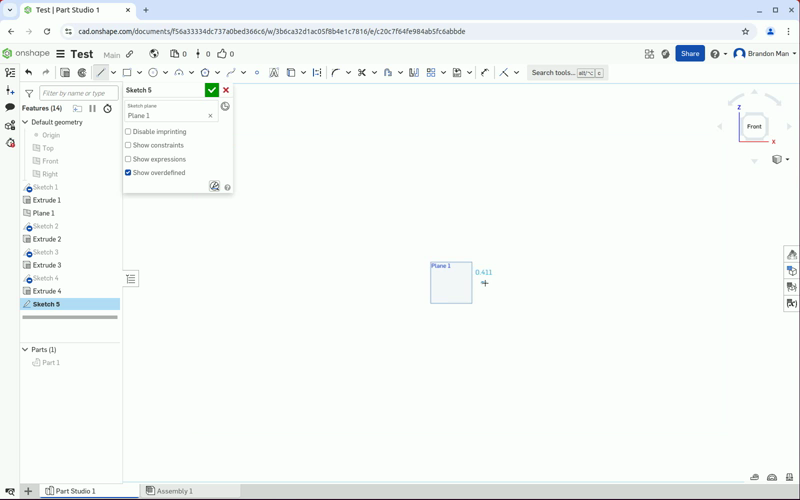
scroll(6)
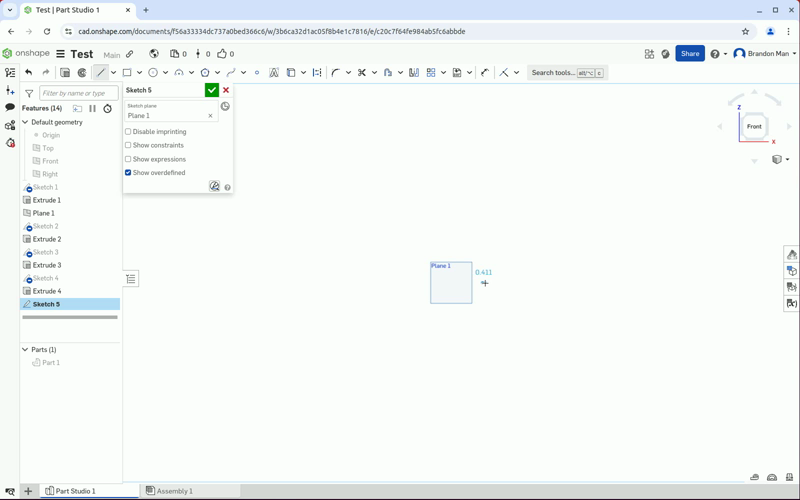
scroll(6)
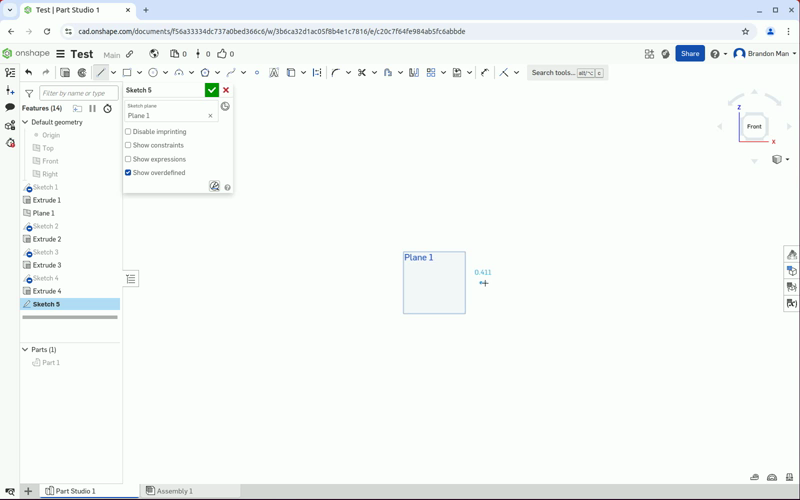
scroll(6)
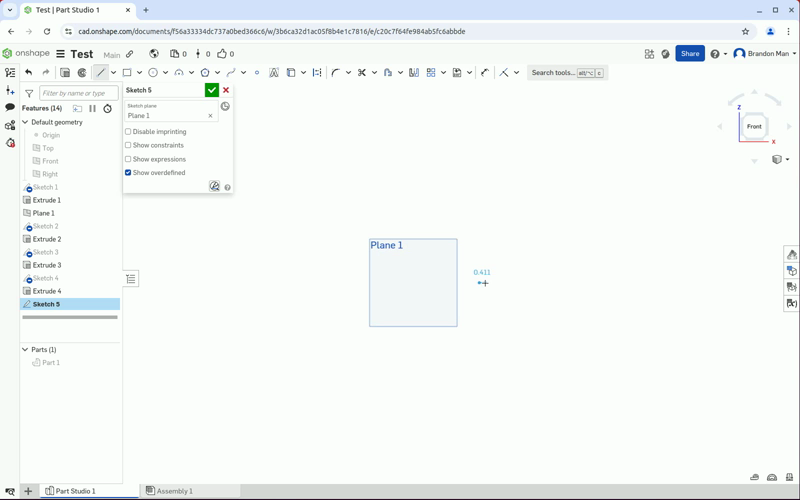
scroll(6)
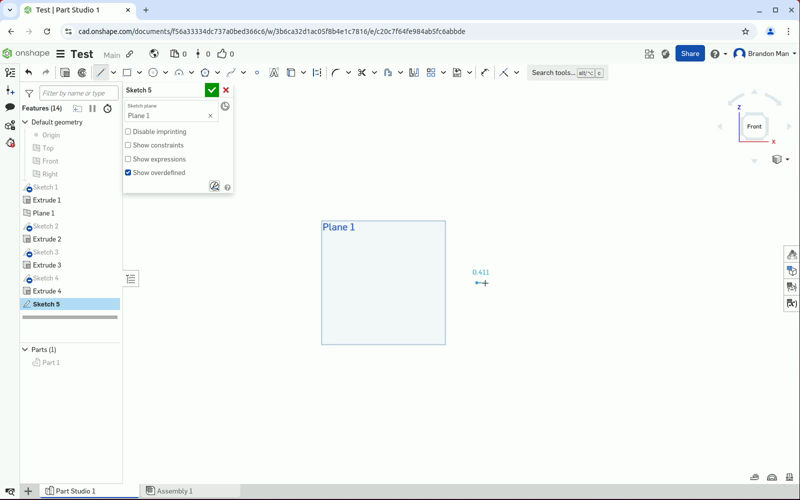
scroll(6)
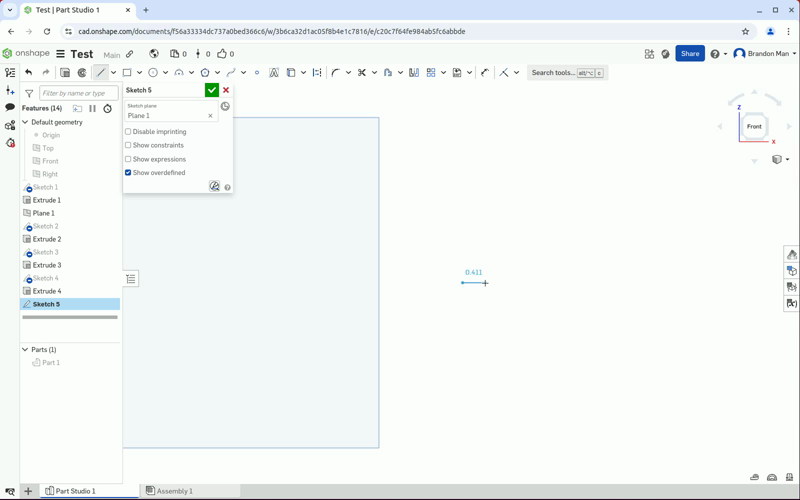
click(485, 282)
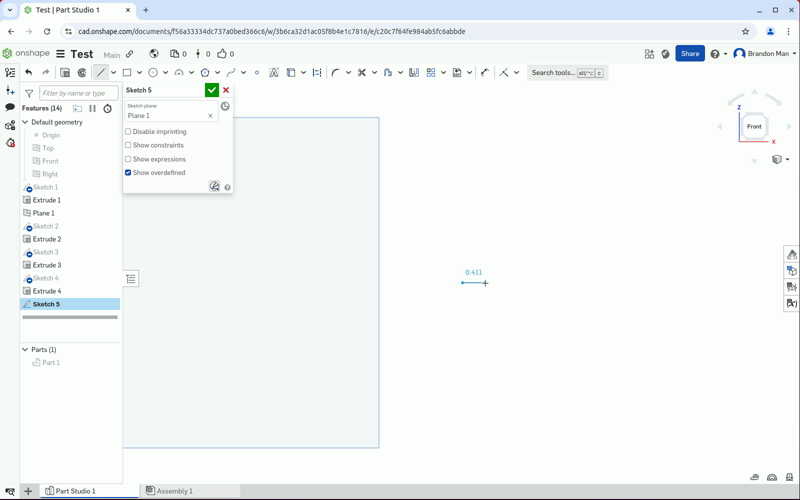
scroll(-6)
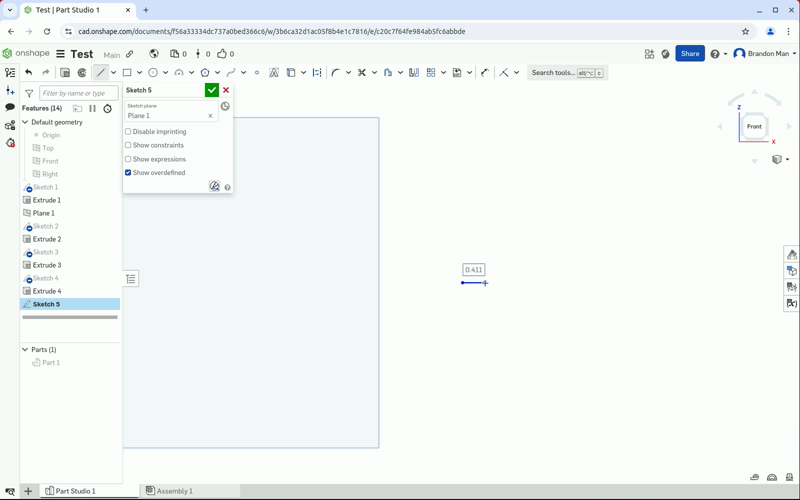
scroll(-6)
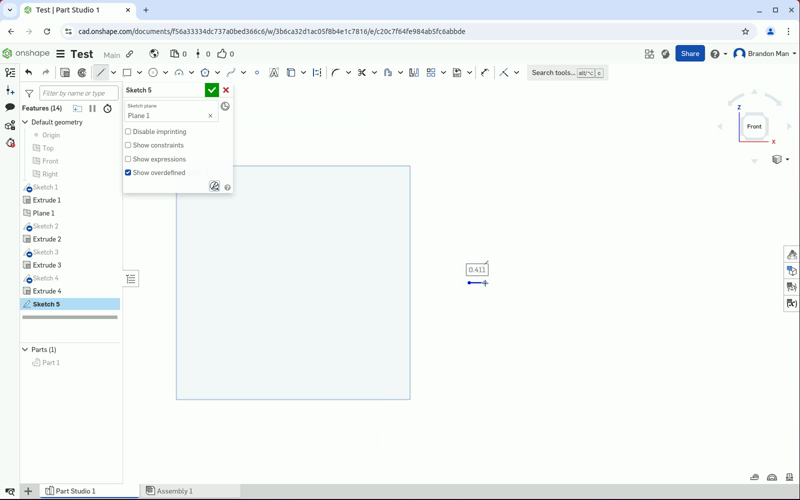
scroll(-6)
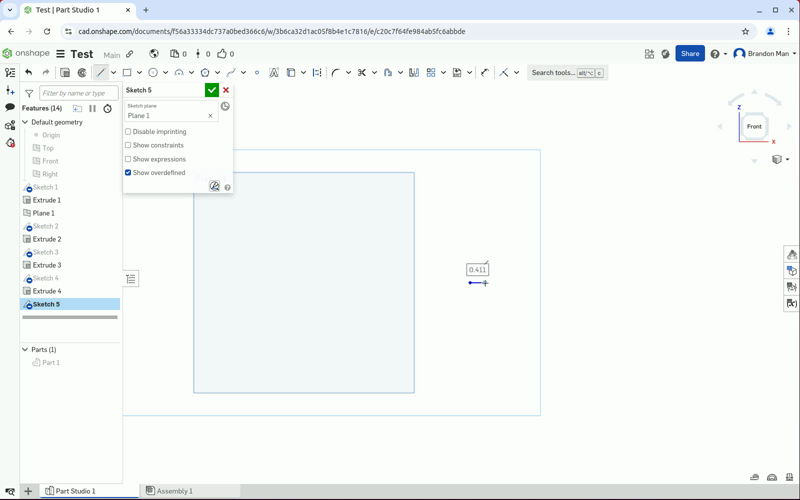
scroll(-6)
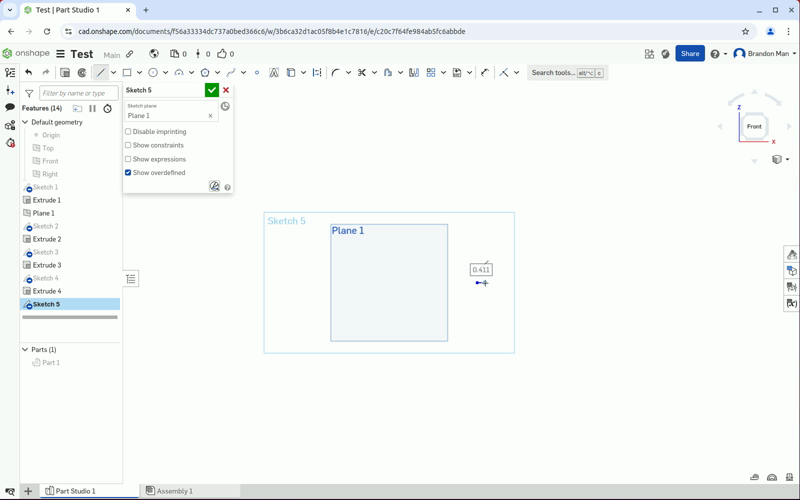
scroll(-6)
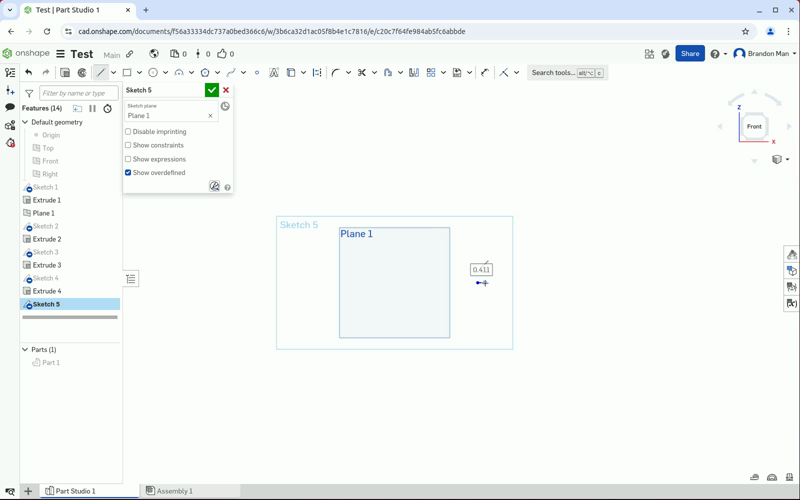
scroll(-6)
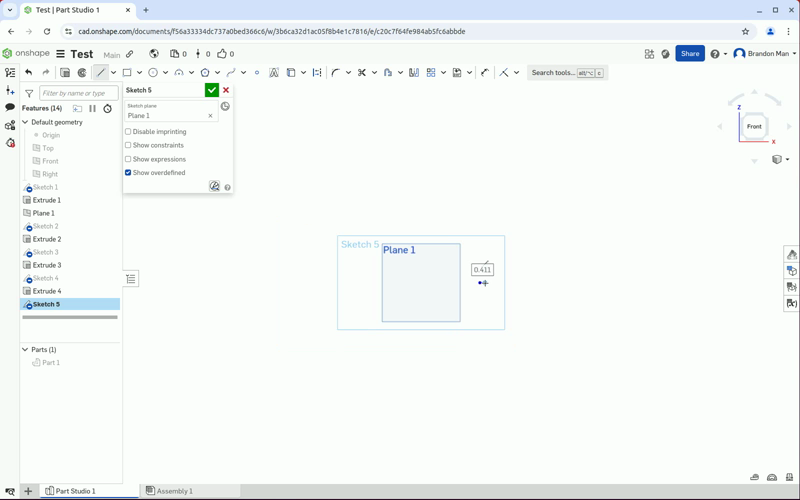
scroll(-6)
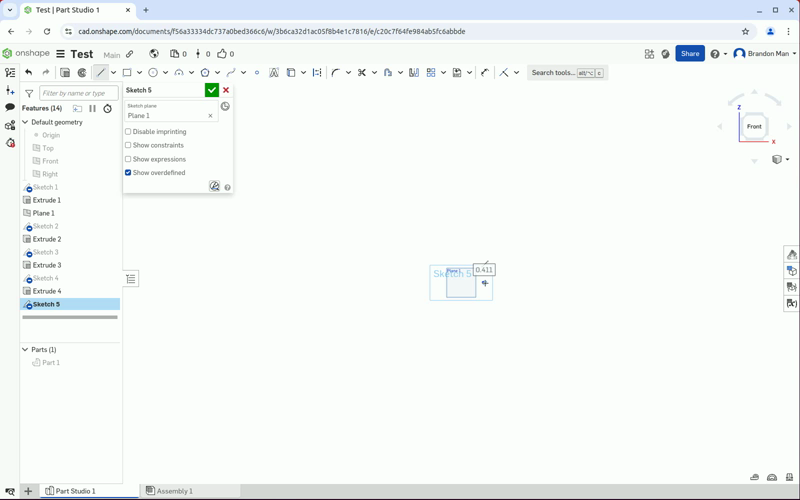
key_up(shift)
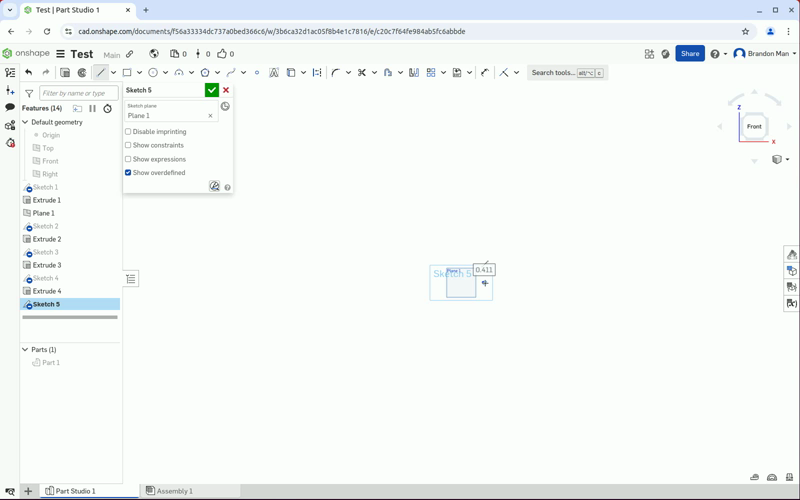
key_down(shift)
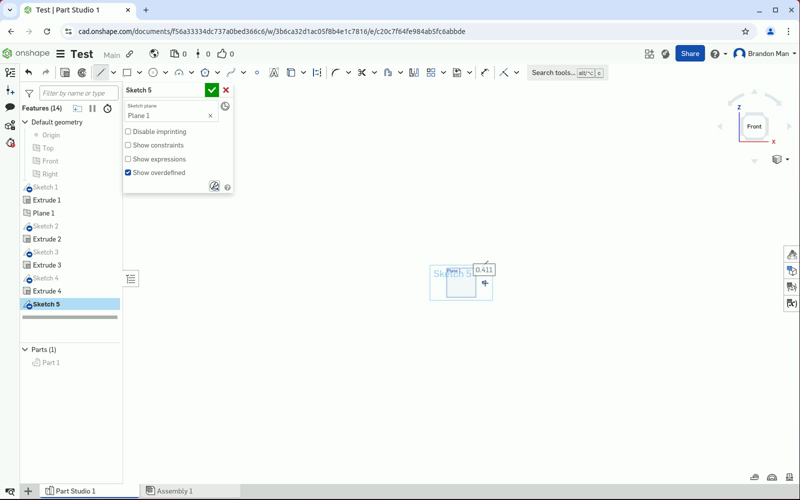
mouse_move(515, 282)
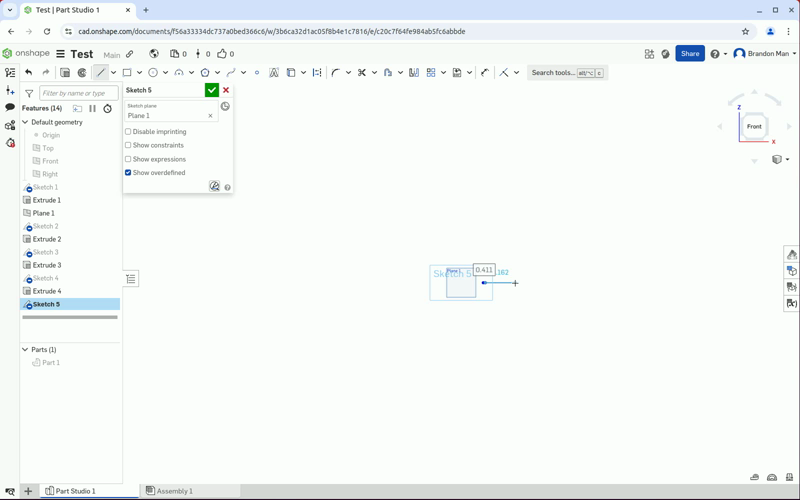
mouse_move(485, 248)
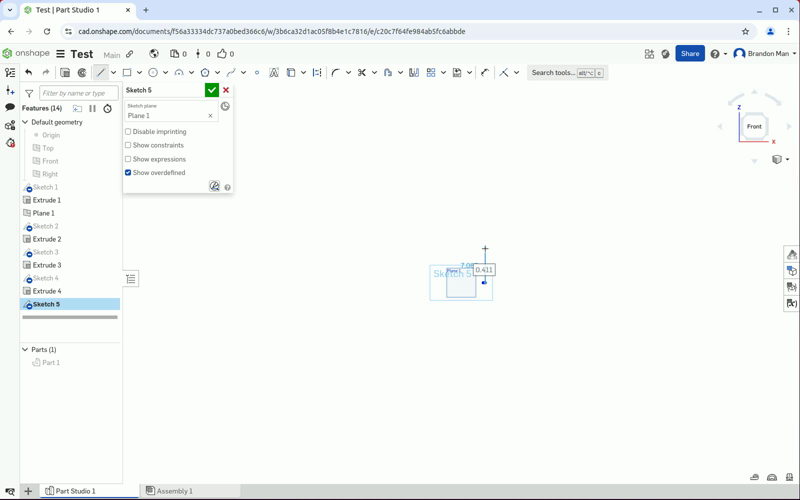
click(485, 248)
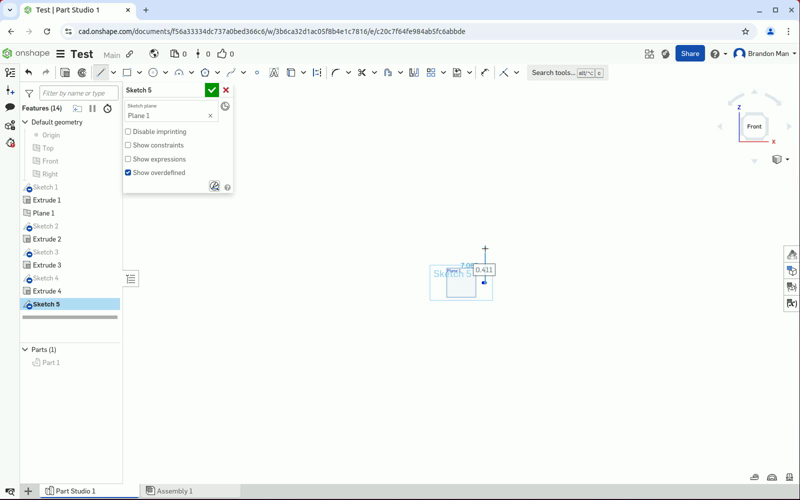
key_up(shift)
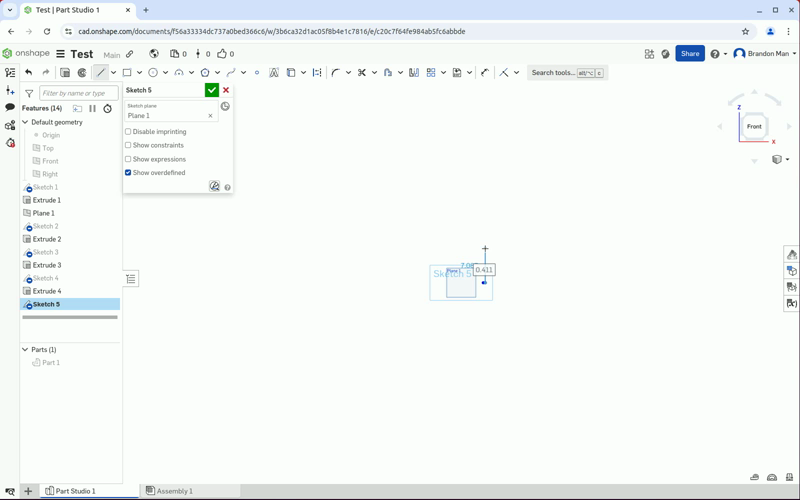
key_down(shift)
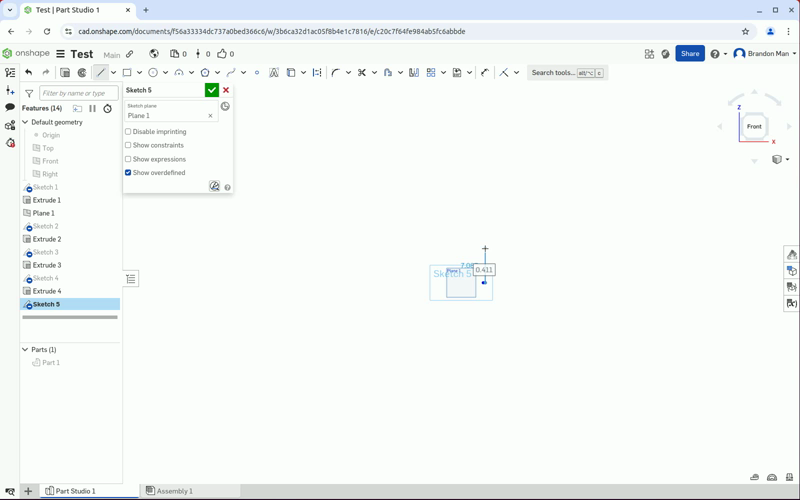
mouse_move(515, 248)
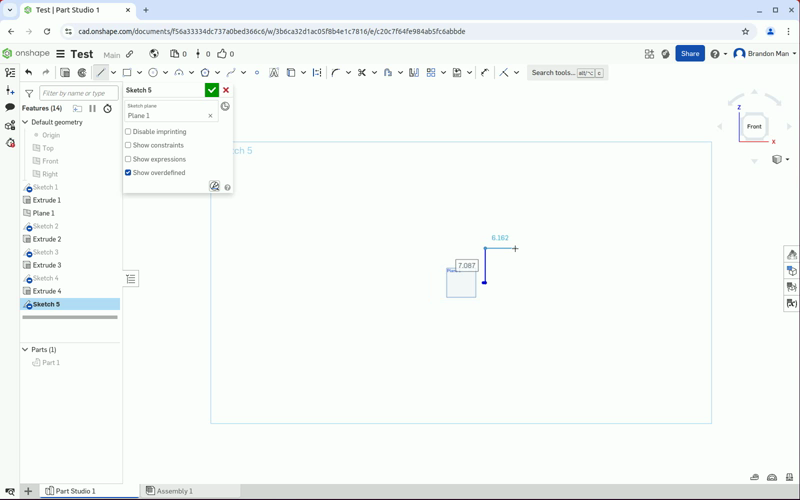
mouse_move(483, 248)
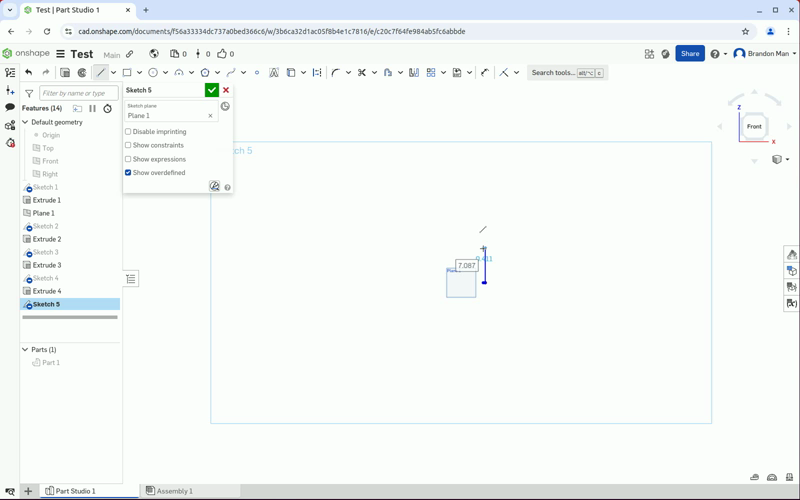
scroll(6)
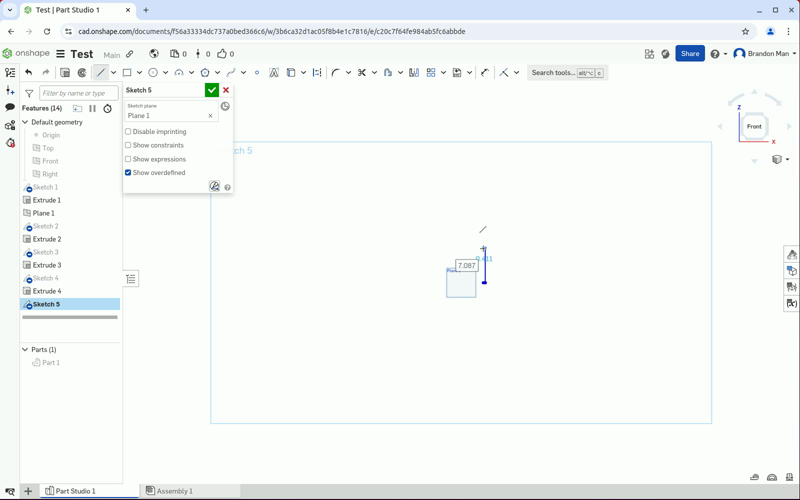
scroll(6)
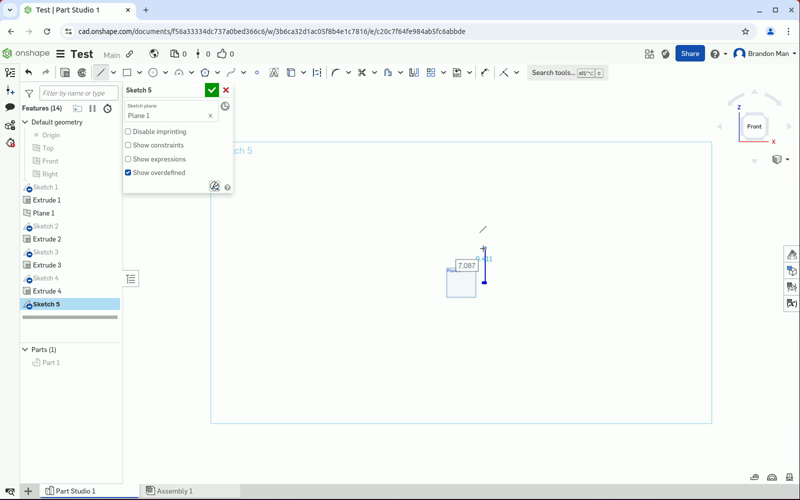
scroll(6)
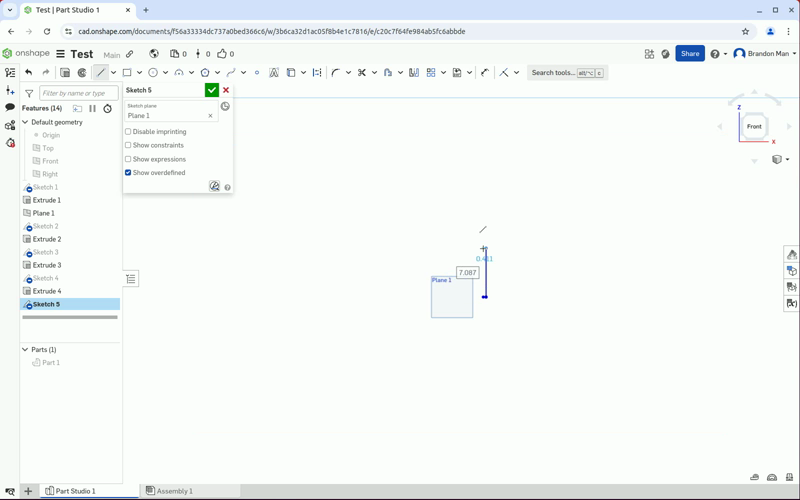
scroll(6)
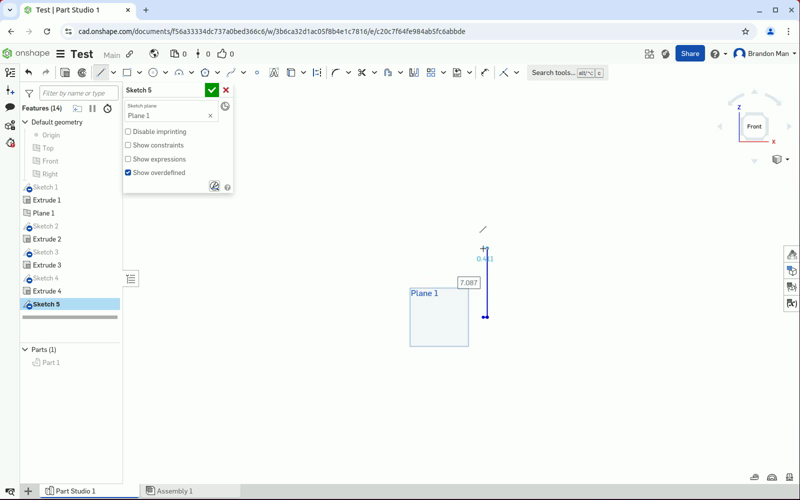
scroll(6)
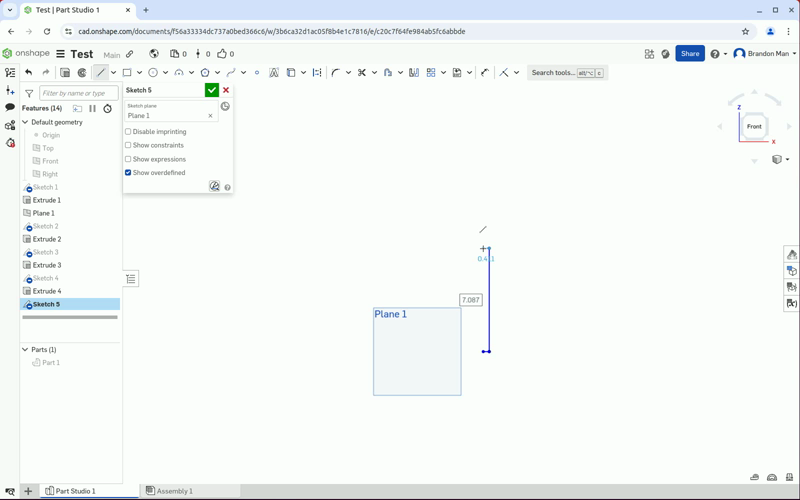
scroll(6)
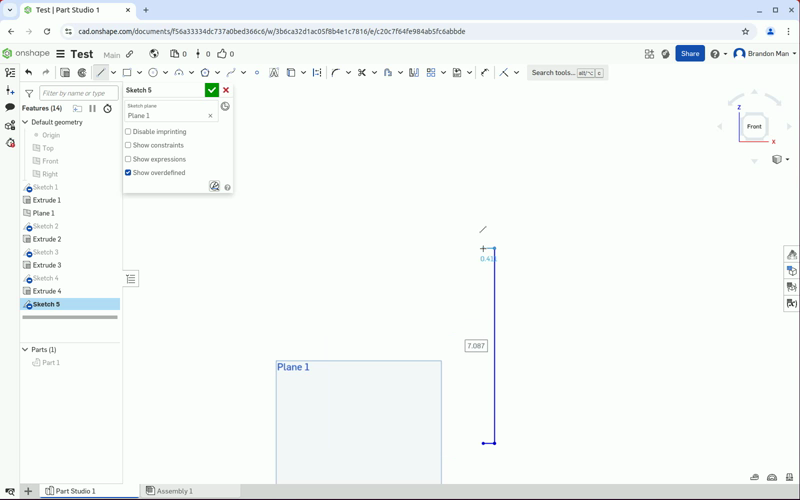
scroll(6)
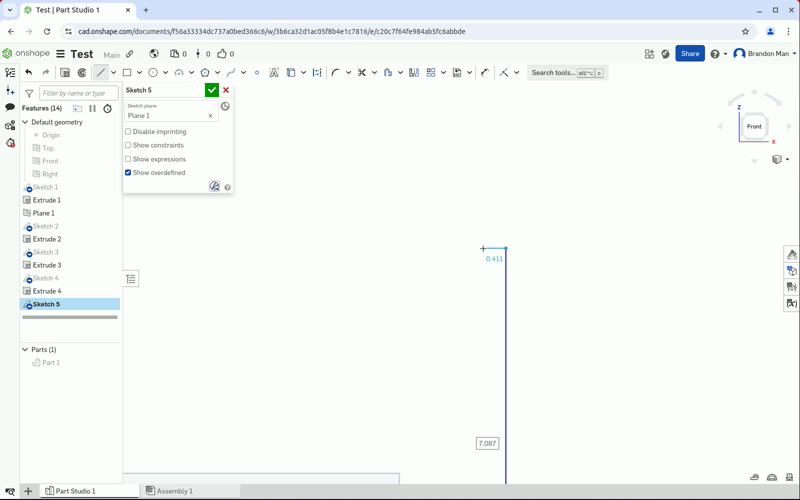
click(483, 248)
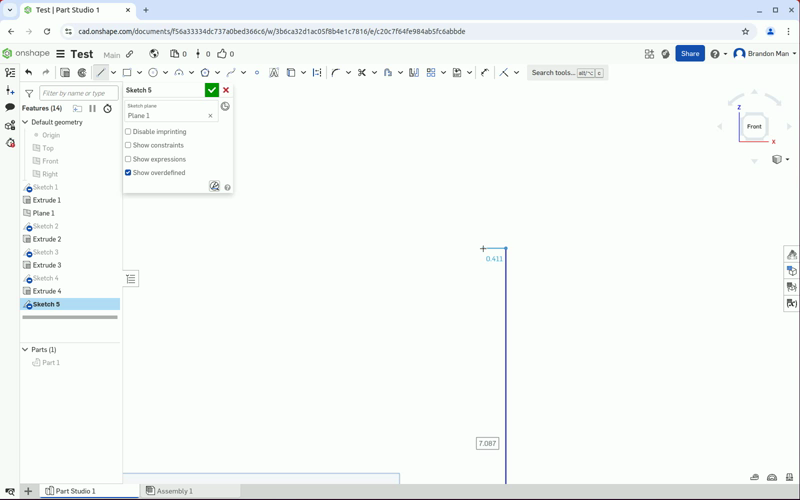
scroll(-6)
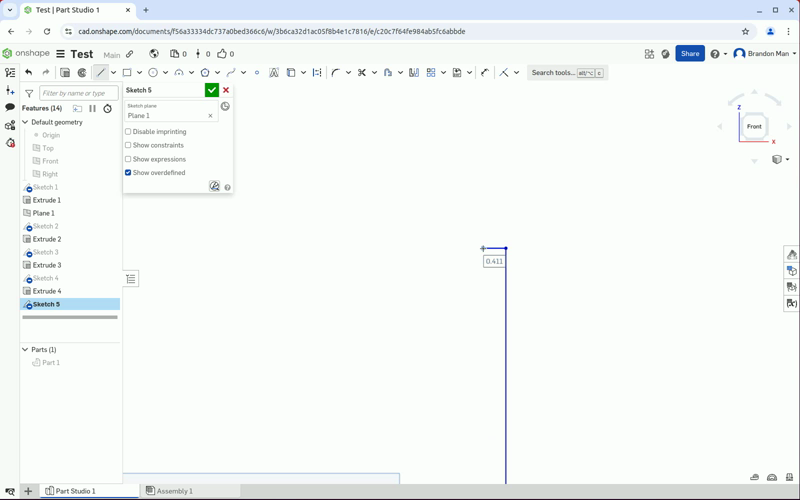
scroll(-6)
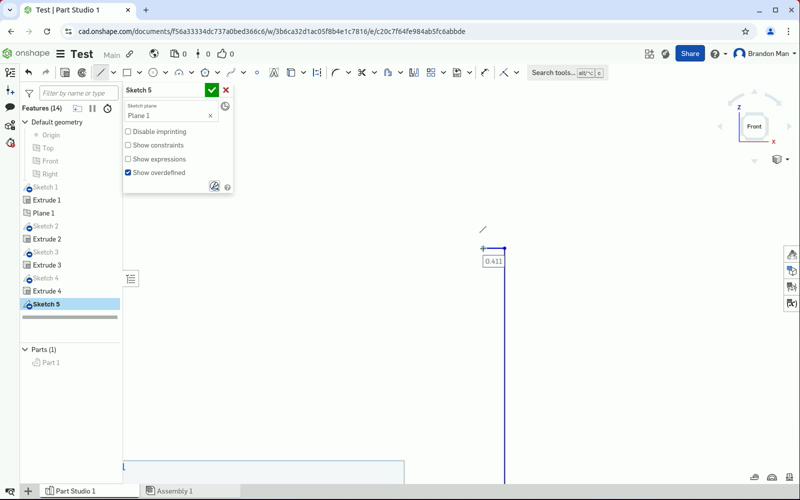
scroll(-6)
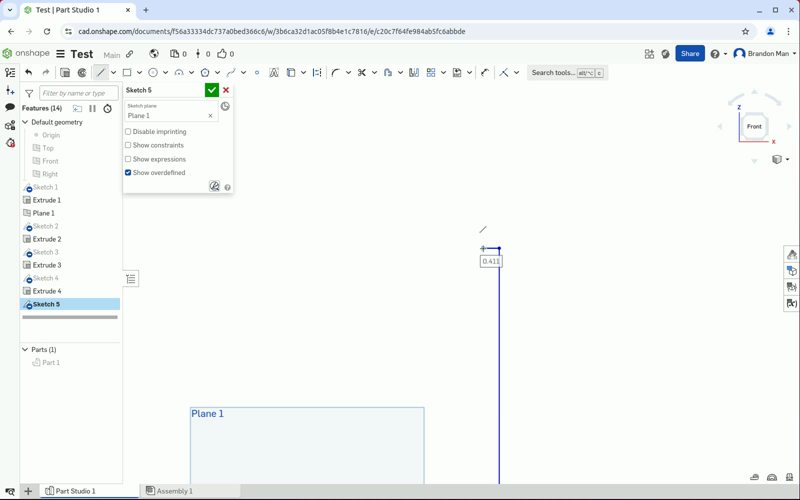
scroll(-6)
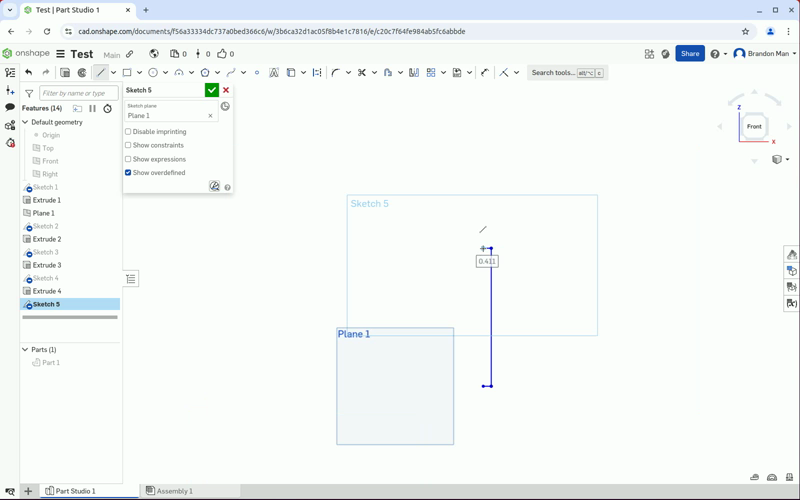
scroll(-6)
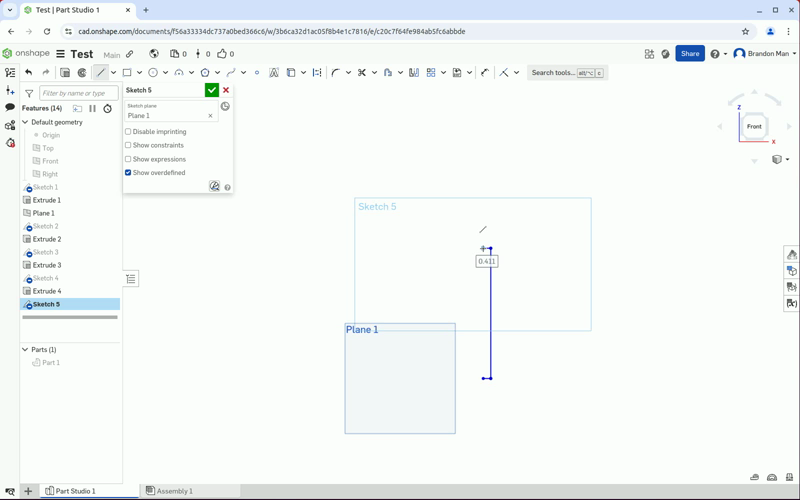
scroll(-6)
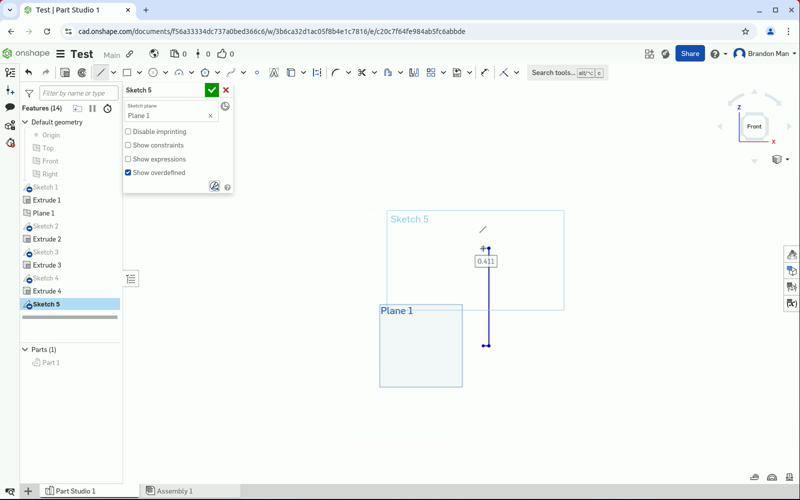
scroll(-6)
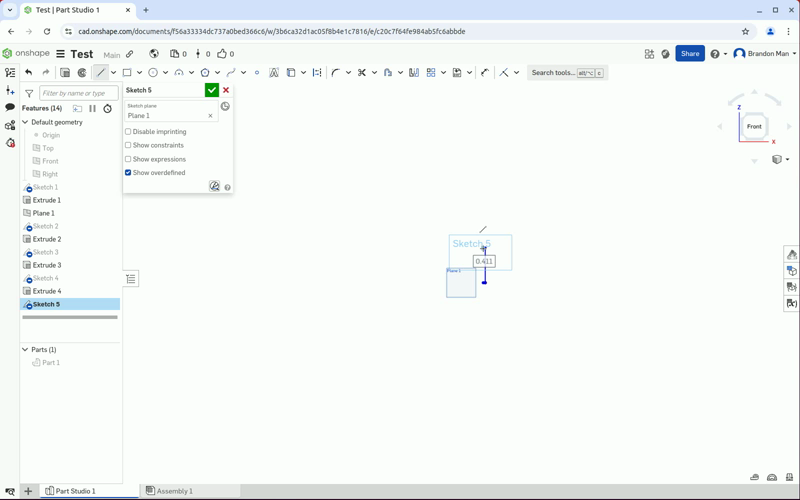
key_up(shift)
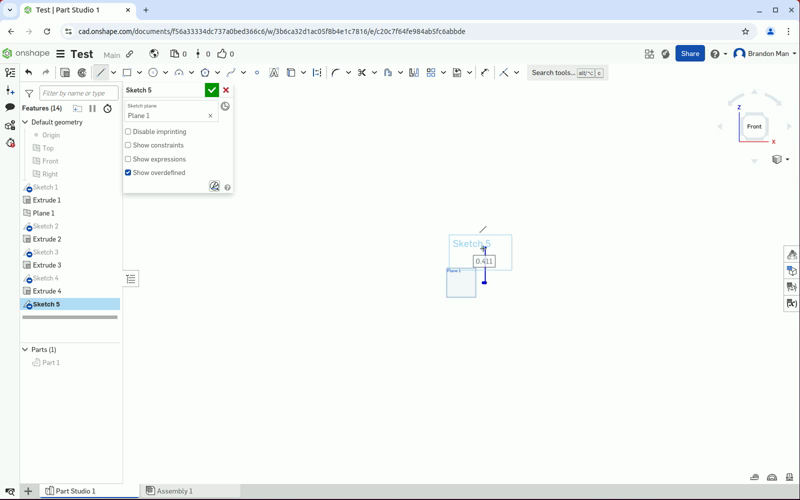
mouse_move(513, 248)
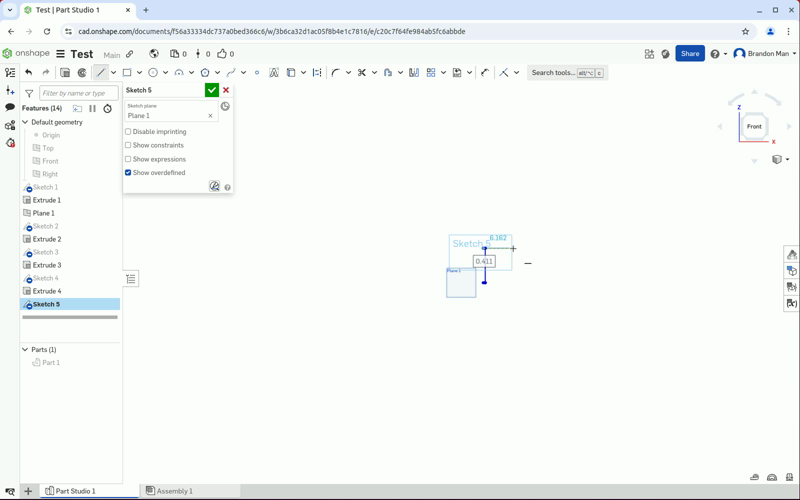
key_down(shift)
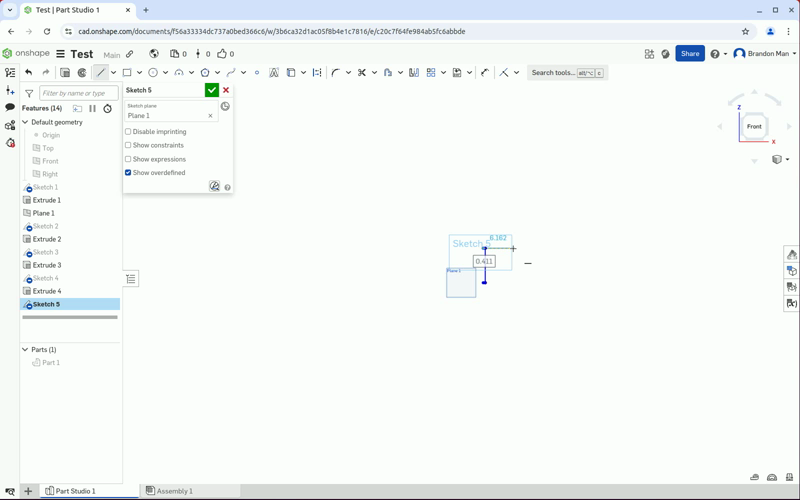
mouse_move(483, 282)
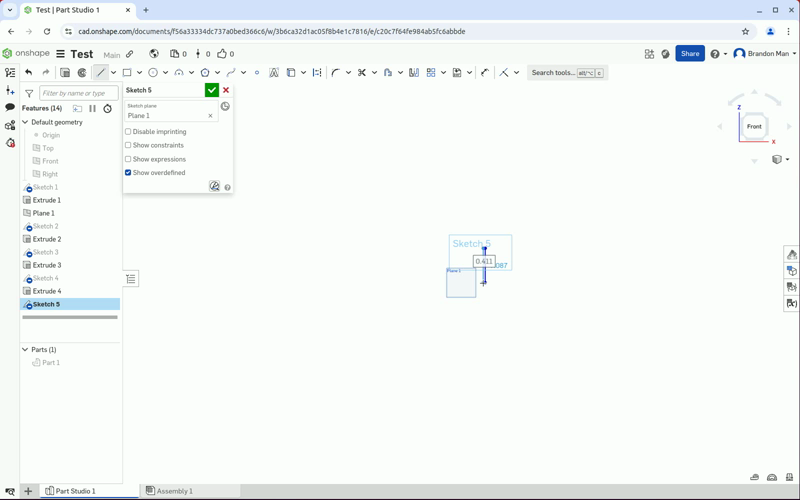
scroll(6)
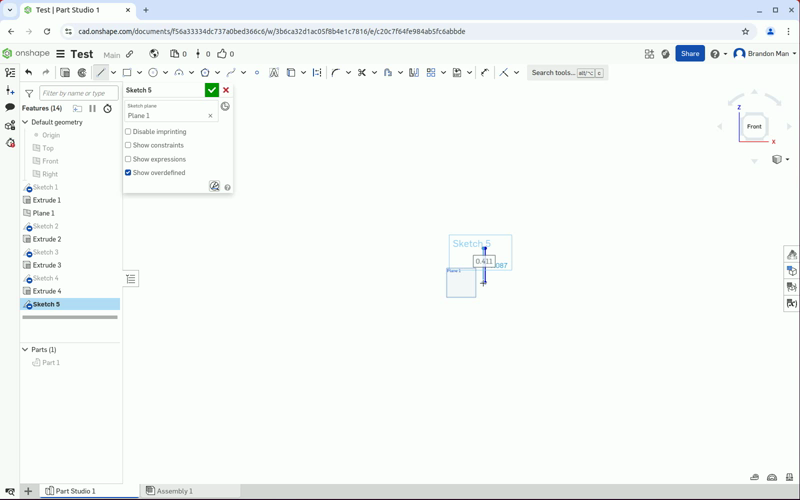
scroll(6)
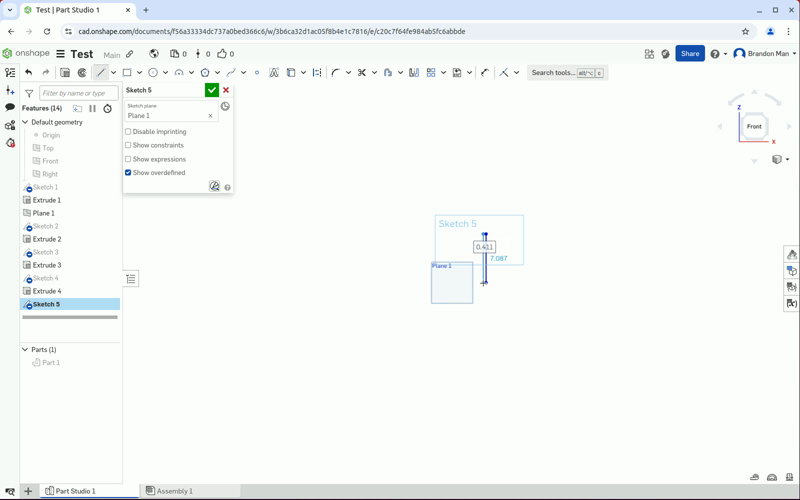
scroll(6)
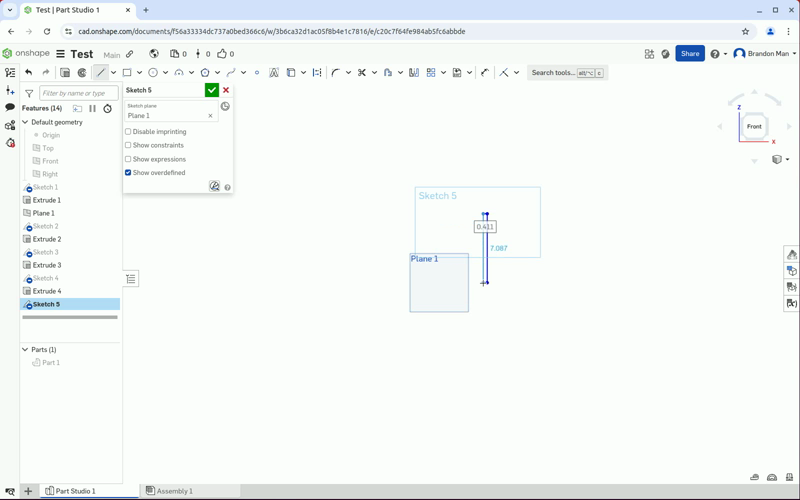
scroll(6)
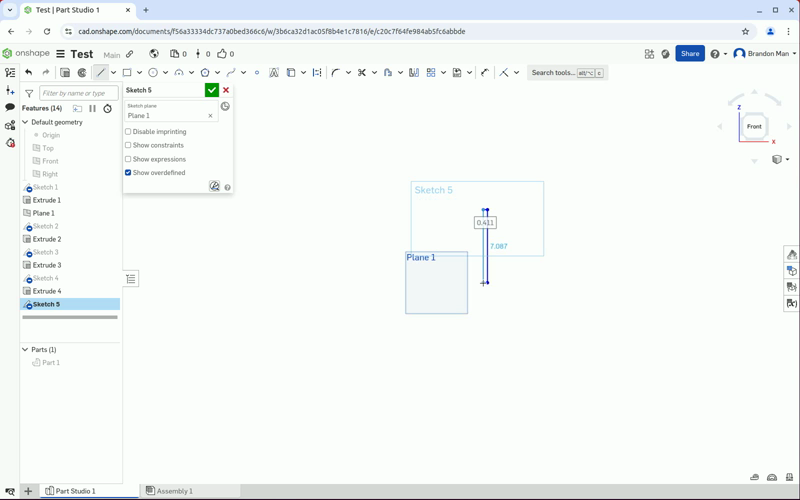
scroll(6)
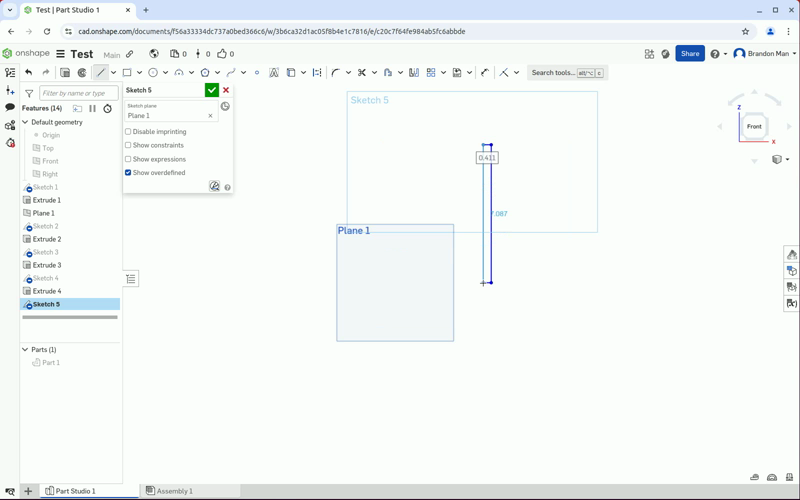
scroll(6)
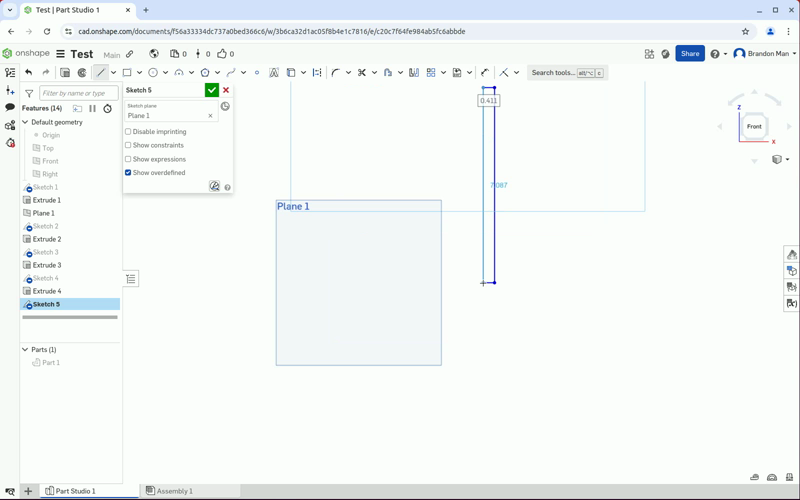
scroll(6)
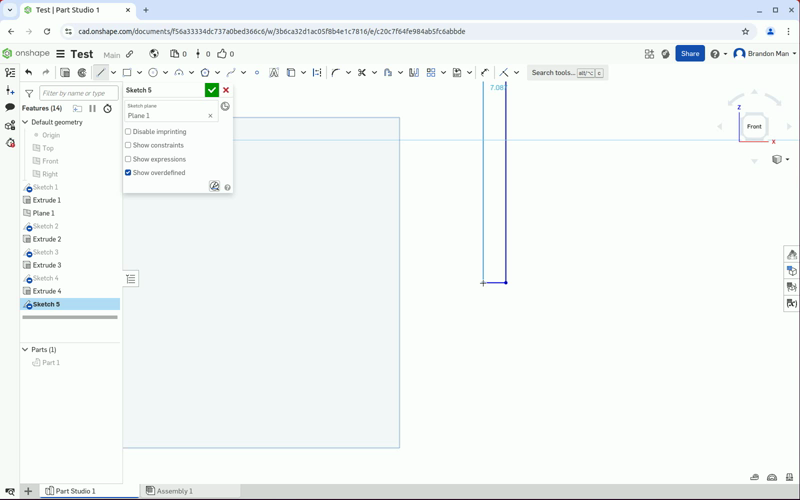
key_up(shift)
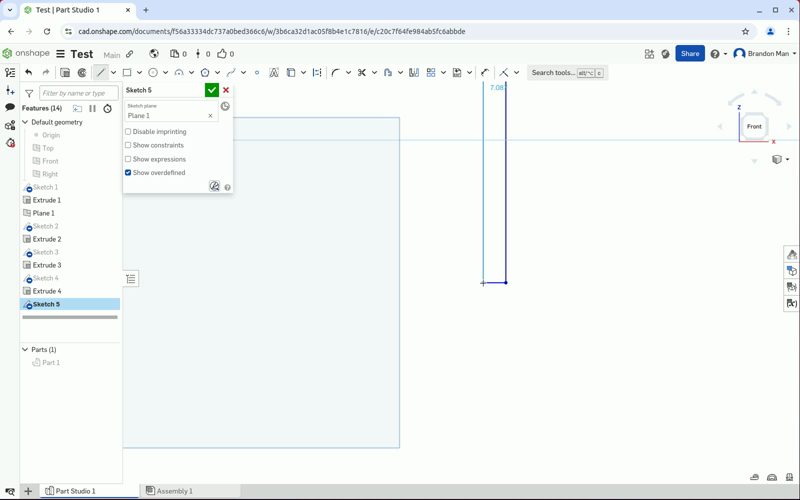
click(483, 282)
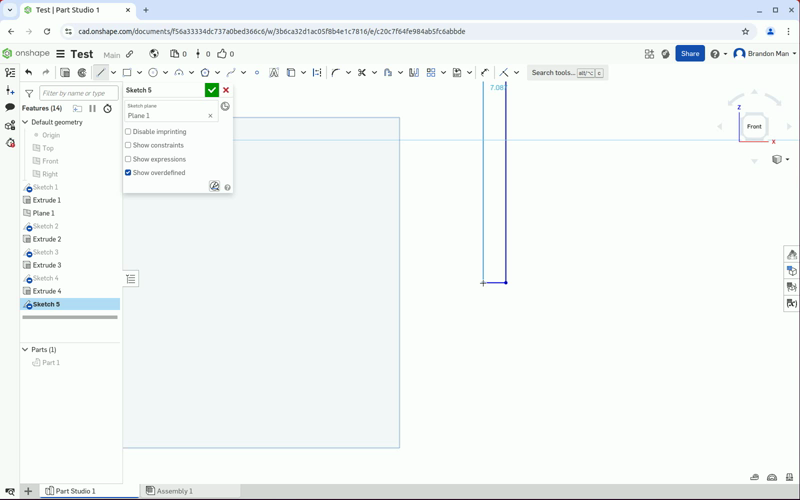
scroll(-6)
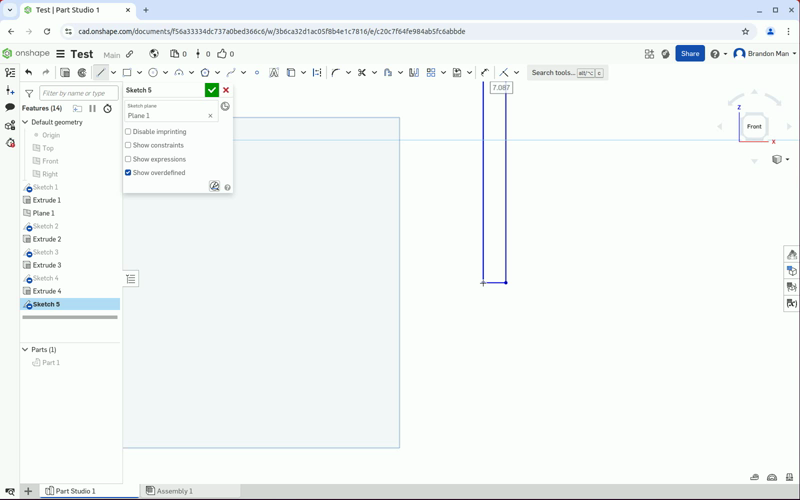
scroll(-6)
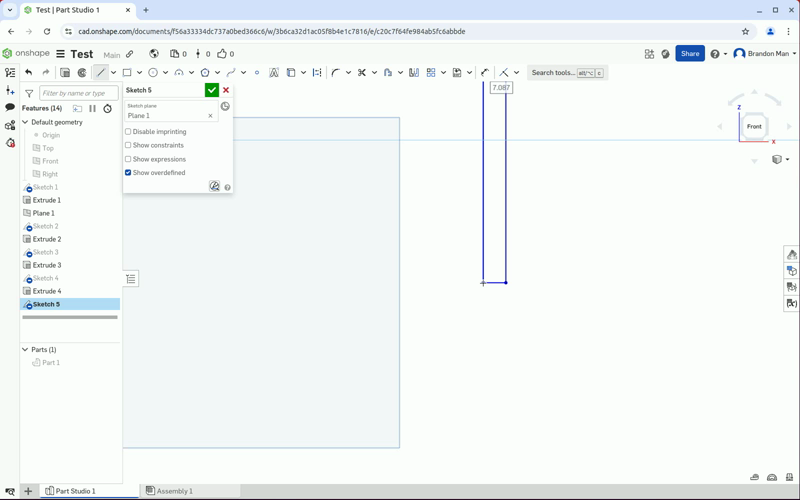
scroll(-6)
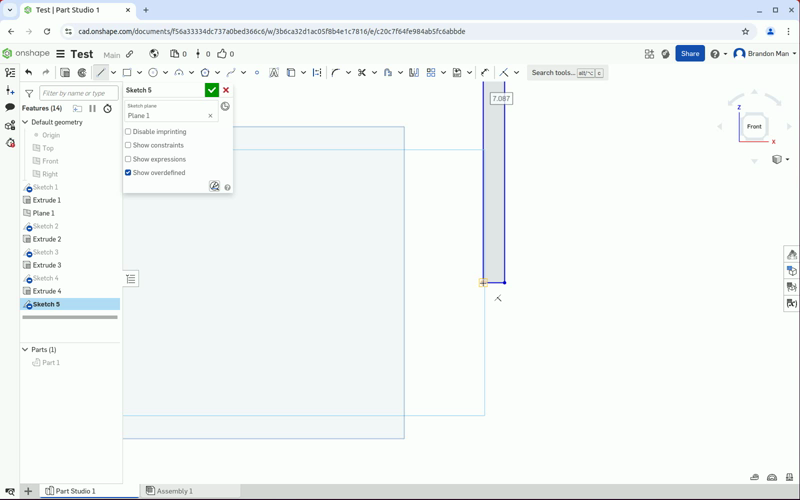
scroll(-6)
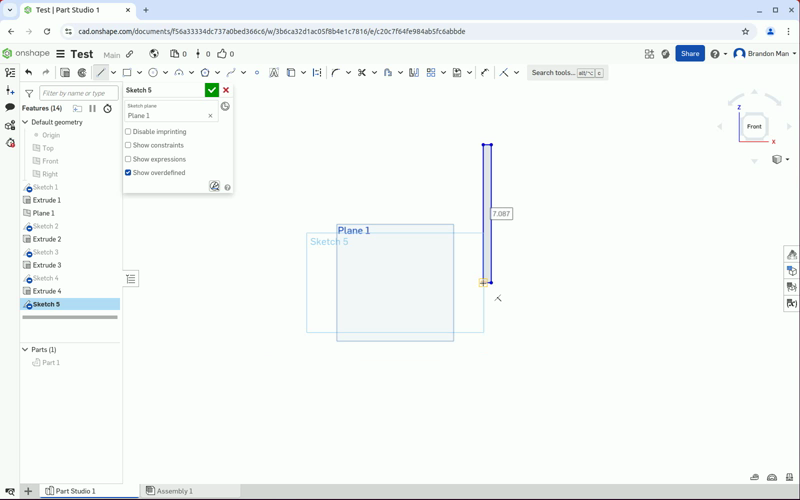
scroll(-6)
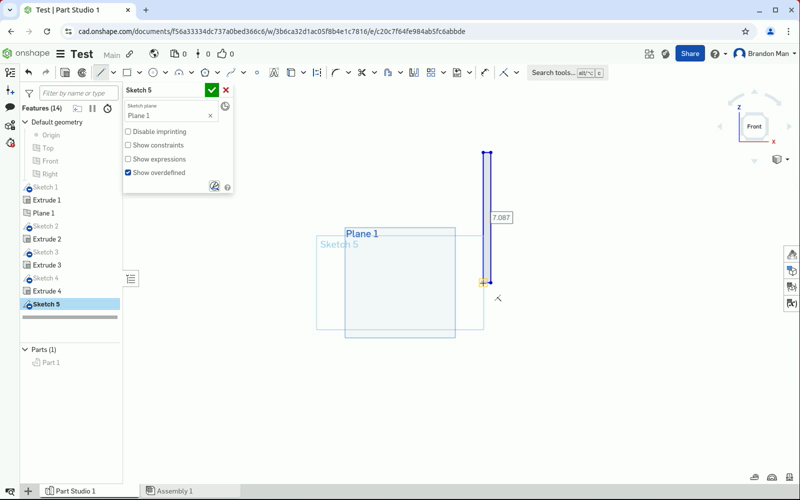
scroll(-6)
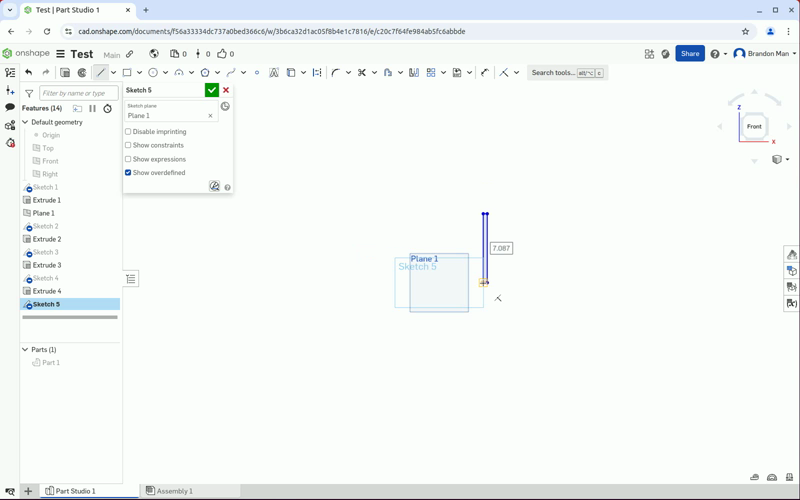
scroll(-6)
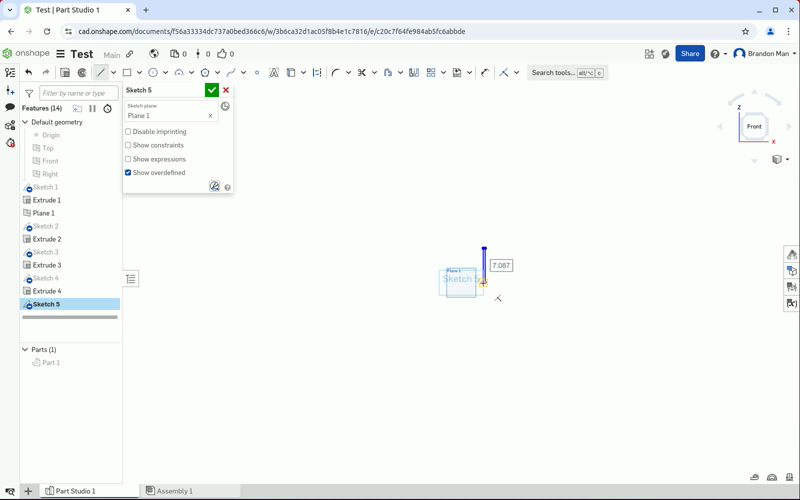
key(esc)
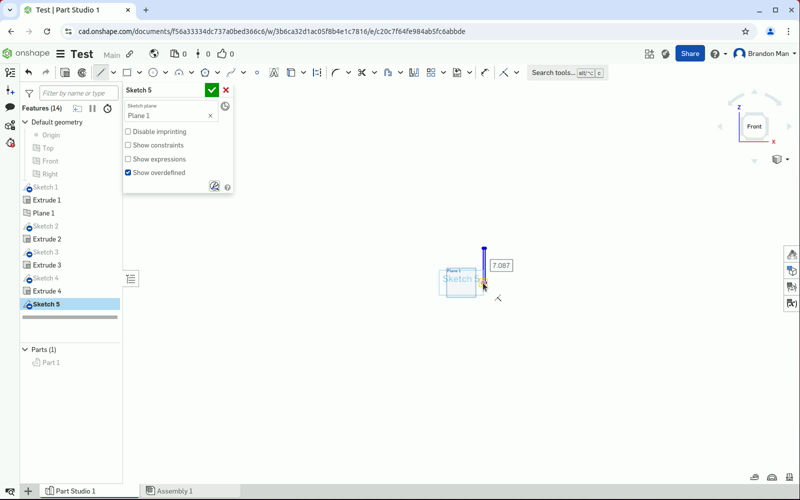
mouse_move(484, 273)
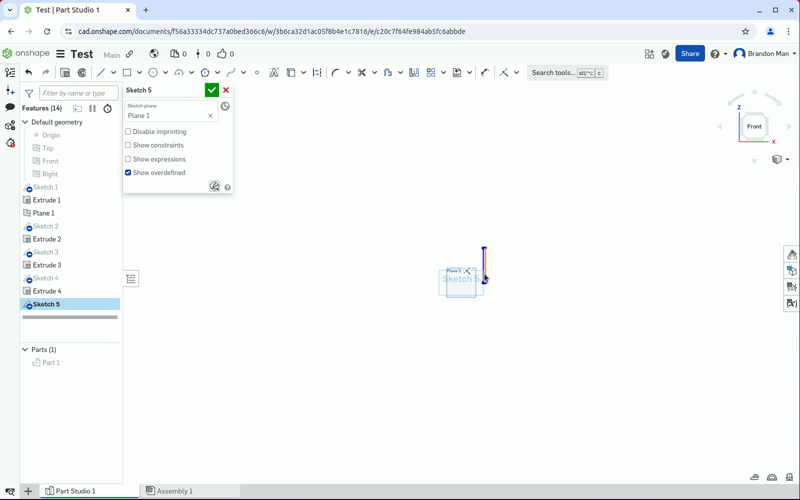
scroll(6)
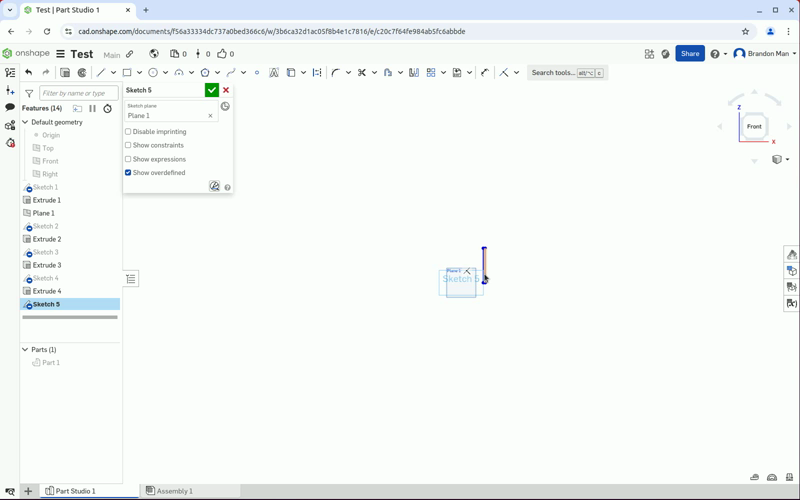
scroll(6)
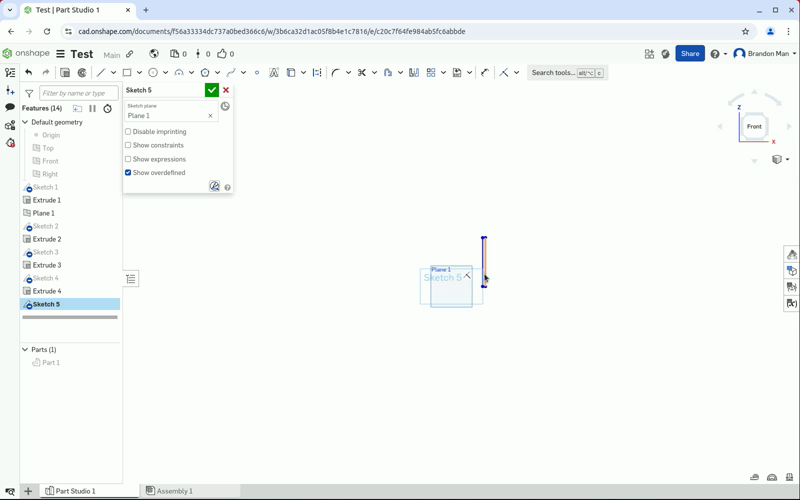
scroll(6)
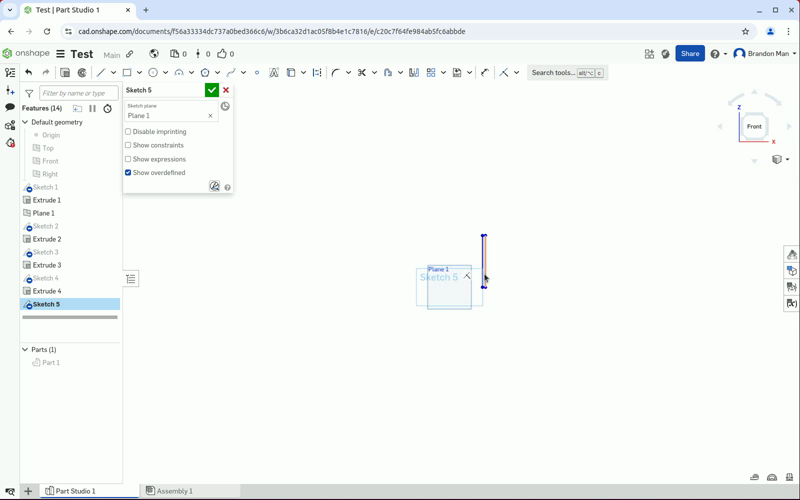
scroll(6)
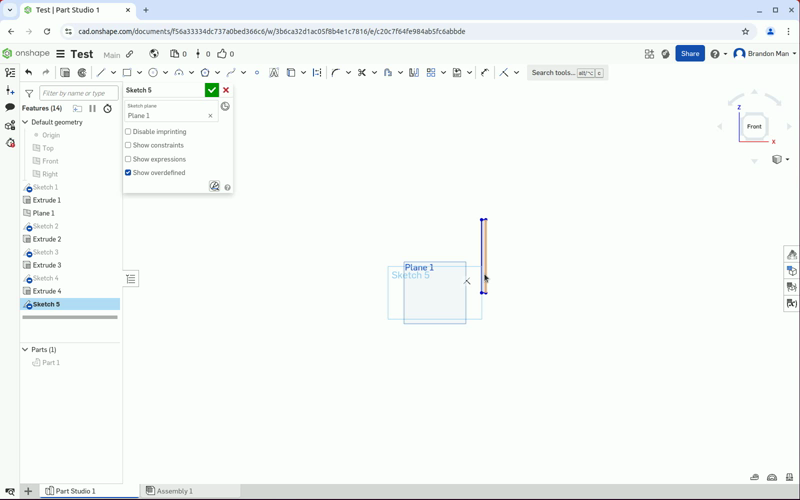
scroll(6)
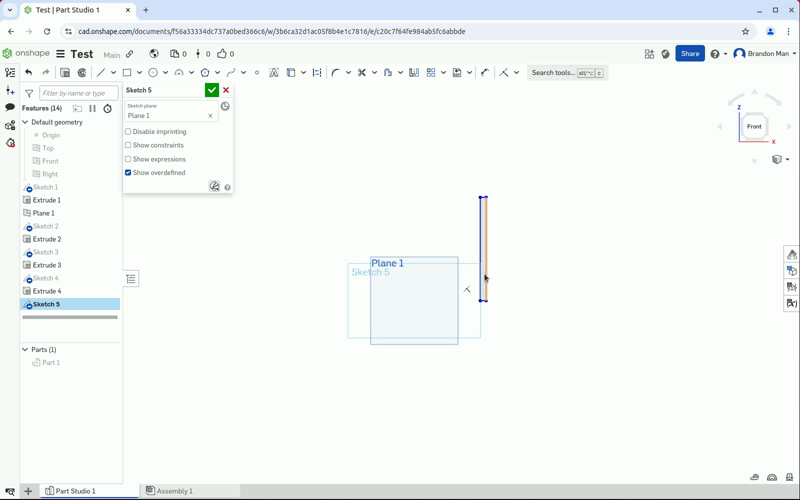
scroll(6)
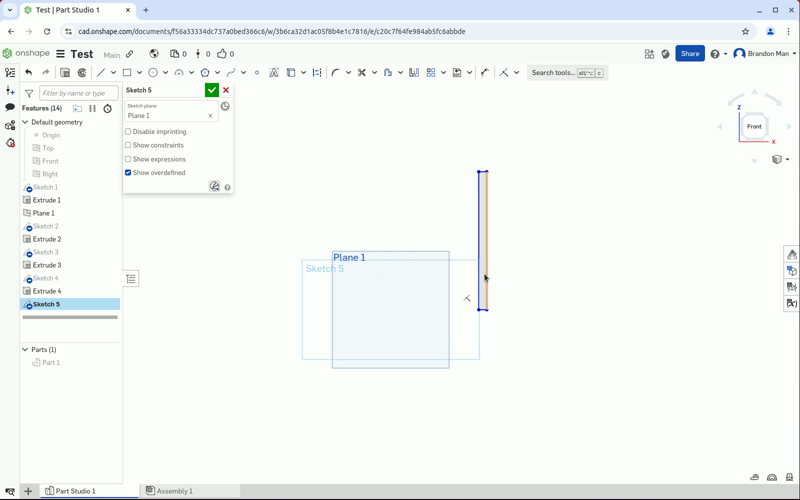
scroll(6)
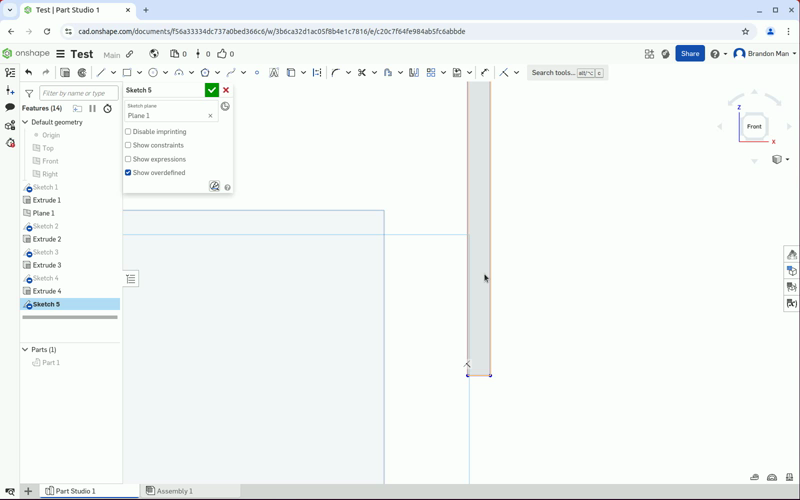
click(484, 273)
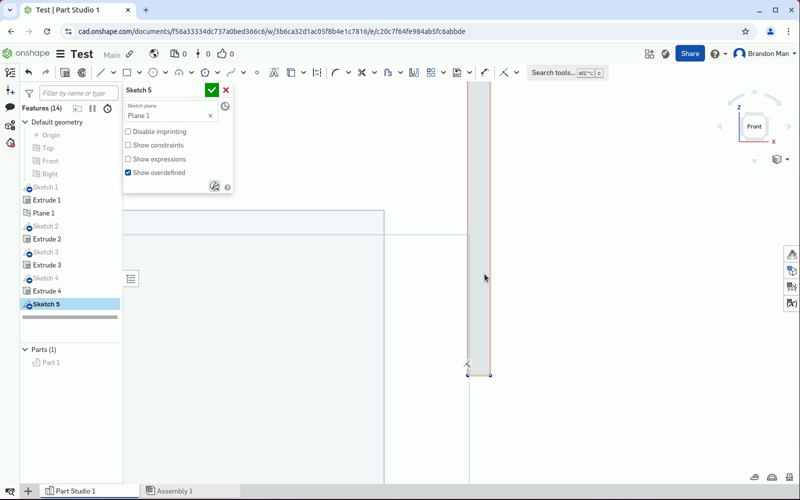
scroll(-6)
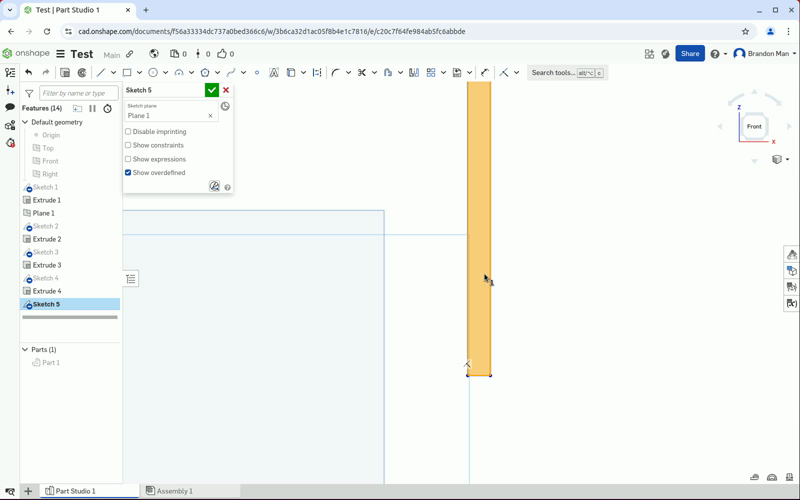
scroll(-6)
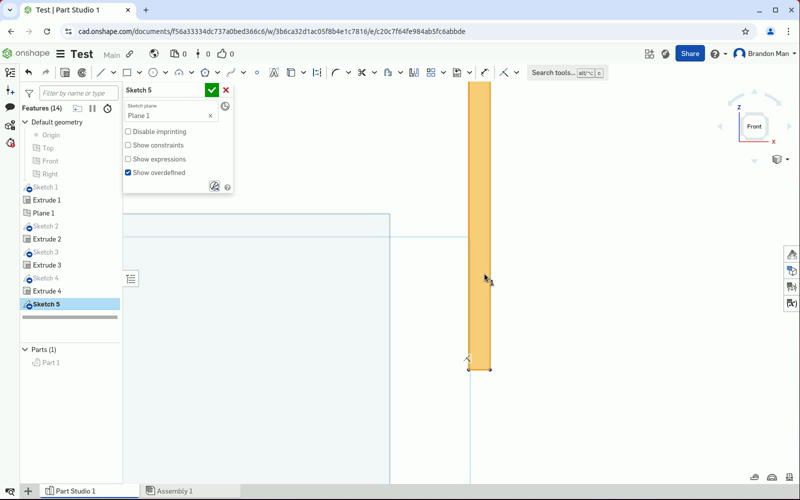
scroll(-6)
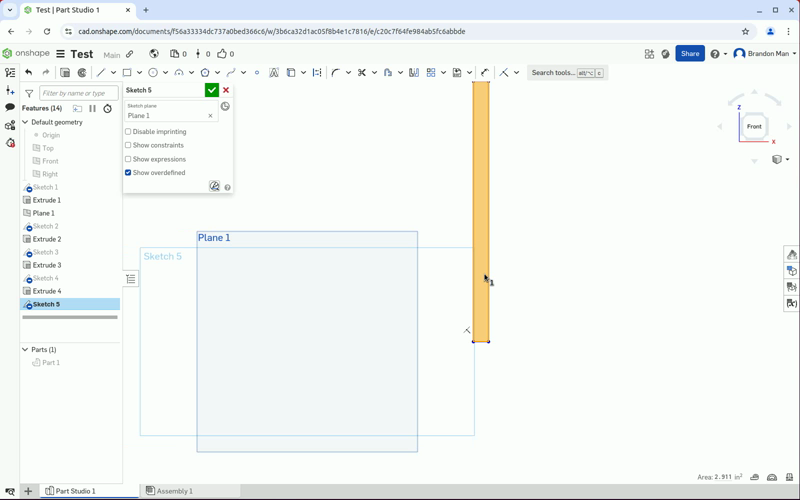
scroll(-6)
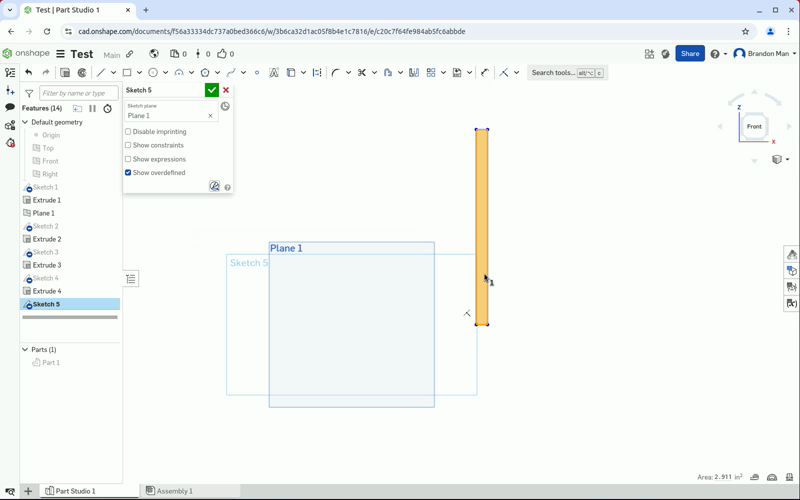
scroll(-6)
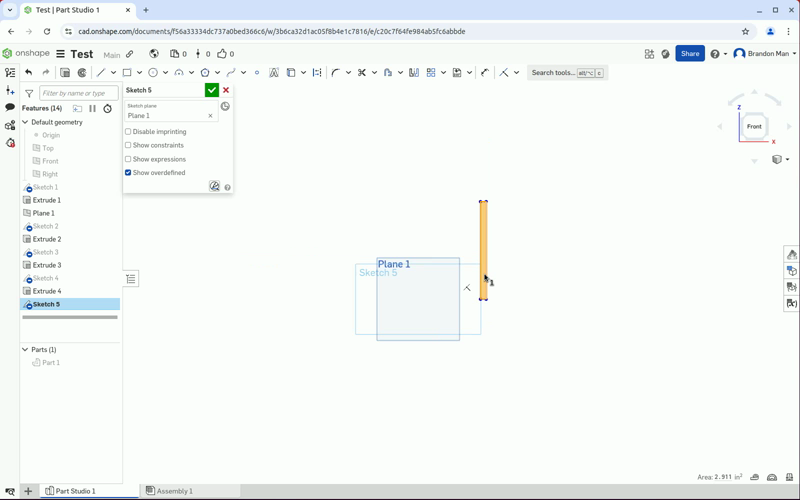
scroll(-6)
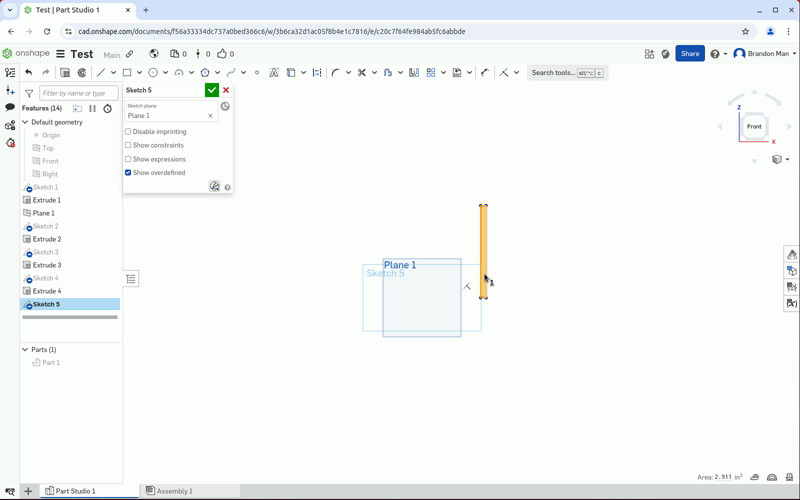
scroll(-6)
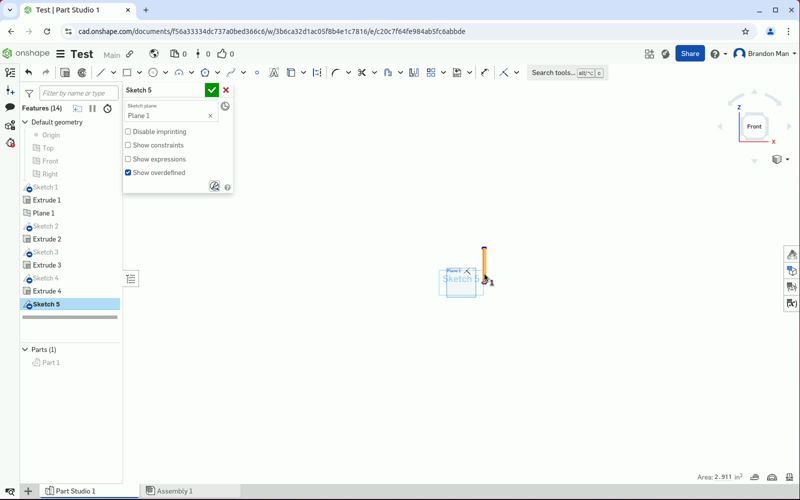
mouse_move(73, 352)
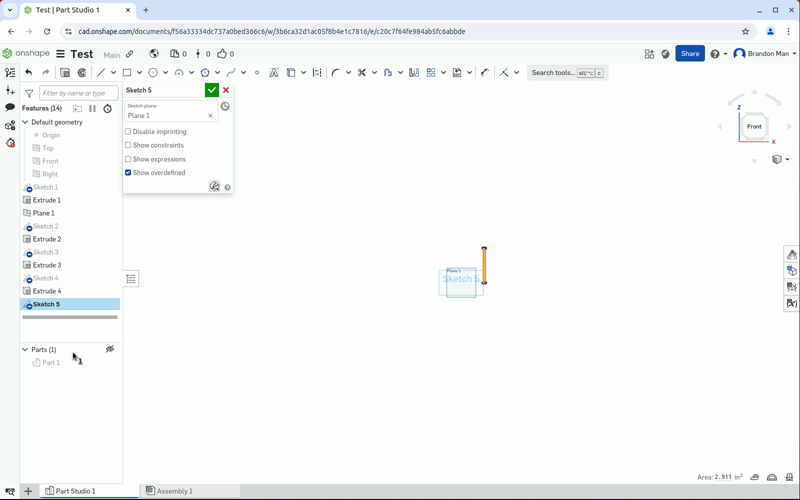
key(shift+y)
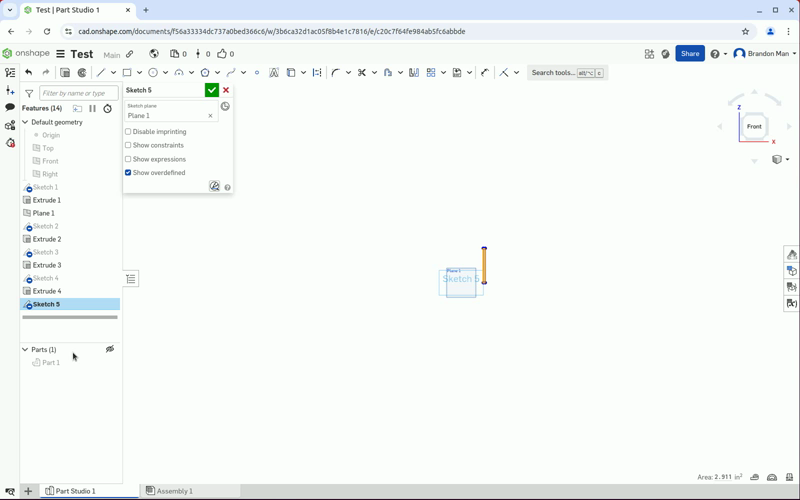
key(shift+e)
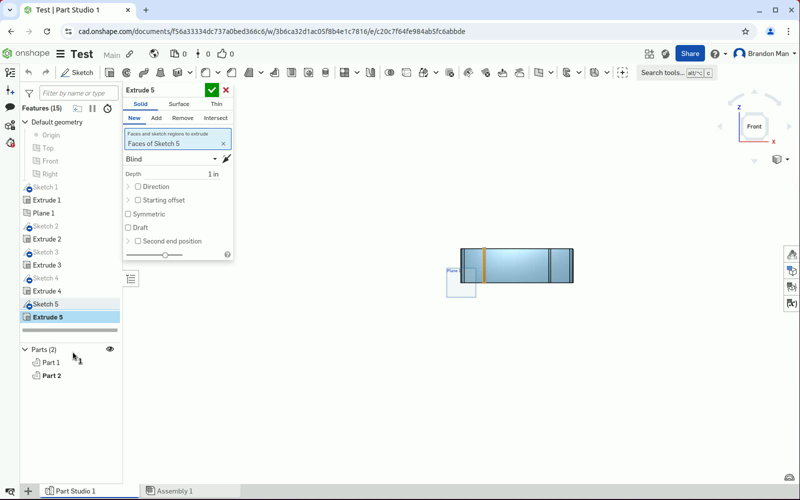
mouse_move(143, 106)
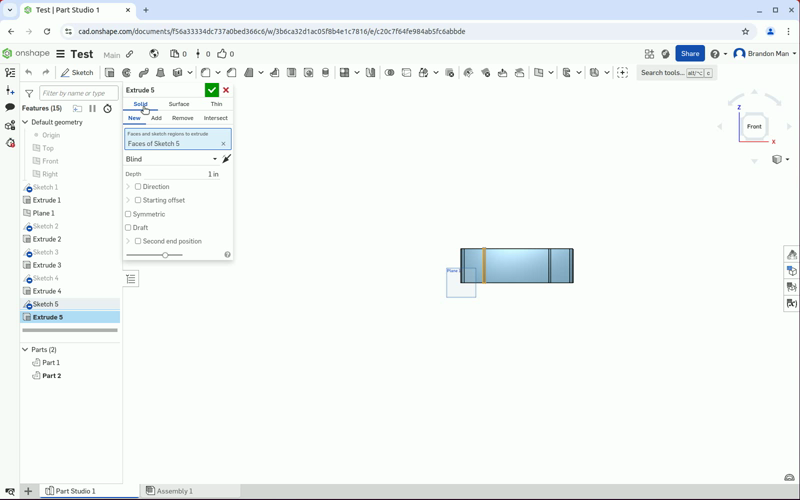
click(143, 106)
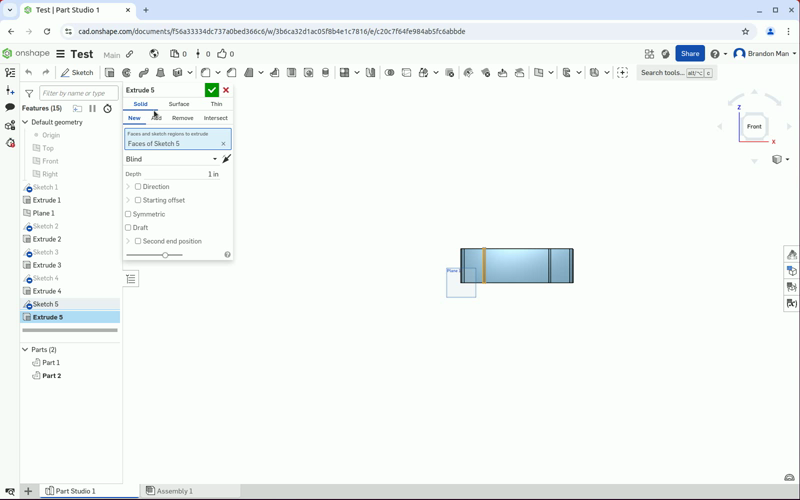
mouse_move(186, 120)
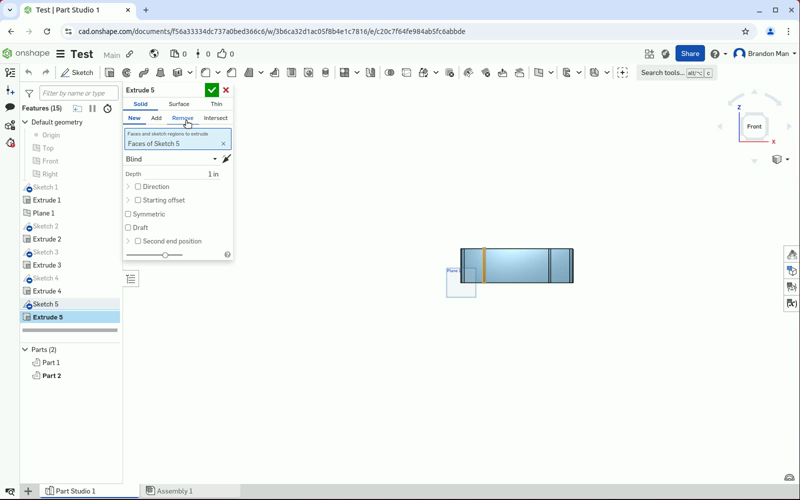
click(186, 120)
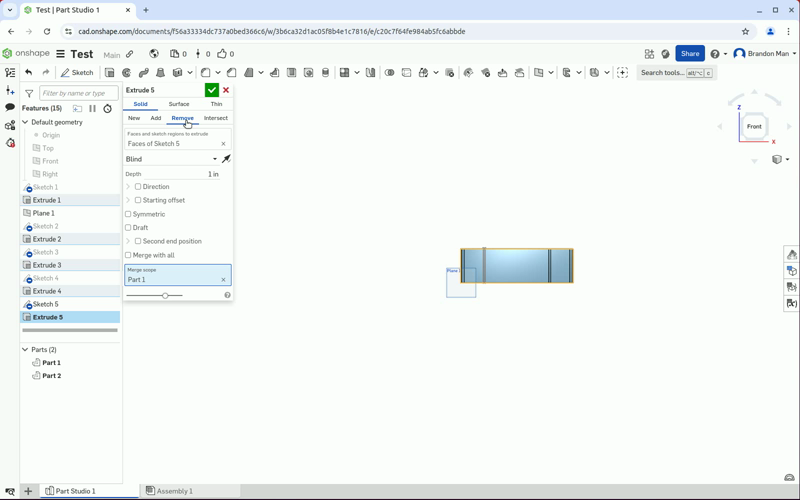
key(tab, 4)
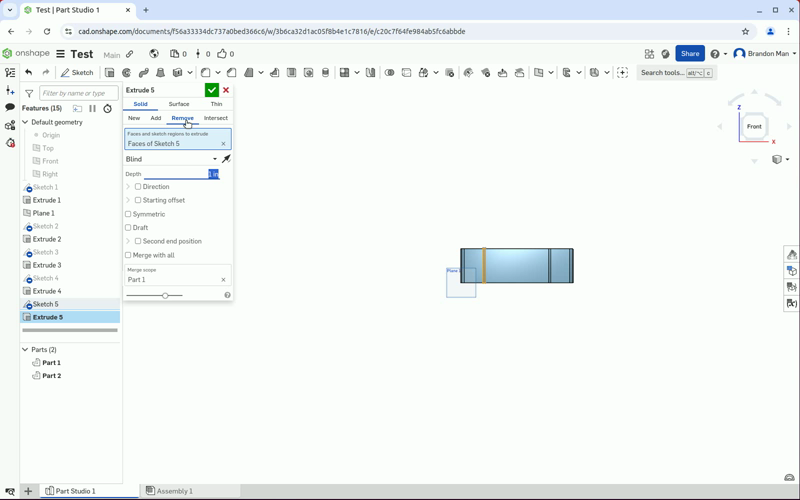
text(0.241)
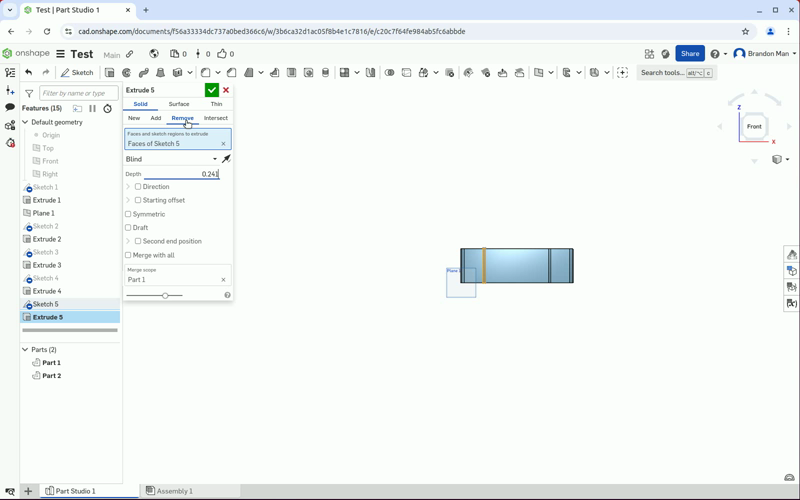
key(tab, 6)
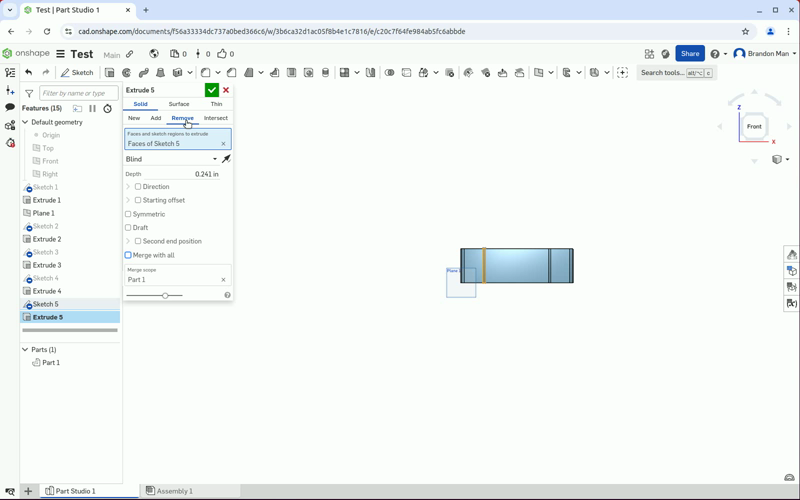
key(space)
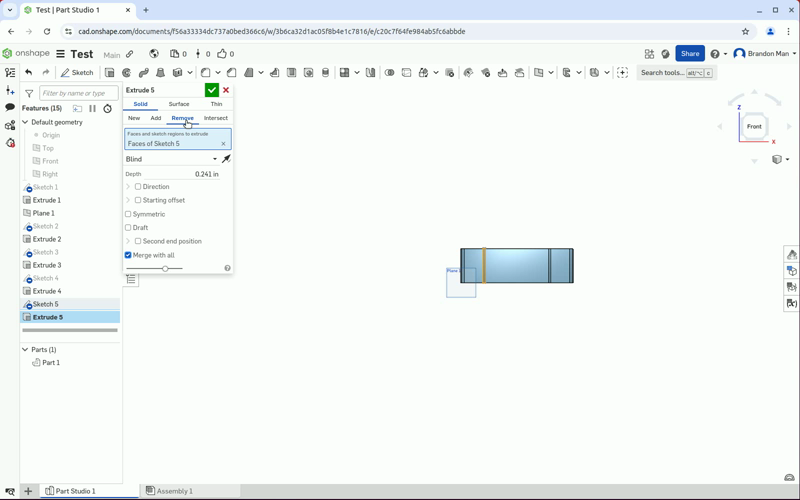
key(enter)
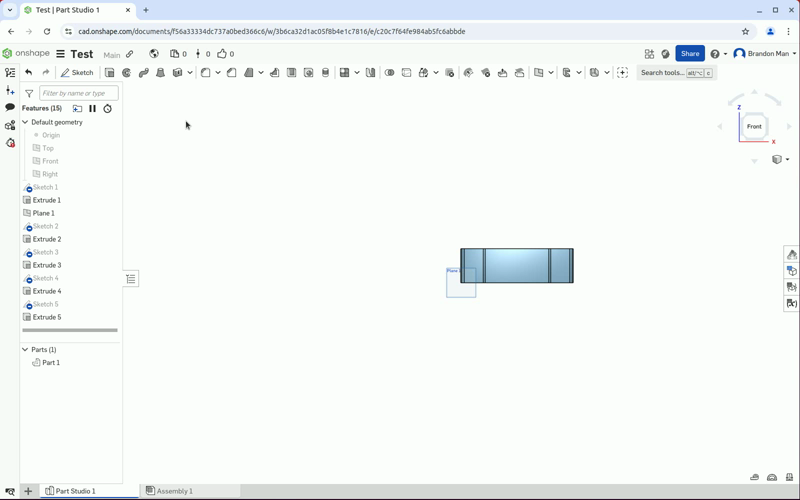
key(shift+h)
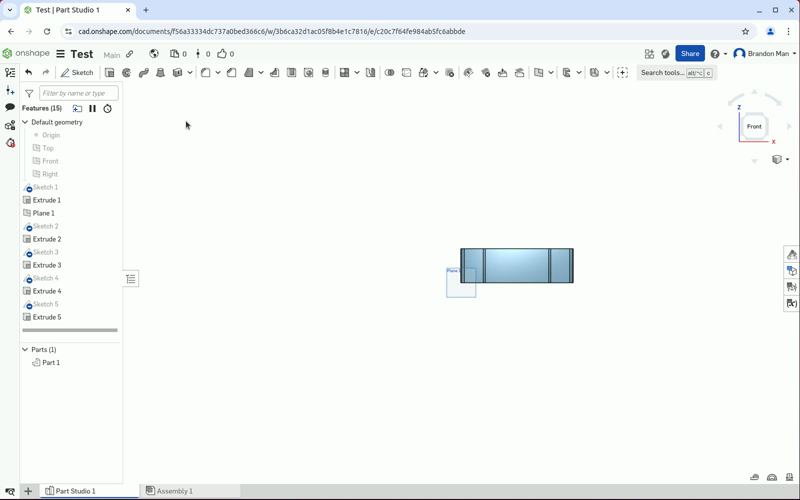
key(shift+h)
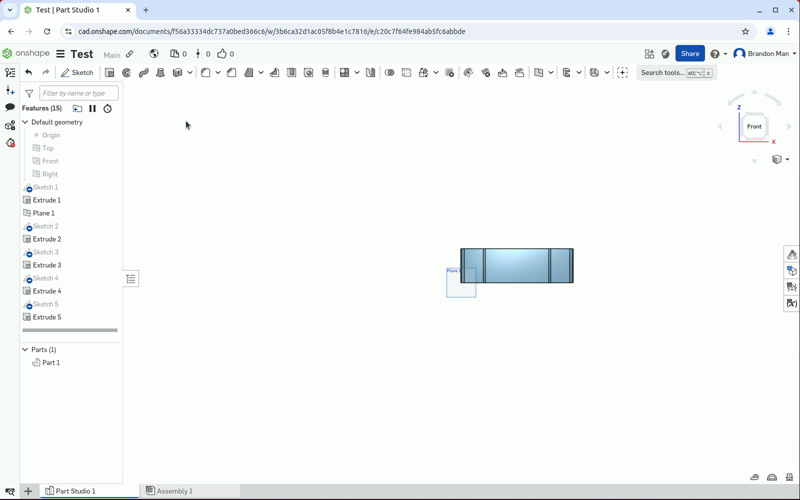
mouse_move(73, 189)
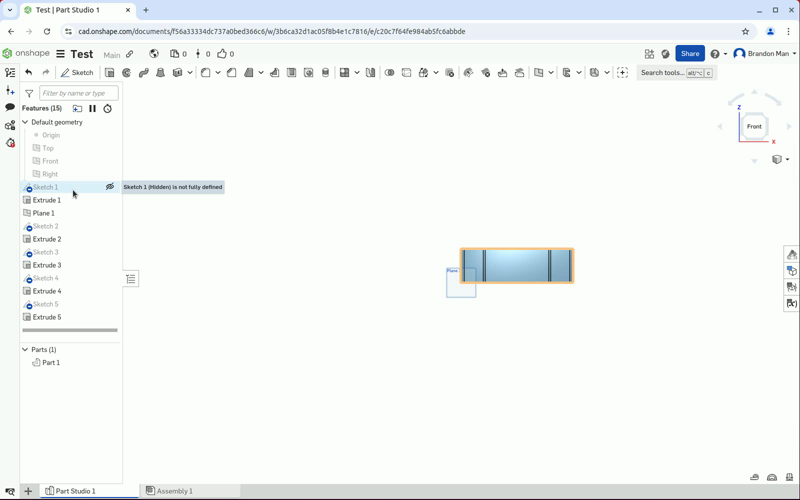
click(73, 189)
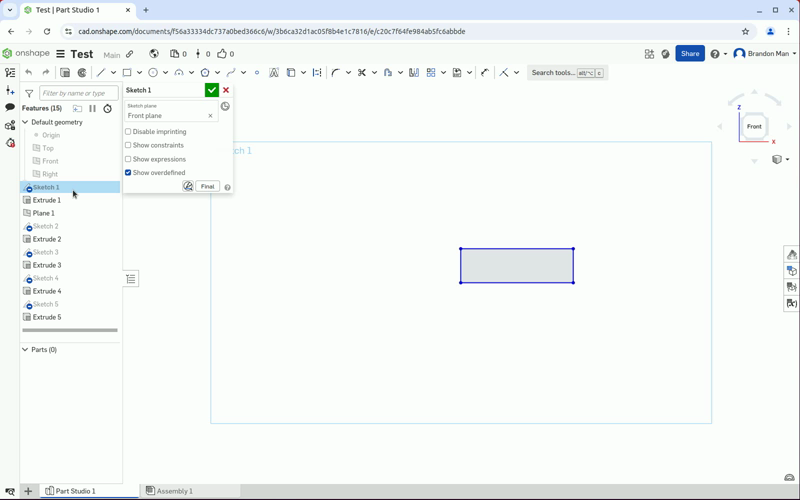
mouse_move(229, 92)
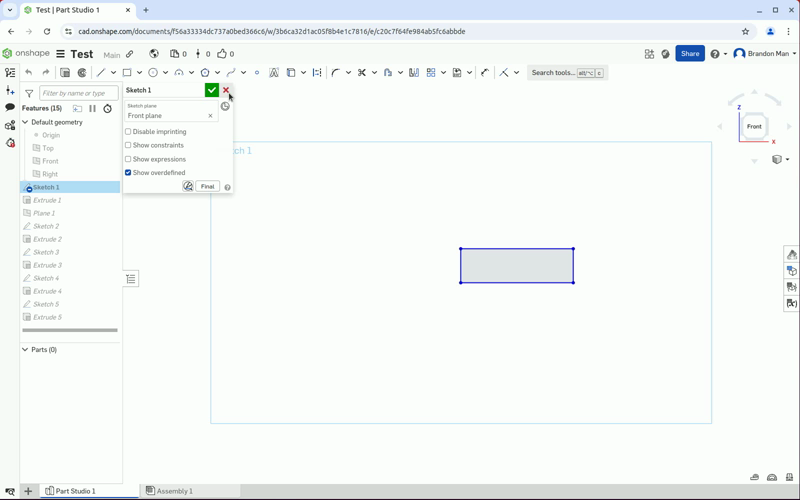
click(229, 92)
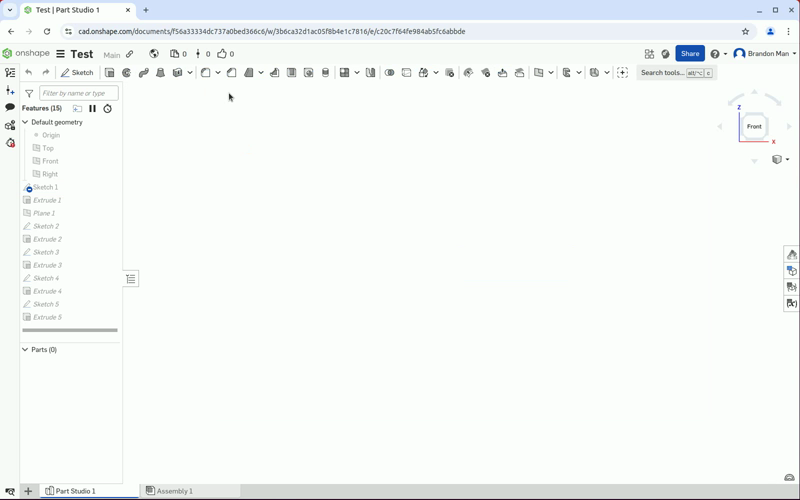
key(shift+s)
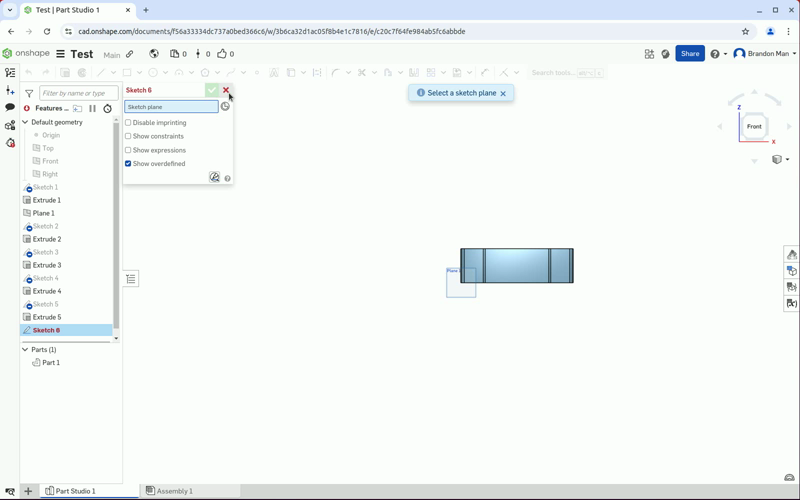
mouse_move(69, 215)
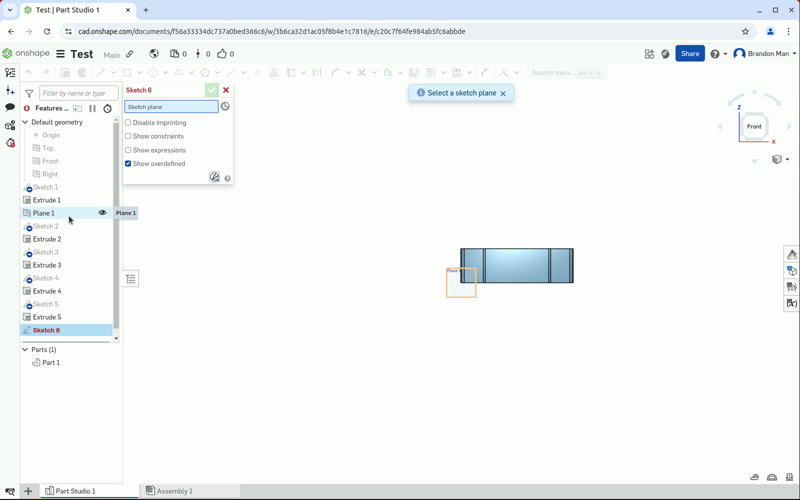
click(69, 215)
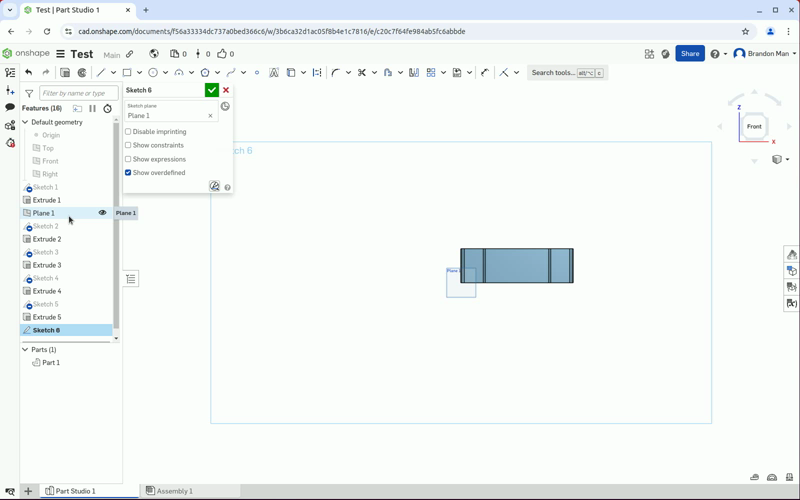
mouse_move(73, 352)
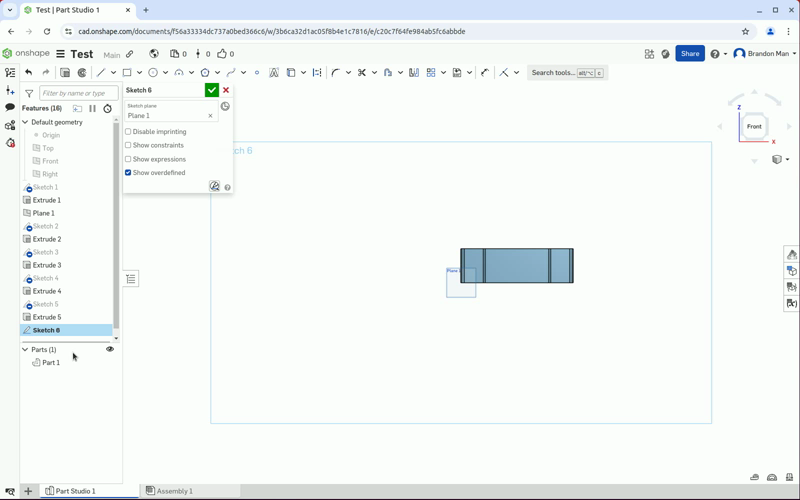
key(y)
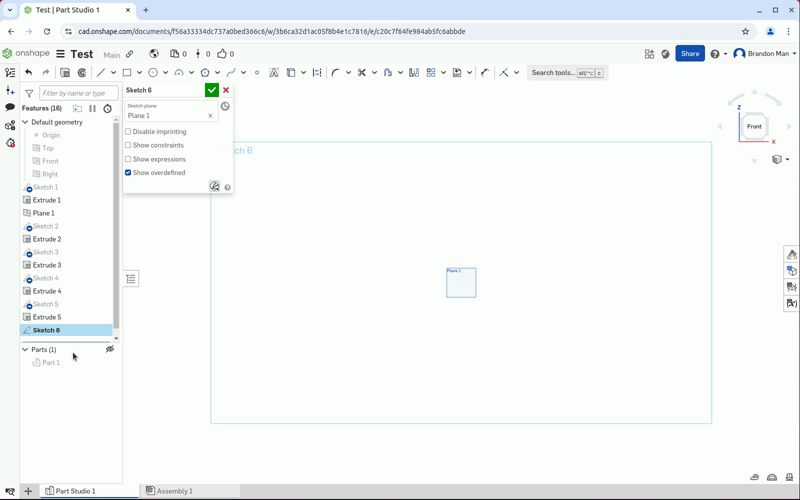
key(l)
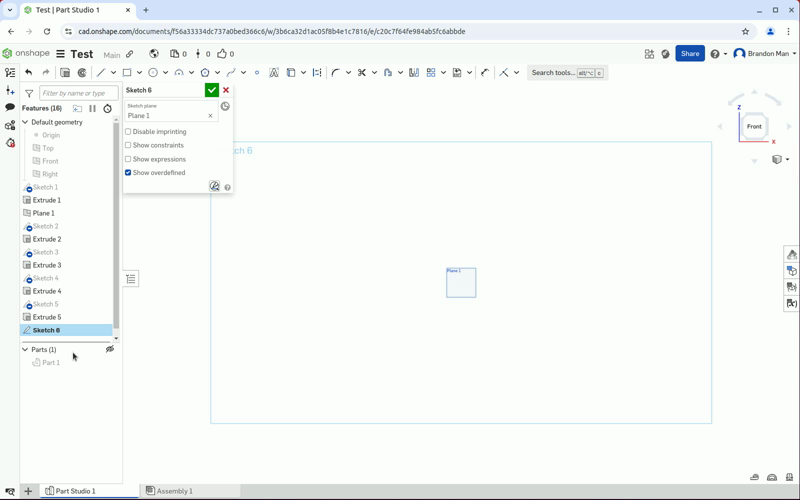
key_down(shift)
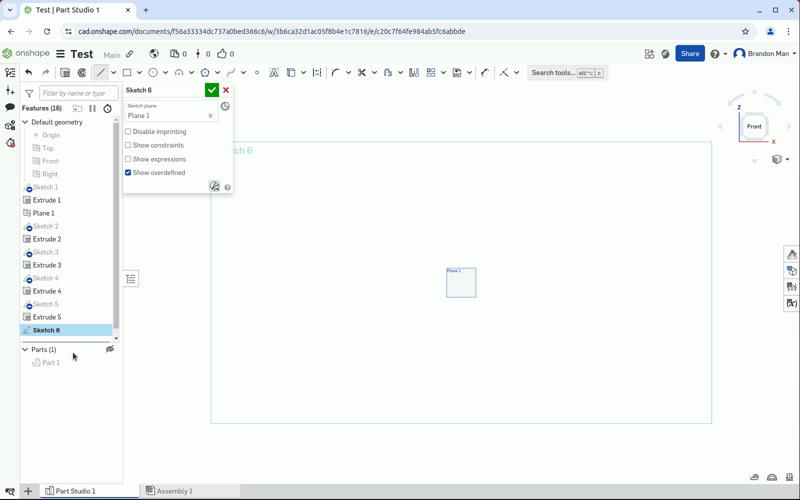
mouse_move(505, 282)
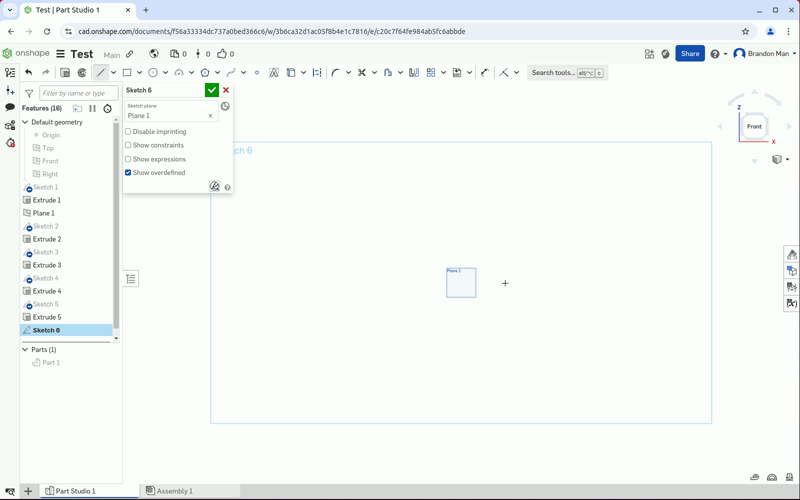
click(505, 282)
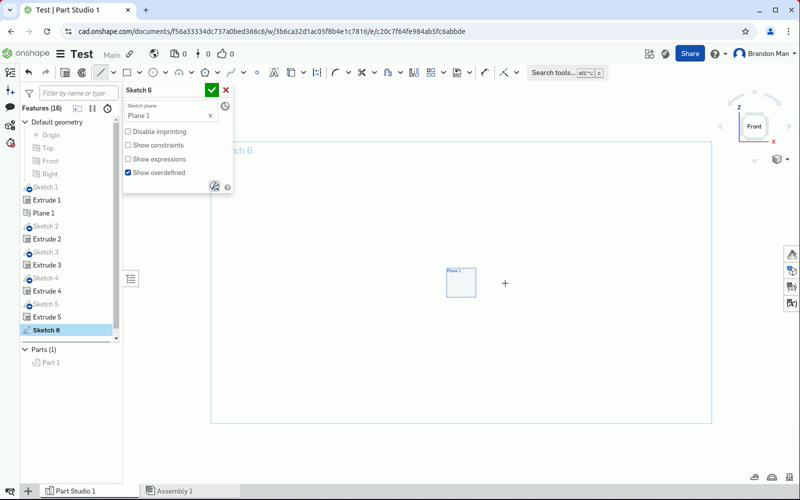
key_up(shift)
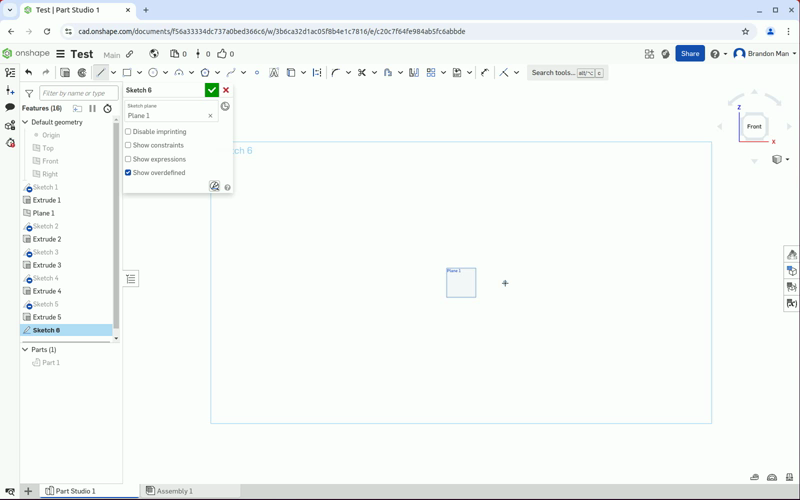
key_down(shift)
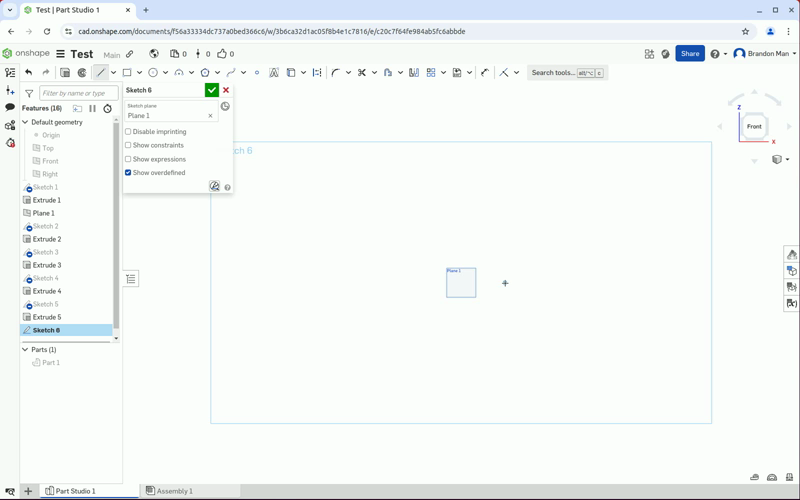
mouse_move(535, 282)
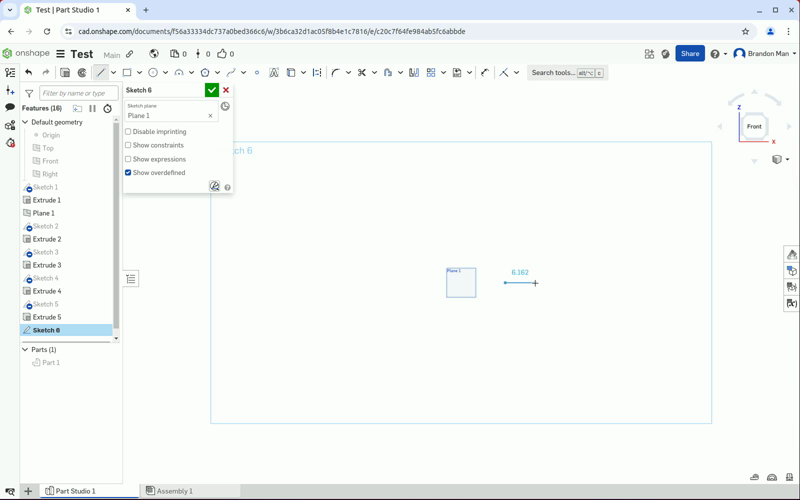
mouse_move(507, 282)
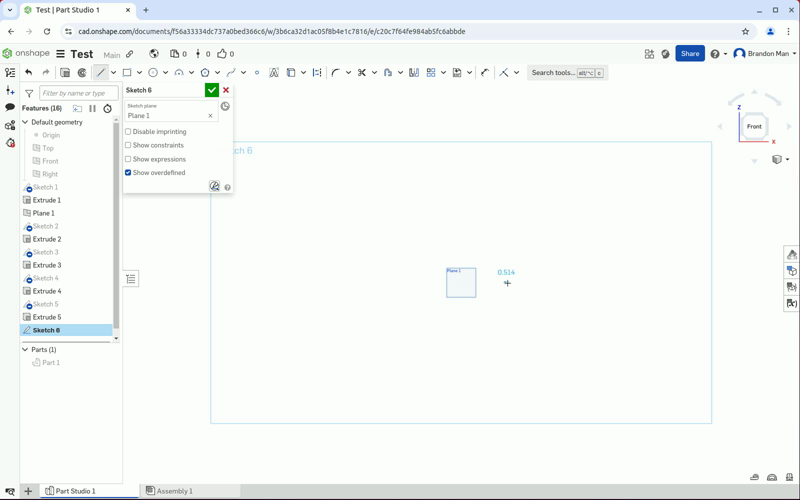
scroll(6)
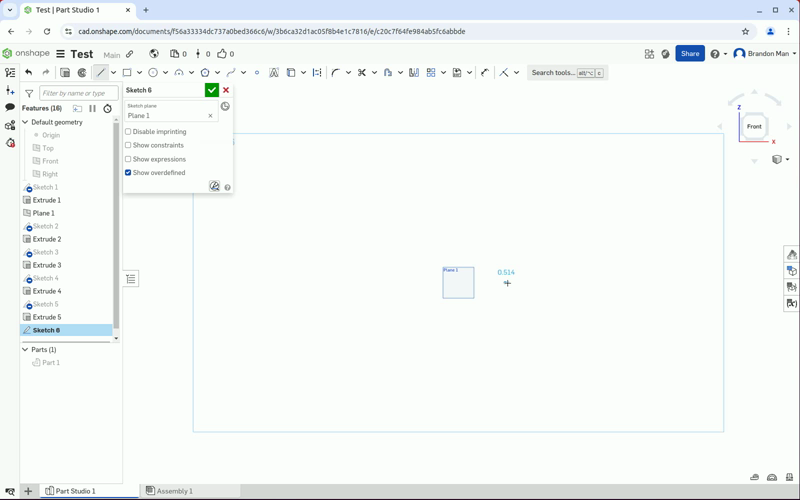
scroll(6)
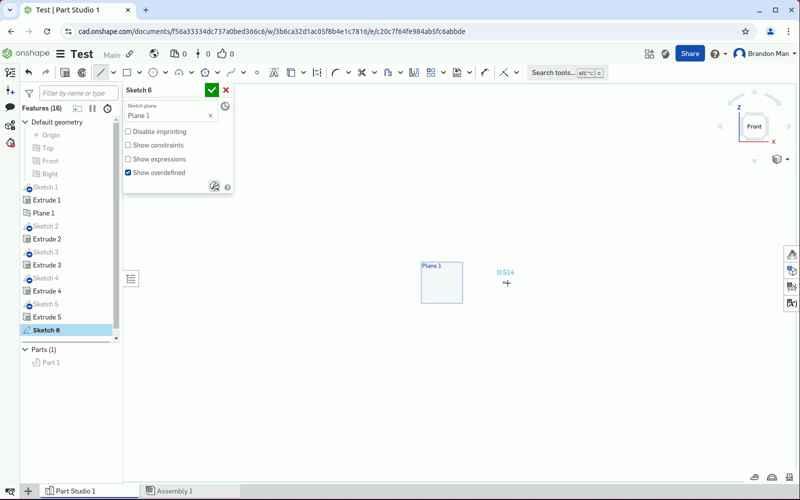
scroll(6)
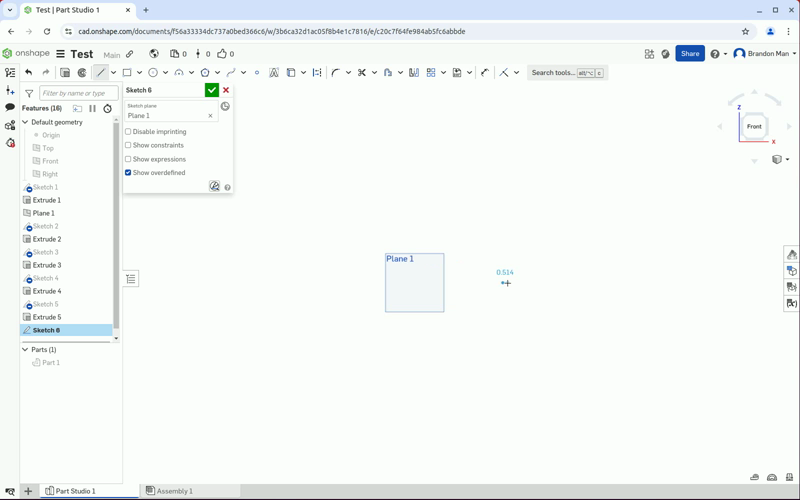
scroll(6)
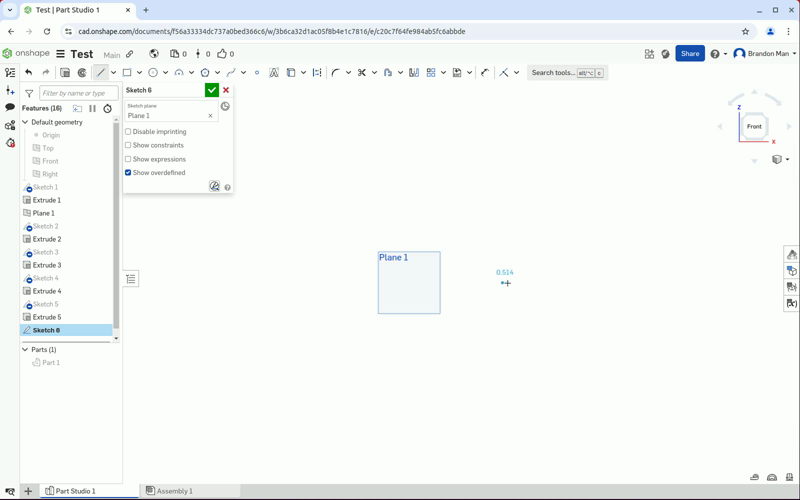
scroll(6)
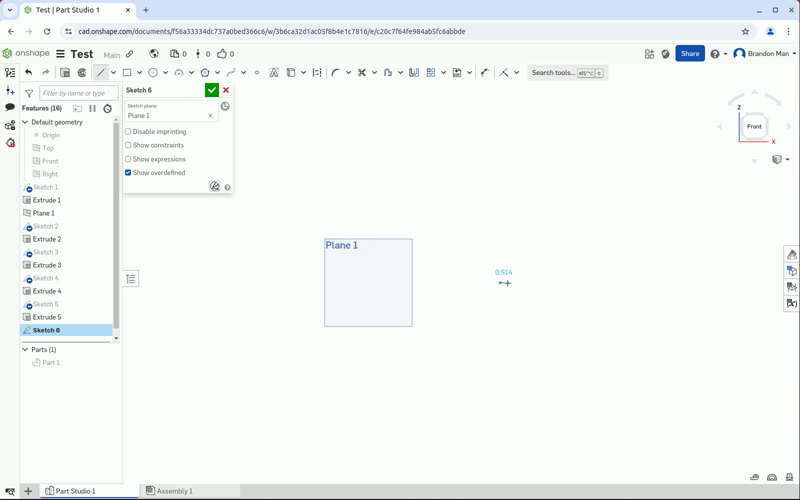
scroll(6)
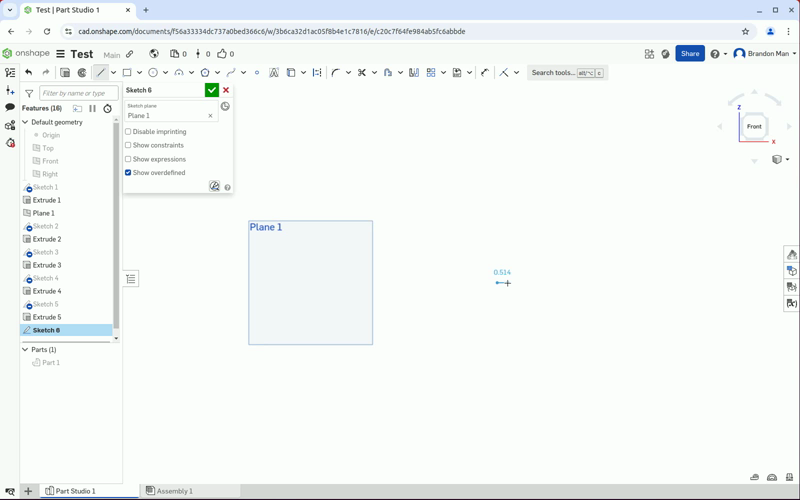
scroll(6)
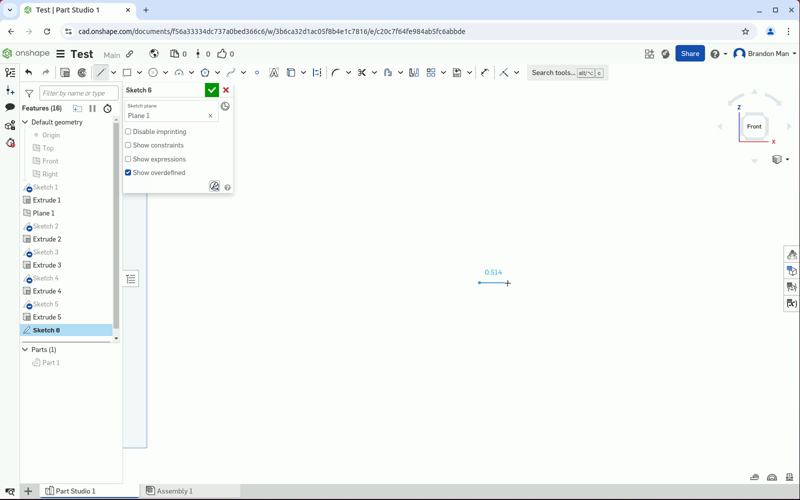
click(507, 282)
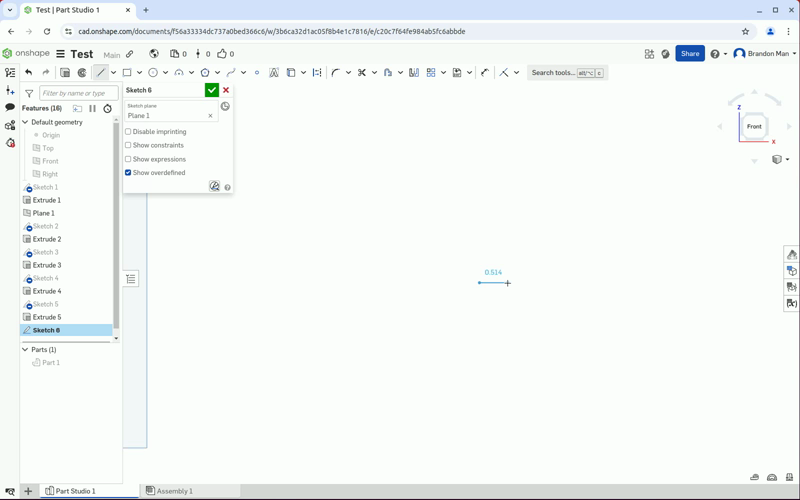
scroll(-6)
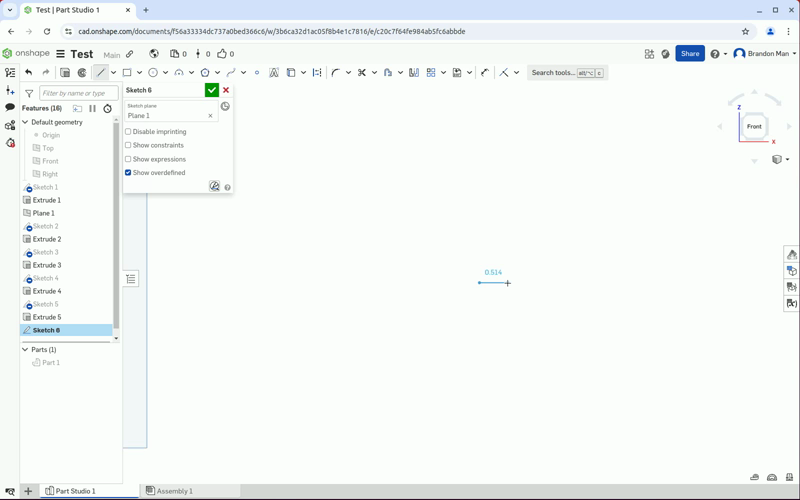
scroll(-6)
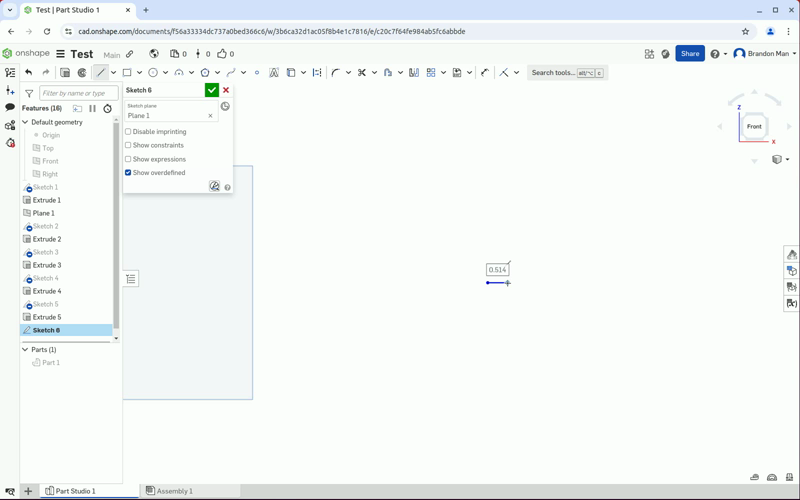
scroll(-6)
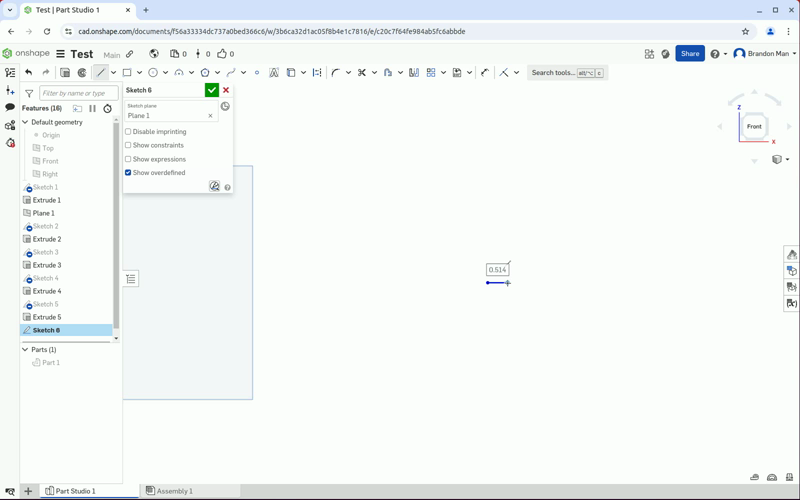
scroll(-6)
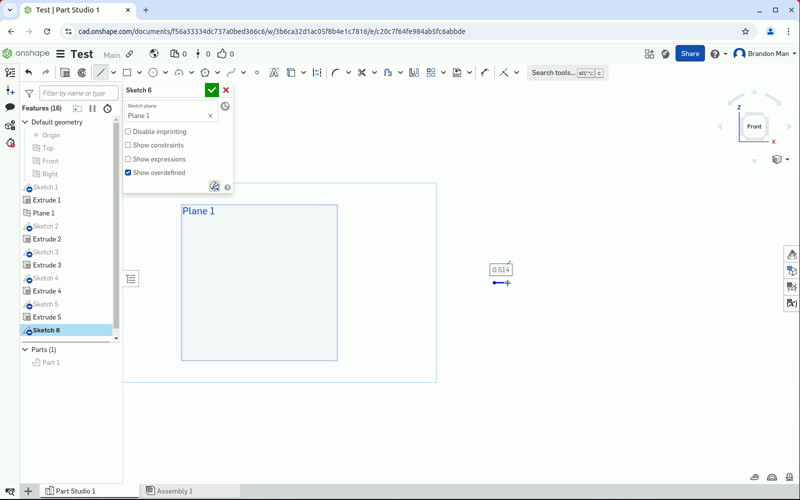
scroll(-6)
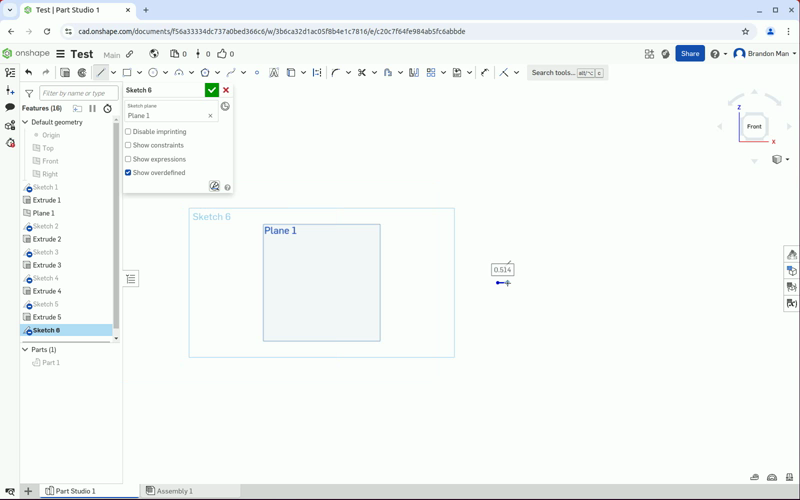
scroll(-6)
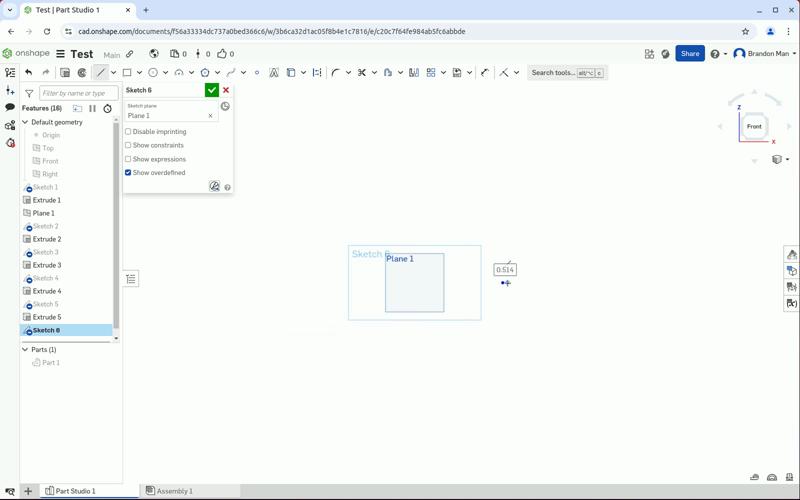
scroll(-6)
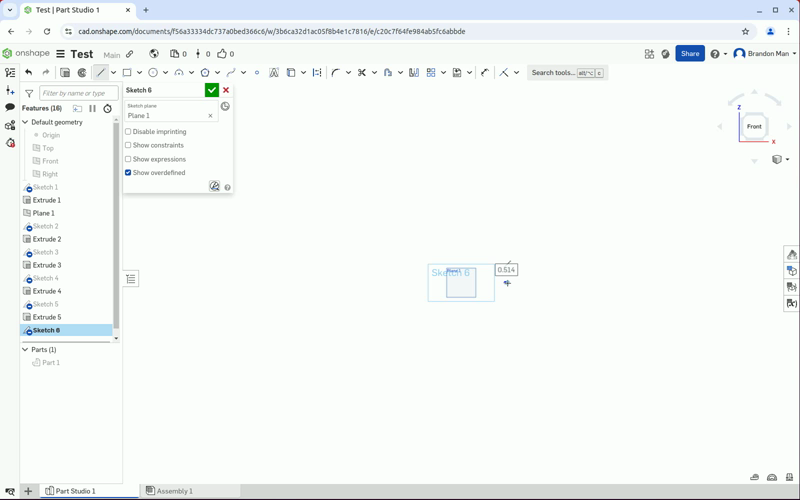
key_up(shift)
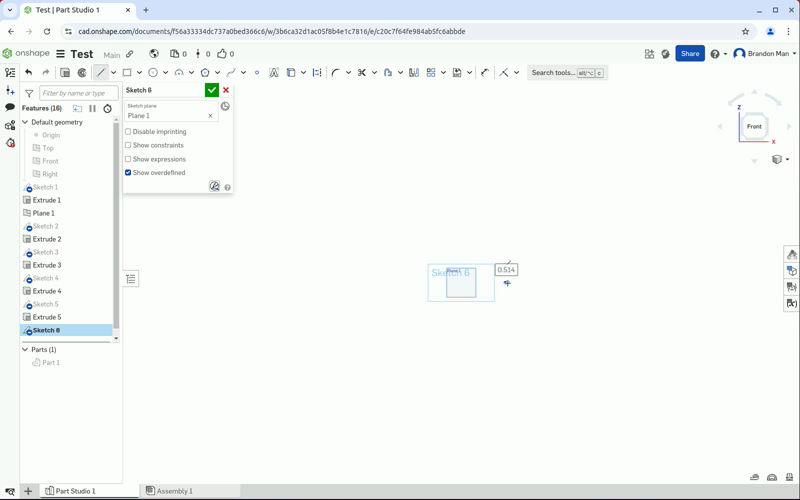
key_down(shift)
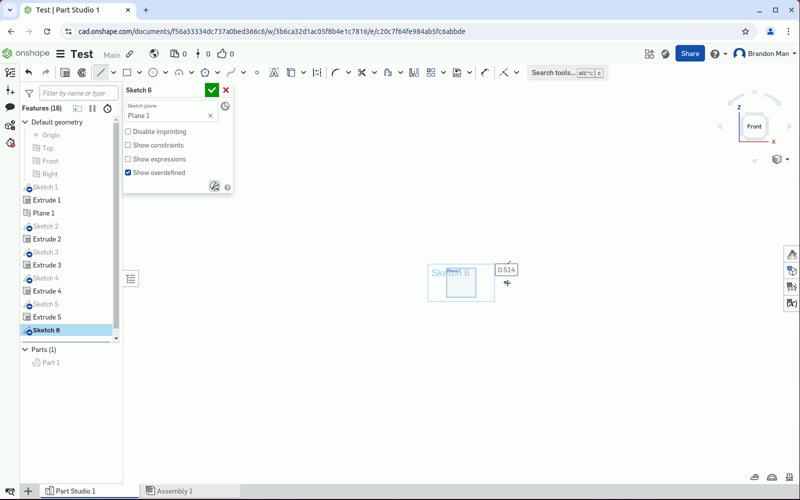
mouse_move(537, 282)
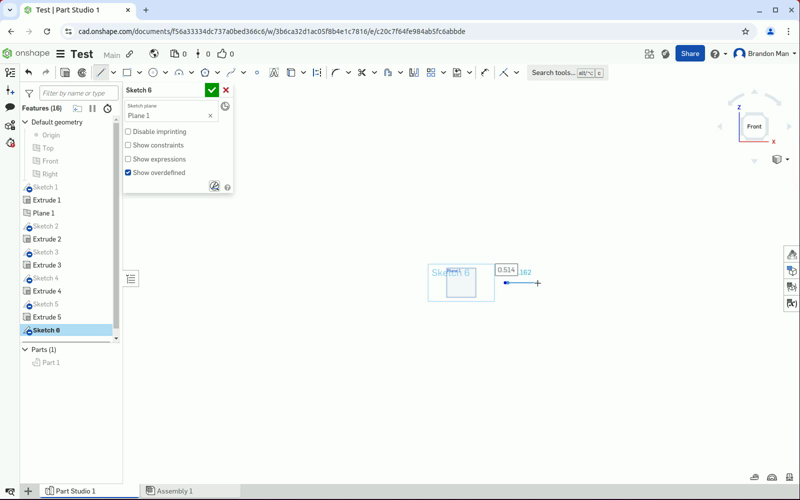
mouse_move(507, 248)
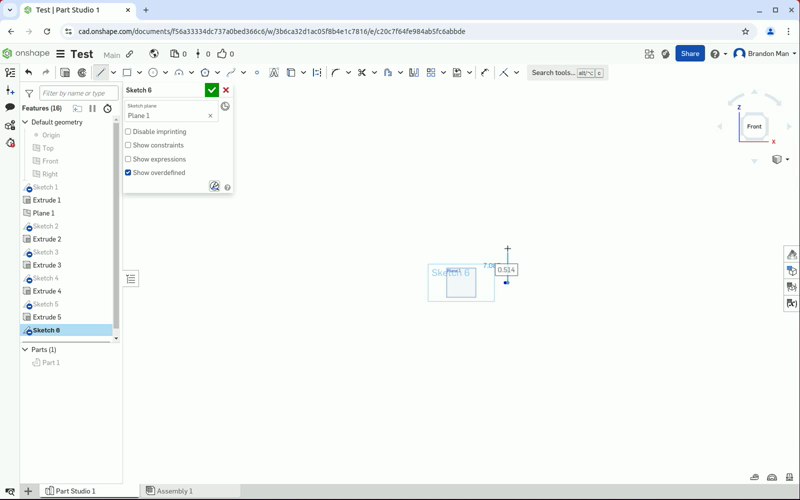
click(507, 248)
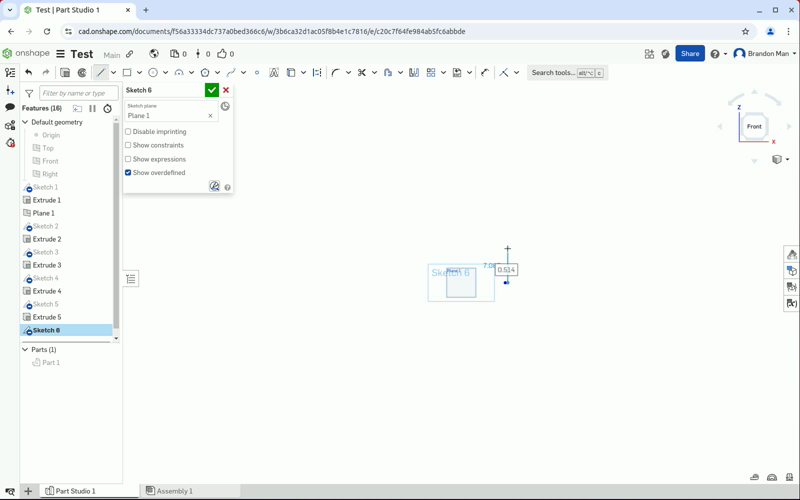
key_up(shift)
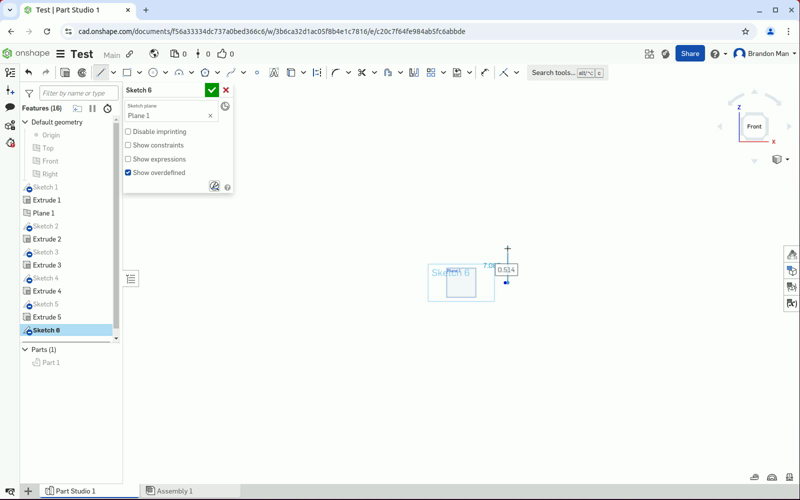
key_down(shift)
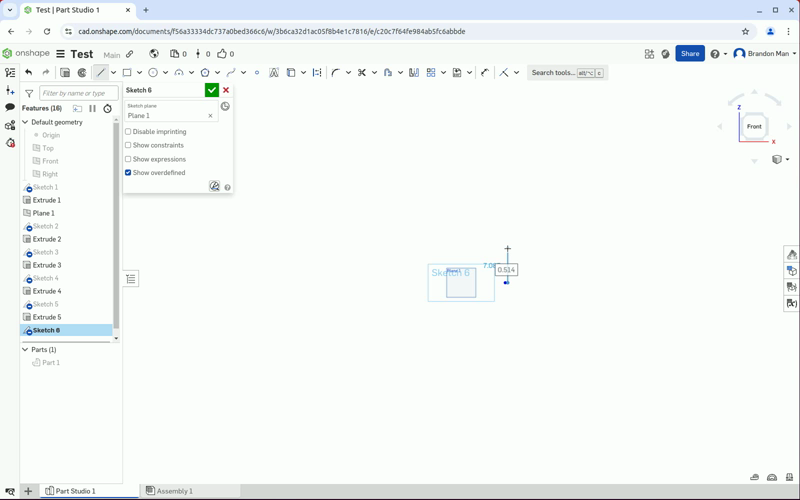
mouse_move(537, 248)
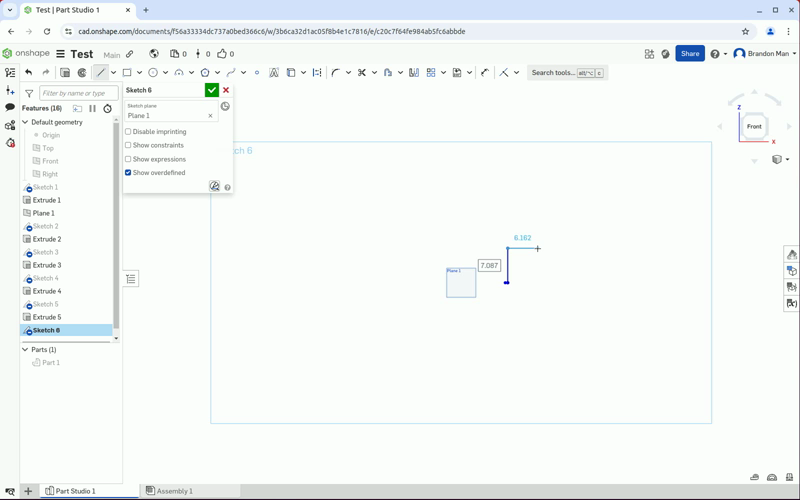
mouse_move(505, 248)
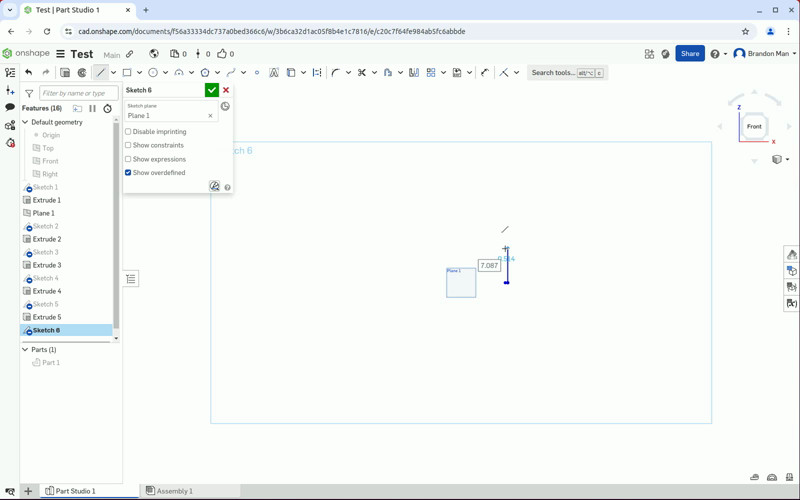
scroll(6)
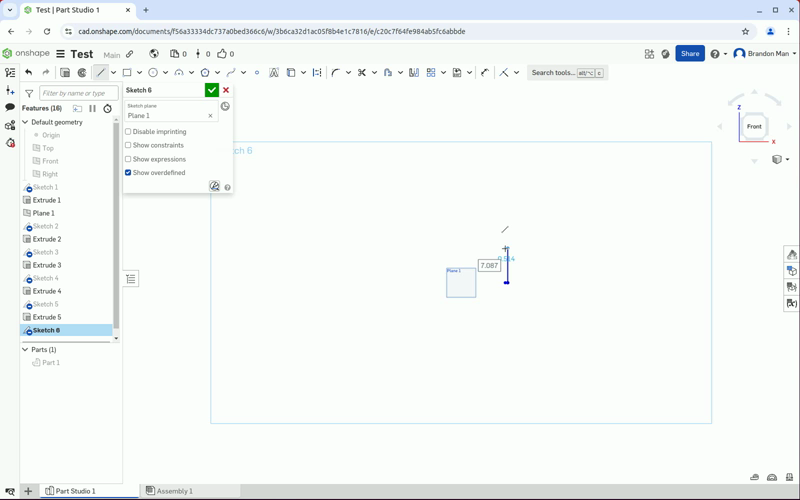
scroll(6)
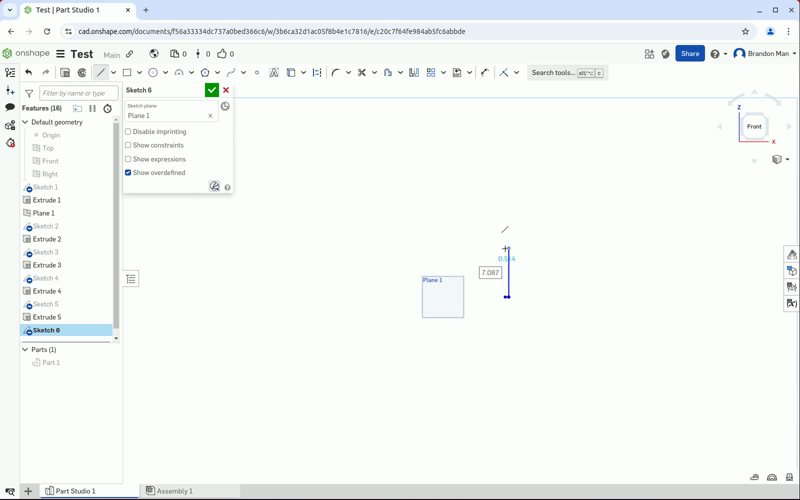
scroll(6)
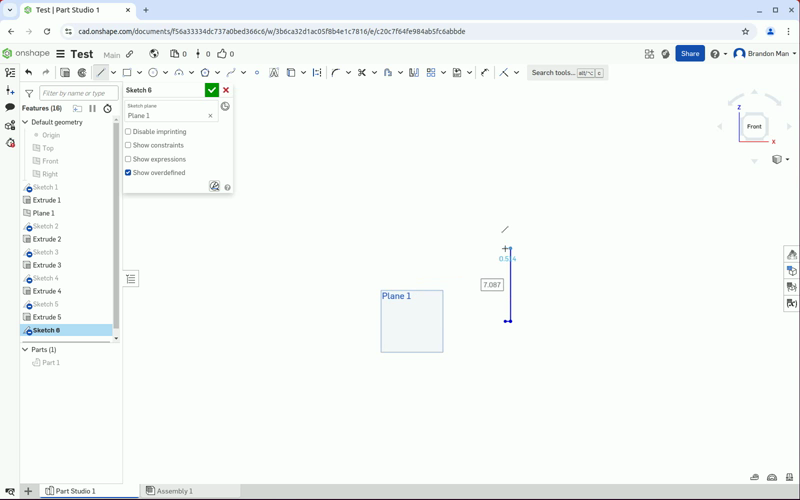
scroll(6)
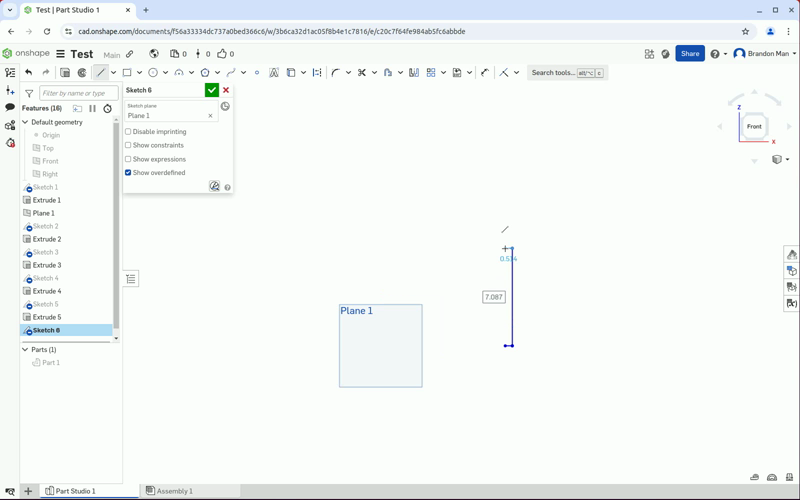
scroll(6)
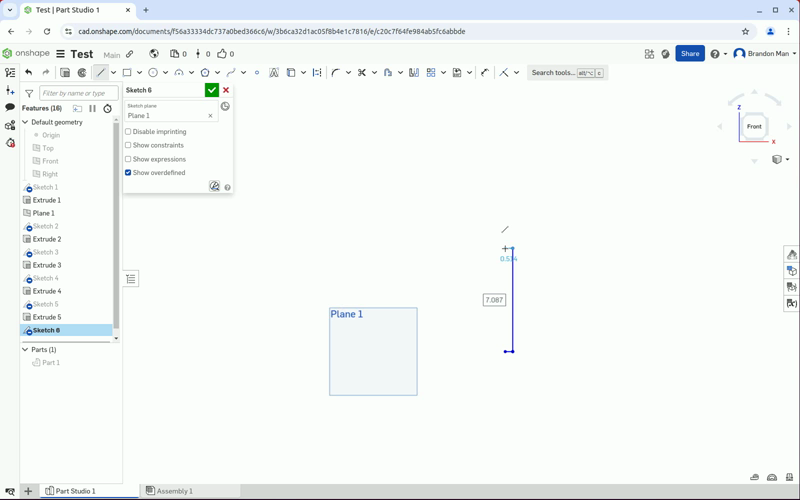
scroll(6)
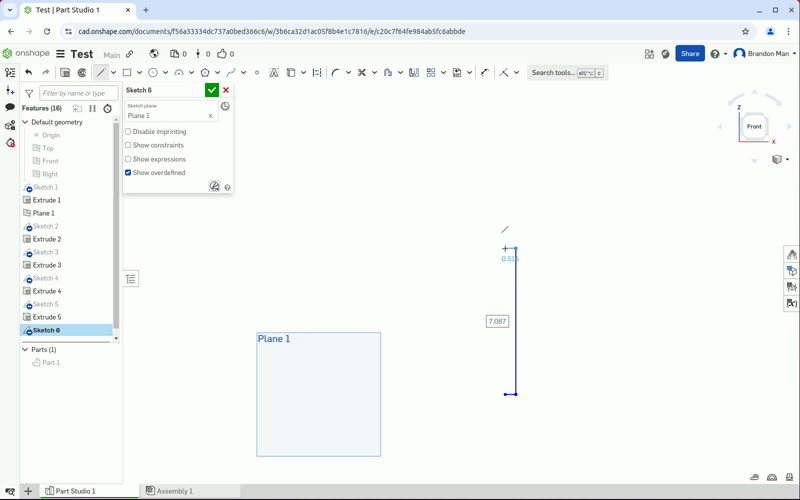
scroll(6)
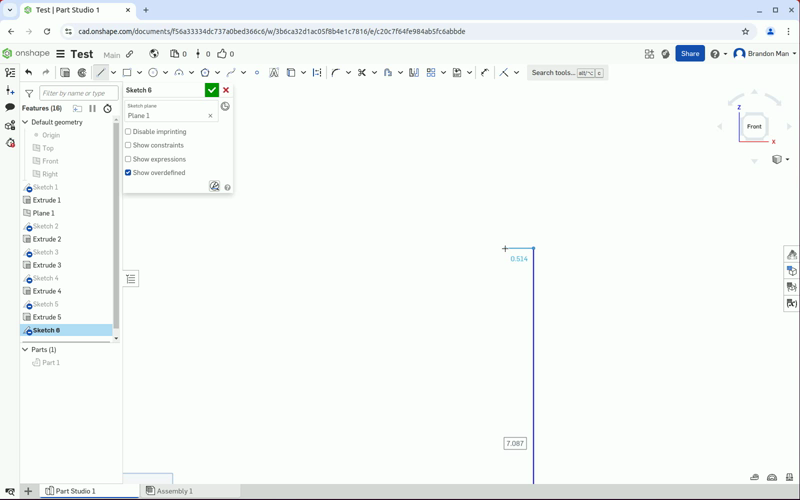
click(505, 248)
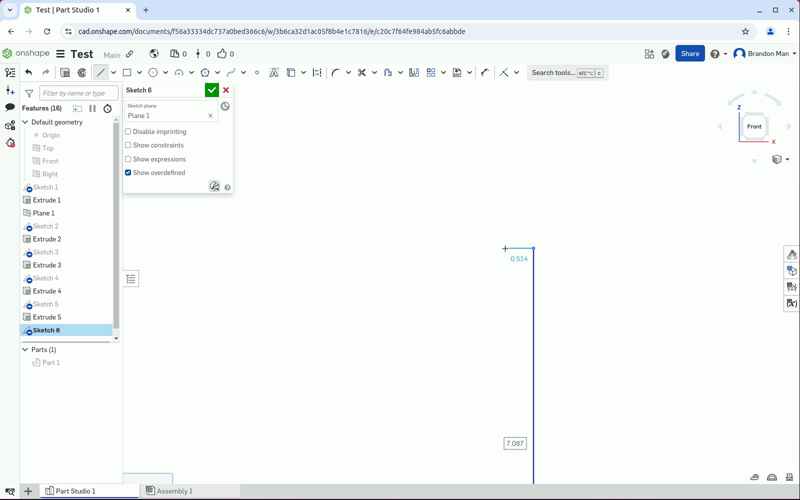
scroll(-6)
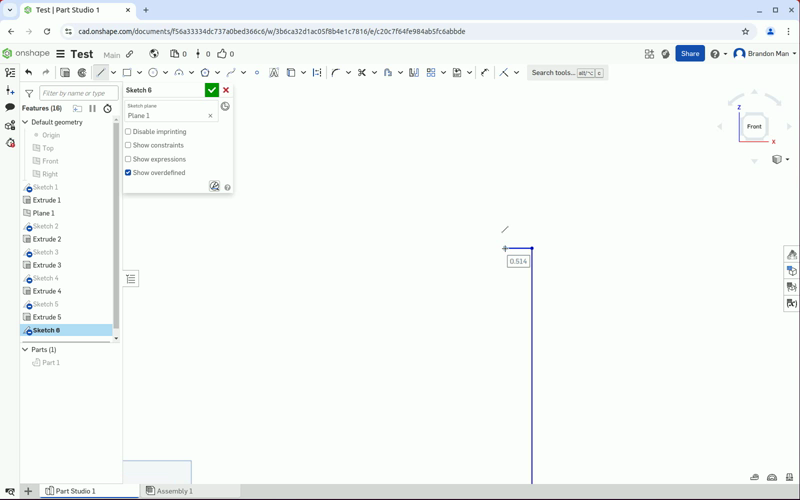
scroll(-6)
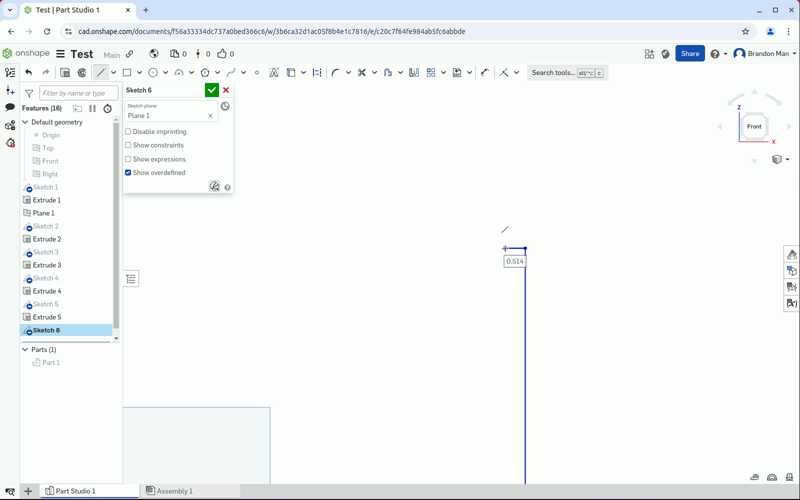
scroll(-6)
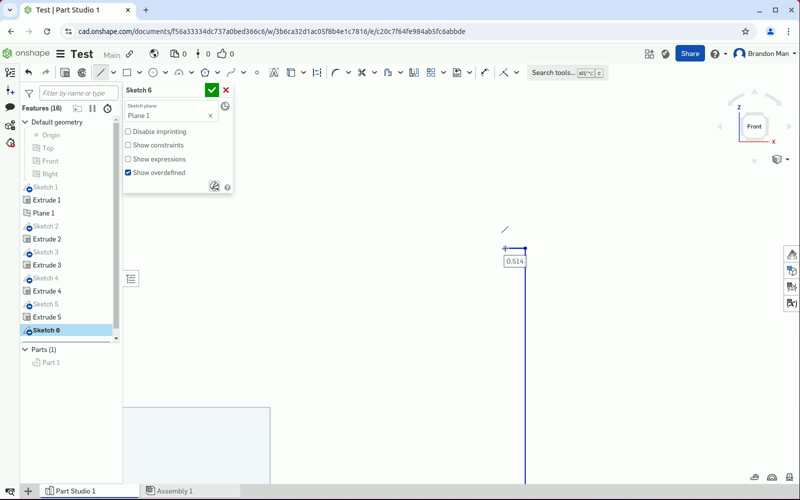
scroll(-6)
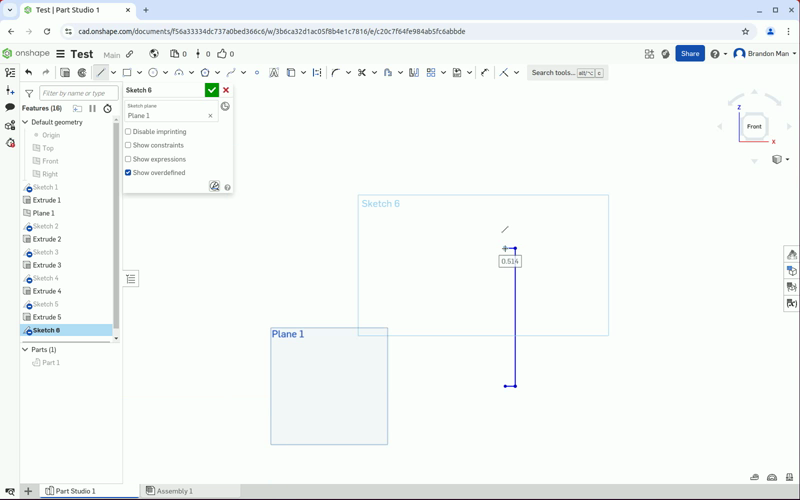
scroll(-6)
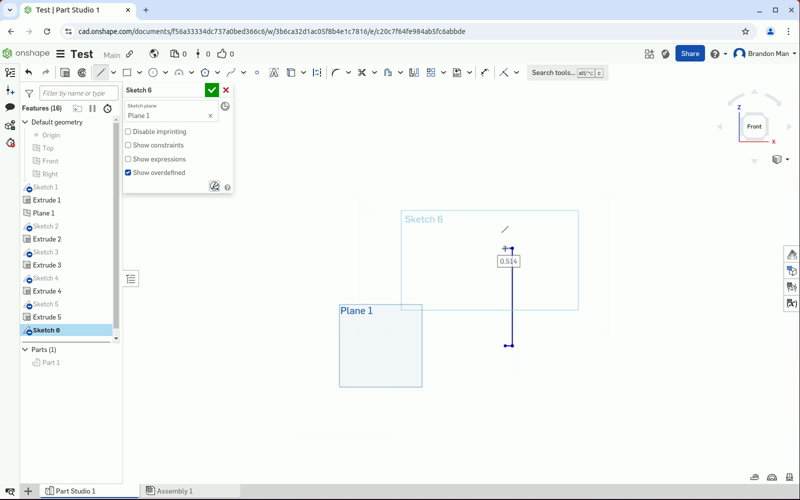
scroll(-6)
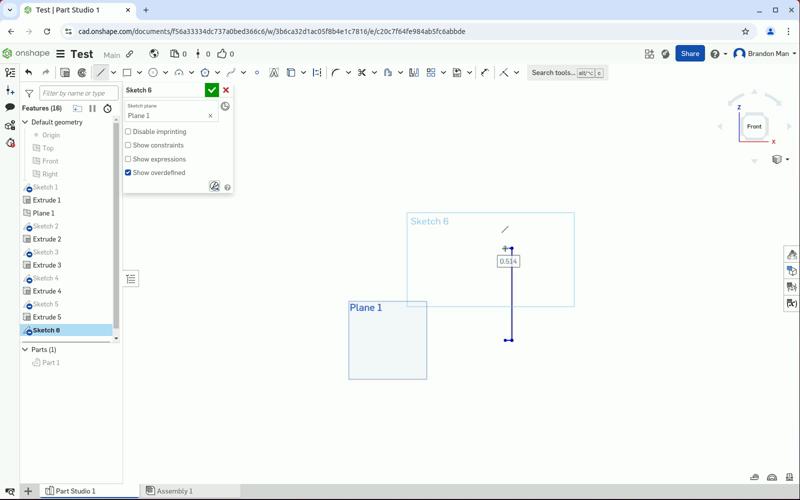
scroll(-6)
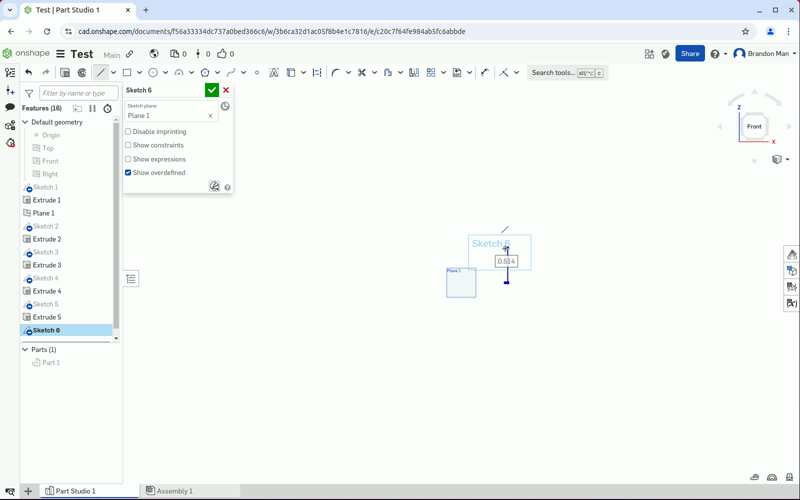
key_up(shift)
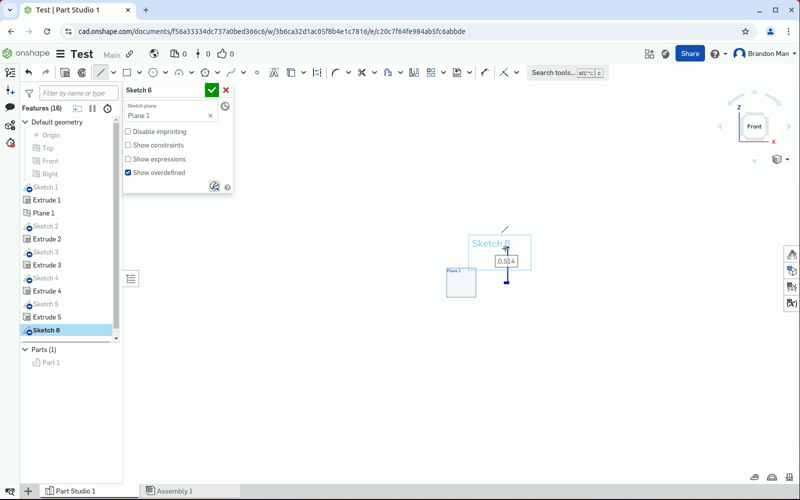
mouse_move(535, 248)
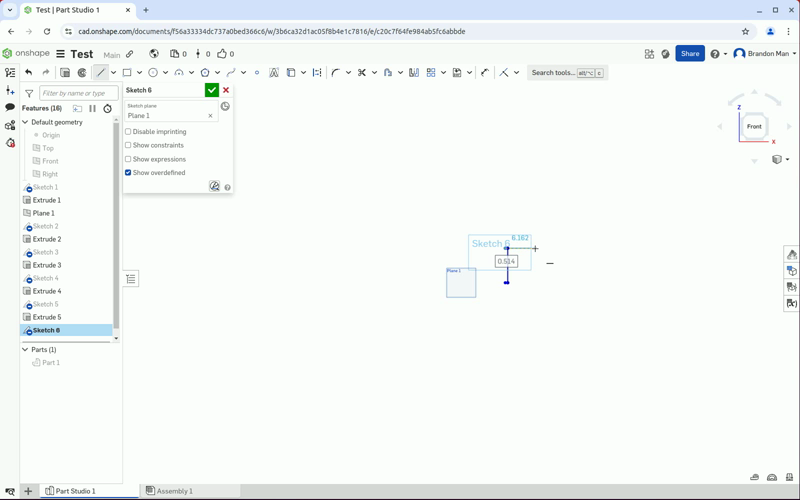
key_down(shift)
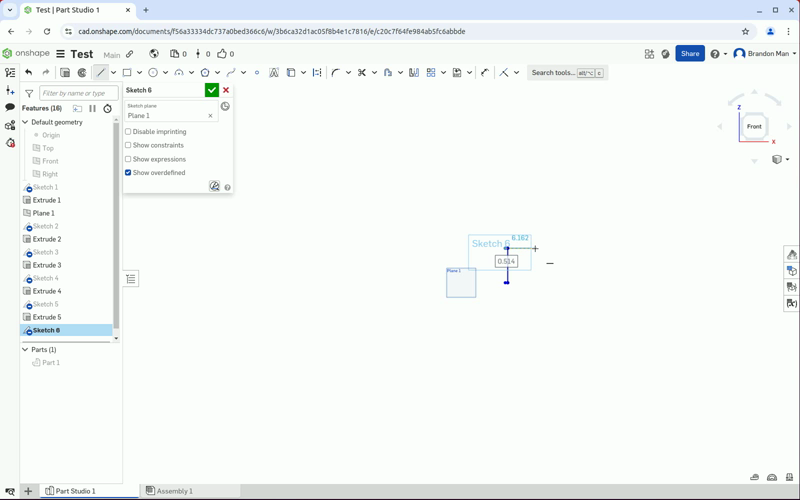
mouse_move(505, 282)
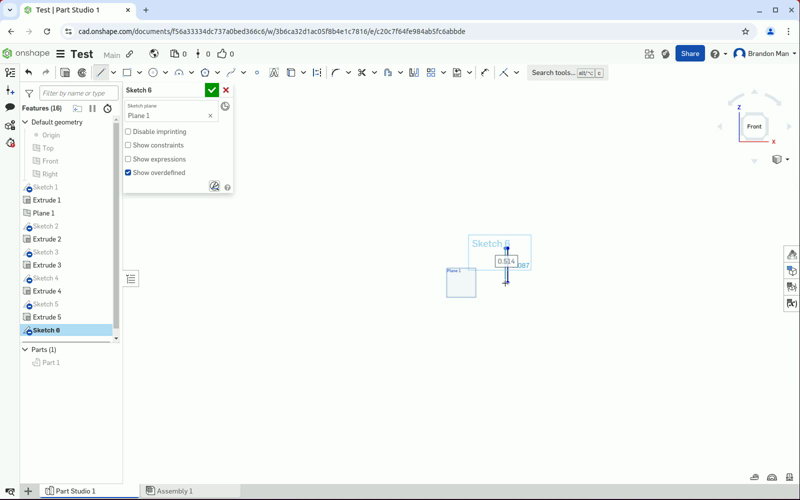
scroll(6)
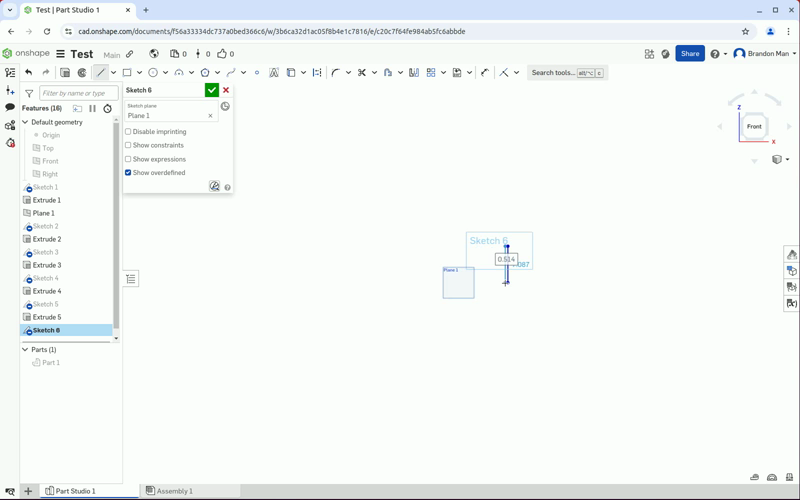
scroll(6)
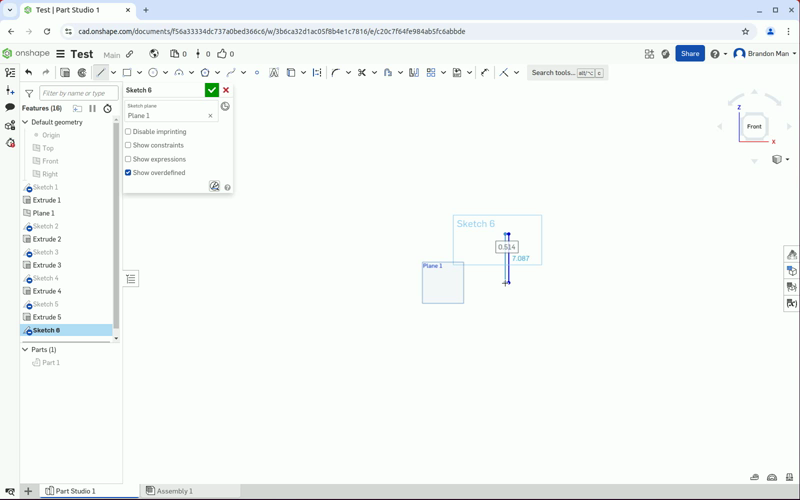
scroll(6)
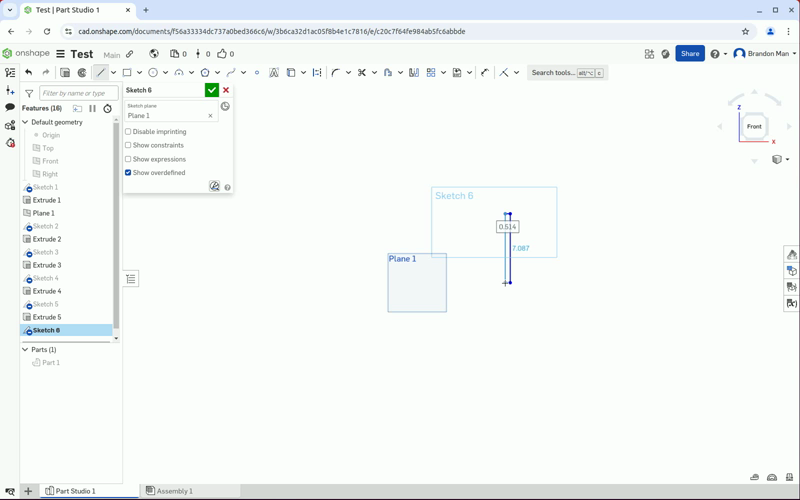
scroll(6)
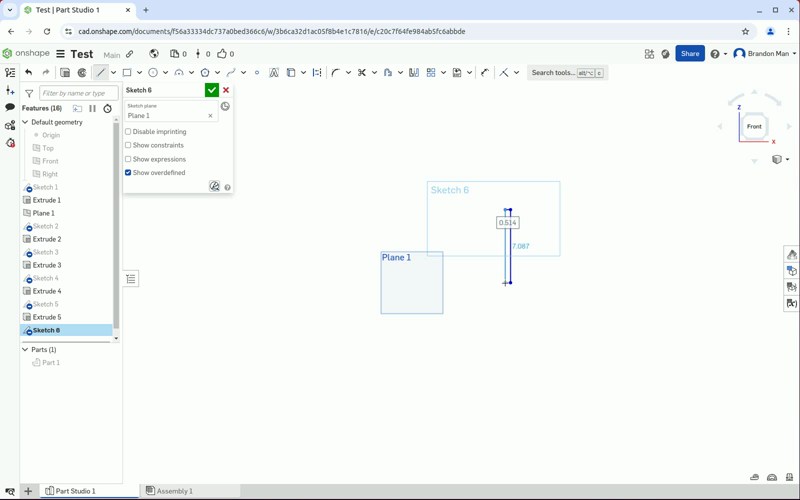
scroll(6)
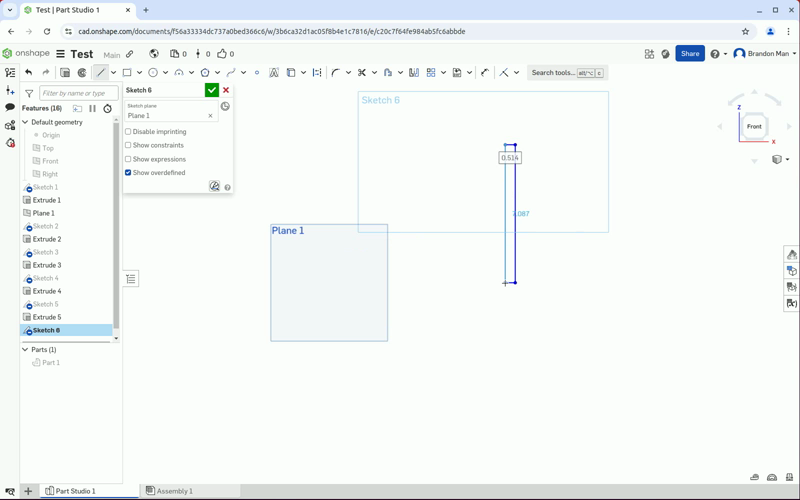
scroll(6)
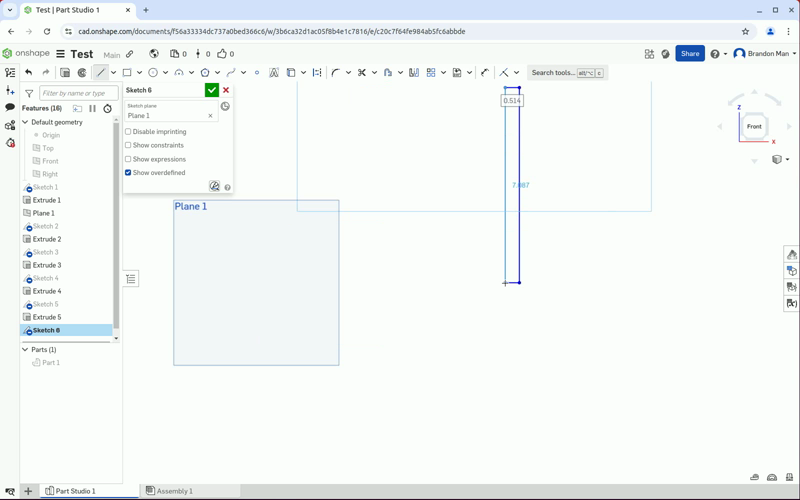
scroll(6)
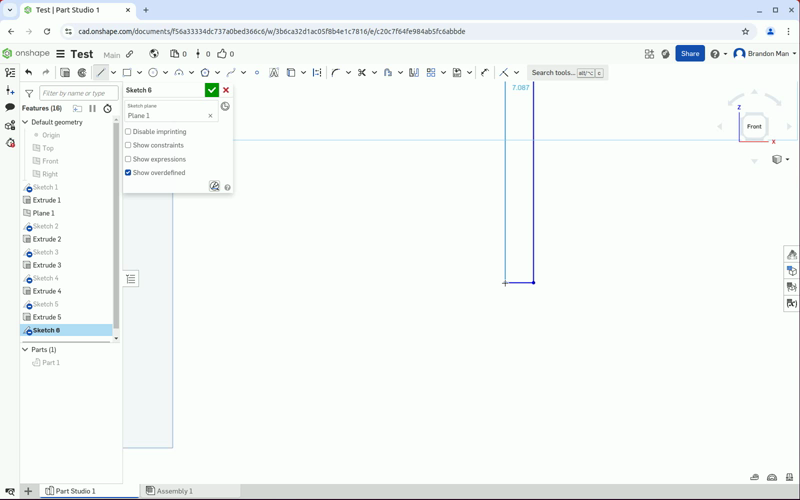
key_up(shift)
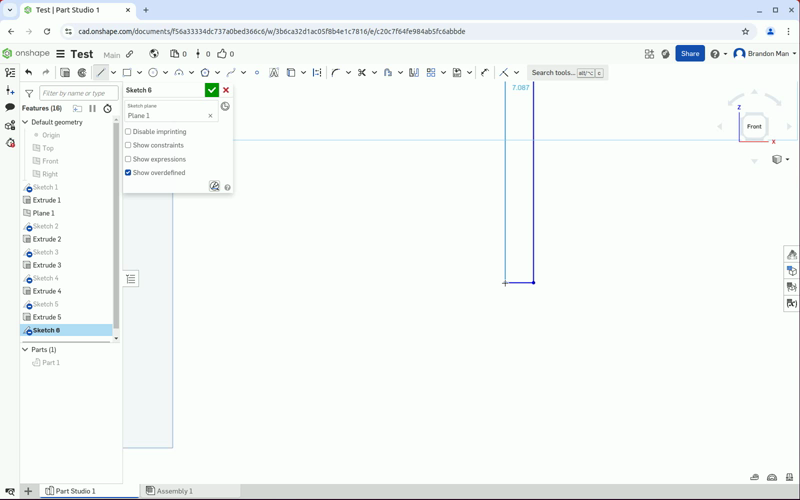
click(505, 282)
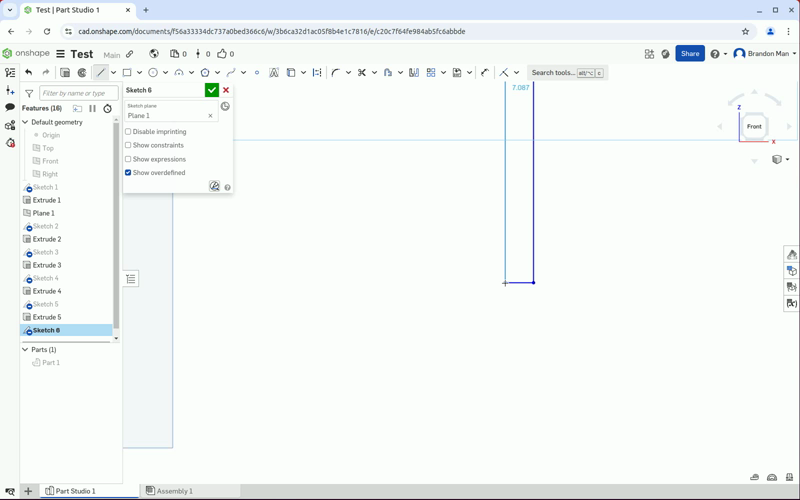
scroll(-6)
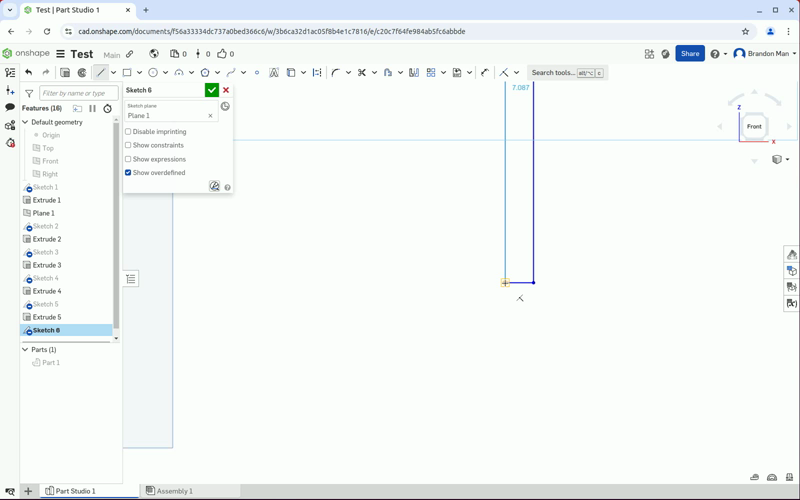
scroll(-6)
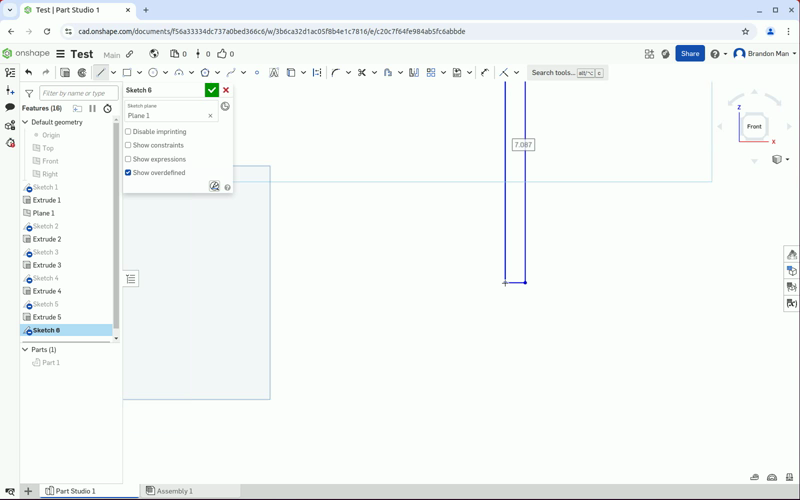
scroll(-6)
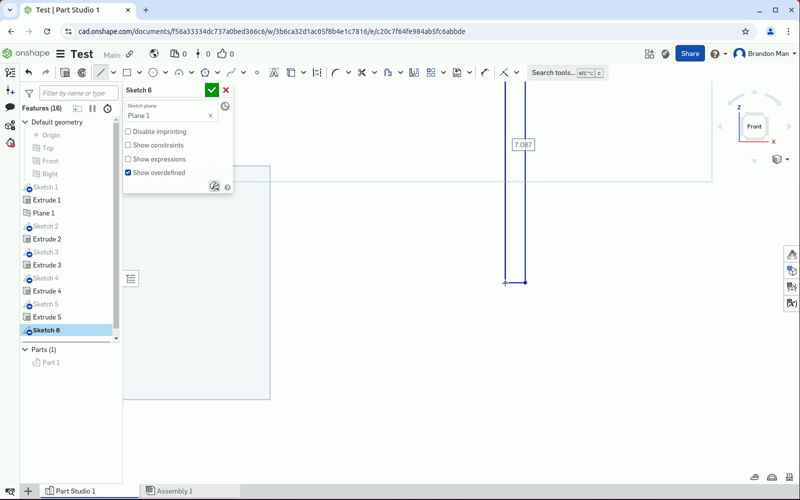
scroll(-6)
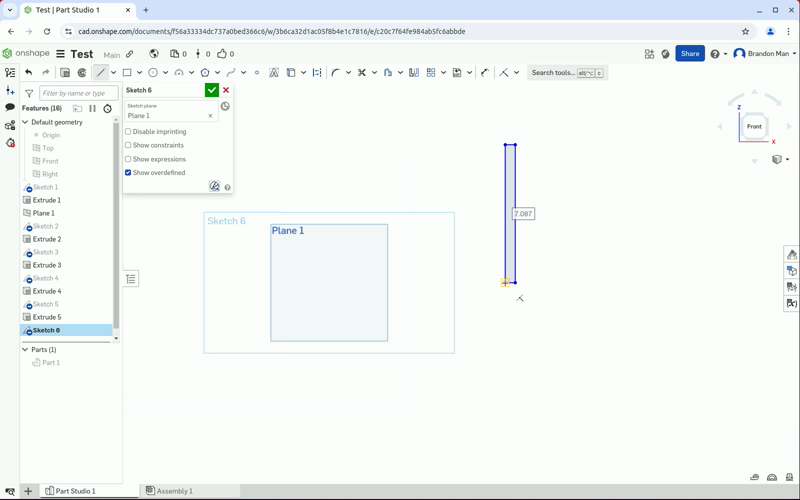
scroll(-6)
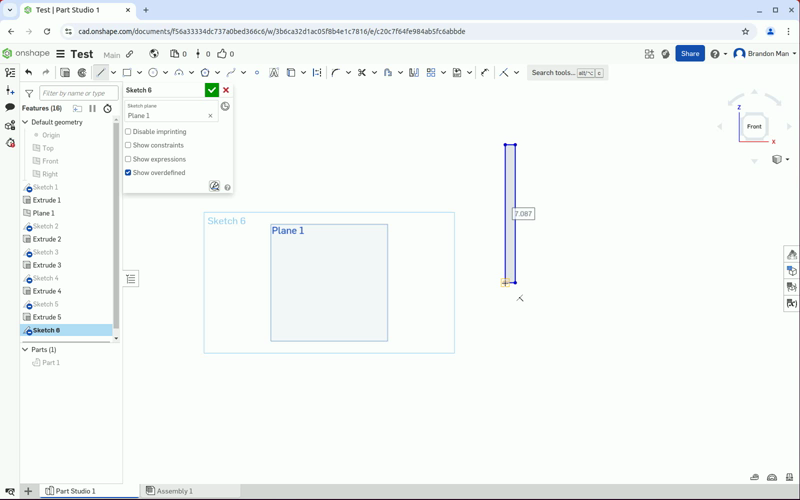
scroll(-6)
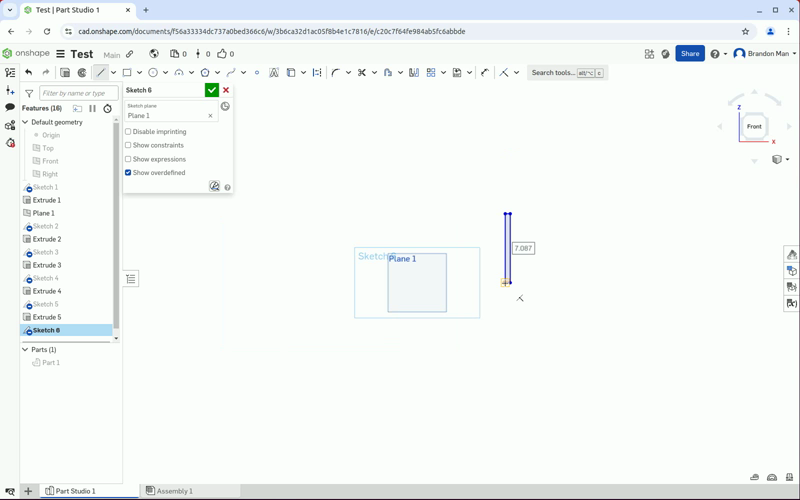
scroll(-6)
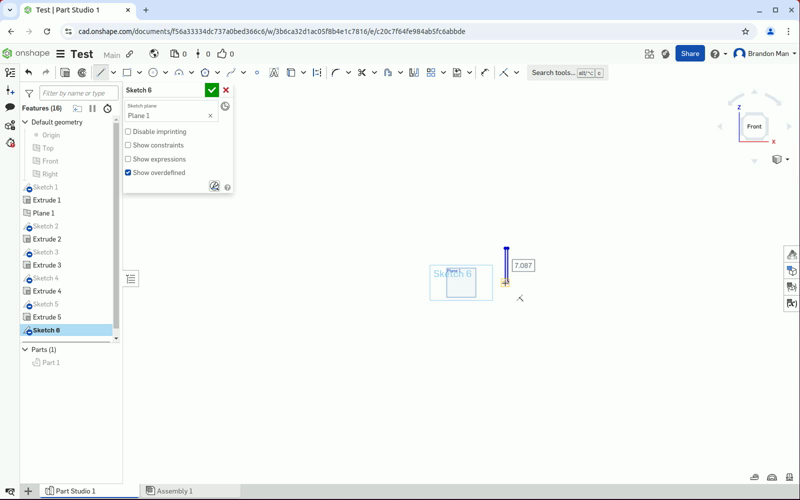
key(esc)
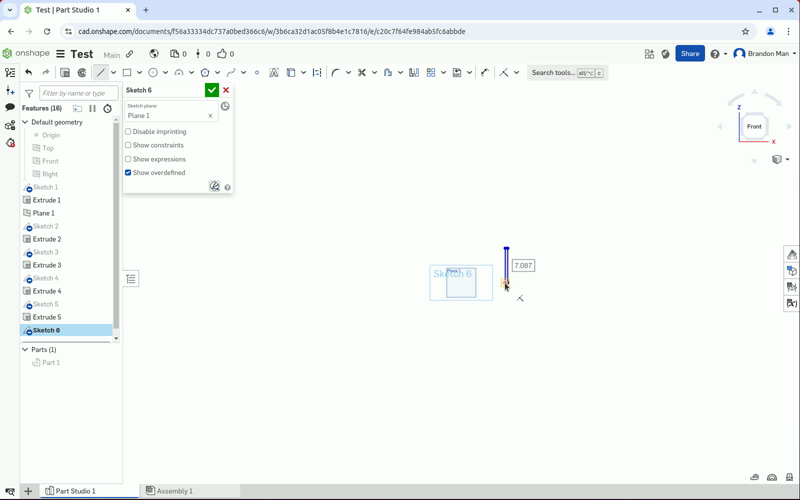
mouse_move(506, 282)
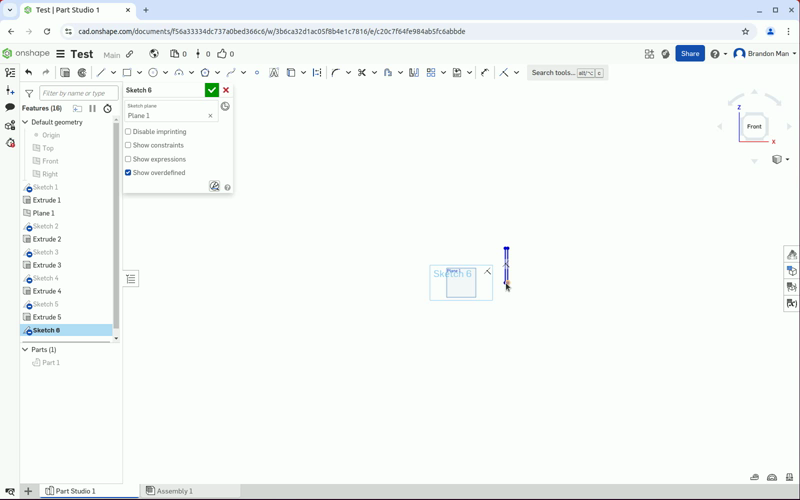
scroll(6)
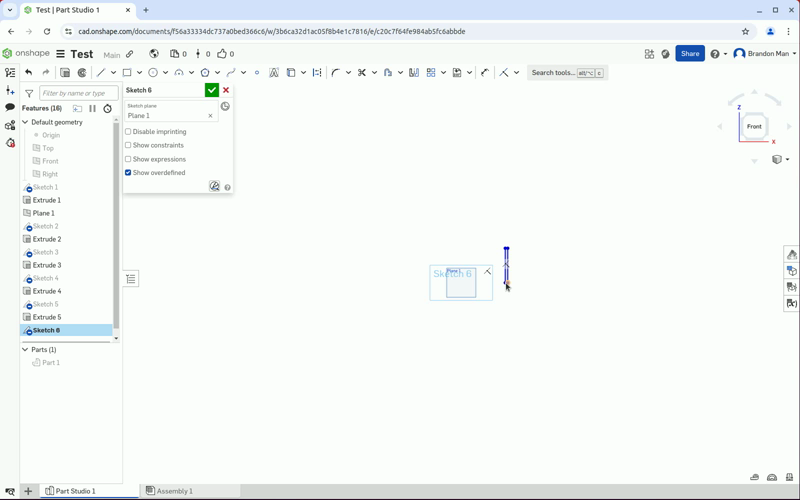
scroll(6)
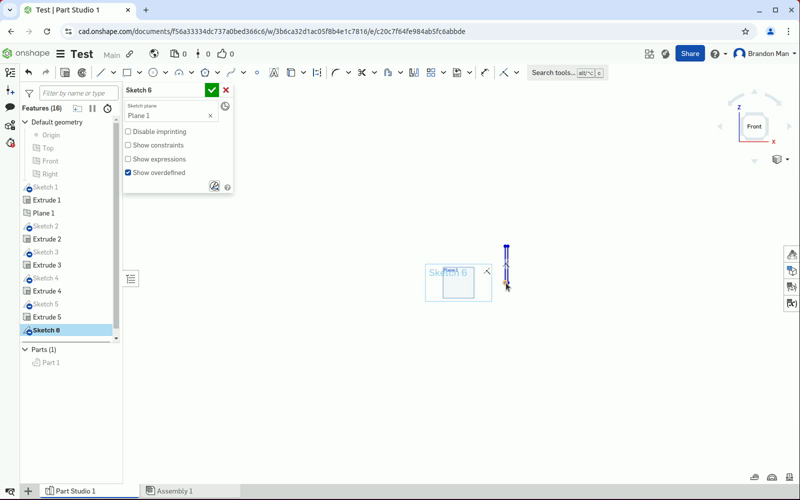
scroll(6)
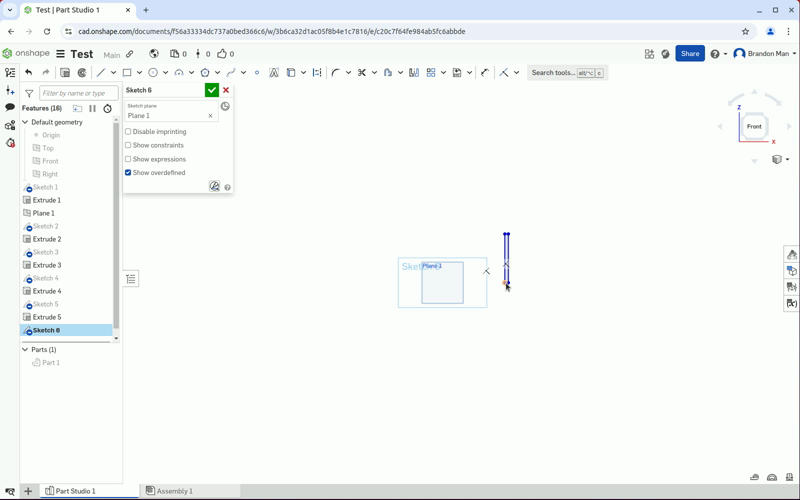
scroll(6)
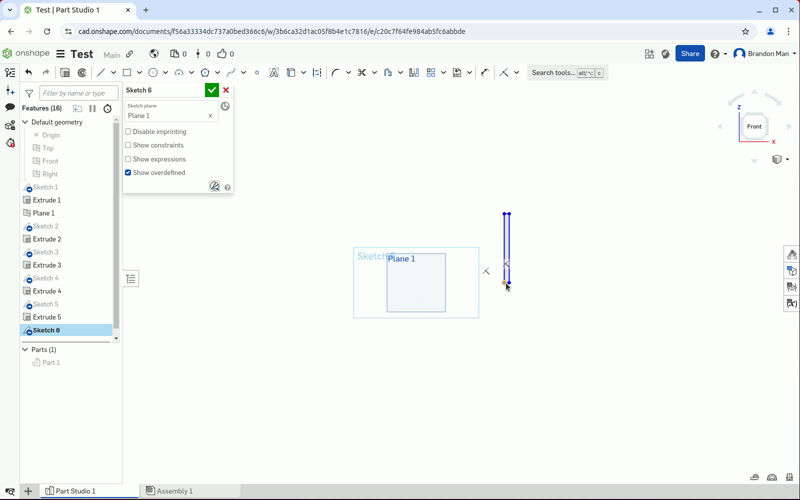
scroll(6)
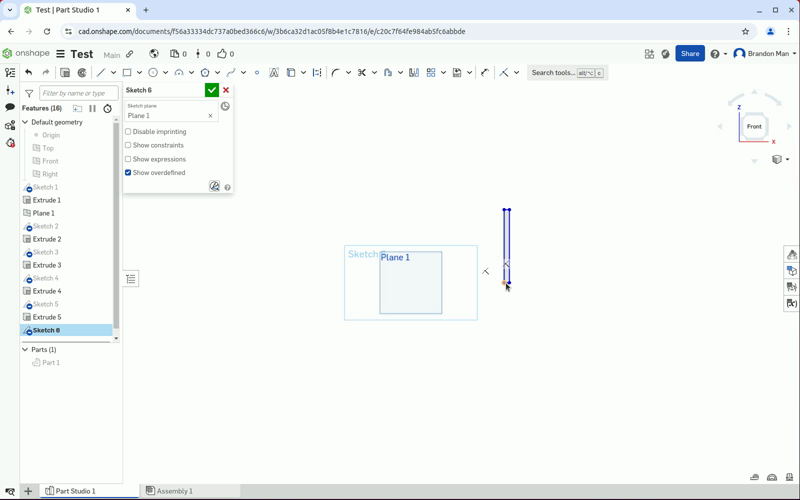
scroll(6)
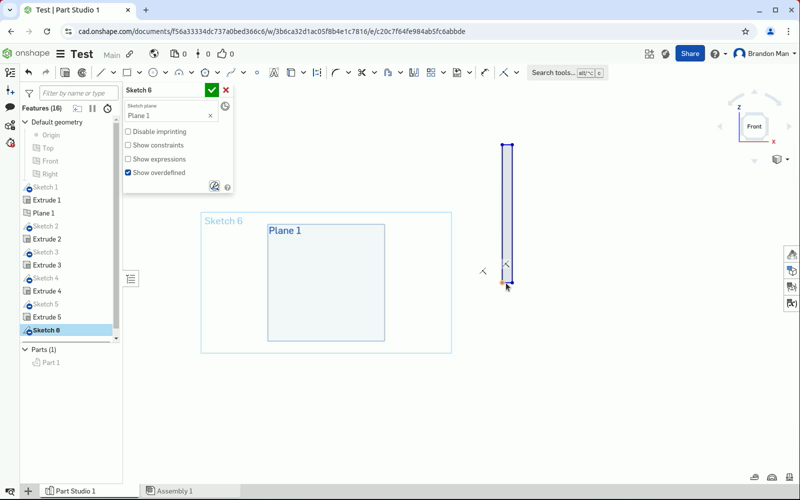
scroll(6)
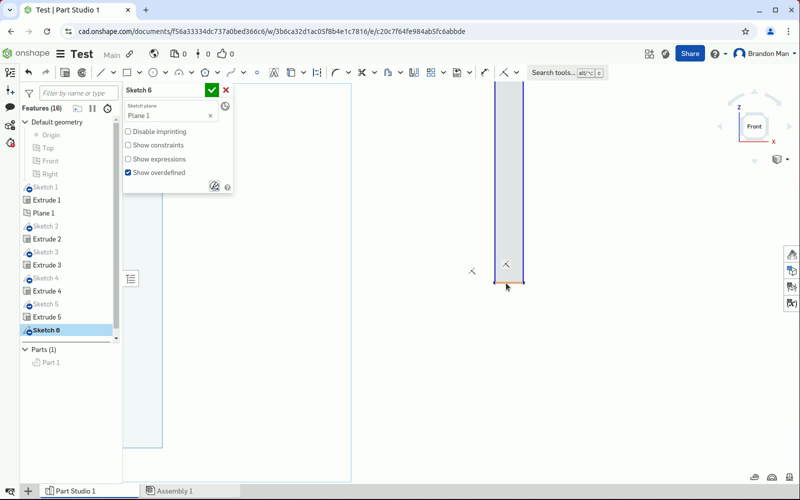
click(506, 282)
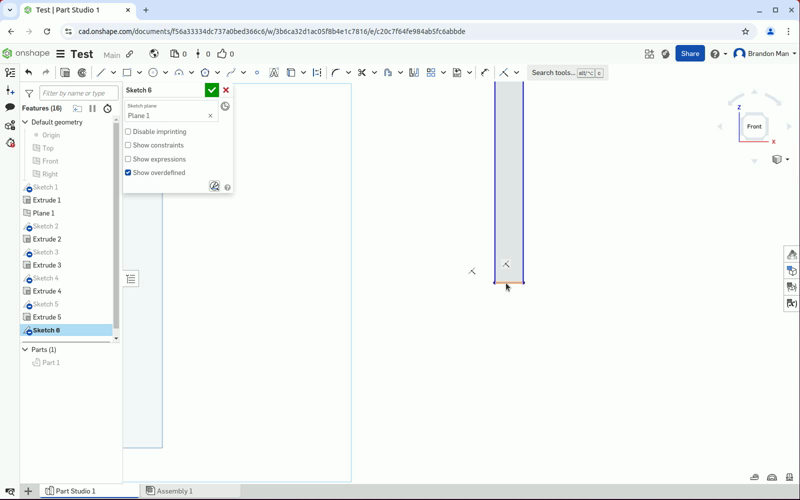
scroll(-6)
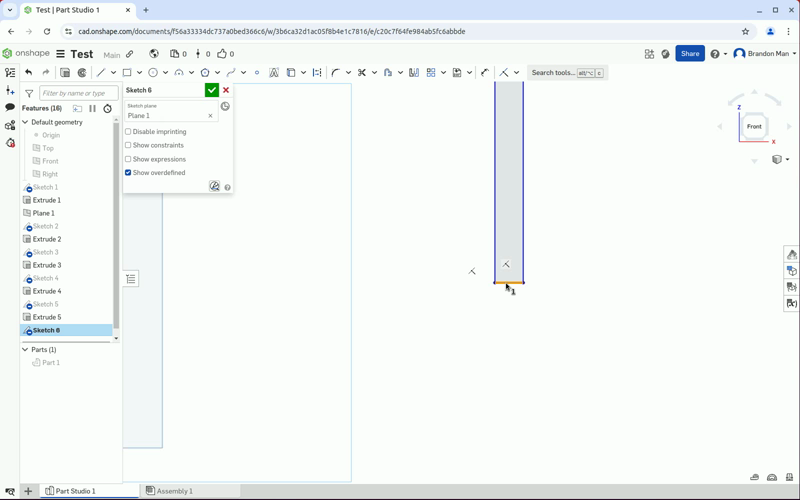
scroll(-6)
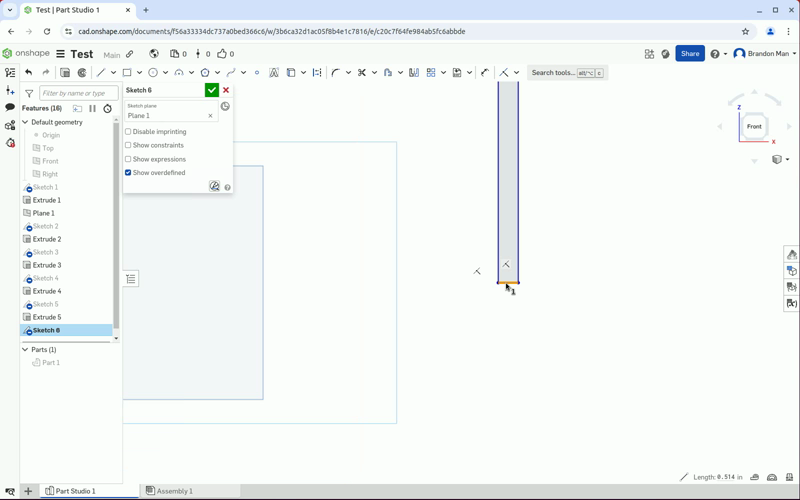
scroll(-6)
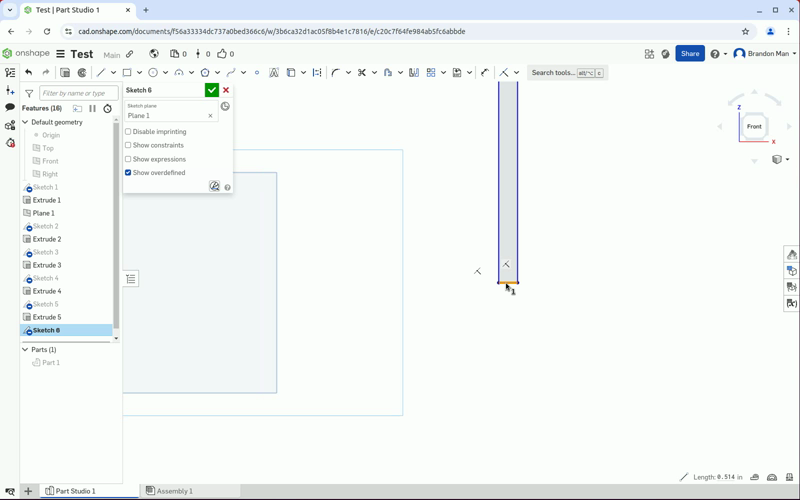
scroll(-6)
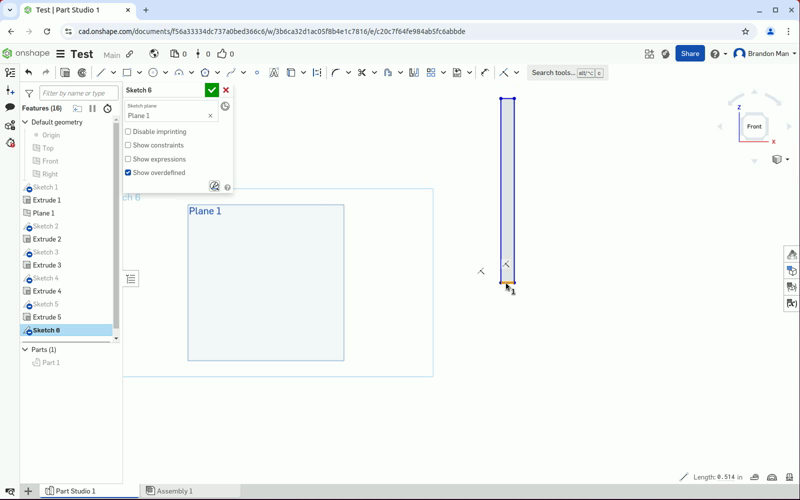
scroll(-6)
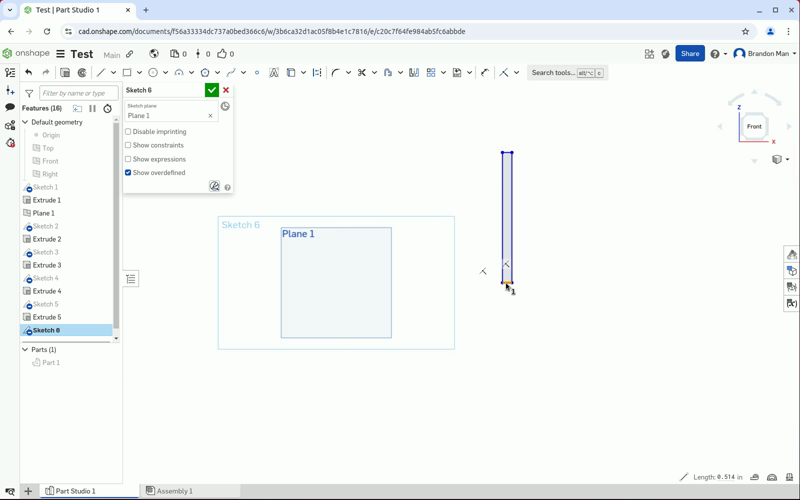
scroll(-6)
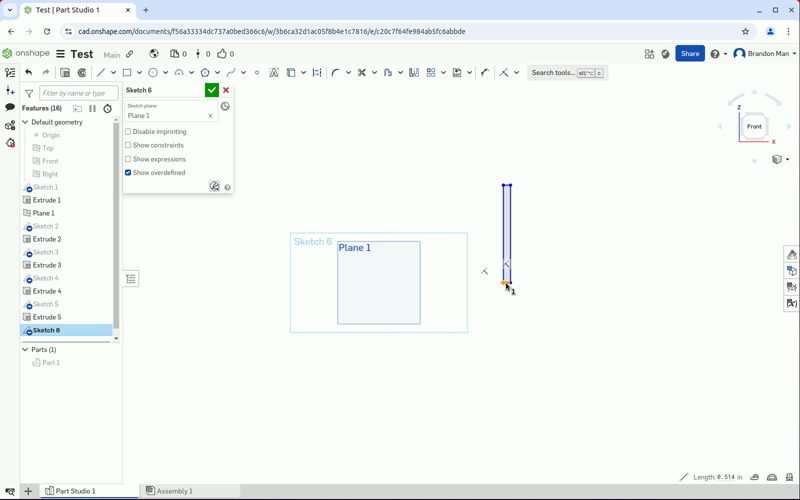
scroll(-6)
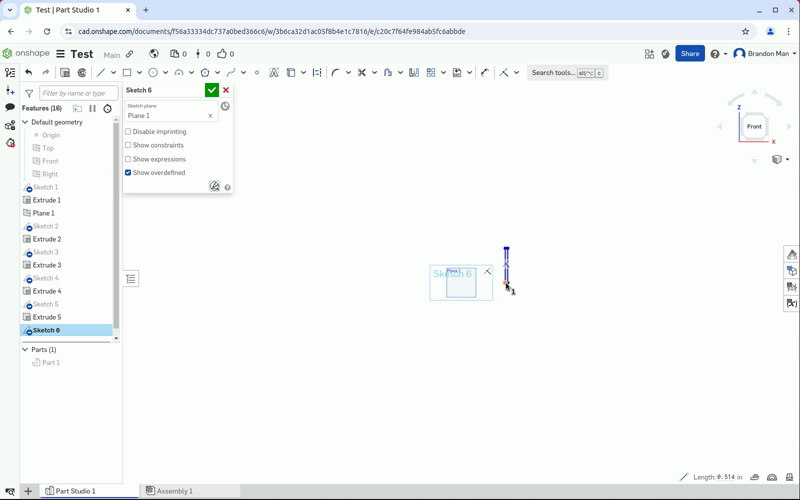
mouse_move(73, 352)
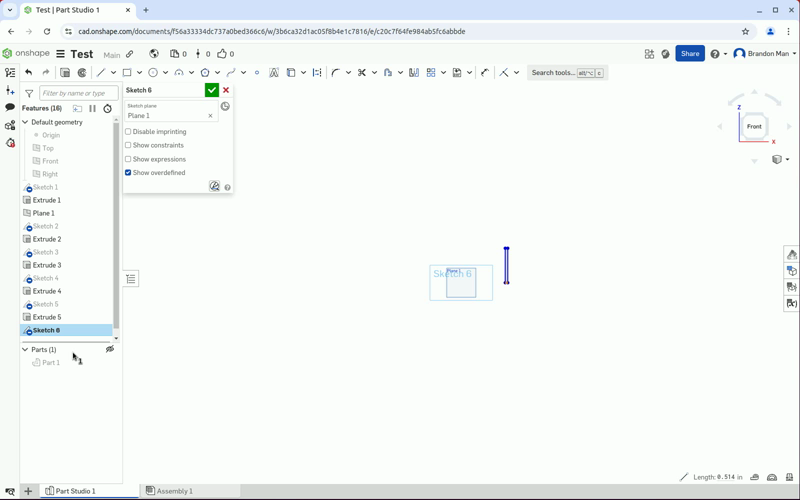
key(shift+y)
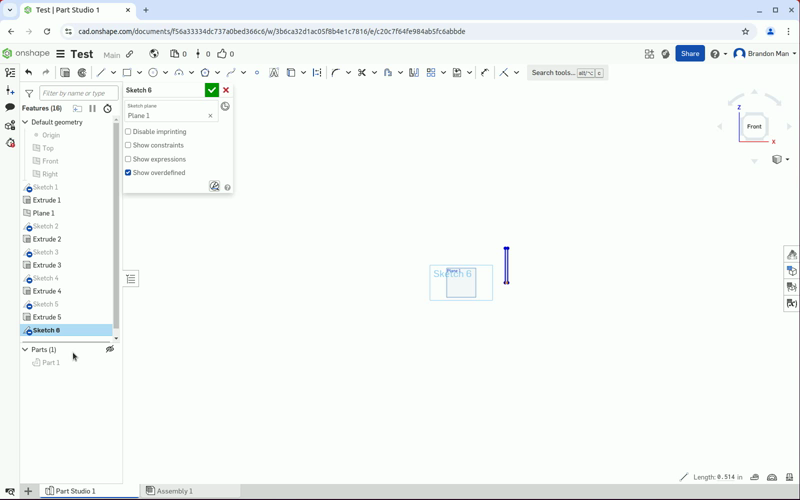
key(shift+e)
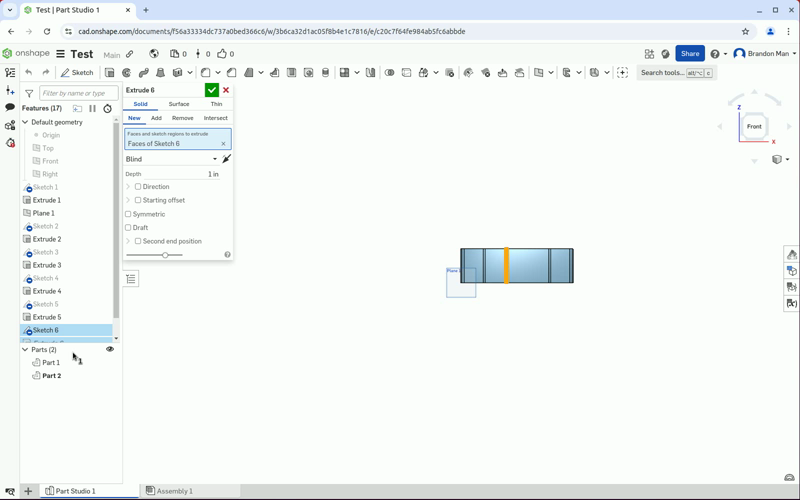
mouse_move(143, 106)
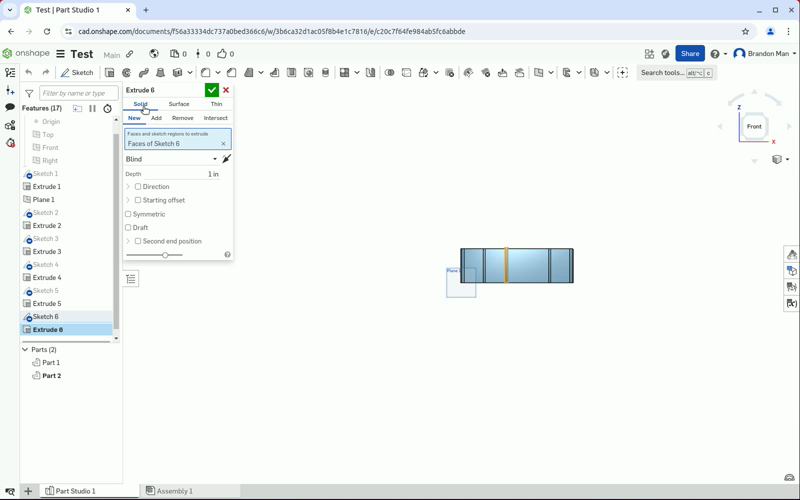
click(143, 106)
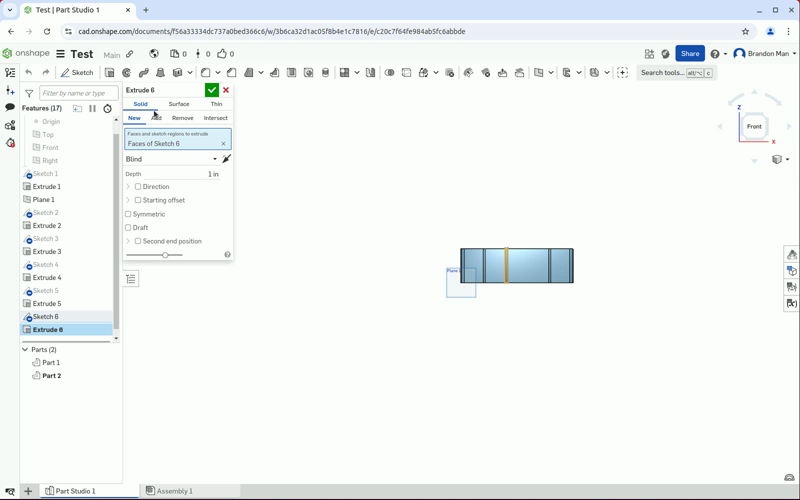
mouse_move(186, 120)
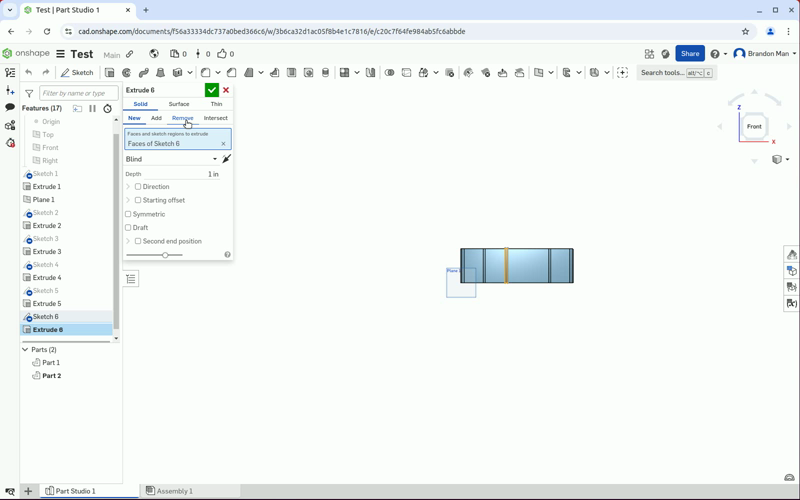
click(186, 120)
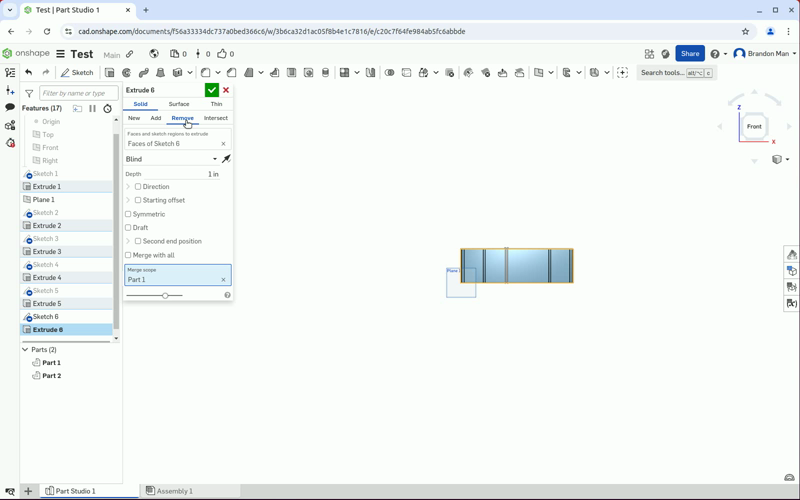
key(tab, 4)
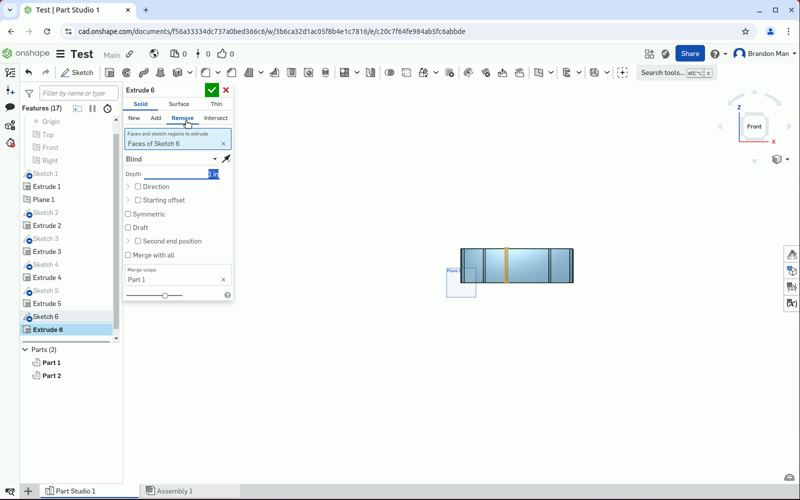
text(0.241)
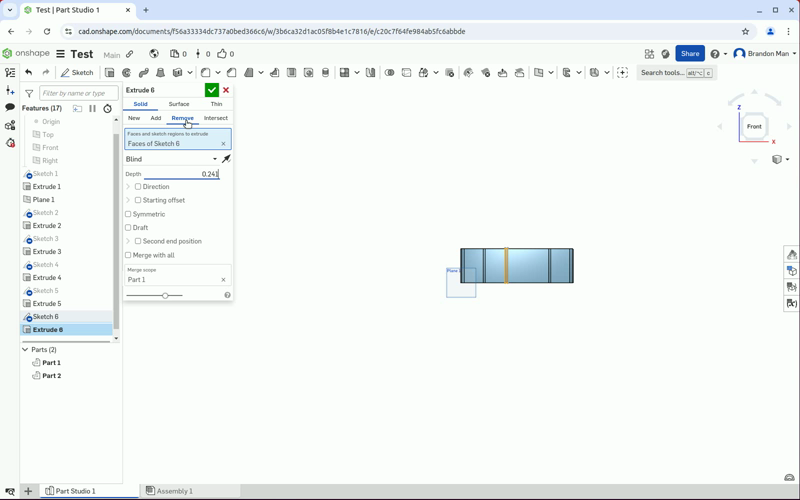
key(tab, 6)
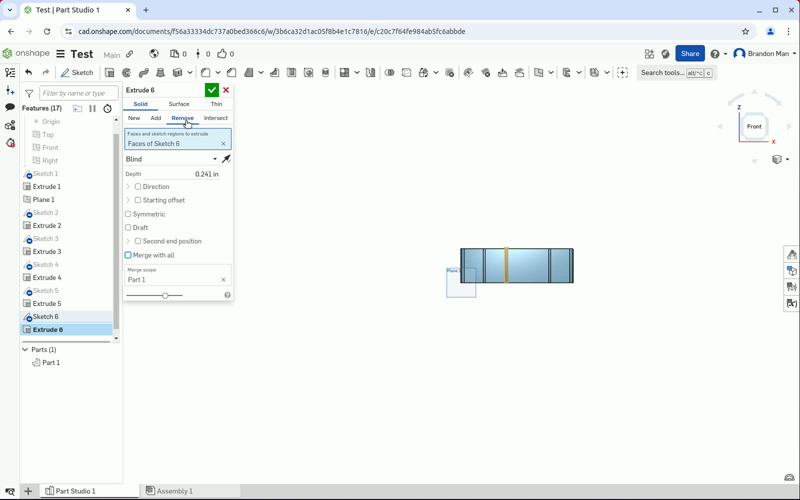
key(space)
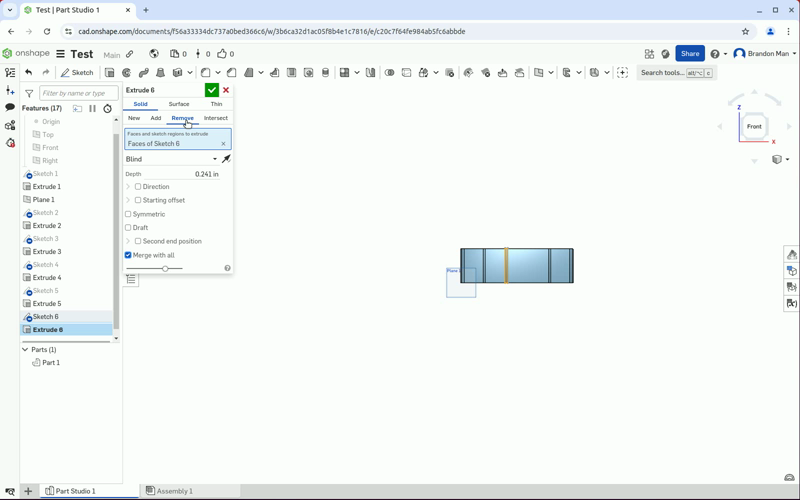
key(enter)
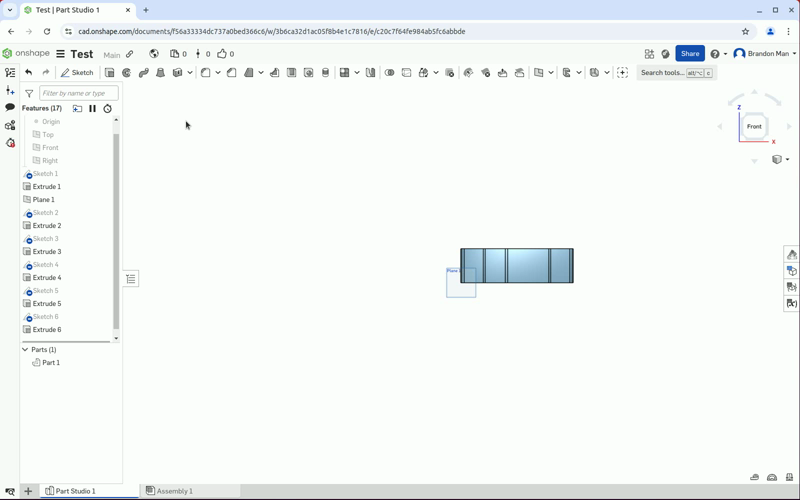
key(shift+h)
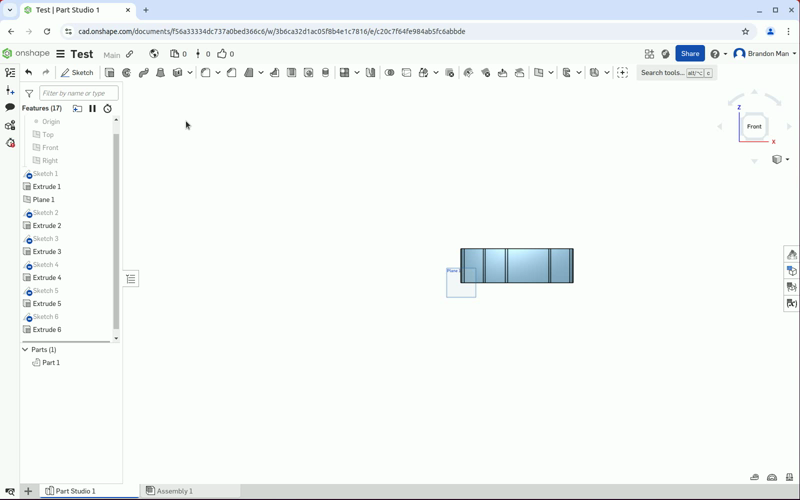
key(shift+h)
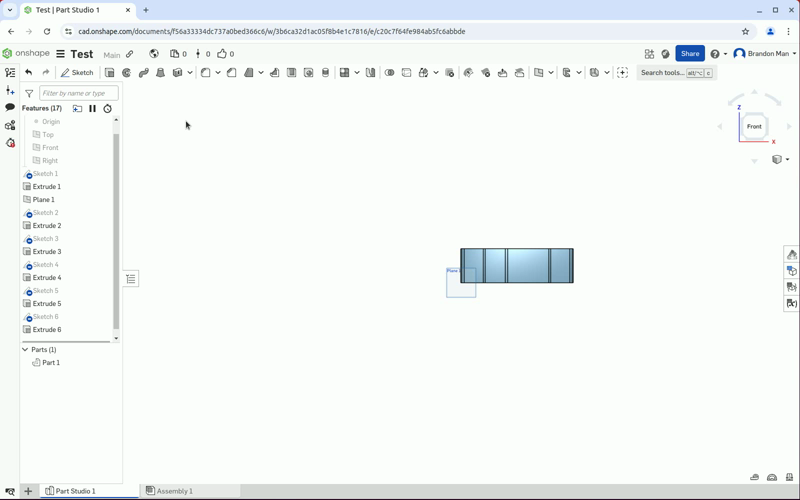
mouse_move(69, 176)
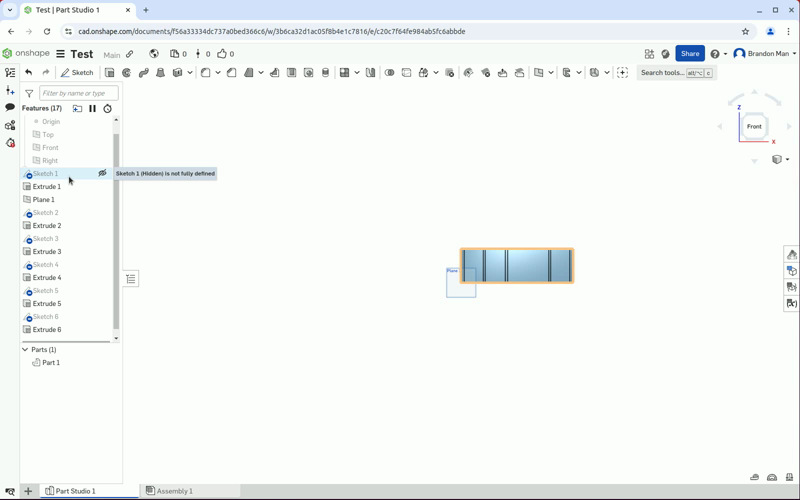
click(69, 176)
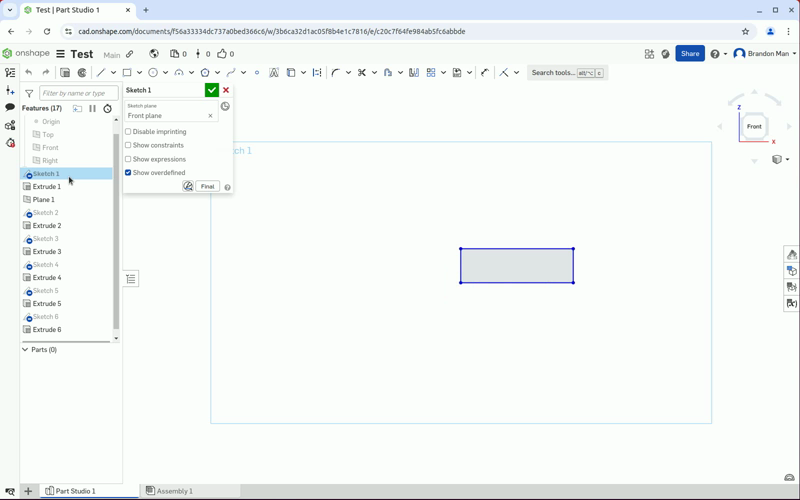
mouse_move(229, 92)
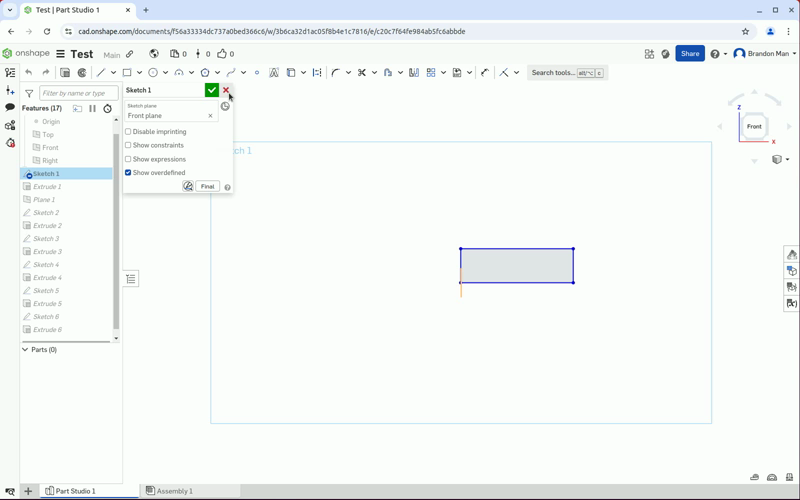
click(229, 92)
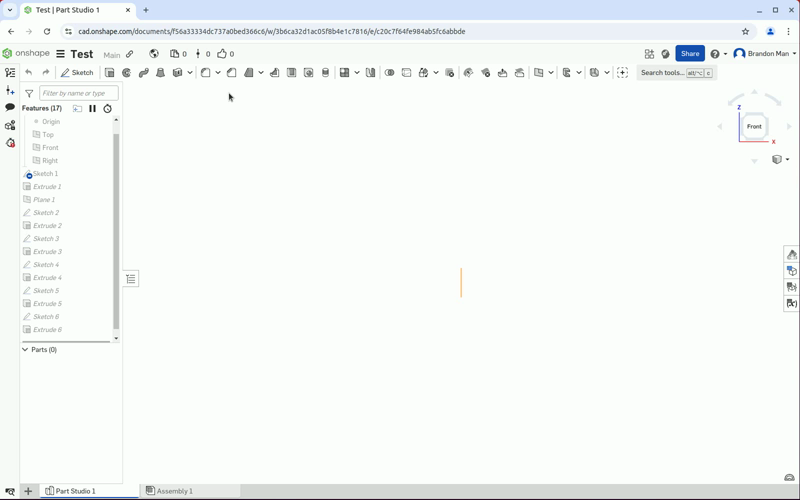
key(shift+s)
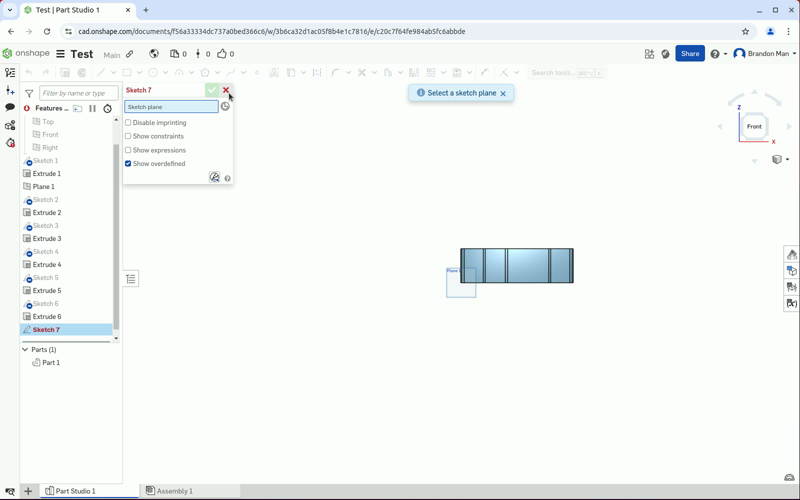
mouse_move(69, 189)
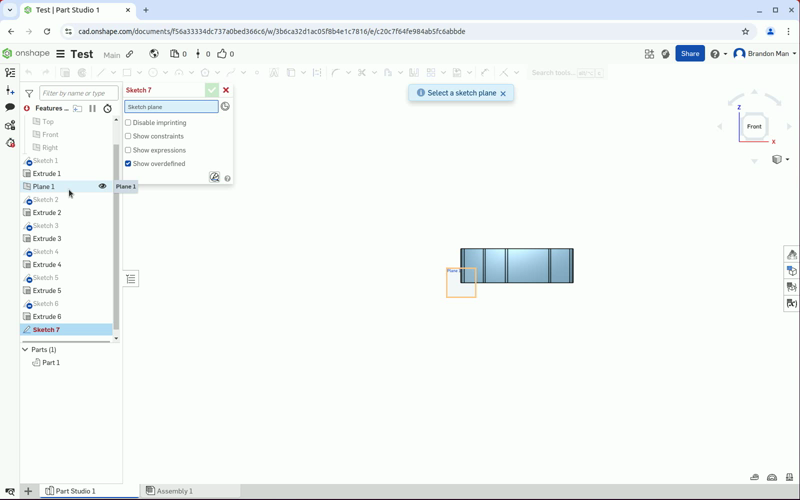
click(69, 189)
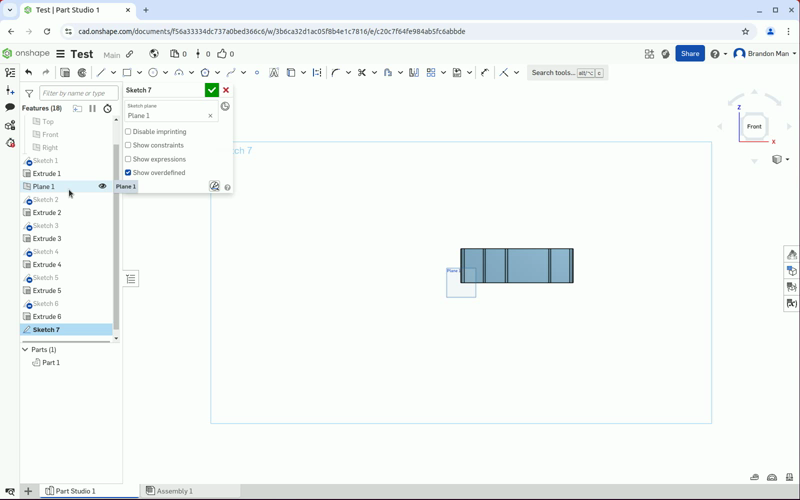
mouse_move(73, 352)
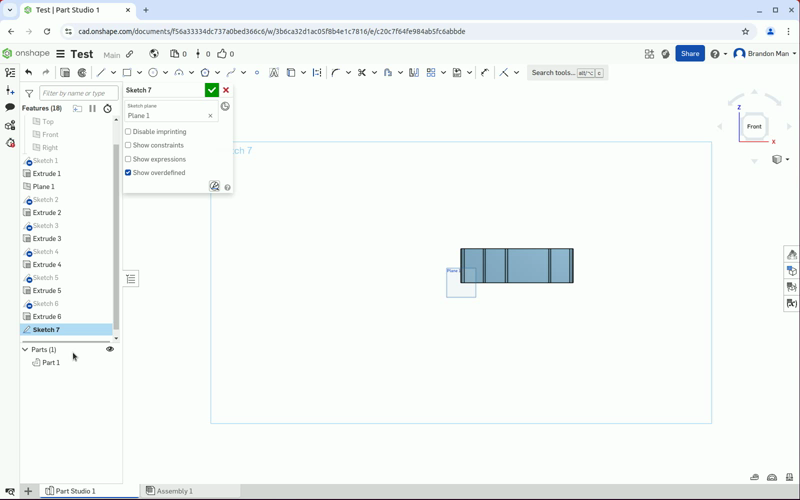
key(y)
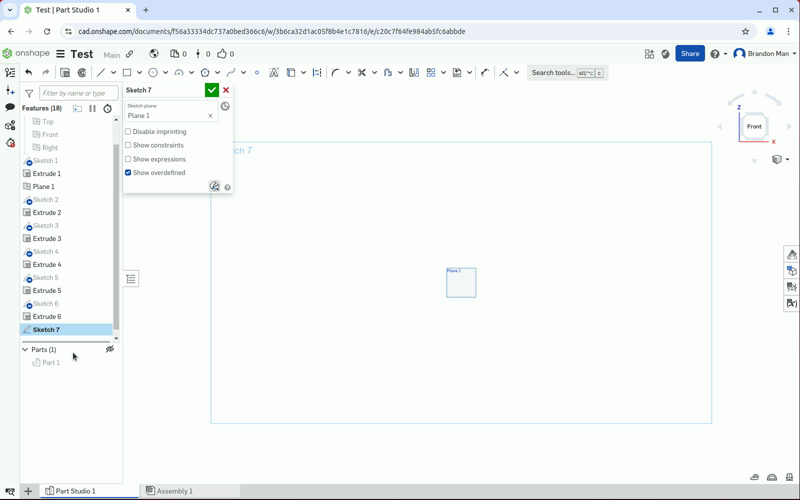
key(l)
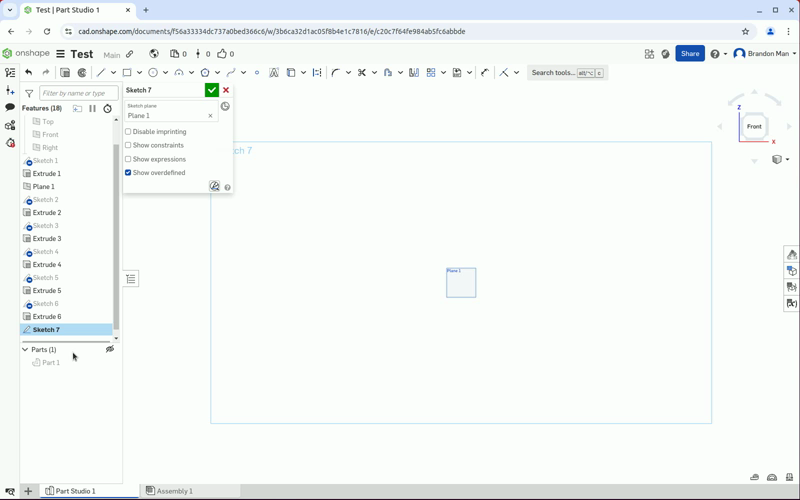
key_down(shift)
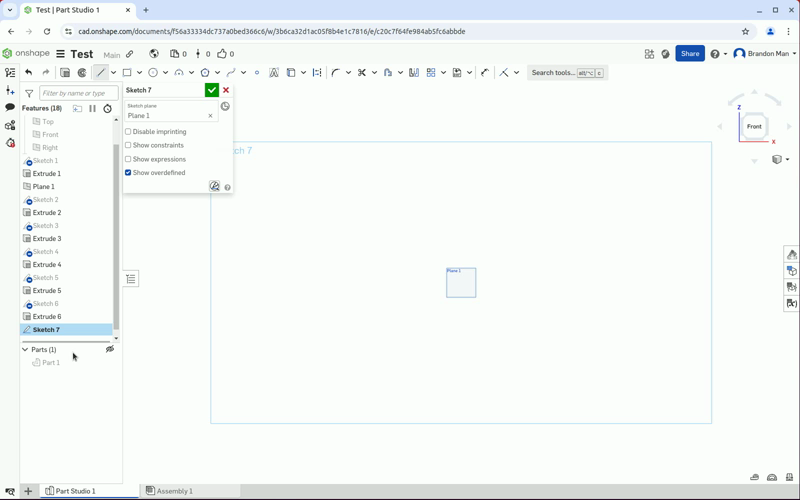
mouse_move(526, 282)
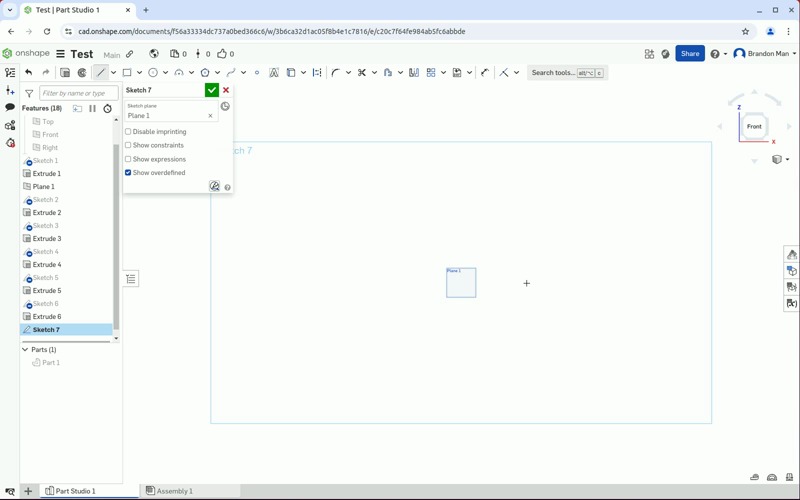
click(526, 282)
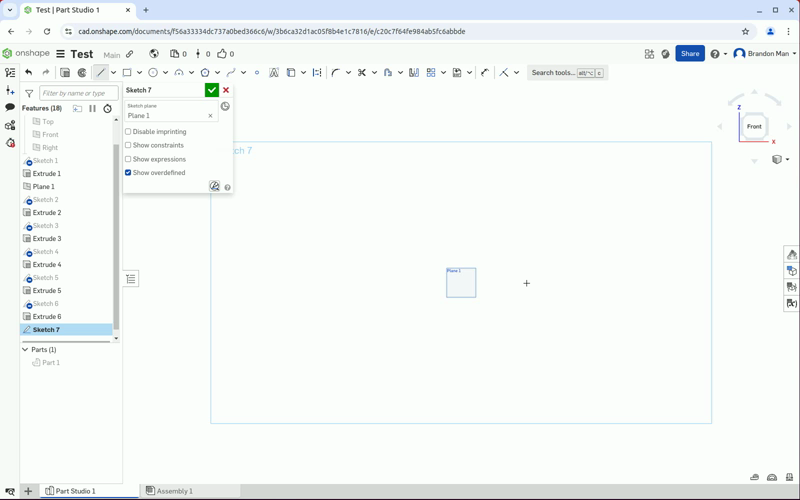
key_up(shift)
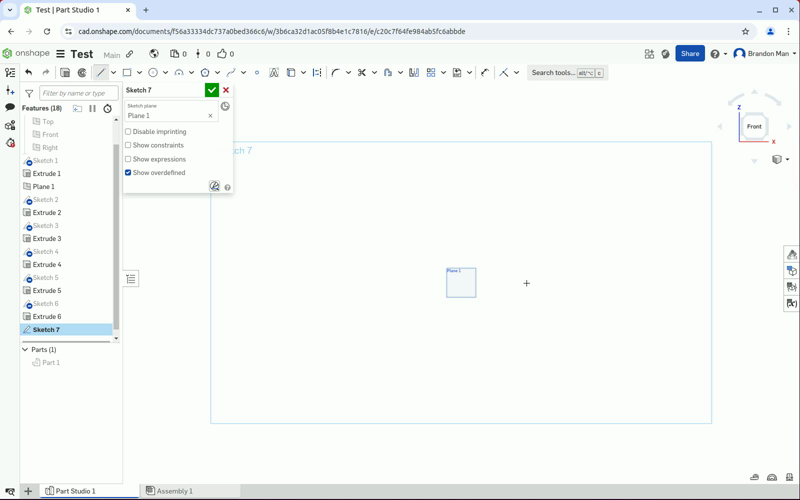
key_down(shift)
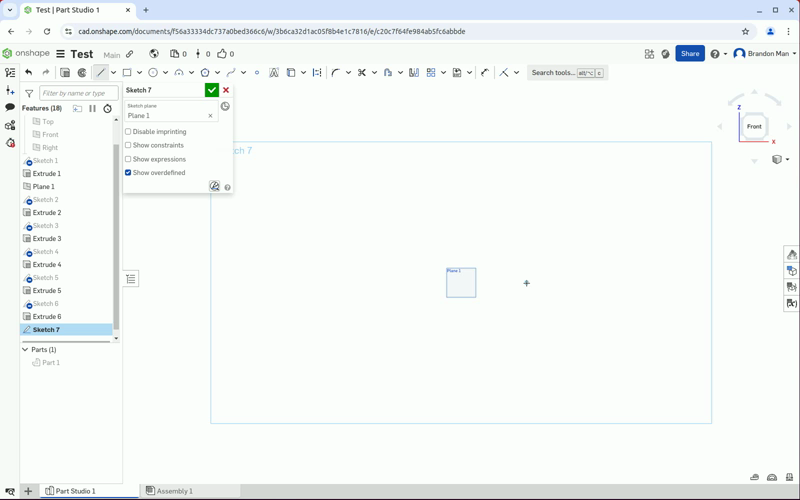
mouse_move(556, 282)
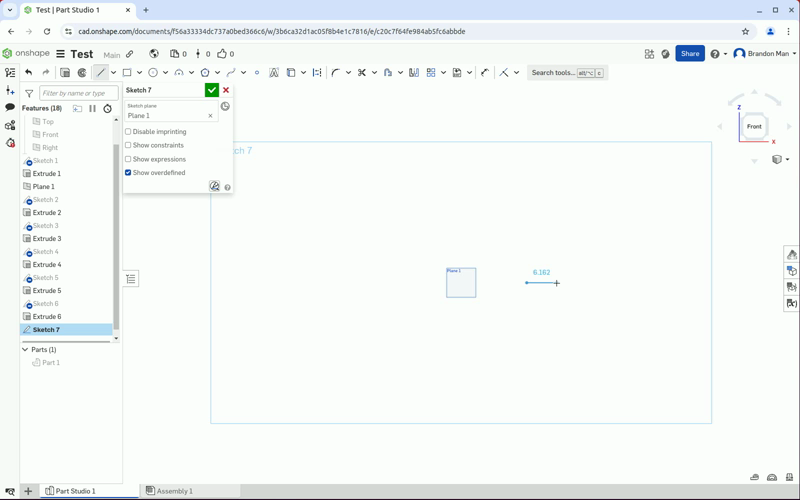
mouse_move(528, 282)
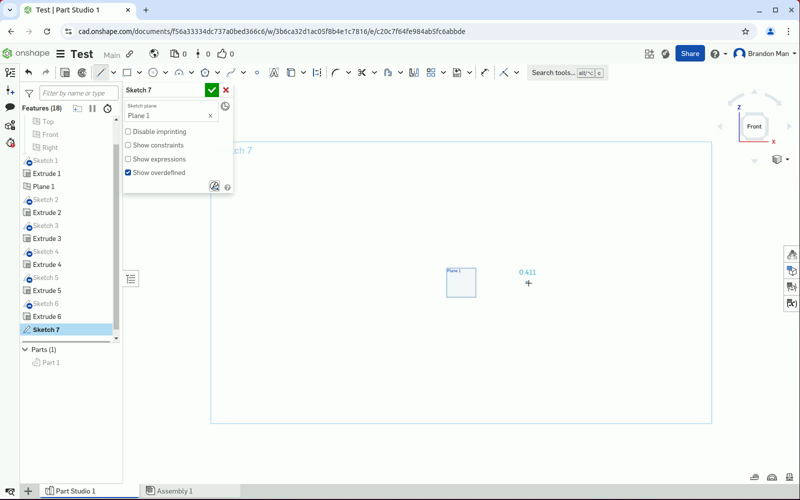
scroll(6)
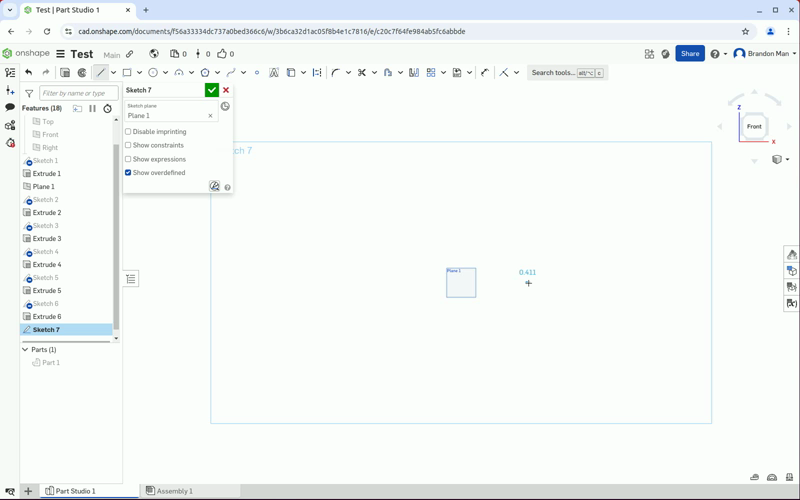
scroll(6)
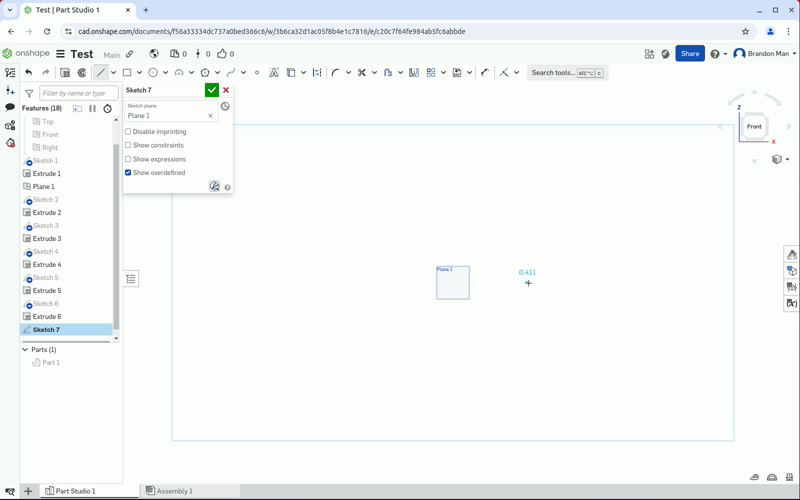
scroll(6)
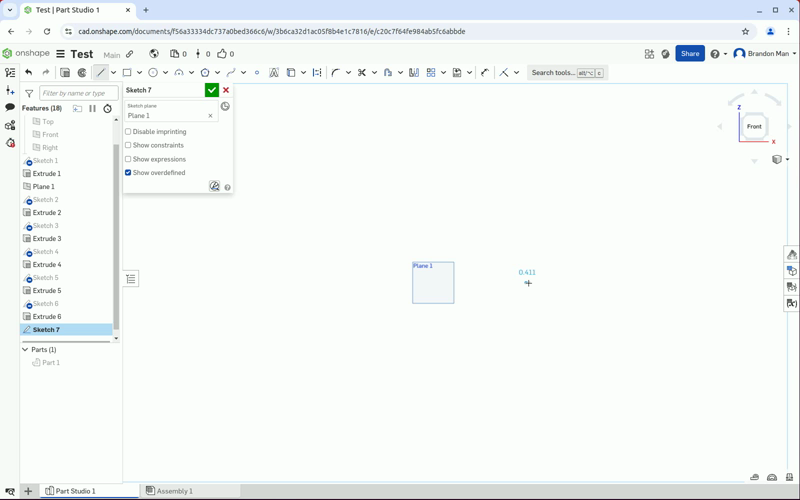
scroll(6)
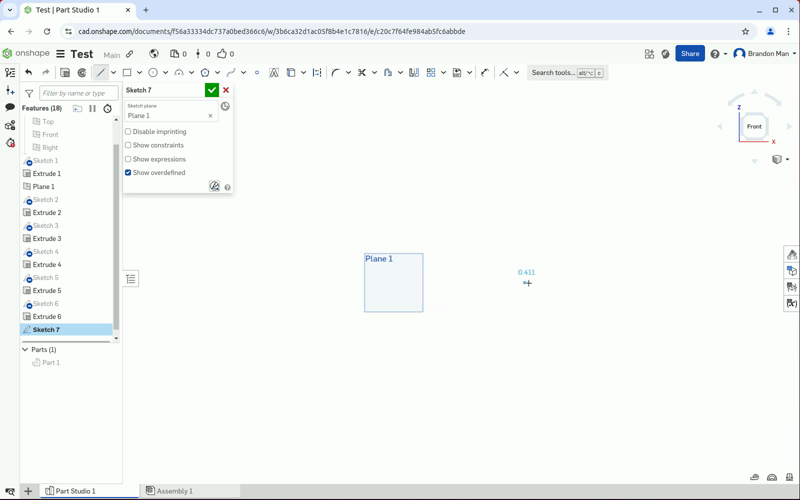
scroll(6)
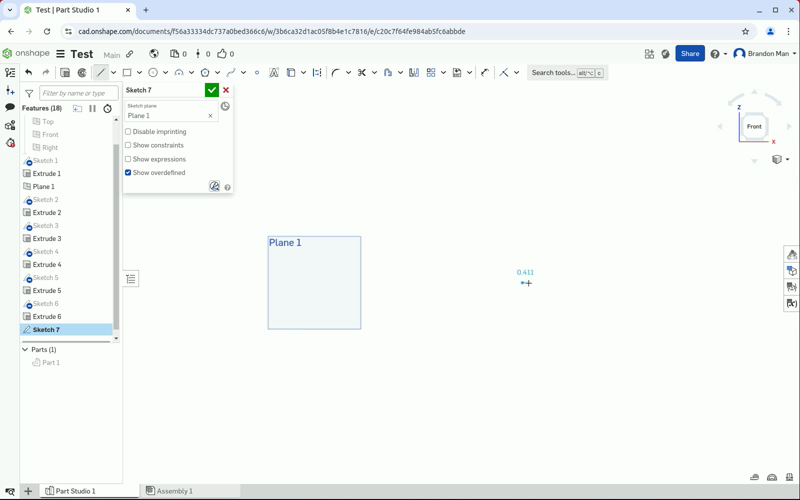
scroll(6)
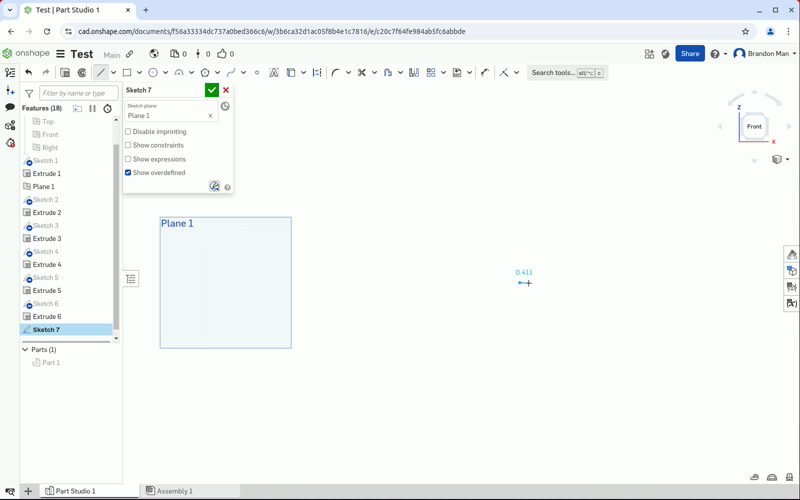
scroll(6)
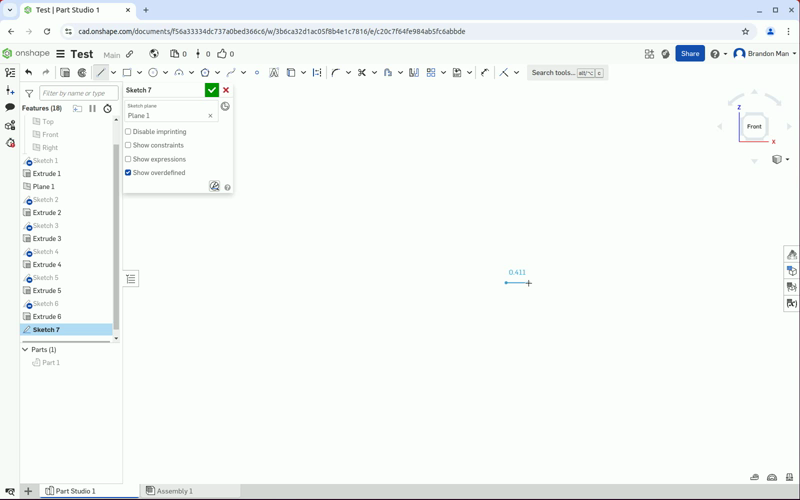
click(528, 282)
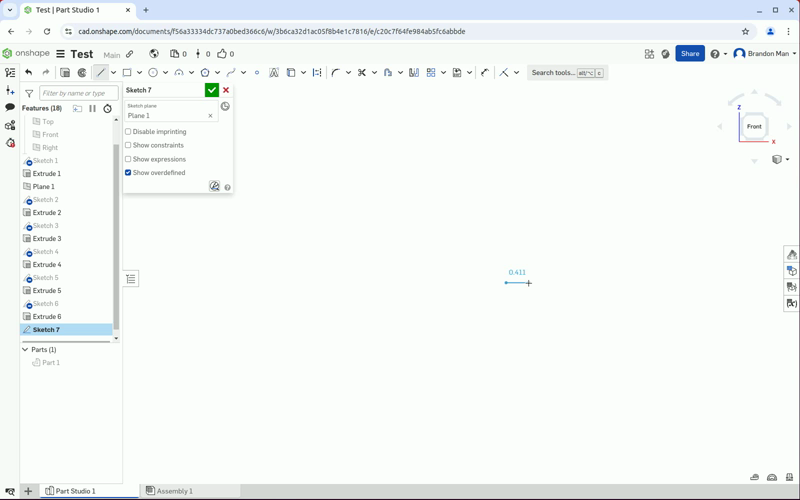
scroll(-6)
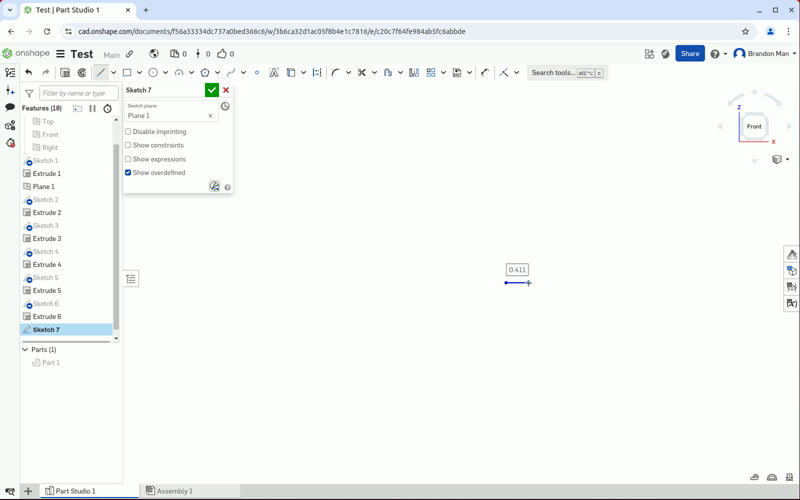
scroll(-6)
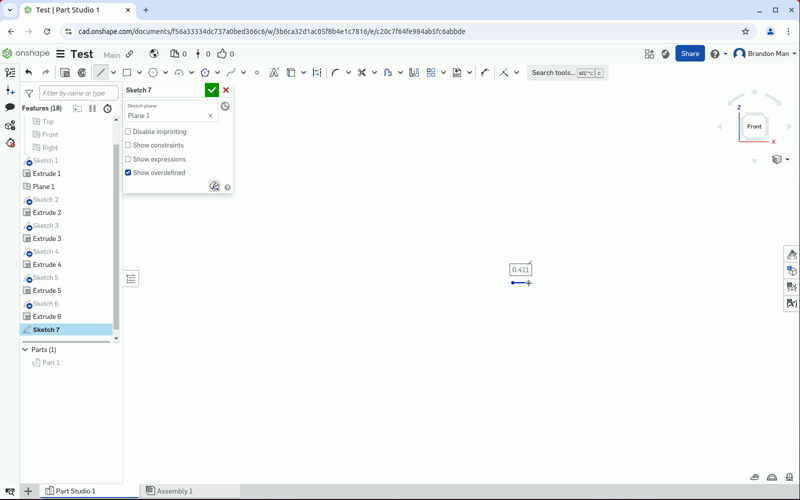
scroll(-6)
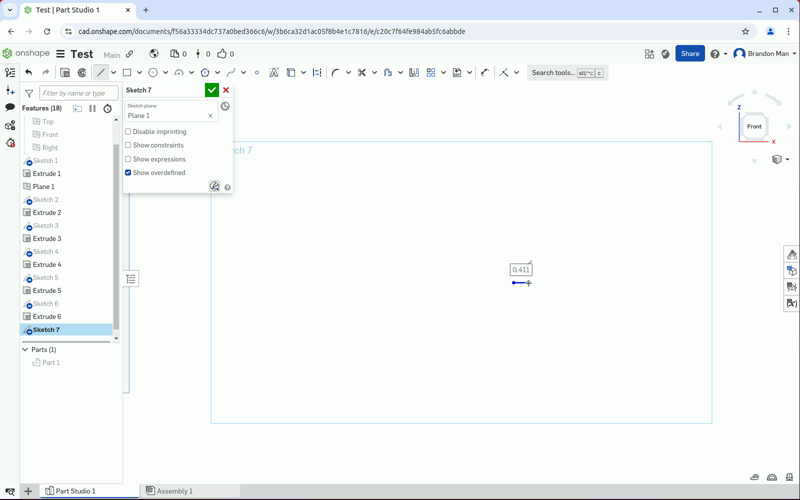
scroll(-6)
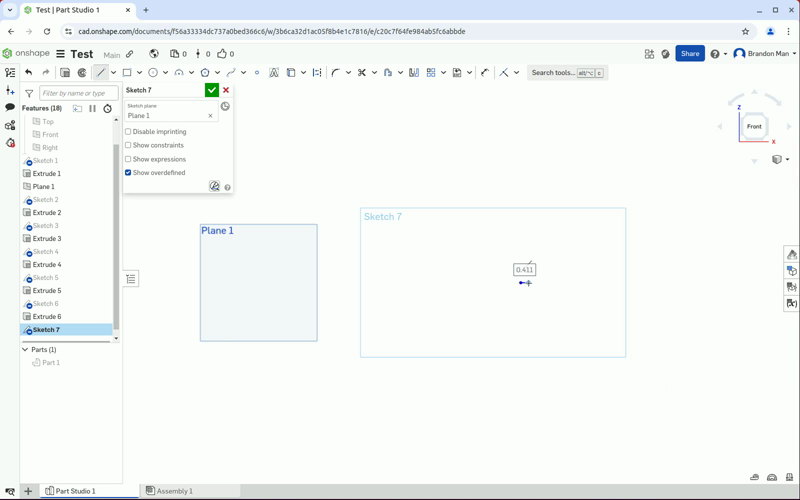
scroll(-6)
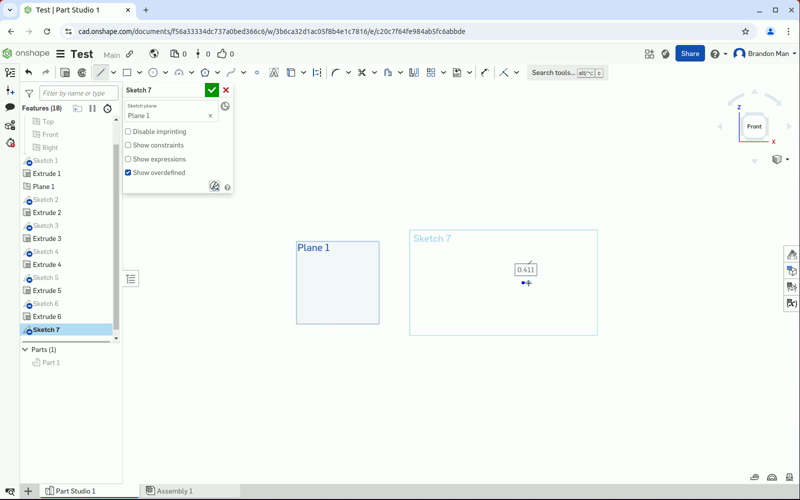
scroll(-6)
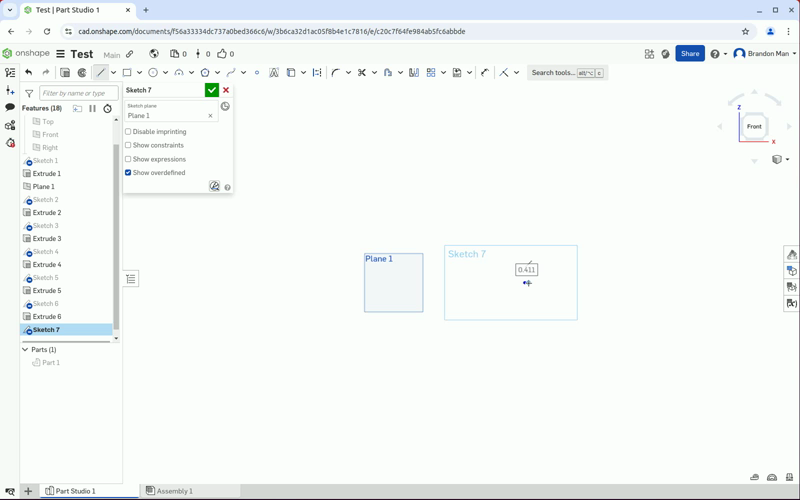
scroll(-6)
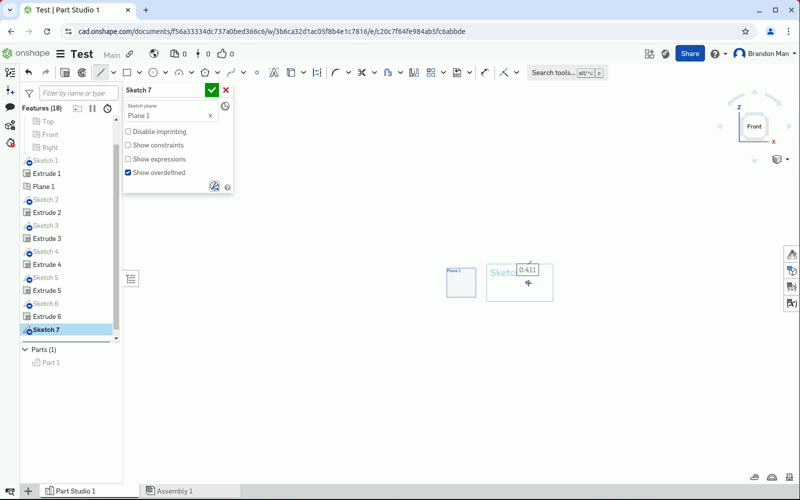
key_up(shift)
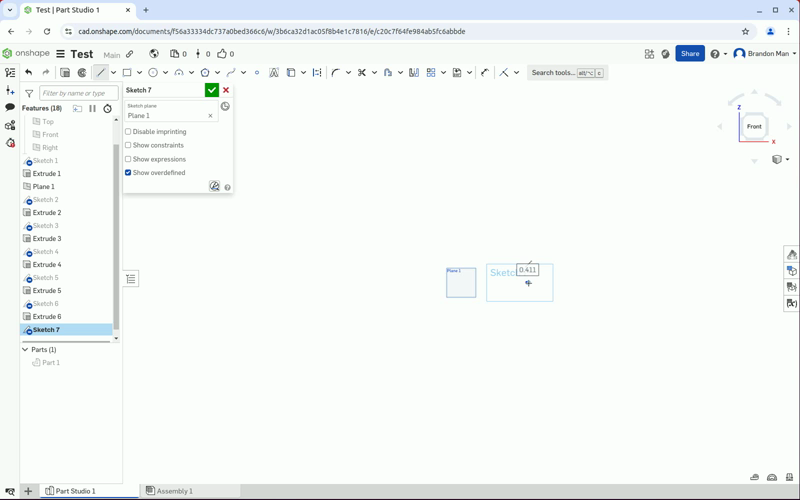
key_down(shift)
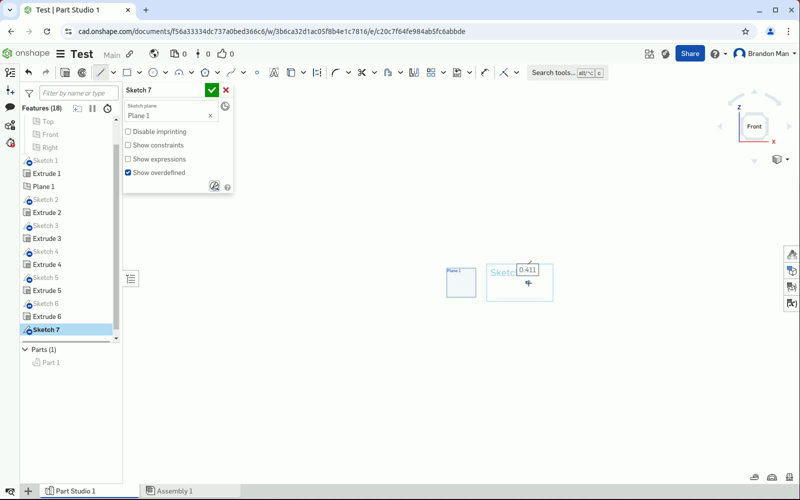
mouse_move(558, 282)
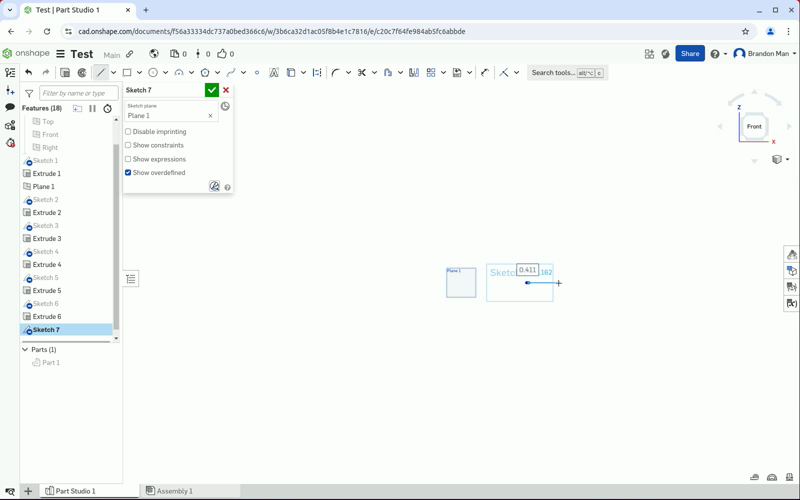
mouse_move(528, 248)
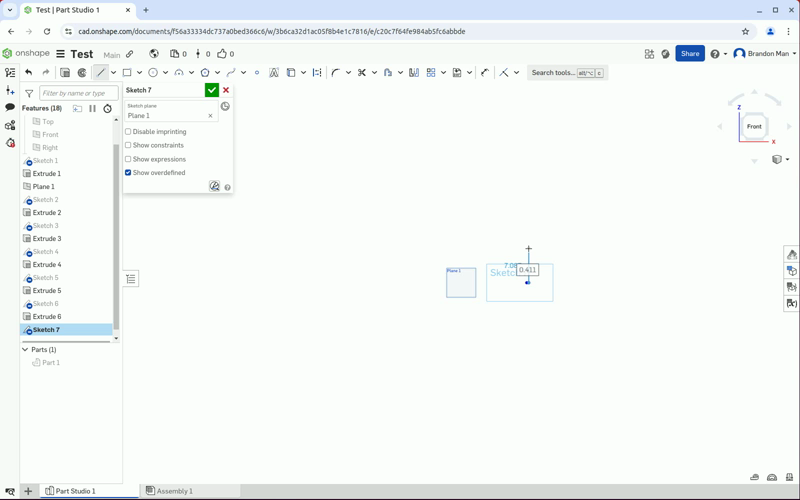
click(528, 248)
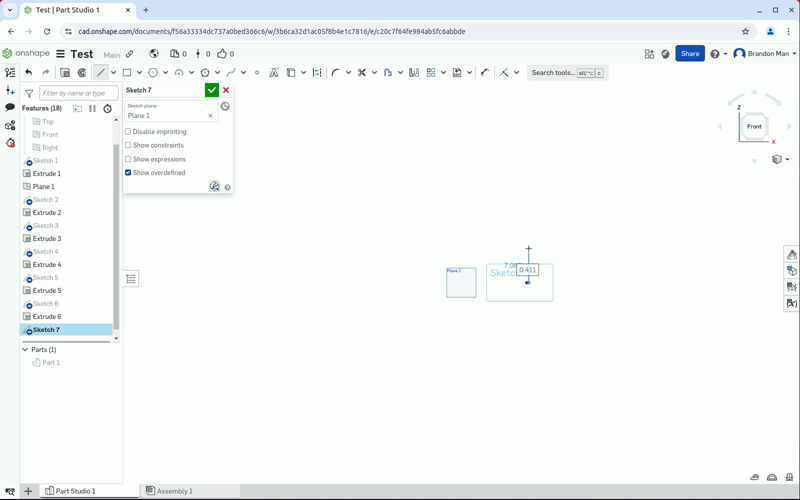
key_up(shift)
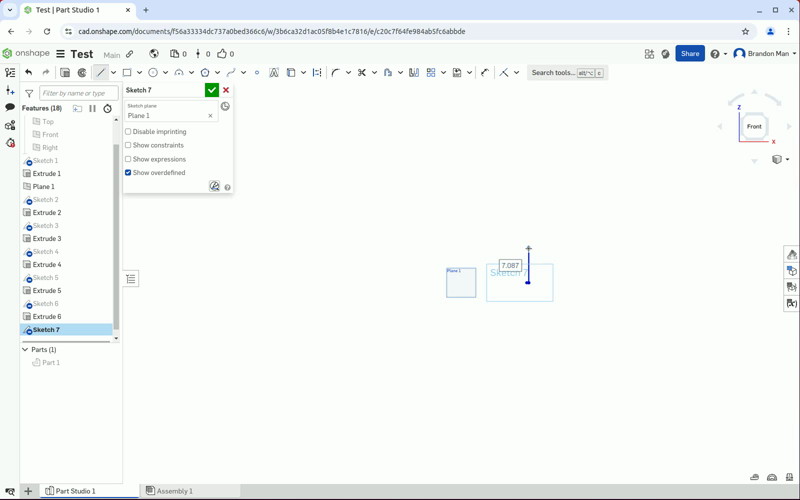
key_down(shift)
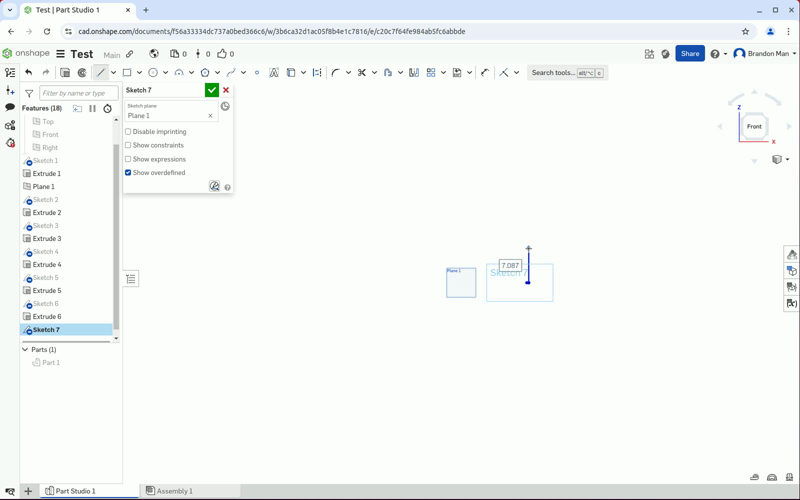
mouse_move(558, 248)
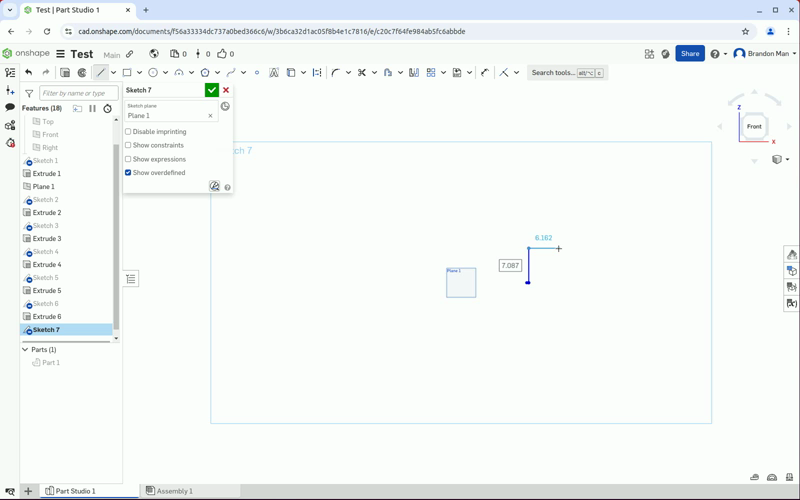
mouse_move(526, 248)
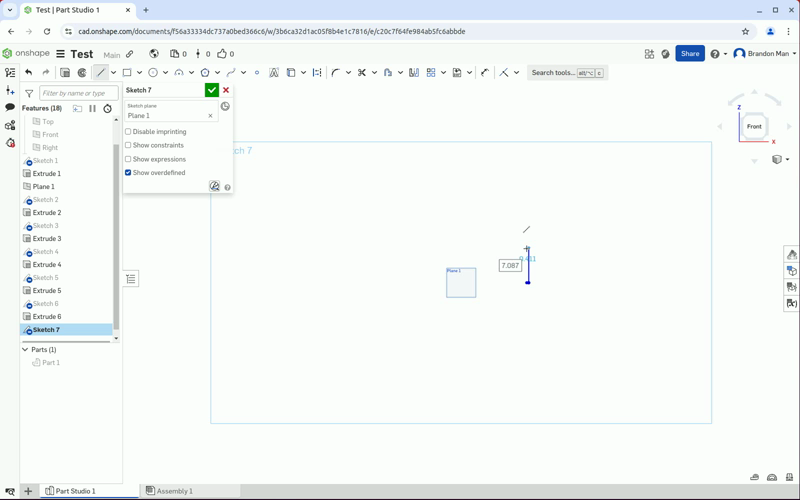
scroll(6)
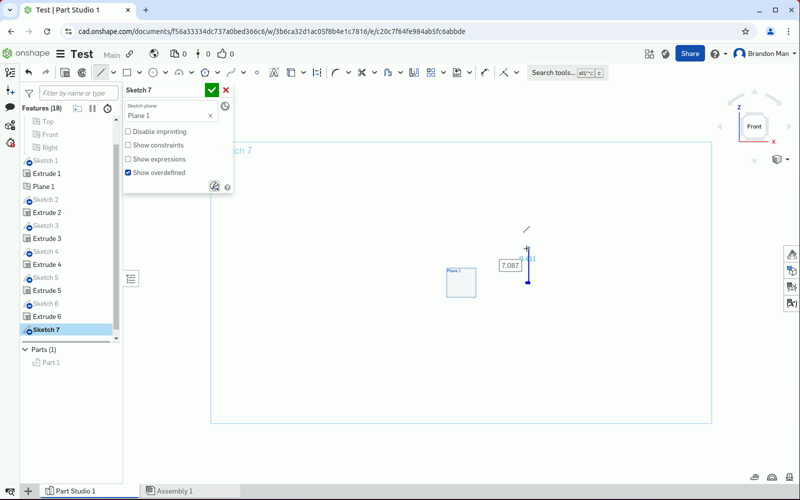
scroll(6)
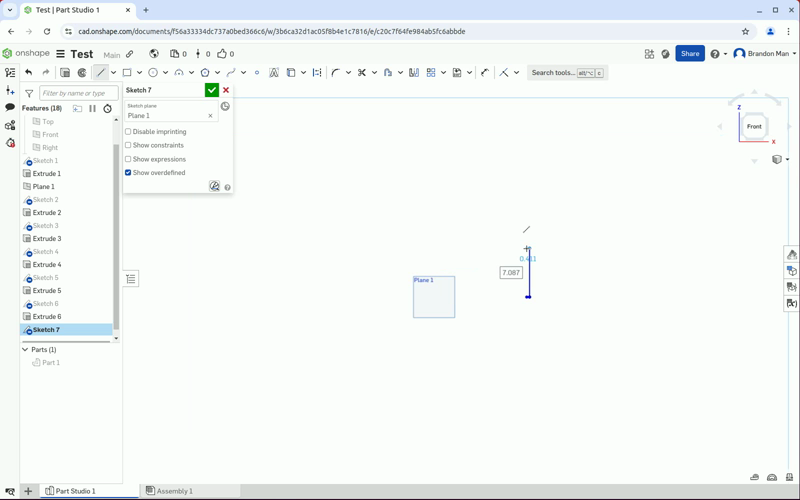
scroll(6)
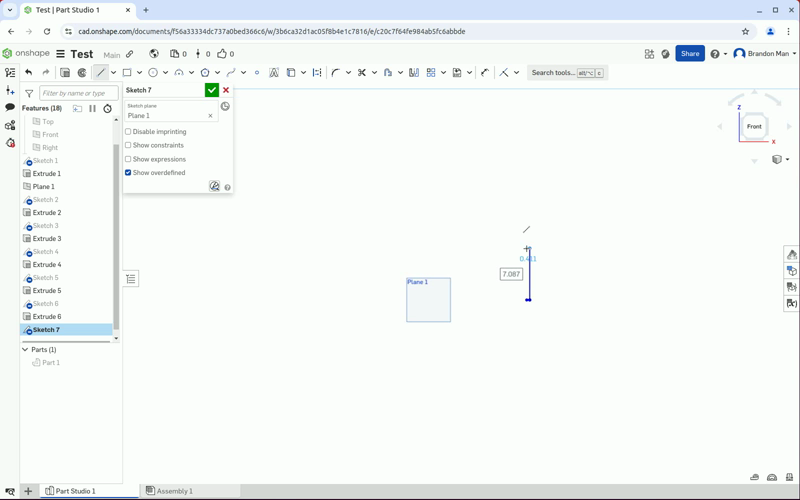
scroll(6)
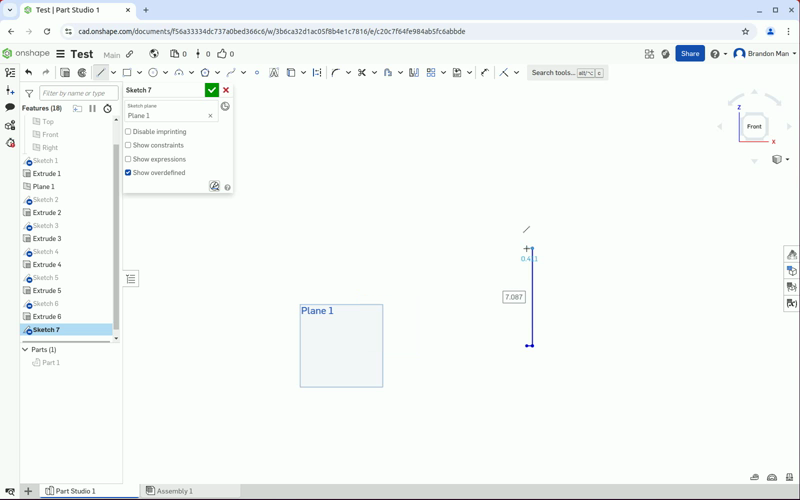
scroll(6)
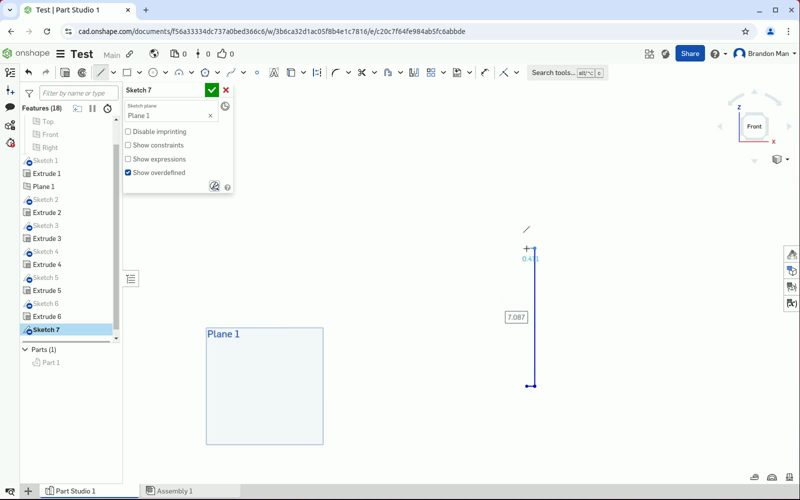
scroll(6)
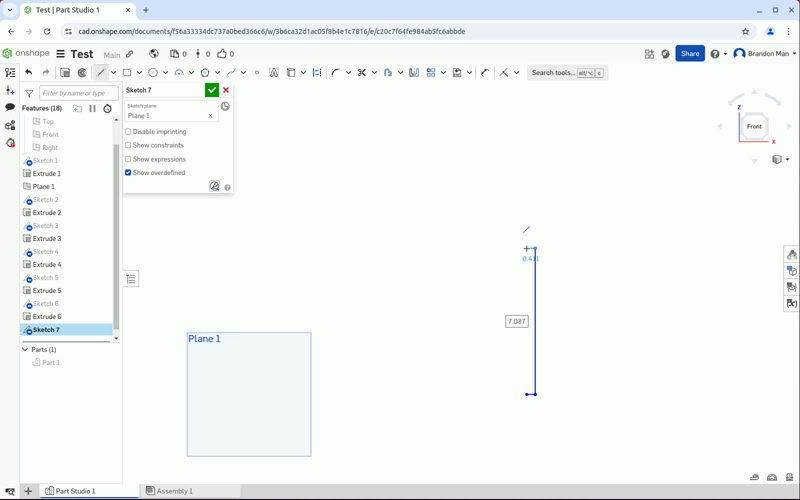
scroll(6)
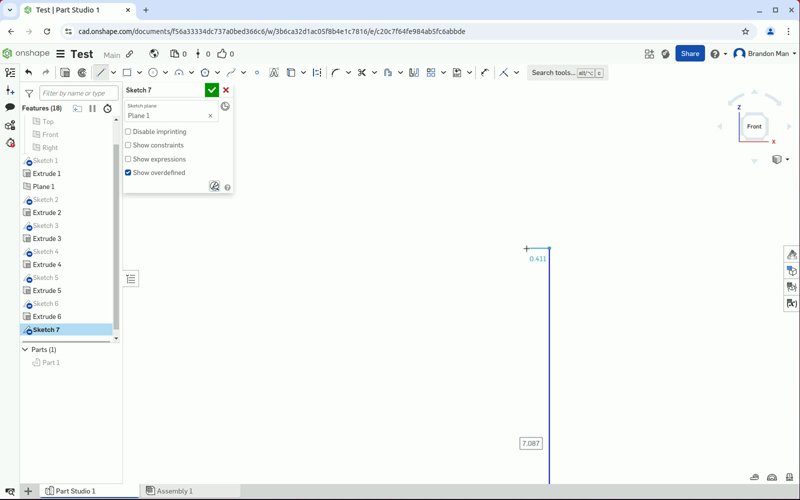
click(526, 248)
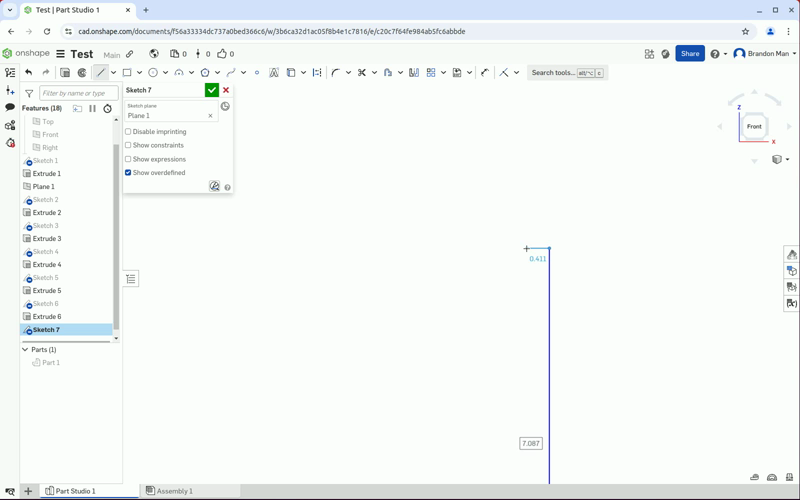
scroll(-6)
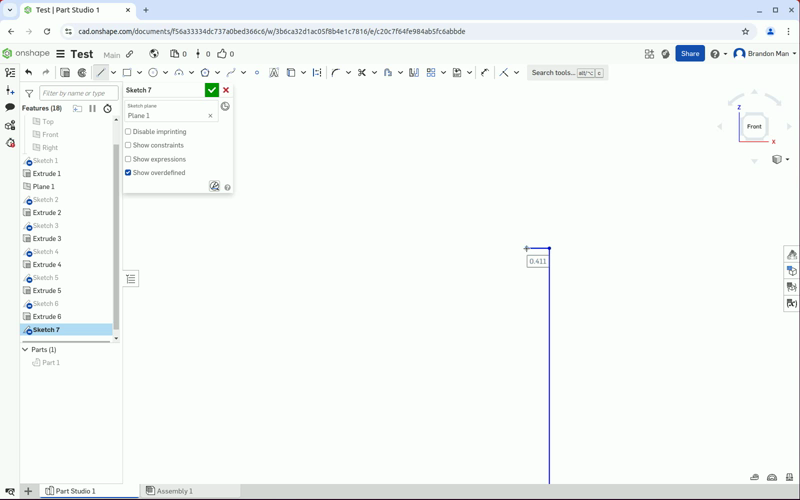
scroll(-6)
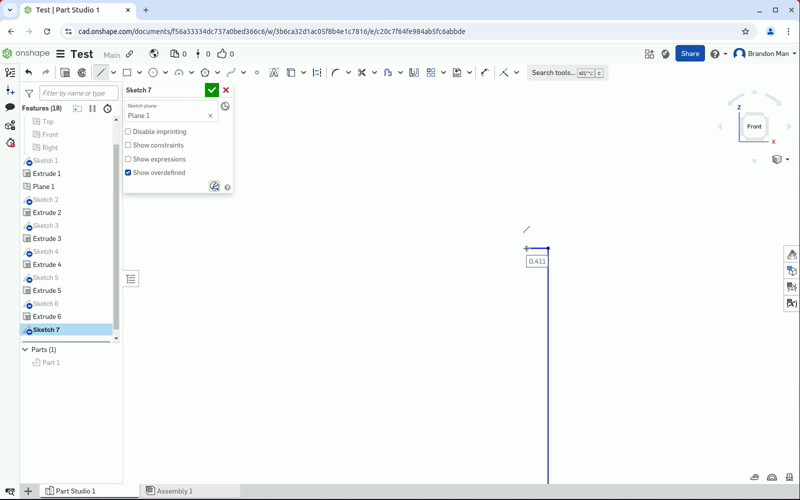
scroll(-6)
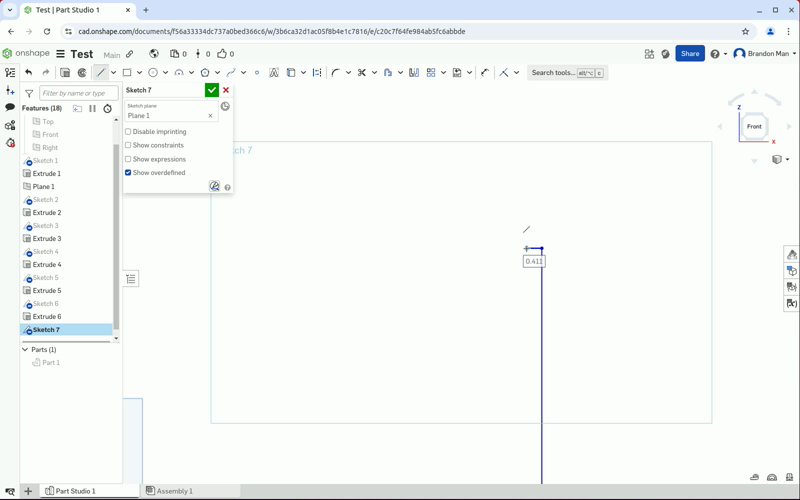
scroll(-6)
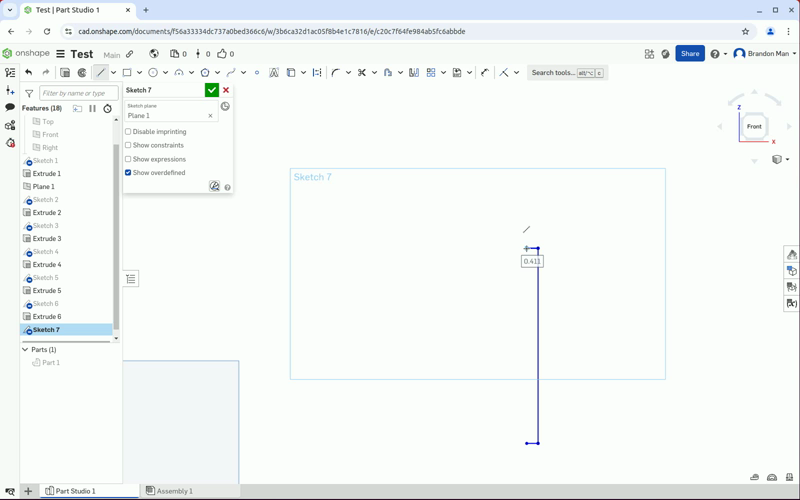
scroll(-6)
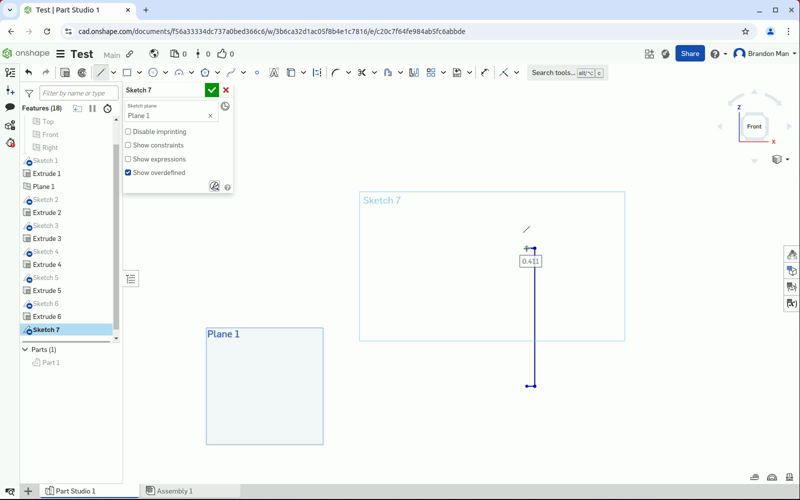
scroll(-6)
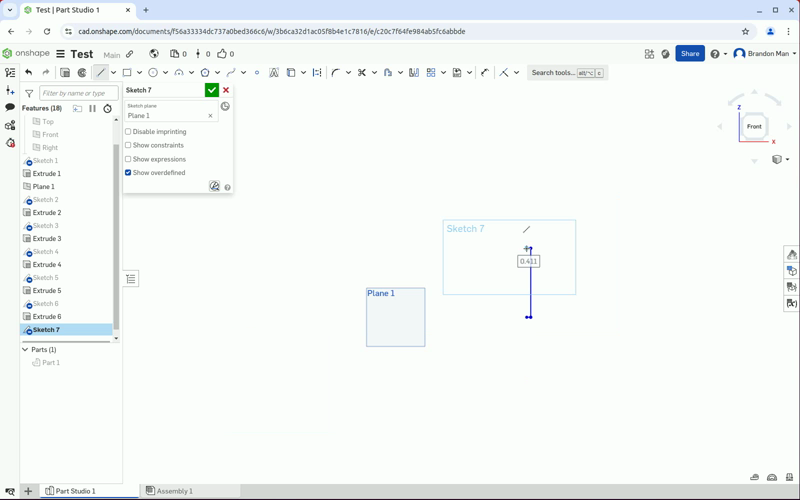
scroll(-6)
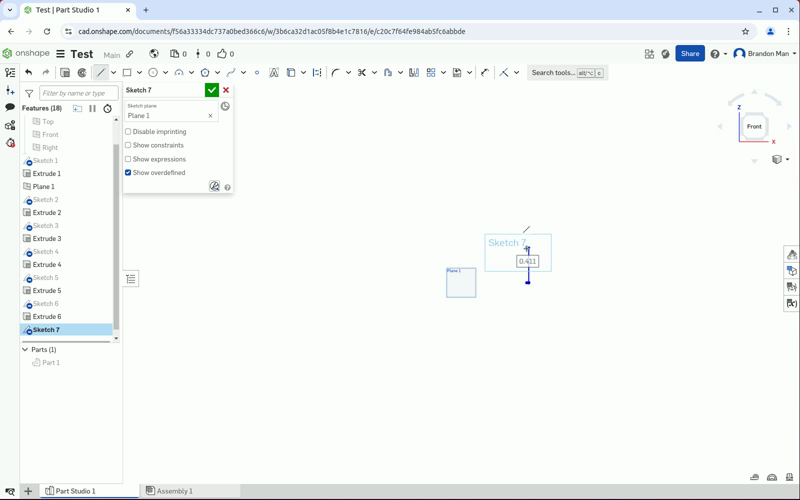
key_up(shift)
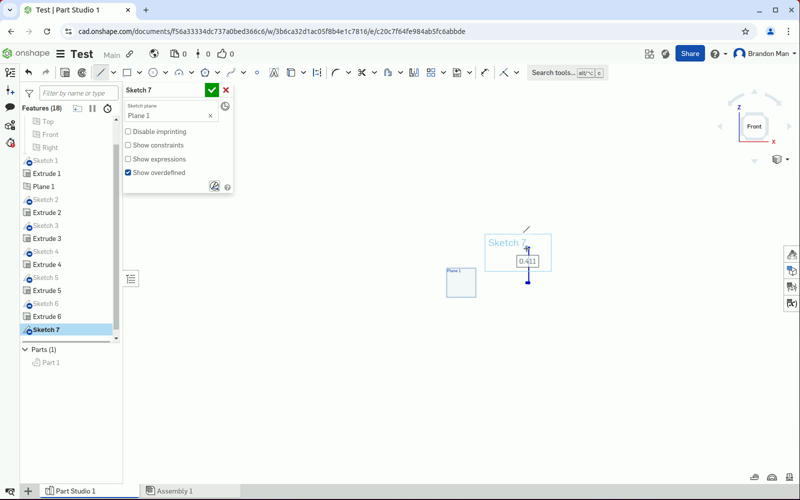
mouse_move(556, 248)
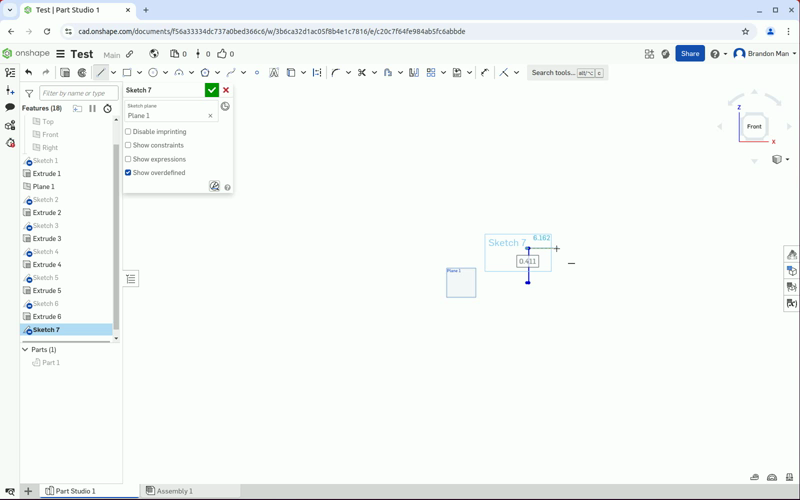
key_down(shift)
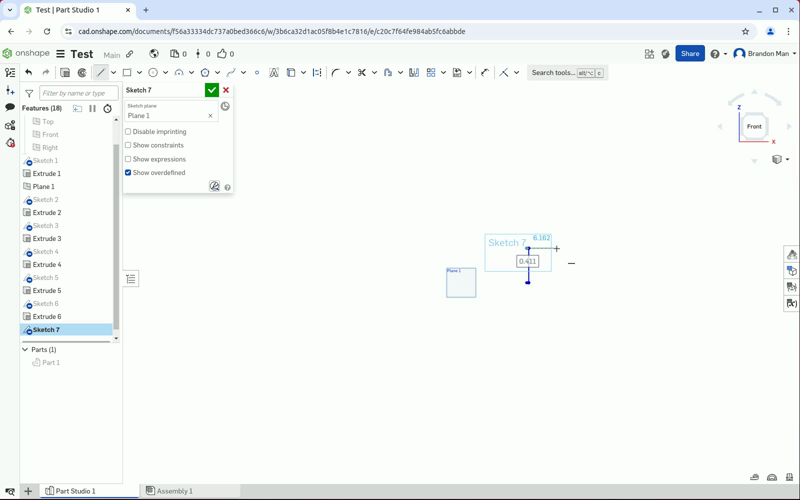
mouse_move(526, 282)
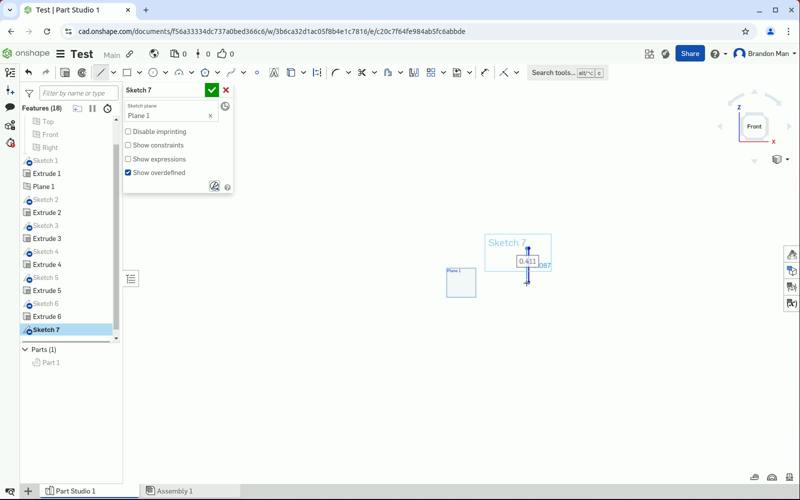
scroll(6)
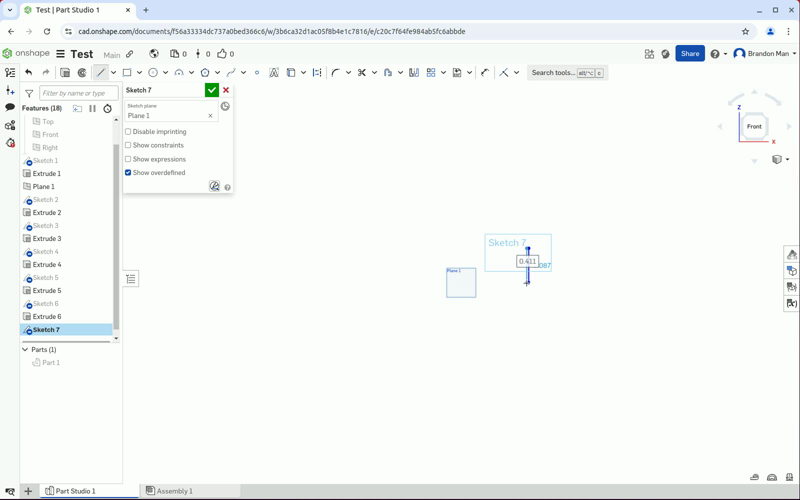
scroll(6)
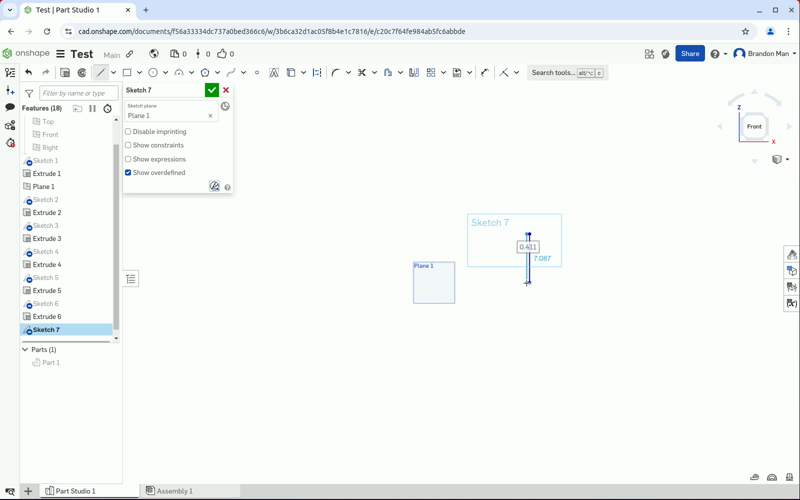
scroll(6)
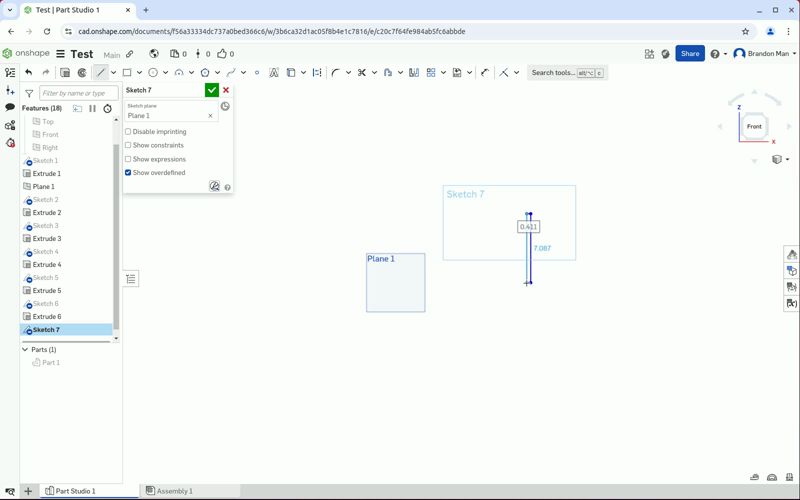
scroll(6)
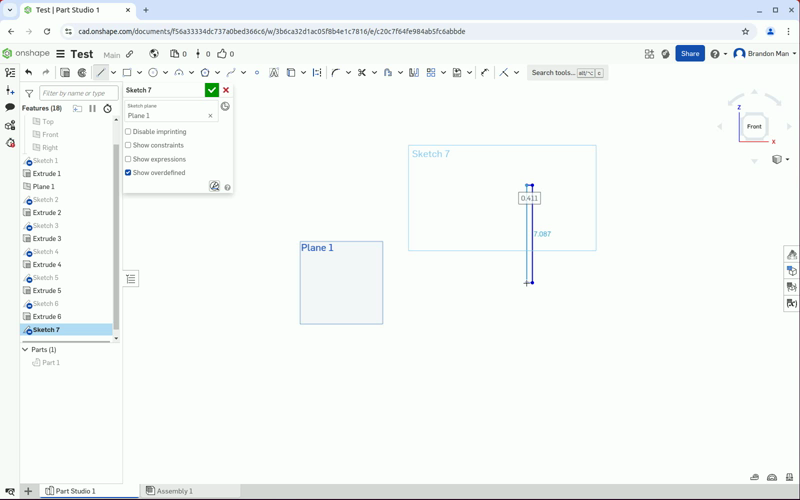
scroll(6)
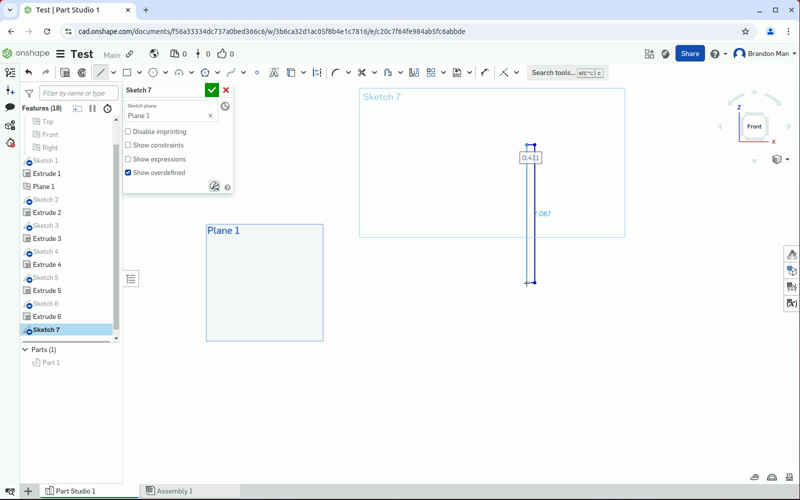
scroll(6)
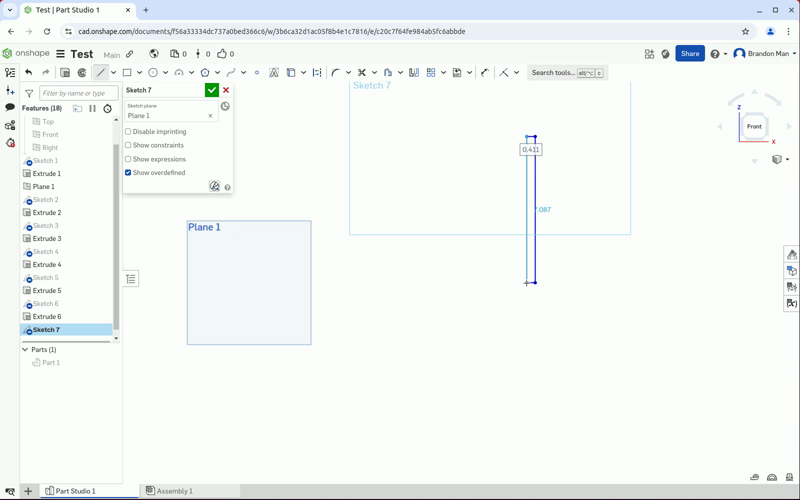
scroll(6)
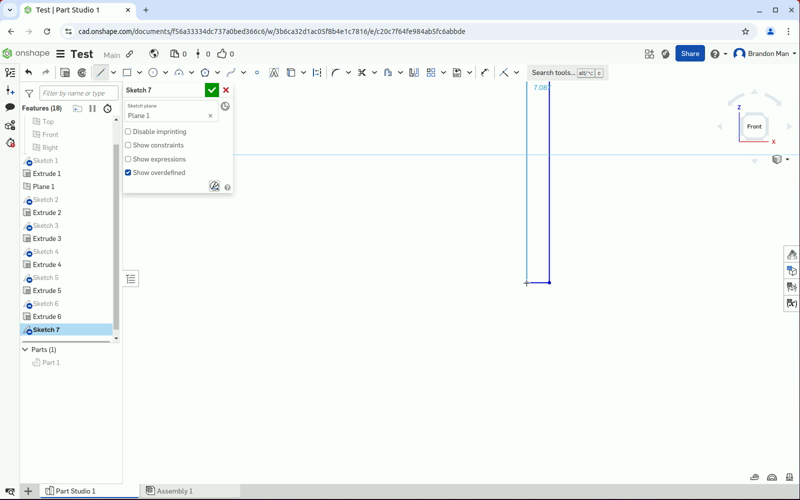
key_up(shift)
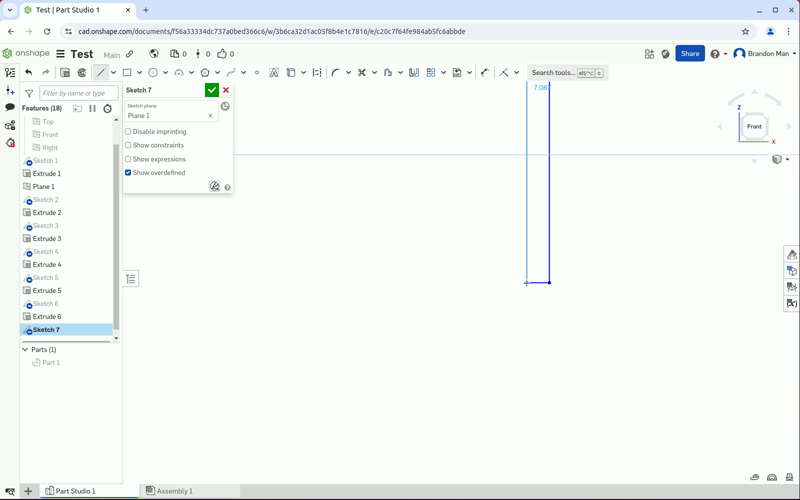
click(526, 282)
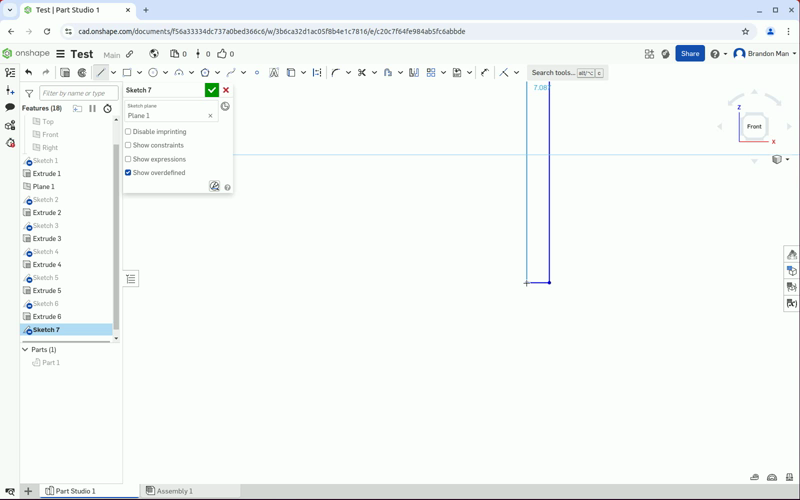
scroll(-6)
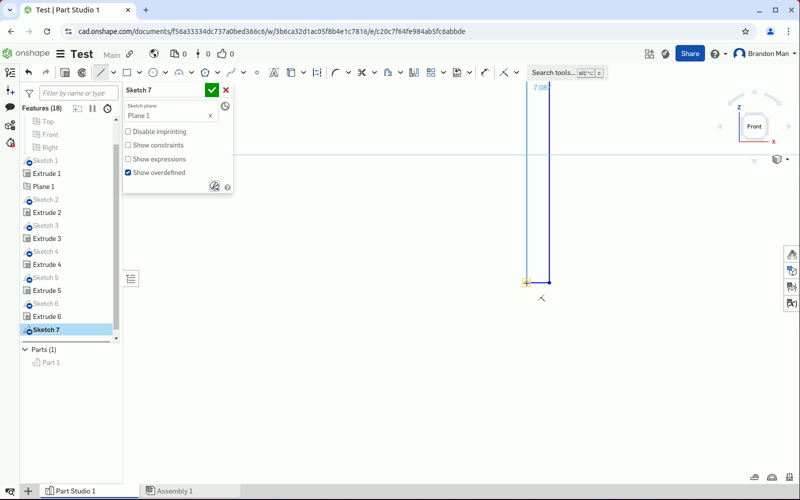
scroll(-6)
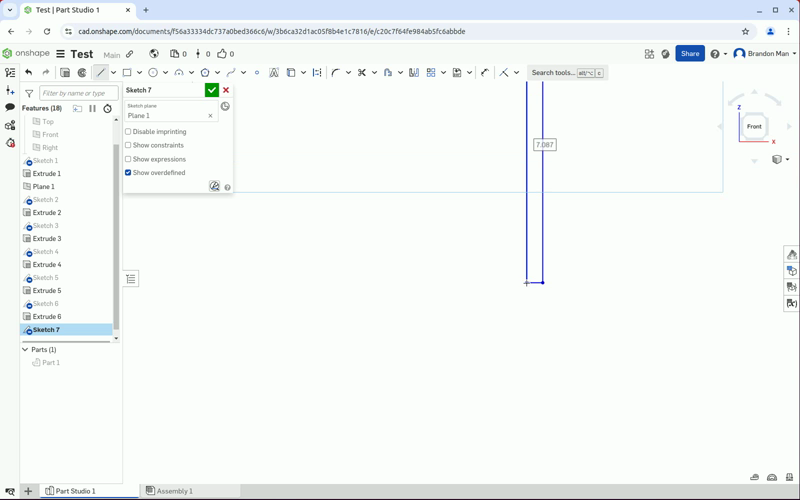
scroll(-6)
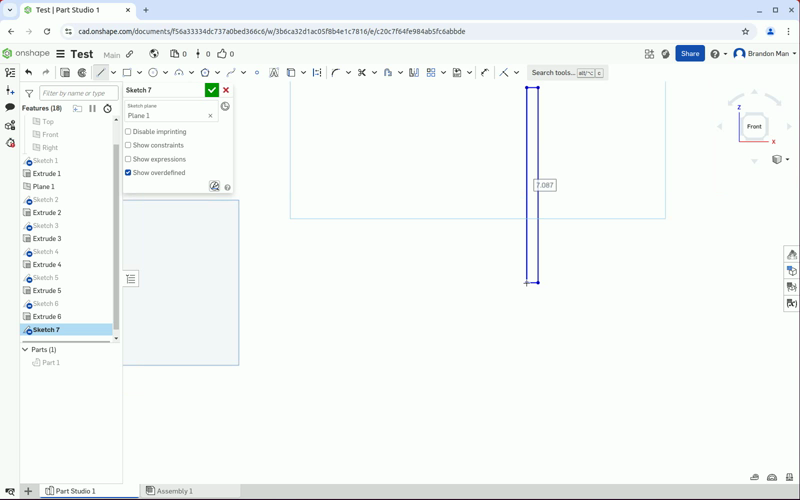
scroll(-6)
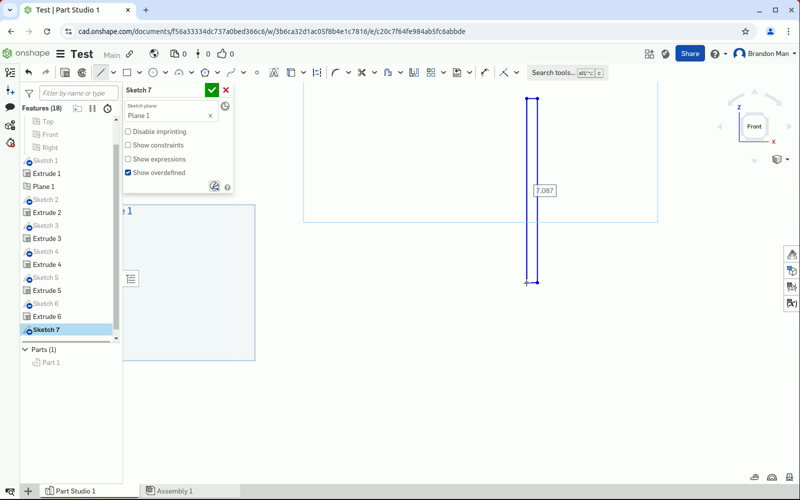
scroll(-6)
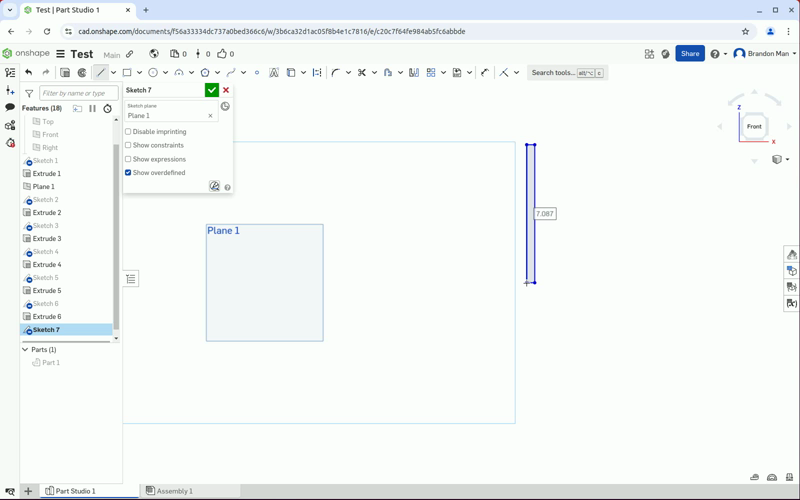
scroll(-6)
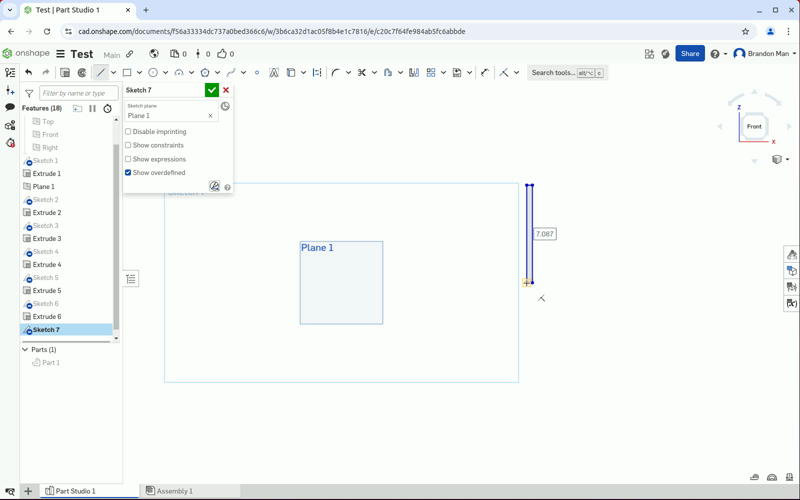
scroll(-6)
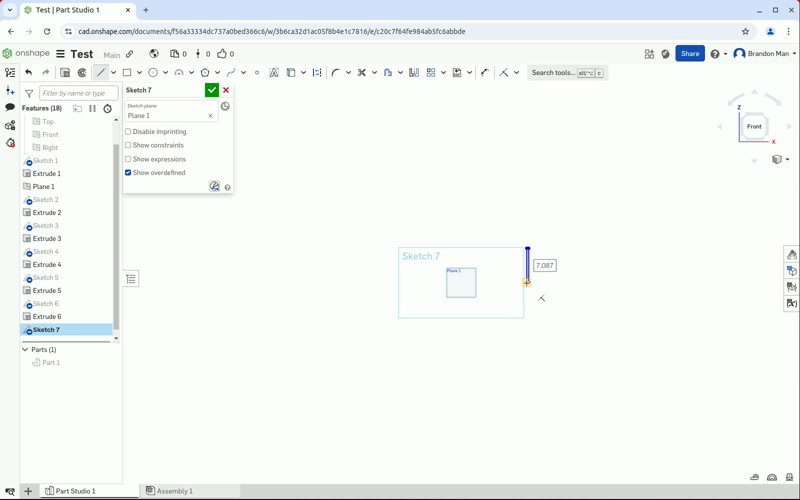
key(esc)
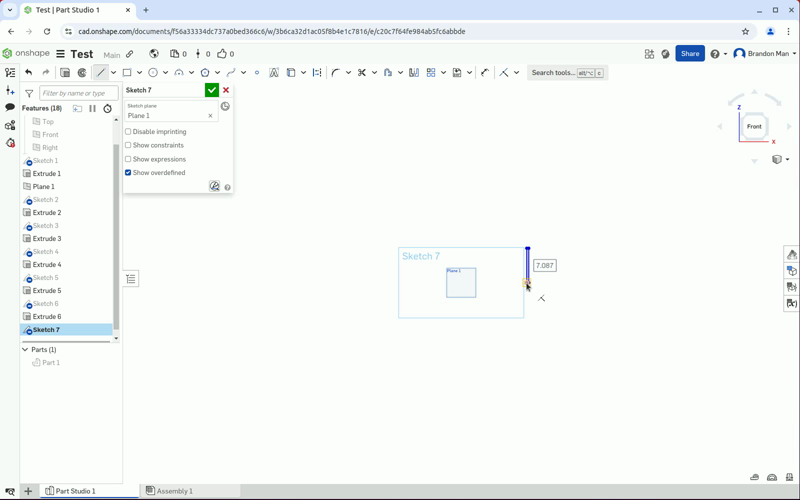
mouse_move(527, 275)
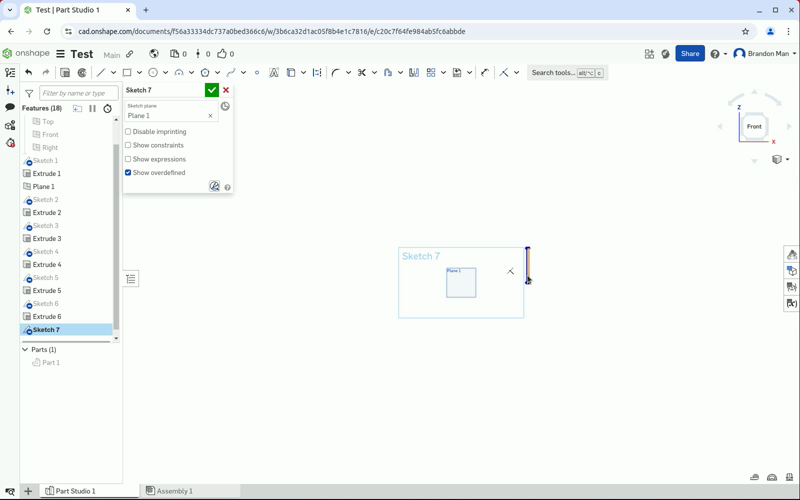
scroll(6)
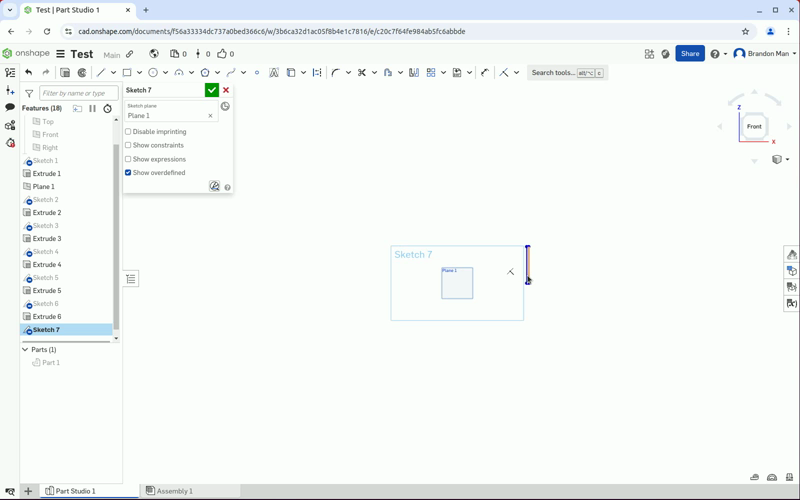
scroll(6)
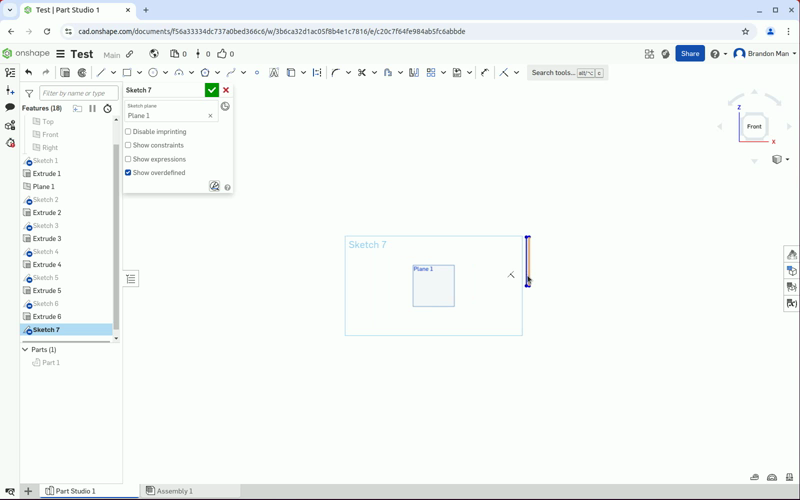
scroll(6)
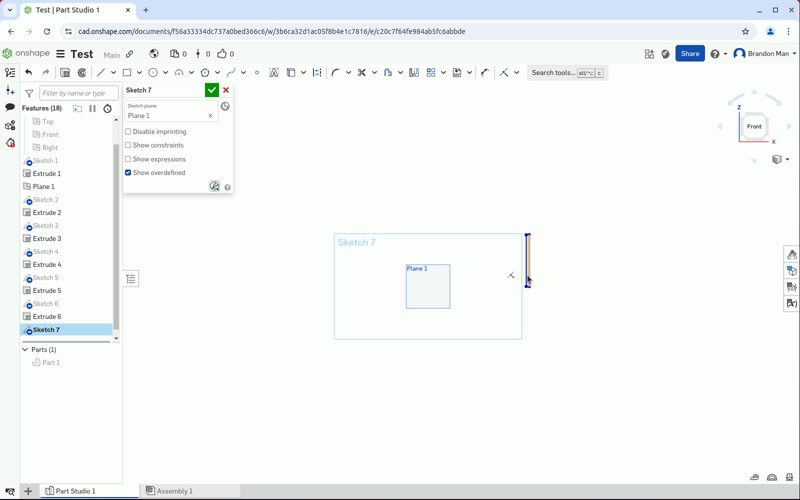
scroll(6)
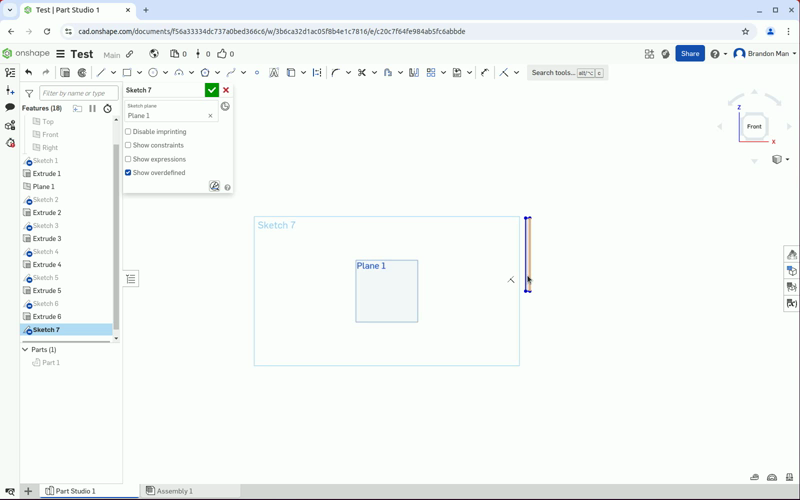
scroll(6)
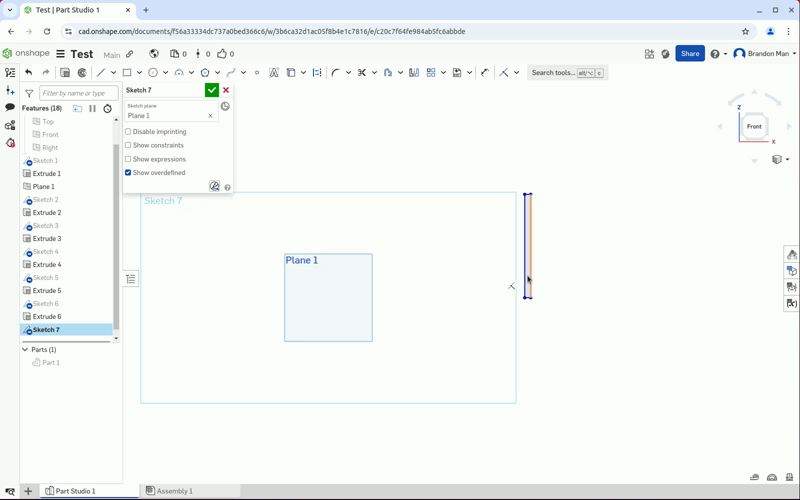
scroll(6)
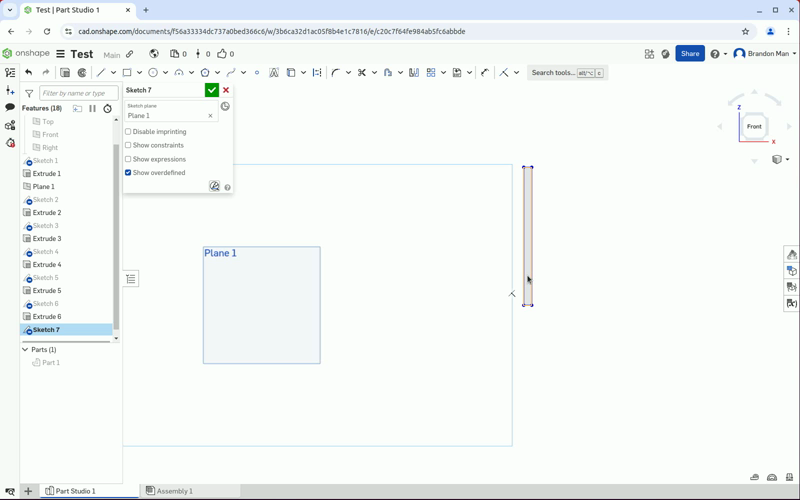
scroll(6)
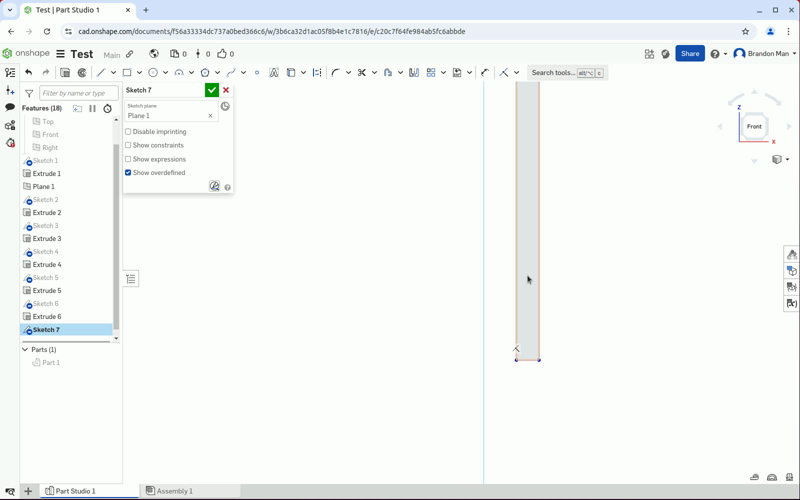
click(527, 275)
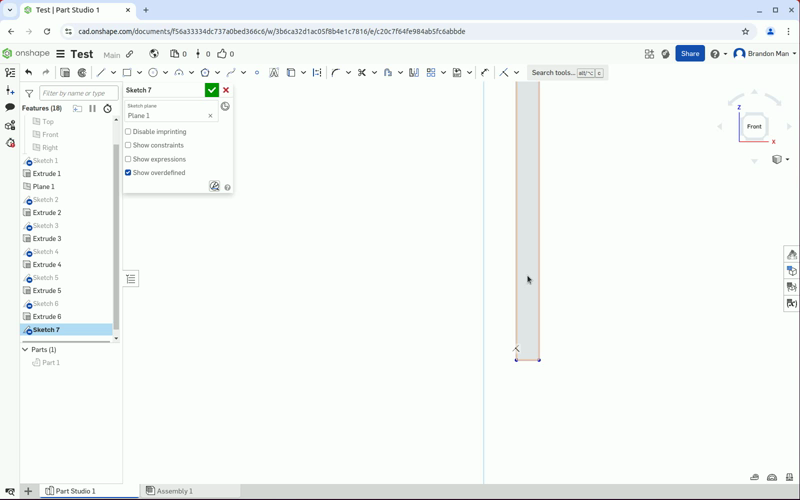
scroll(-6)
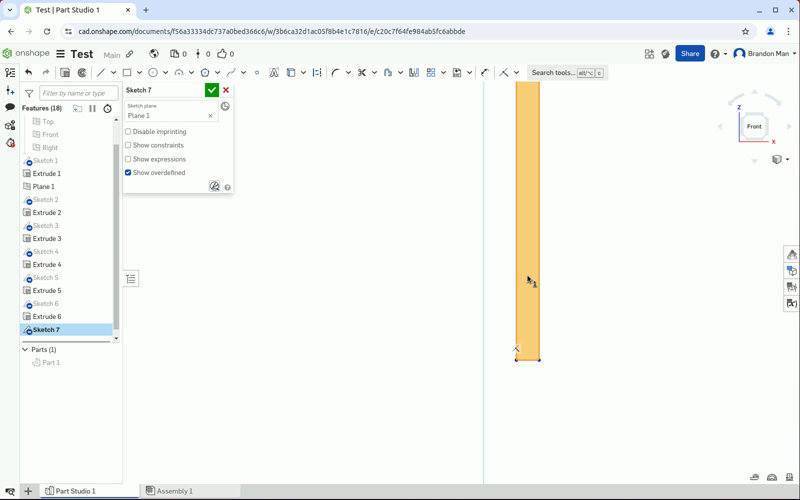
scroll(-6)
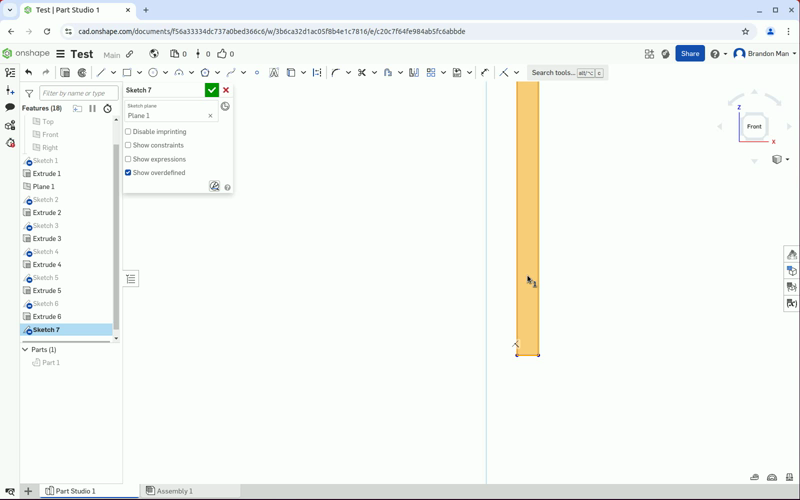
scroll(-6)
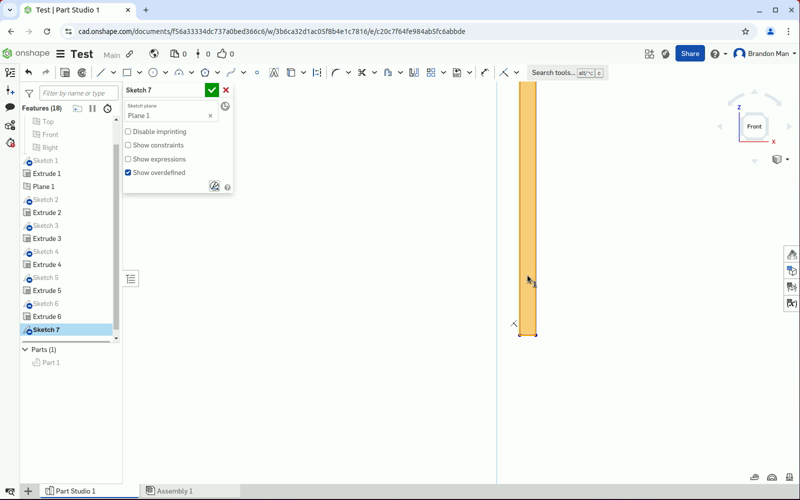
scroll(-6)
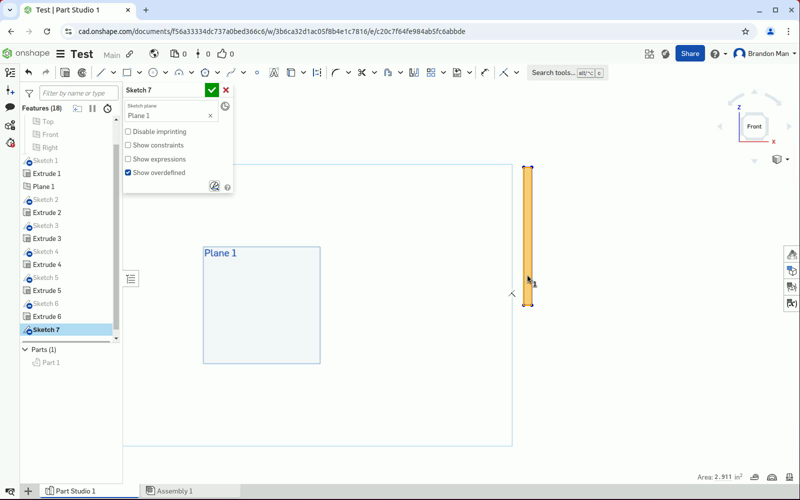
scroll(-6)
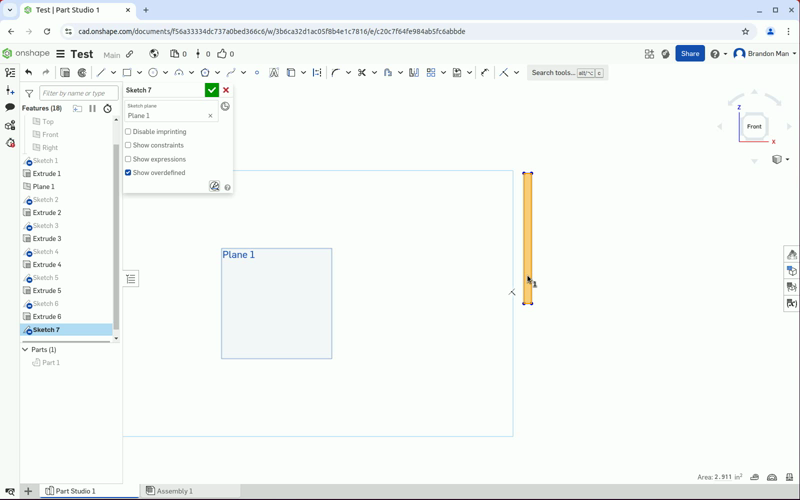
scroll(-6)
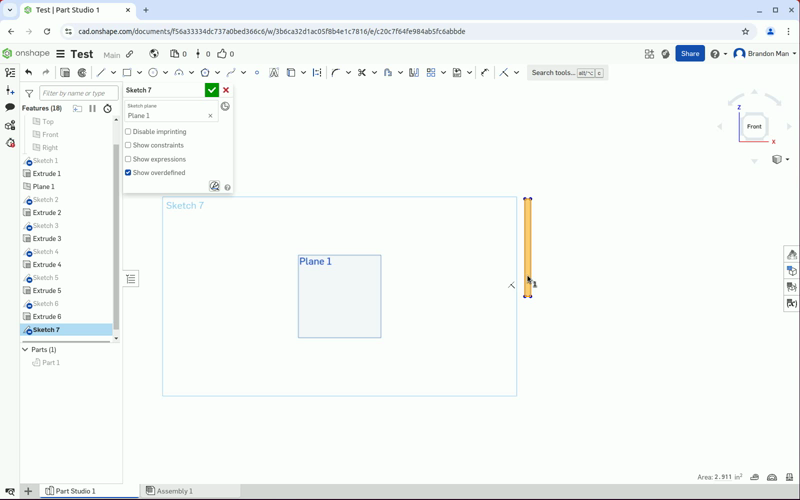
scroll(-6)
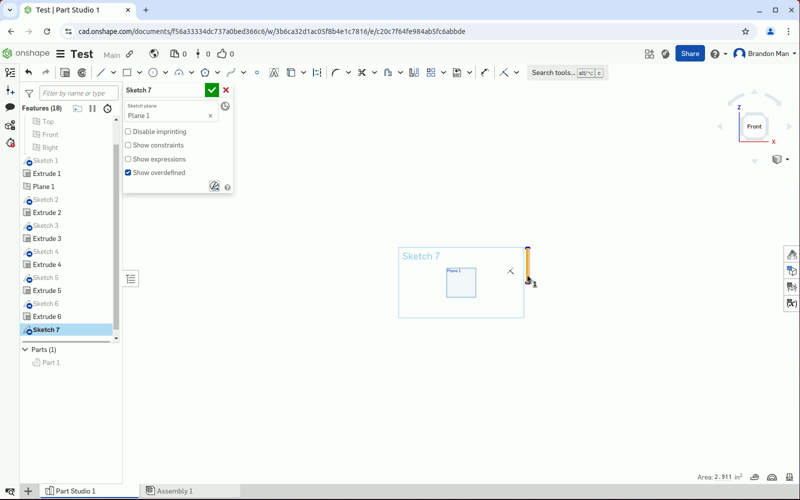
mouse_move(73, 352)
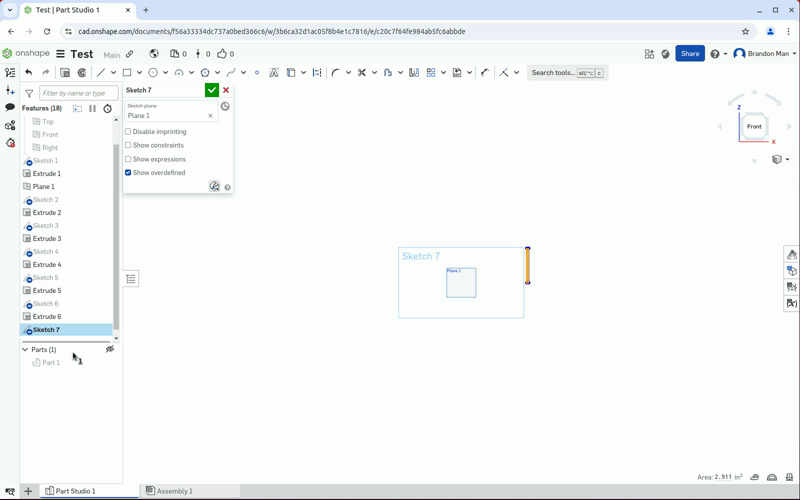
key(shift+y)
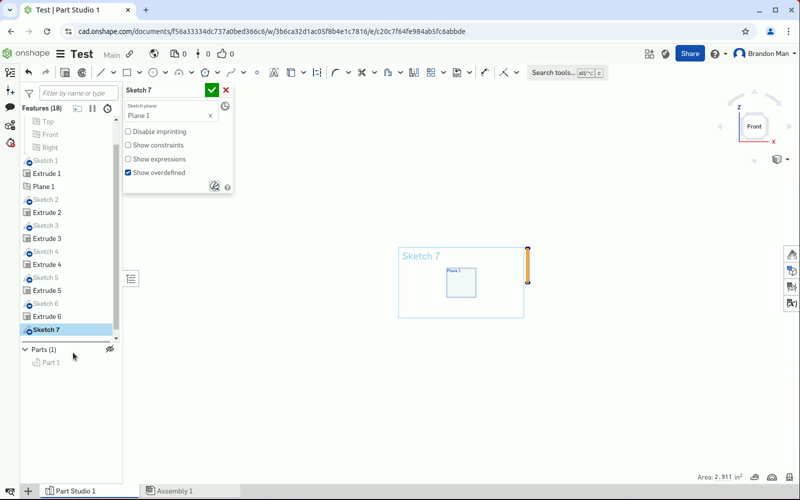
key(shift+e)
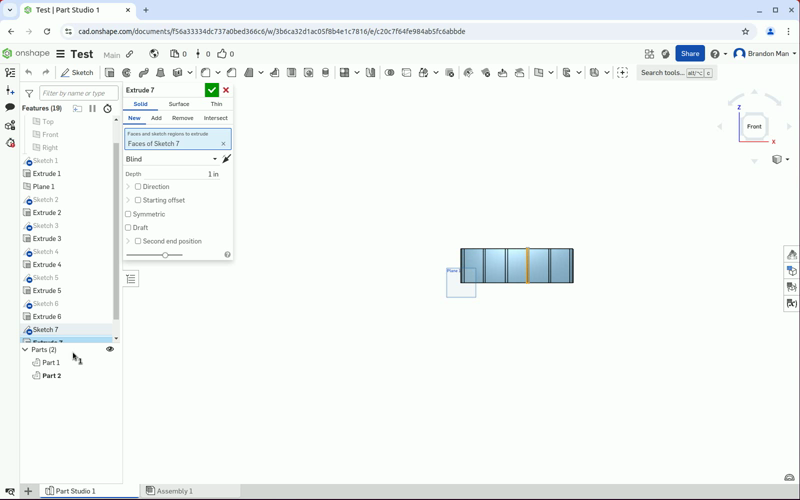
mouse_move(143, 106)
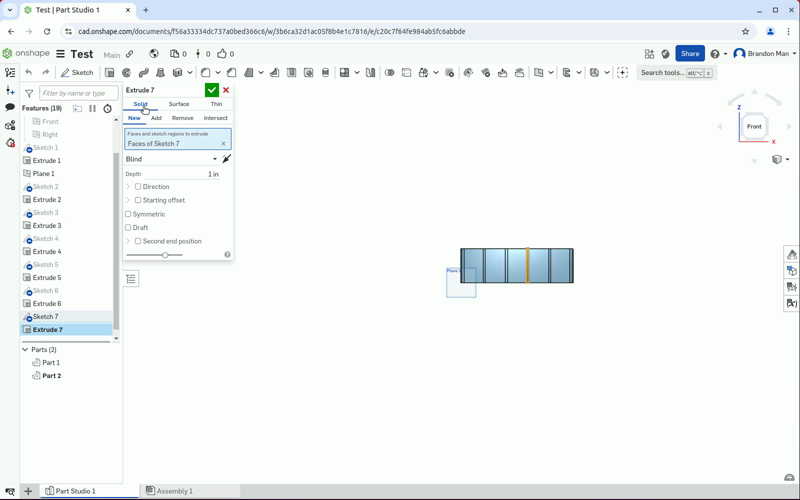
click(143, 106)
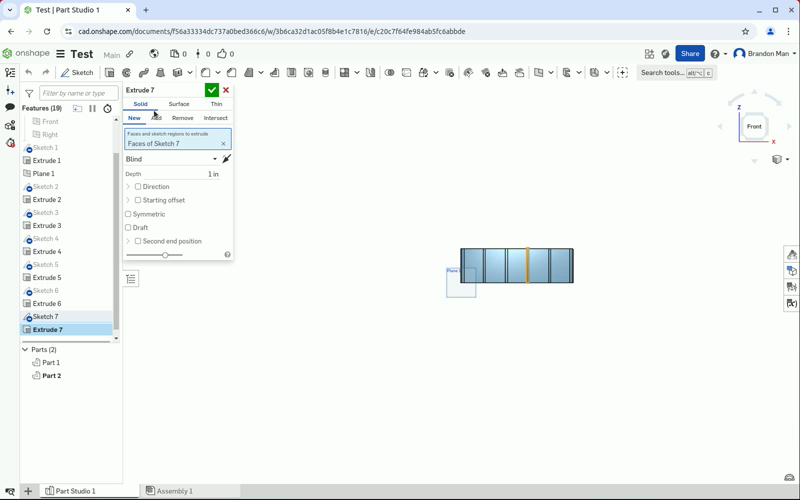
mouse_move(186, 120)
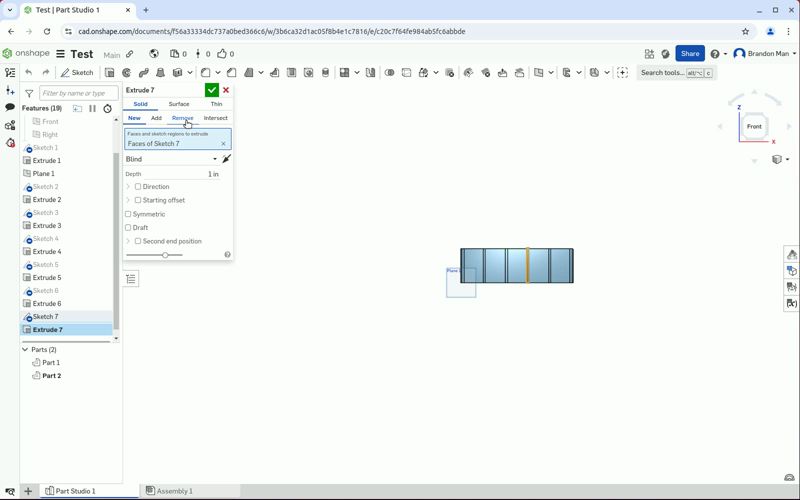
click(186, 120)
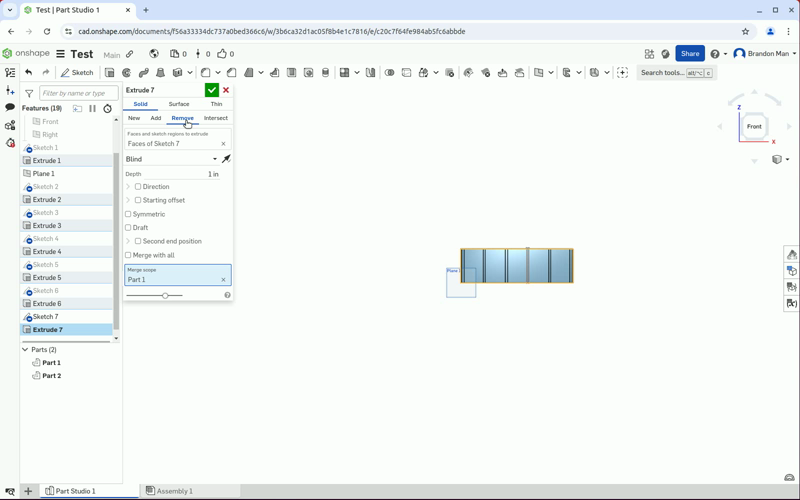
key(tab, 4)
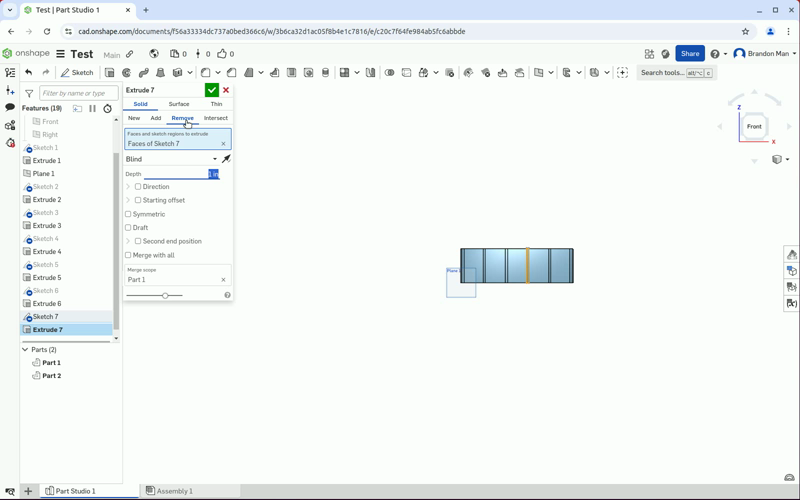
text(0.241)
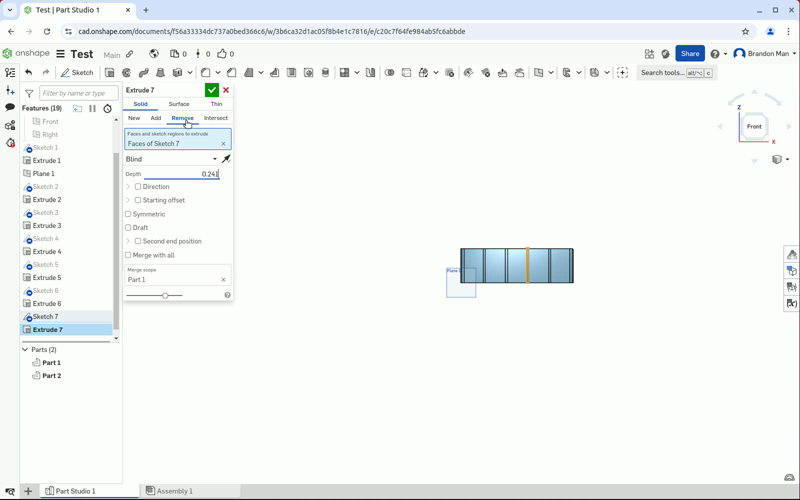
key(tab, 6)
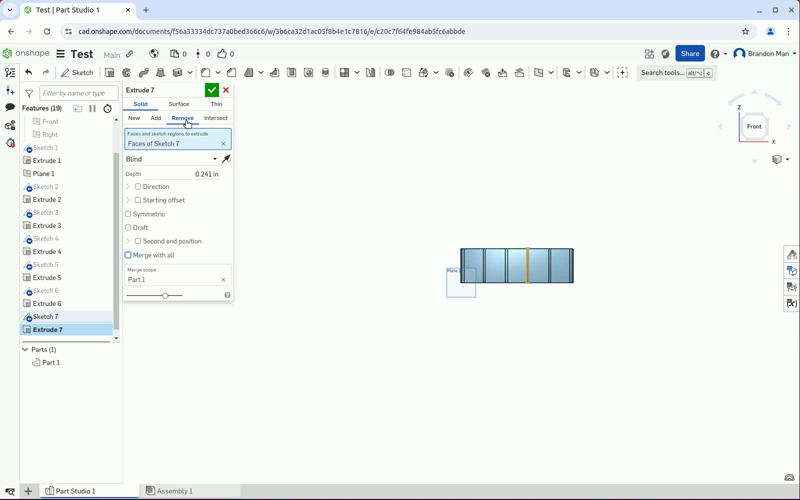
key(space)
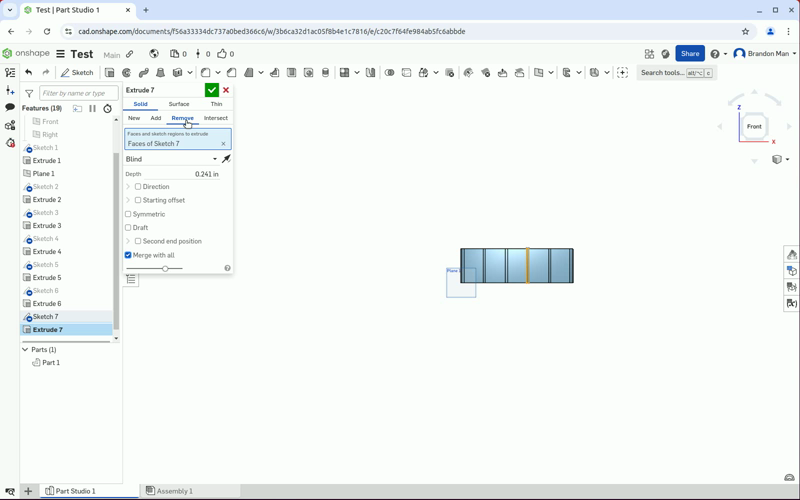
key(enter)
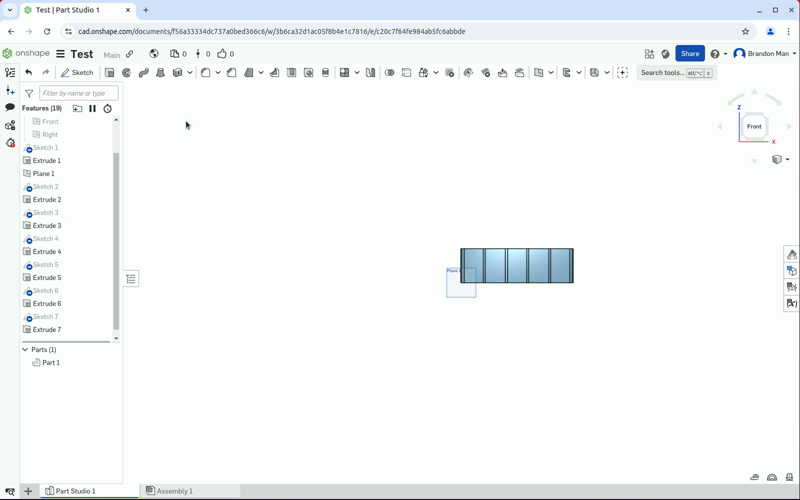
key(shift+h)
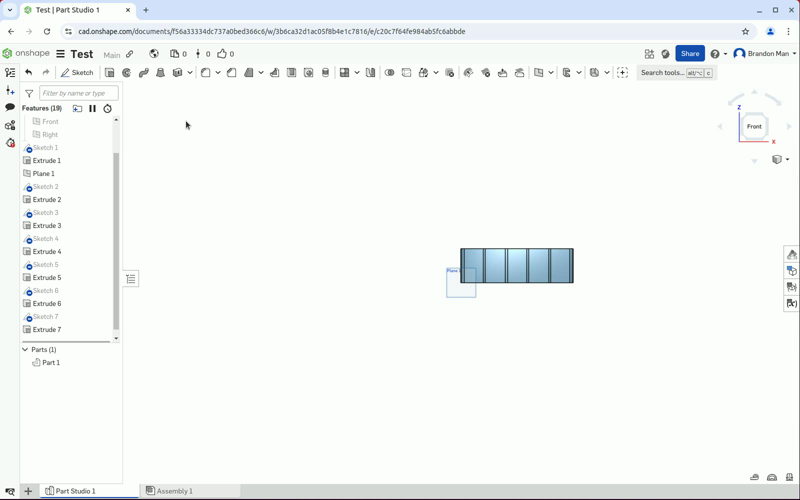
key(shift+h)
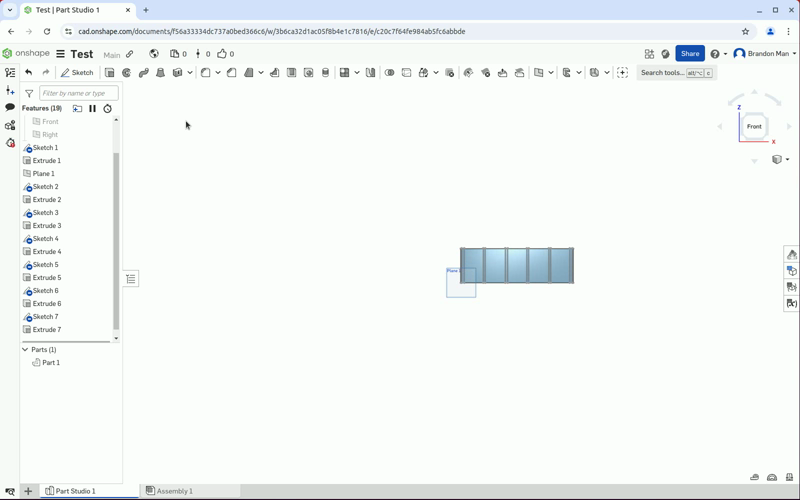
key(shift+7)
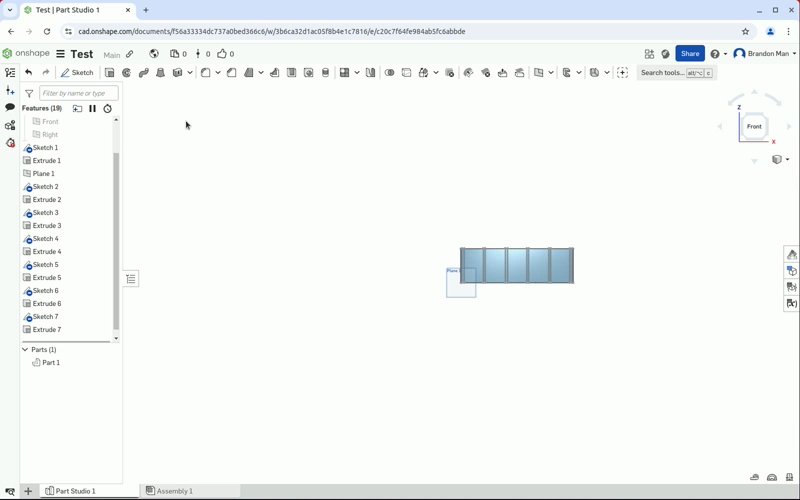
key(left, 2)
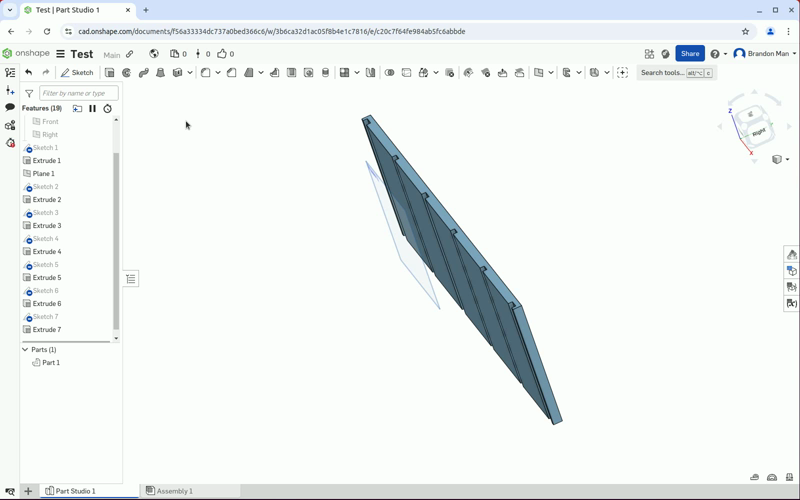
key(down, 2)
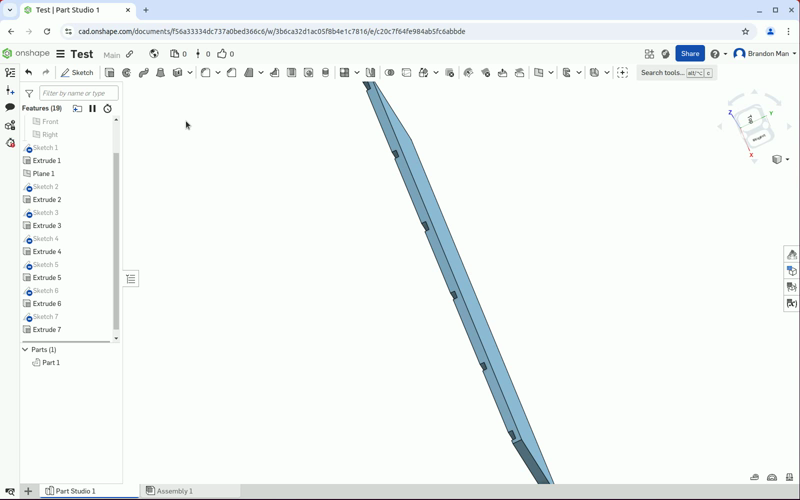
key(up, 2)
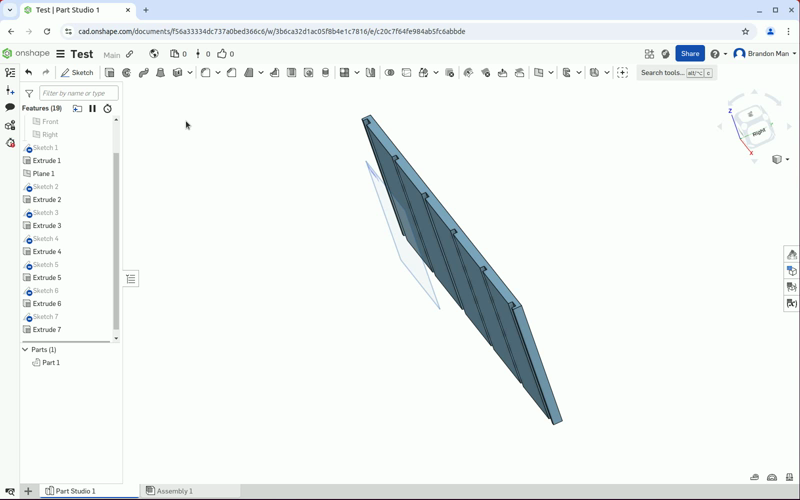
key(right, 2)
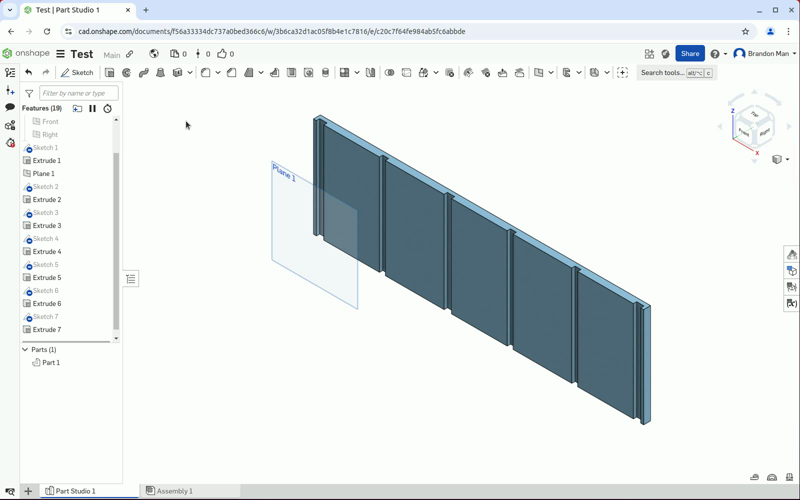
mouse_move(69, 150)
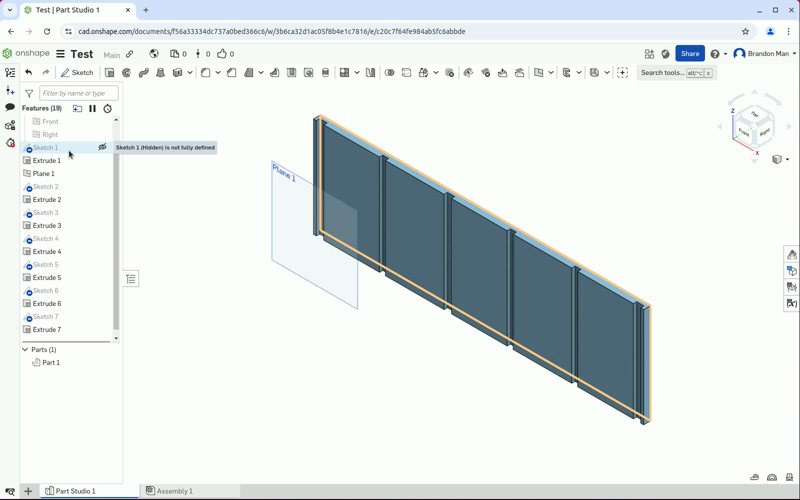
click(69, 150)